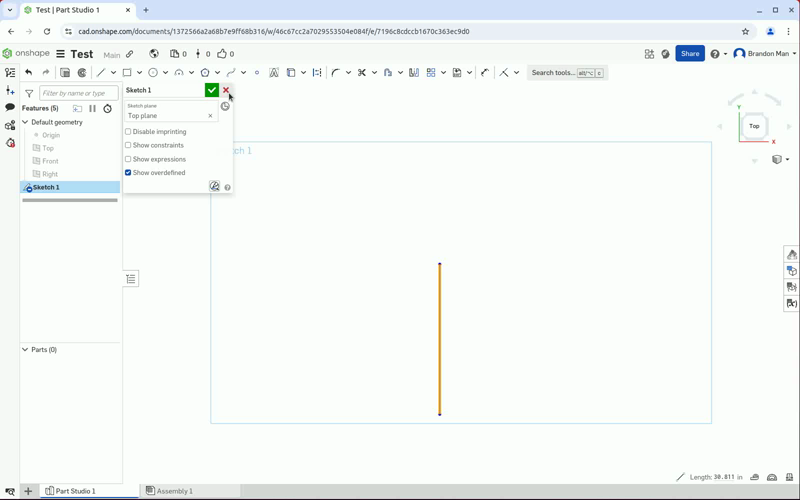
key(shift+h)
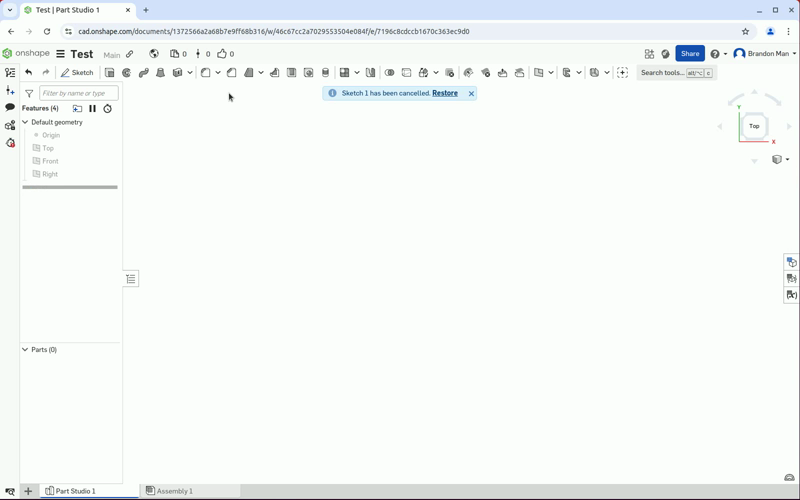
mouse_move(73, 352)
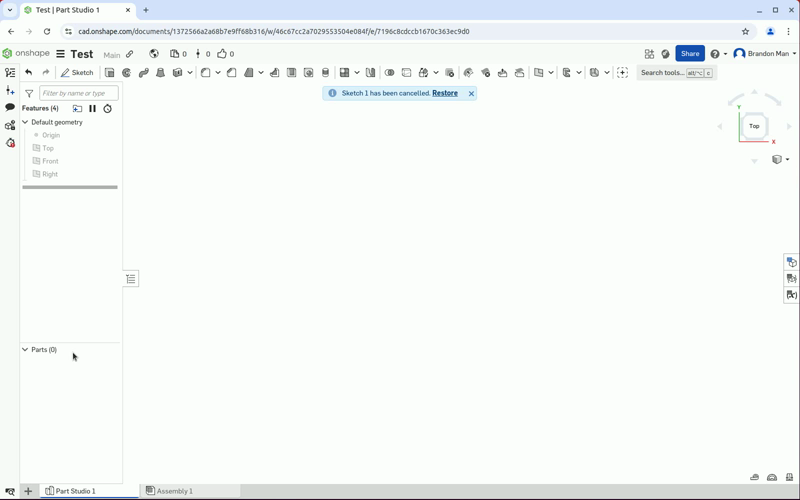
key(y)
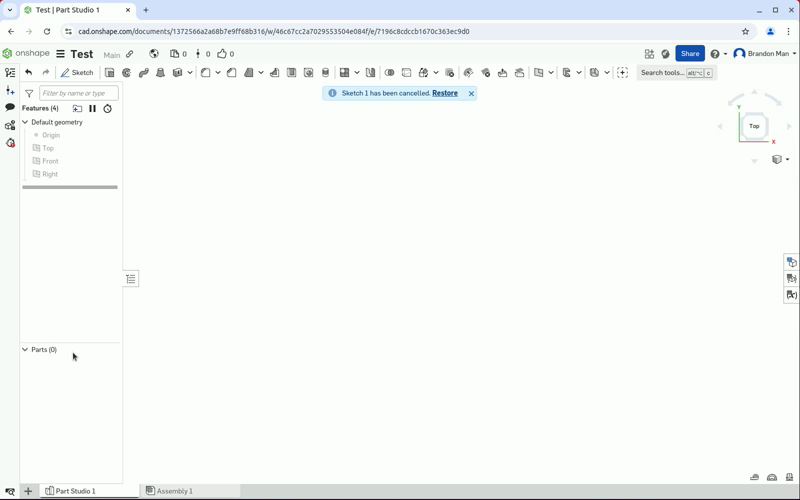
key(shift+p)
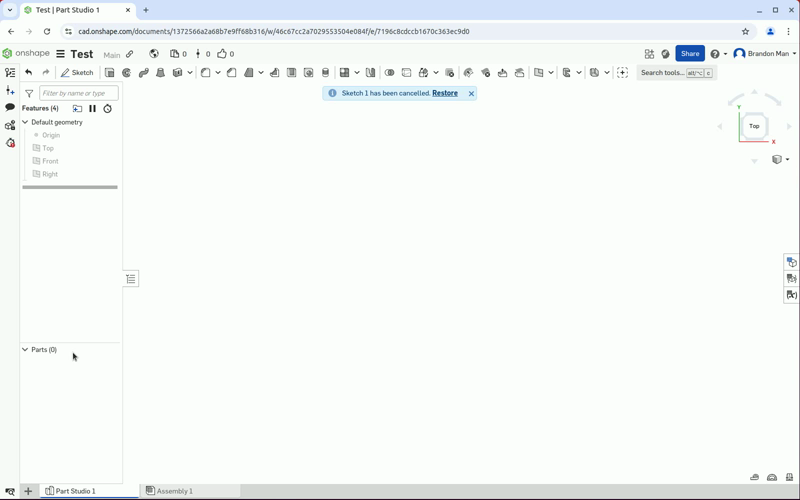
key(space)
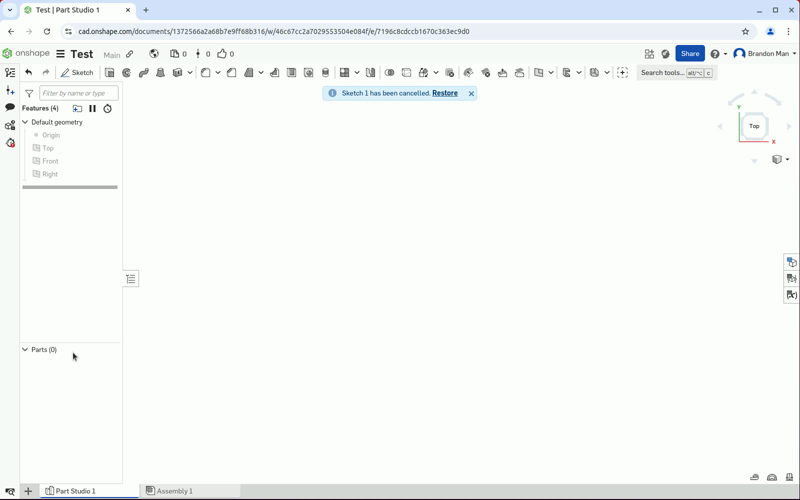
key_down(shift)
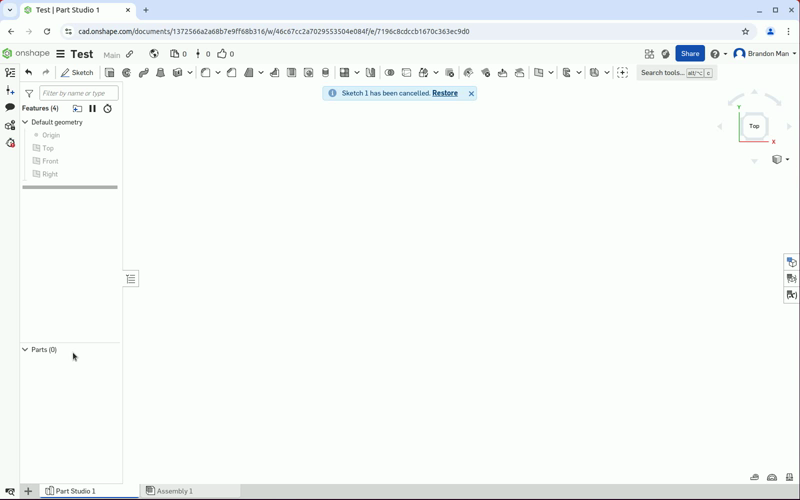
key(up)
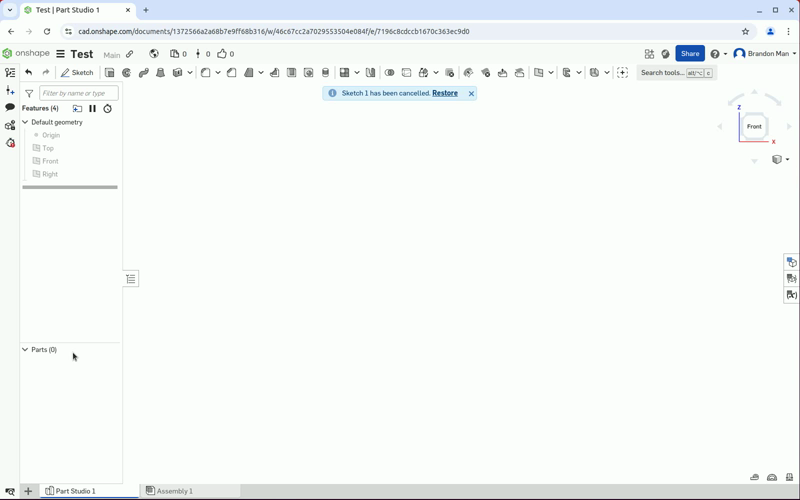
key_up(shift)
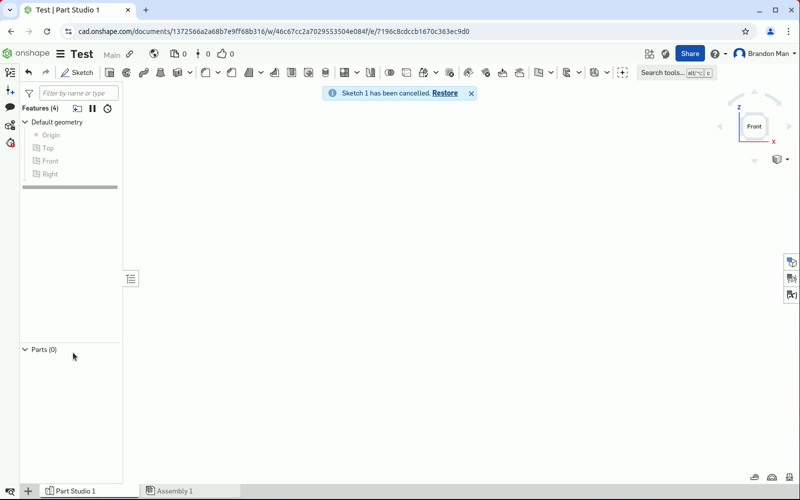
key(space)
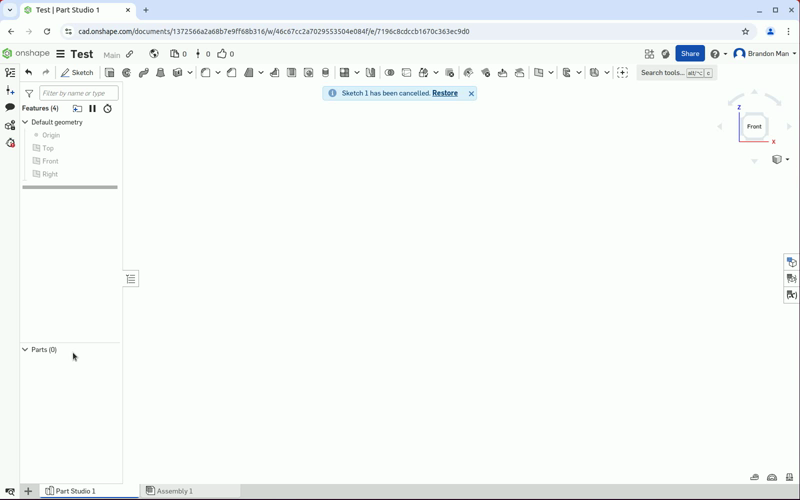
key_down(shift)
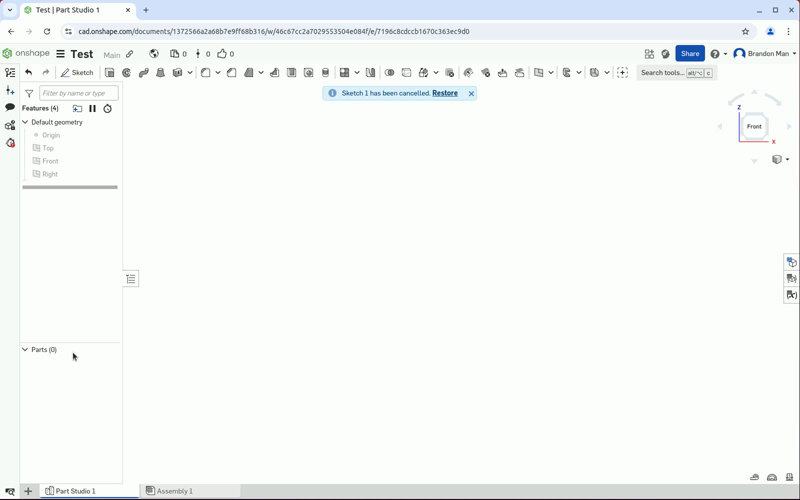
key(left)
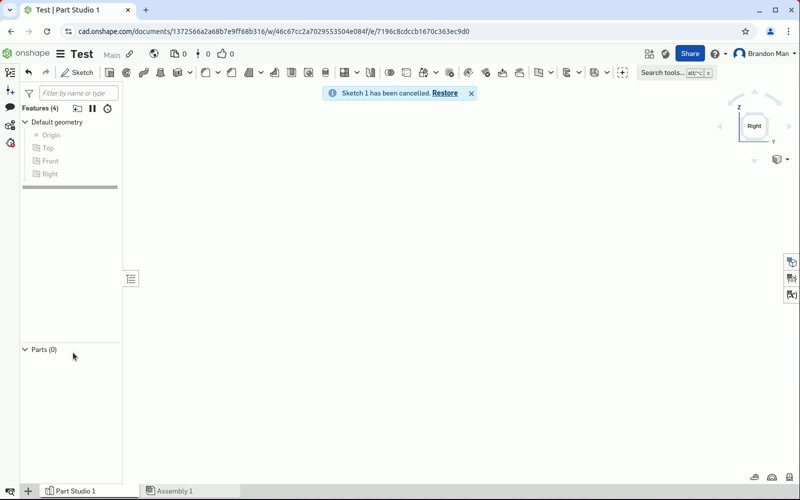
key_up(shift)
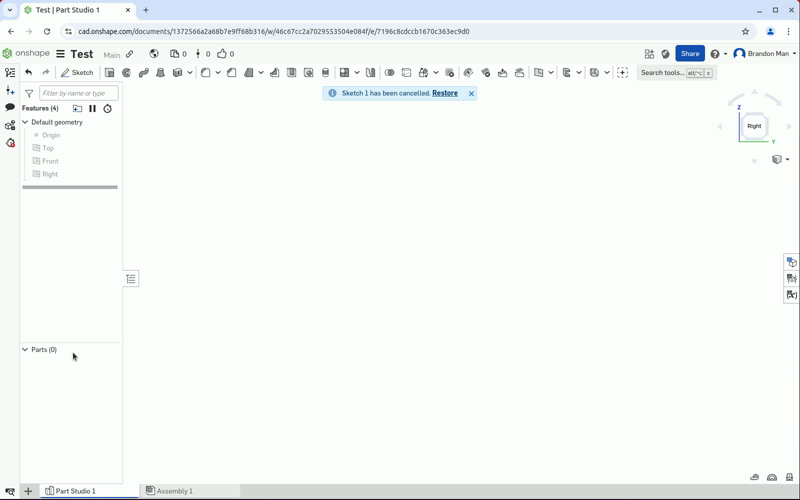
mouse_move(73, 352)
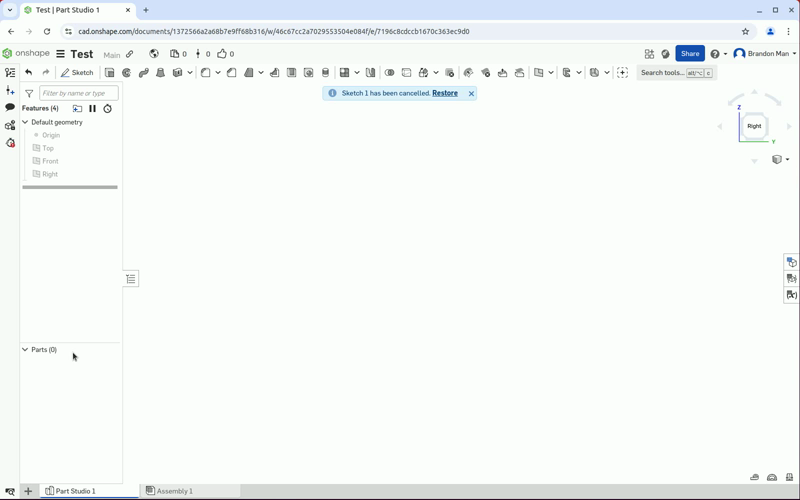
key(shift+y)
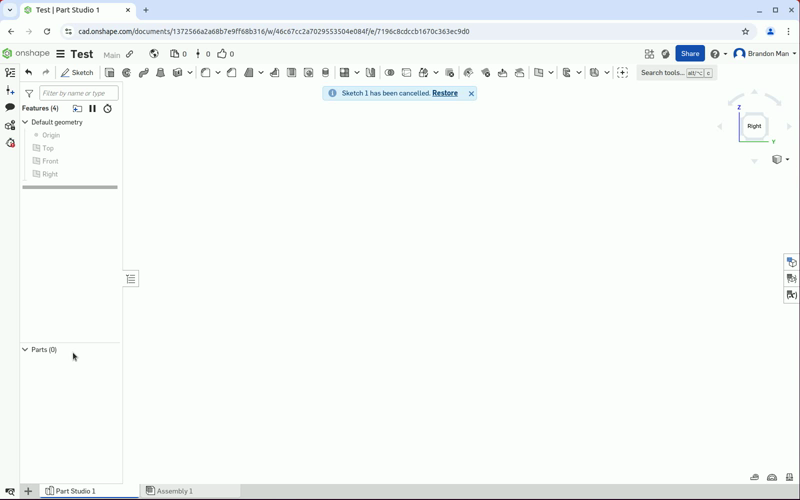
key(shift+s)
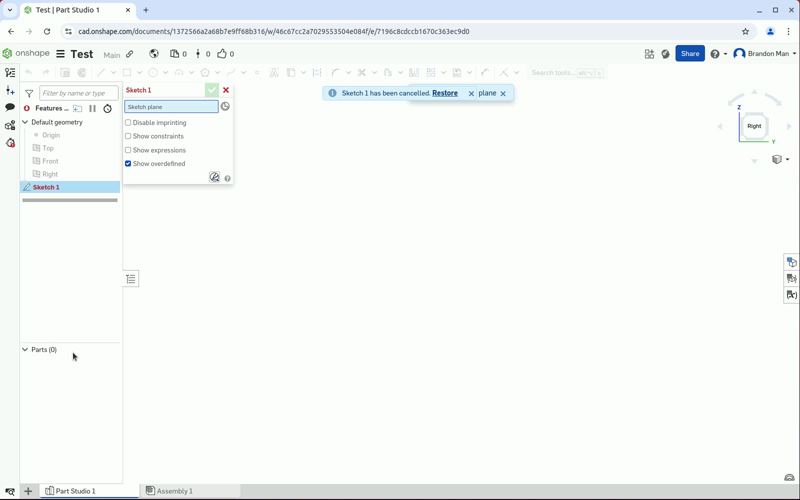
mouse_move(73, 176)
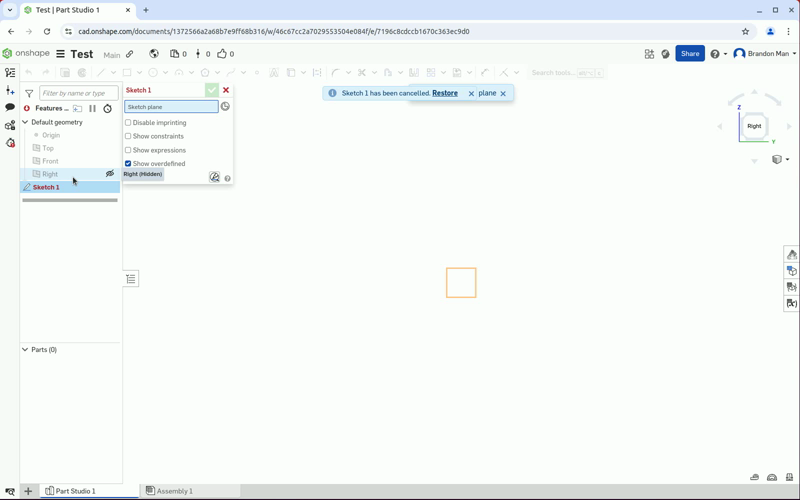
click(73, 176)
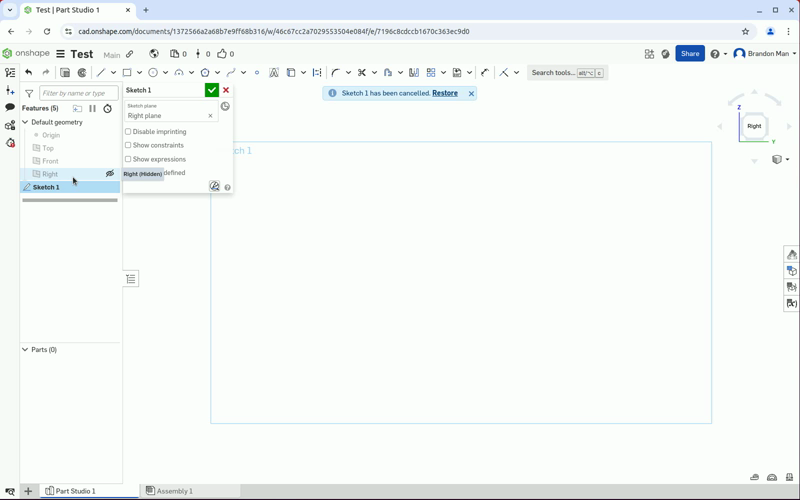
mouse_move(73, 352)
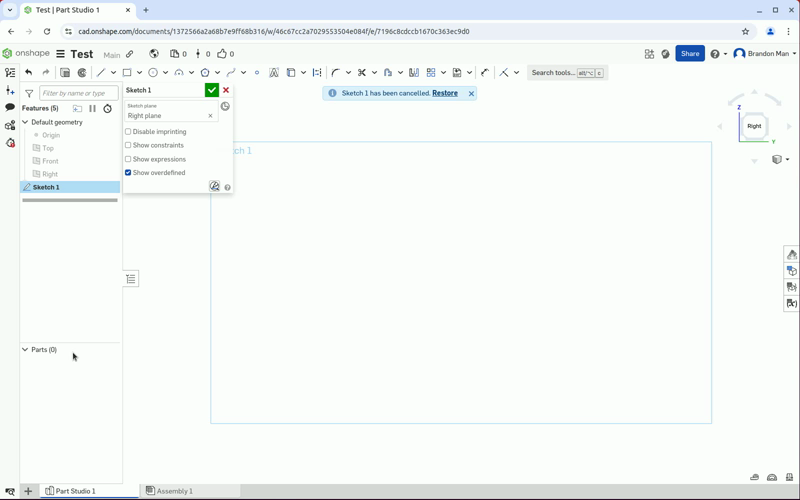
key(y)
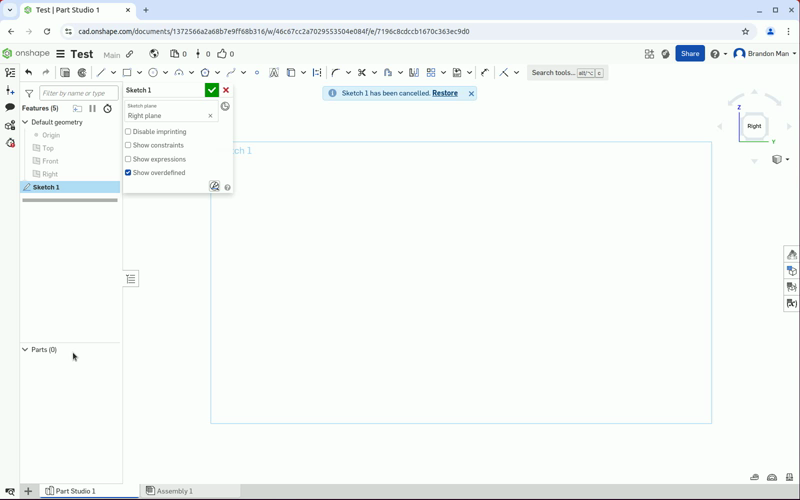
key(l)
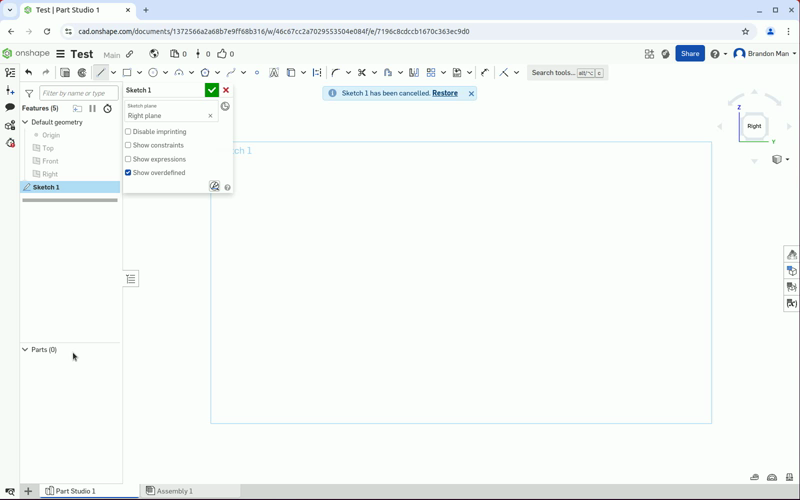
key_down(shift)
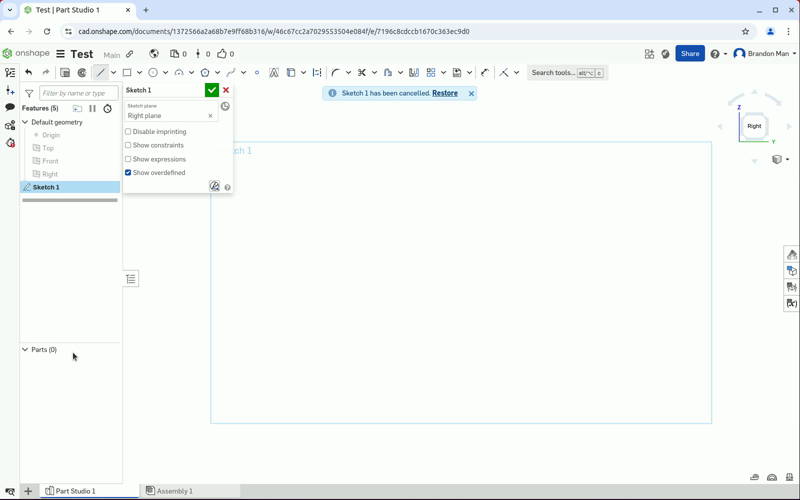
mouse_move(377, 272)
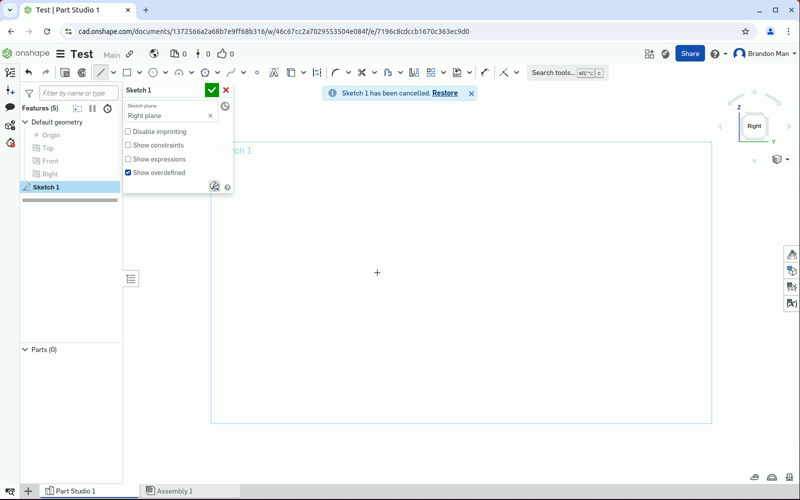
click(377, 272)
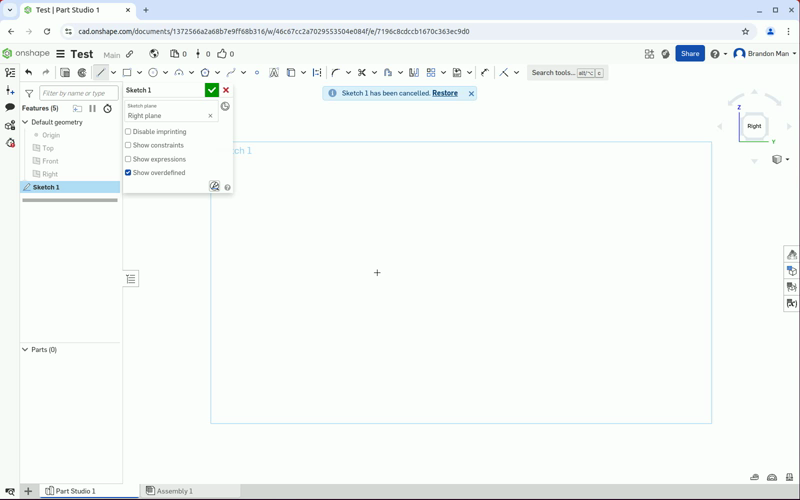
key_up(shift)
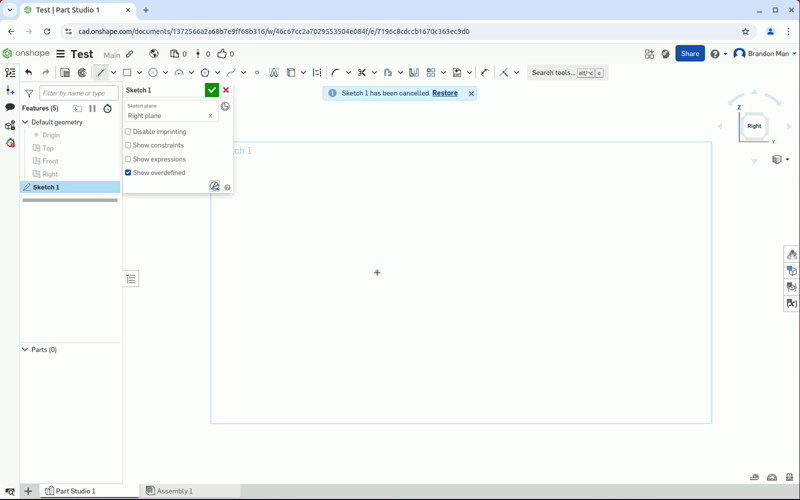
key_down(shift)
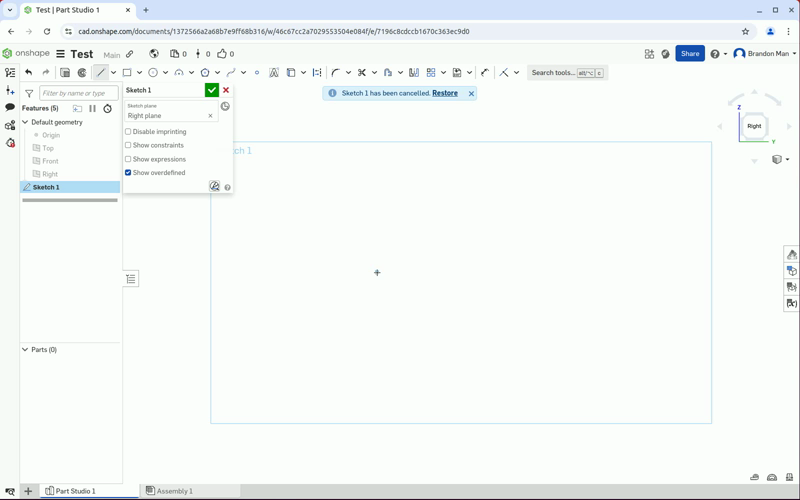
mouse_move(407, 272)
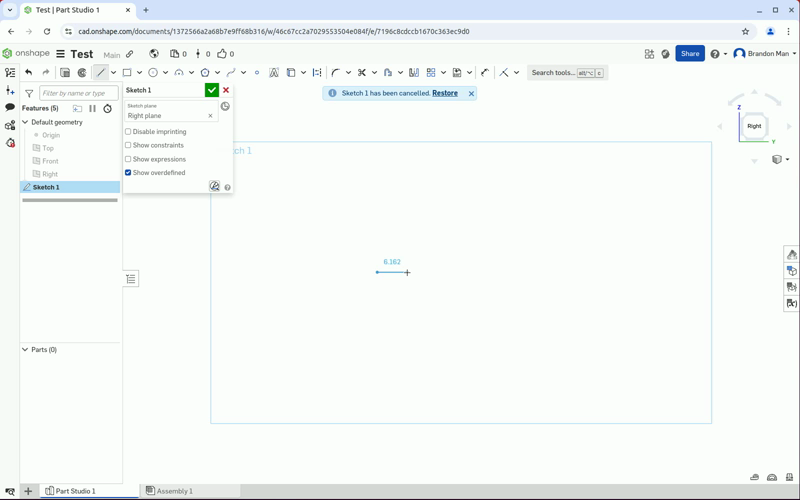
mouse_move(382, 272)
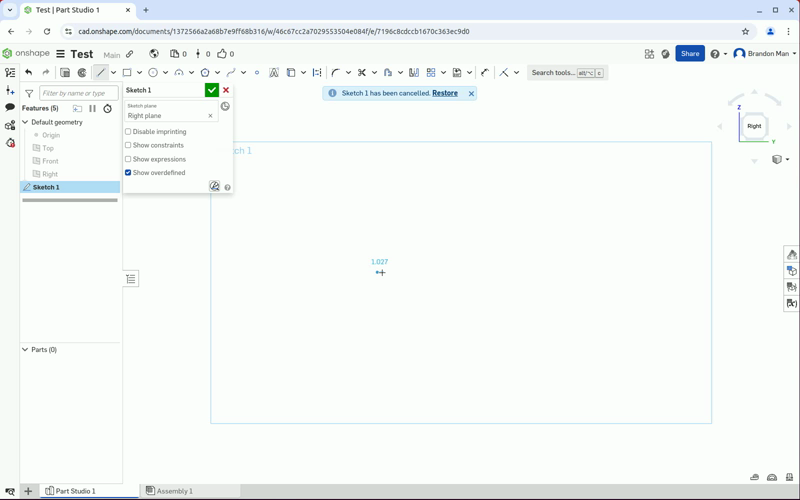
scroll(6)
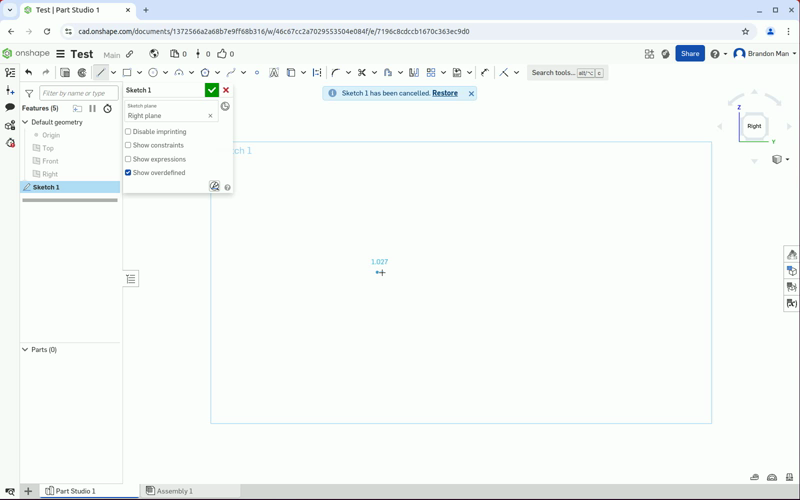
scroll(6)
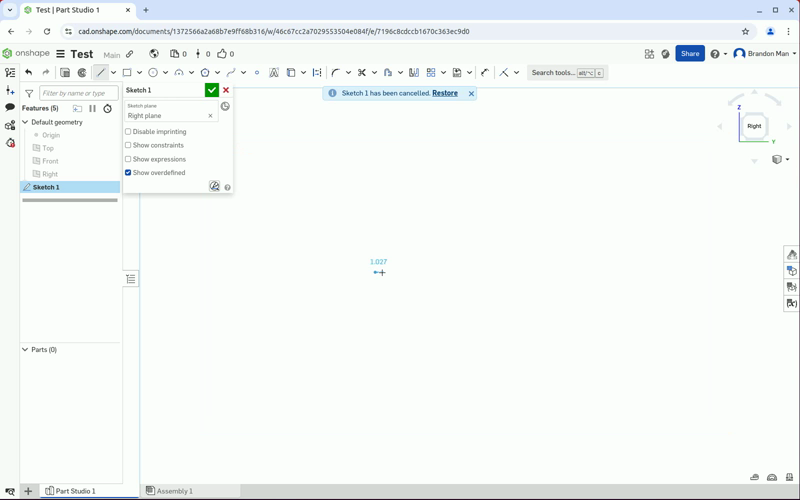
scroll(6)
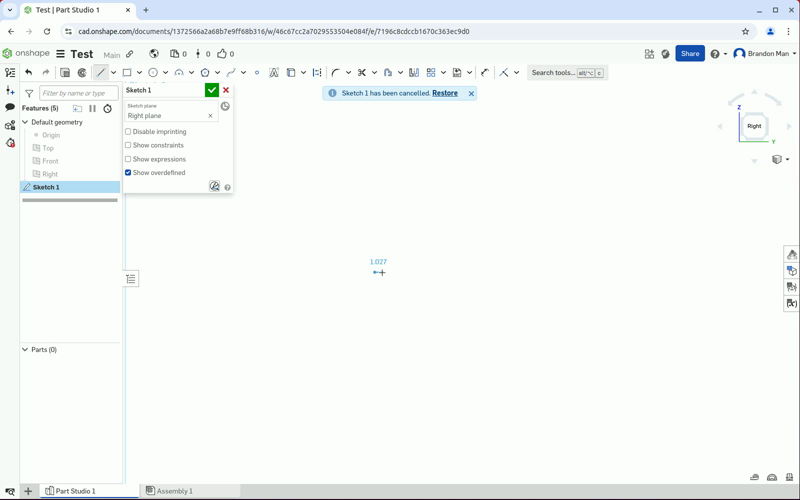
scroll(6)
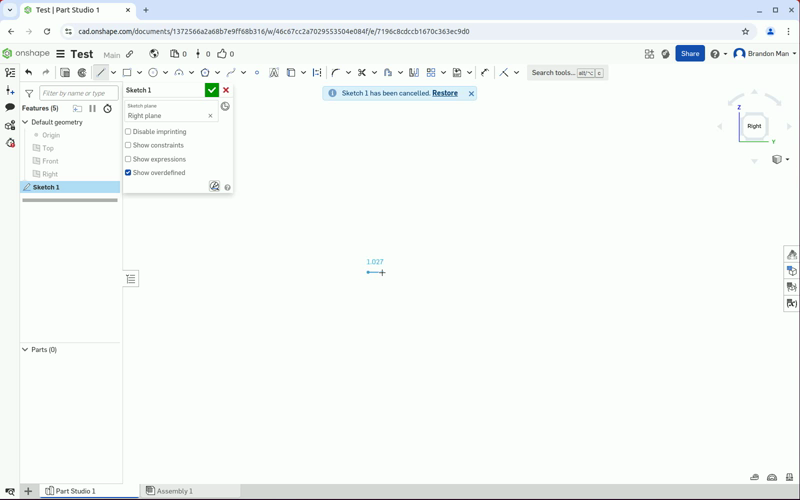
scroll(6)
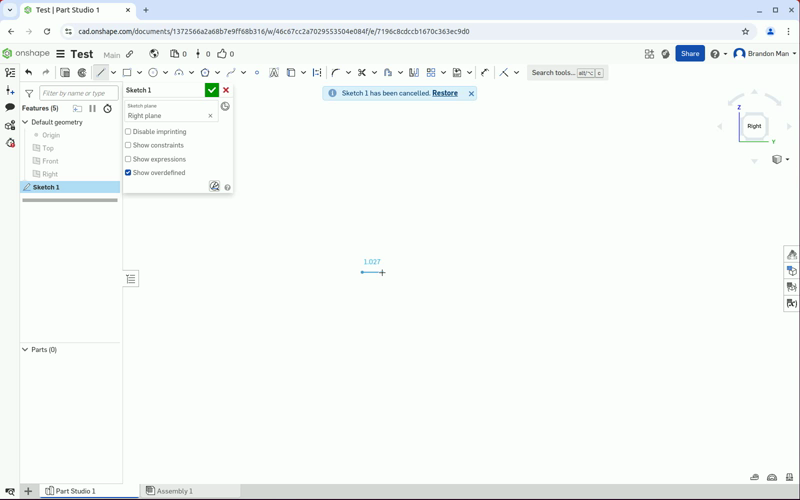
scroll(6)
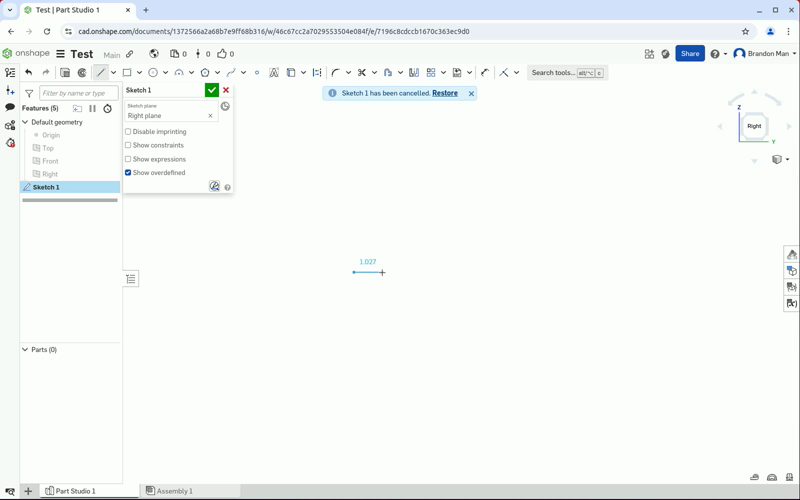
scroll(6)
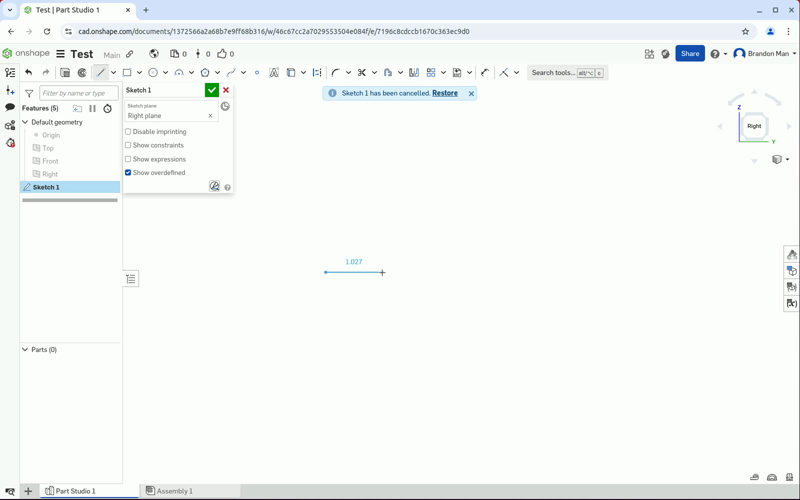
click(382, 272)
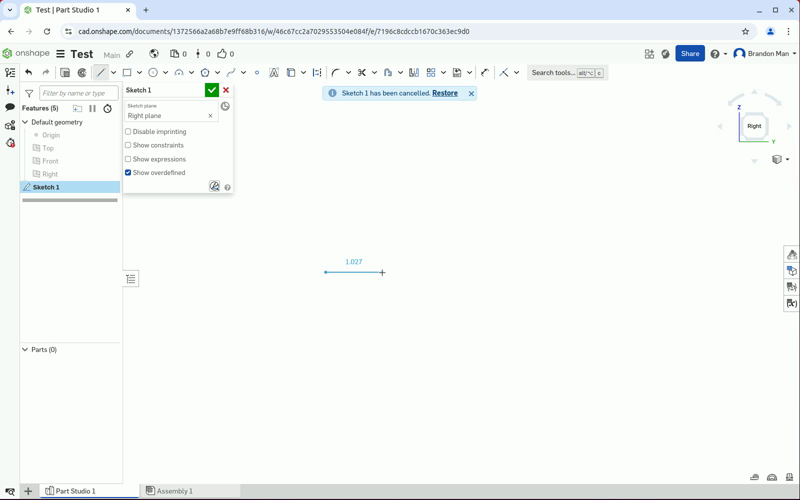
scroll(-6)
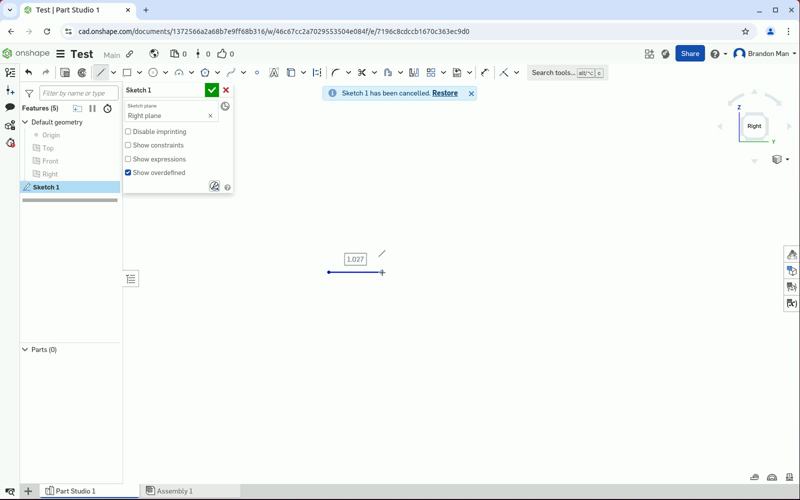
scroll(-6)
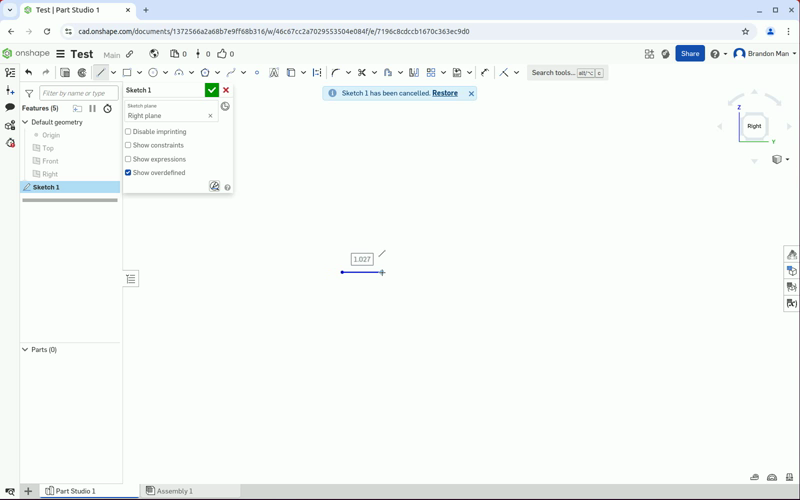
scroll(-6)
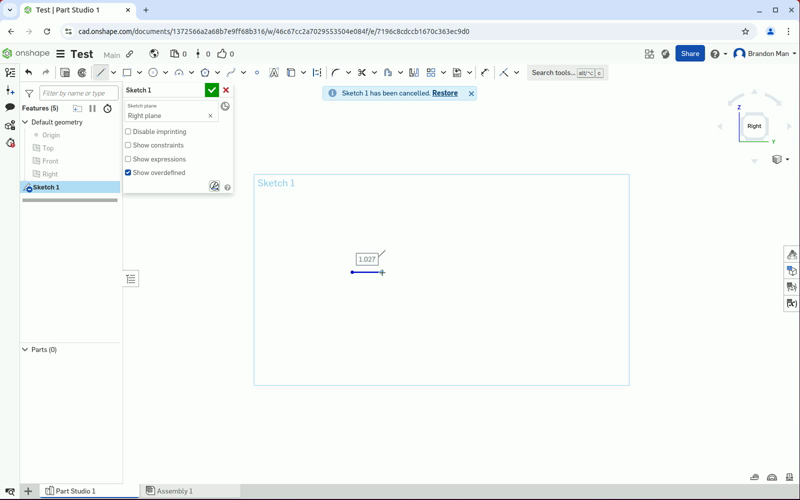
scroll(-6)
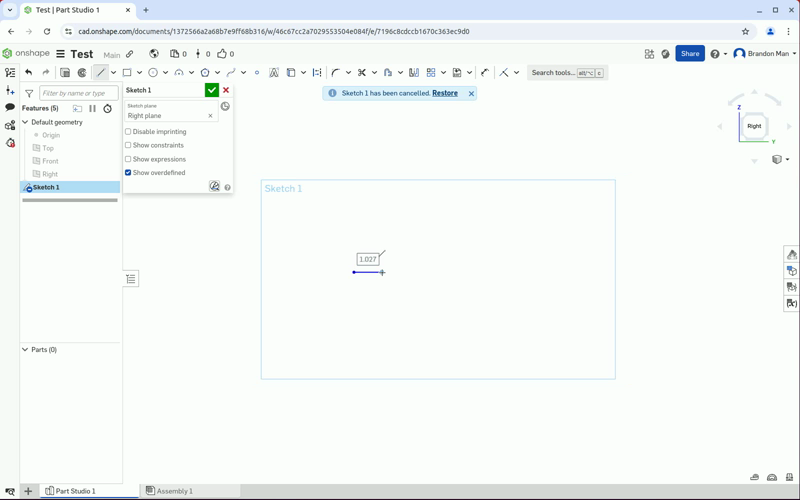
scroll(-6)
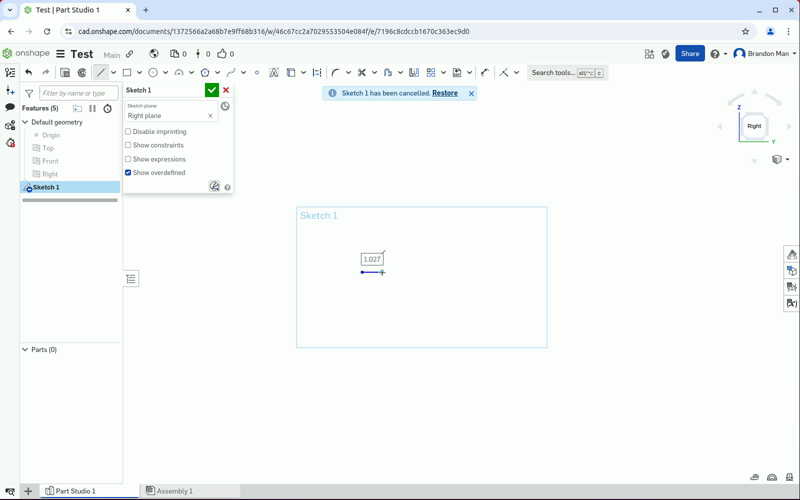
scroll(-6)
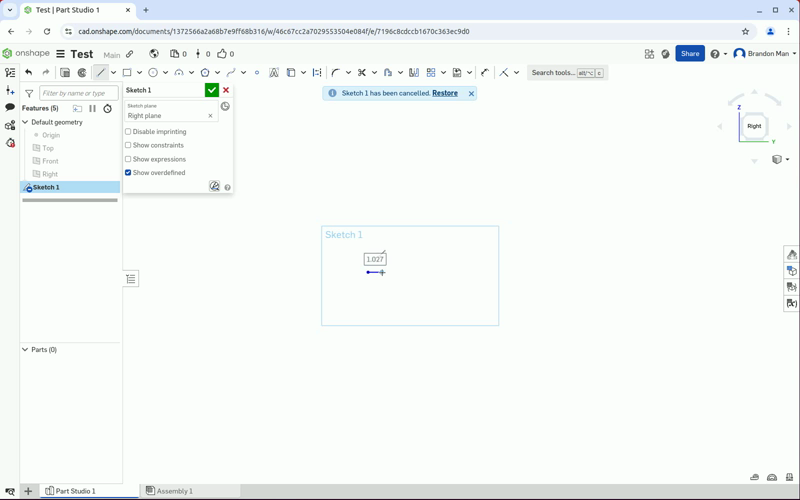
scroll(-6)
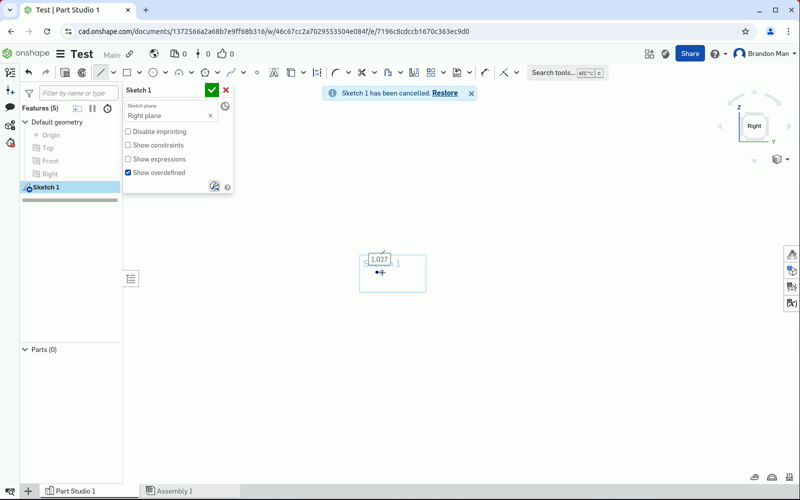
key_up(shift)
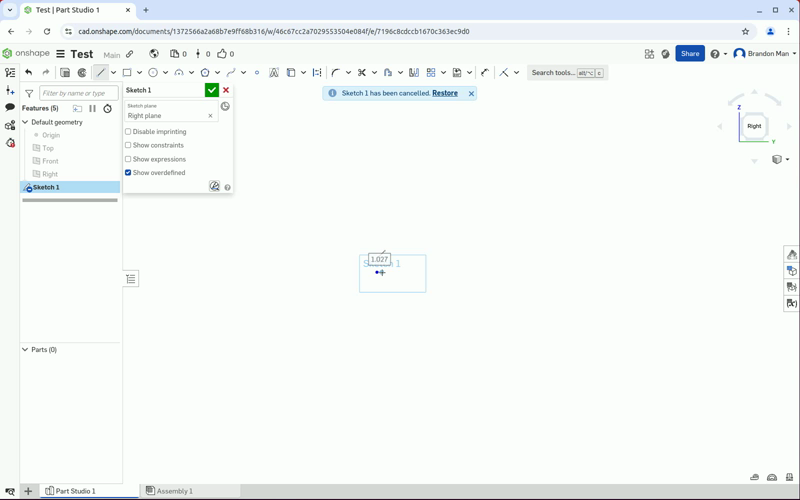
key_down(shift)
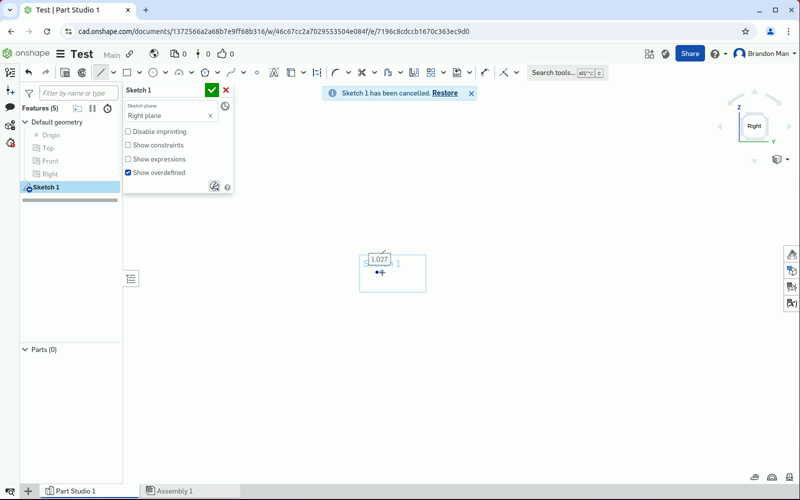
mouse_move(412, 272)
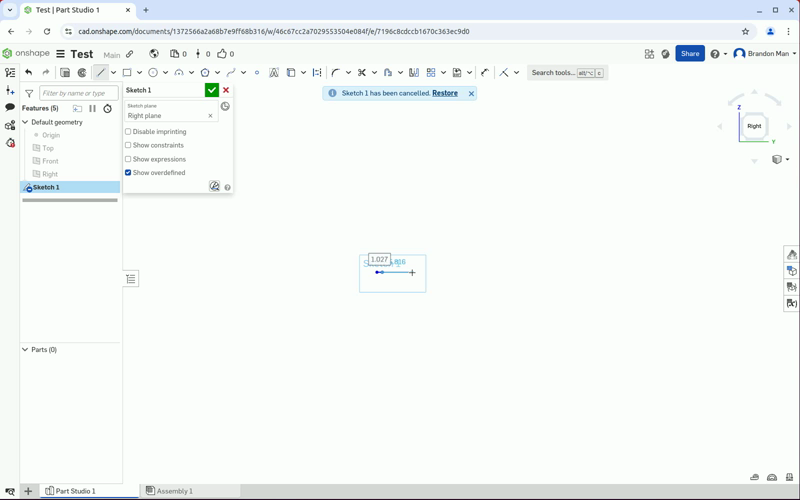
mouse_move(382, 261)
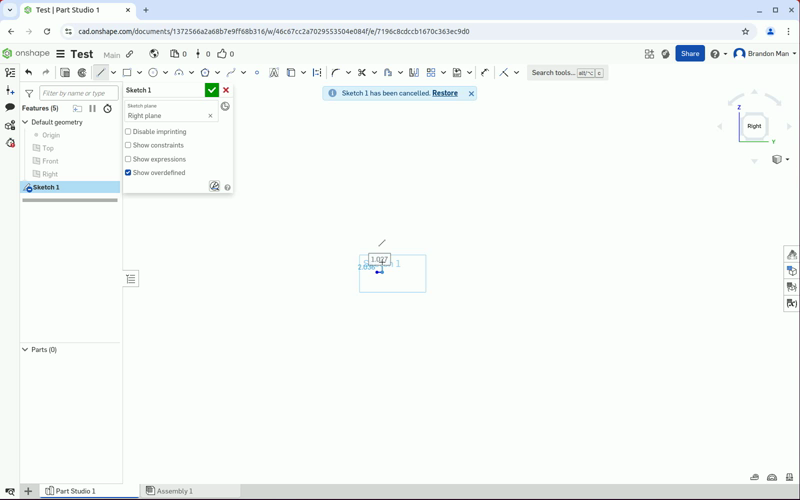
click(382, 261)
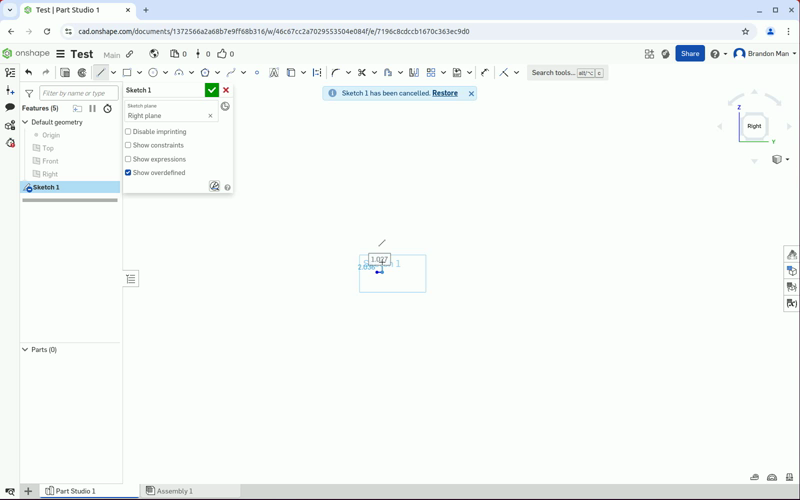
key_up(shift)
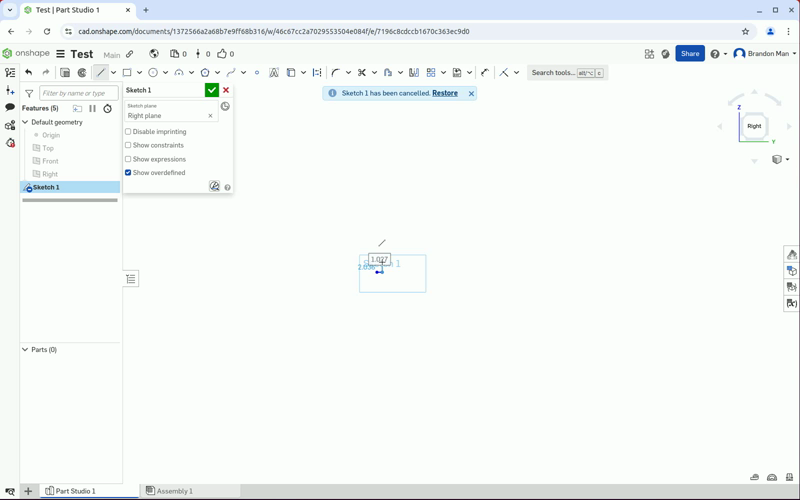
key_down(shift)
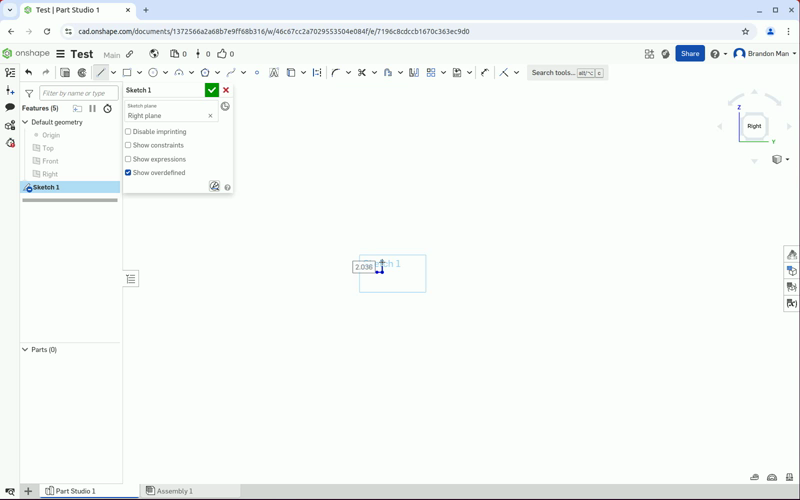
mouse_move(412, 261)
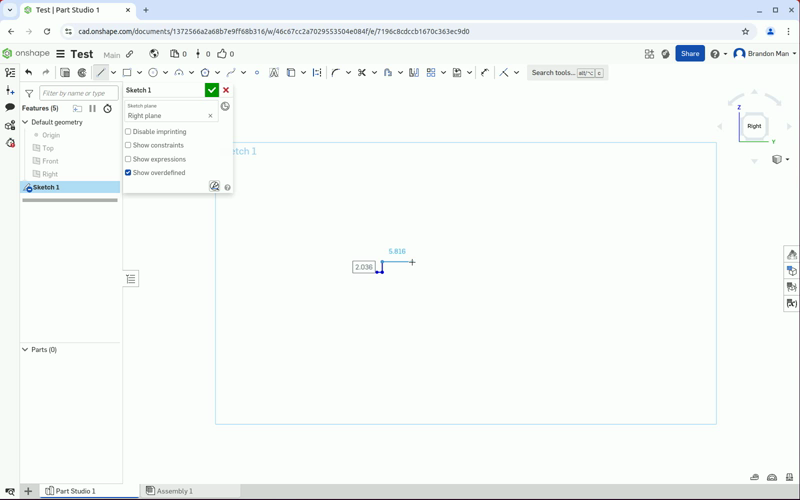
mouse_move(377, 261)
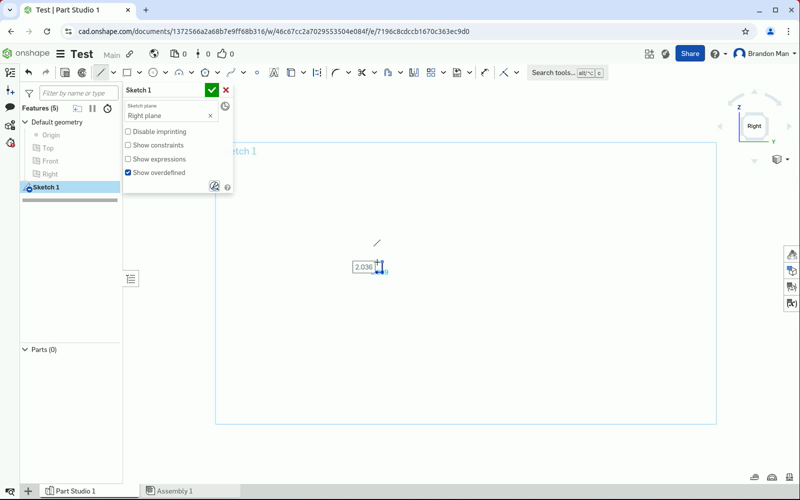
scroll(6)
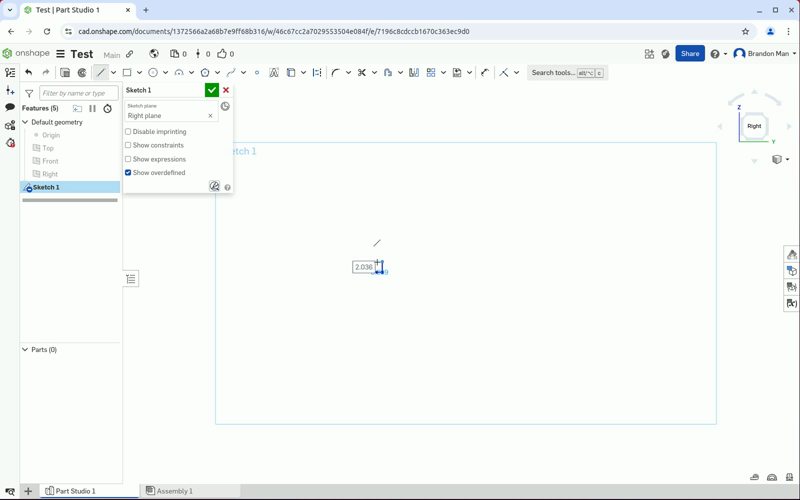
scroll(6)
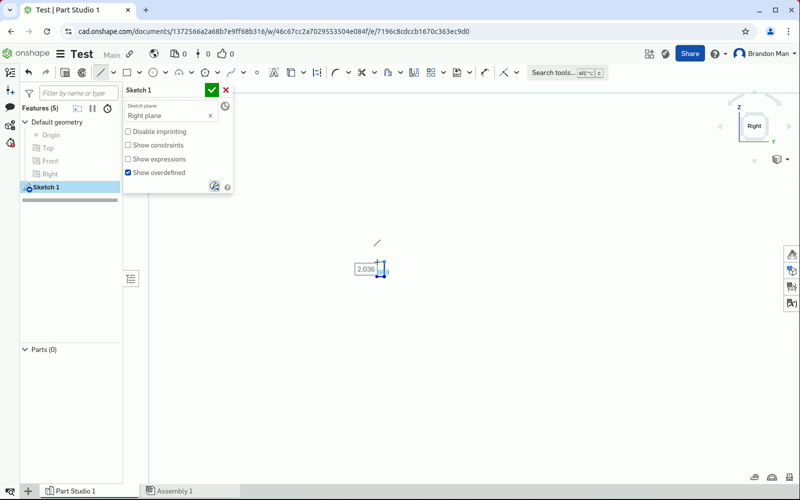
scroll(6)
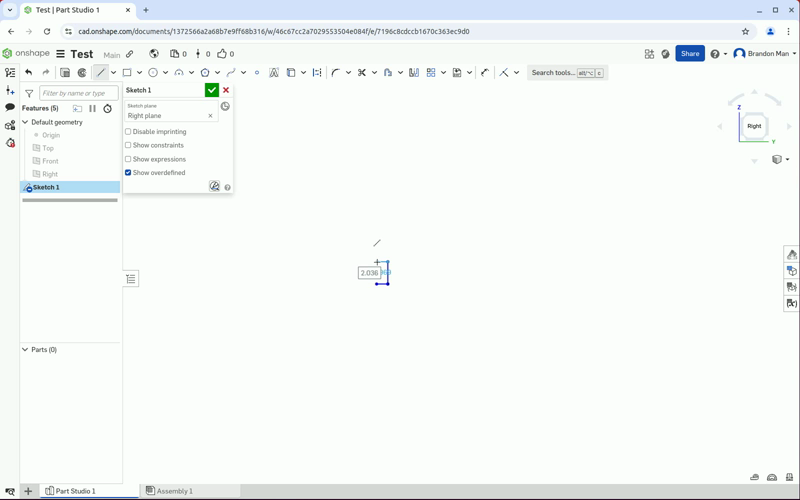
scroll(6)
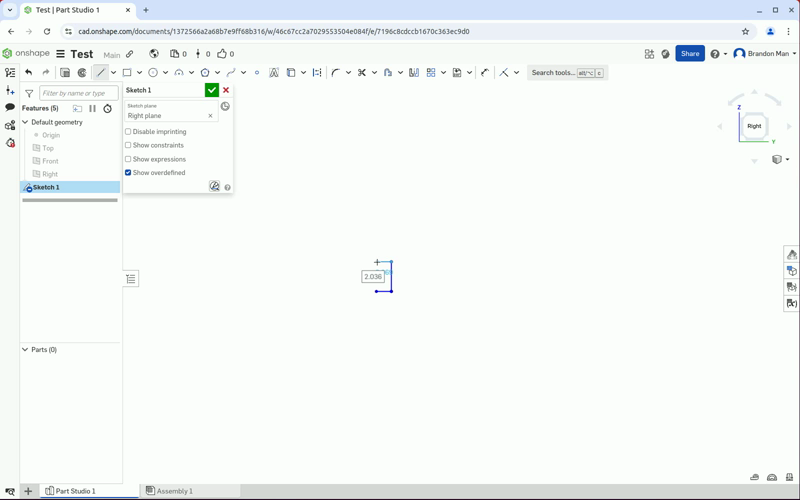
scroll(6)
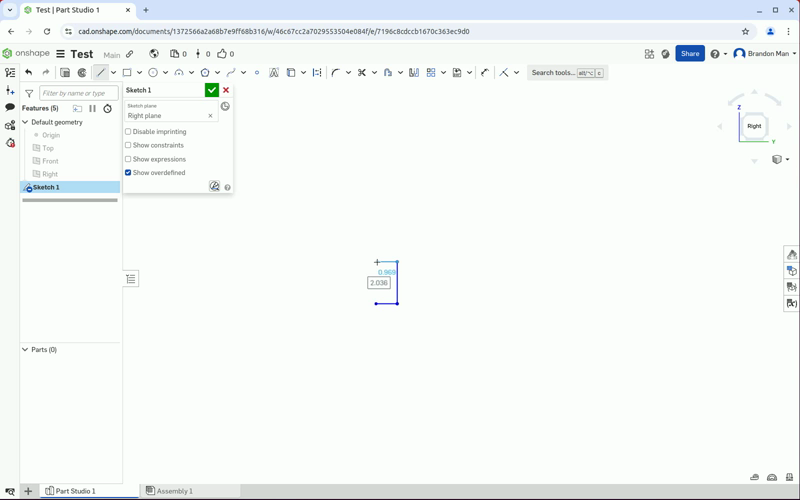
scroll(6)
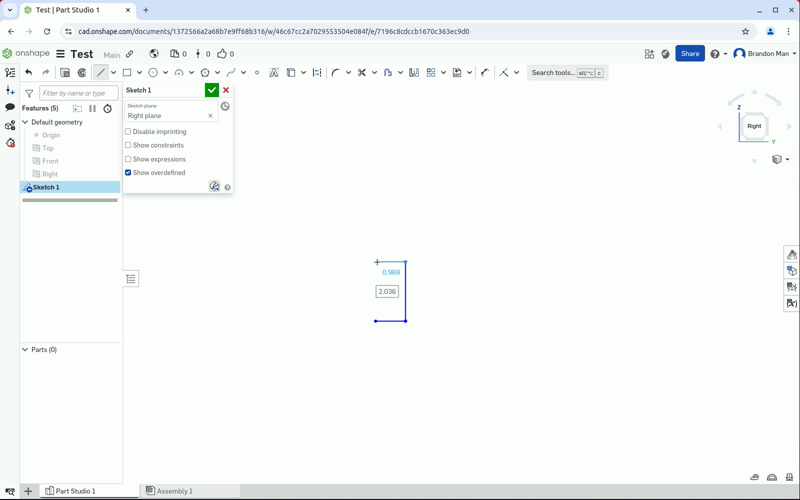
scroll(6)
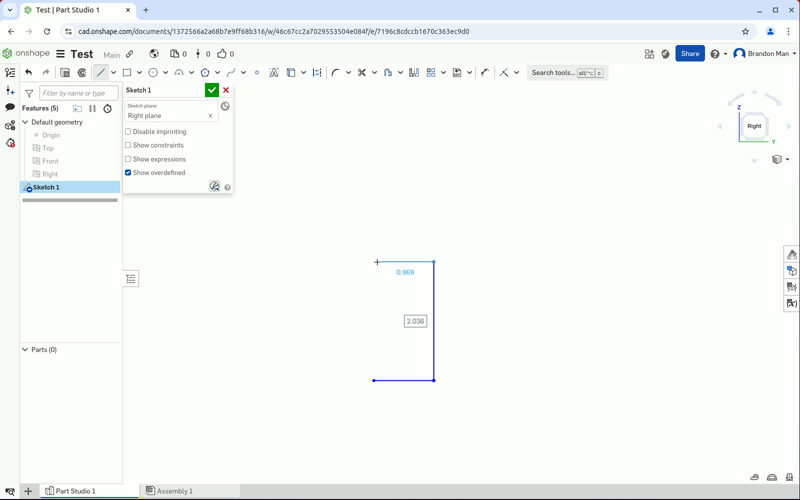
click(377, 261)
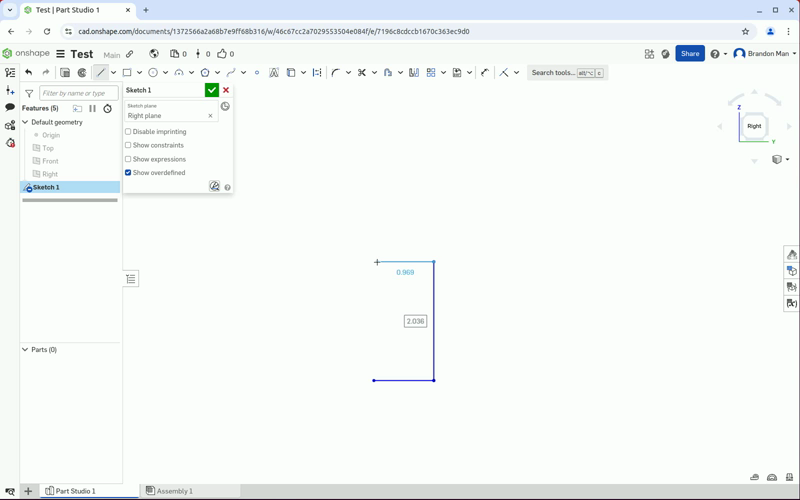
scroll(-6)
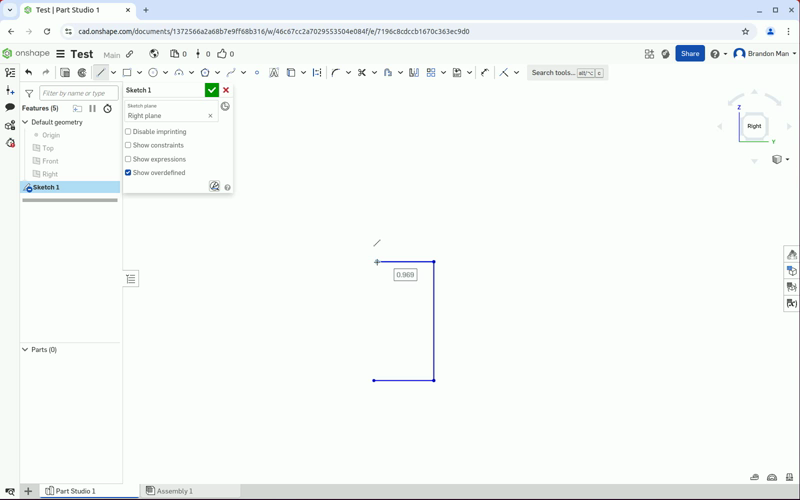
scroll(-6)
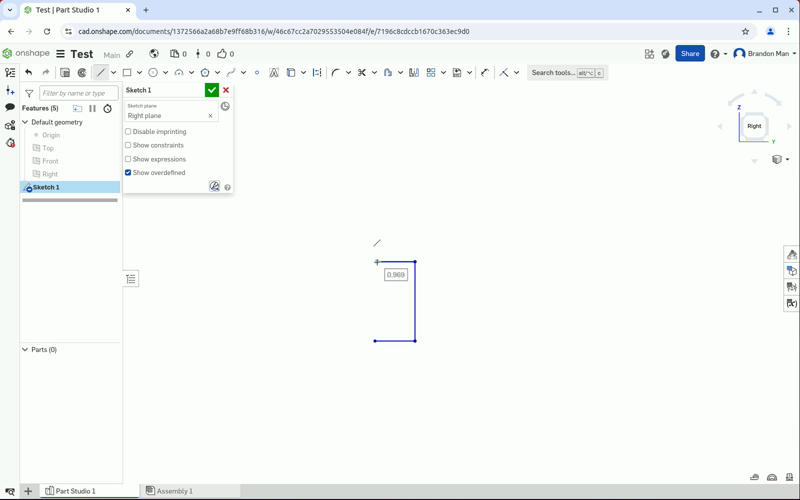
scroll(-6)
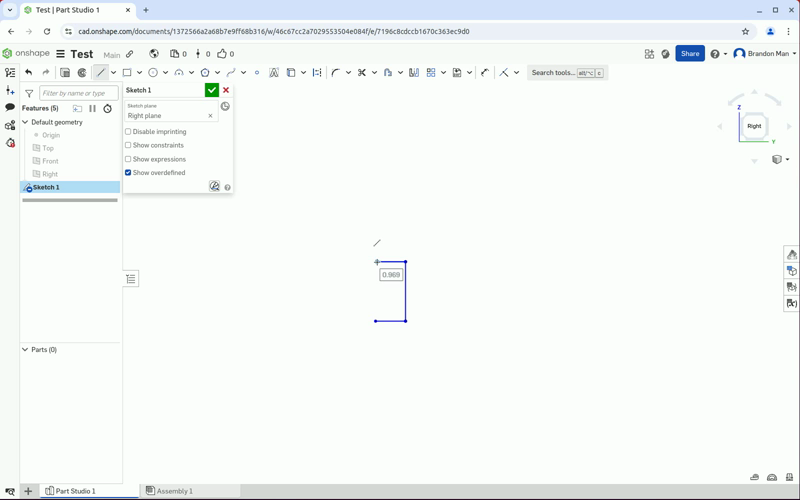
scroll(-6)
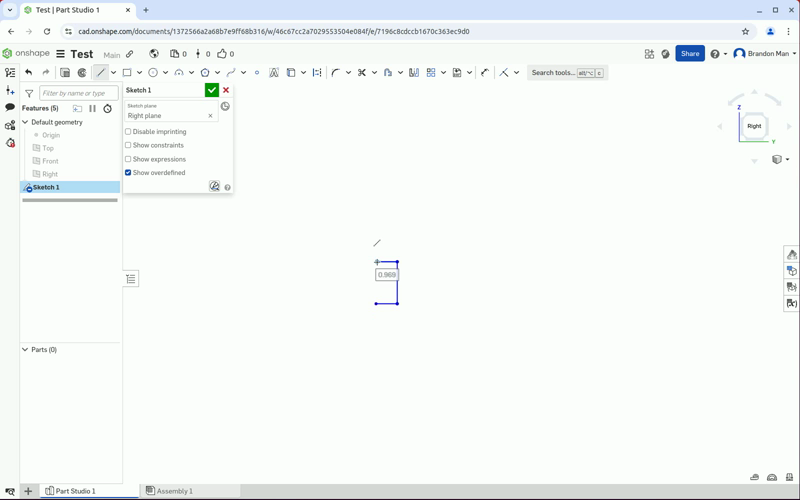
scroll(-6)
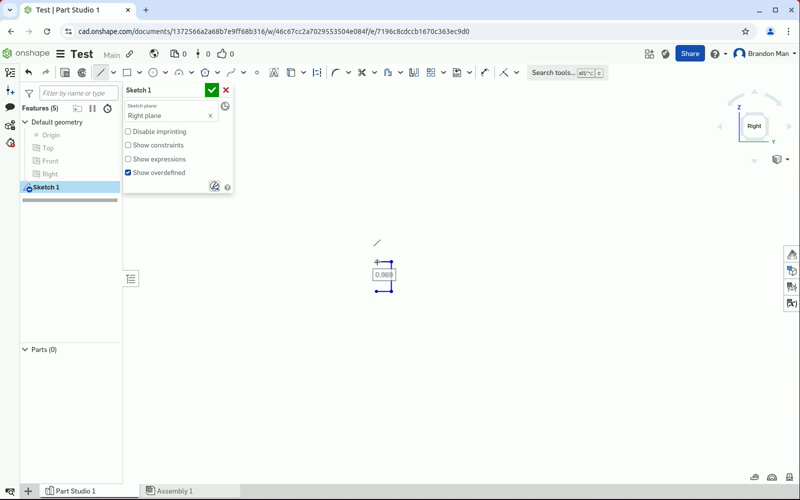
scroll(-6)
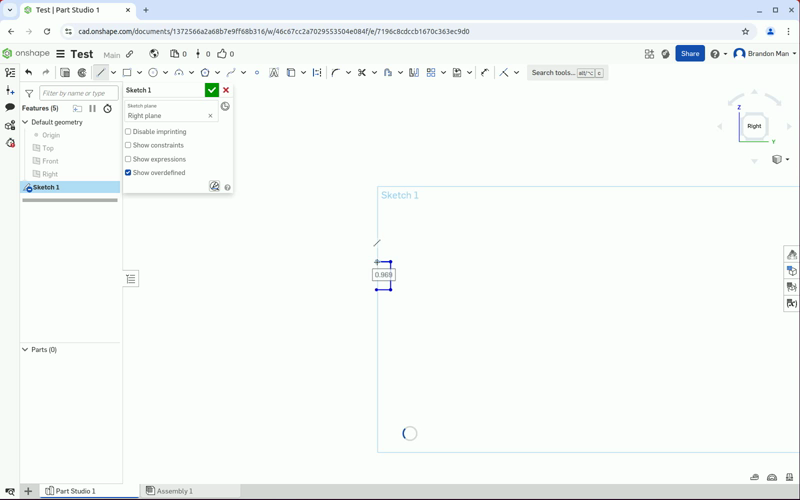
scroll(-6)
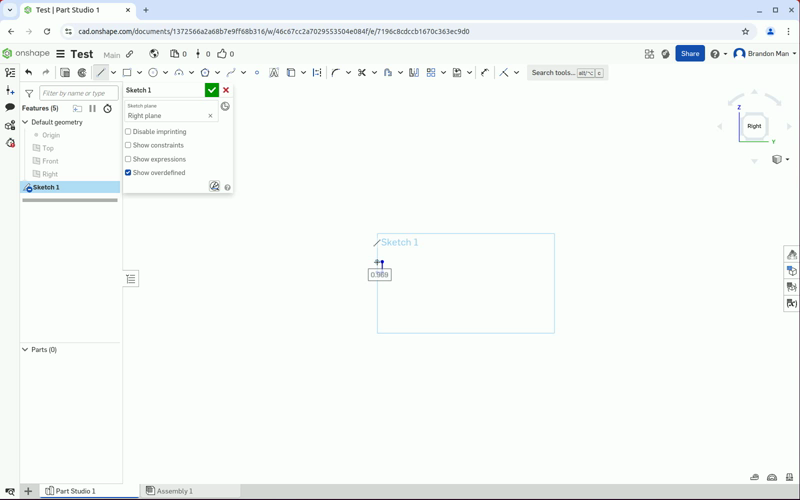
key_up(shift)
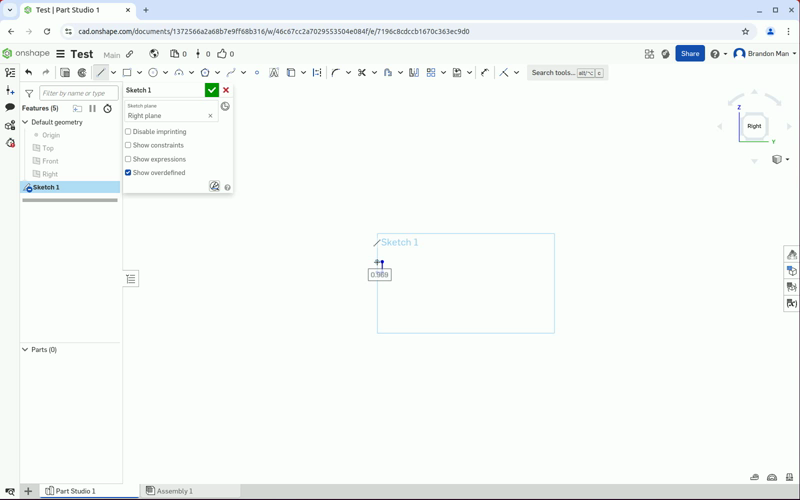
mouse_move(407, 261)
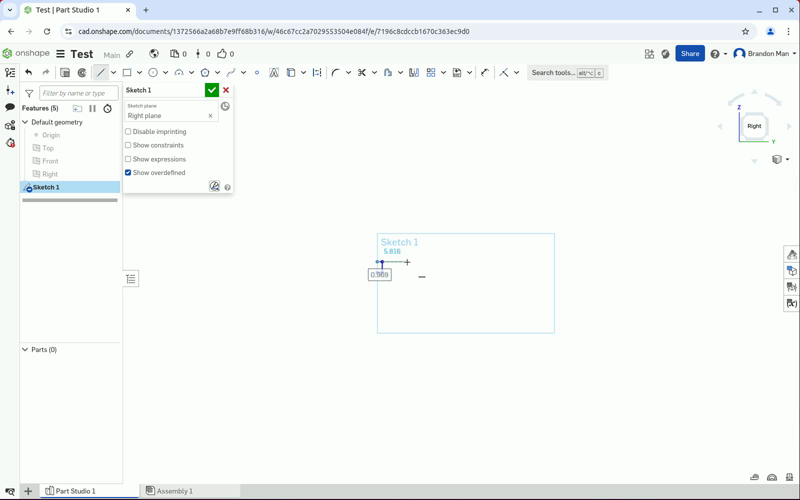
key_down(shift)
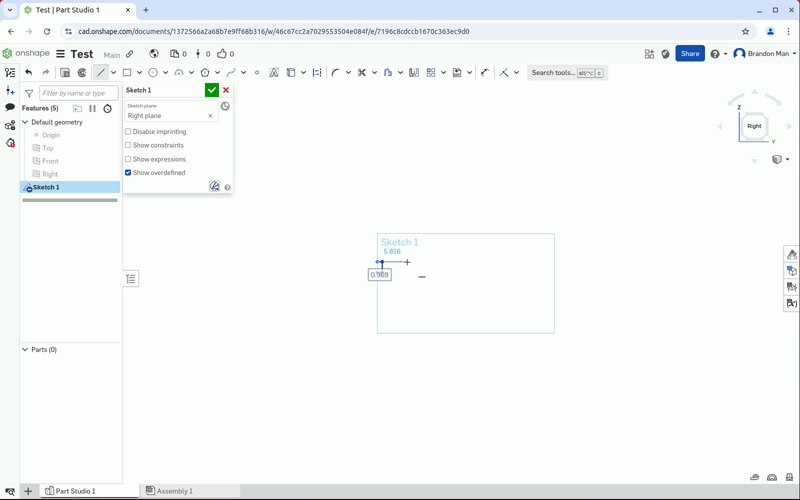
mouse_move(377, 272)
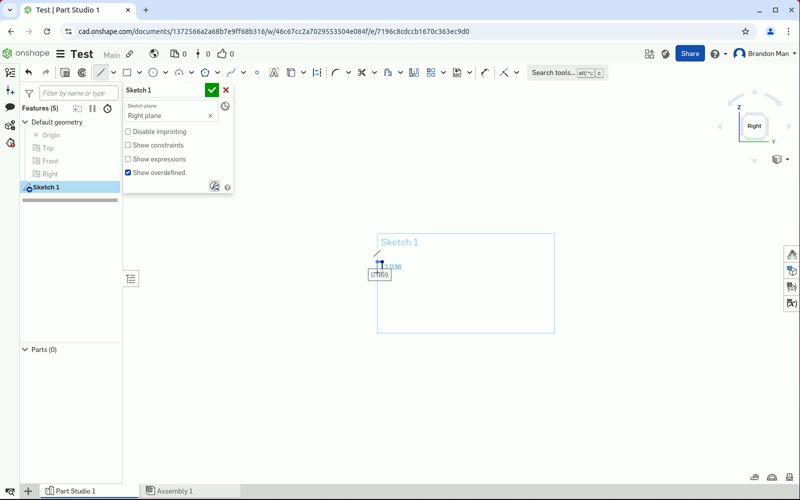
key_up(shift)
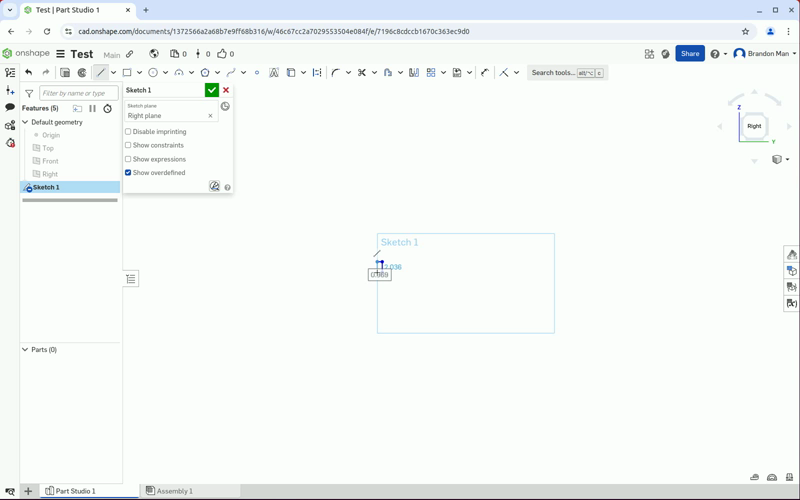
click(377, 272)
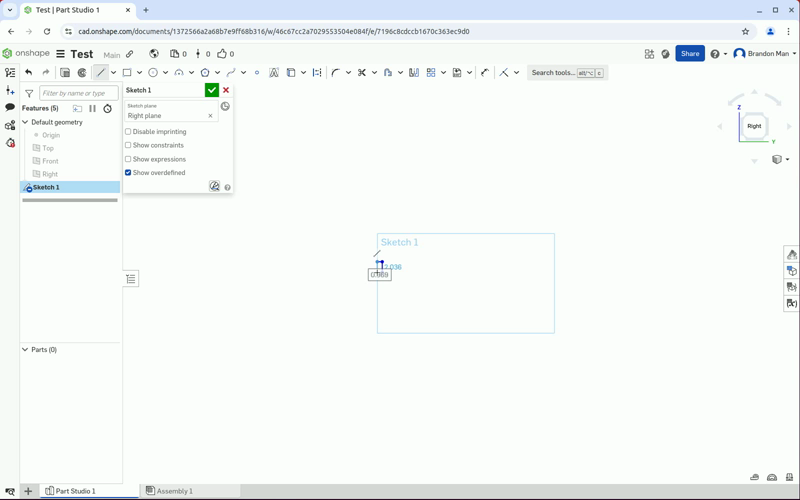
key(esc)
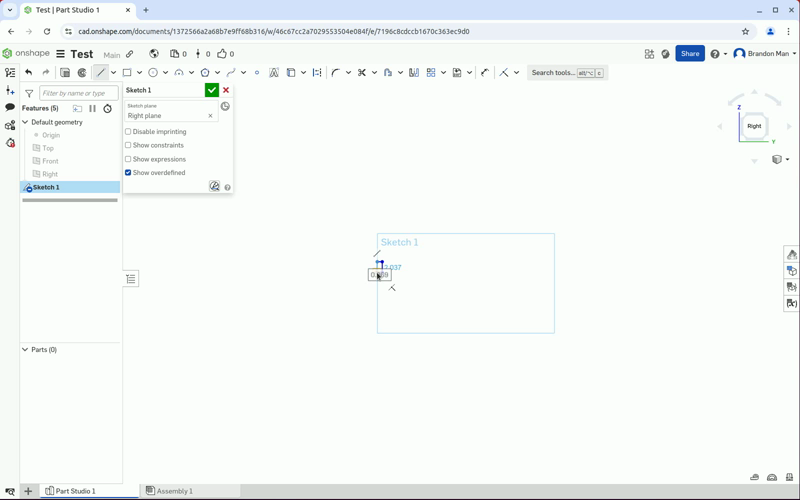
mouse_move(381, 271)
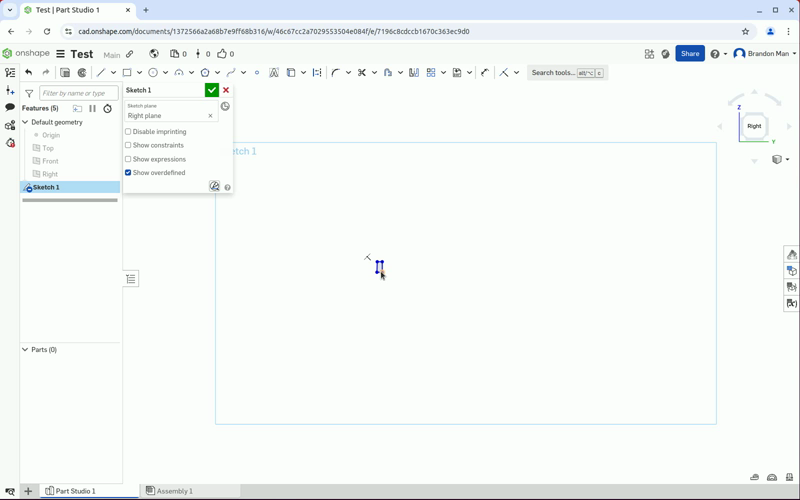
scroll(6)
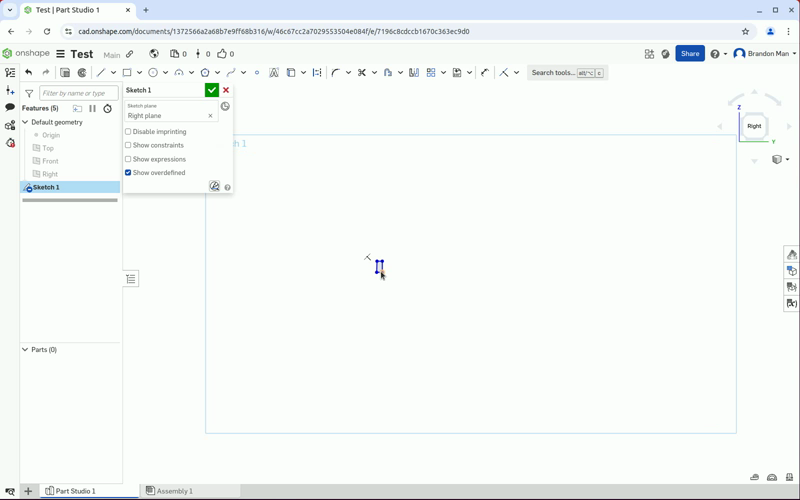
scroll(6)
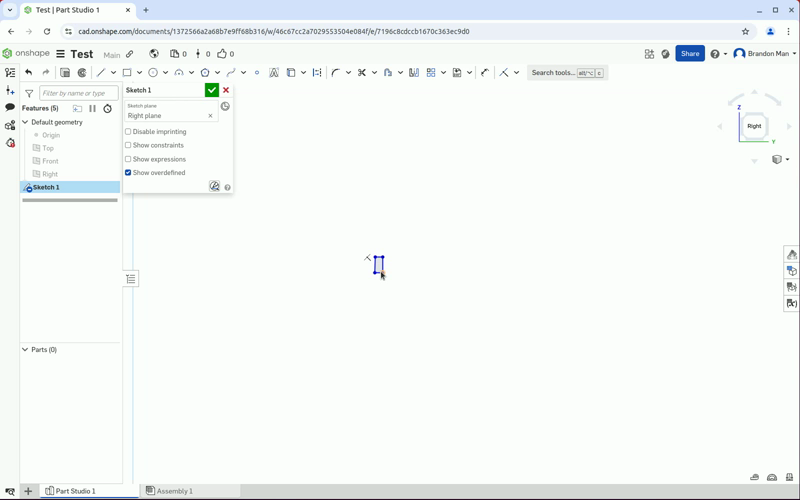
scroll(6)
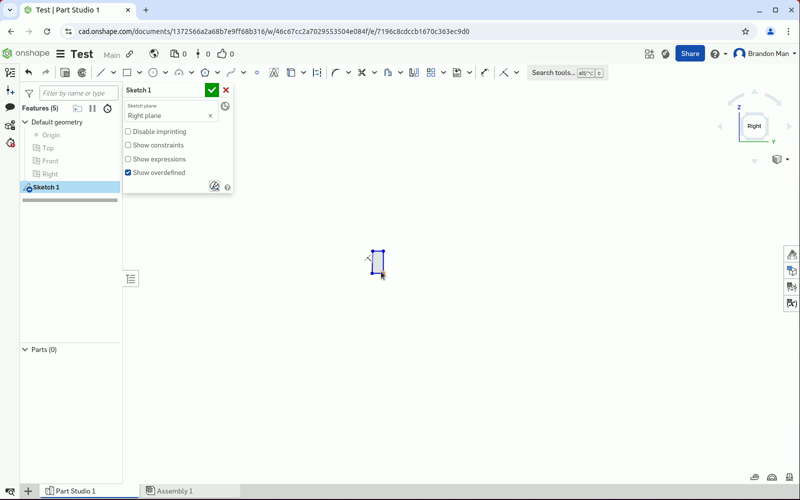
scroll(6)
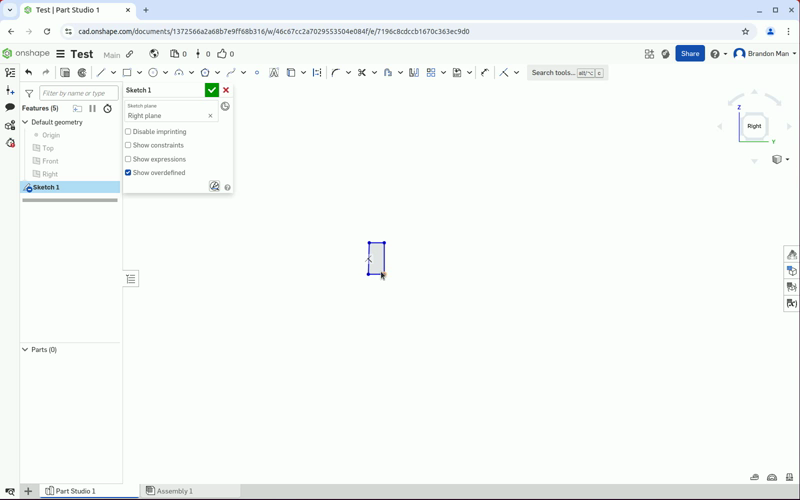
scroll(6)
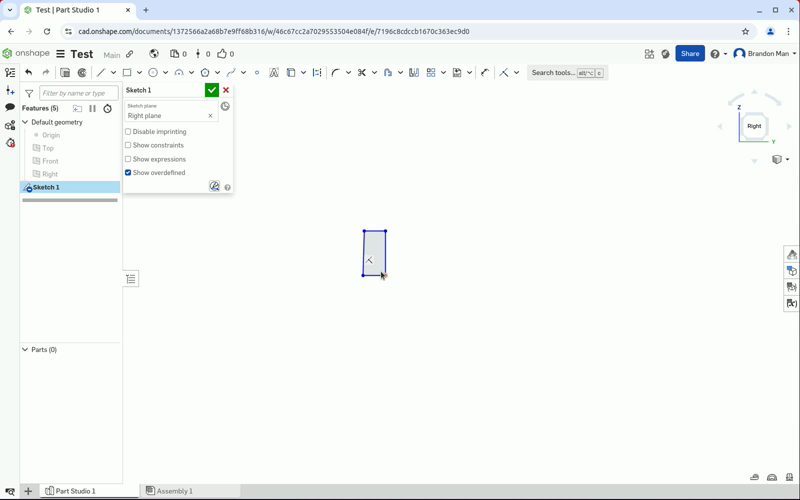
scroll(6)
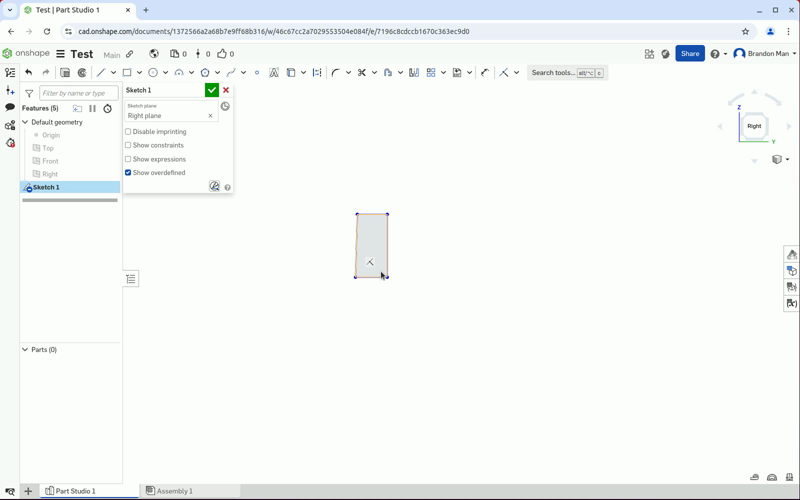
scroll(6)
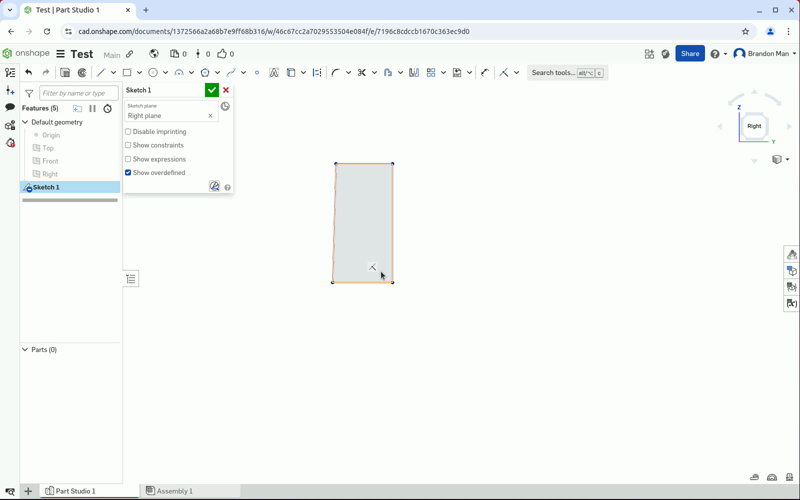
click(381, 271)
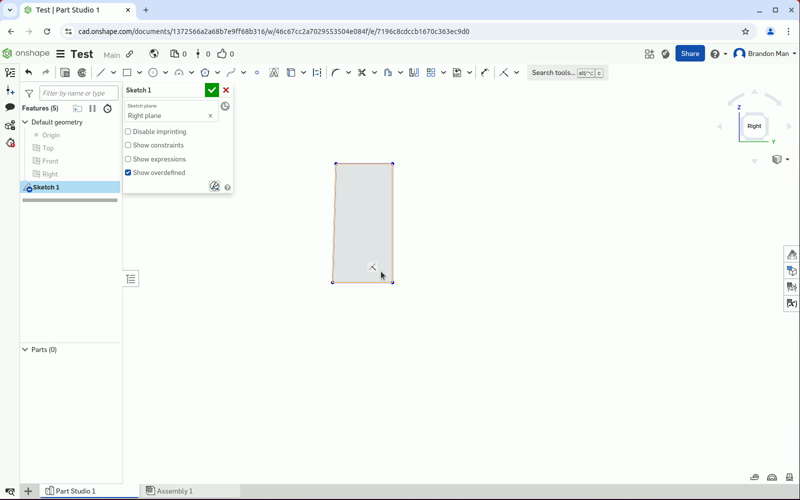
scroll(-6)
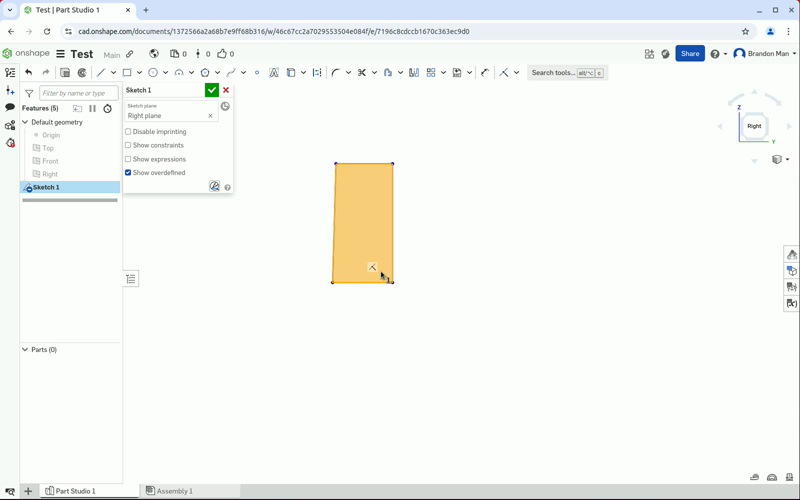
scroll(-6)
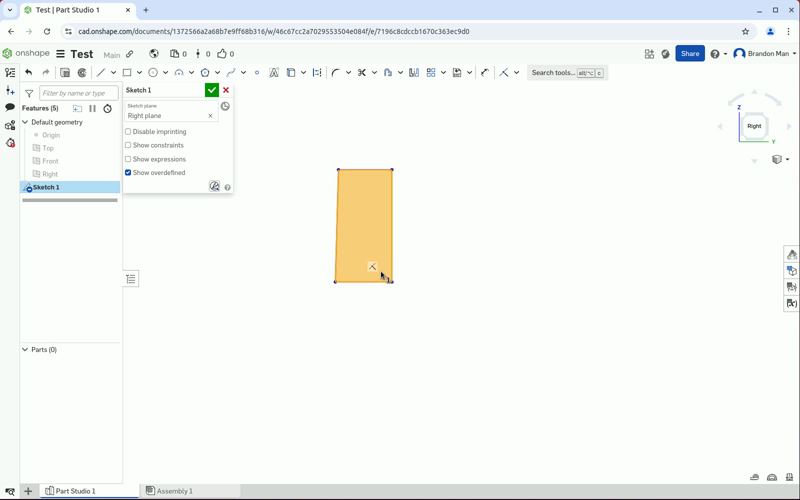
scroll(-6)
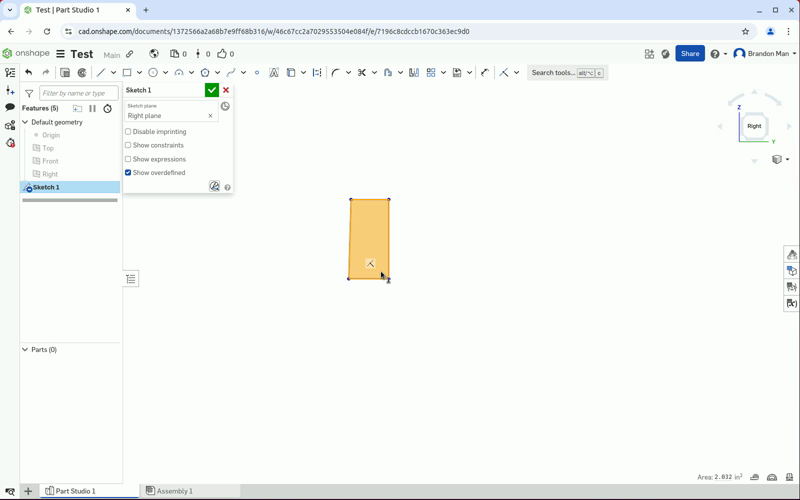
scroll(-6)
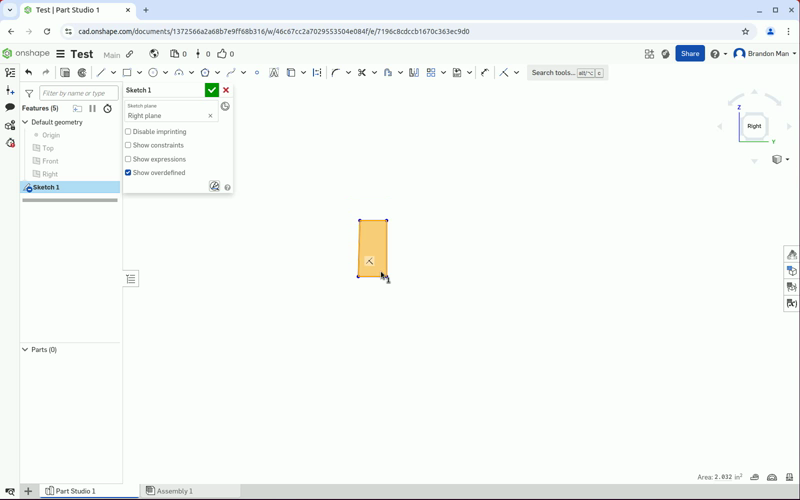
scroll(-6)
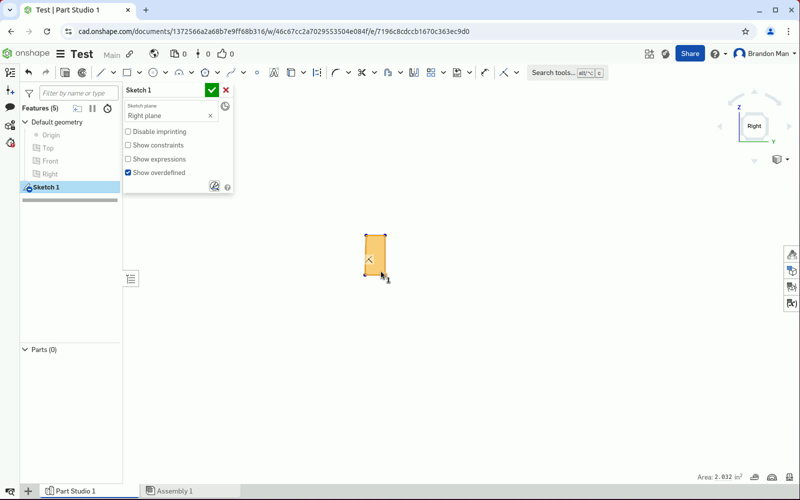
scroll(-6)
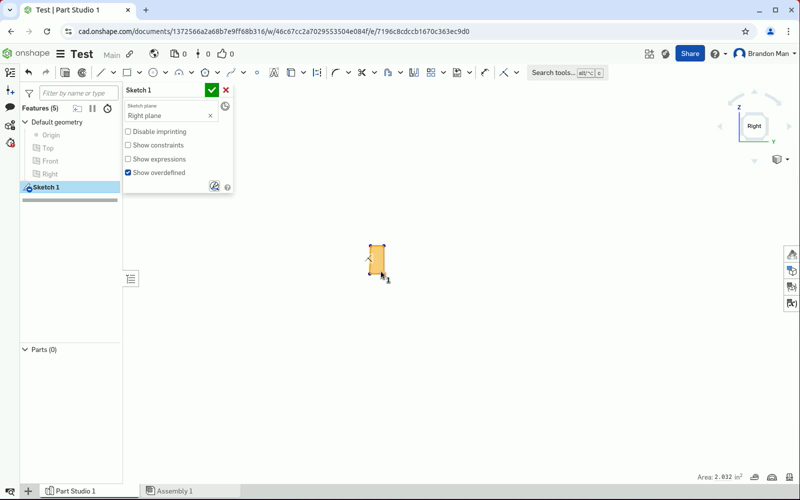
scroll(-6)
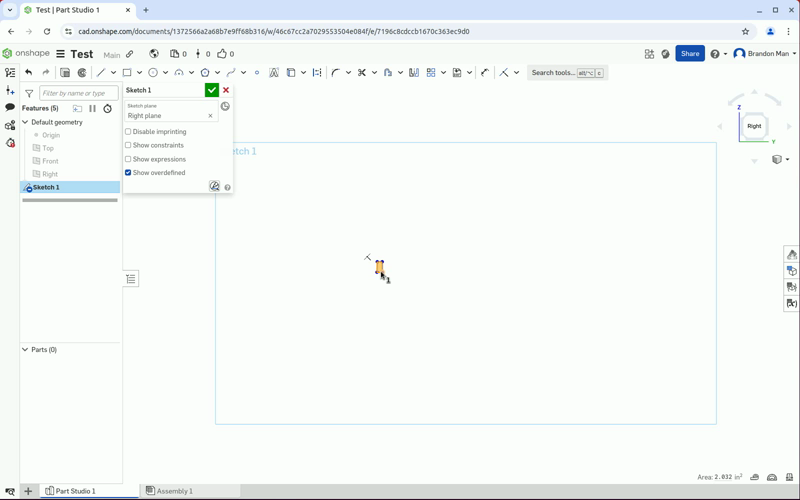
mouse_move(73, 352)
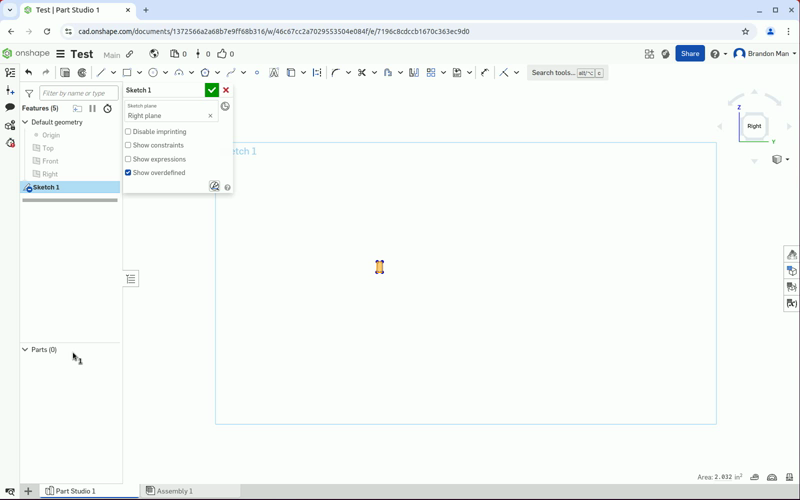
key(shift+y)
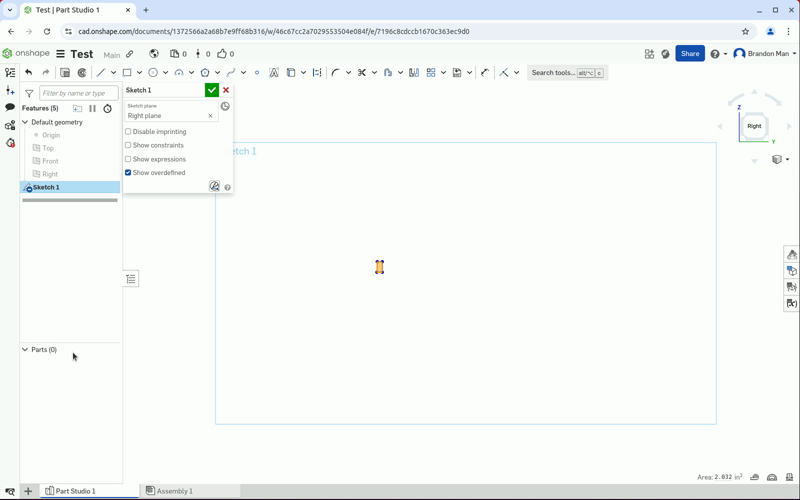
key(shift+e)
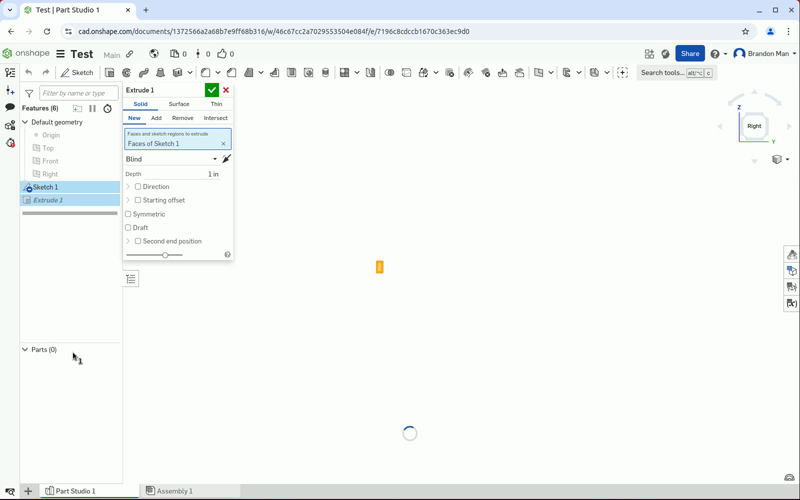
mouse_move(143, 106)
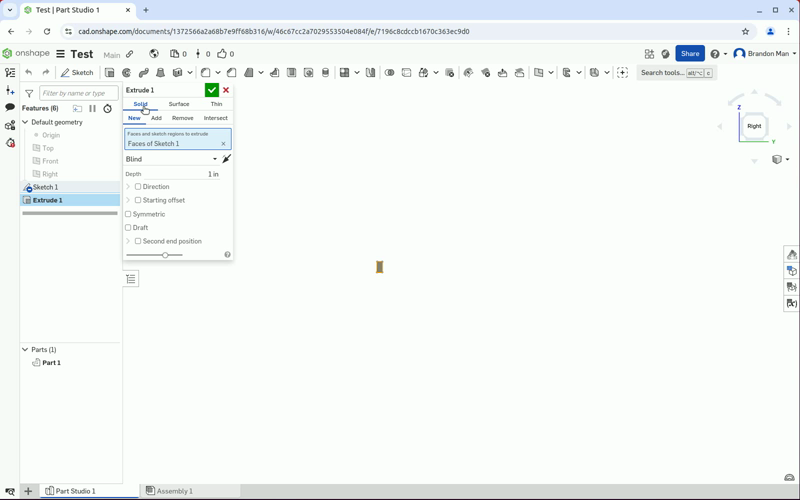
click(143, 106)
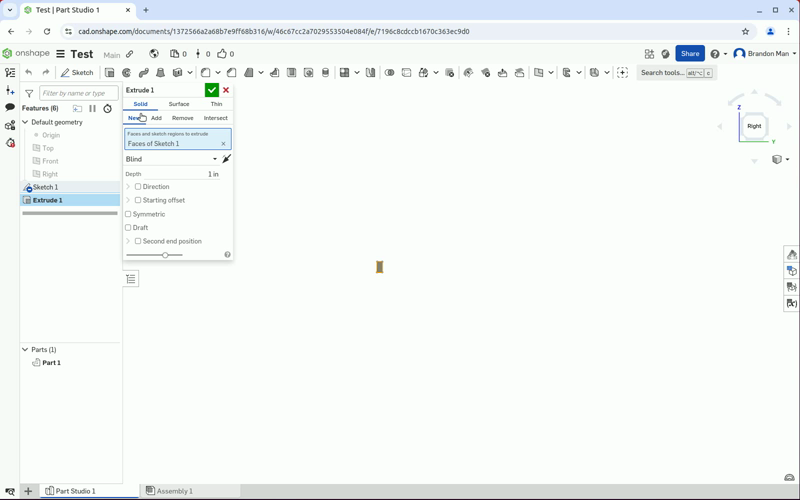
mouse_move(137, 120)
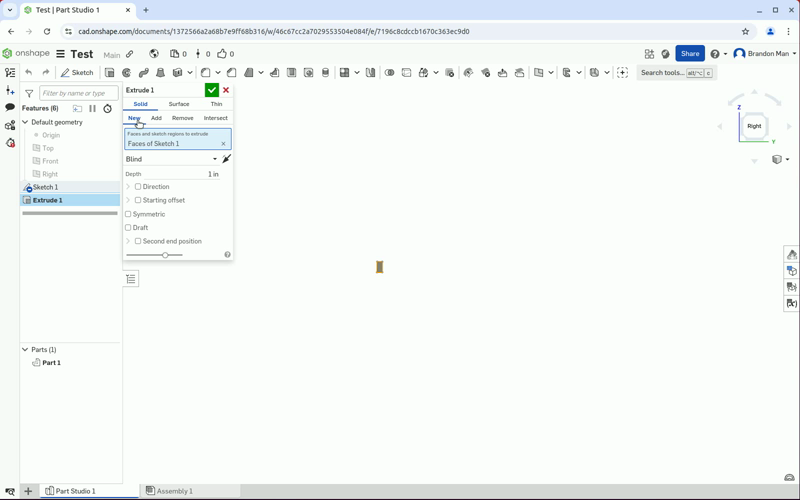
click(137, 120)
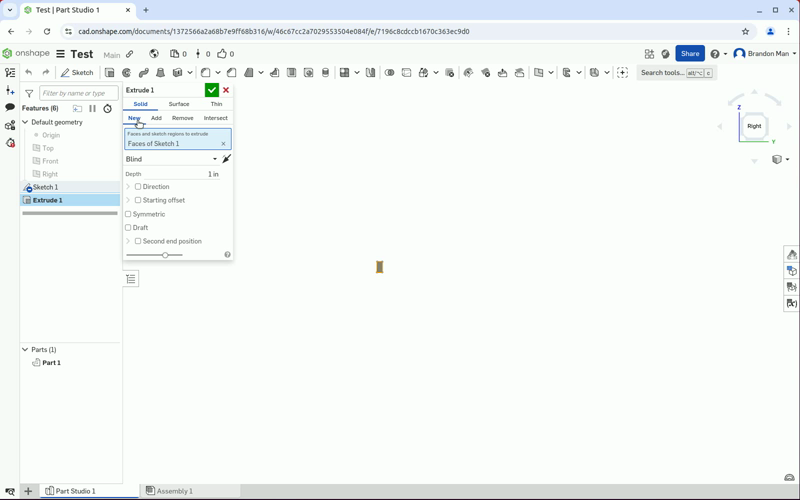
key(tab, 4)
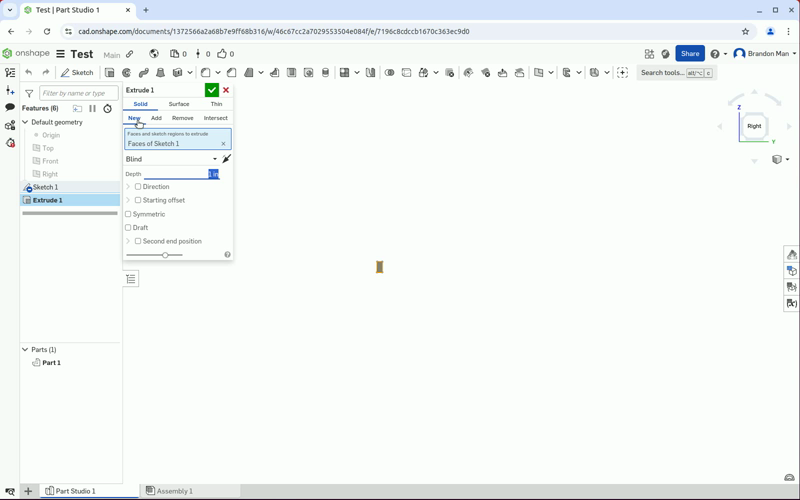
text(0.722)
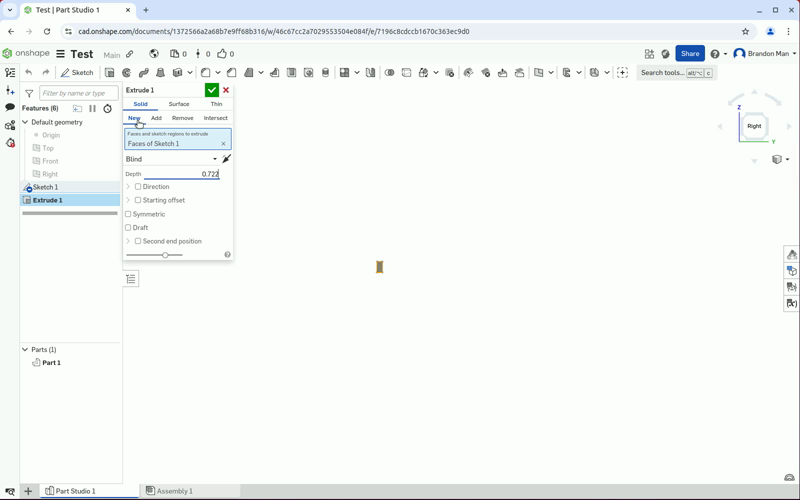
key(enter)
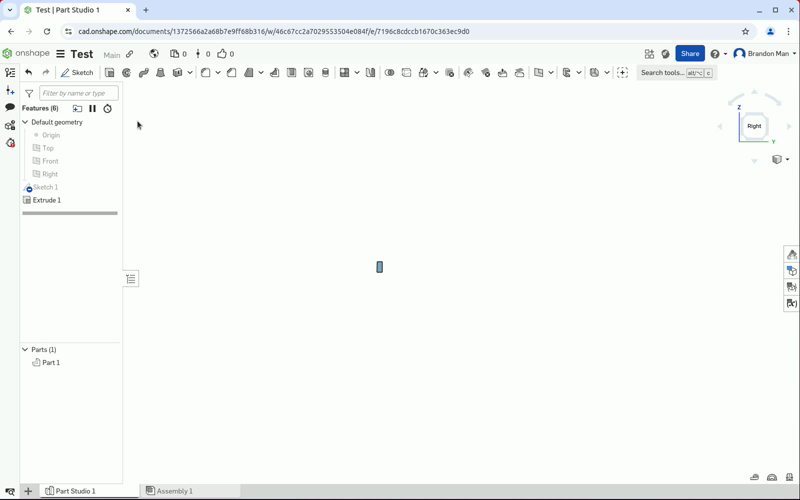
key(shift+h)
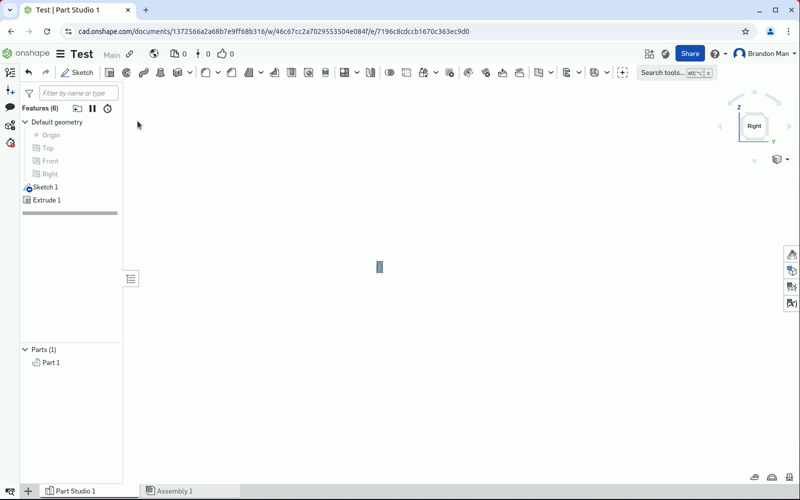
key(shift+h)
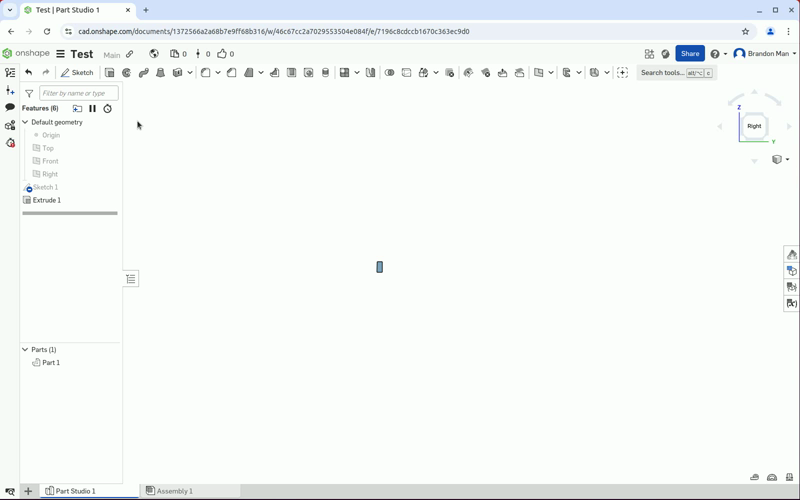
mouse_move(73, 189)
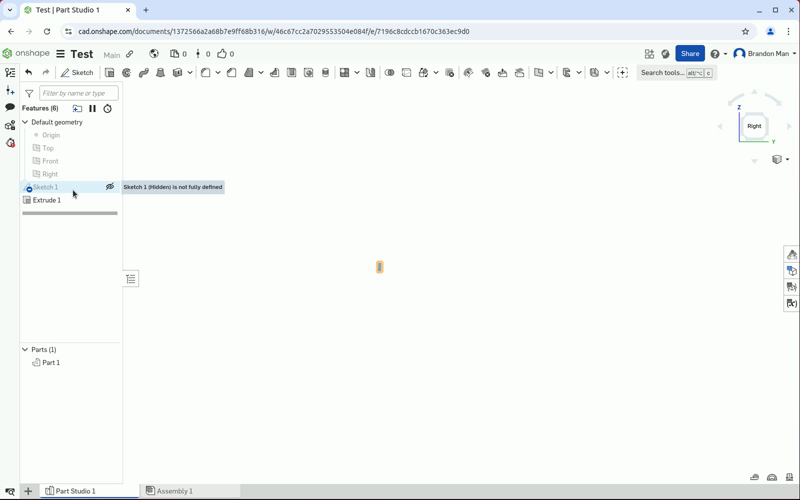
click(73, 189)
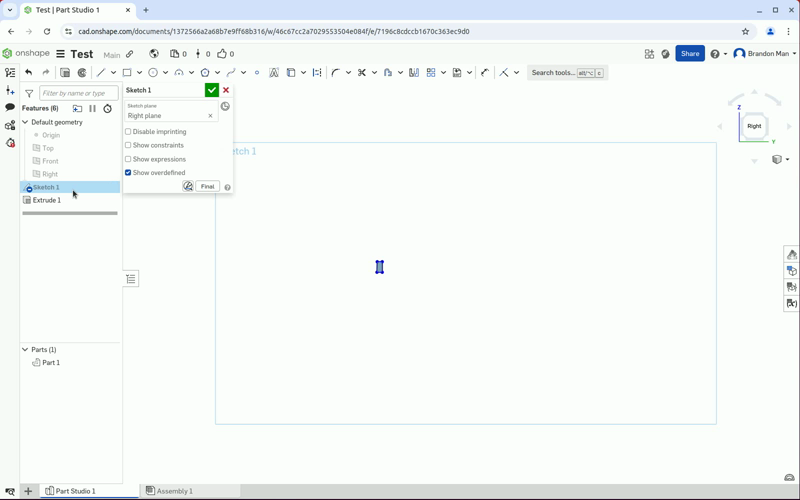
mouse_move(229, 92)
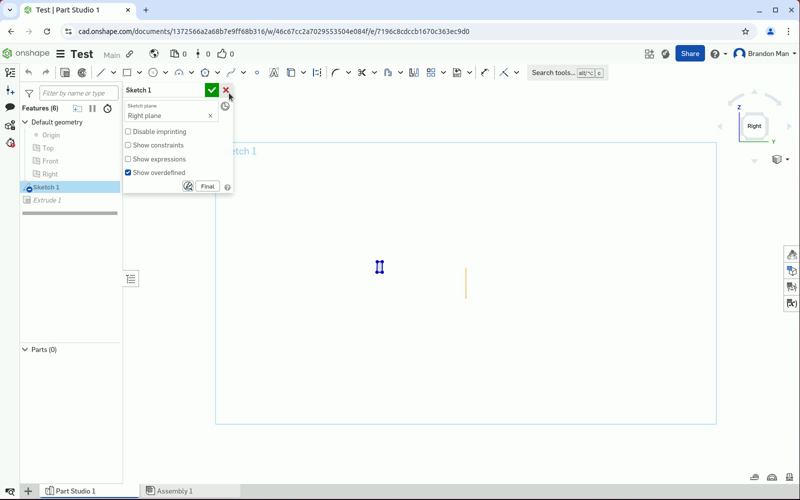
click(229, 92)
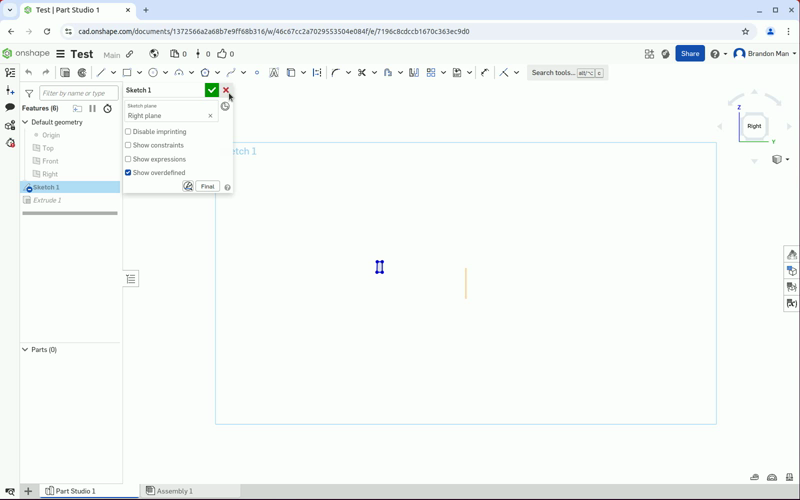
key(shift+s)
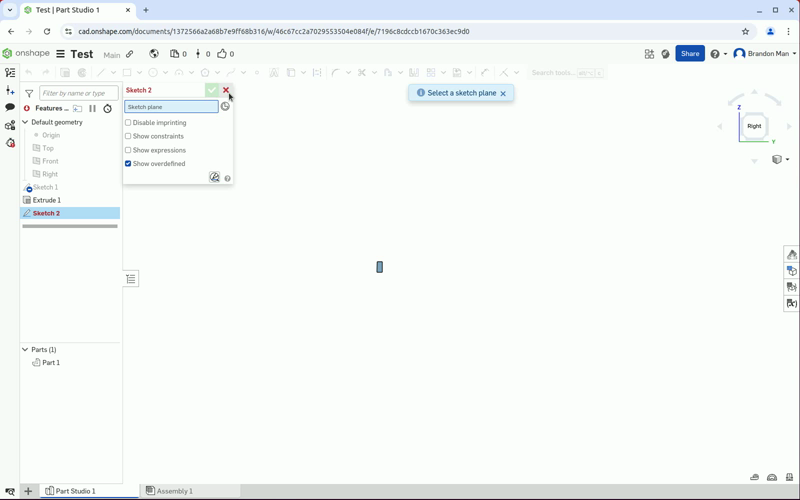
mouse_move(73, 176)
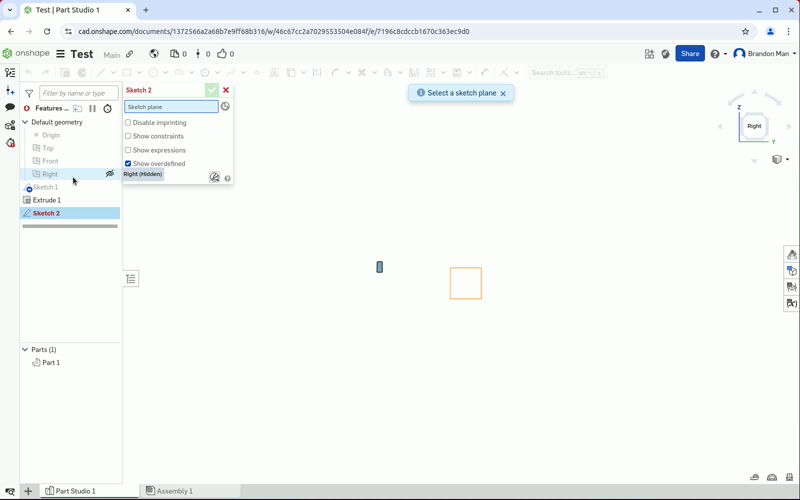
click(73, 176)
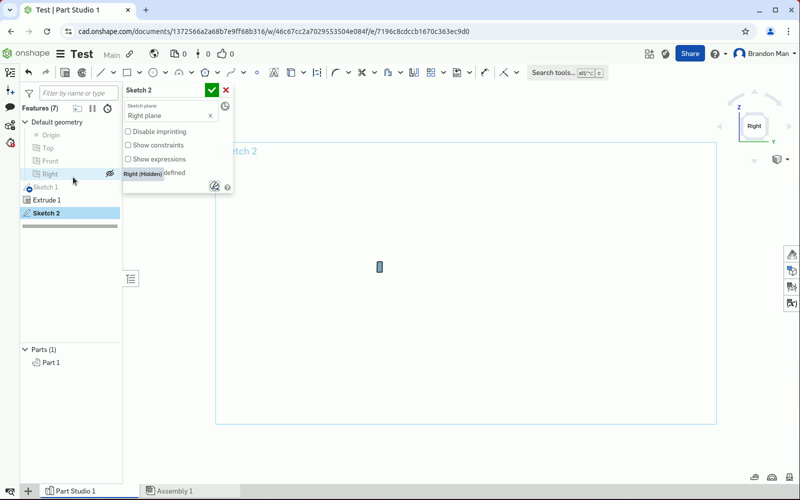
mouse_move(73, 352)
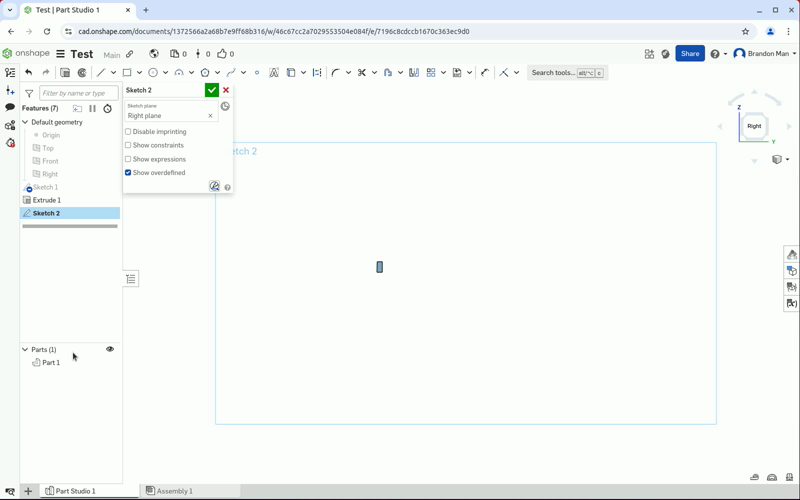
key(y)
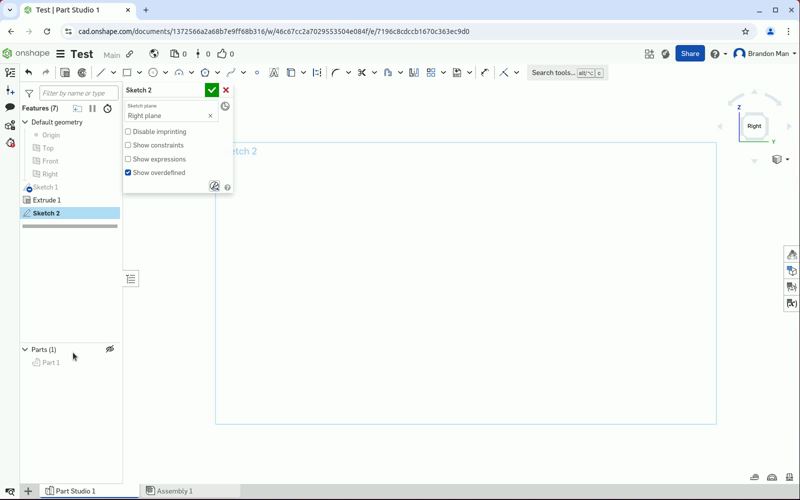
key(l)
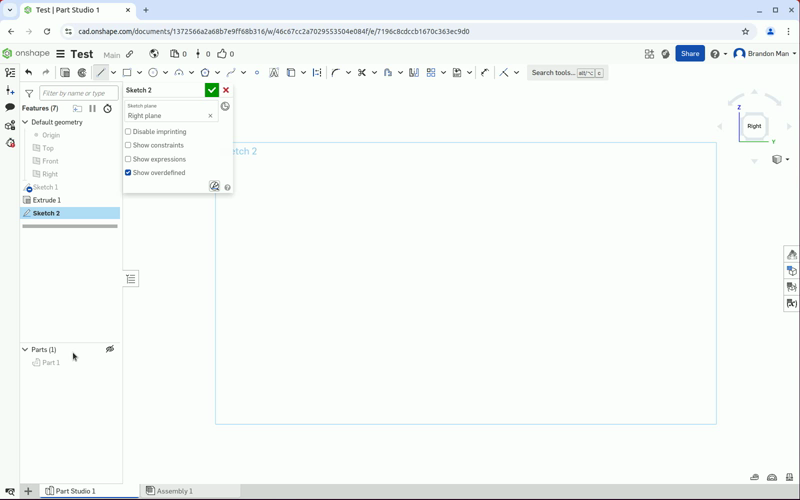
key_down(shift)
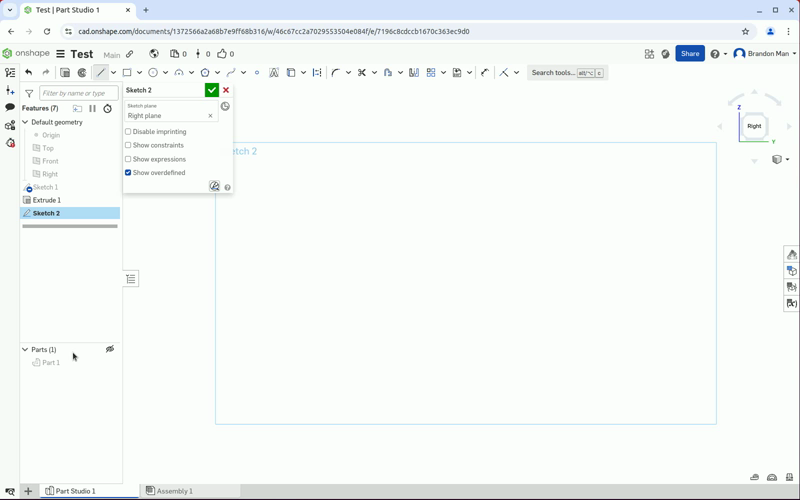
mouse_move(348, 272)
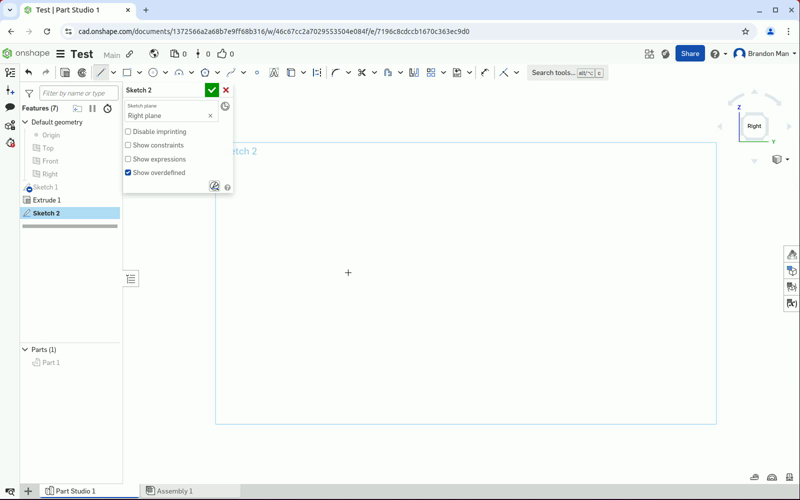
click(348, 272)
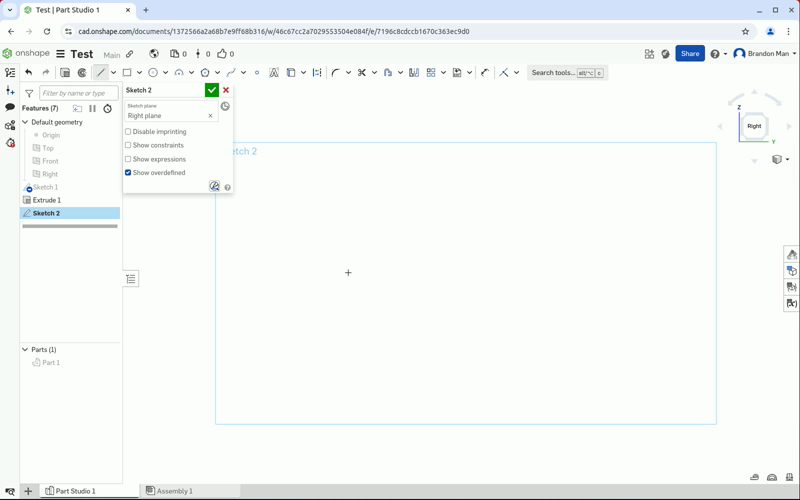
key_up(shift)
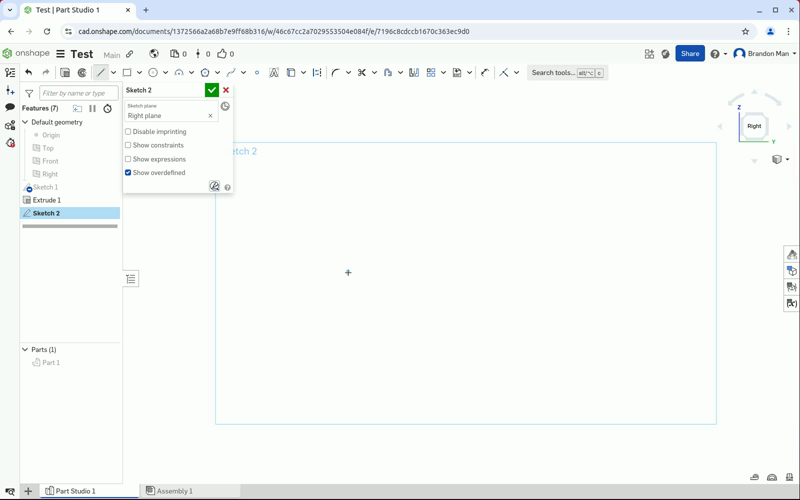
key_down(shift)
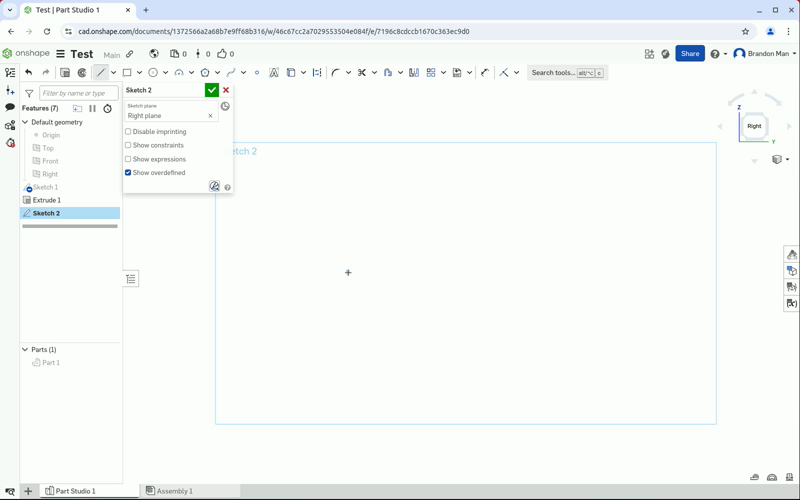
mouse_move(378, 272)
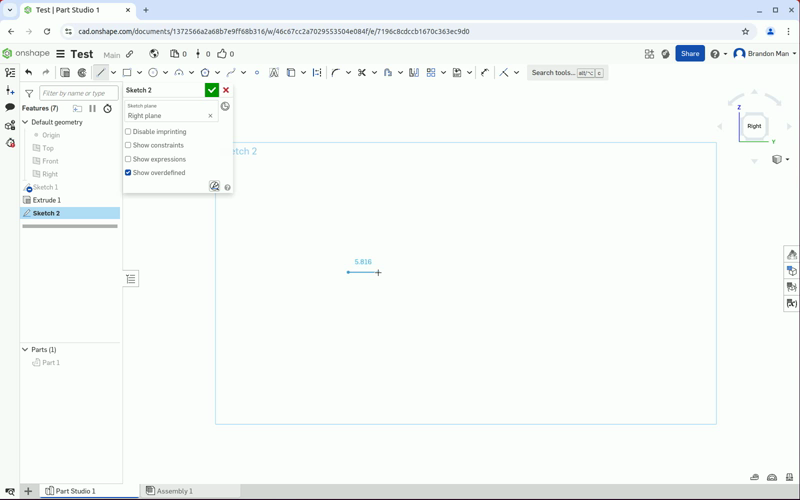
mouse_move(369, 272)
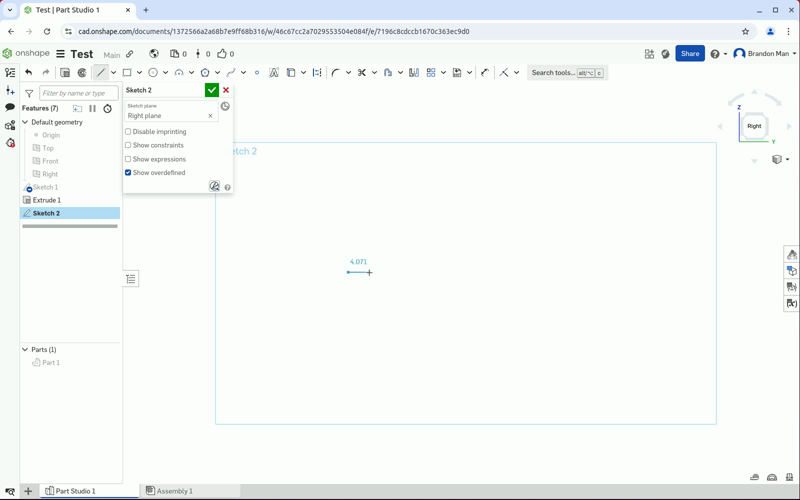
click(369, 272)
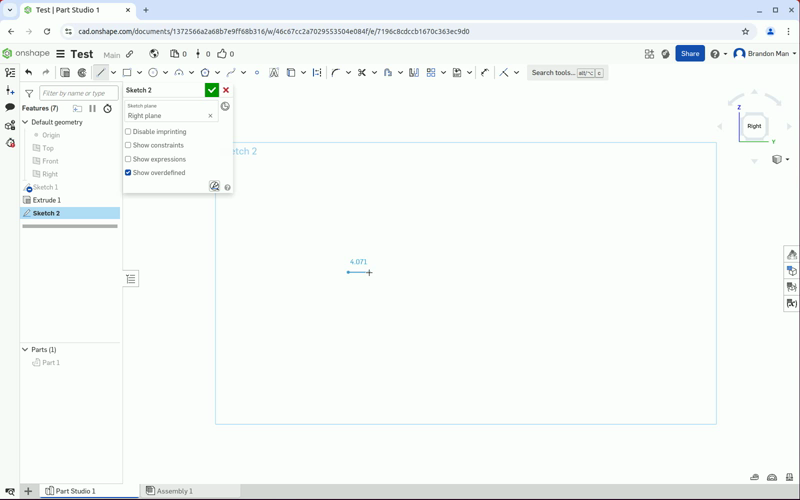
key_up(shift)
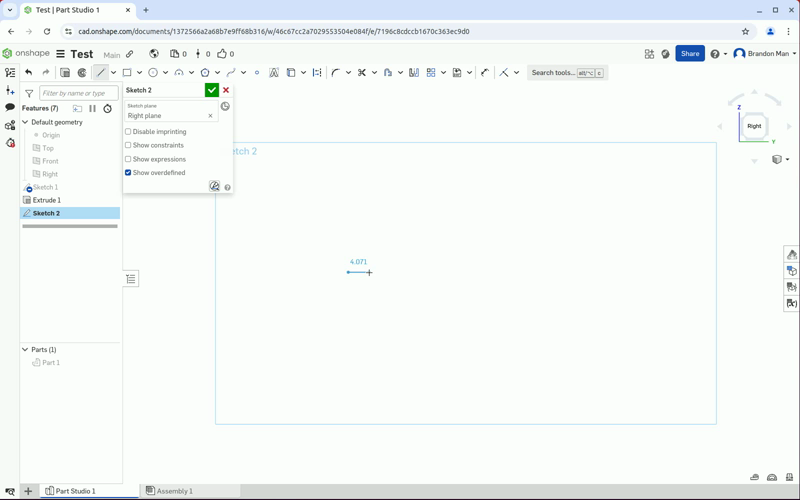
key_down(shift)
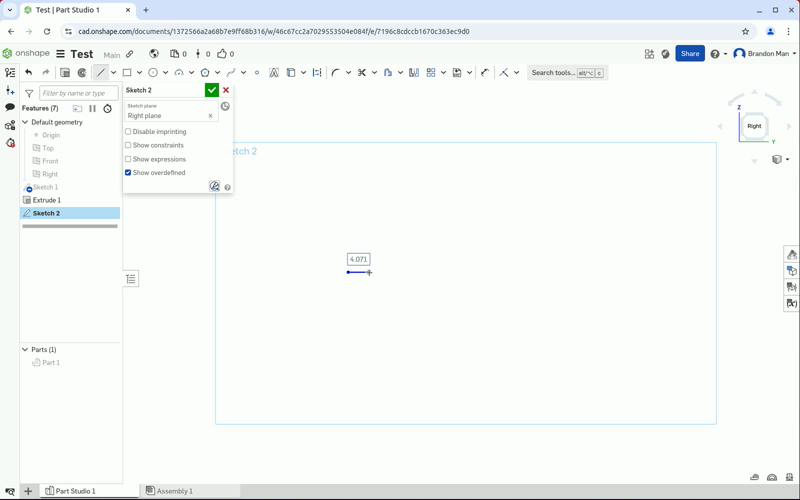
mouse_move(399, 272)
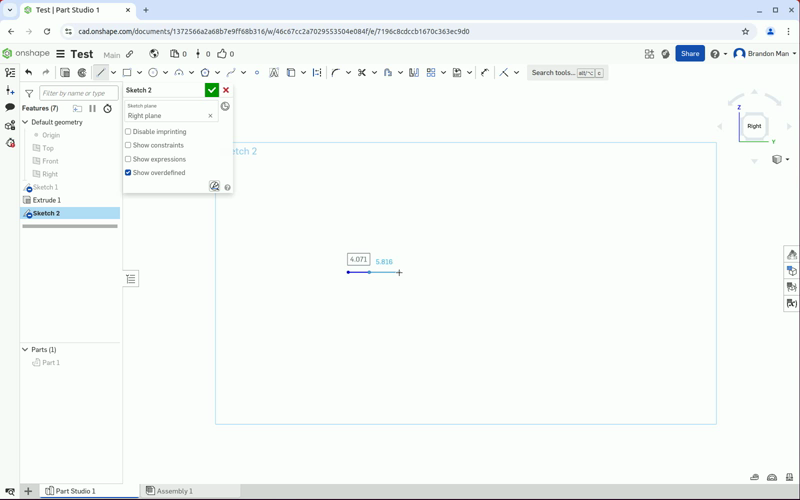
mouse_move(369, 268)
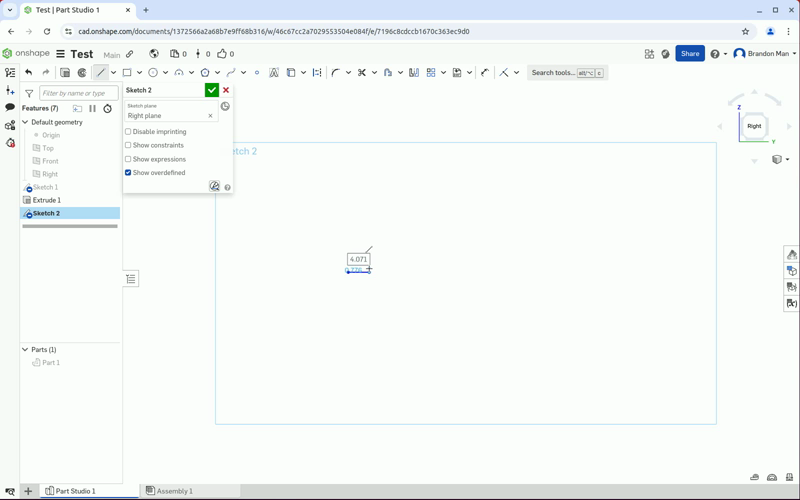
scroll(6)
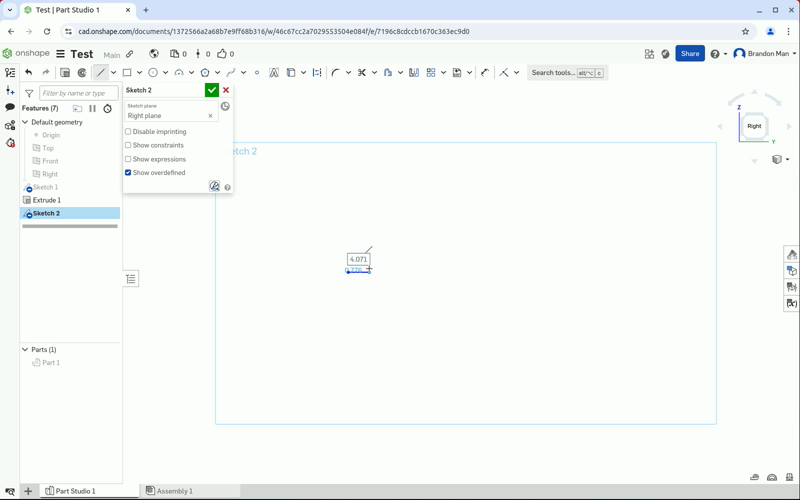
scroll(6)
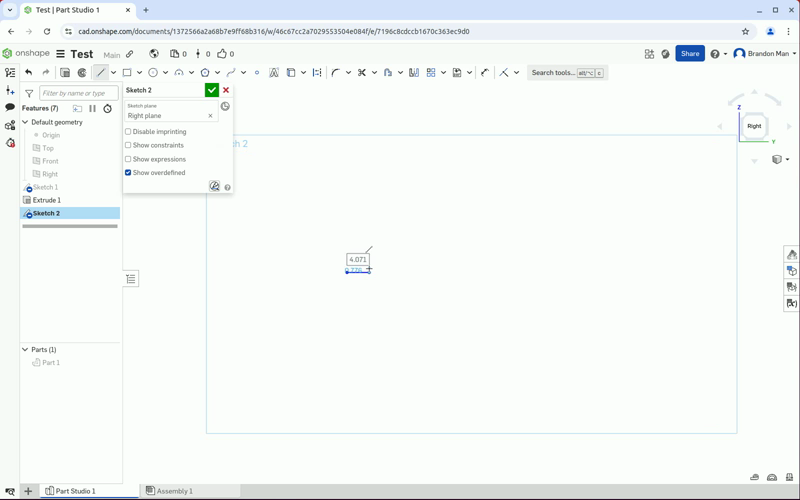
scroll(6)
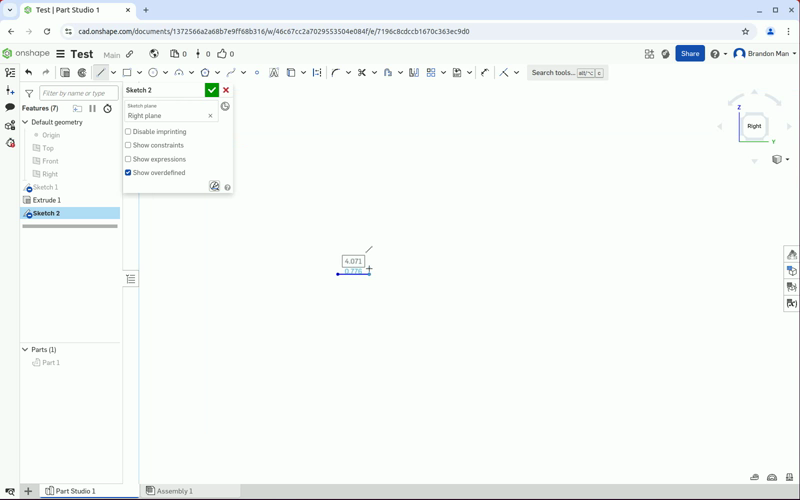
scroll(6)
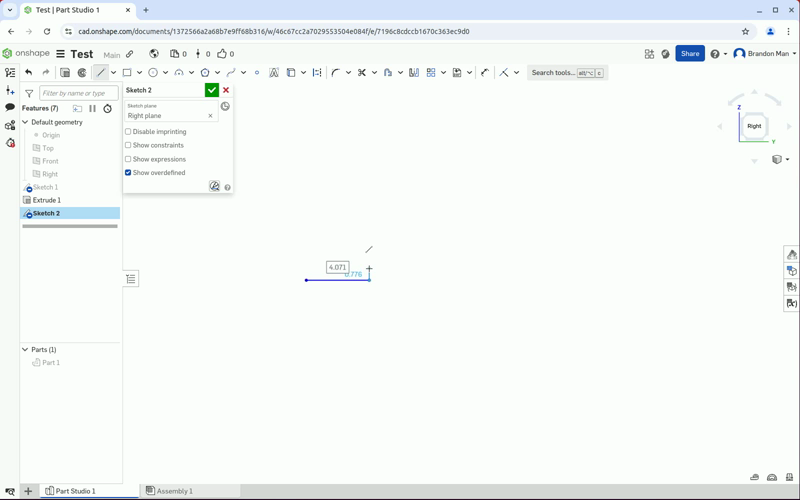
scroll(6)
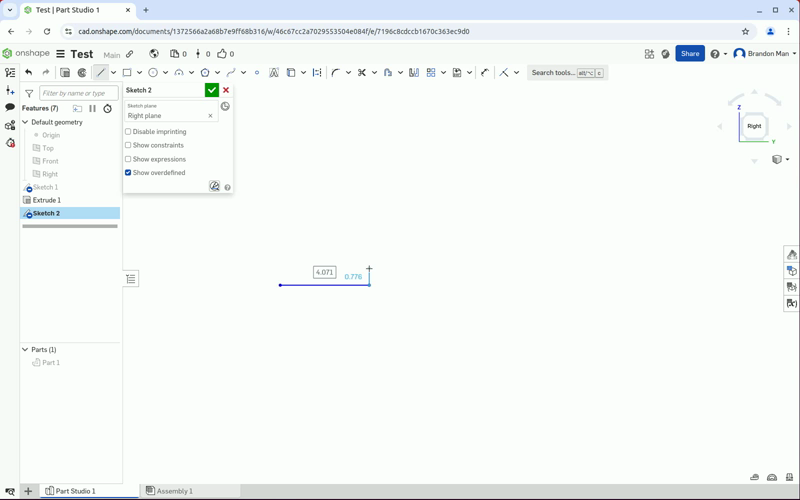
scroll(6)
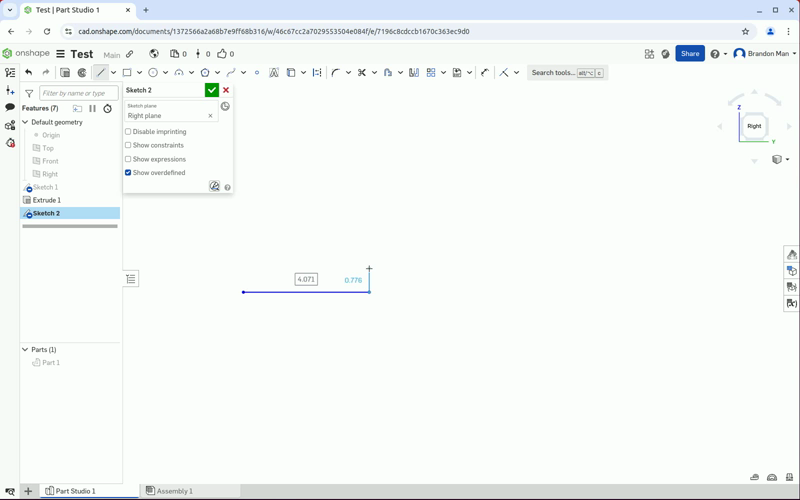
scroll(6)
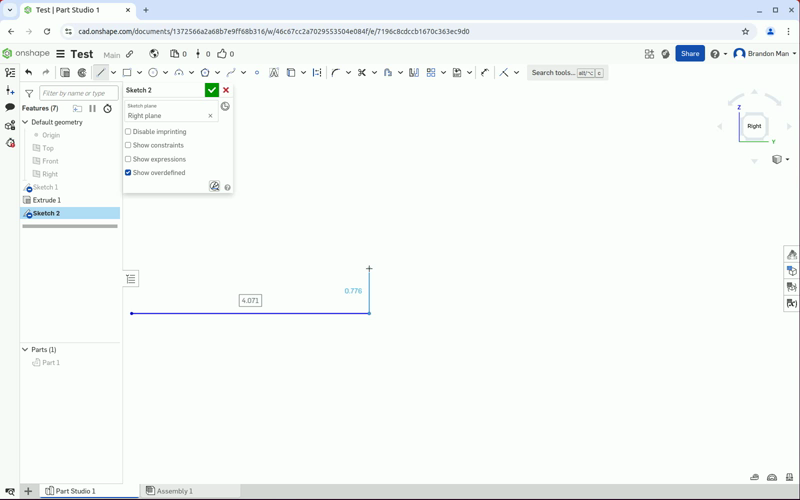
click(369, 268)
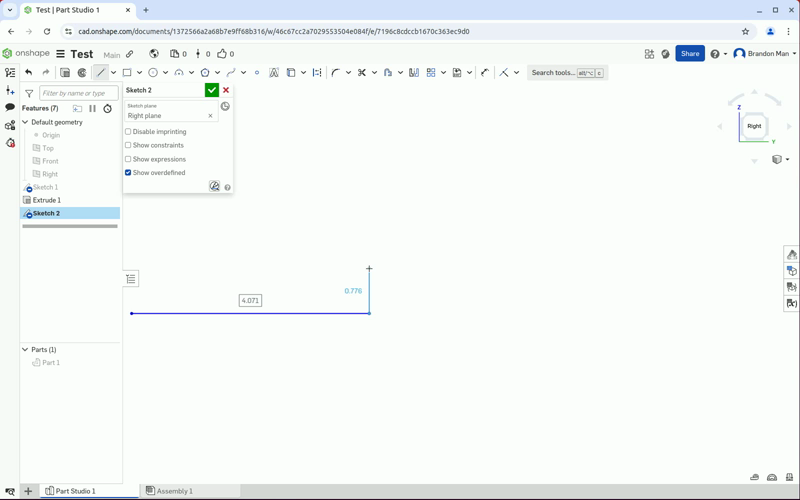
scroll(-6)
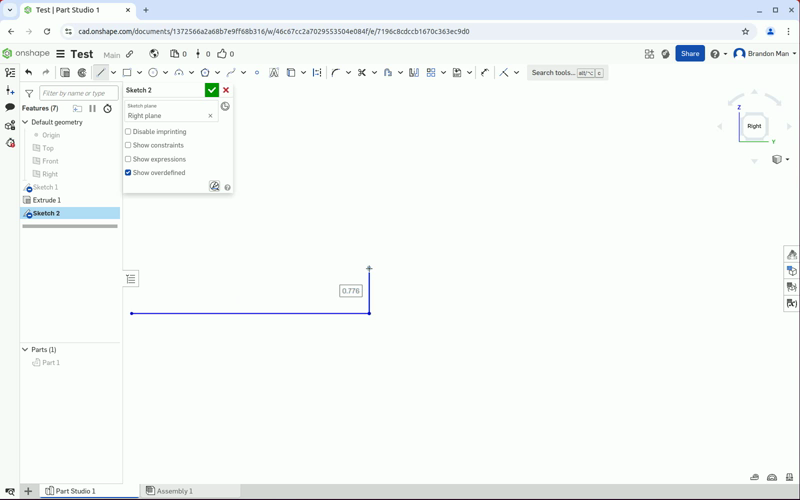
scroll(-6)
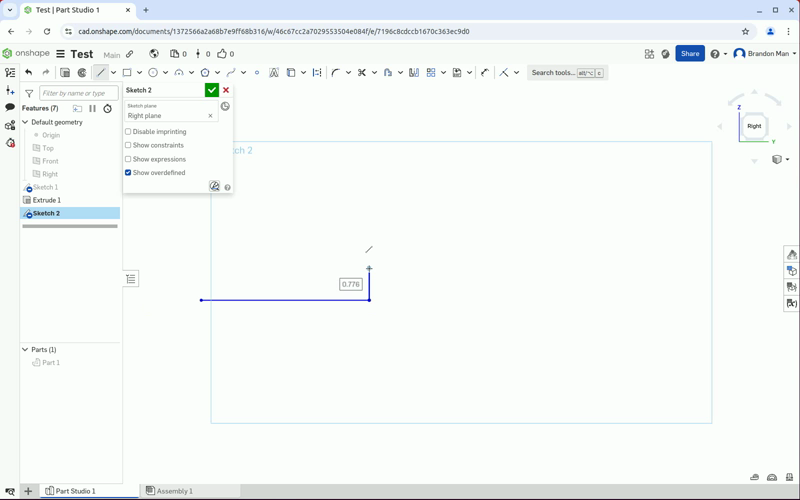
scroll(-6)
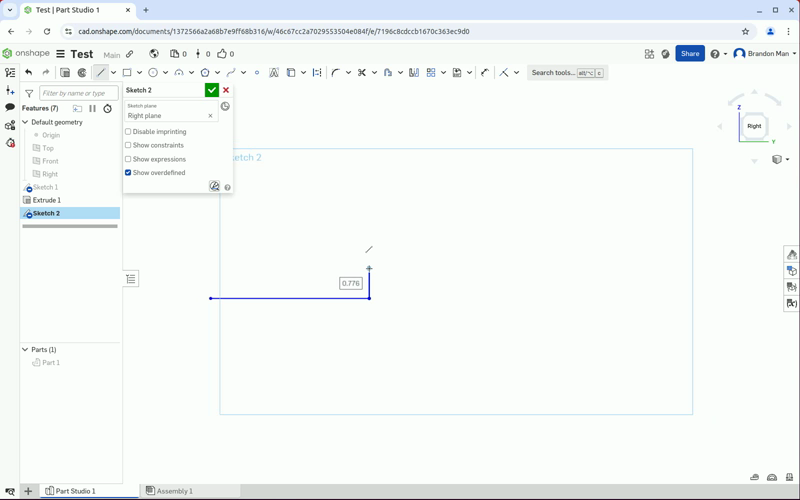
scroll(-6)
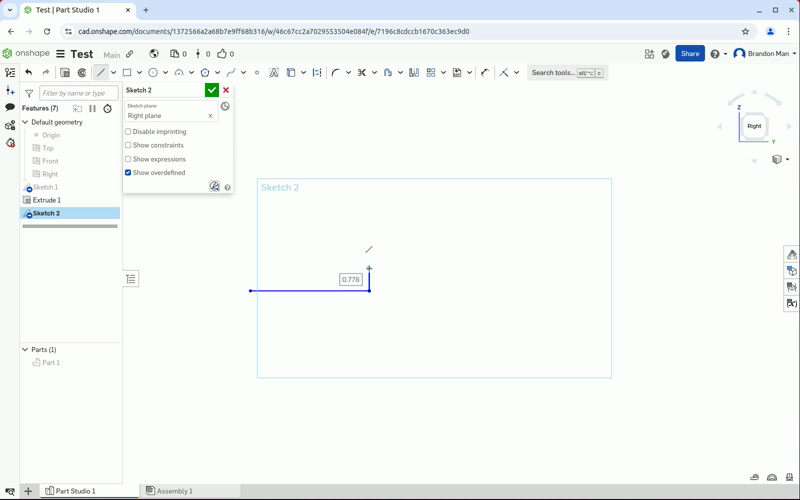
scroll(-6)
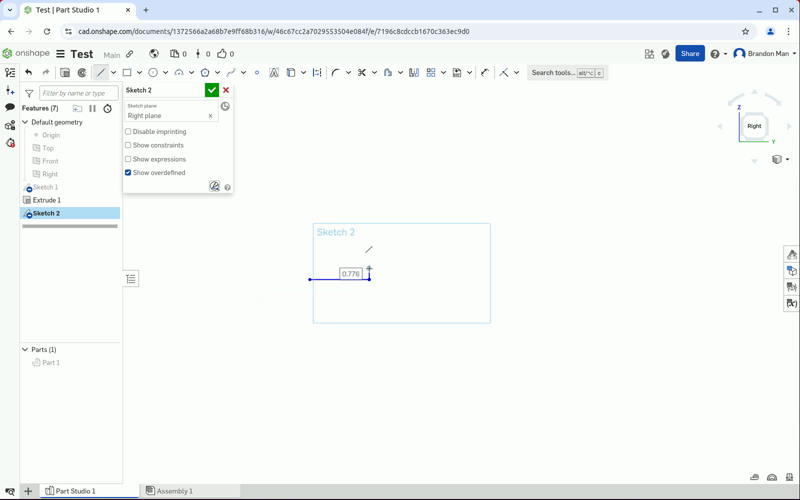
scroll(-6)
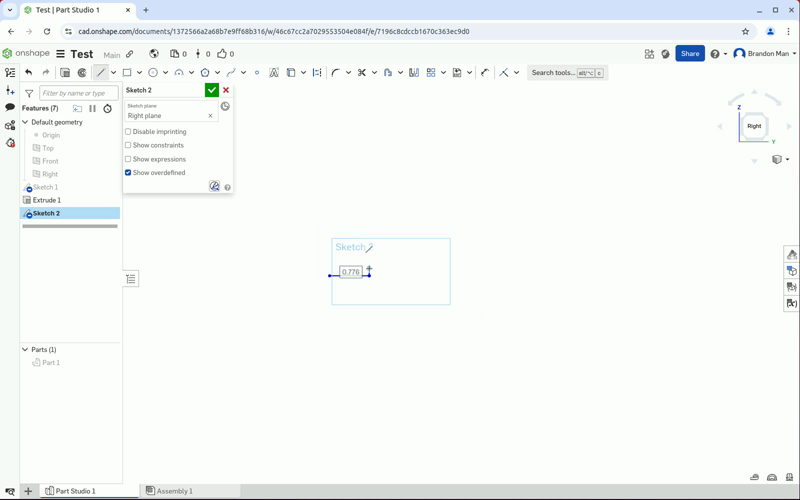
scroll(-6)
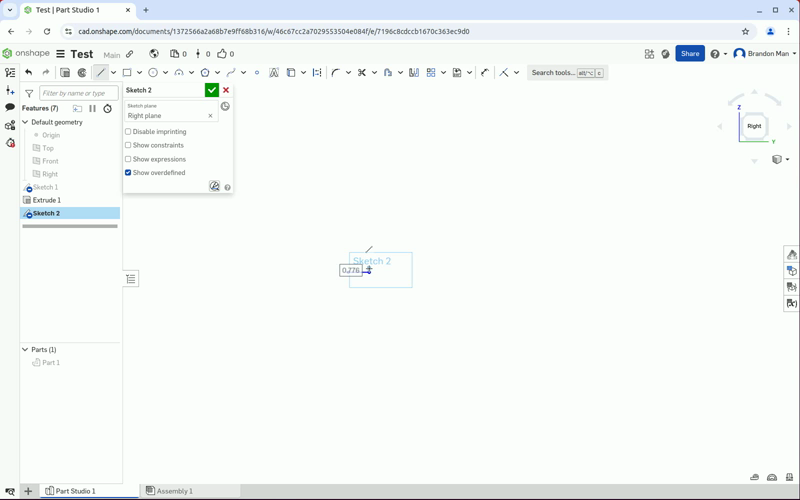
key_up(shift)
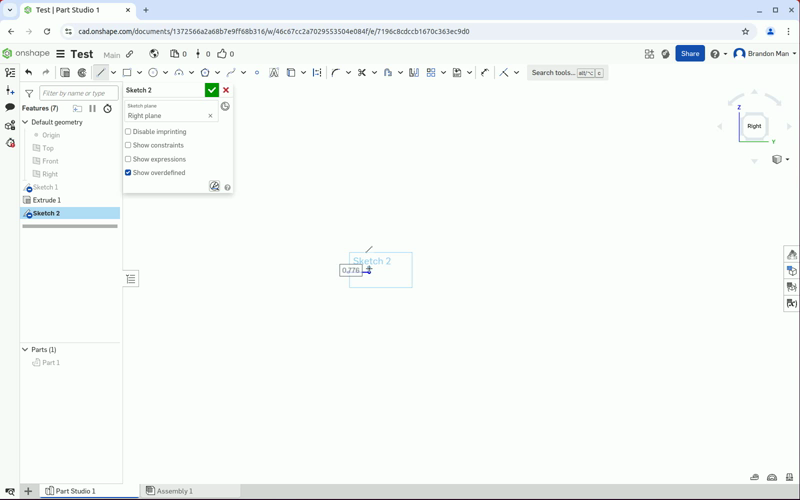
key_down(shift)
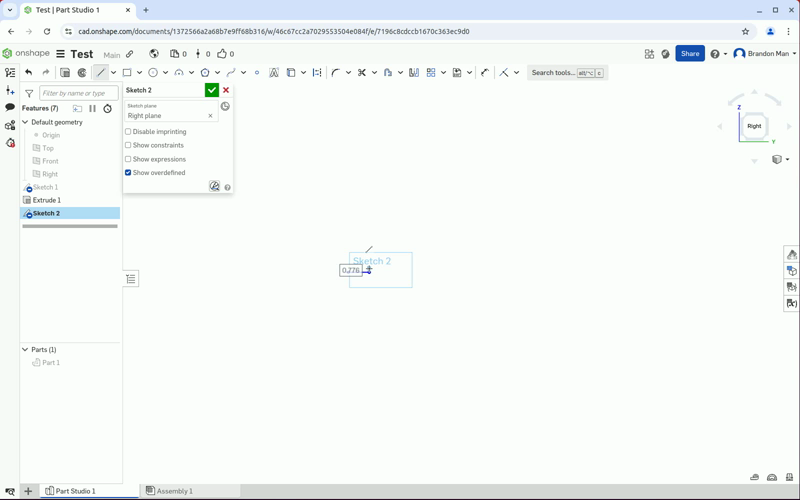
mouse_move(399, 268)
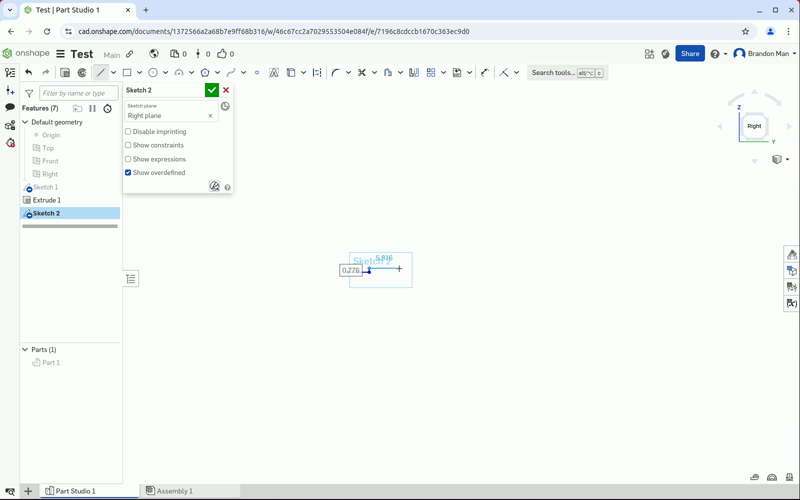
mouse_move(356, 268)
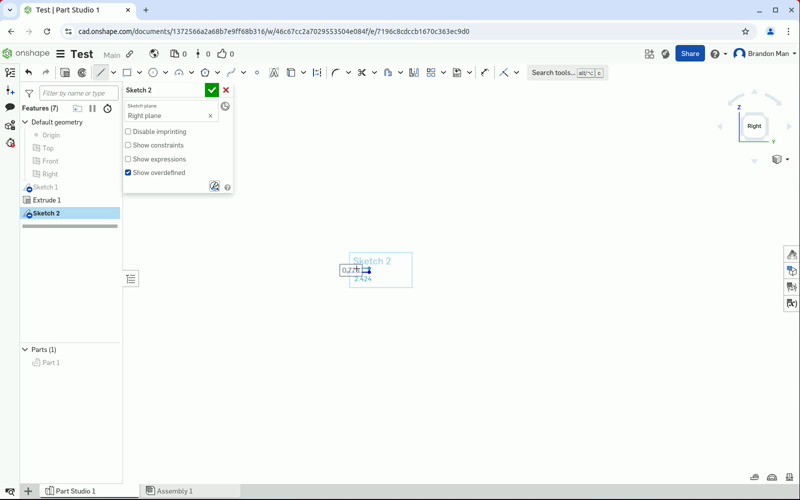
click(356, 268)
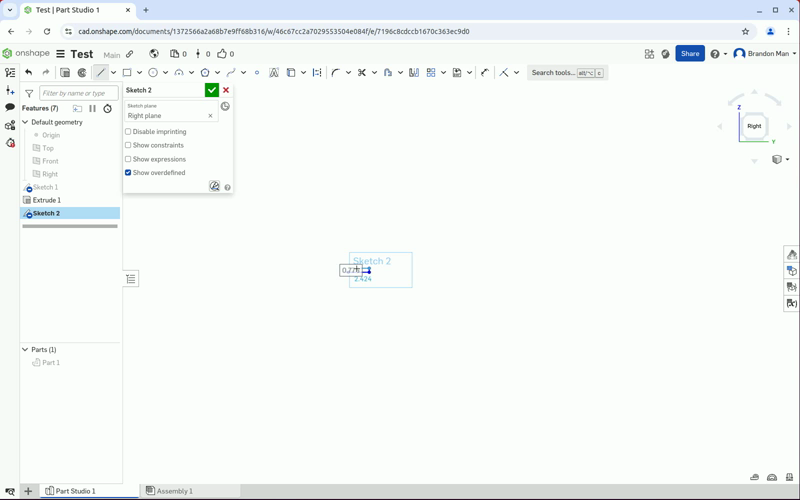
key_up(shift)
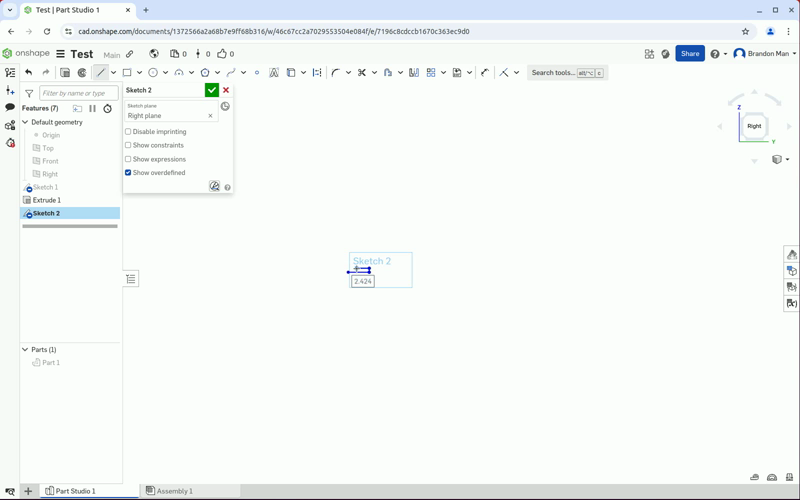
key_down(shift)
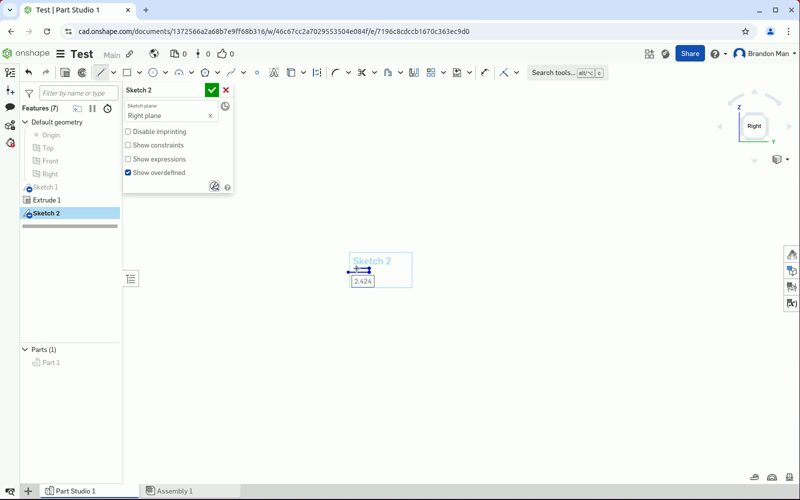
mouse_move(386, 268)
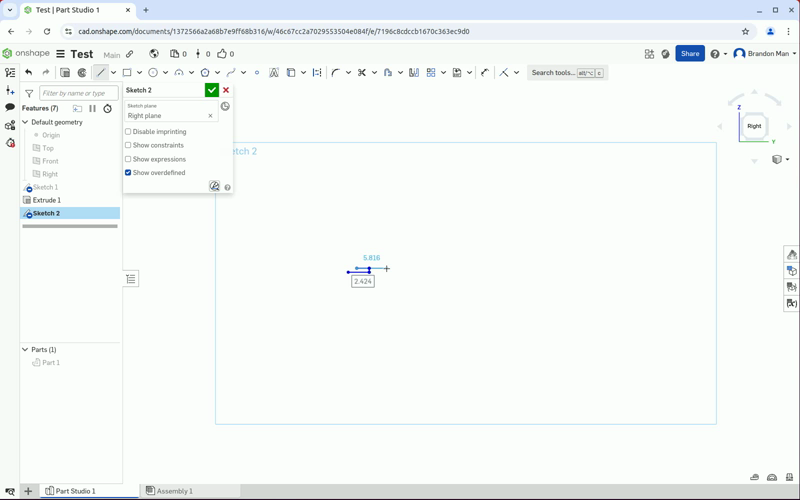
mouse_move(356, 264)
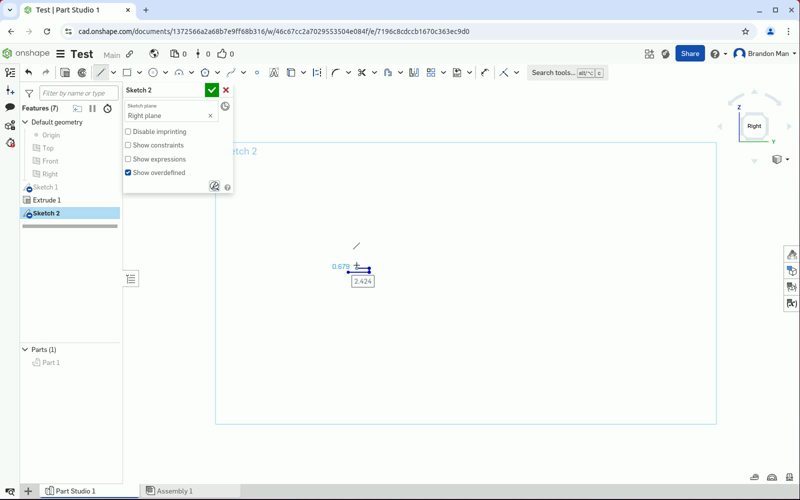
scroll(6)
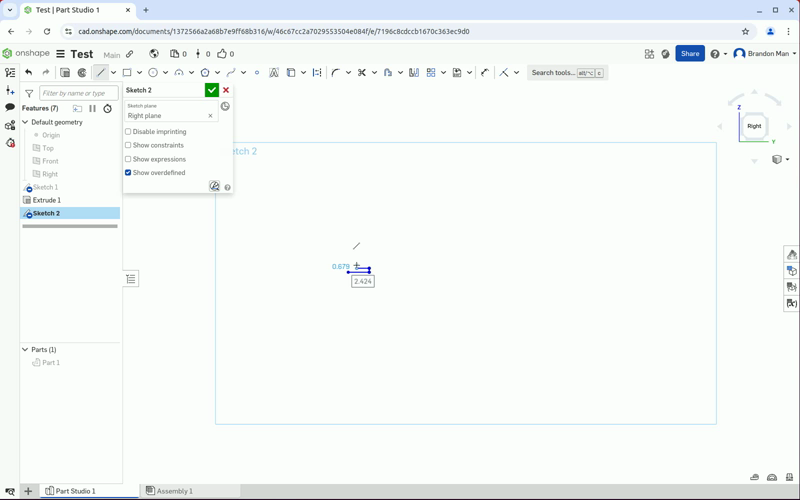
scroll(6)
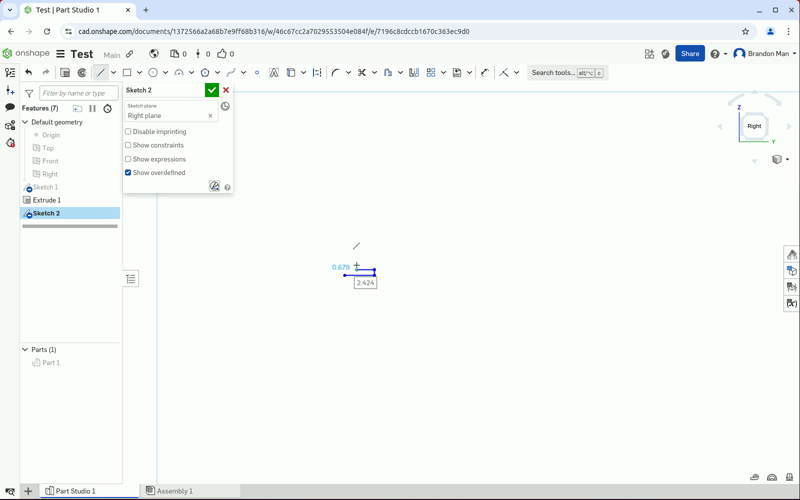
scroll(6)
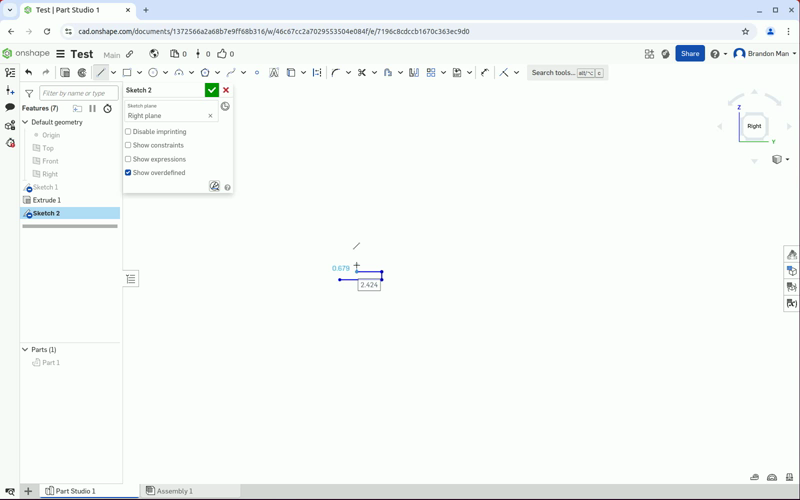
scroll(6)
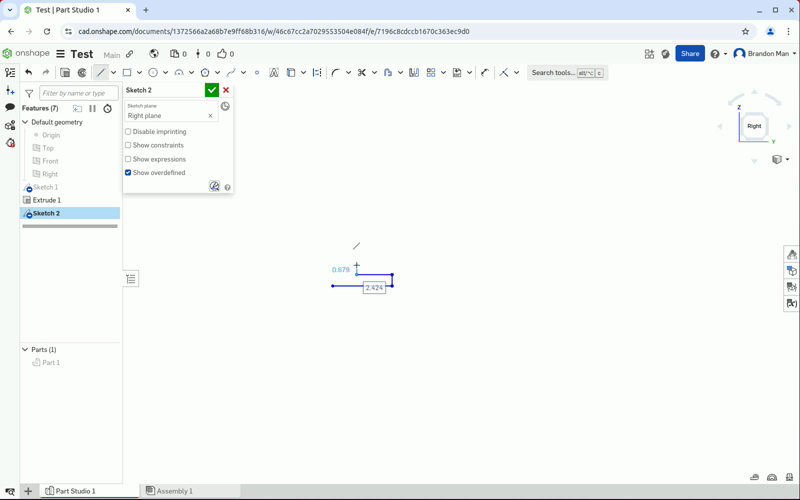
scroll(6)
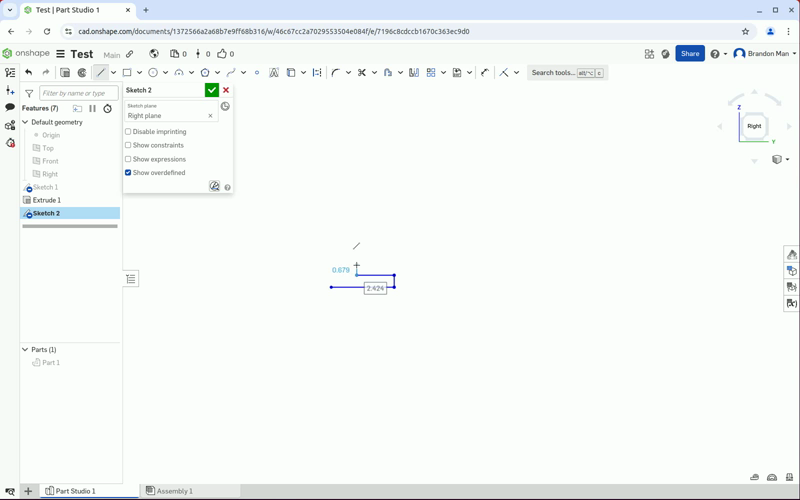
scroll(6)
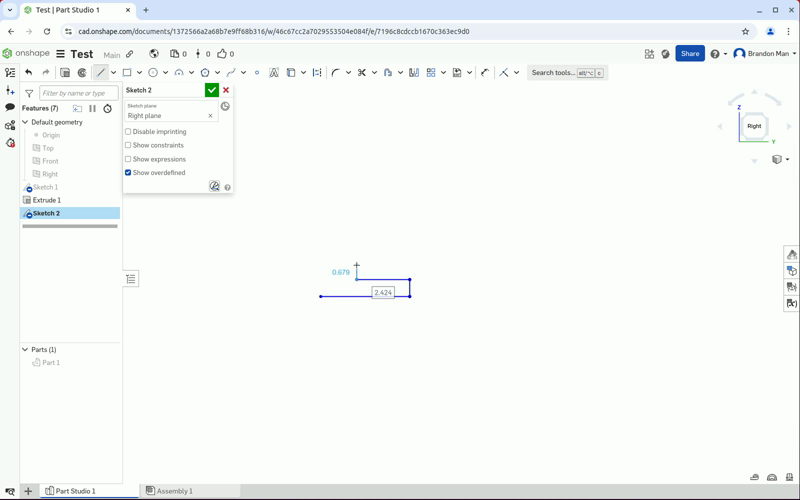
scroll(6)
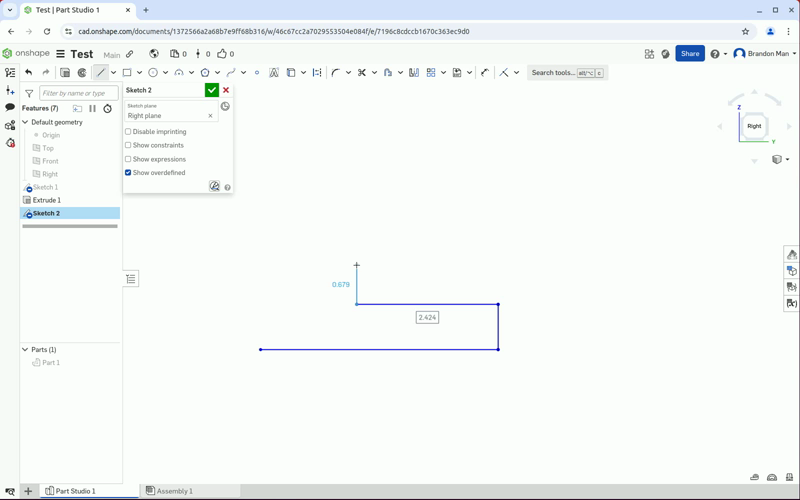
click(356, 264)
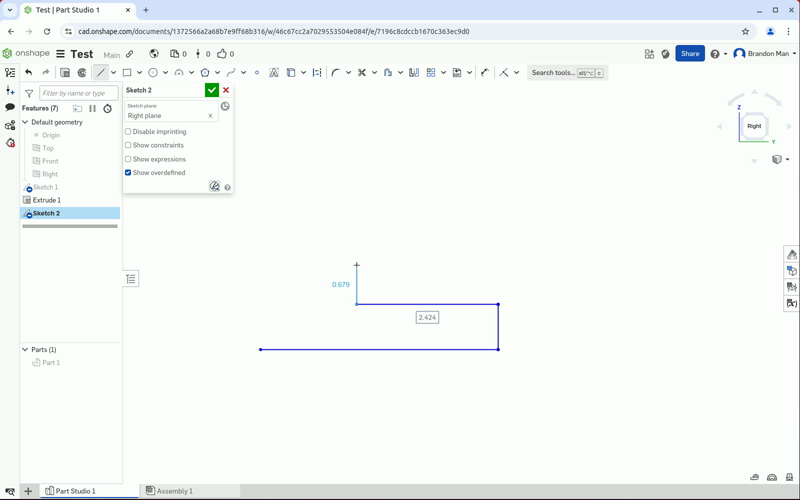
scroll(-6)
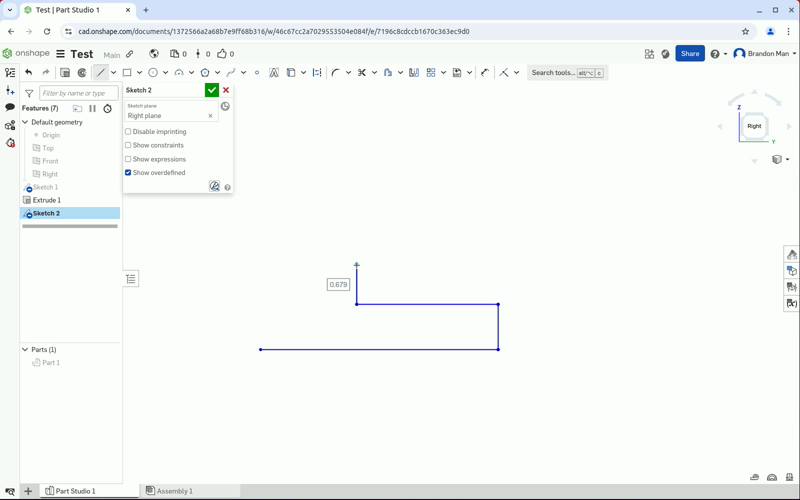
scroll(-6)
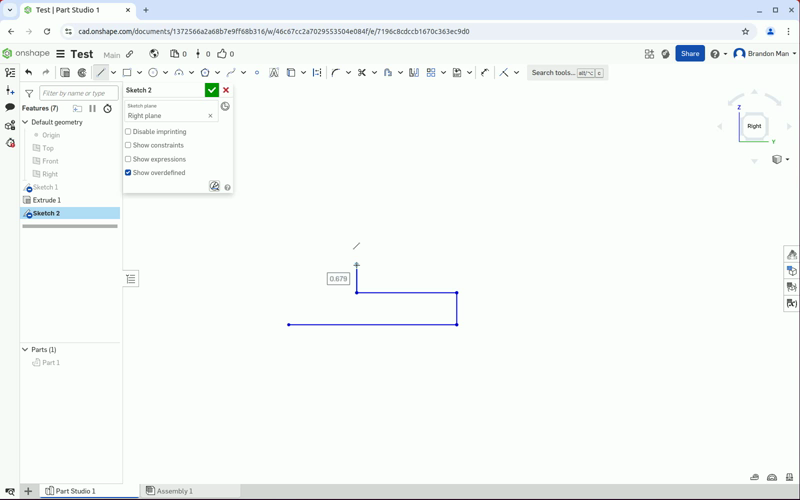
scroll(-6)
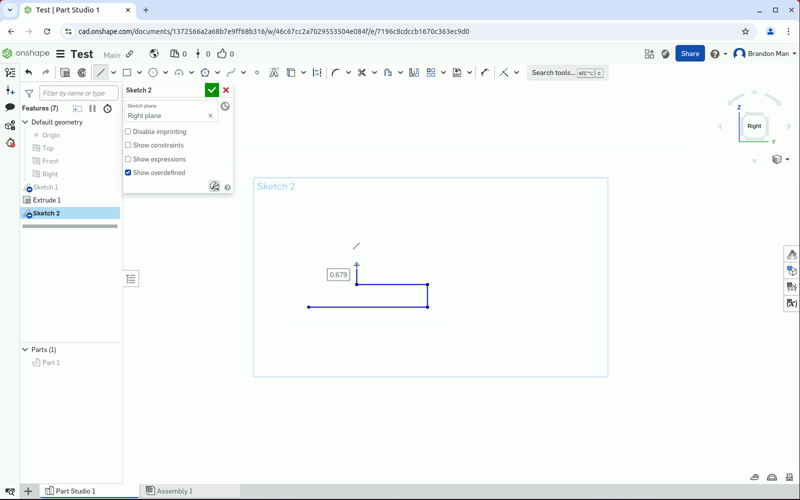
scroll(-6)
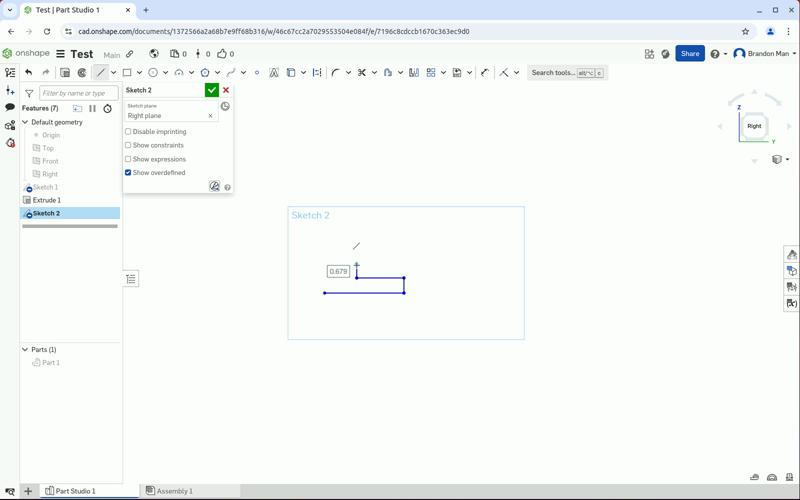
scroll(-6)
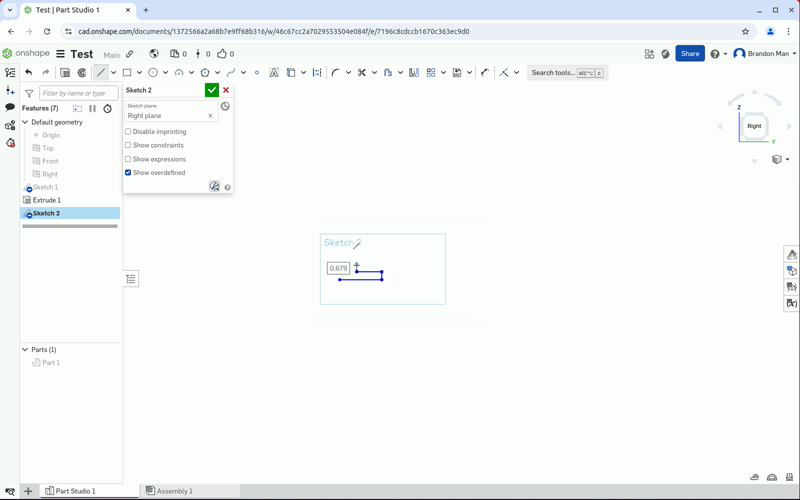
scroll(-6)
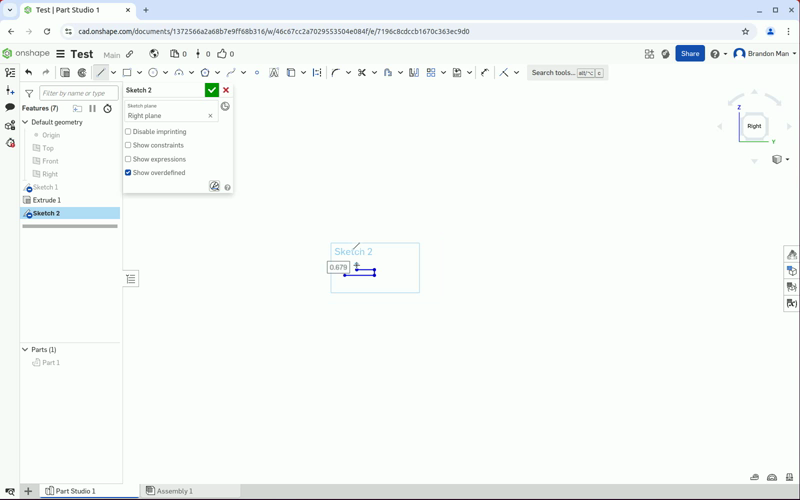
scroll(-6)
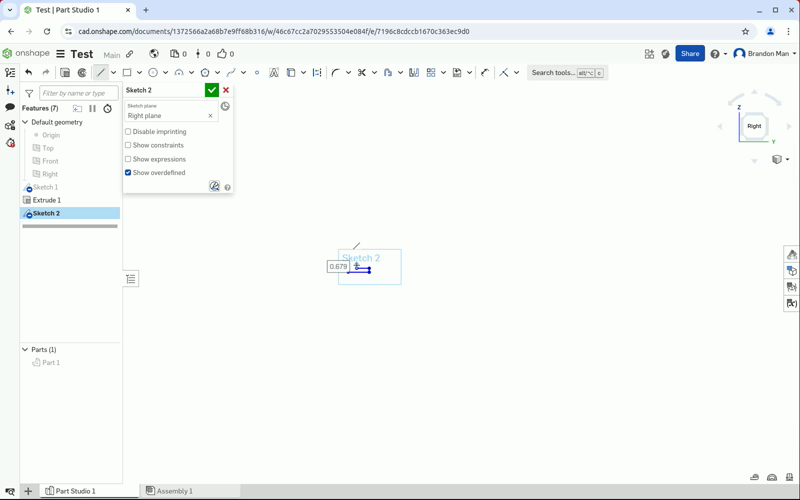
key_up(shift)
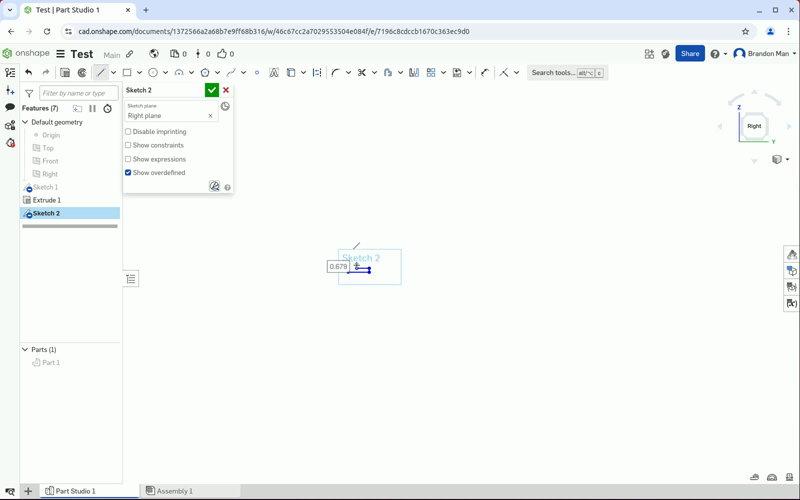
key_down(shift)
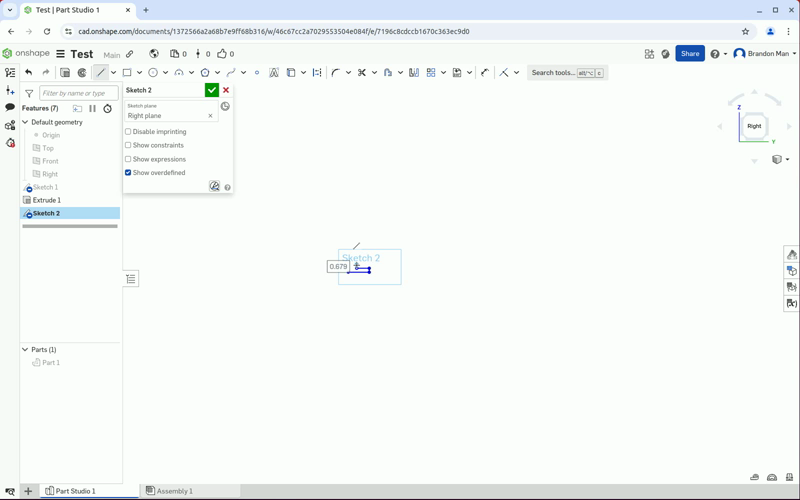
mouse_move(386, 264)
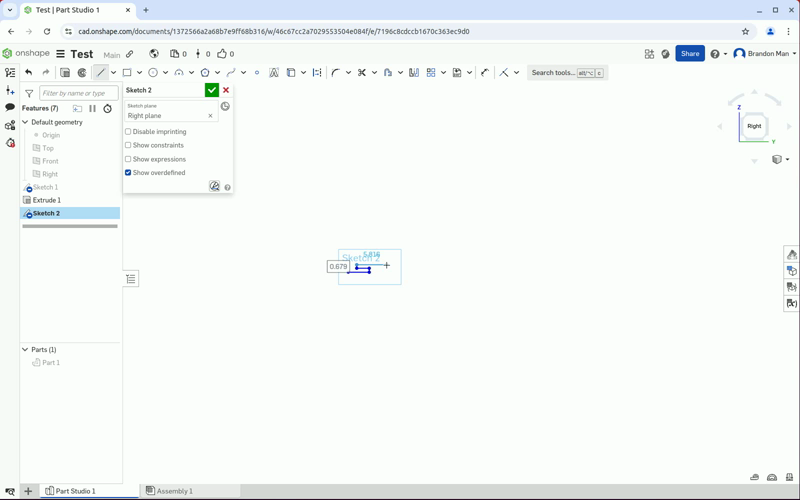
mouse_move(356, 262)
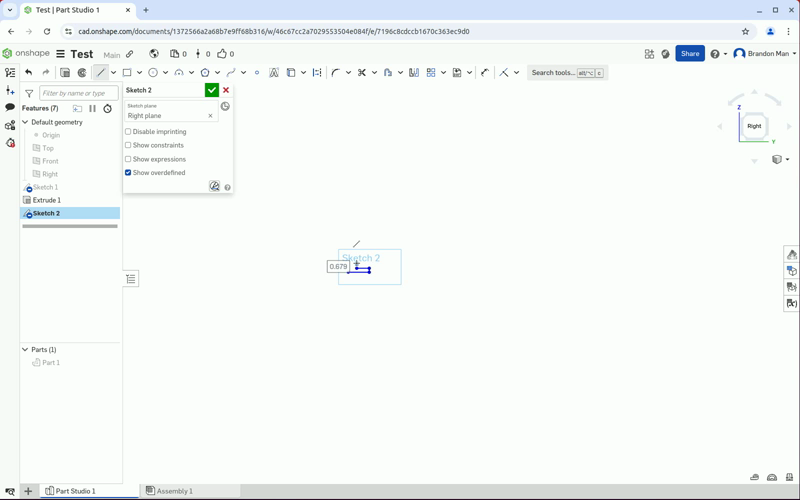
scroll(6)
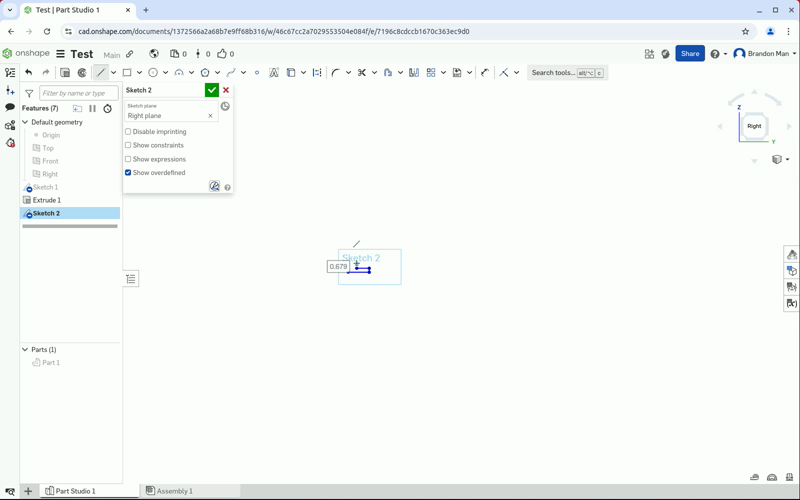
scroll(6)
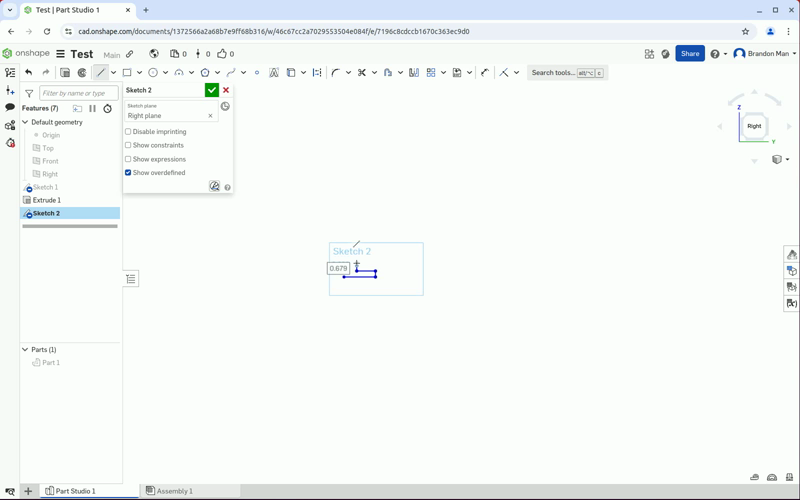
scroll(6)
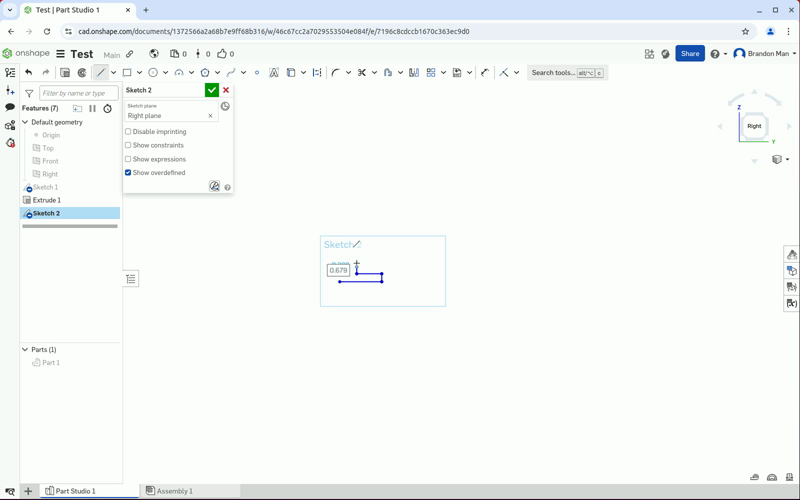
scroll(6)
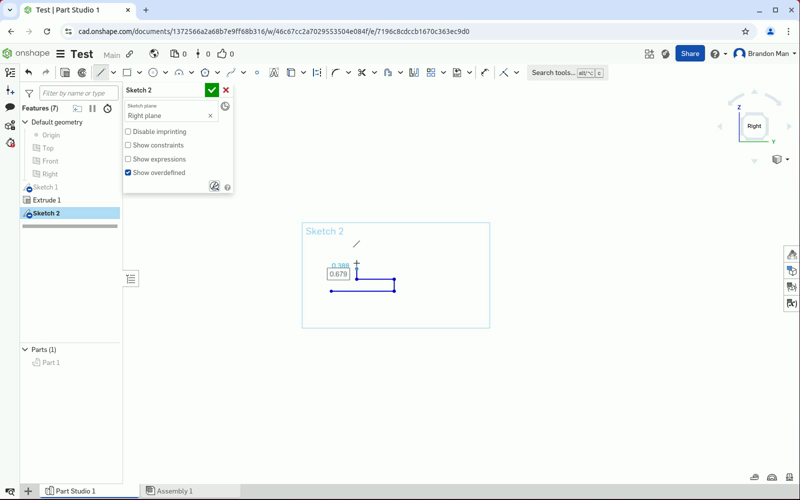
scroll(6)
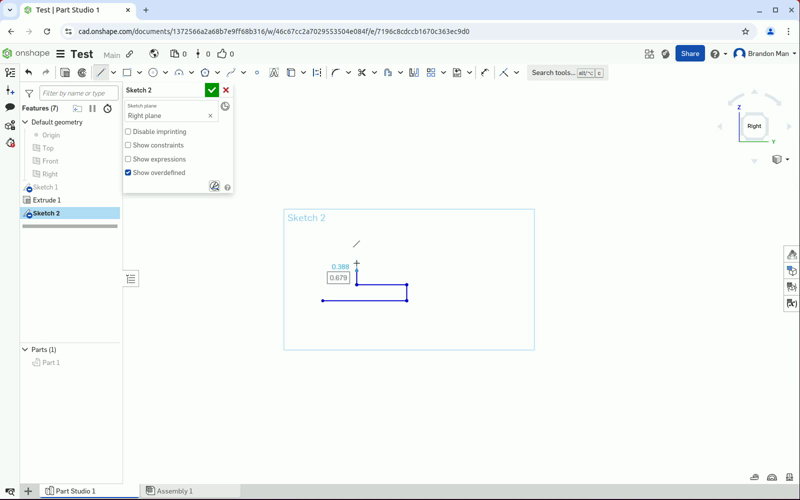
scroll(6)
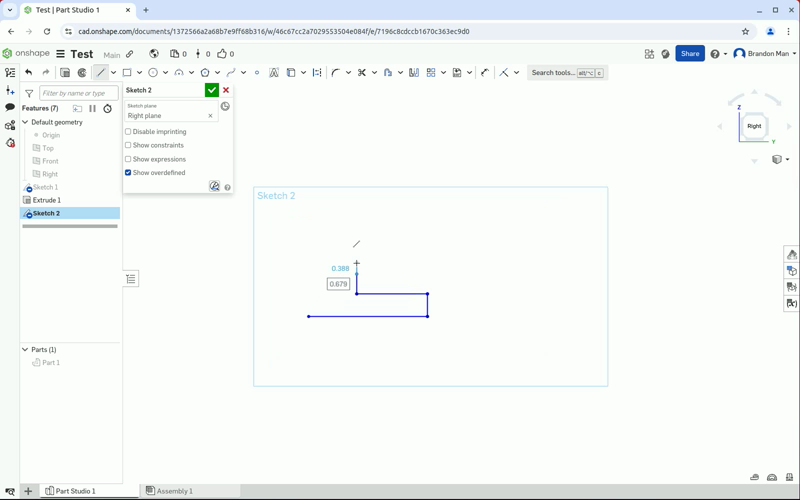
scroll(6)
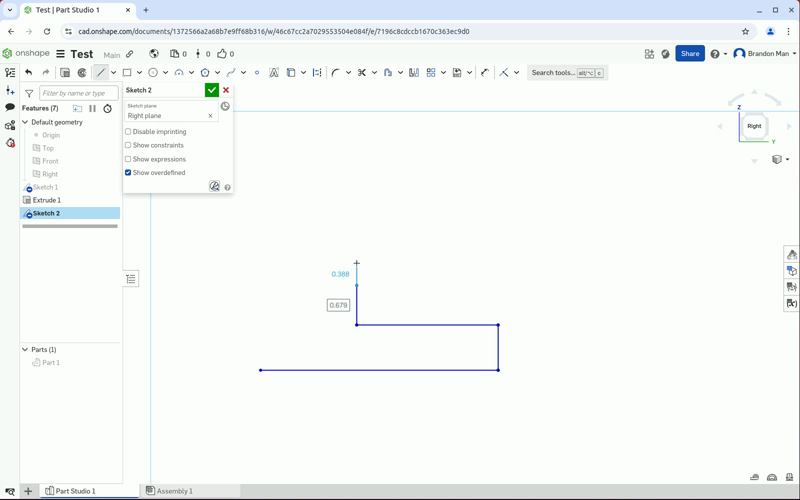
click(356, 262)
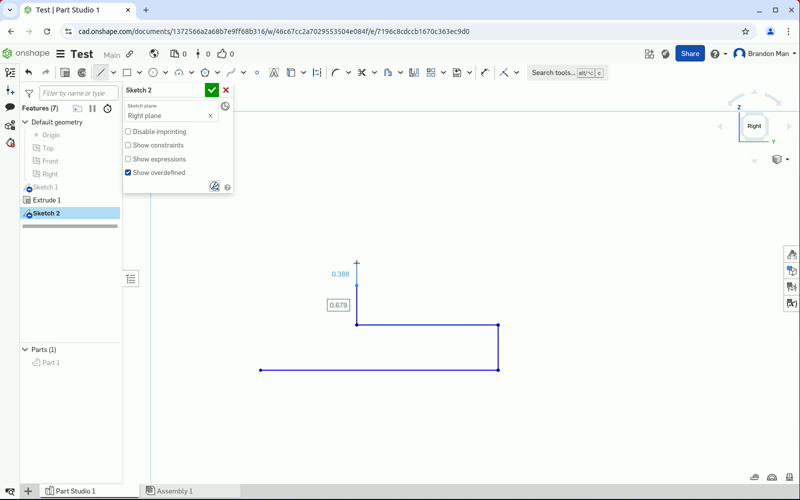
scroll(-6)
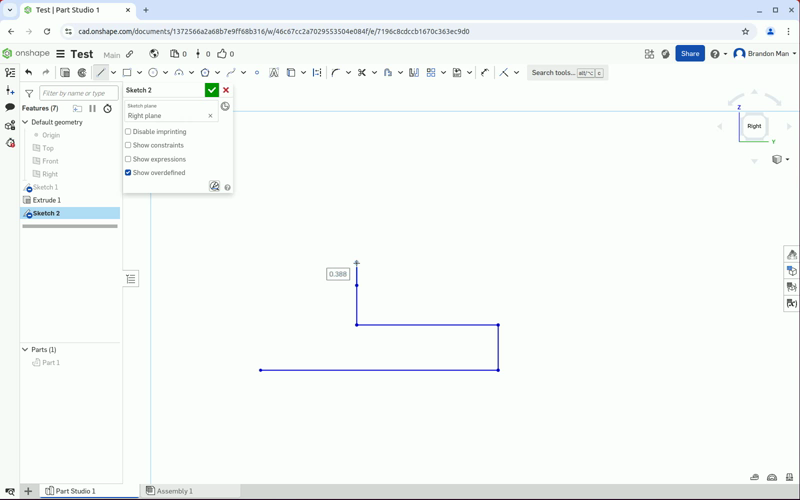
scroll(-6)
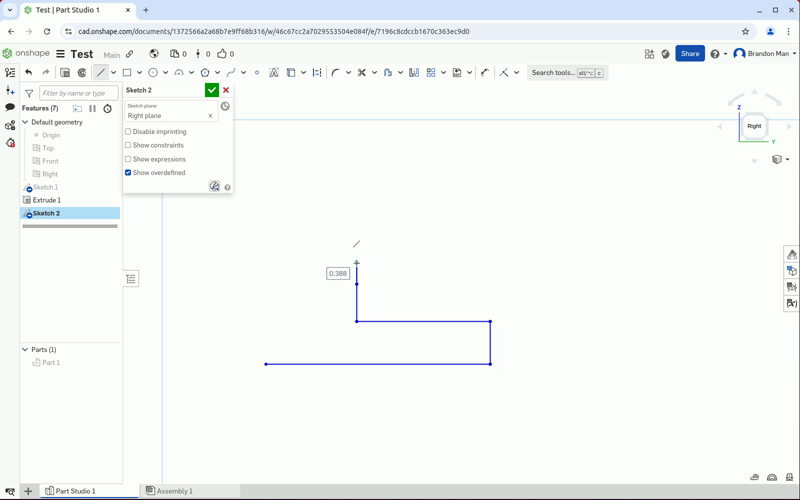
scroll(-6)
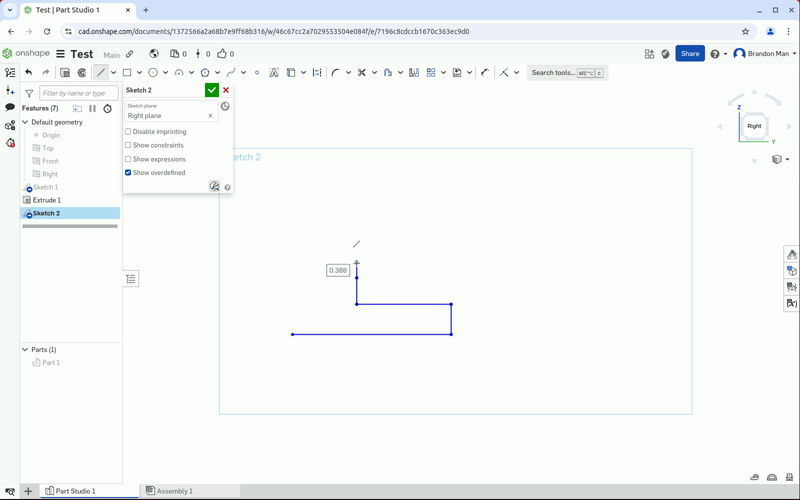
scroll(-6)
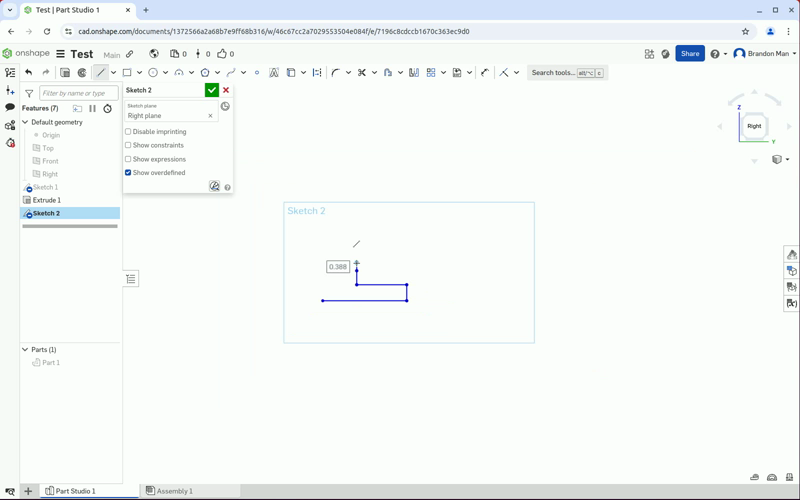
scroll(-6)
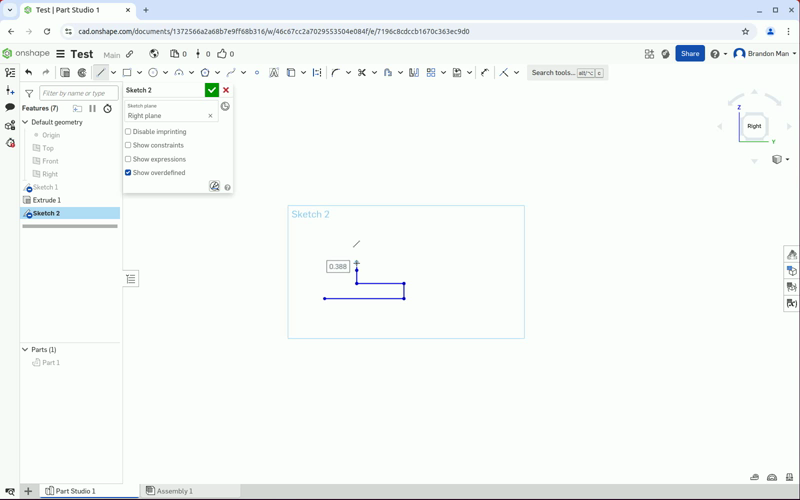
scroll(-6)
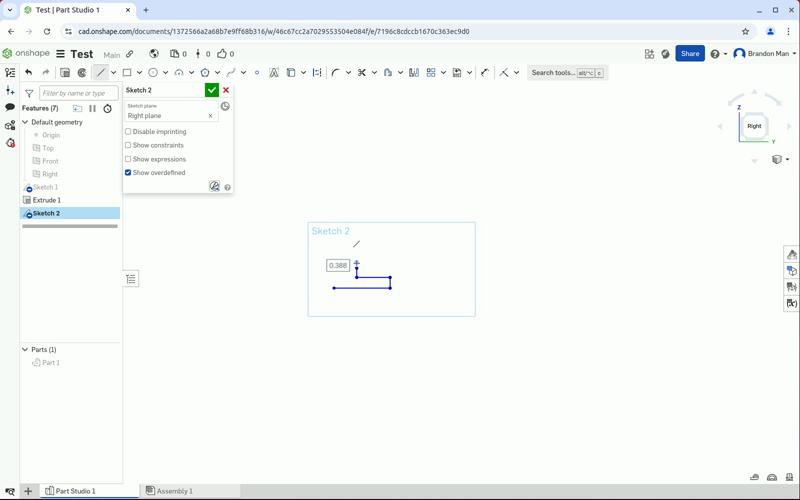
scroll(-6)
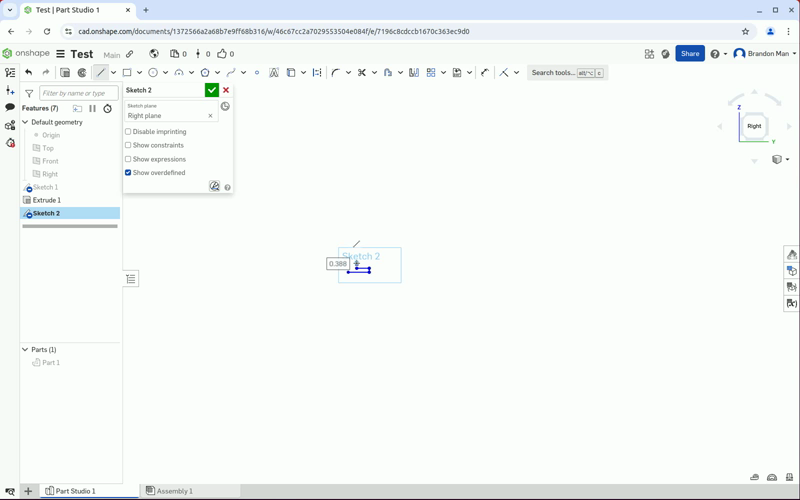
key_up(shift)
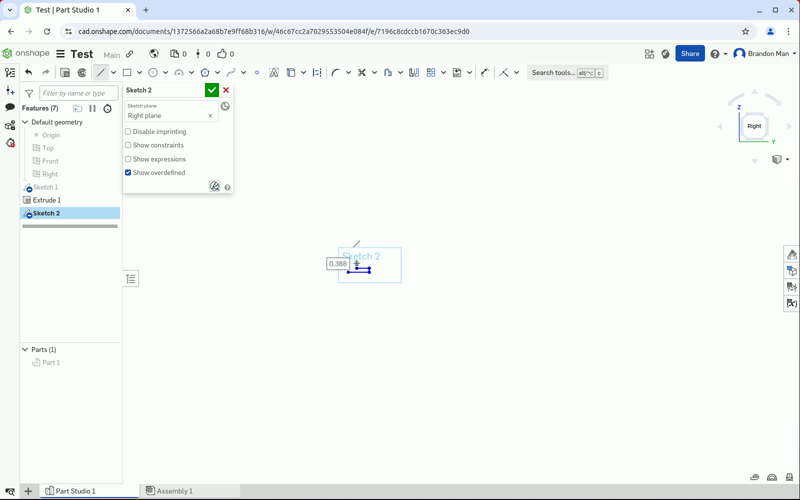
key_down(shift)
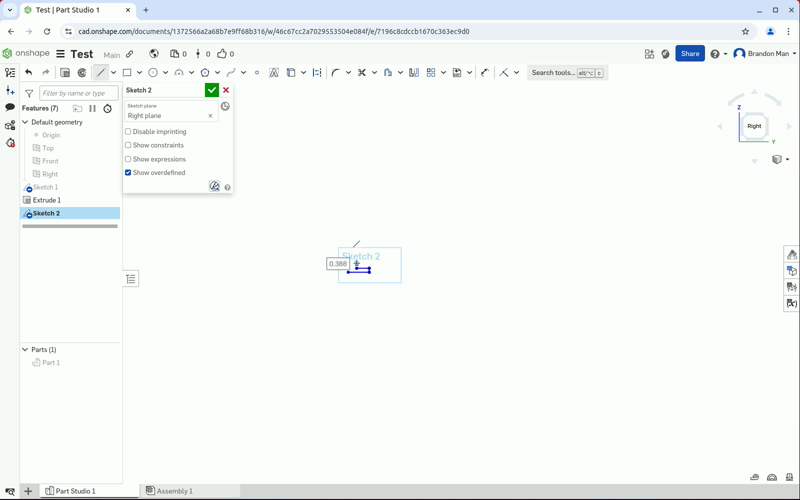
mouse_move(386, 262)
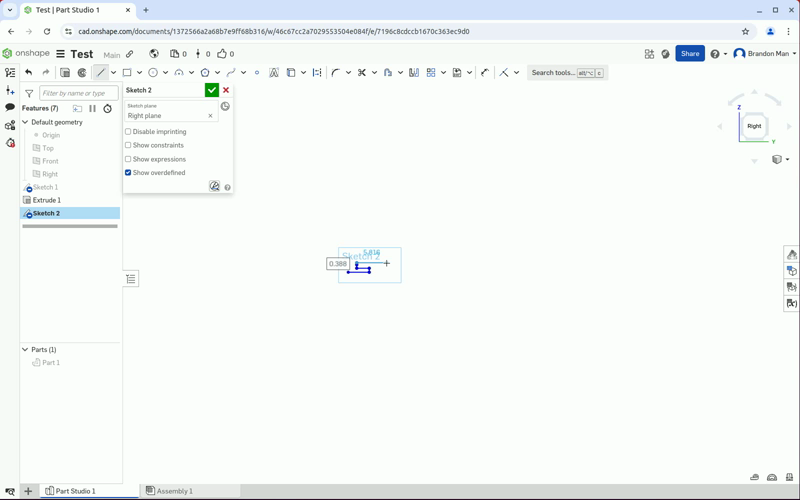
mouse_move(348, 262)
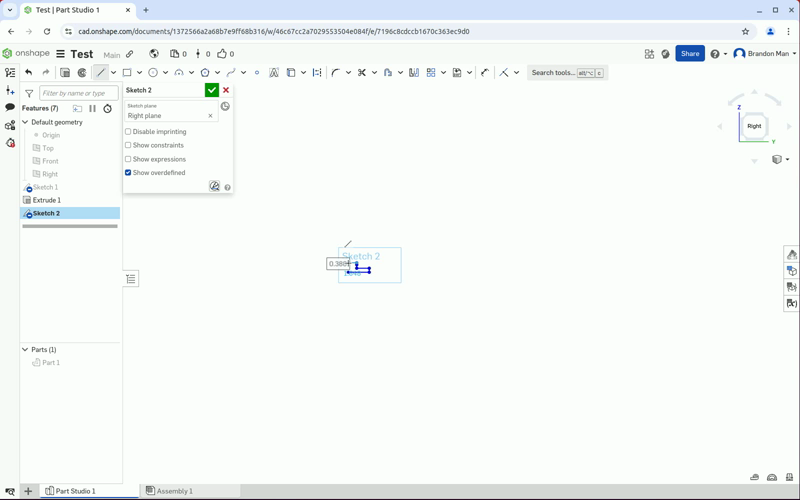
click(348, 262)
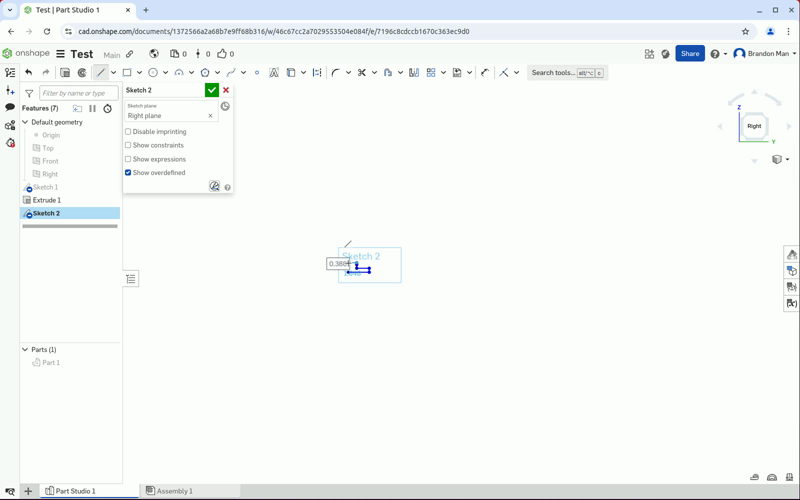
key_up(shift)
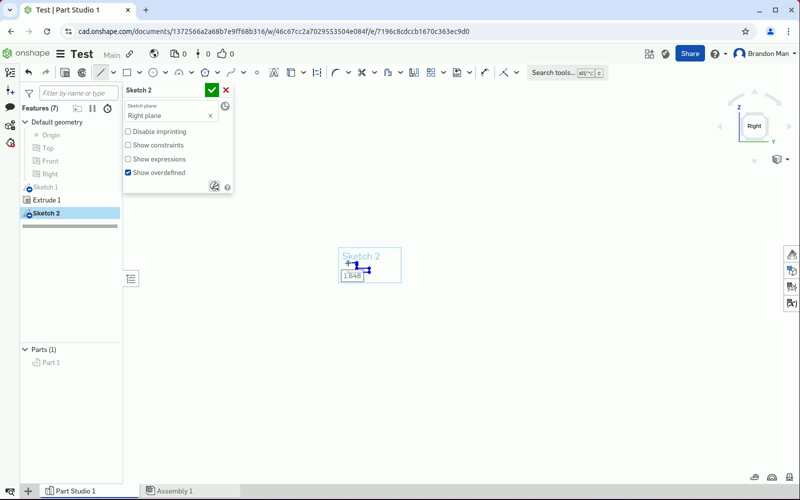
mouse_move(378, 262)
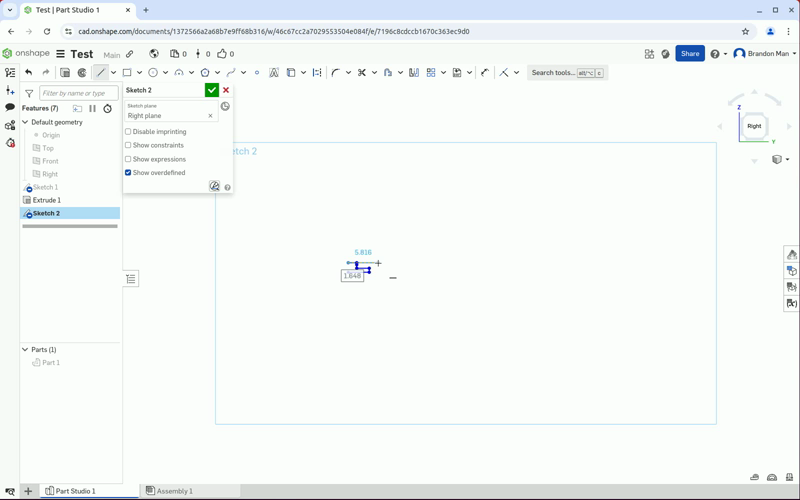
key_down(shift)
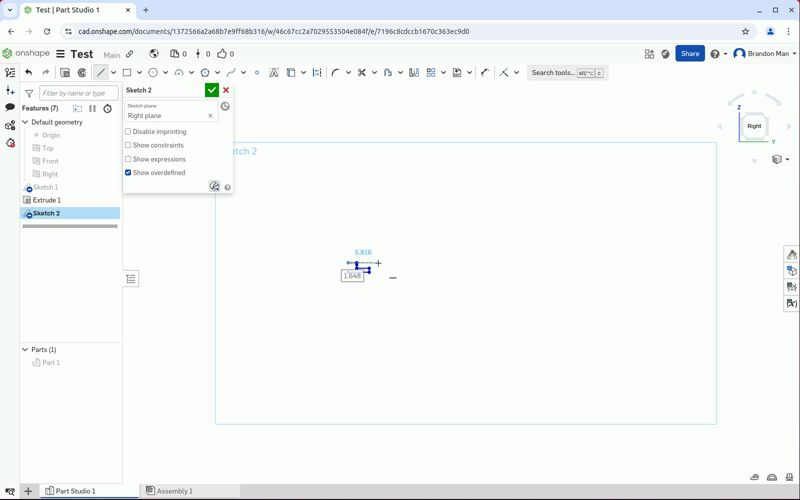
mouse_move(348, 272)
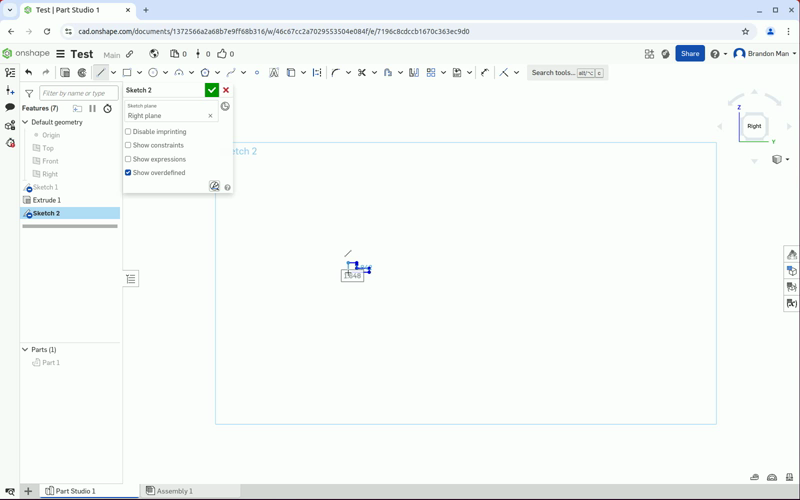
key_up(shift)
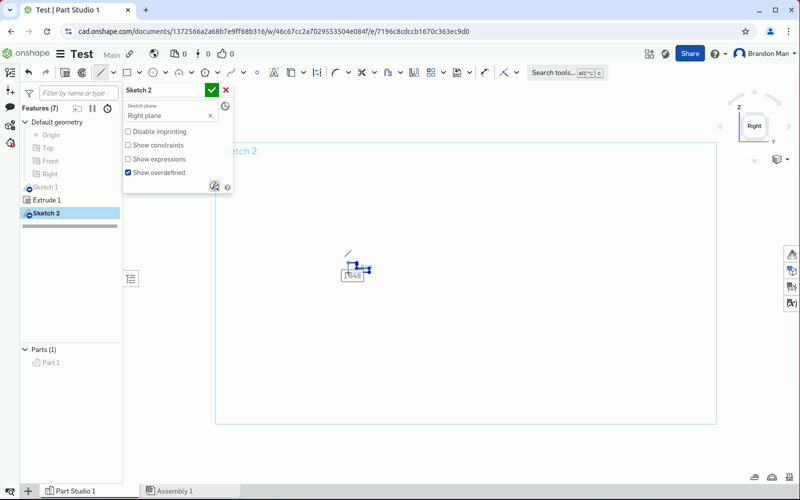
click(348, 272)
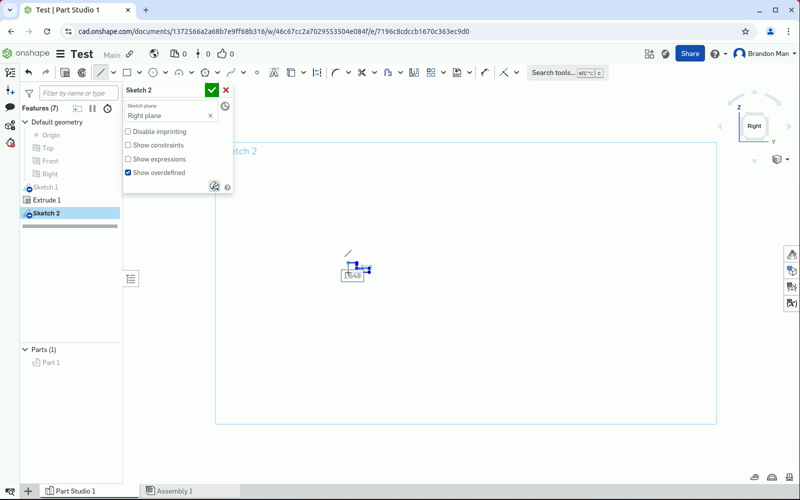
key(esc)
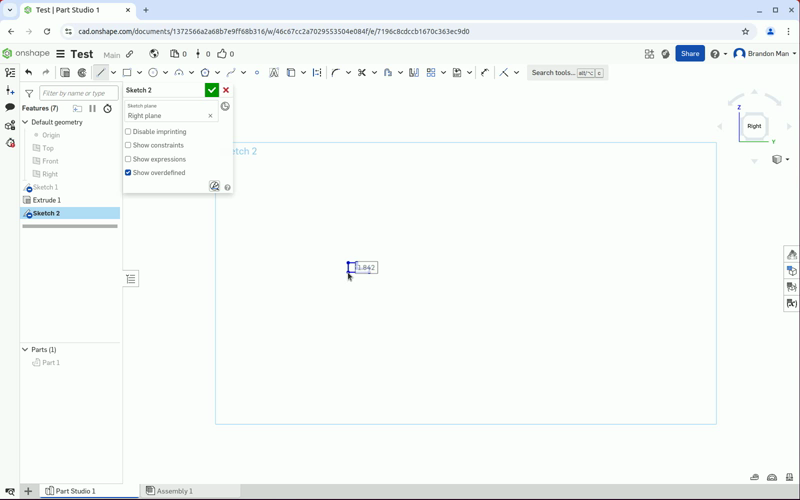
mouse_move(360, 271)
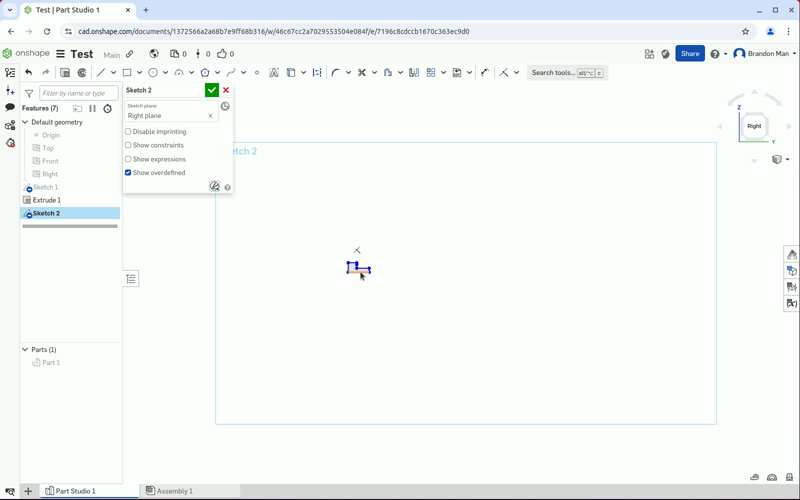
scroll(6)
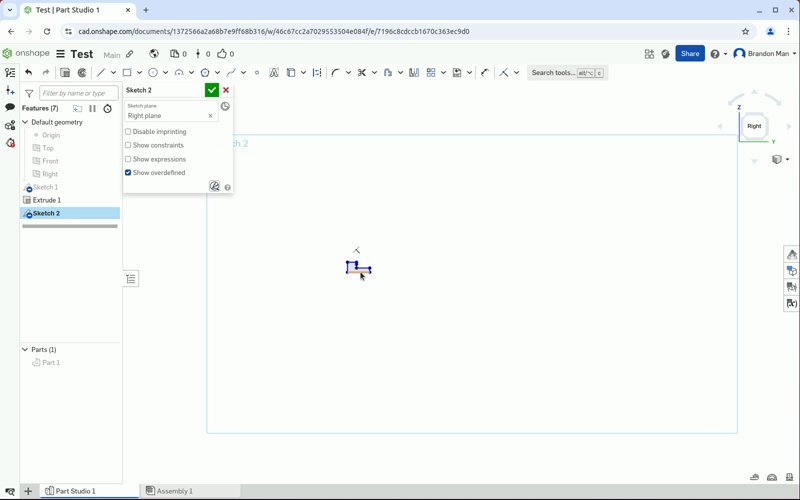
scroll(6)
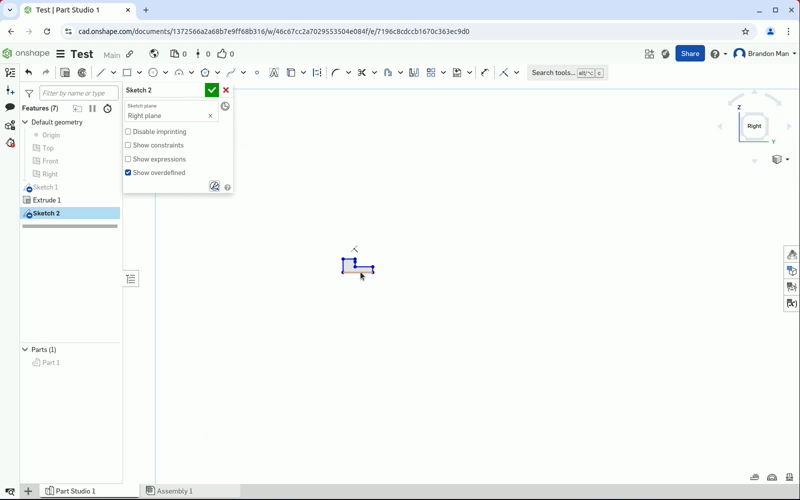
scroll(6)
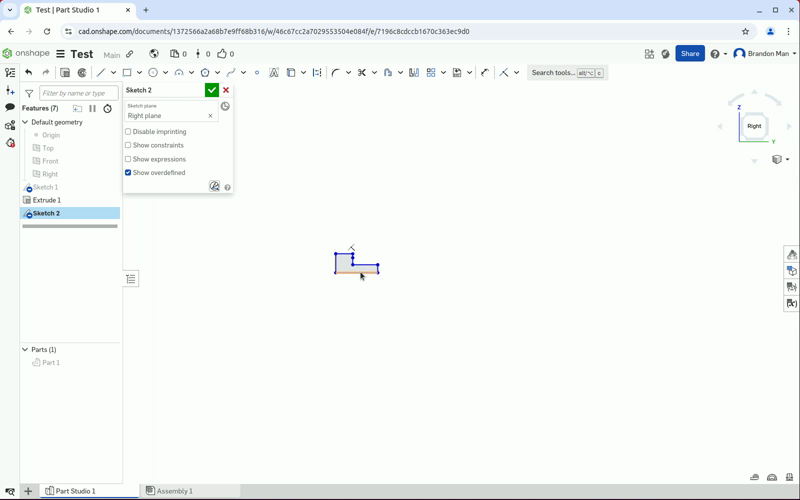
scroll(6)
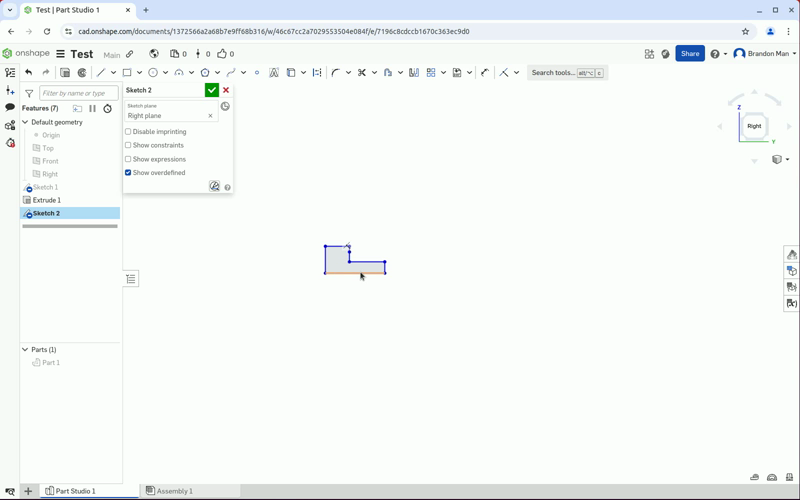
scroll(6)
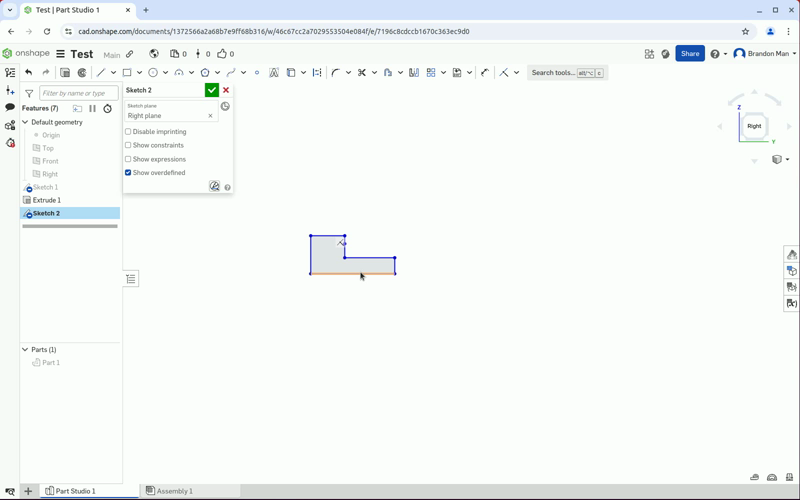
scroll(6)
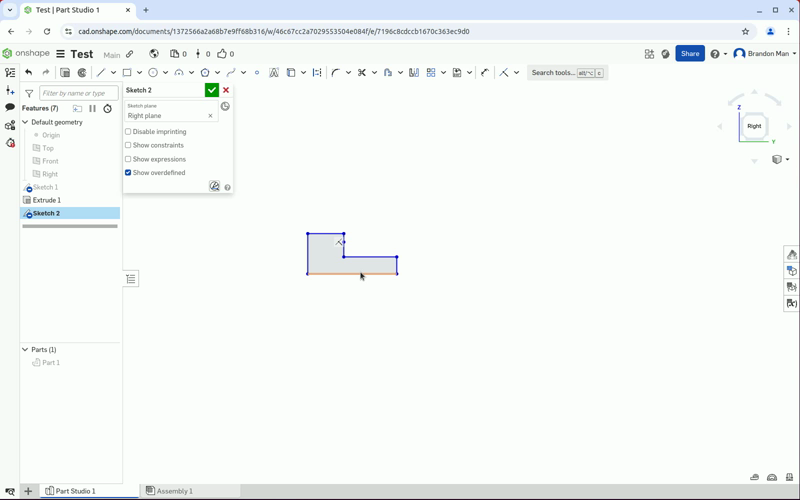
scroll(6)
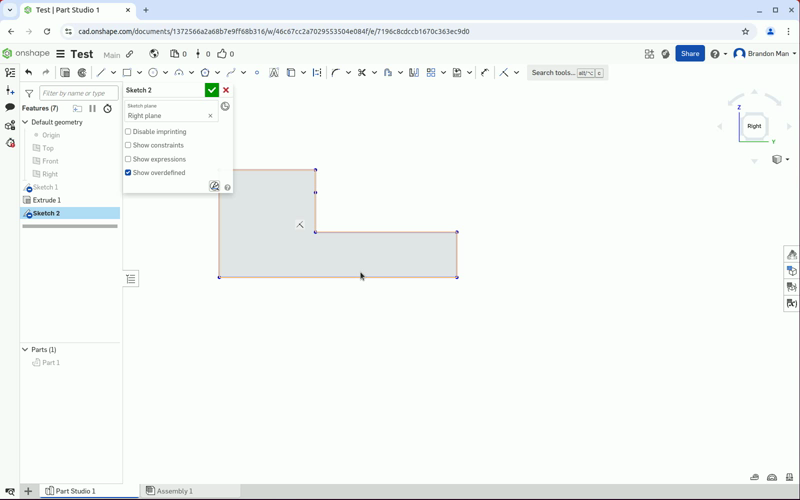
click(360, 271)
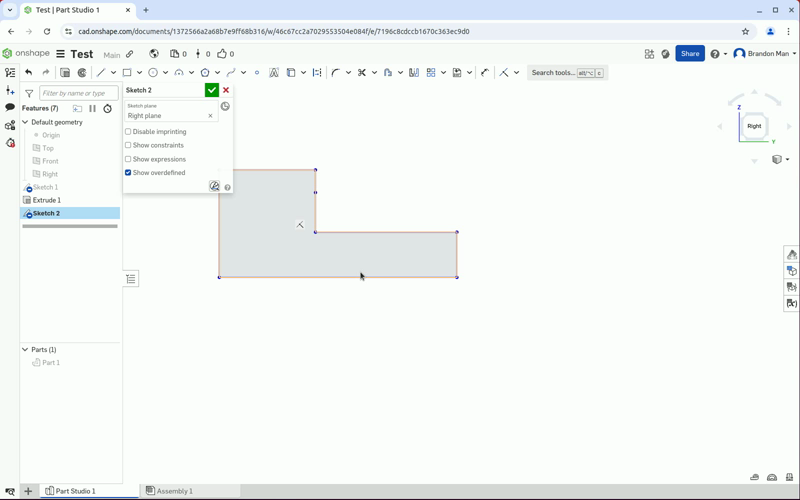
scroll(-6)
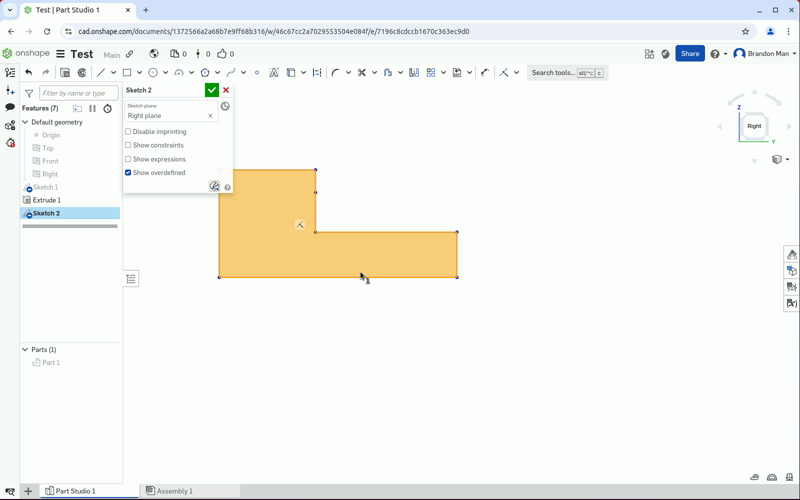
scroll(-6)
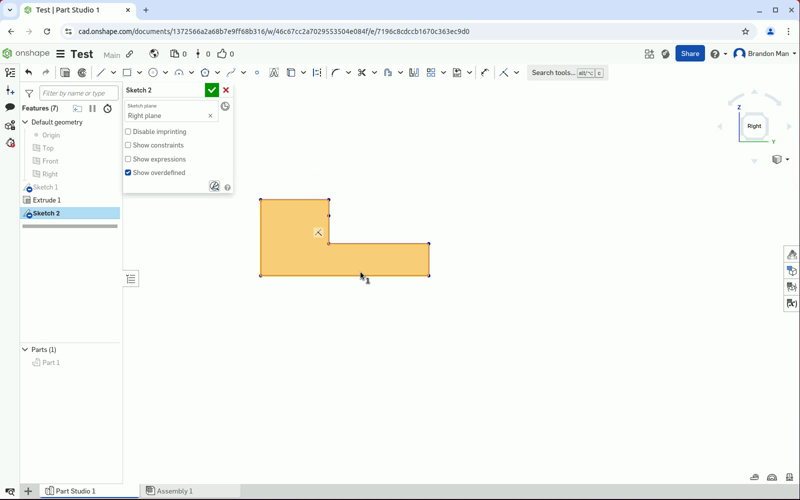
scroll(-6)
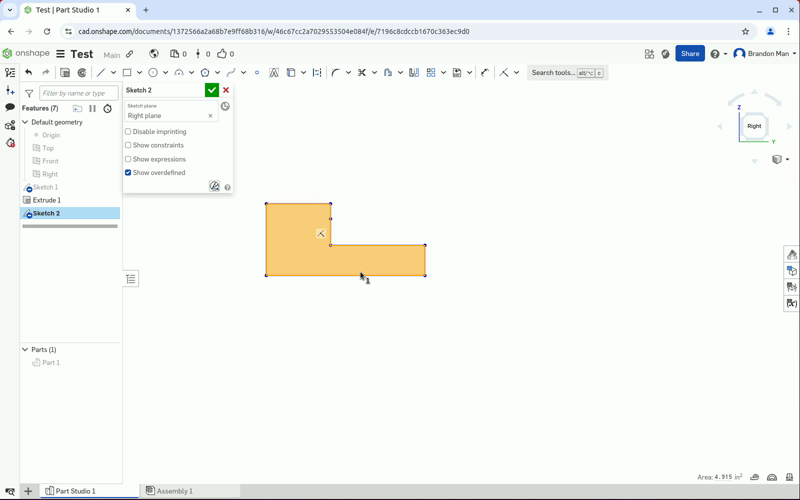
scroll(-6)
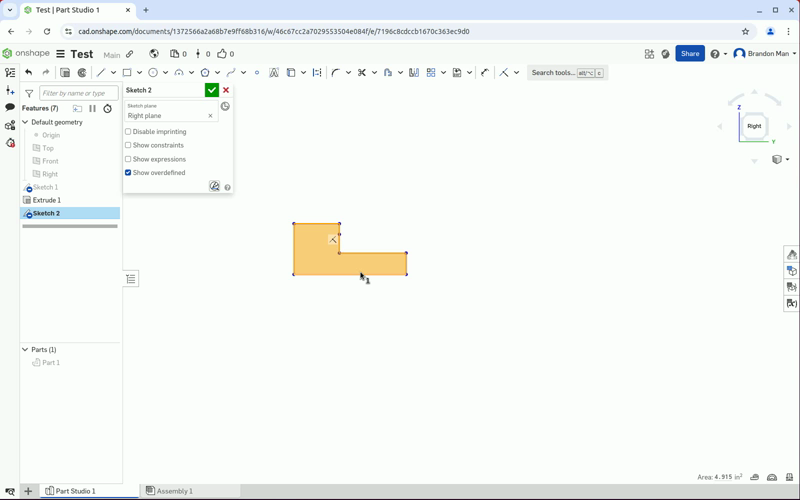
scroll(-6)
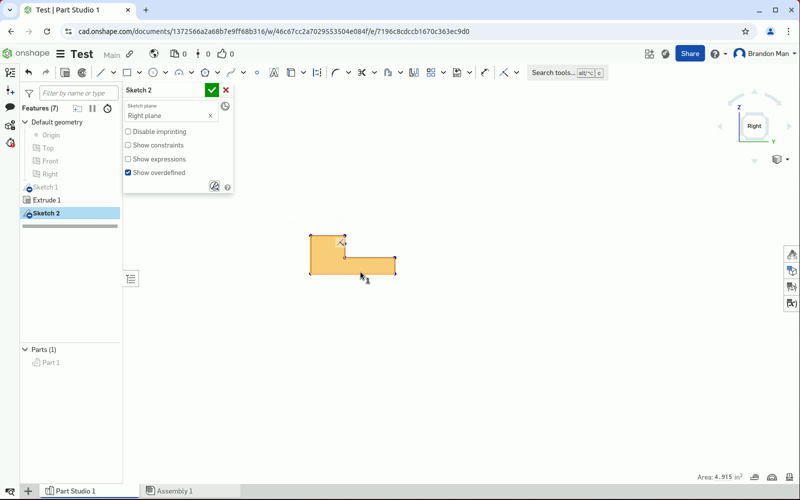
scroll(-6)
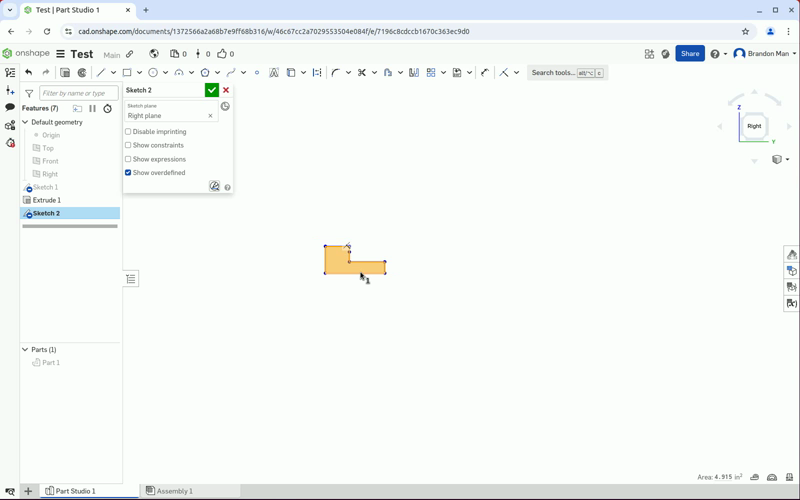
scroll(-6)
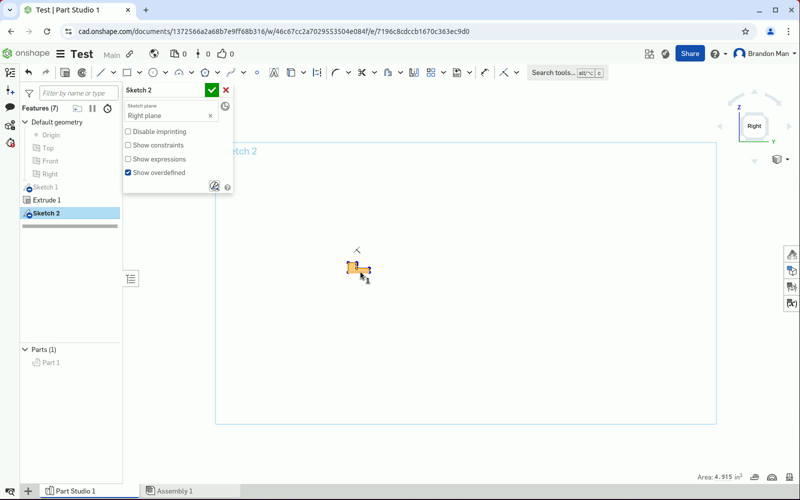
mouse_move(73, 352)
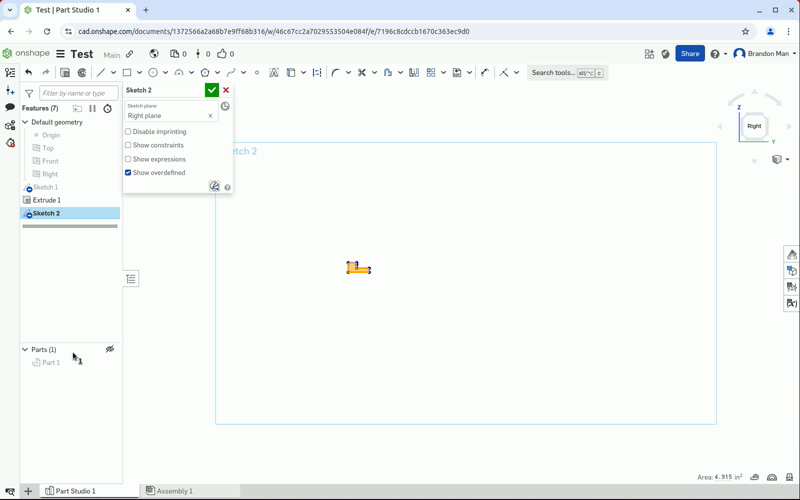
key(shift+y)
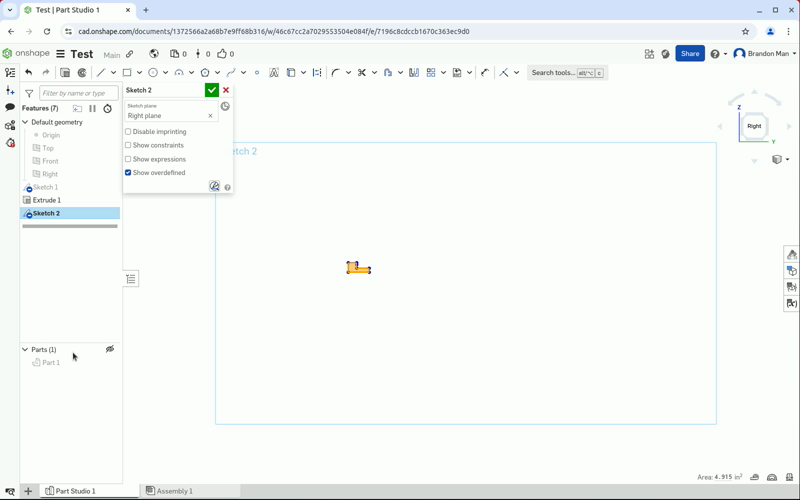
key(shift+e)
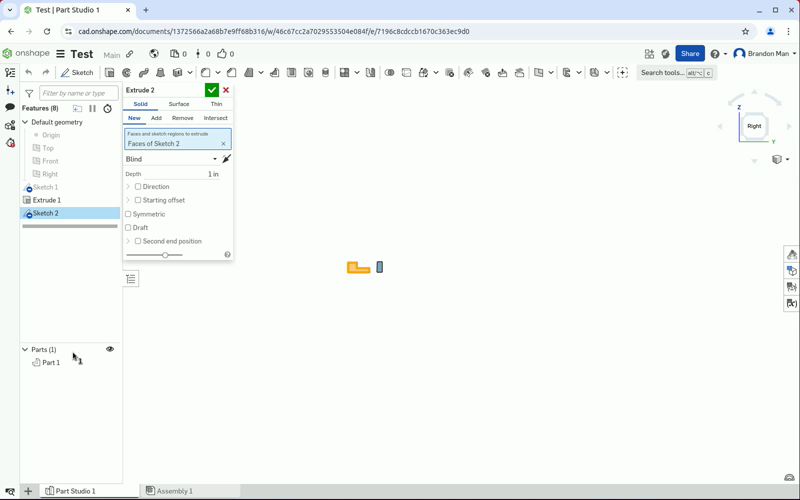
mouse_move(143, 106)
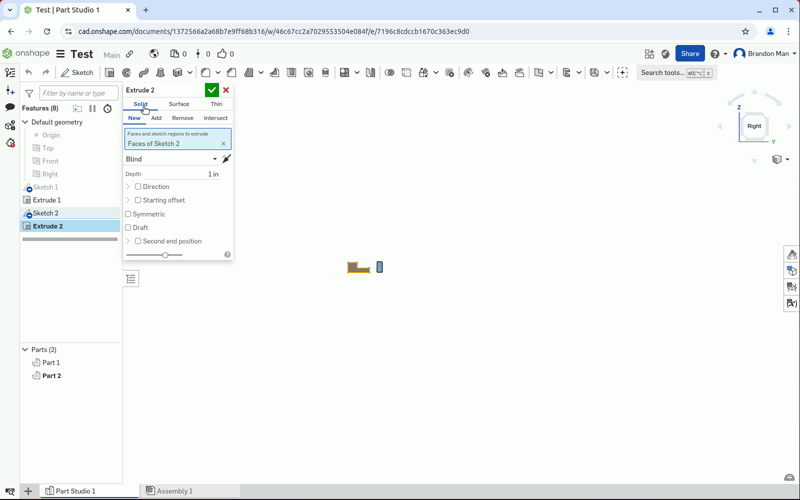
click(143, 106)
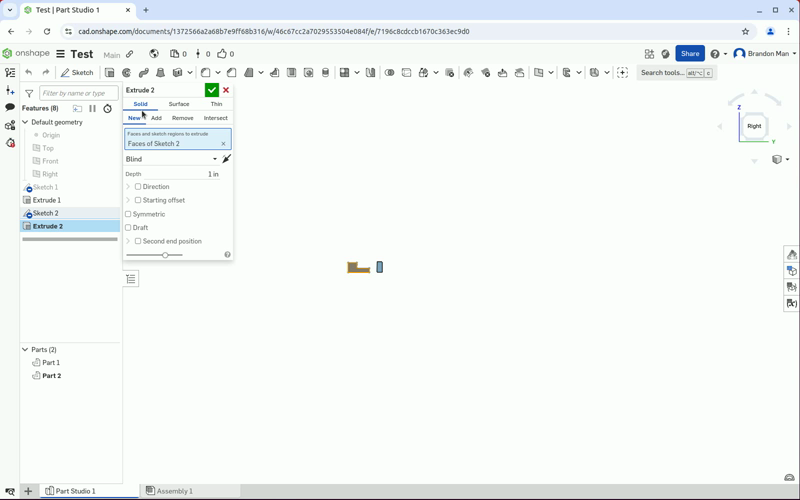
mouse_move(137, 120)
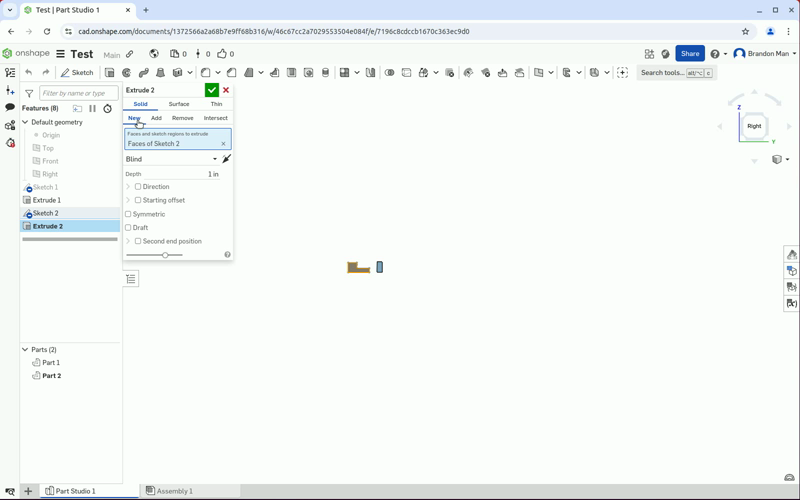
click(137, 120)
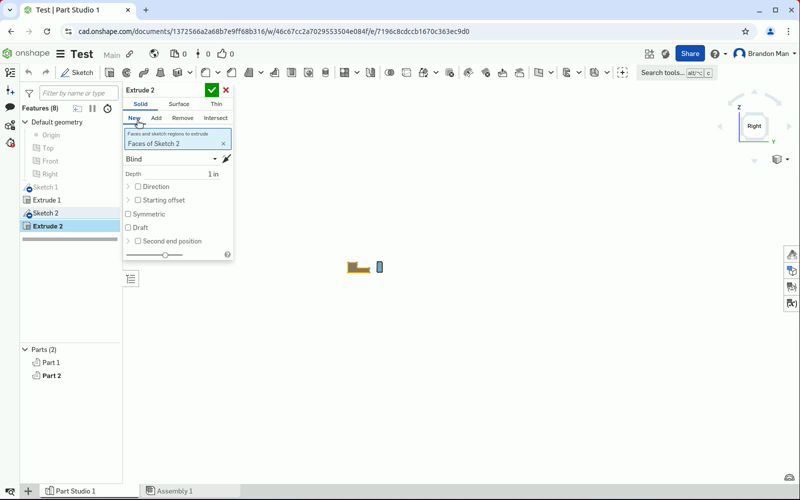
key(tab, 4)
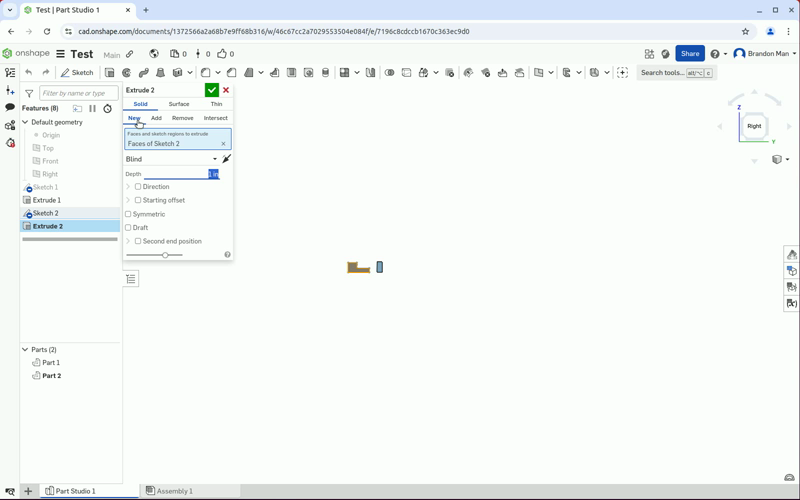
text(0.722)
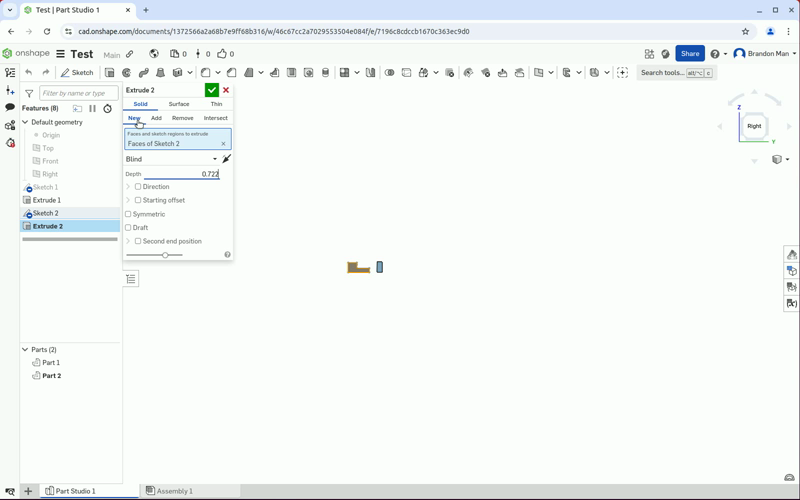
key(enter)
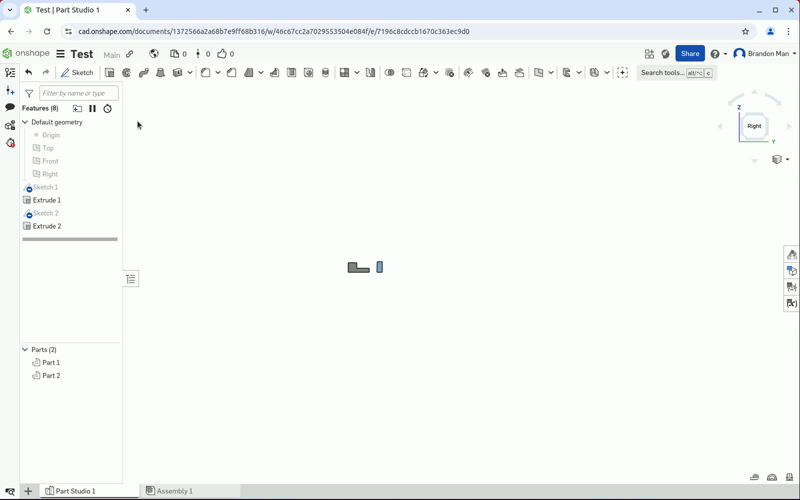
key(shift+h)
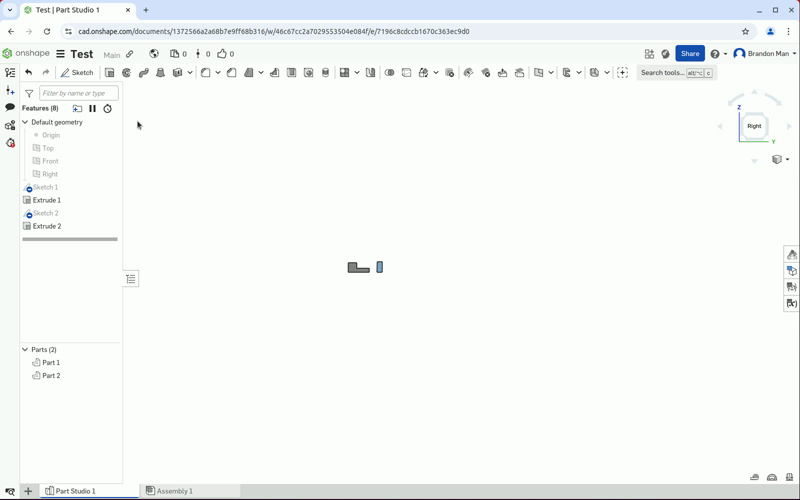
key(shift+h)
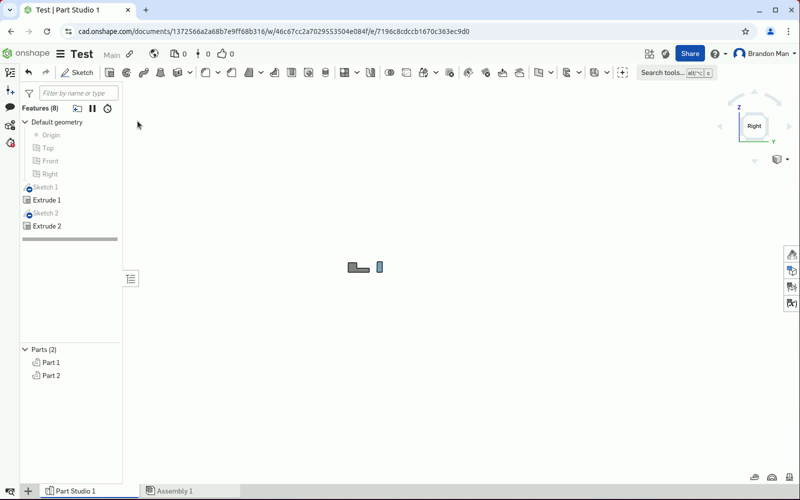
mouse_move(73, 189)
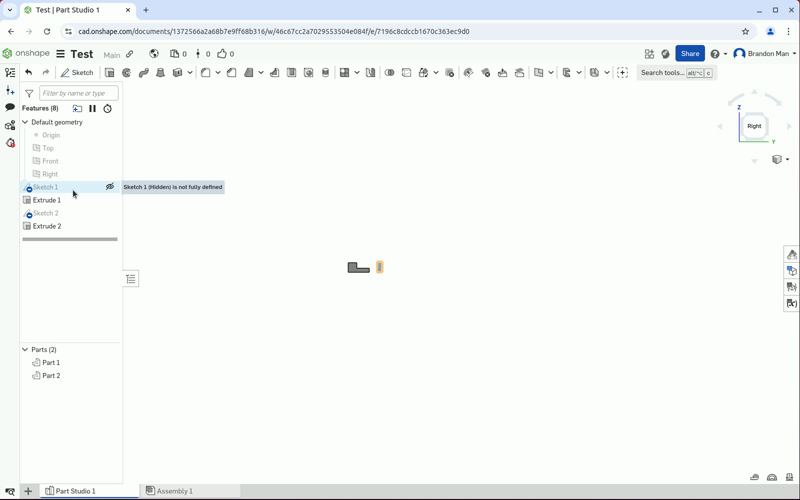
click(73, 189)
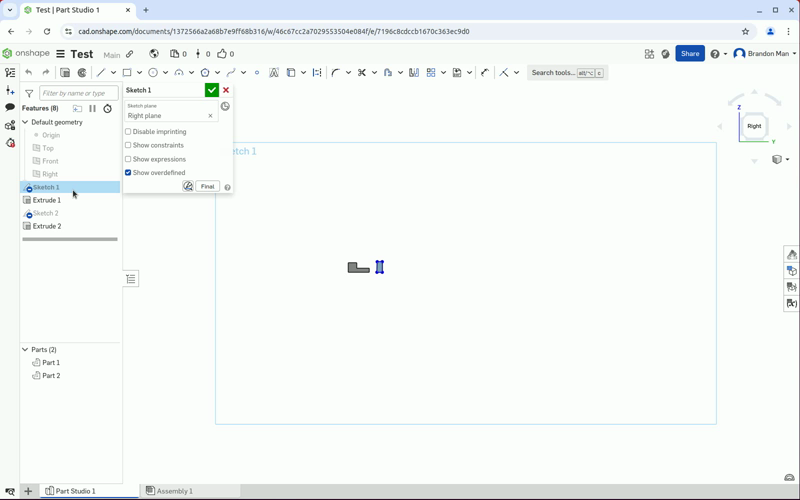
mouse_move(229, 92)
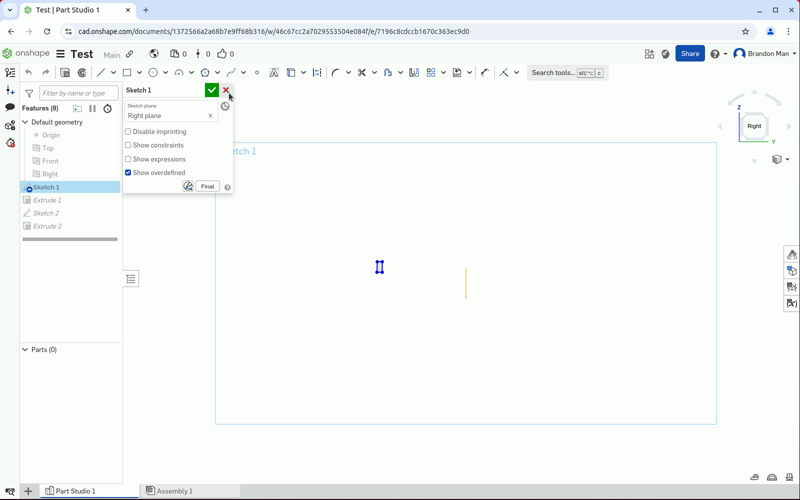
click(229, 92)
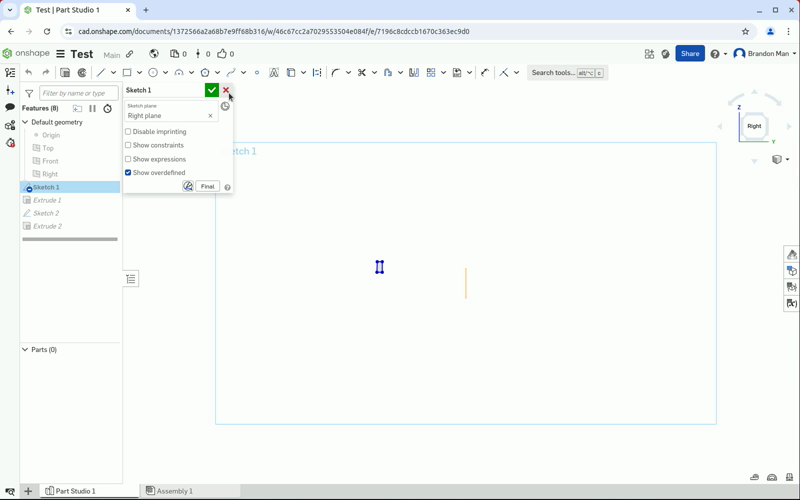
key(shift+s)
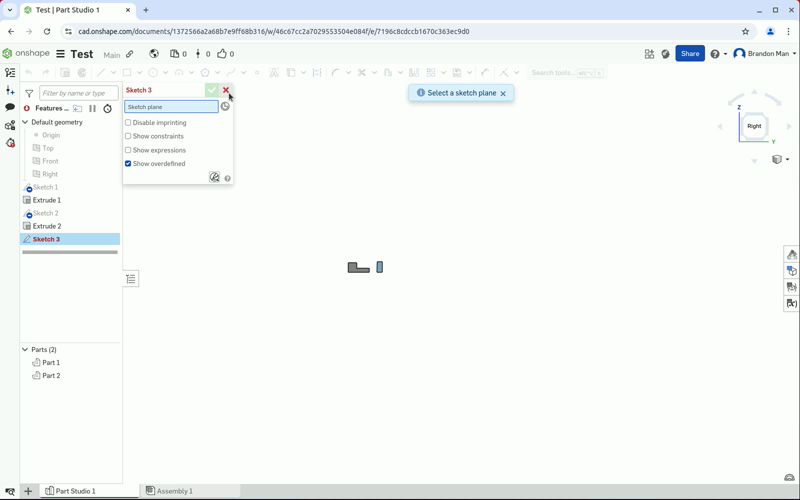
mouse_move(73, 176)
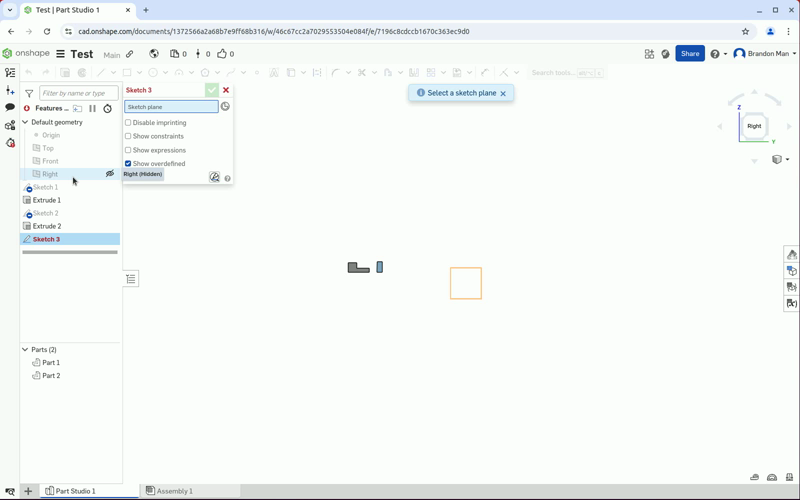
click(73, 176)
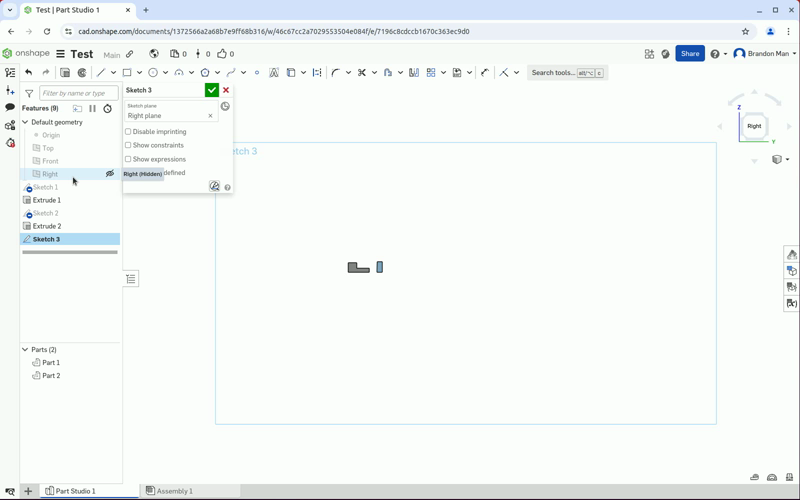
mouse_move(73, 352)
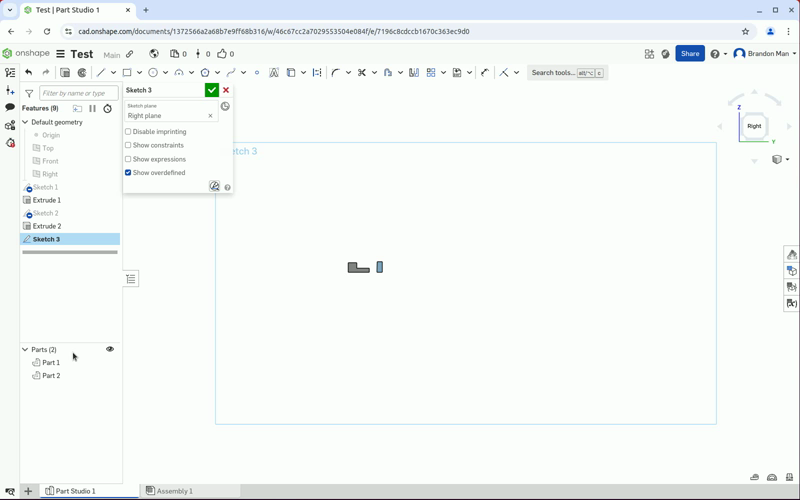
key(y)
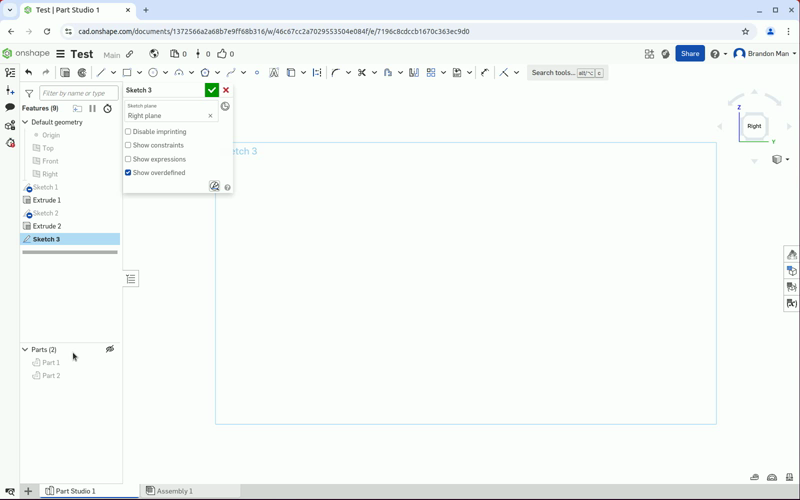
key(l)
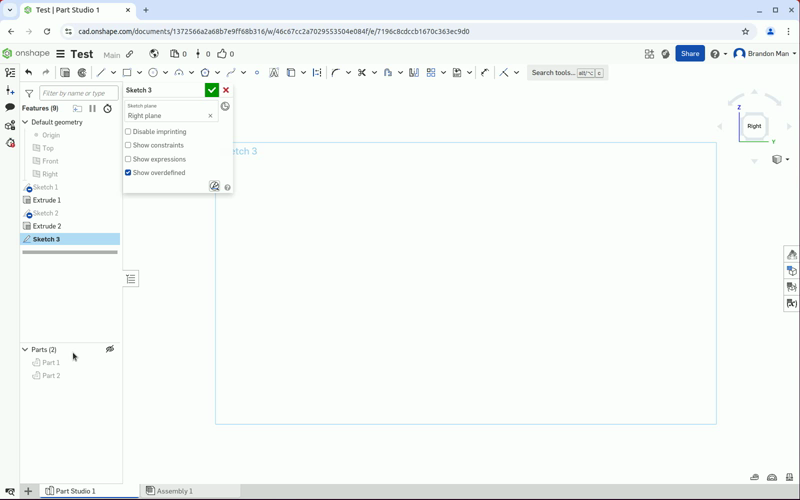
key_down(shift)
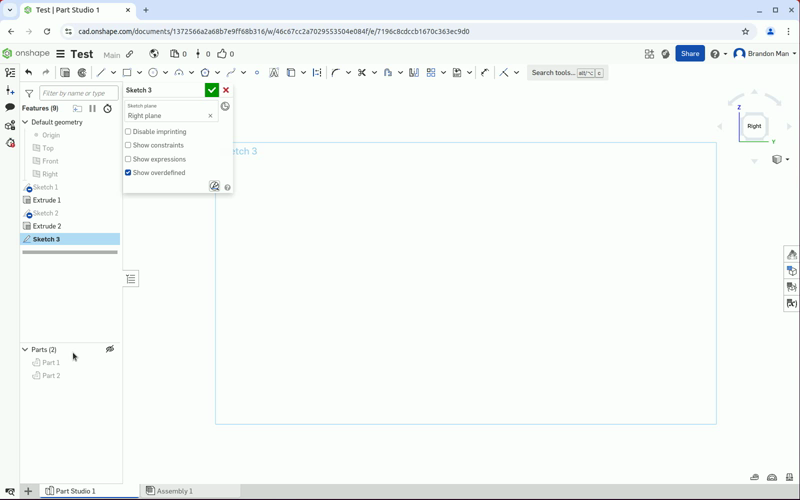
mouse_move(356, 265)
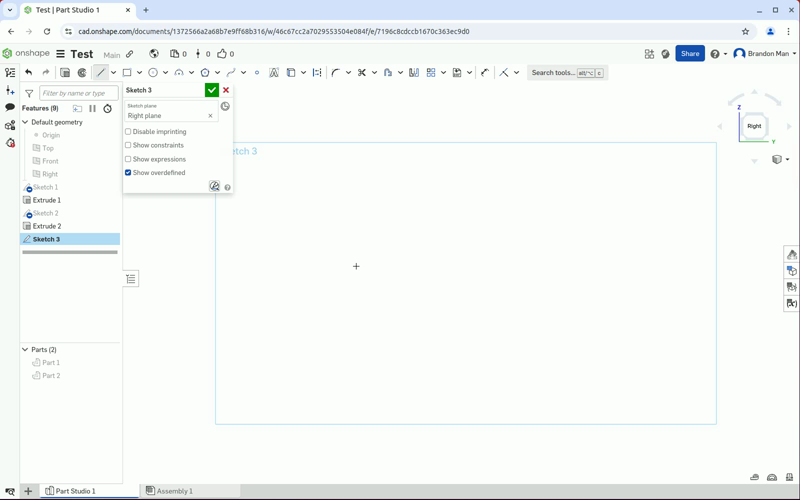
click(356, 265)
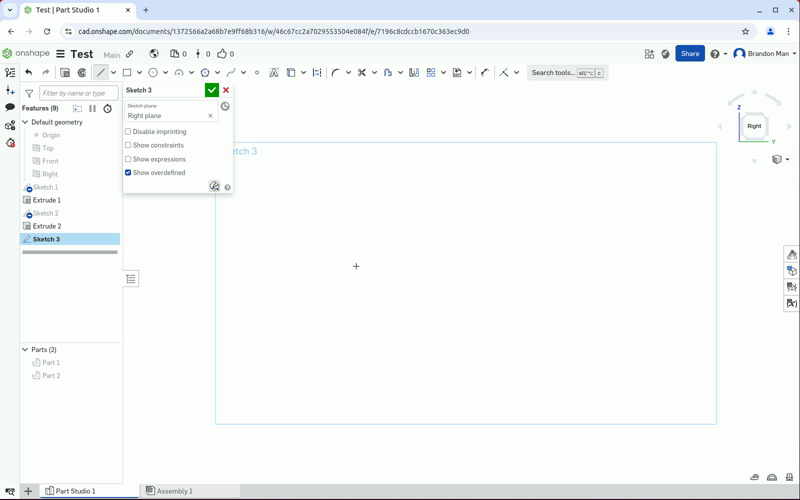
key_up(shift)
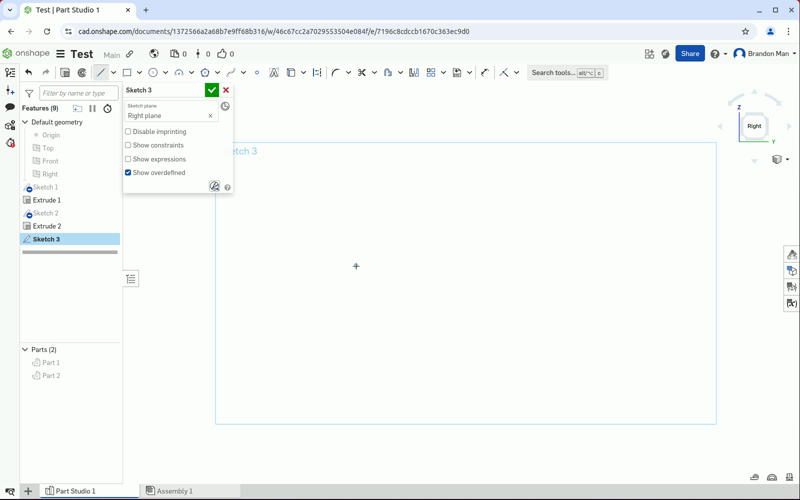
key_down(shift)
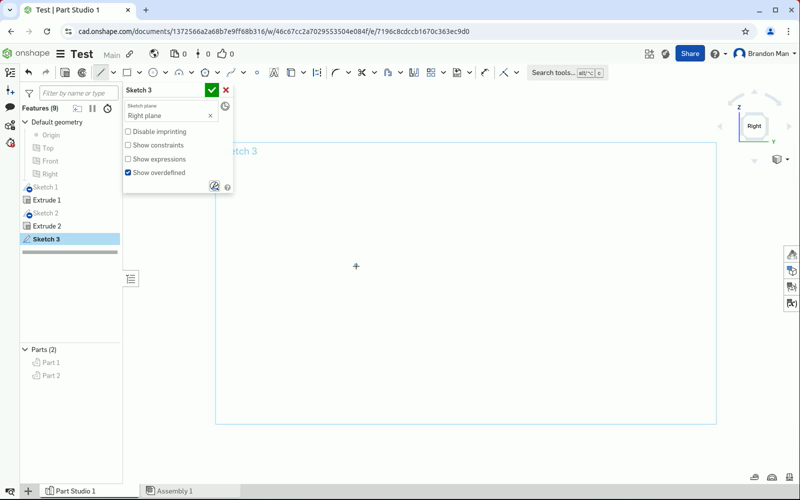
mouse_move(386, 265)
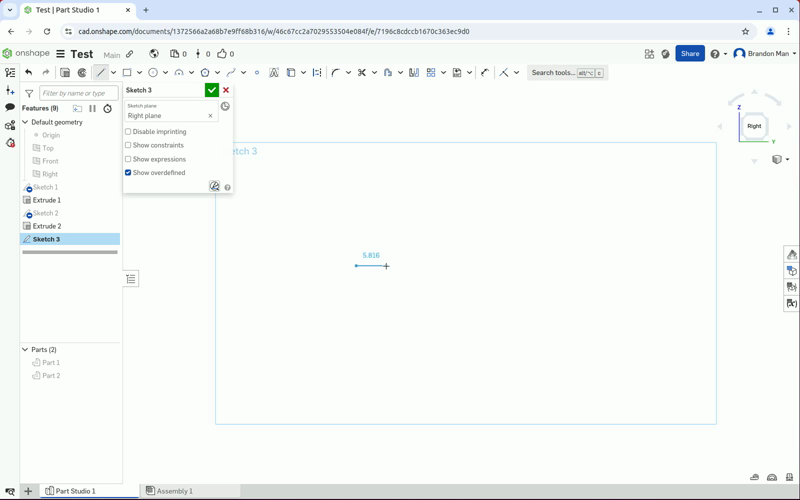
mouse_move(364, 265)
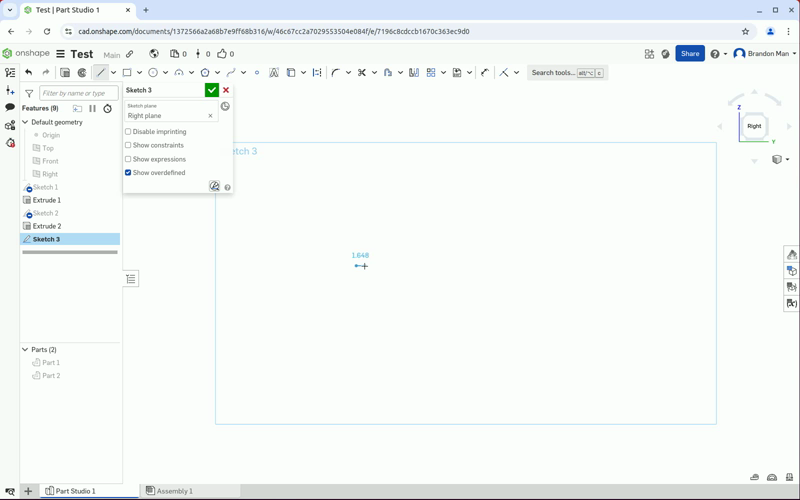
click(364, 265)
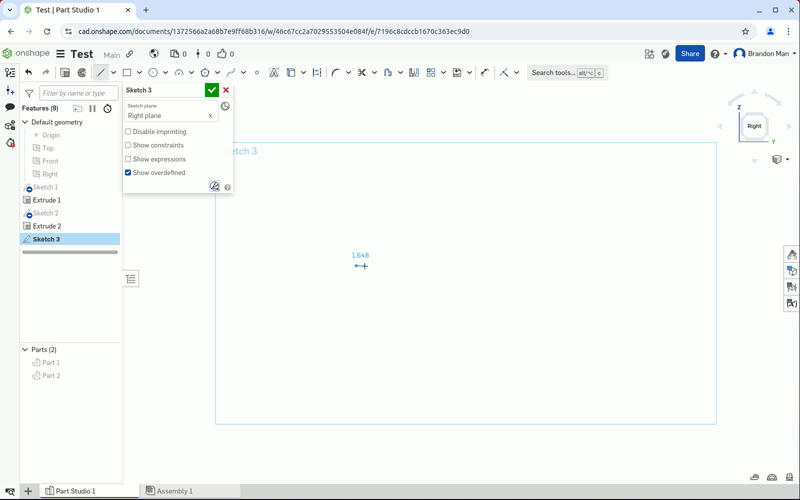
key_up(shift)
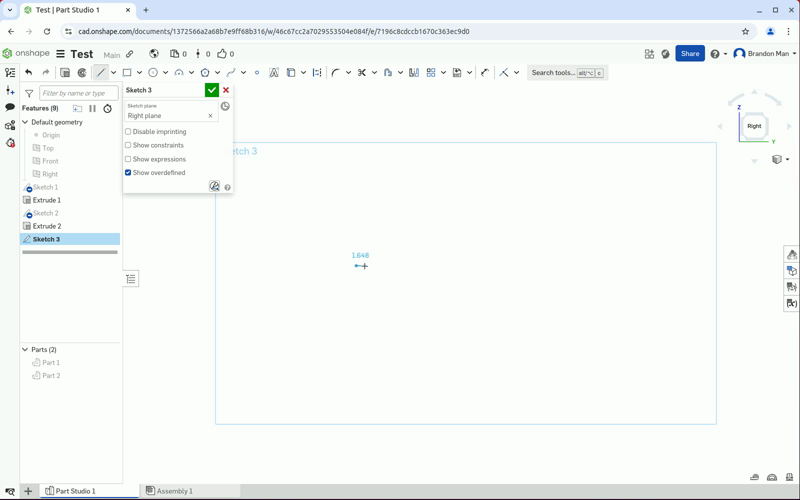
key_down(shift)
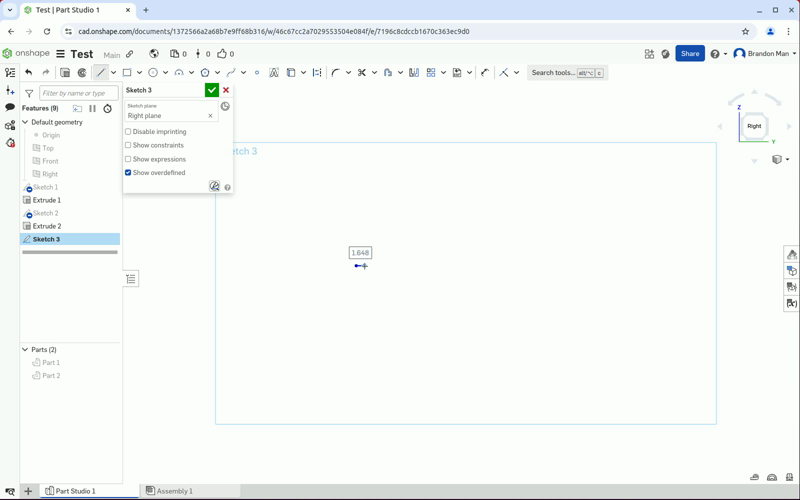
mouse_move(394, 265)
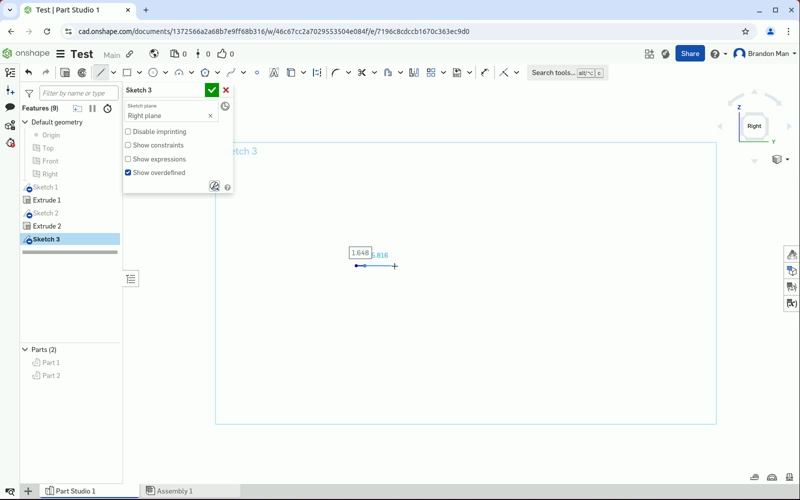
mouse_move(364, 263)
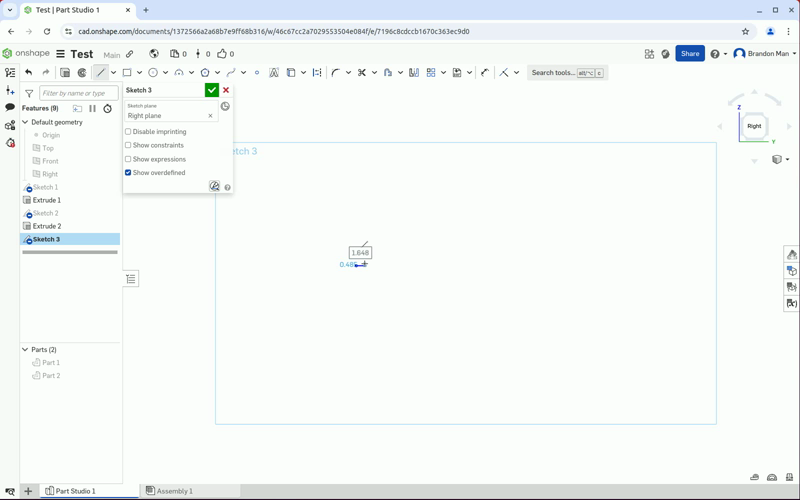
scroll(6)
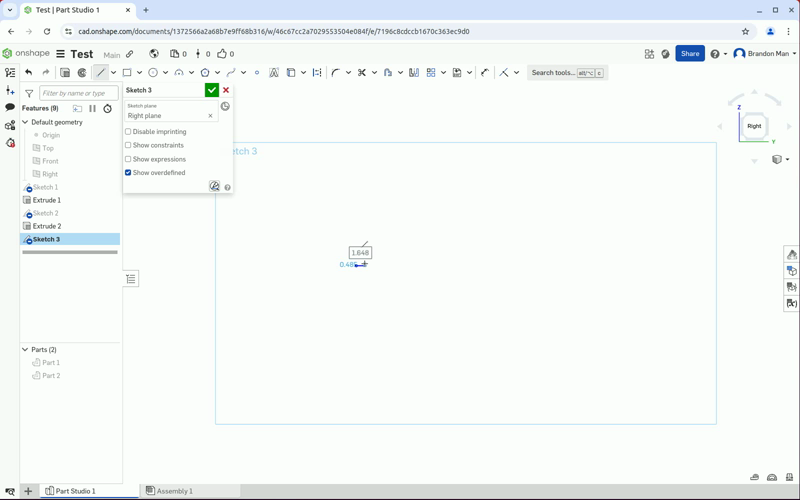
scroll(6)
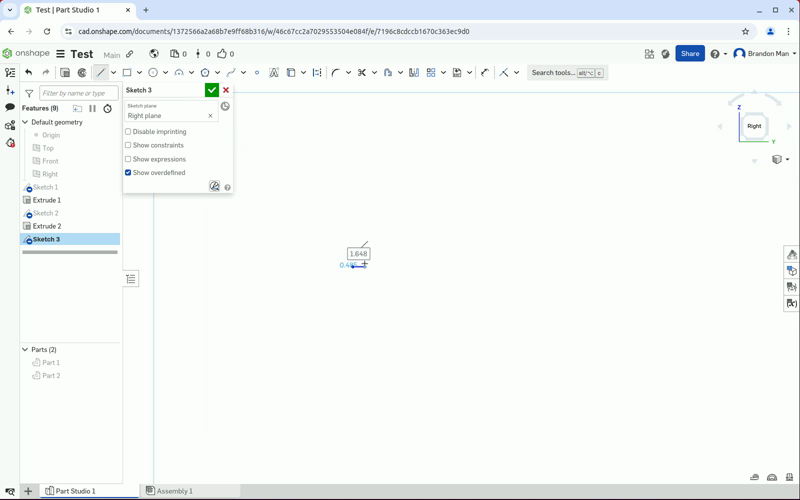
scroll(6)
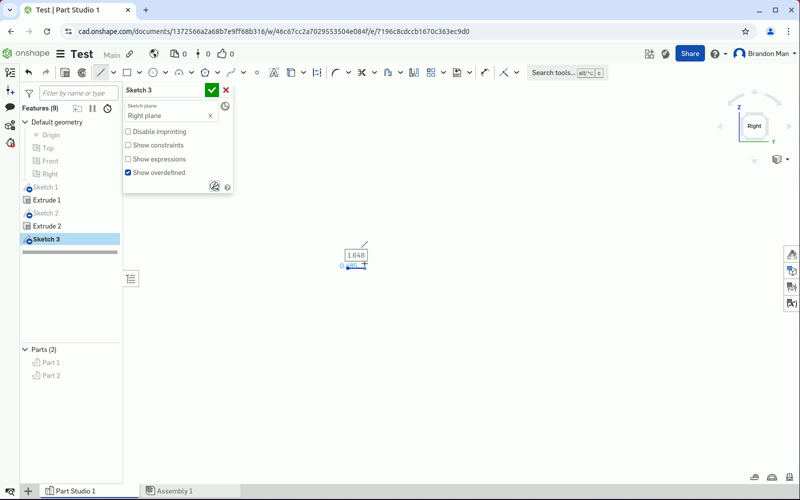
scroll(6)
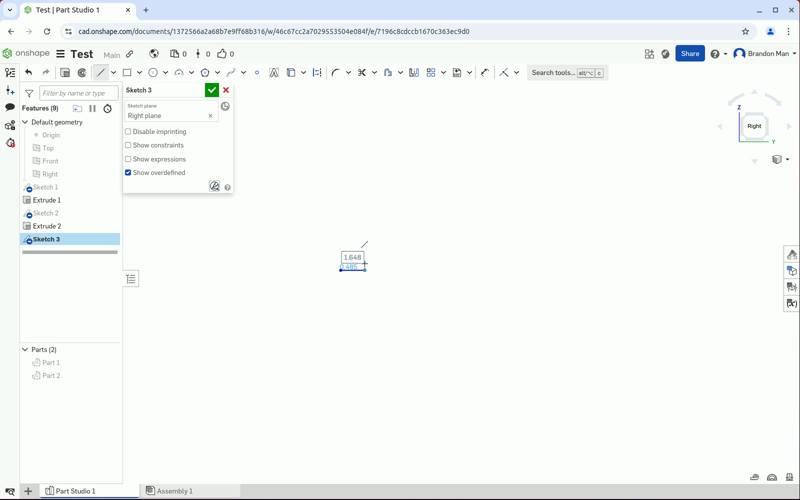
scroll(6)
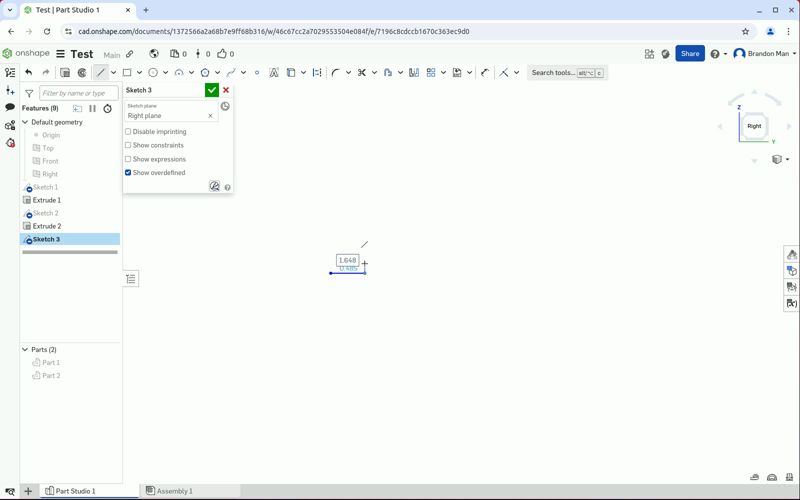
scroll(6)
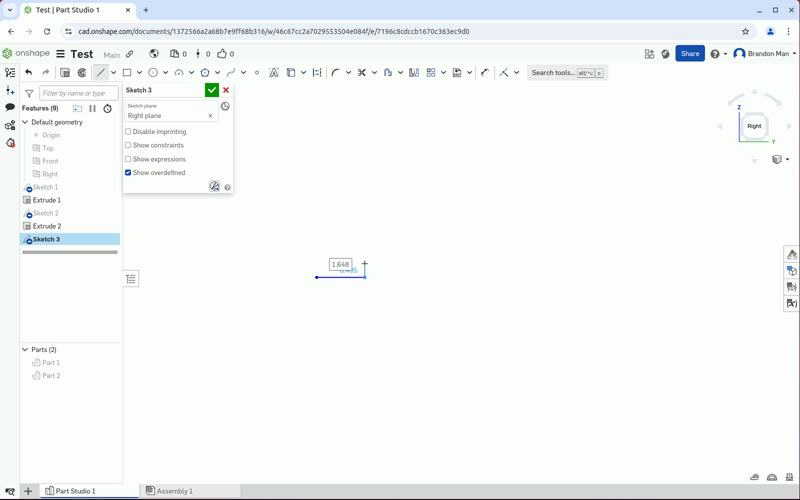
scroll(6)
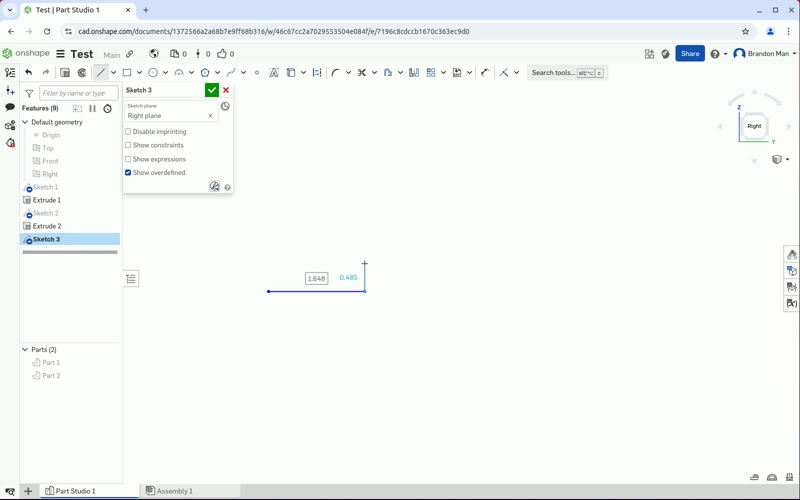
click(364, 263)
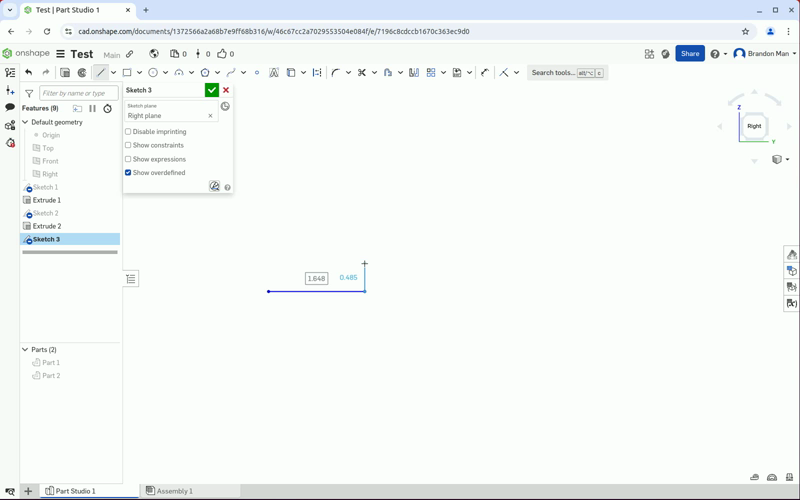
scroll(-6)
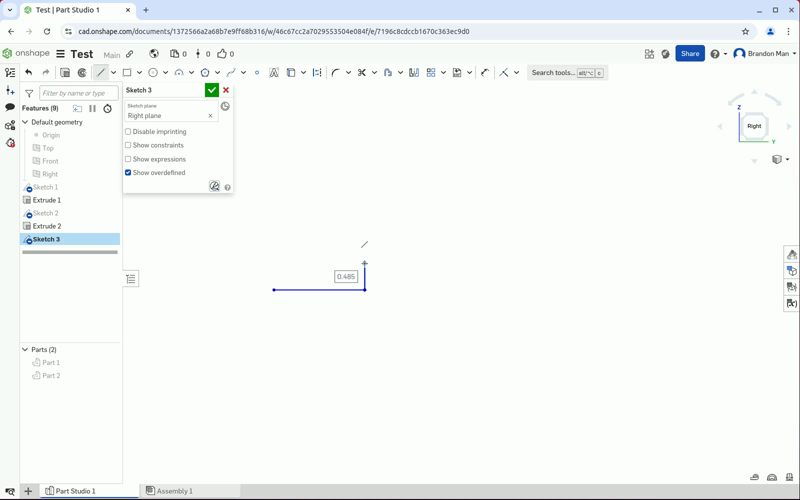
scroll(-6)
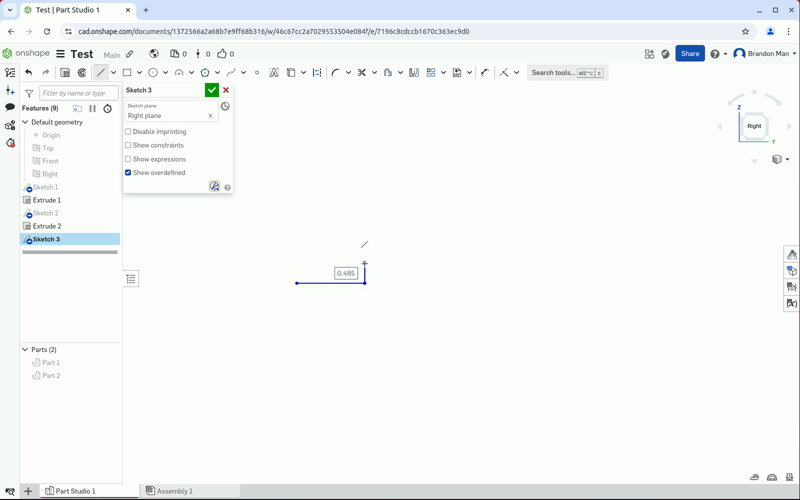
scroll(-6)
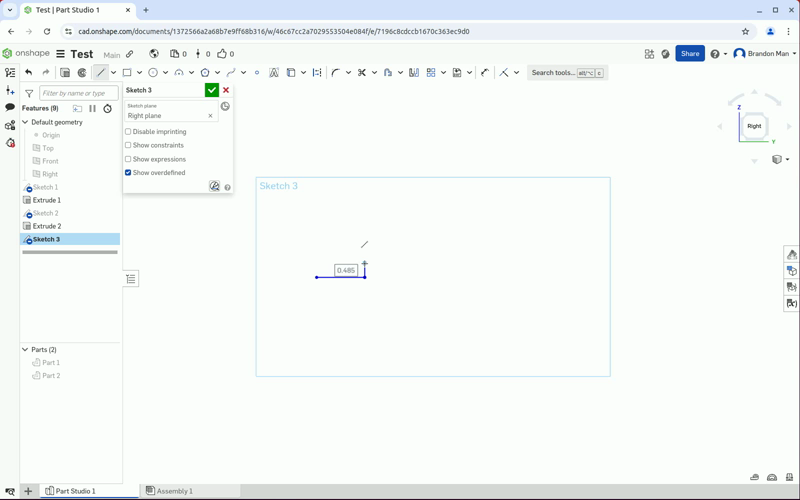
scroll(-6)
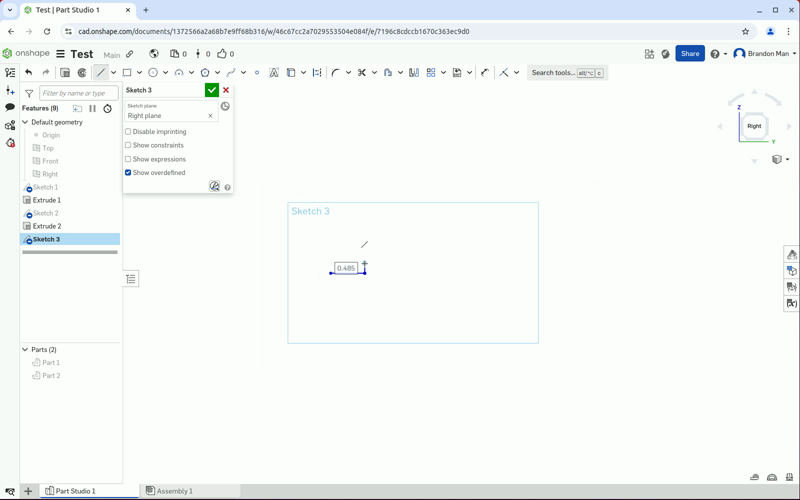
scroll(-6)
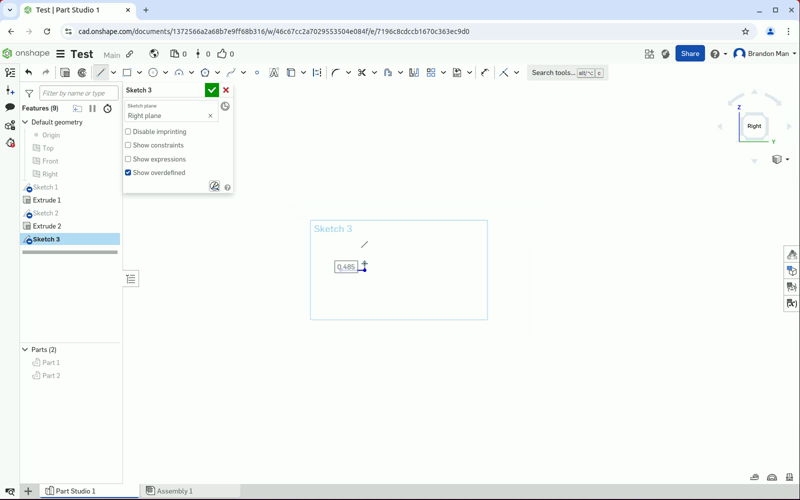
scroll(-6)
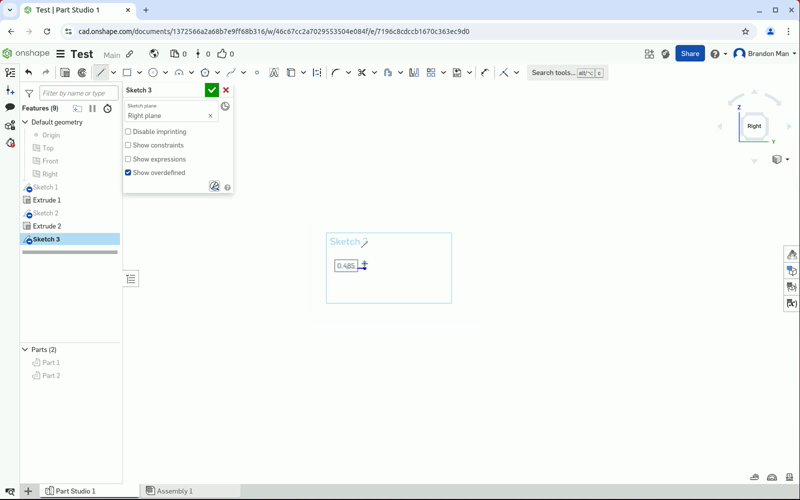
scroll(-6)
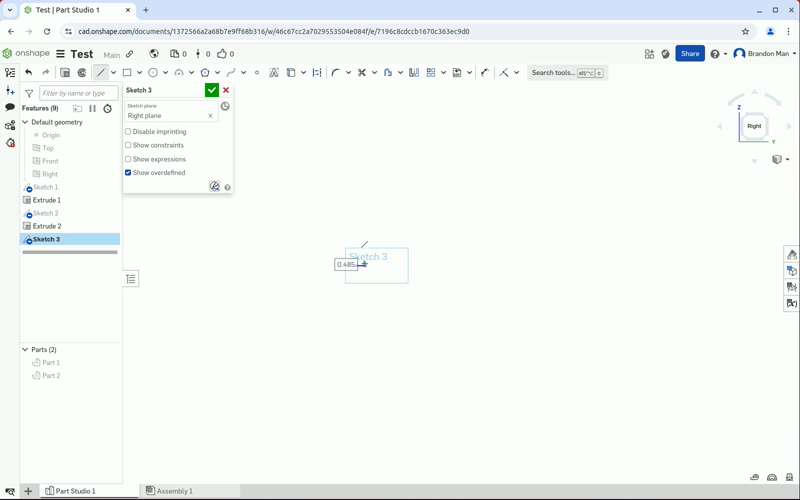
key_up(shift)
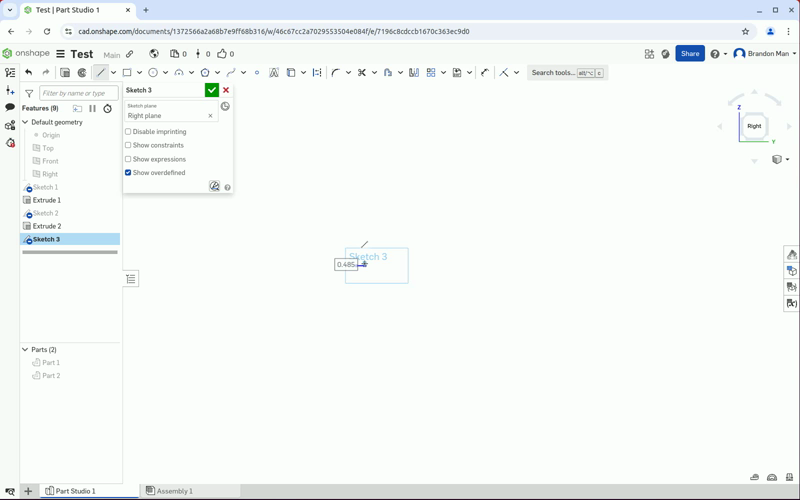
key_down(shift)
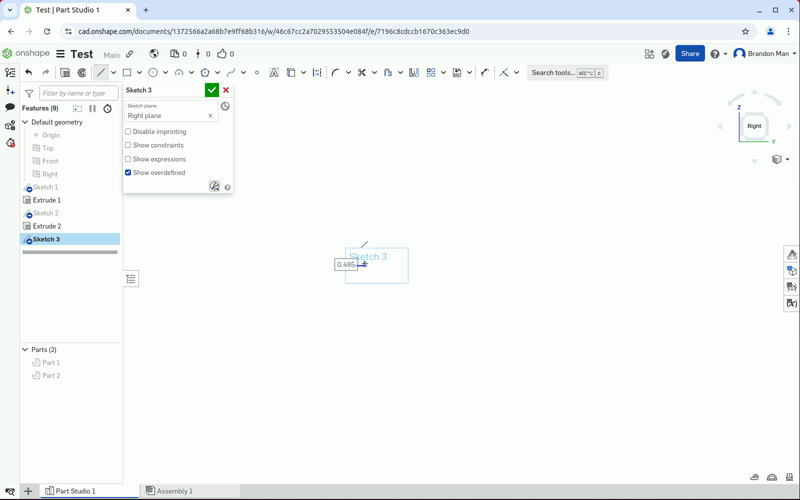
mouse_move(394, 263)
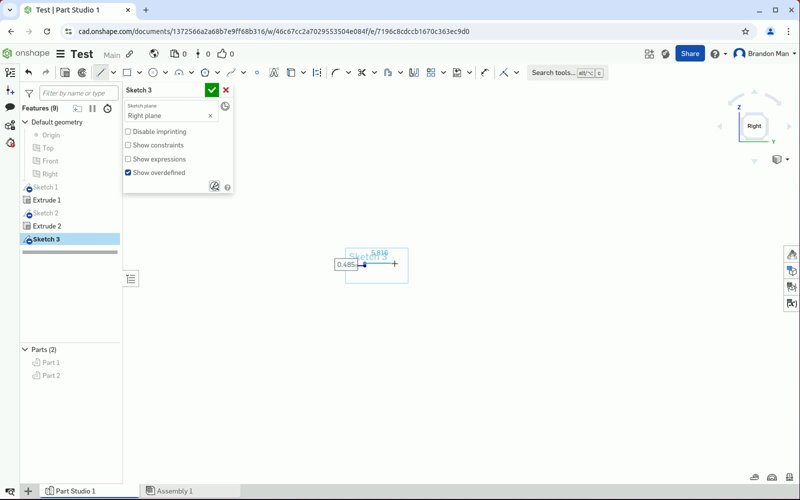
mouse_move(356, 263)
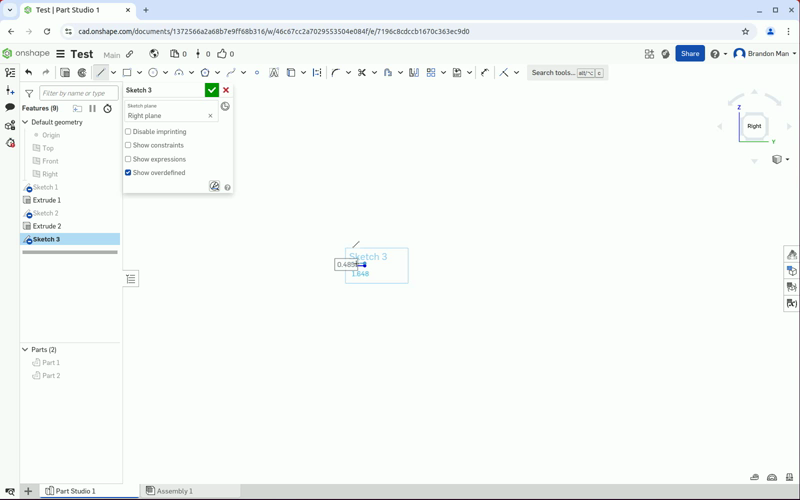
scroll(6)
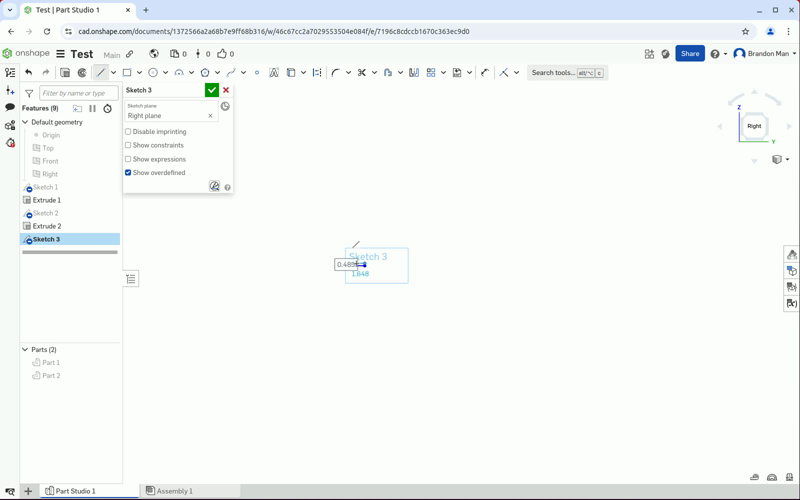
scroll(6)
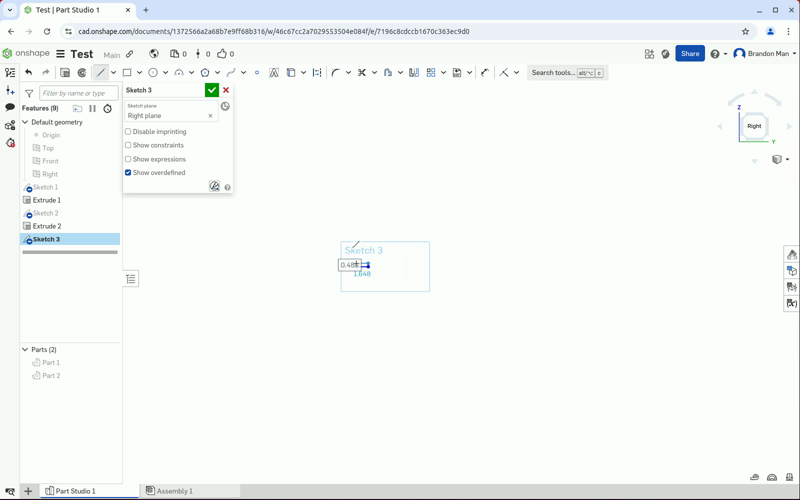
scroll(6)
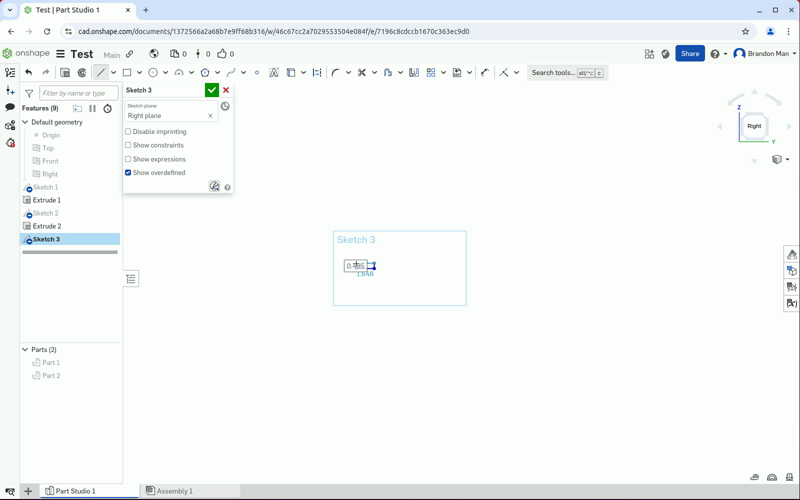
scroll(6)
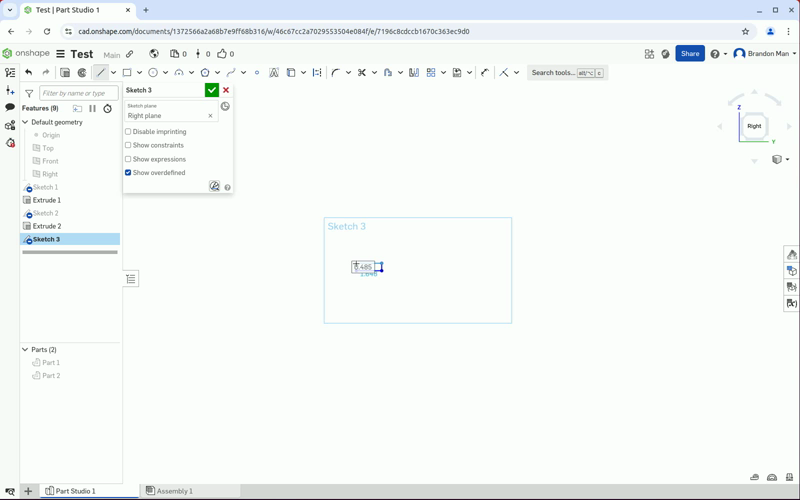
scroll(6)
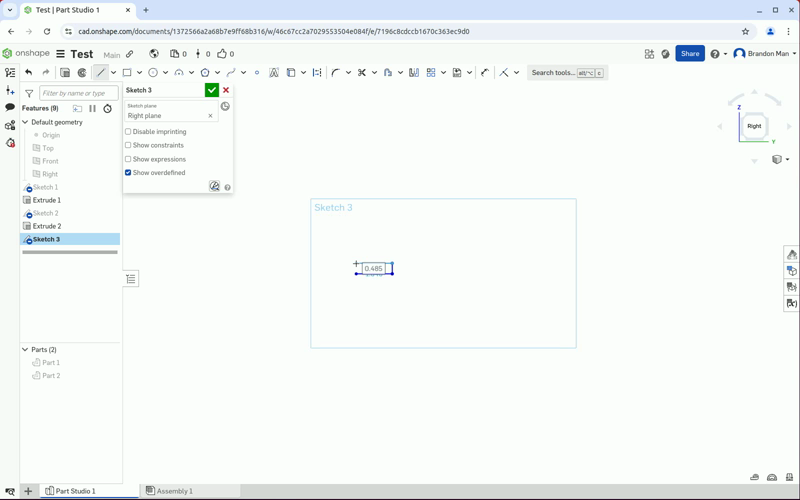
scroll(6)
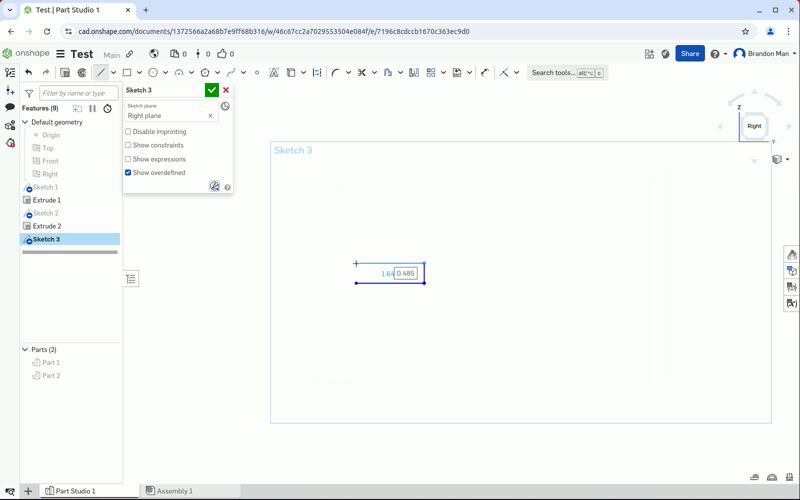
scroll(6)
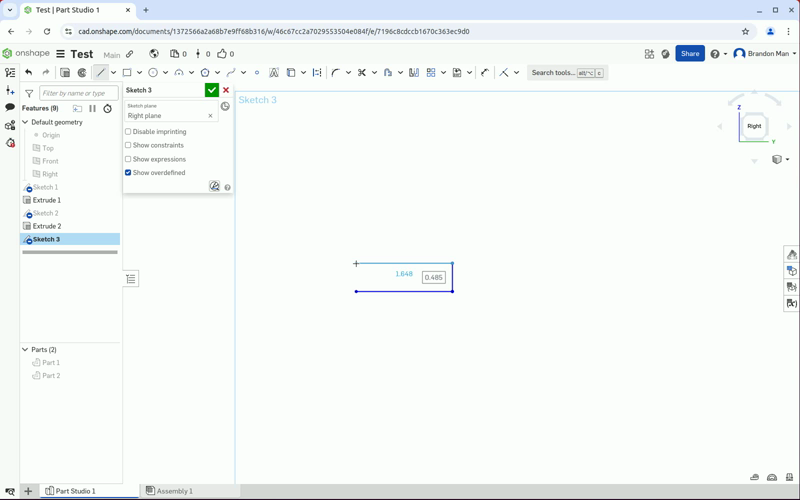
click(356, 263)
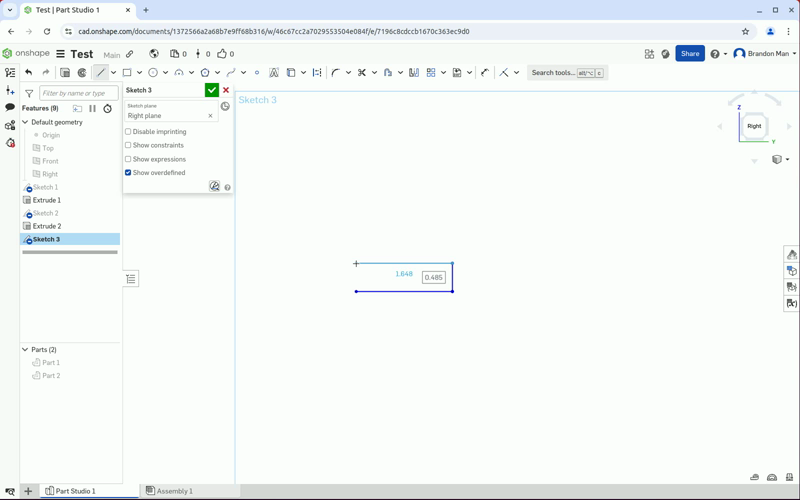
scroll(-6)
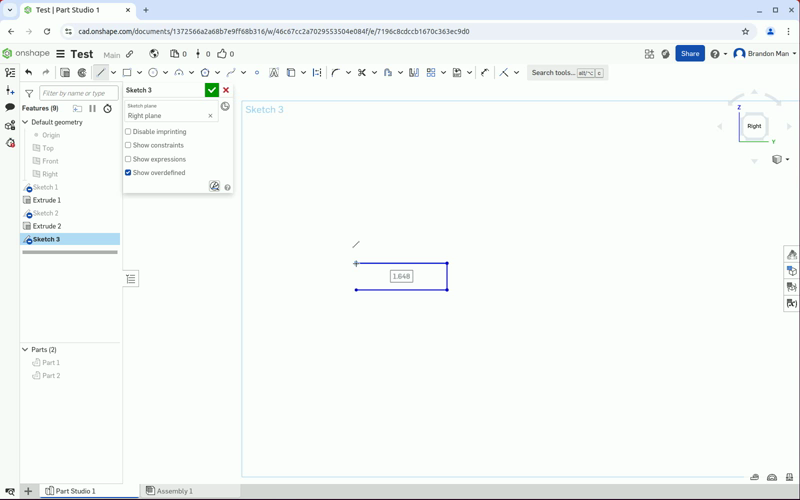
scroll(-6)
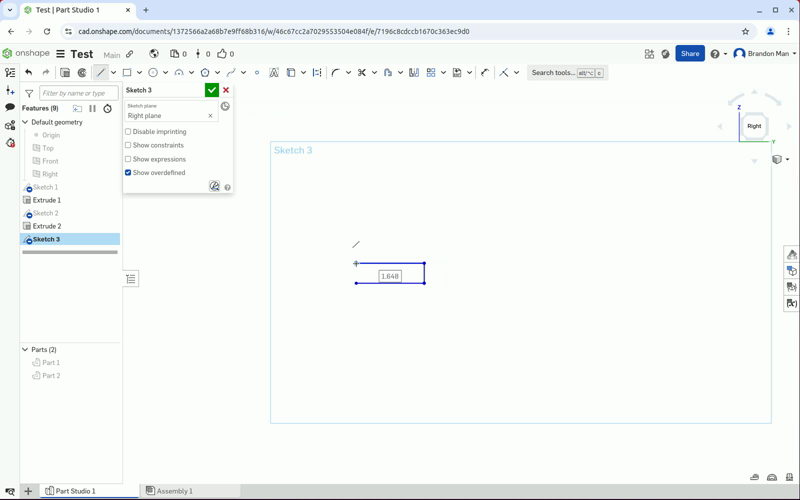
scroll(-6)
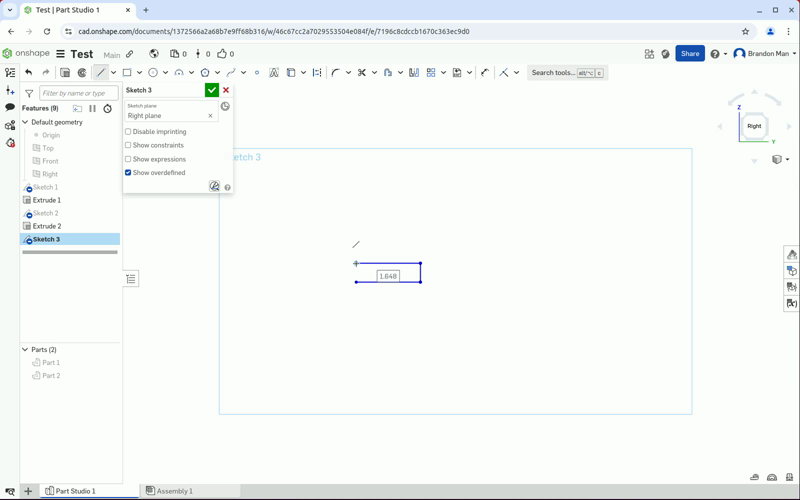
scroll(-6)
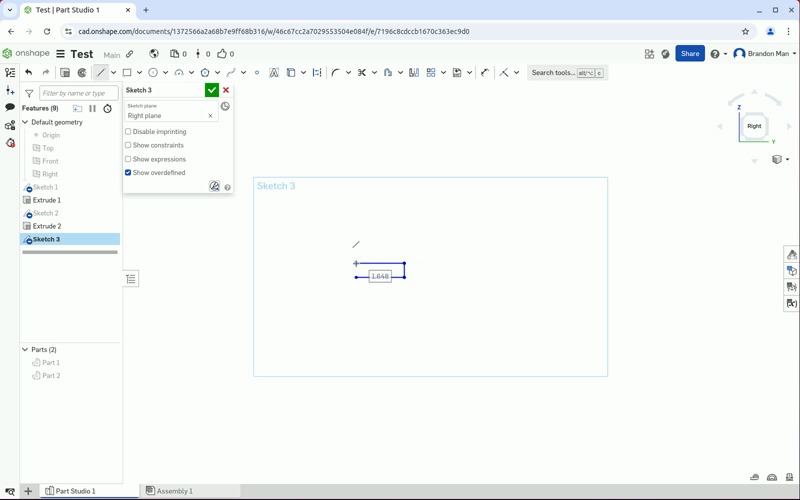
scroll(-6)
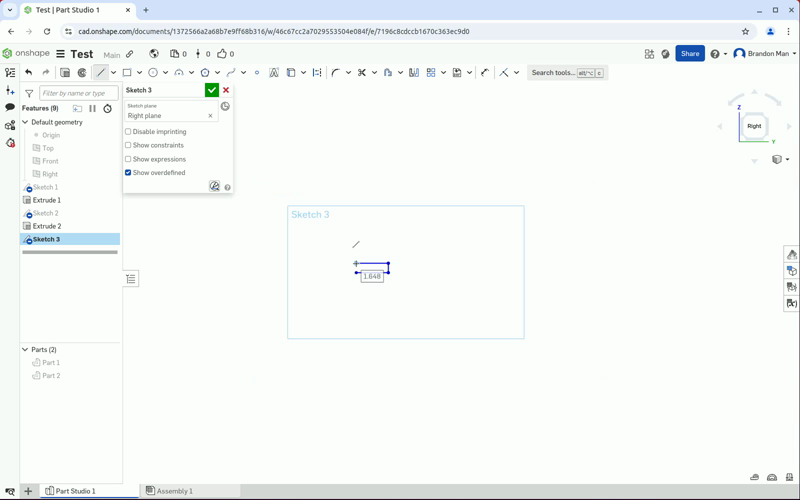
scroll(-6)
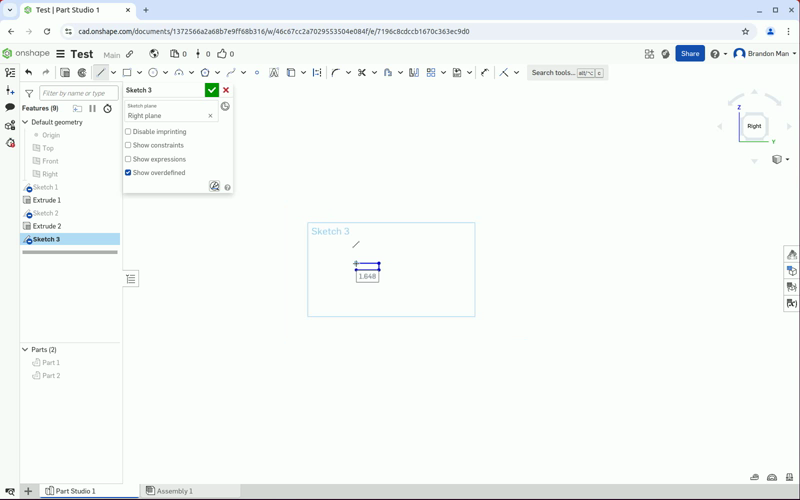
scroll(-6)
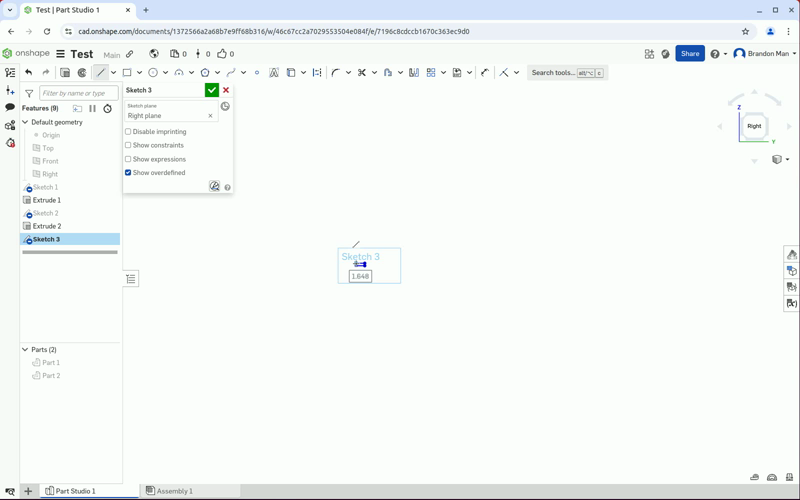
key_up(shift)
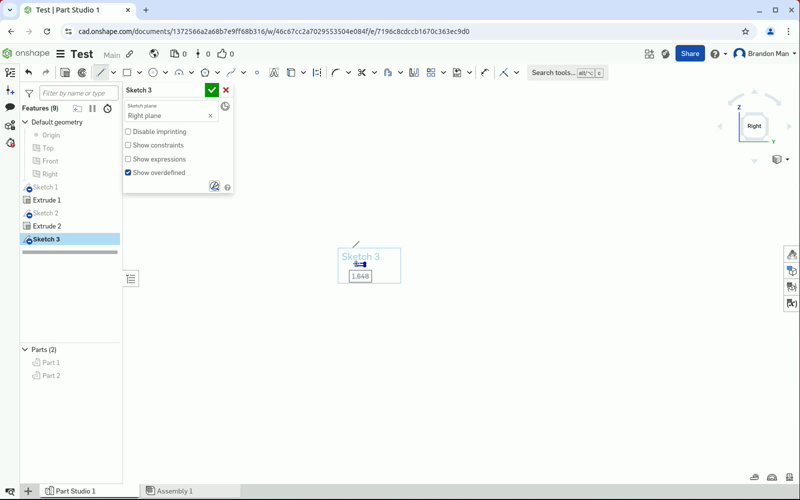
mouse_move(386, 263)
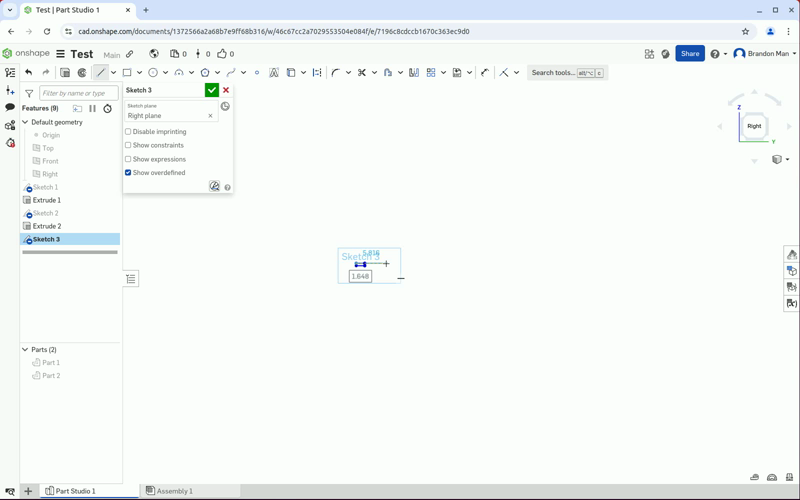
key_down(shift)
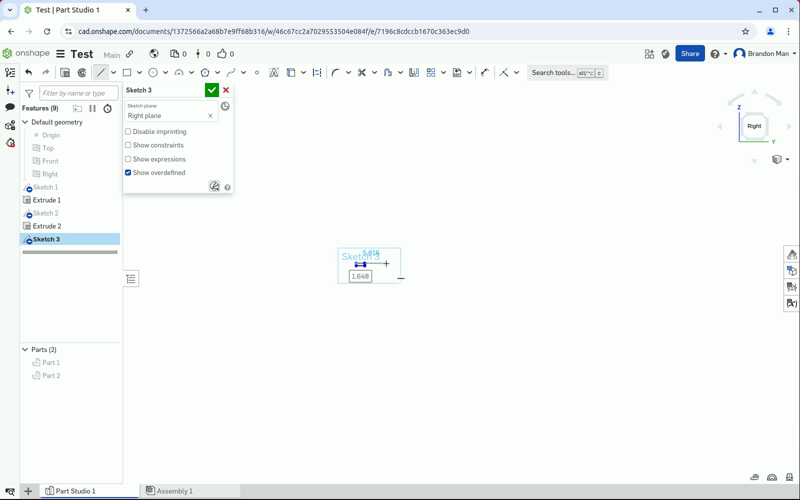
mouse_move(356, 265)
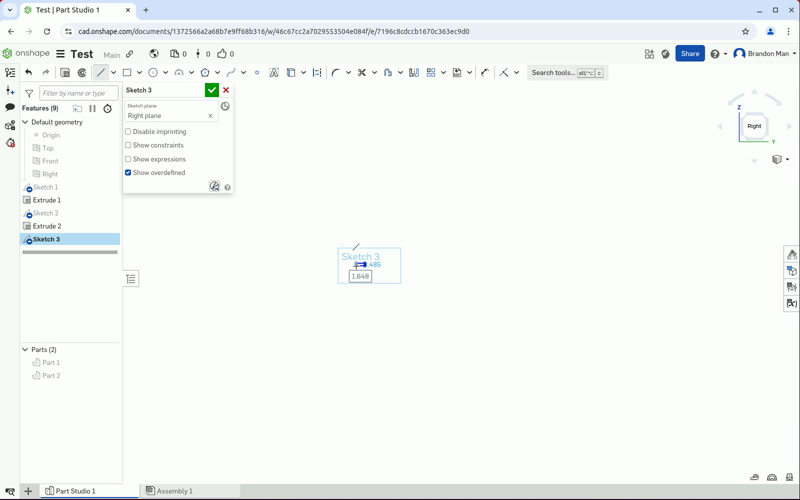
scroll(6)
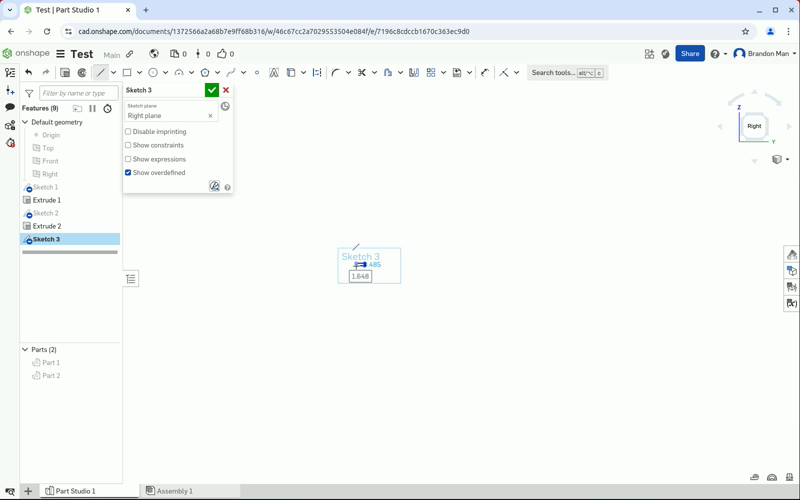
scroll(6)
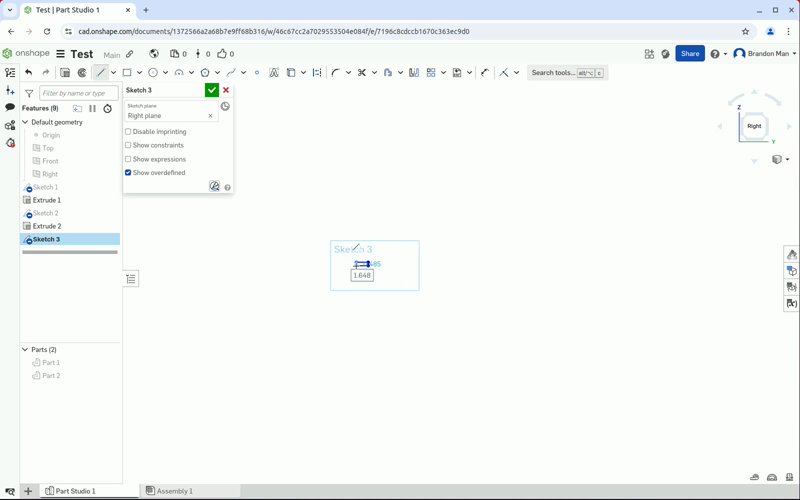
scroll(6)
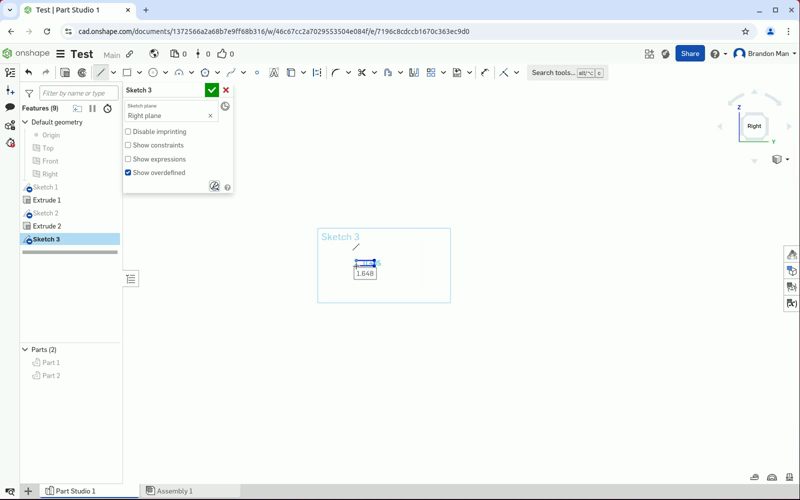
scroll(6)
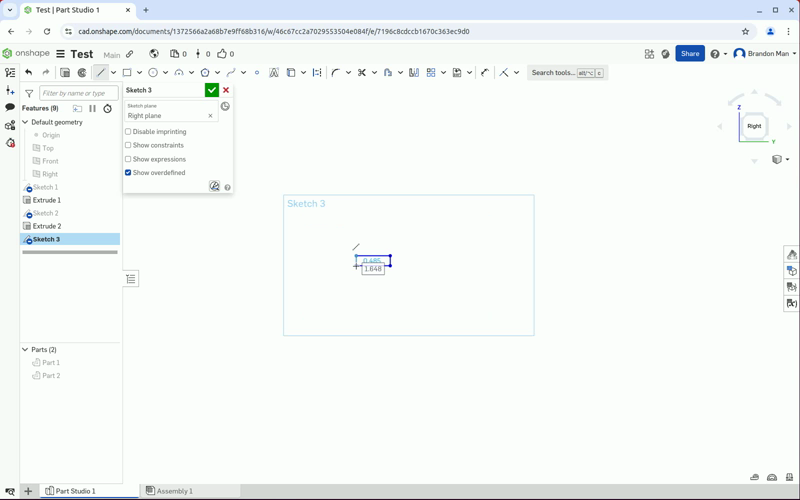
scroll(6)
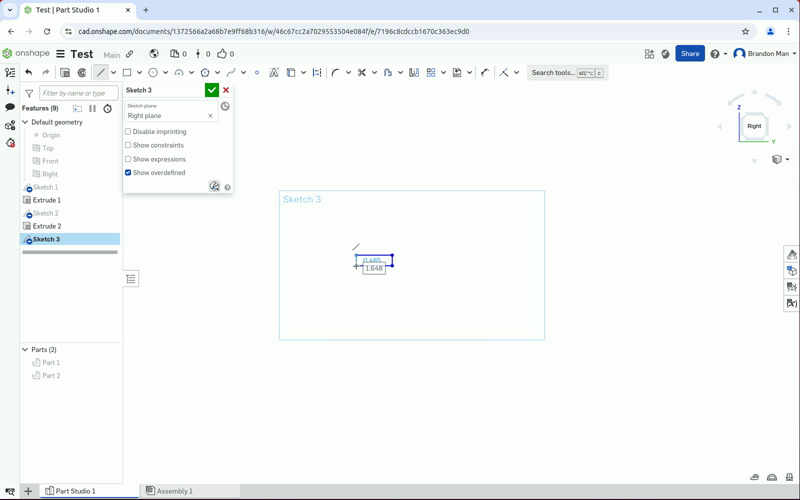
scroll(6)
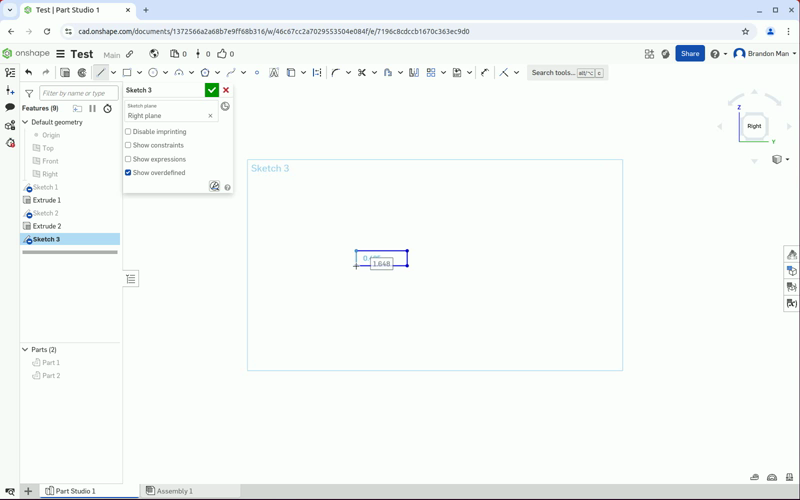
scroll(6)
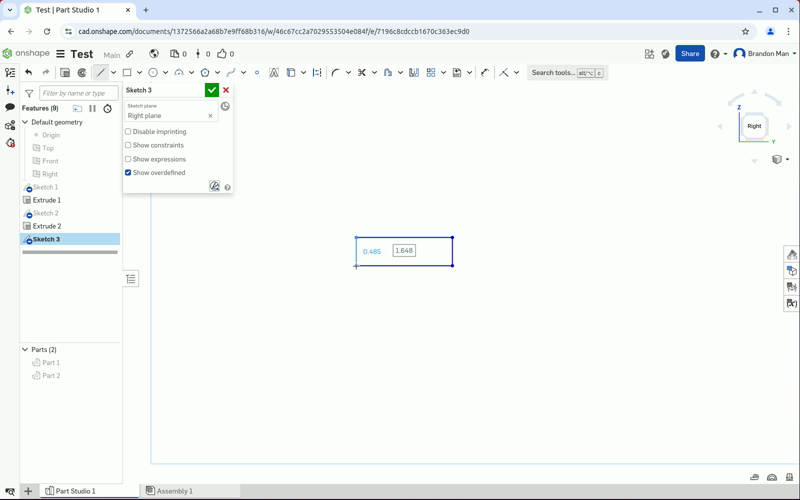
key_up(shift)
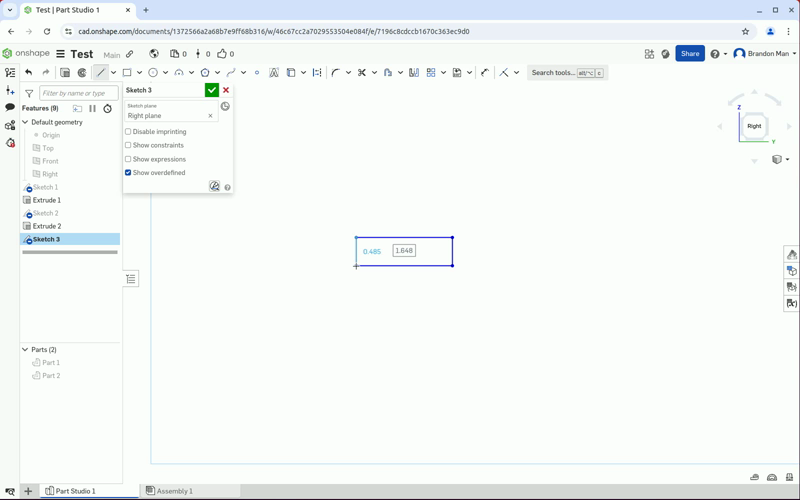
click(356, 265)
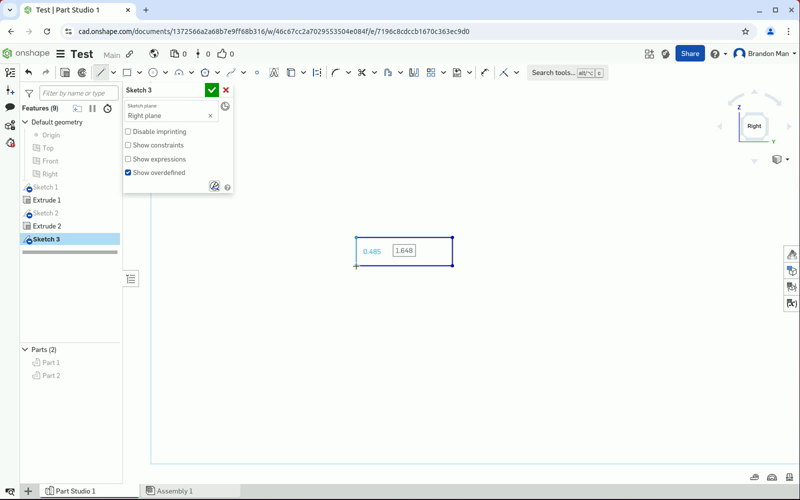
scroll(-6)
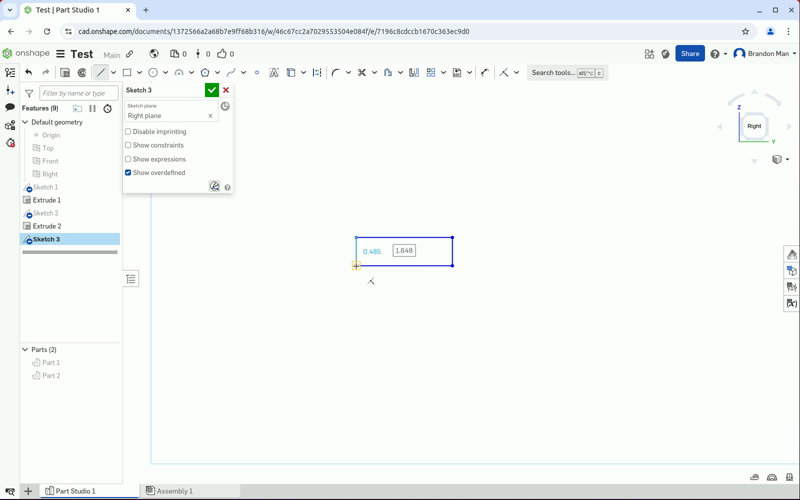
scroll(-6)
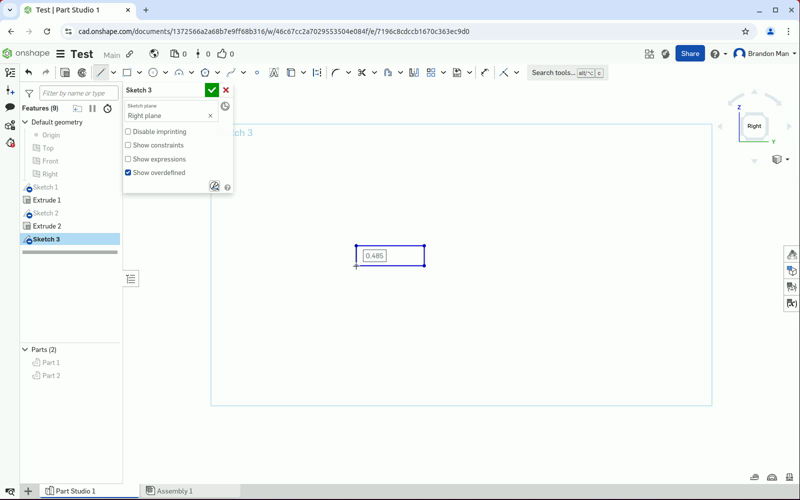
scroll(-6)
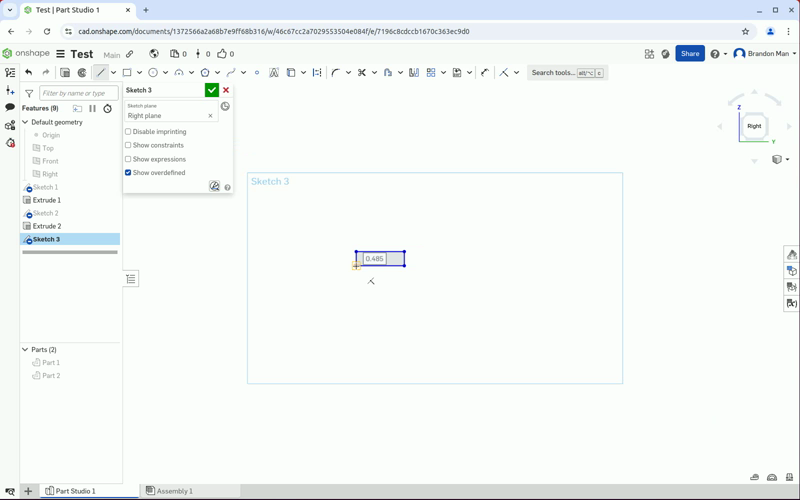
scroll(-6)
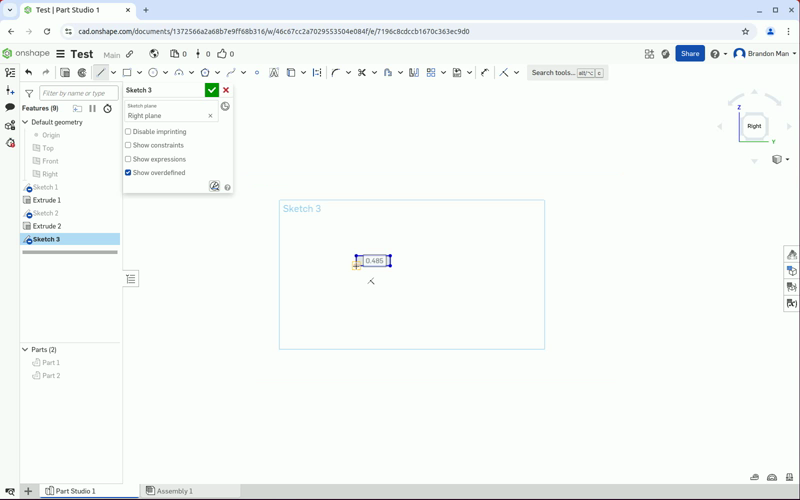
scroll(-6)
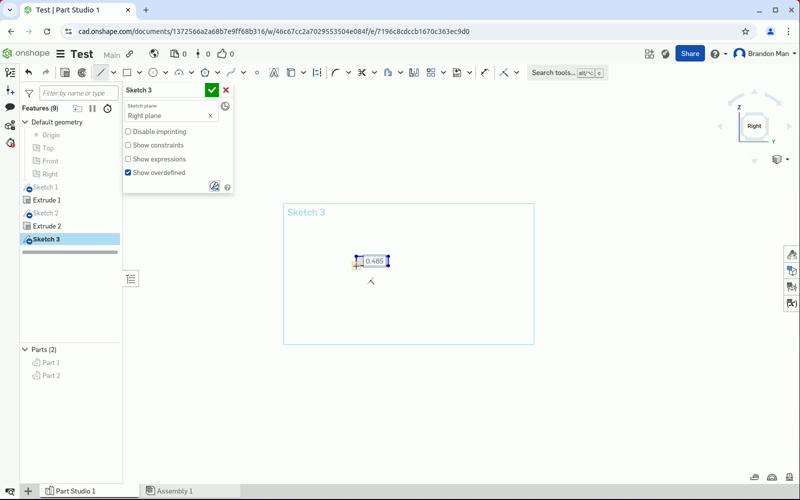
scroll(-6)
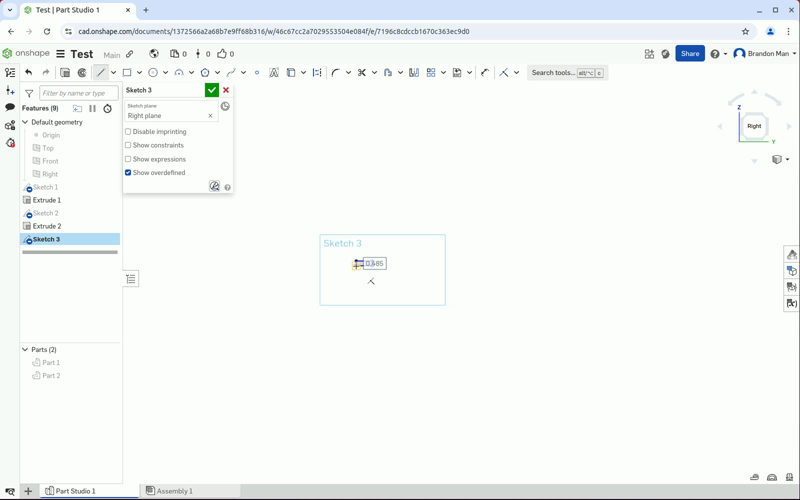
scroll(-6)
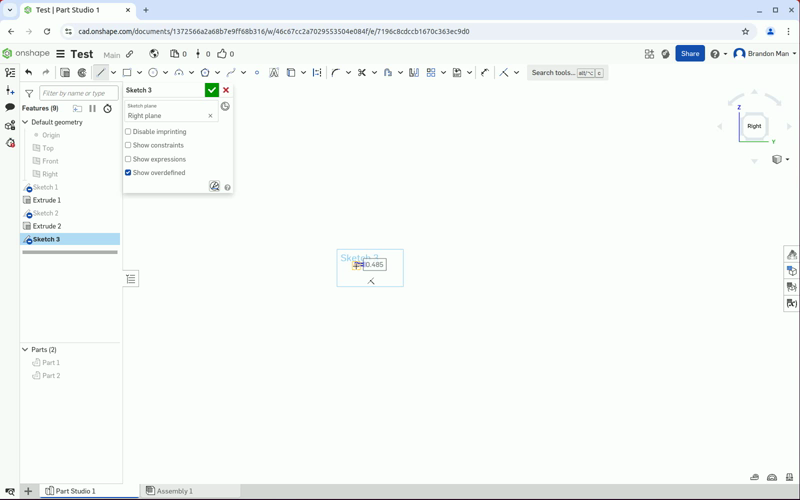
key(esc)
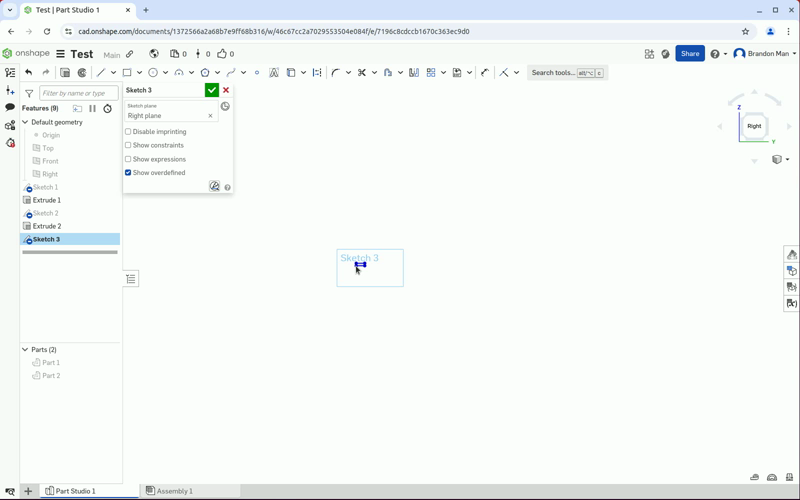
mouse_move(358, 263)
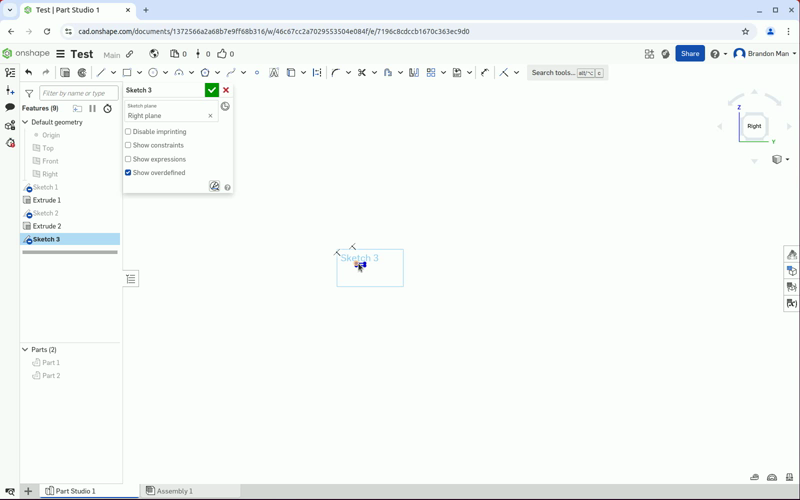
scroll(6)
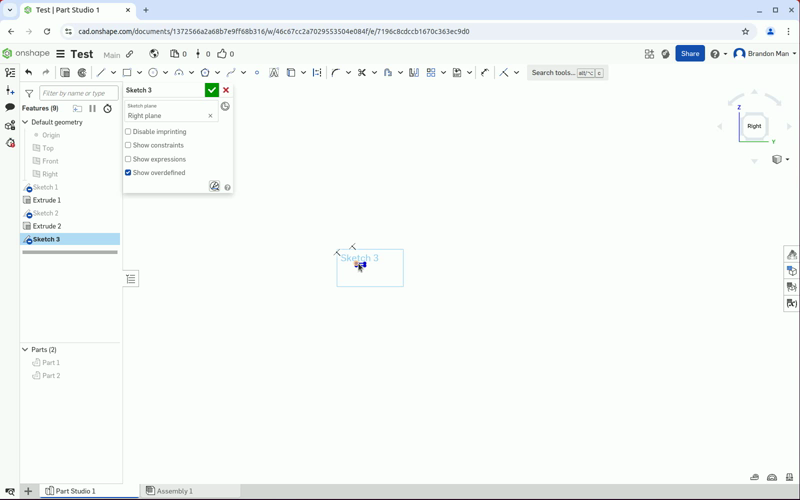
scroll(6)
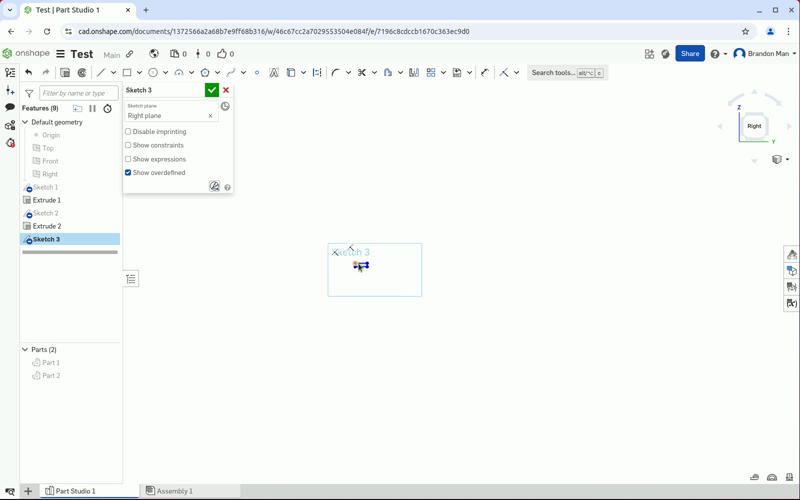
scroll(6)
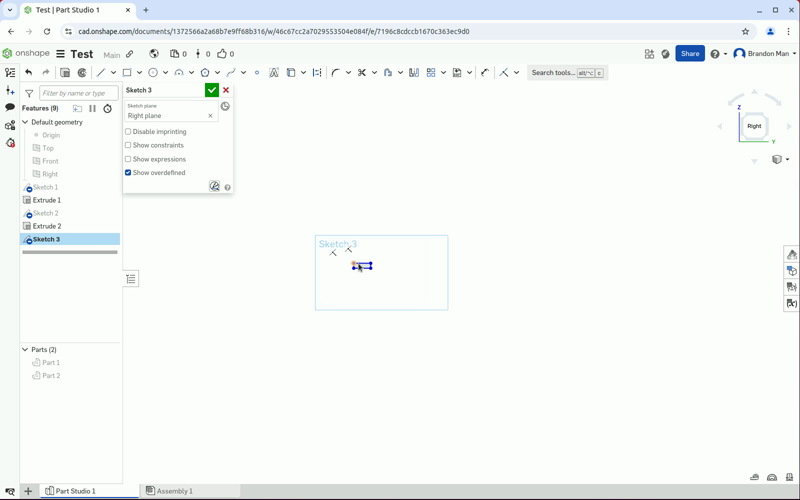
scroll(6)
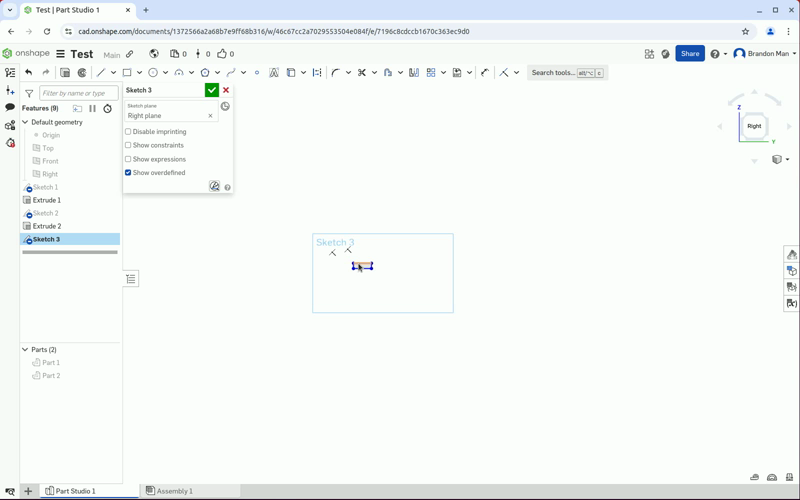
scroll(6)
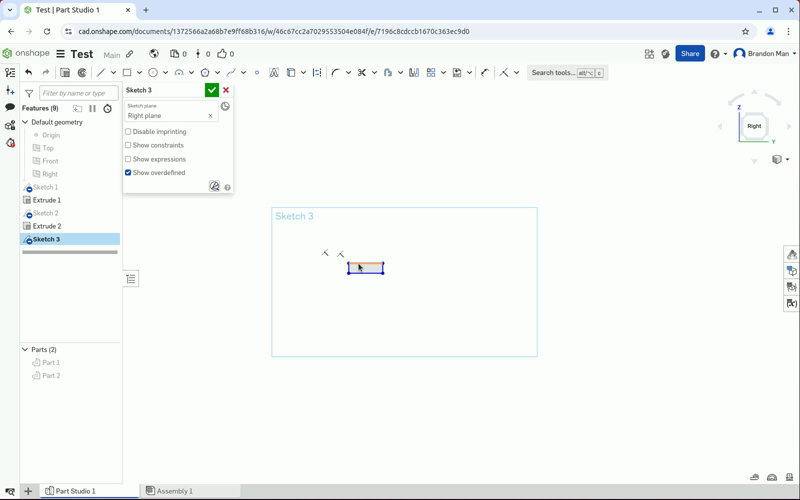
scroll(6)
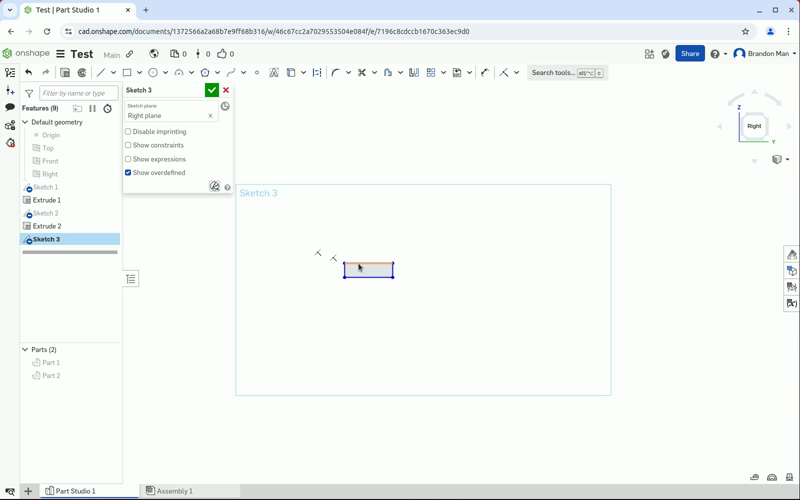
scroll(6)
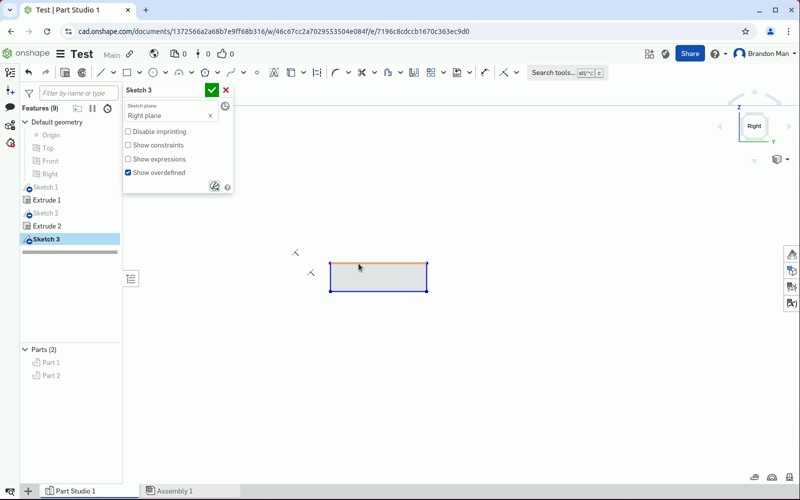
click(358, 263)
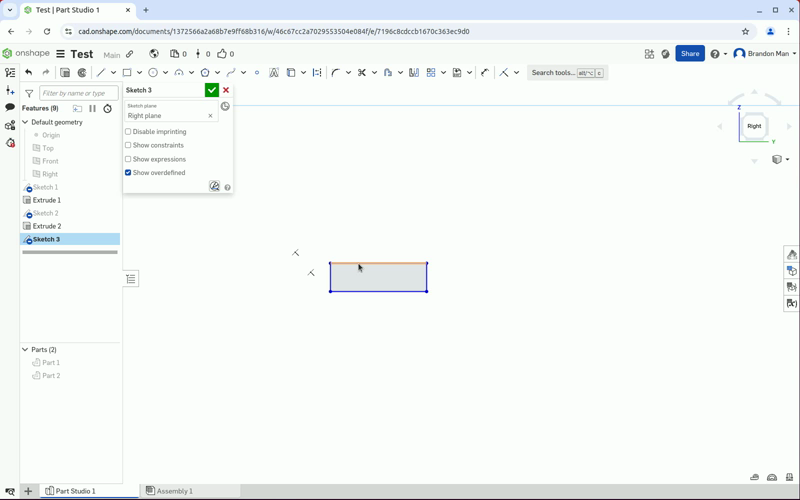
scroll(-6)
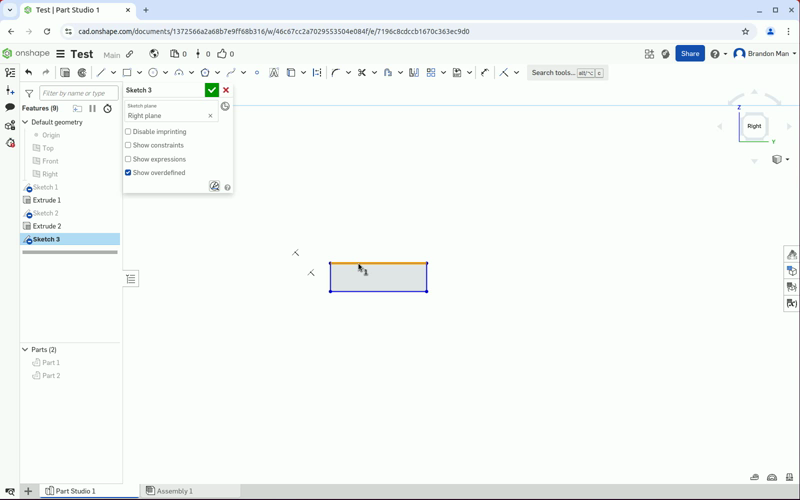
scroll(-6)
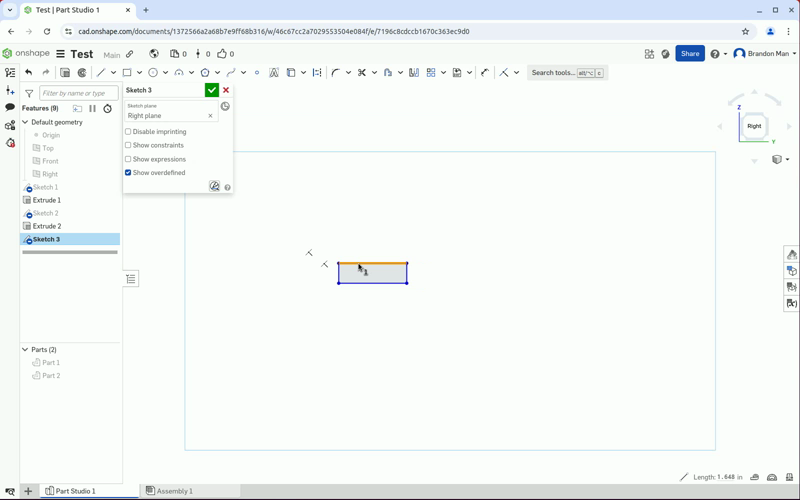
scroll(-6)
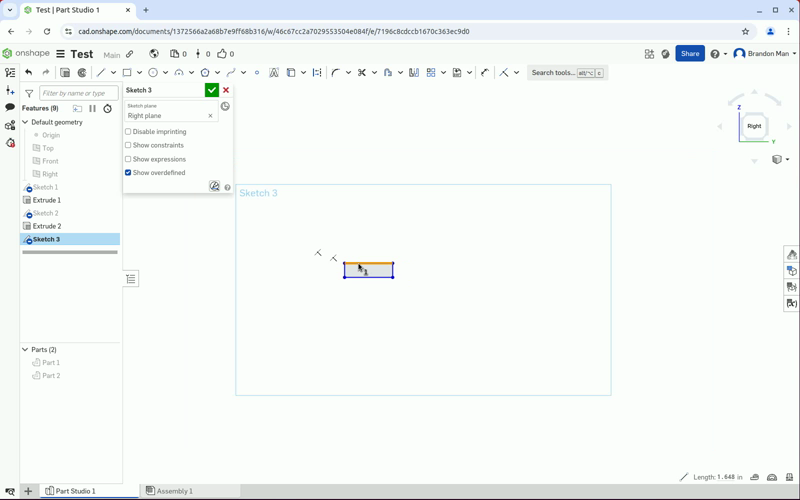
scroll(-6)
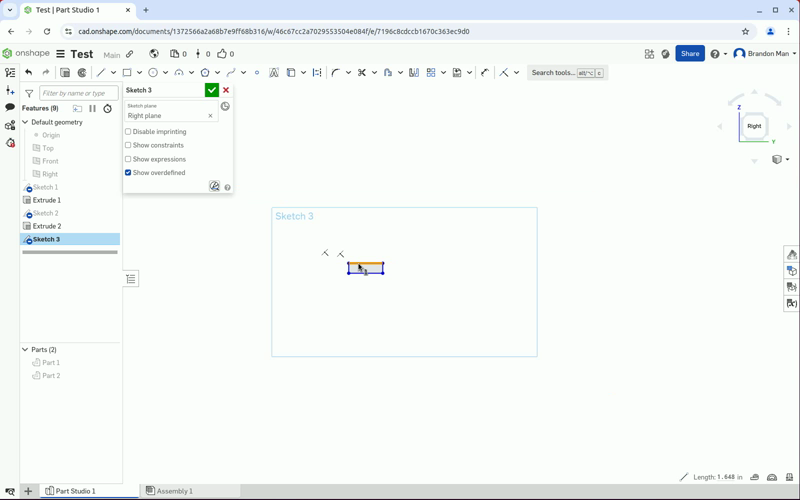
scroll(-6)
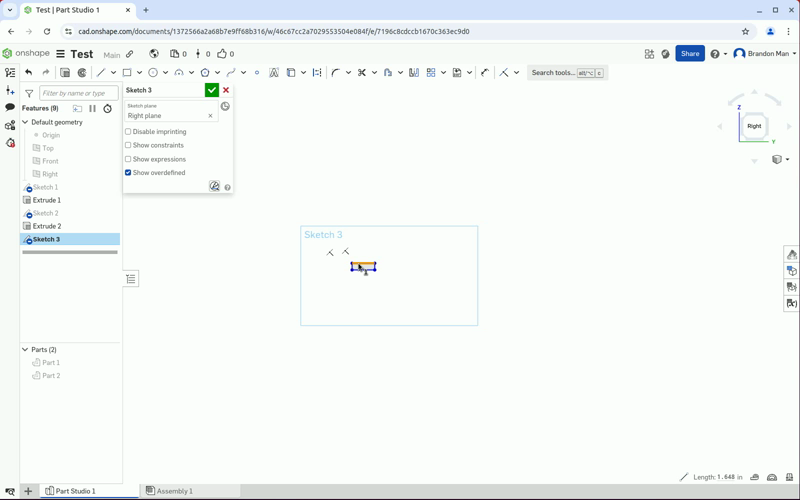
scroll(-6)
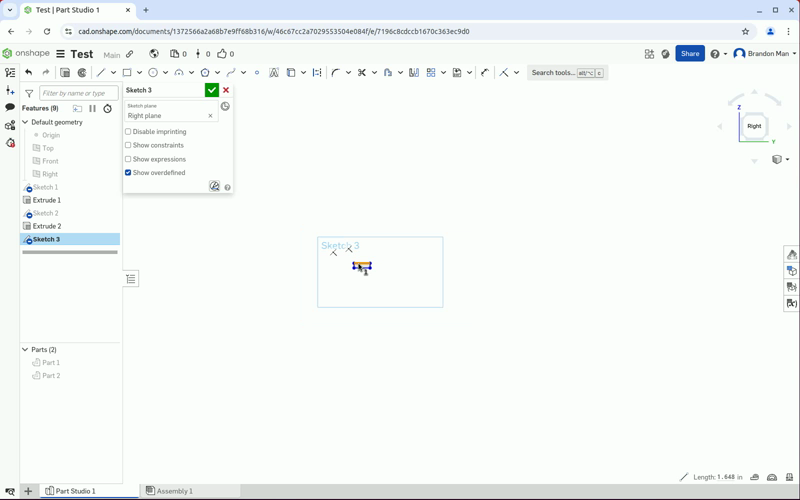
scroll(-6)
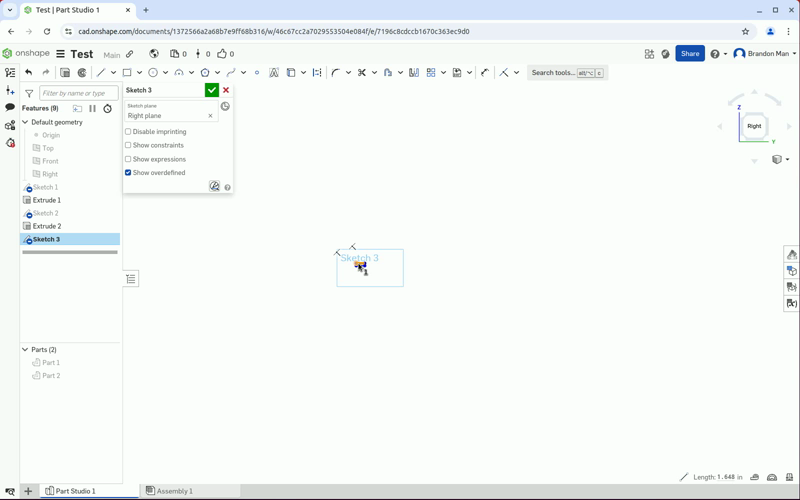
mouse_move(73, 352)
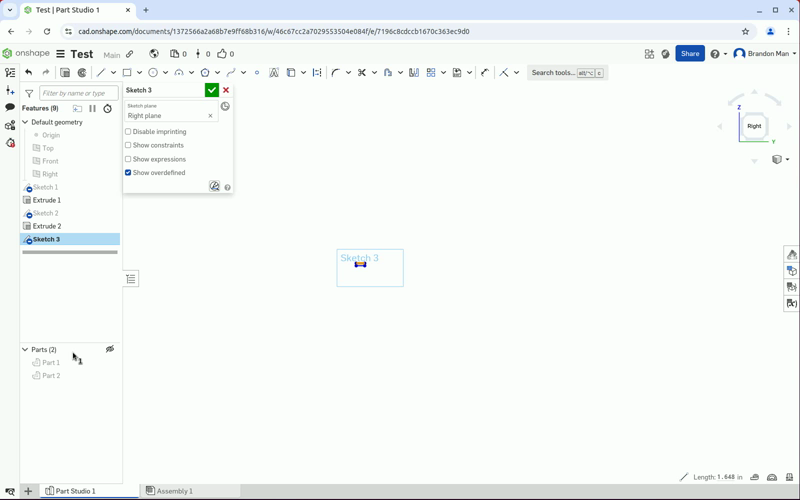
key(shift+y)
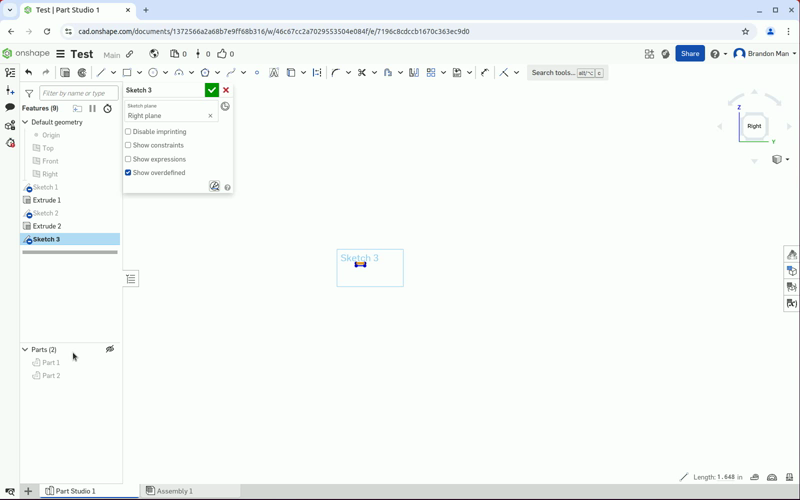
key(shift+e)
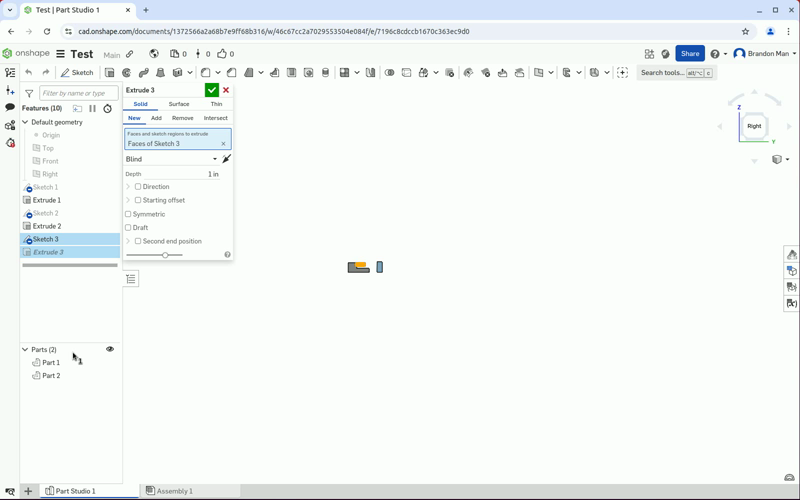
mouse_move(143, 106)
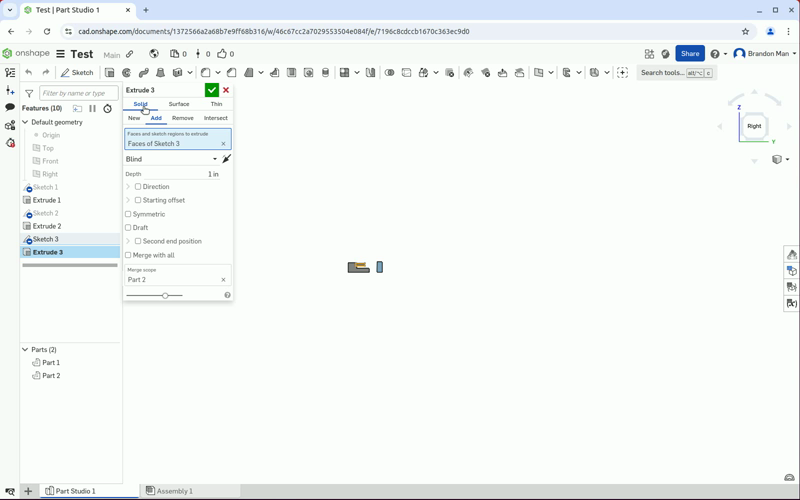
click(143, 106)
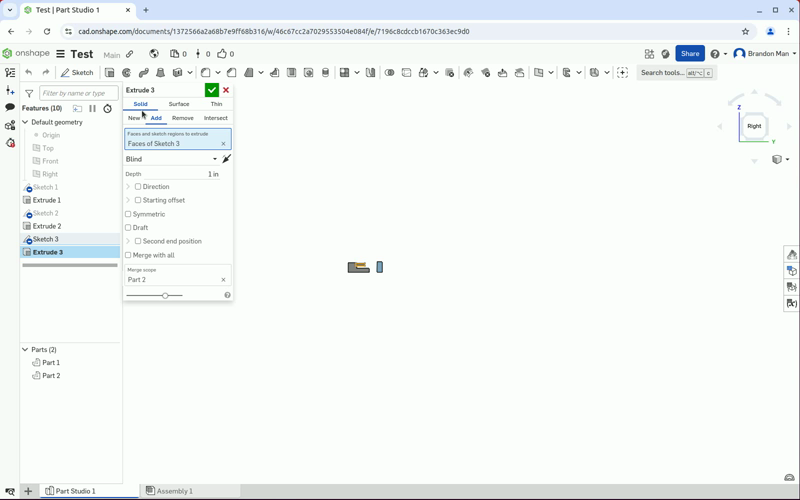
mouse_move(137, 120)
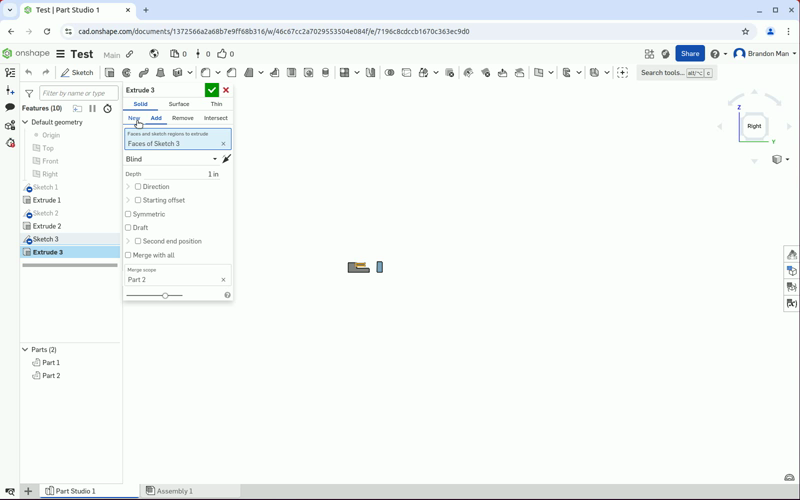
click(137, 120)
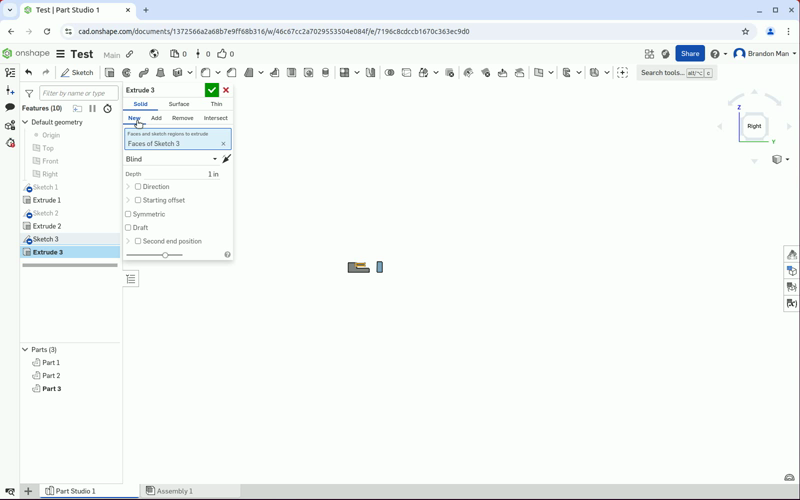
key(tab, 4)
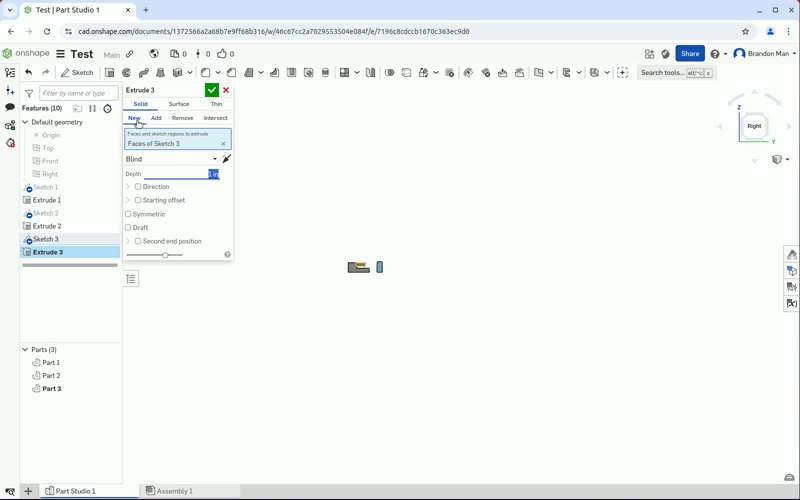
text(0.722)
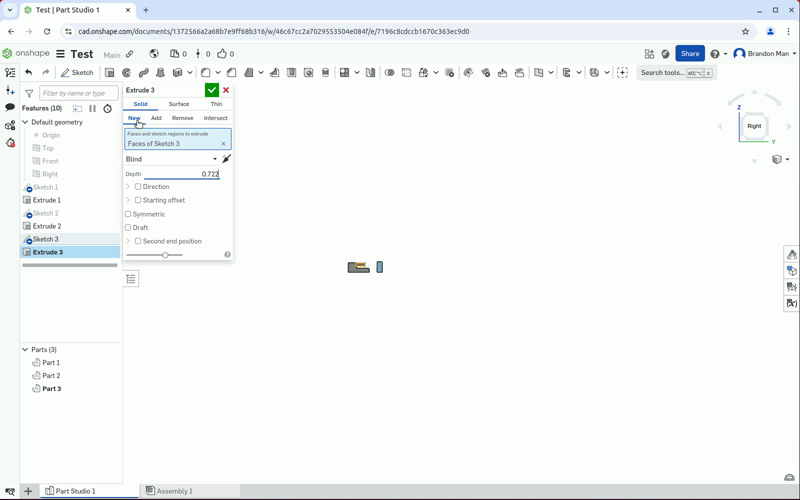
key(enter)
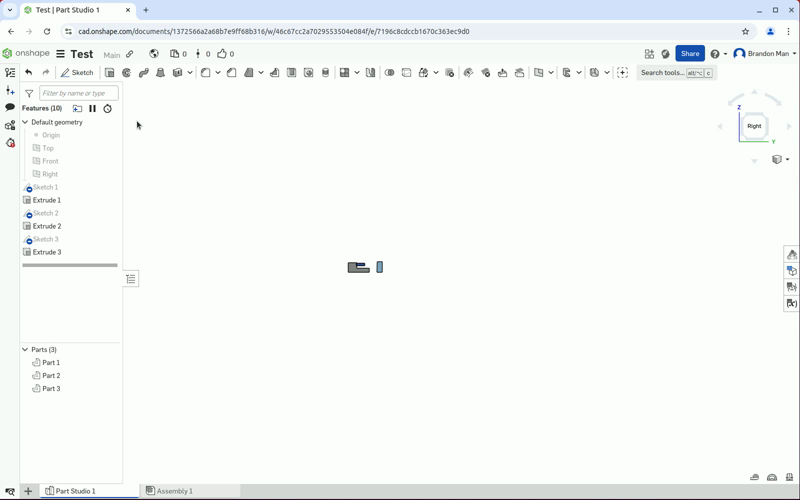
key(shift+h)
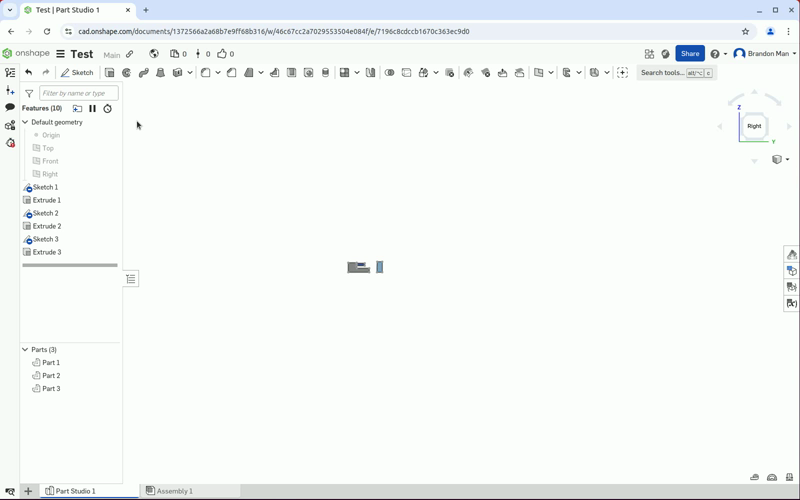
key(shift+h)
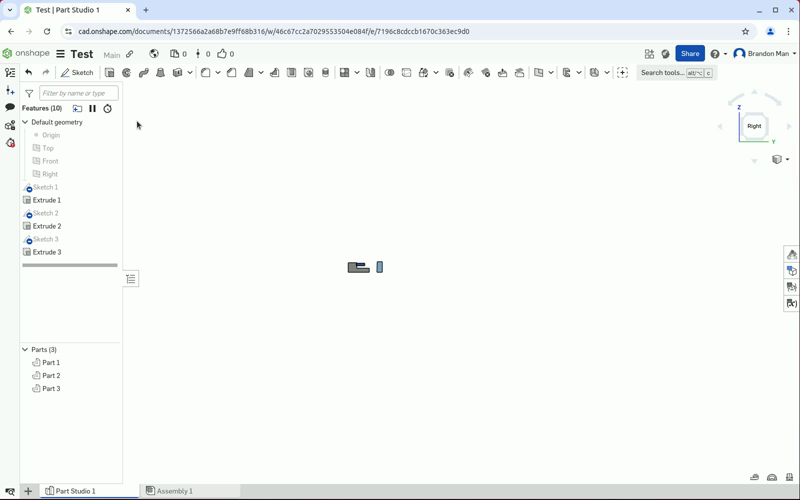
mouse_move(73, 189)
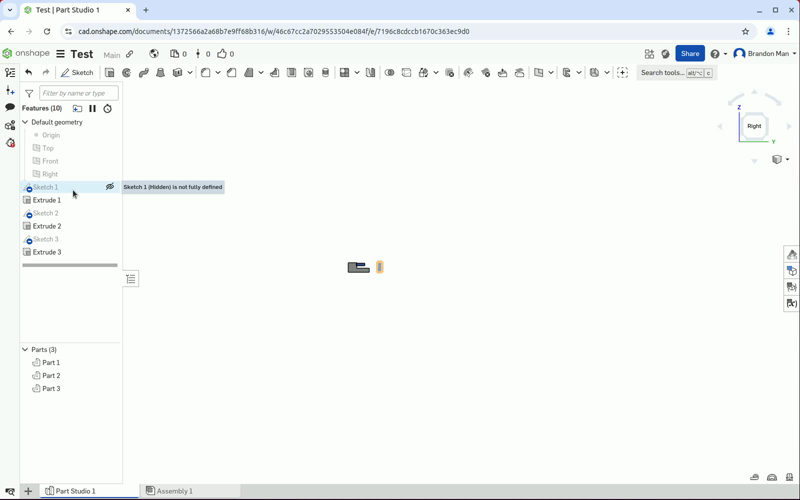
click(73, 189)
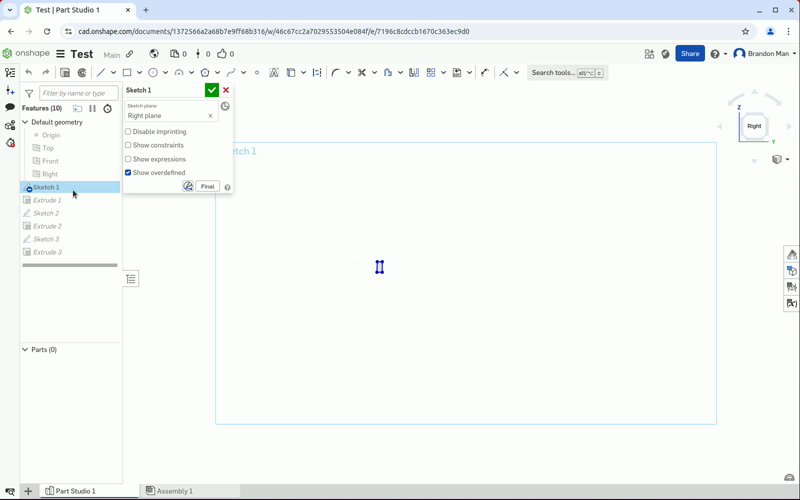
mouse_move(229, 92)
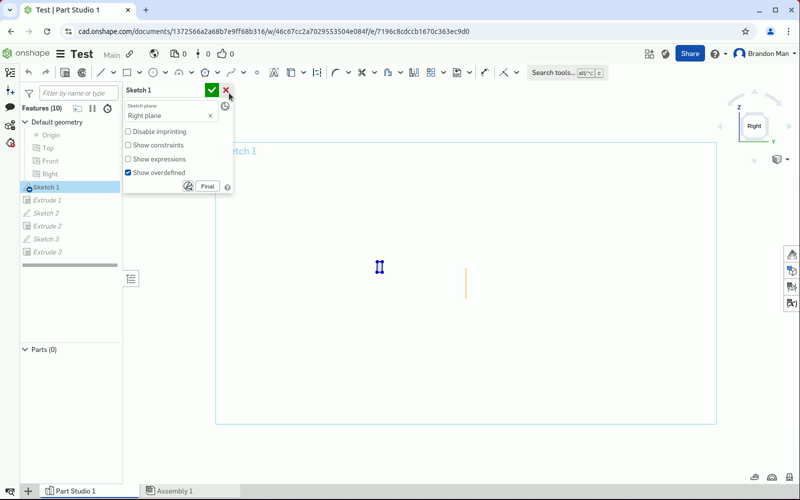
click(229, 92)
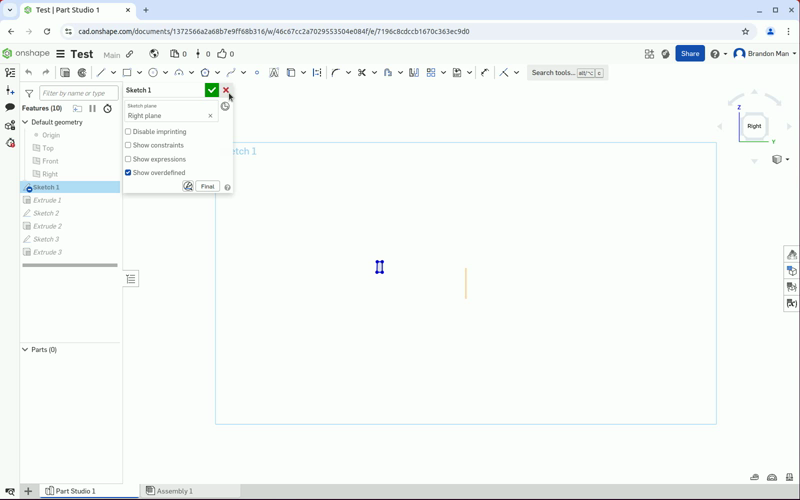
key(shift+s)
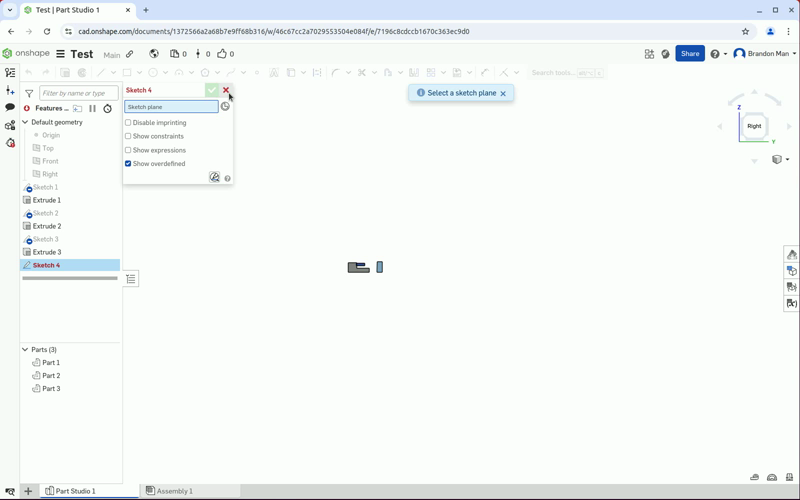
mouse_move(73, 176)
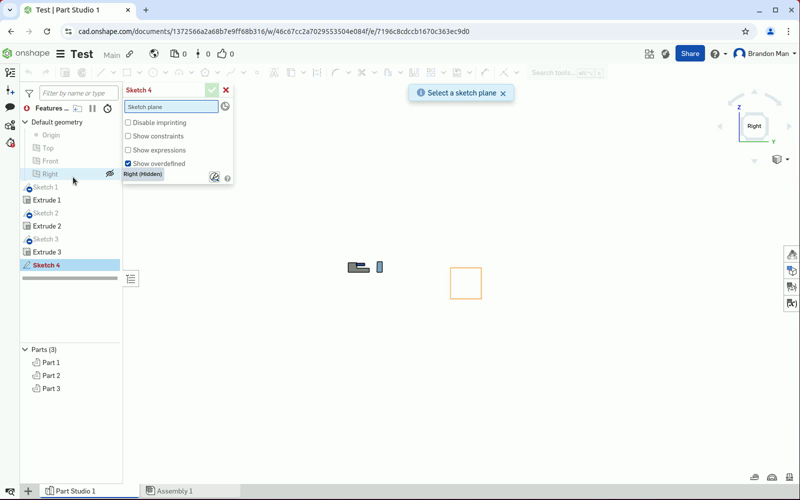
click(73, 176)
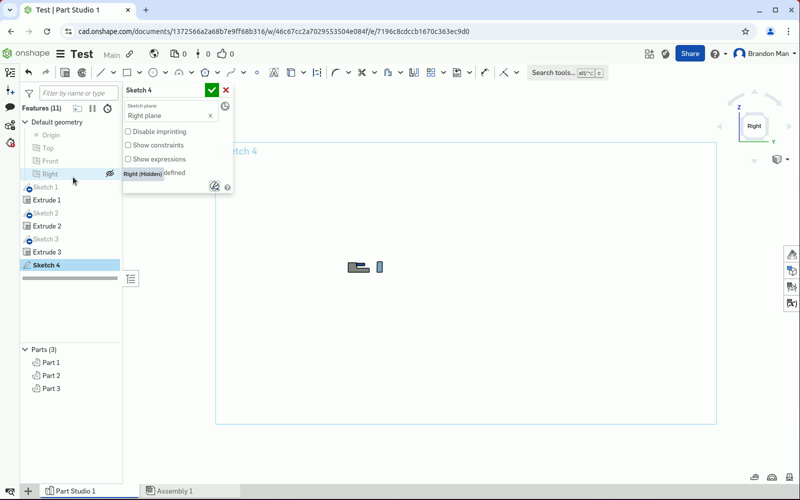
mouse_move(73, 352)
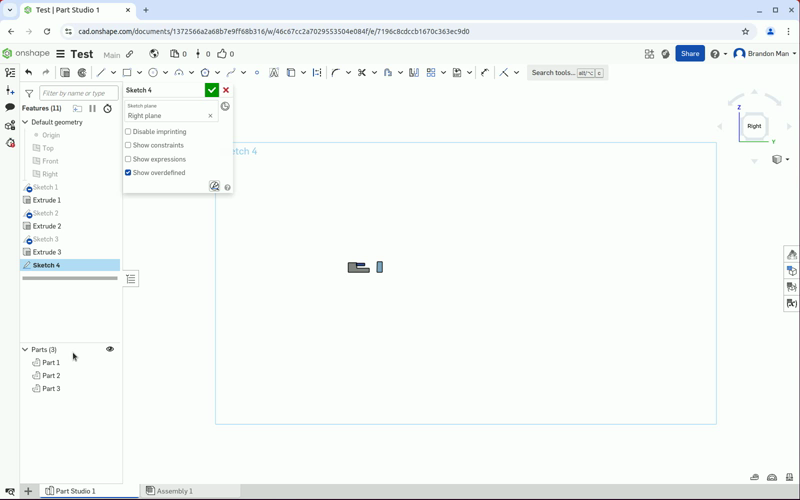
key(y)
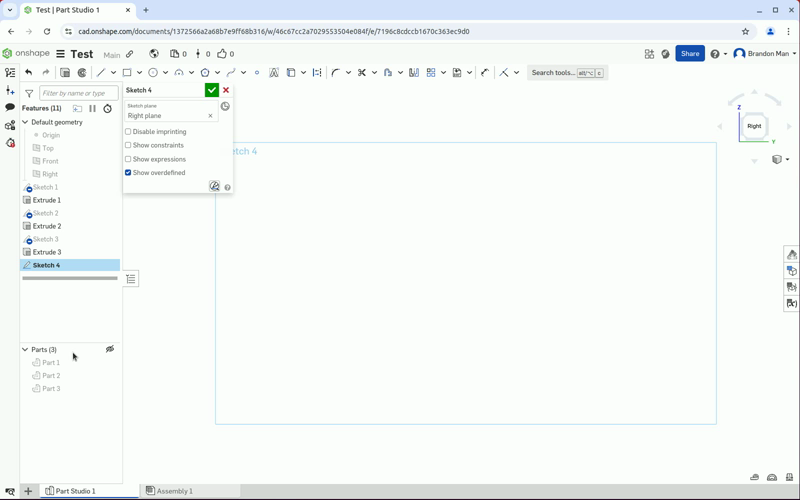
key(l)
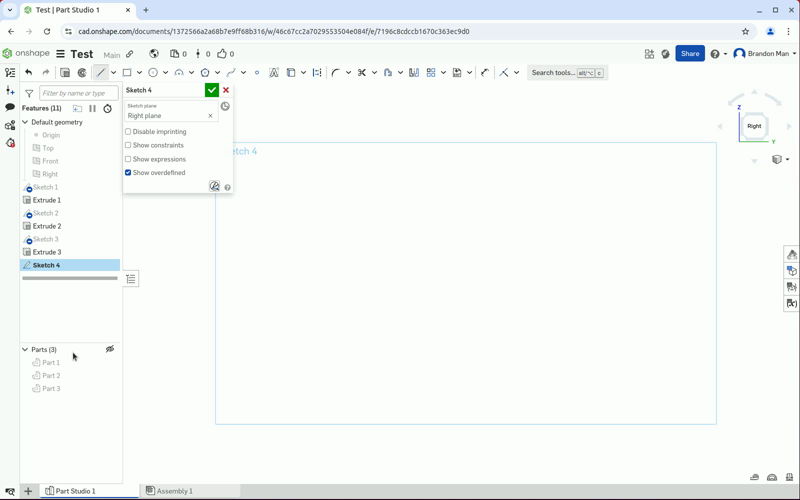
key_down(shift)
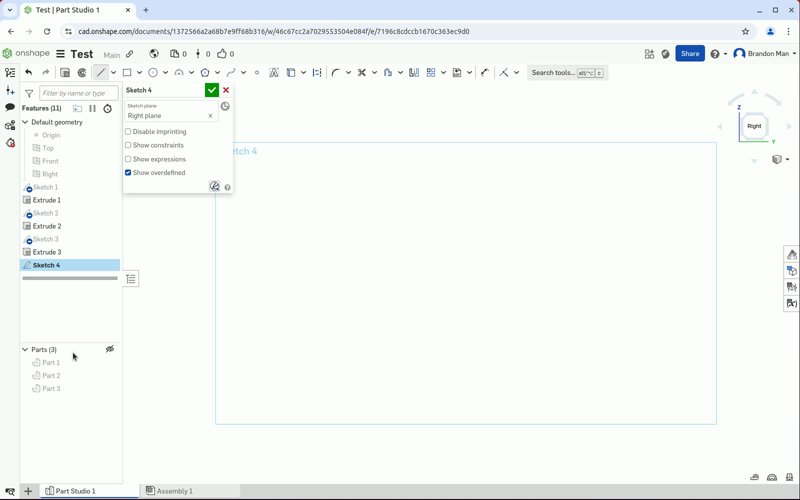
mouse_move(348, 285)
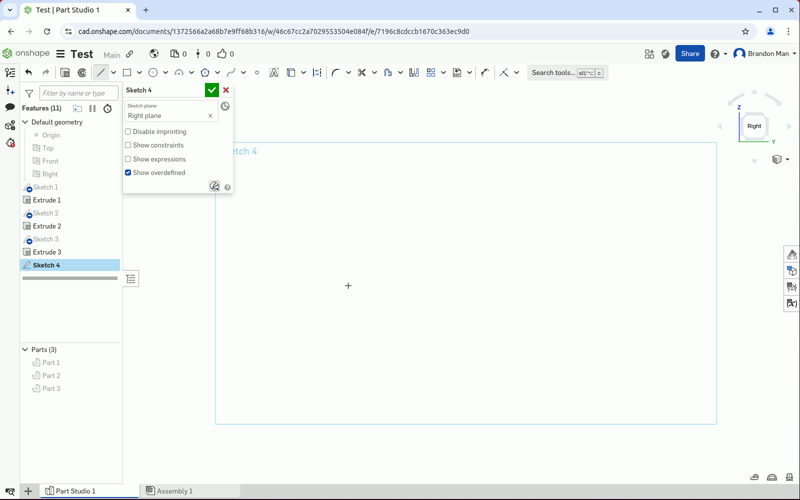
click(348, 285)
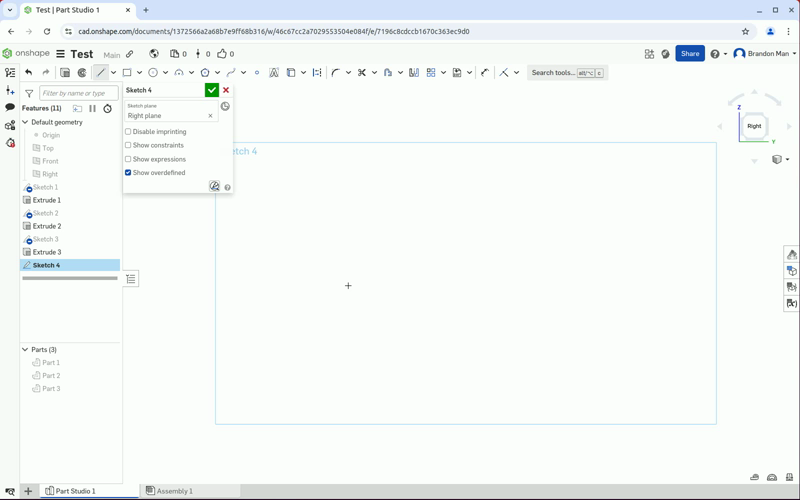
key_up(shift)
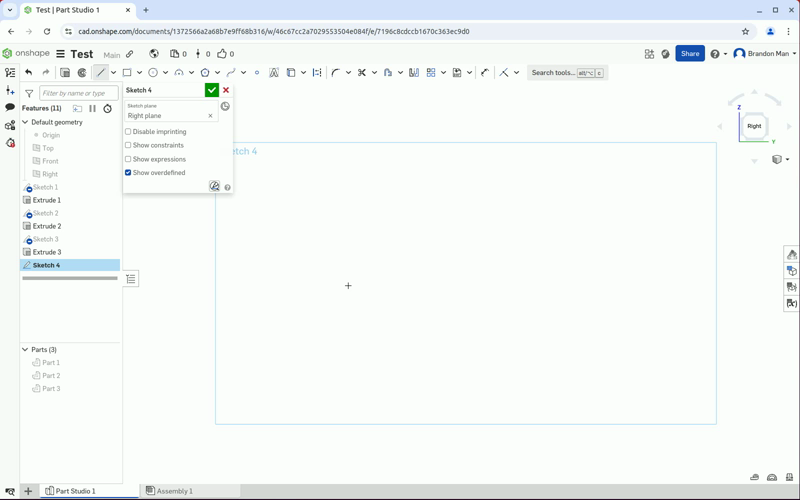
key_down(shift)
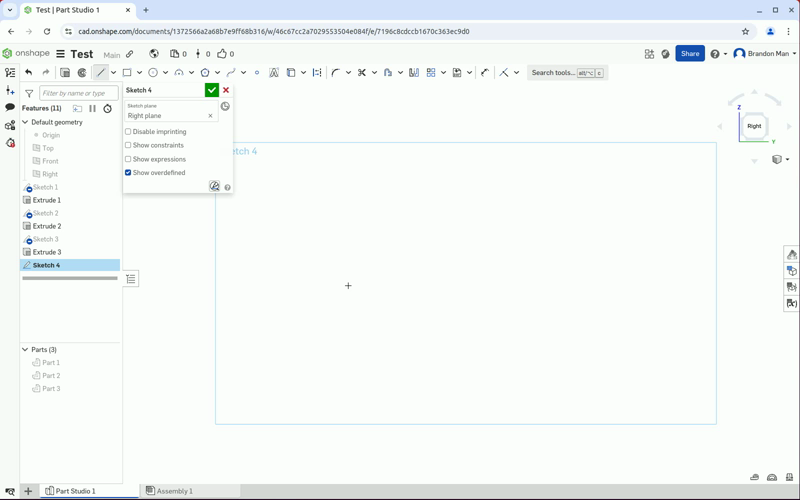
mouse_move(378, 285)
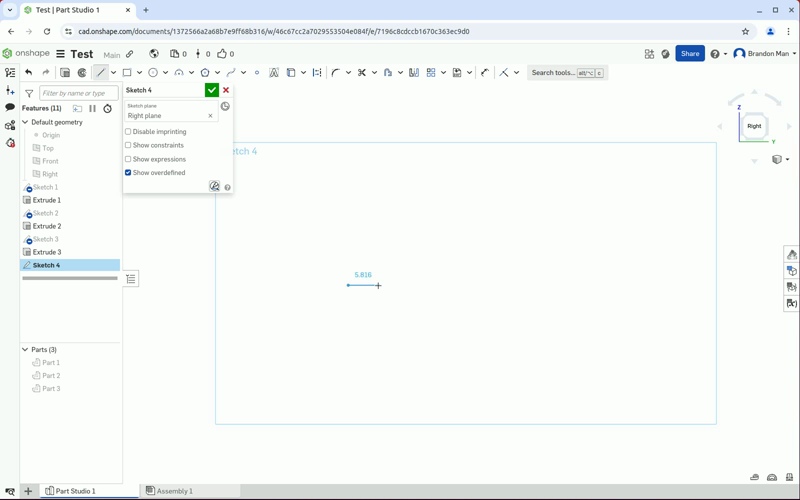
mouse_move(364, 285)
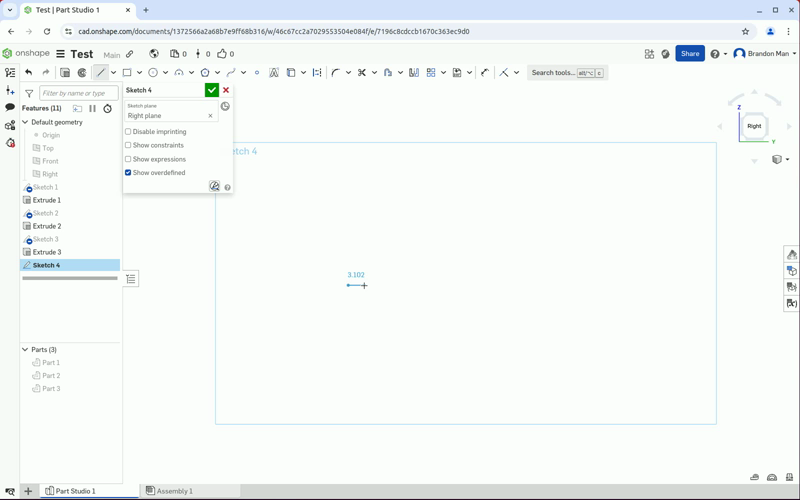
click(364, 285)
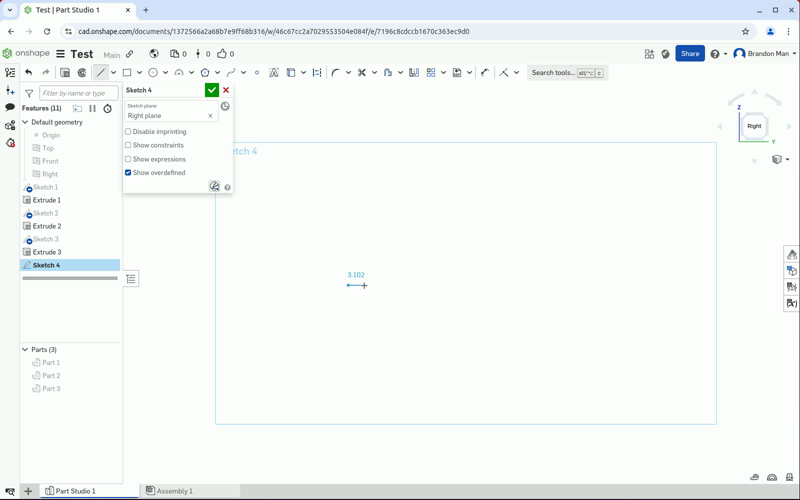
key_up(shift)
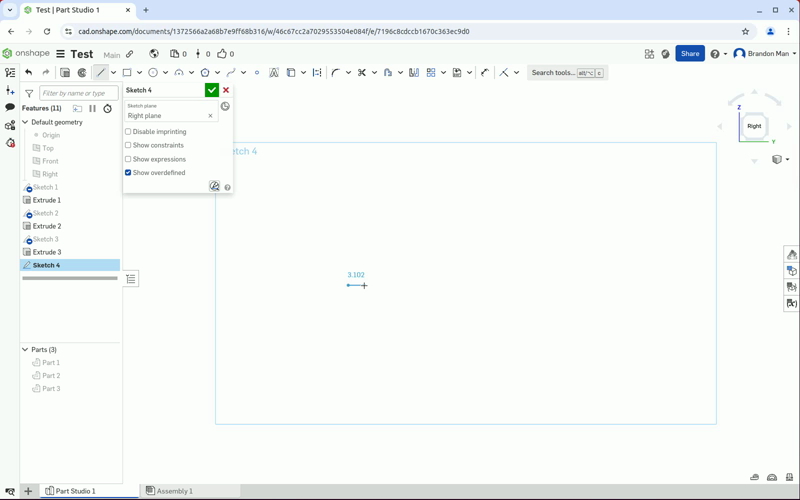
key_down(shift)
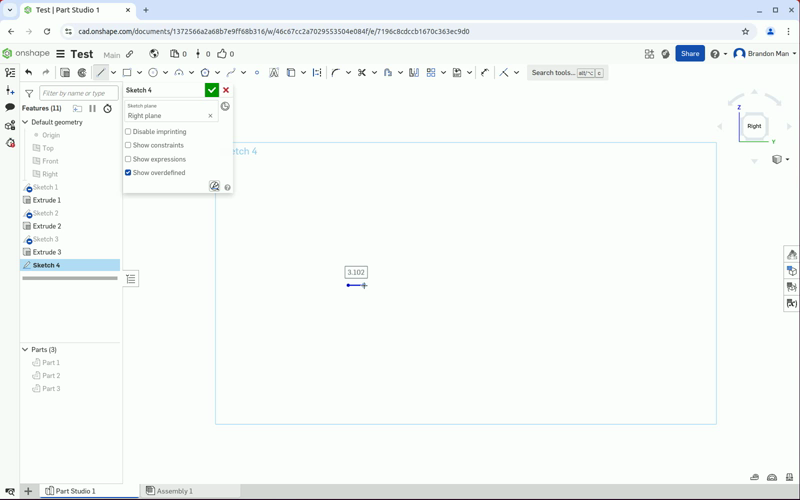
mouse_move(394, 285)
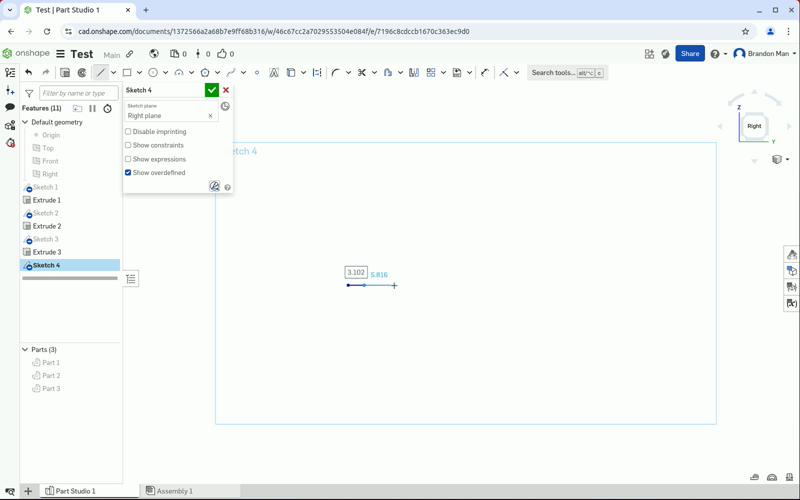
mouse_move(364, 282)
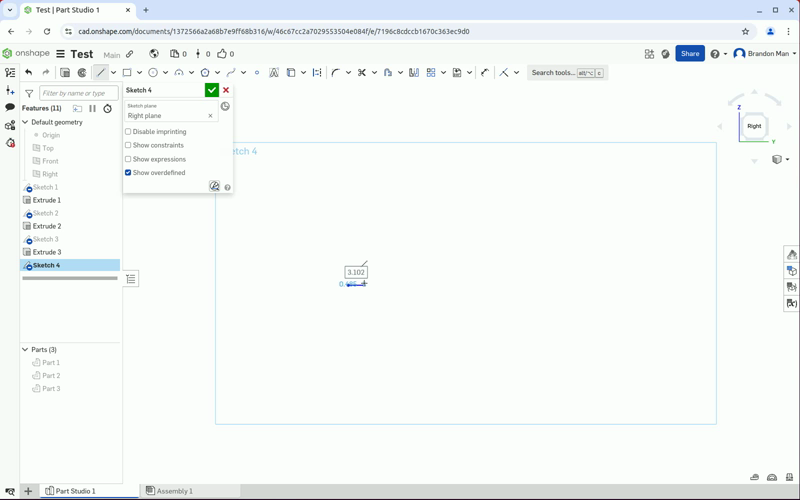
scroll(6)
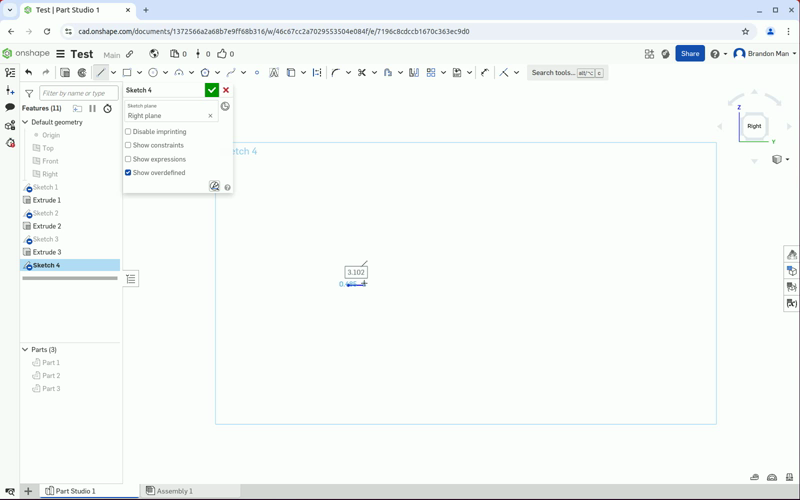
scroll(6)
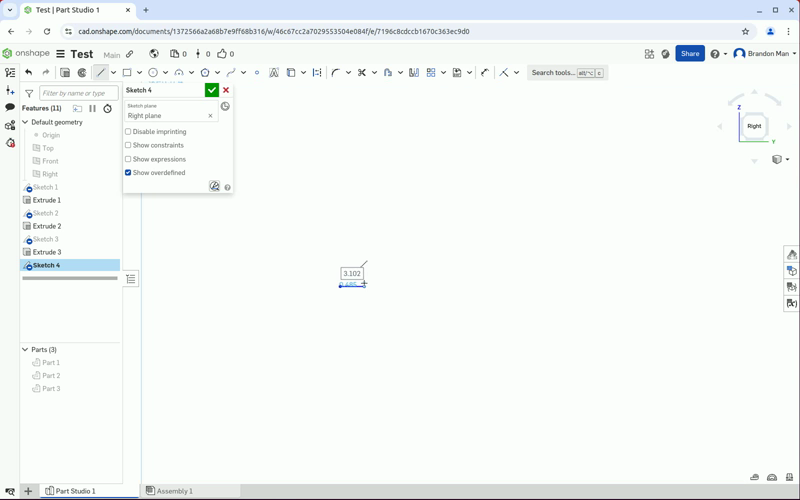
scroll(6)
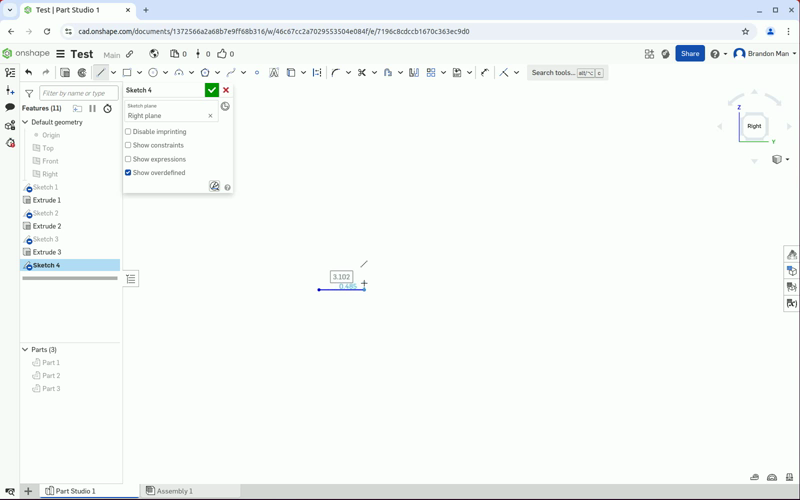
scroll(6)
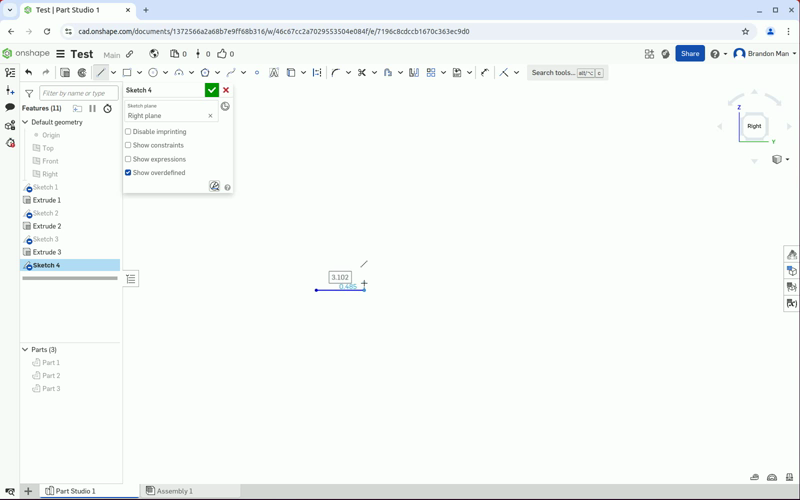
scroll(6)
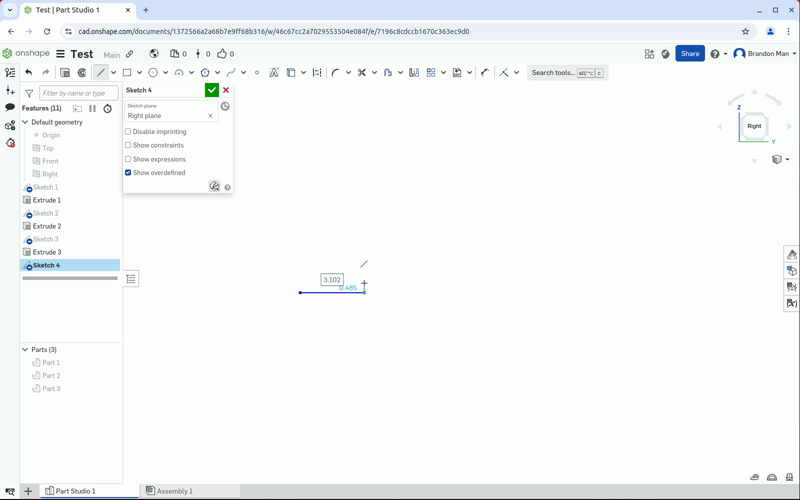
scroll(6)
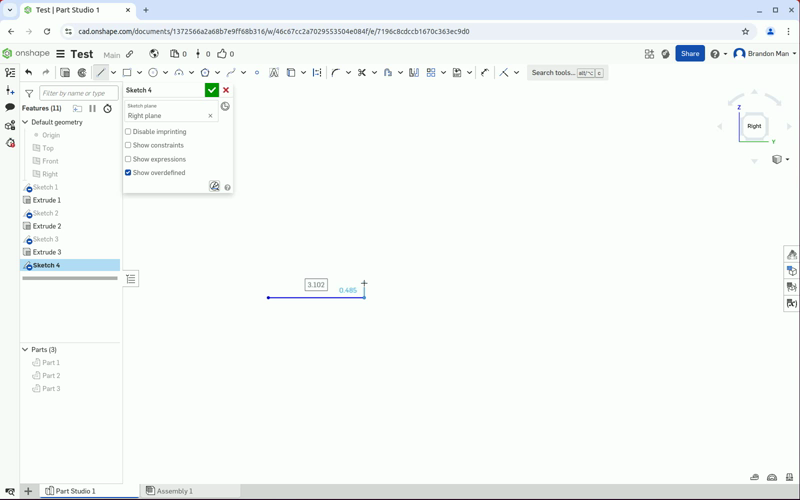
scroll(6)
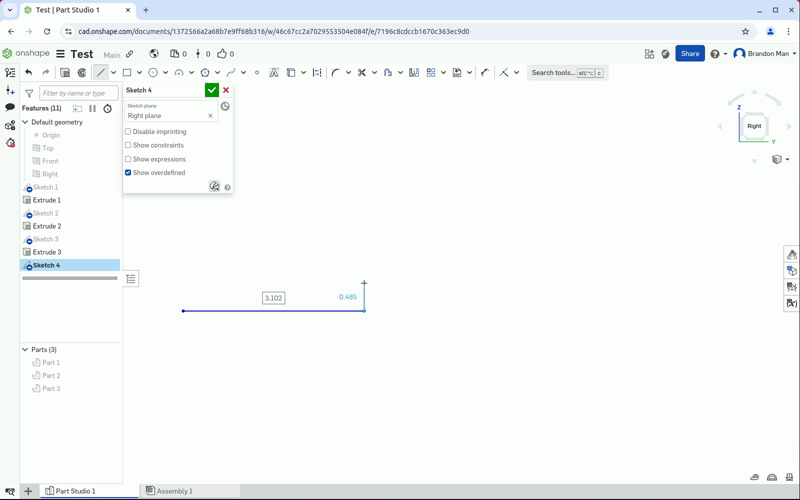
click(364, 282)
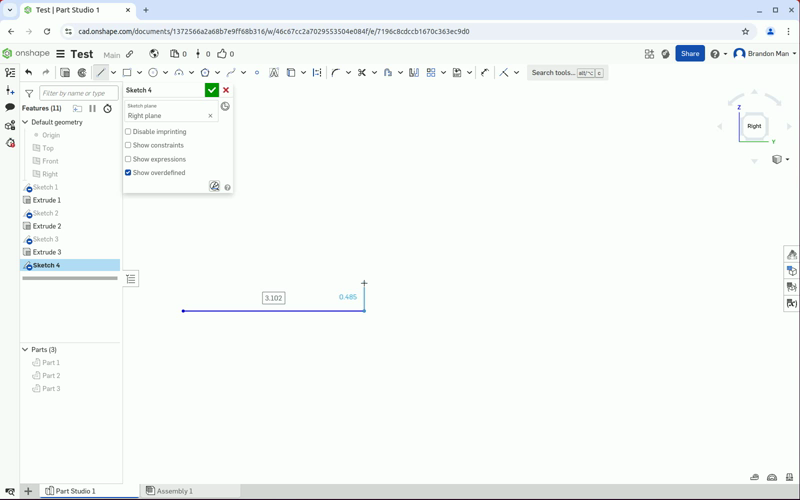
scroll(-6)
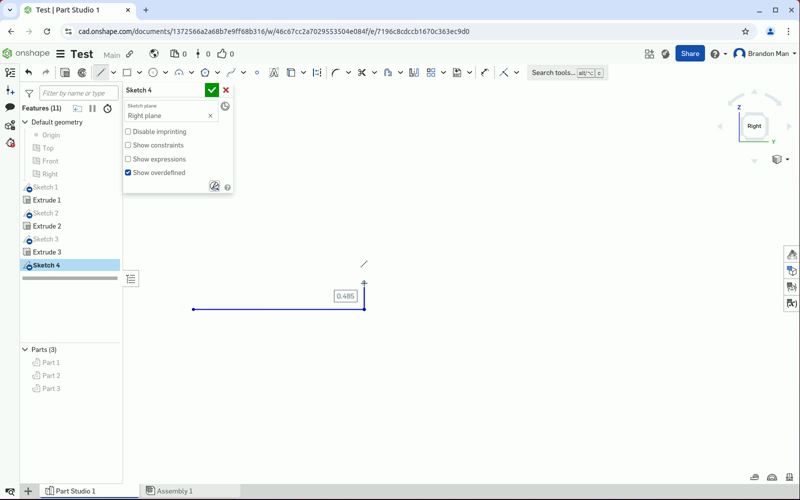
scroll(-6)
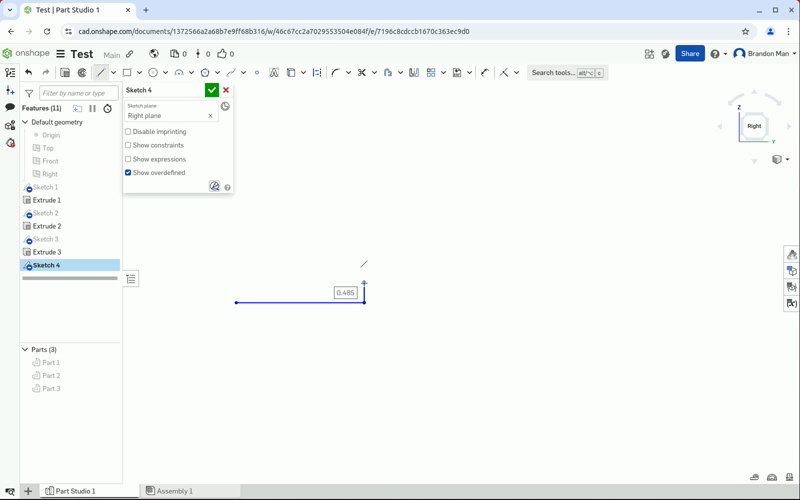
scroll(-6)
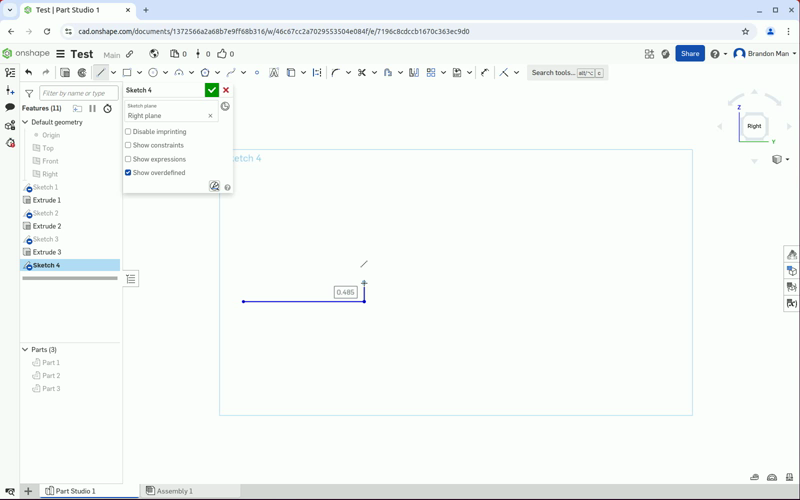
scroll(-6)
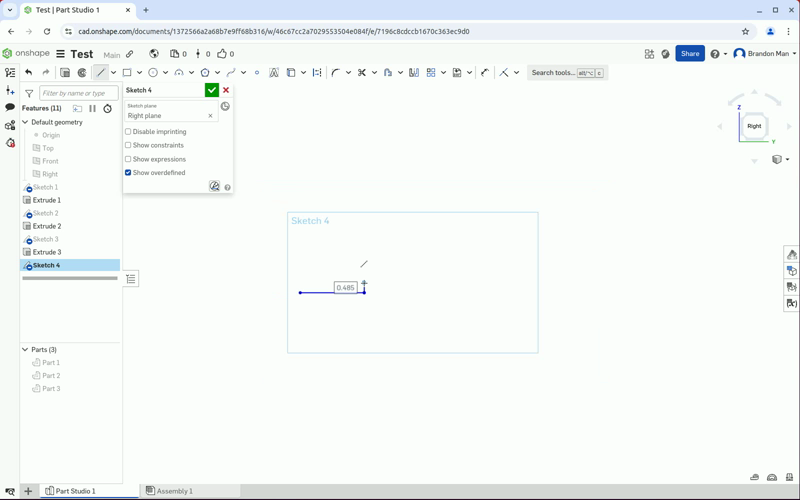
scroll(-6)
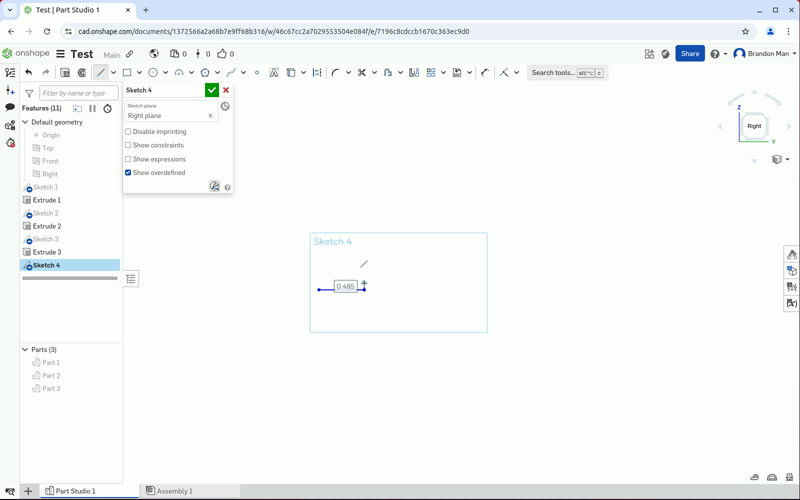
scroll(-6)
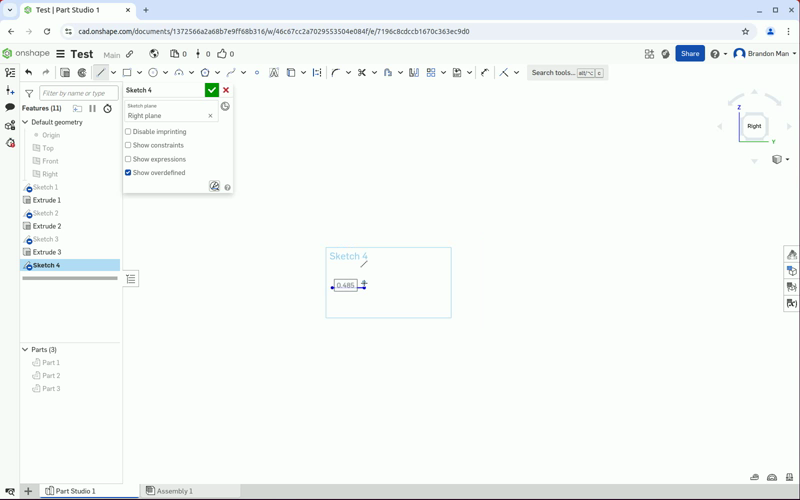
scroll(-6)
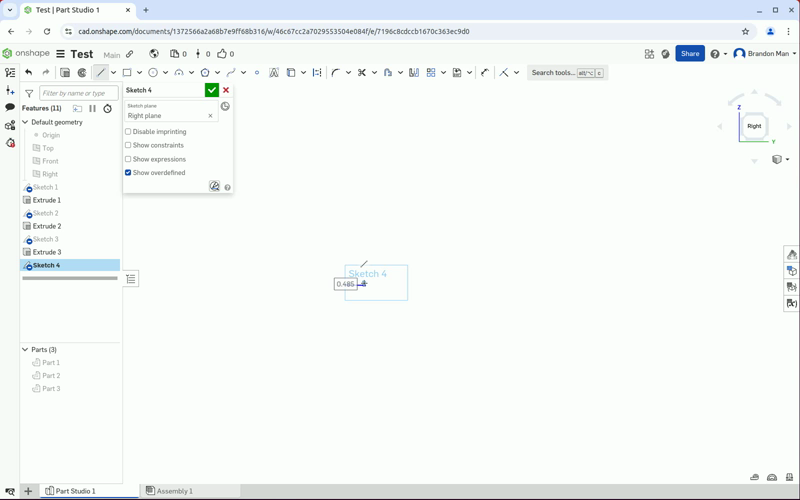
key_up(shift)
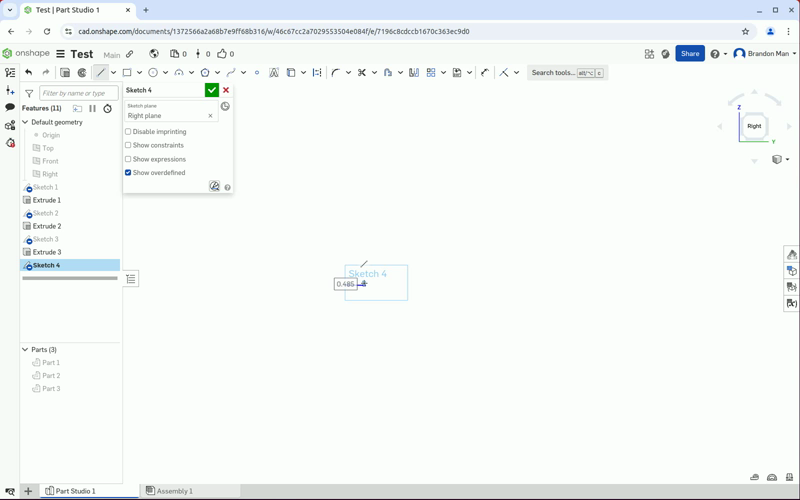
key_down(shift)
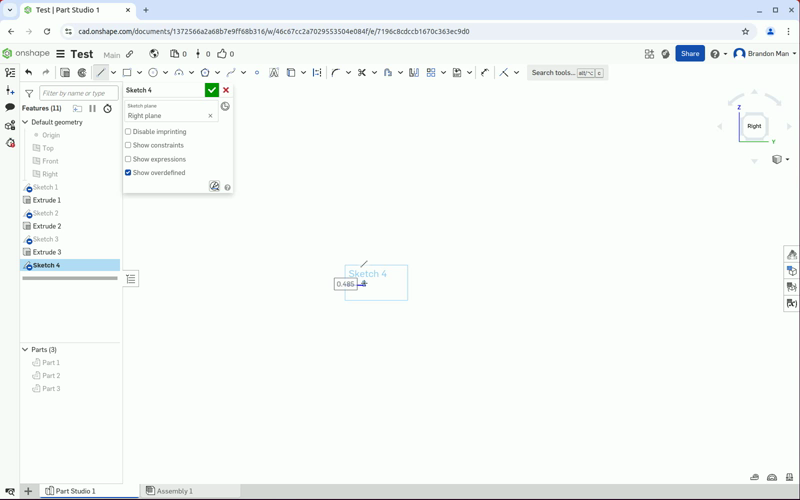
mouse_move(394, 282)
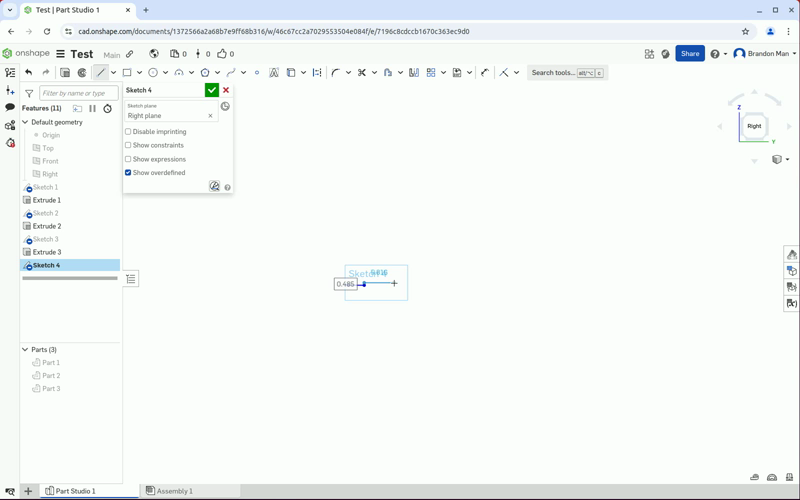
mouse_move(356, 282)
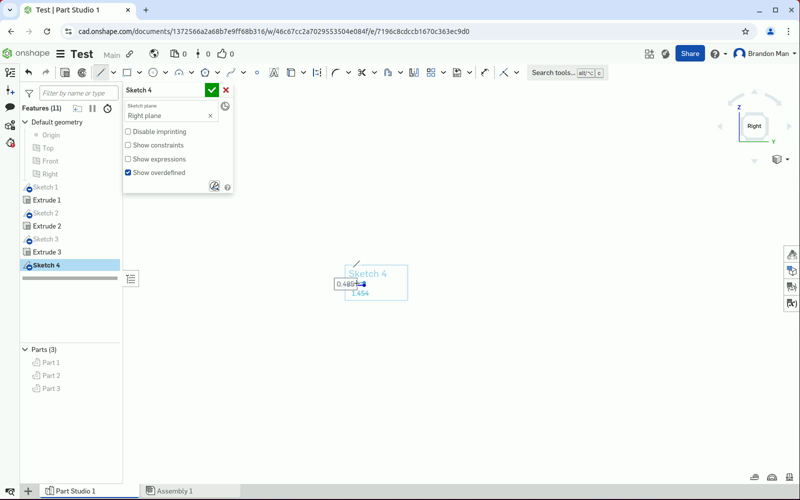
scroll(6)
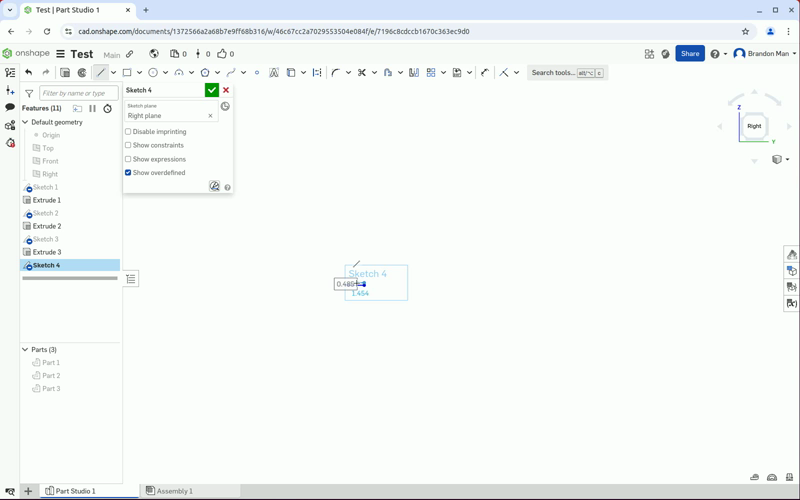
scroll(6)
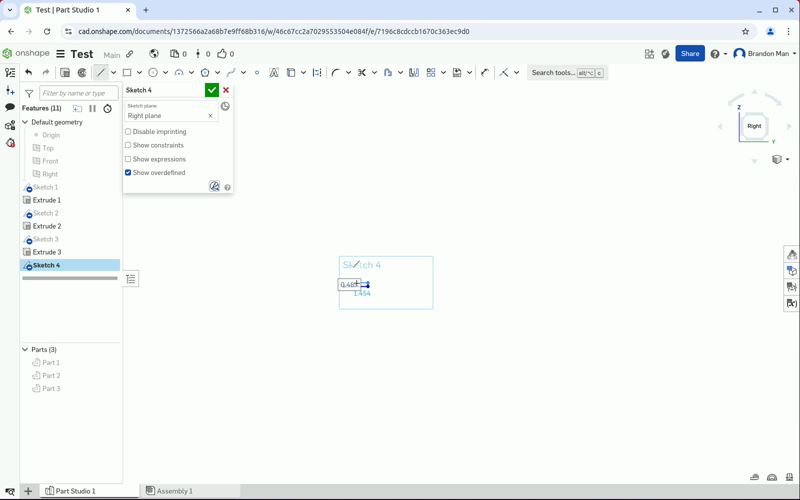
scroll(6)
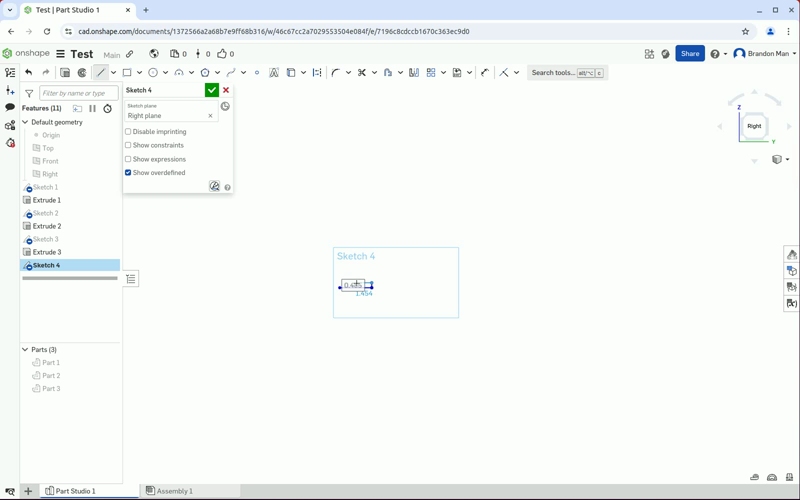
scroll(6)
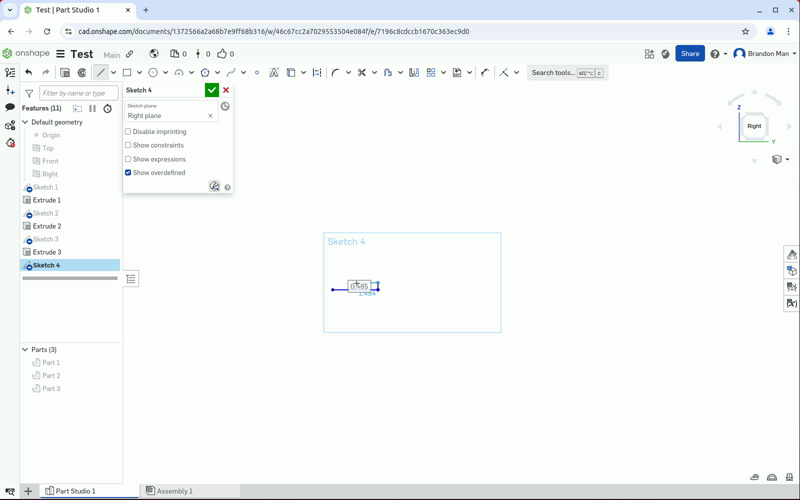
scroll(6)
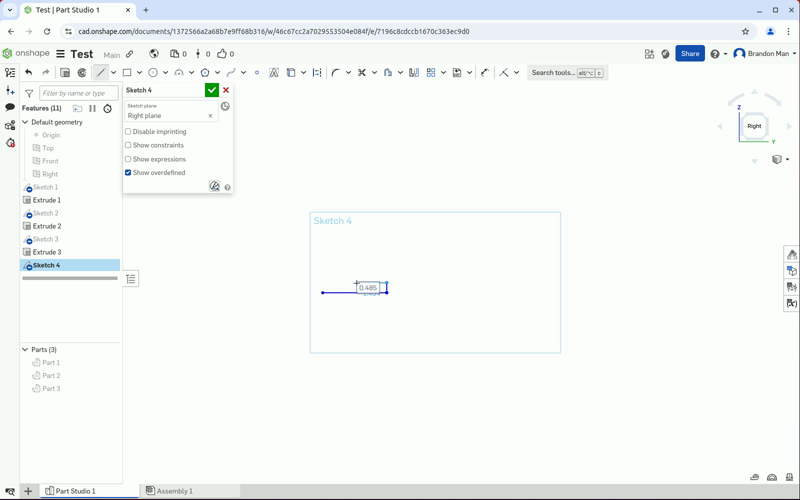
scroll(6)
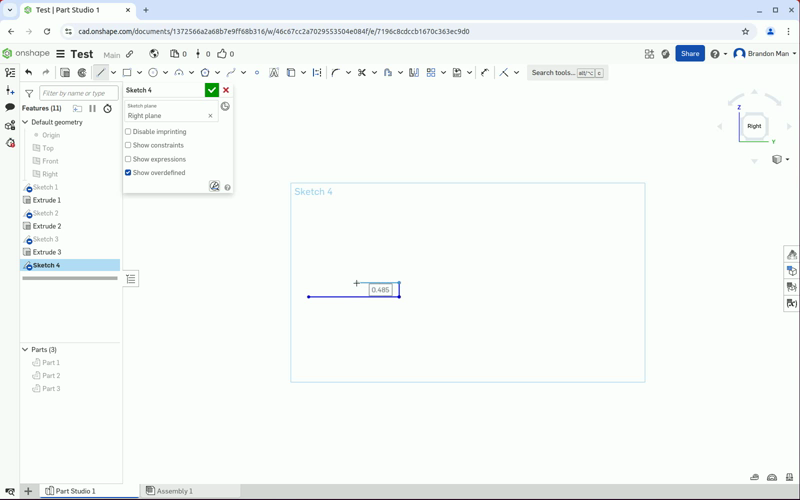
scroll(6)
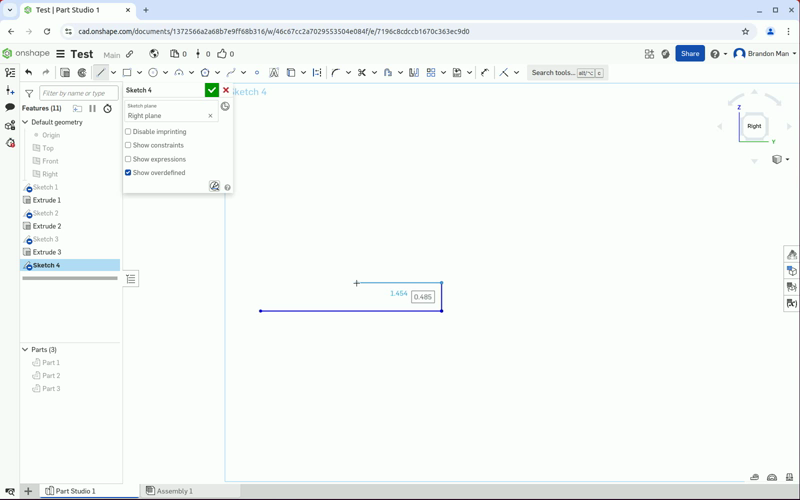
click(356, 282)
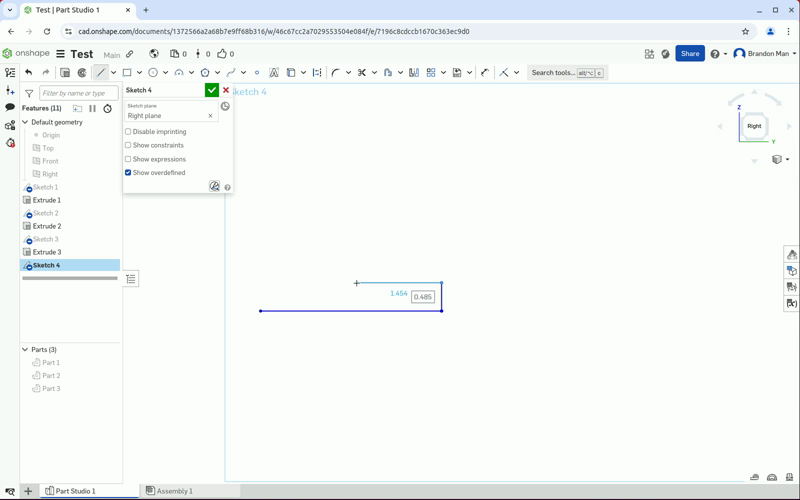
scroll(-6)
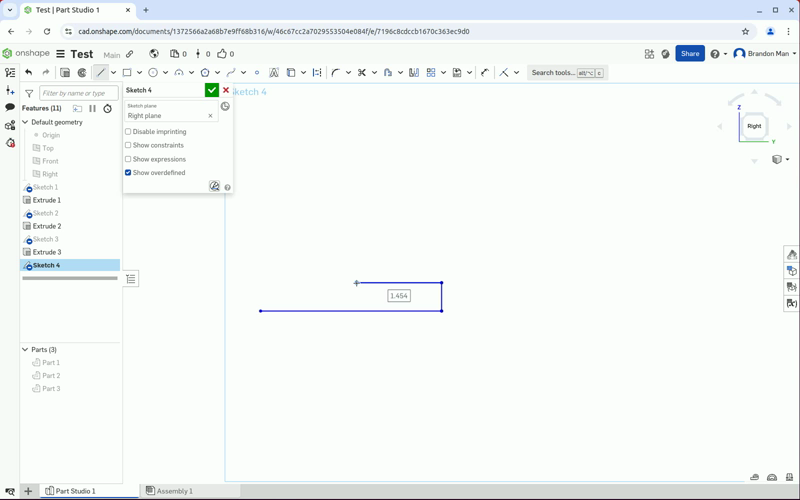
scroll(-6)
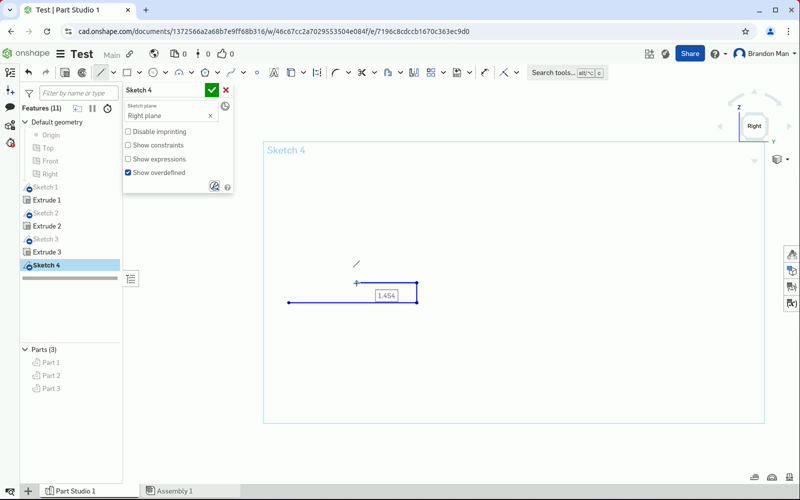
scroll(-6)
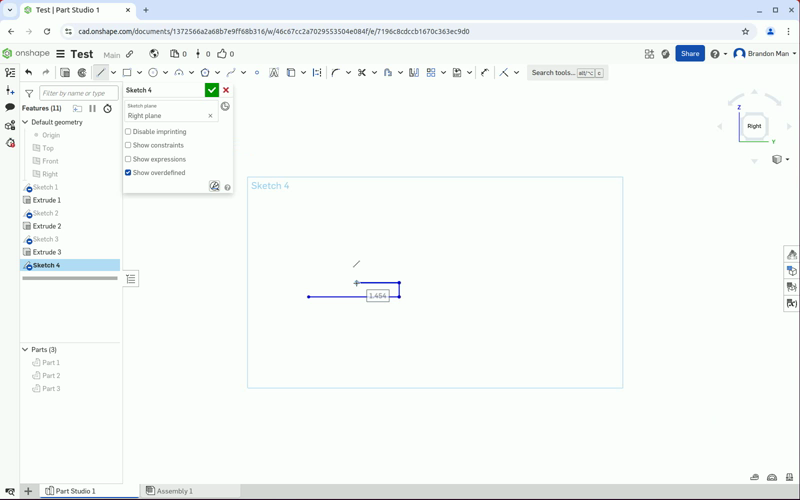
scroll(-6)
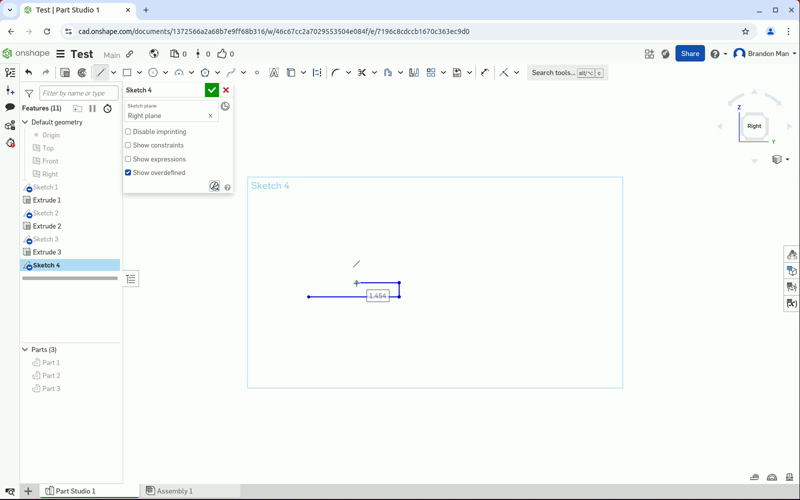
scroll(-6)
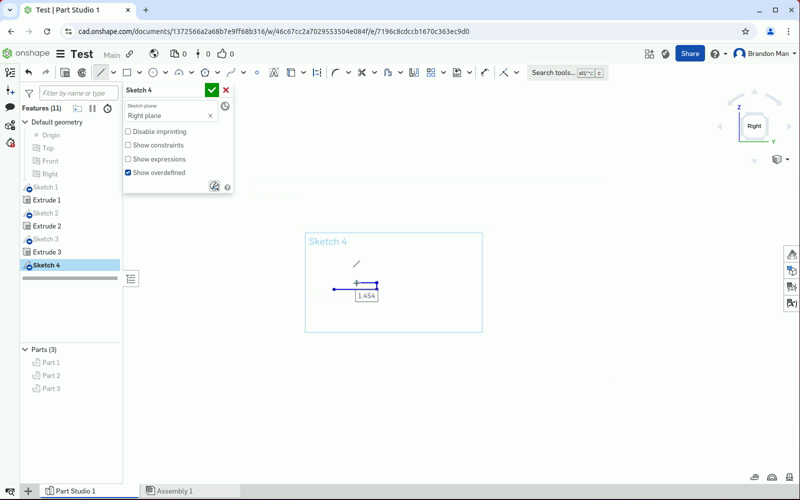
scroll(-6)
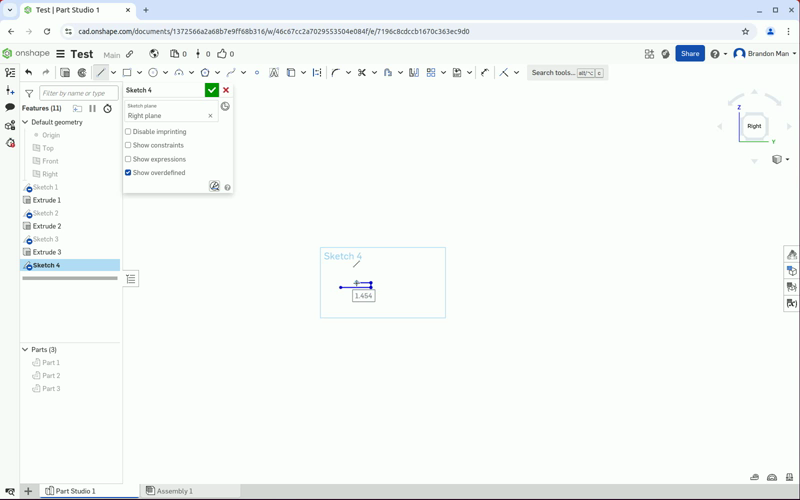
scroll(-6)
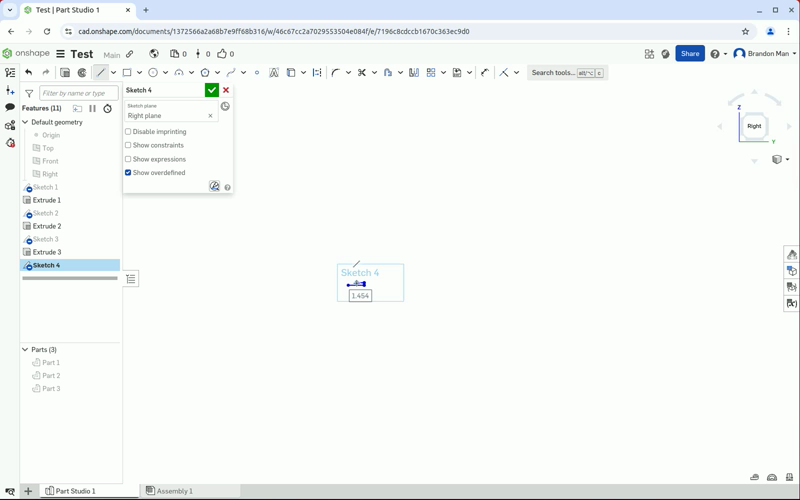
key_up(shift)
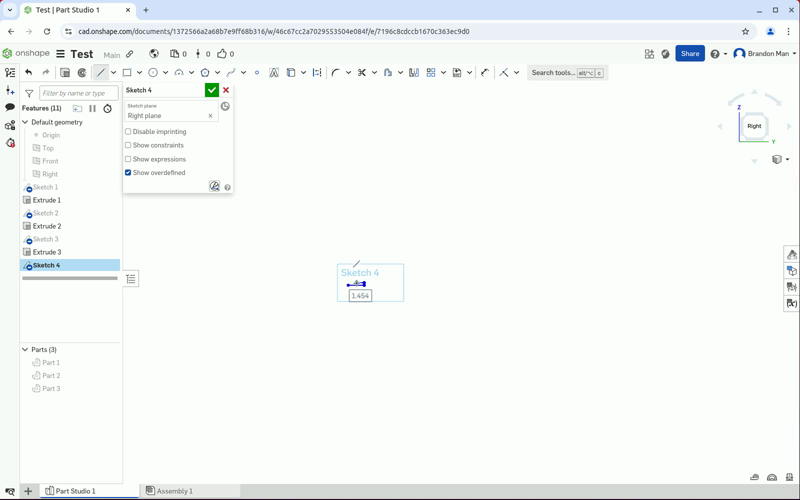
key_down(shift)
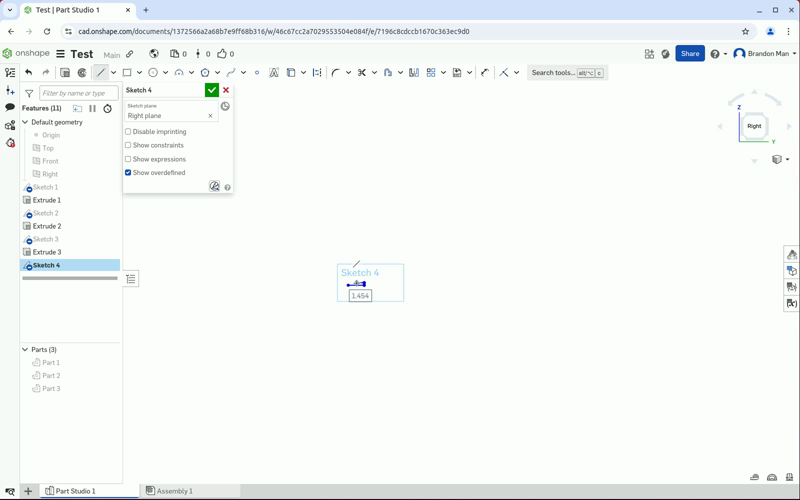
mouse_move(386, 282)
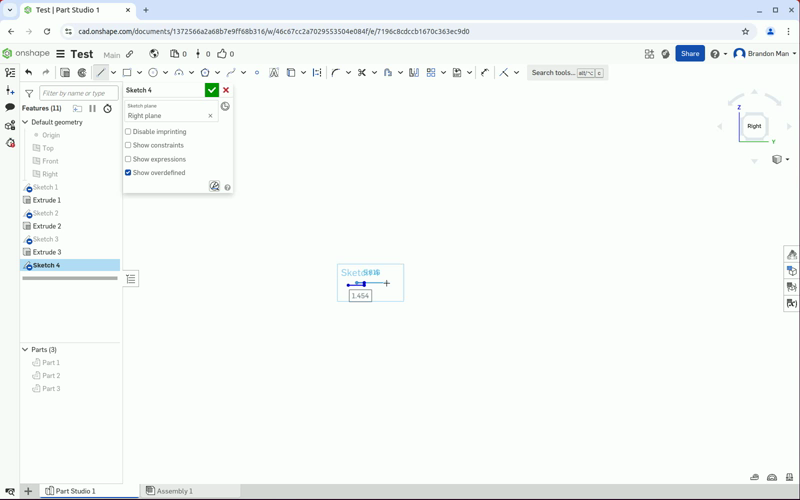
mouse_move(356, 281)
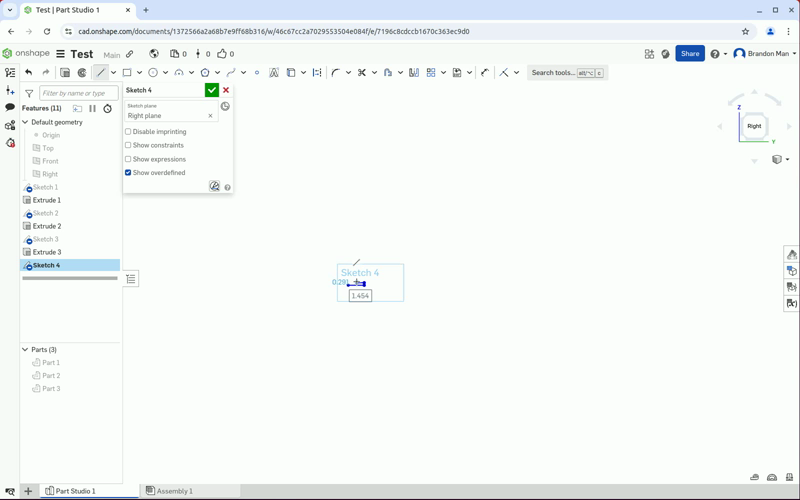
scroll(6)
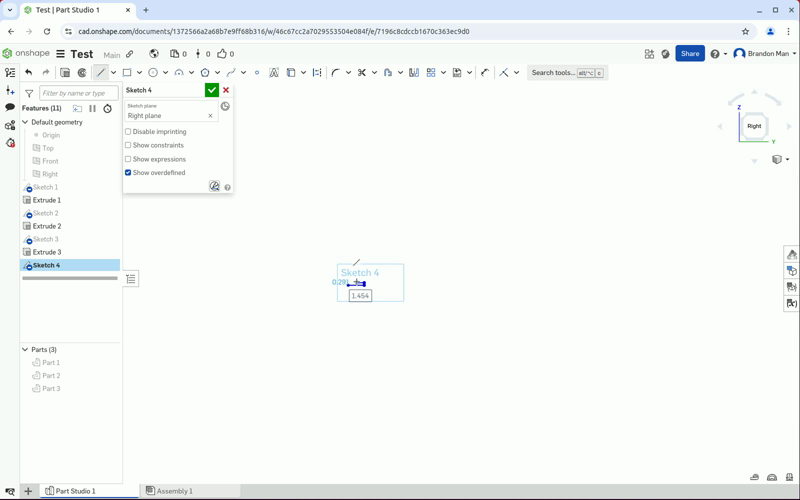
scroll(6)
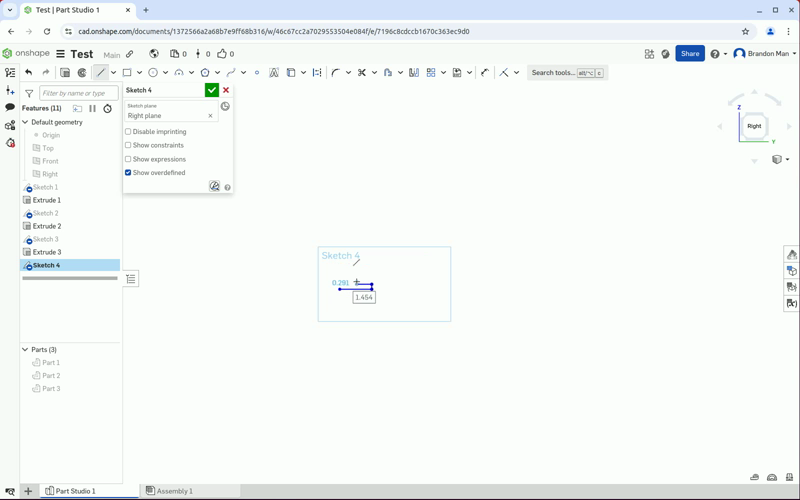
scroll(6)
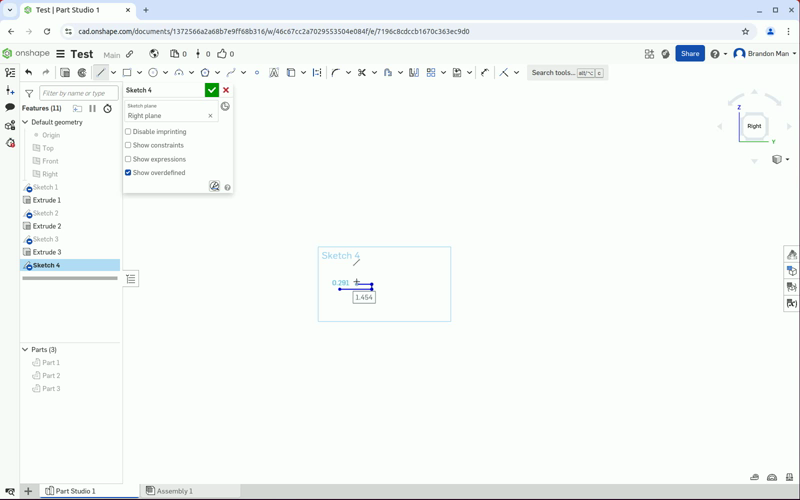
scroll(6)
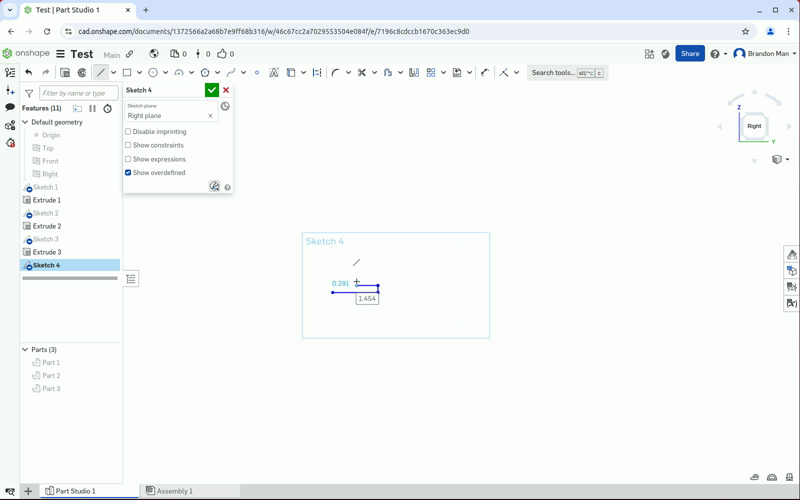
scroll(6)
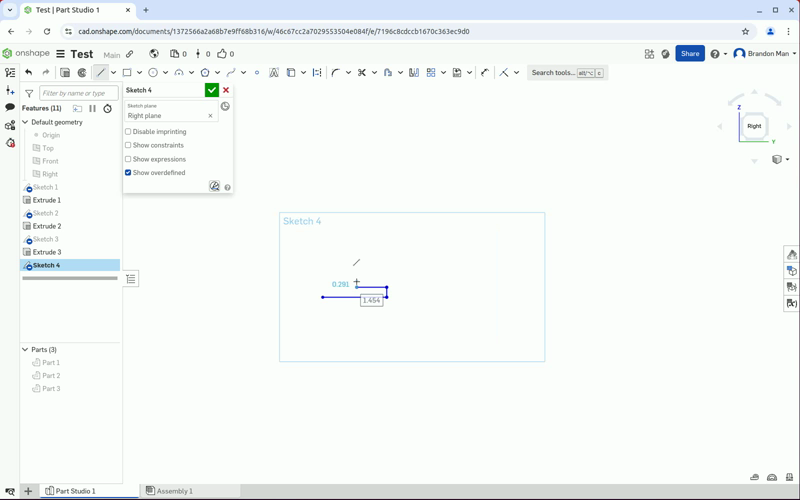
scroll(6)
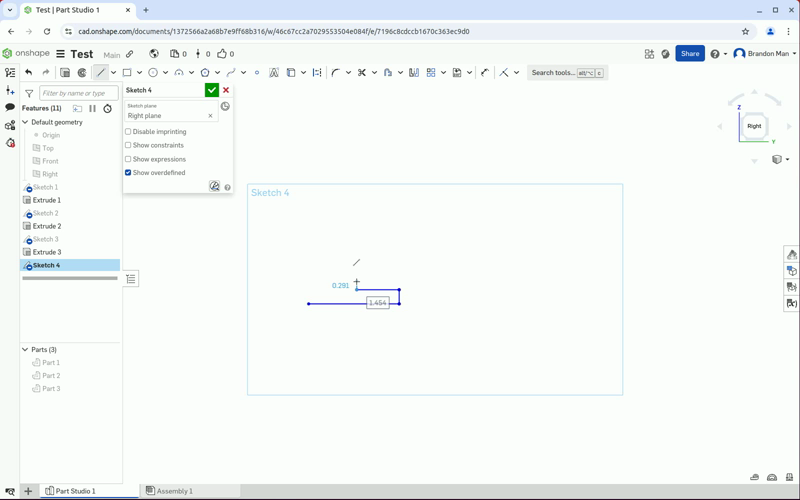
scroll(6)
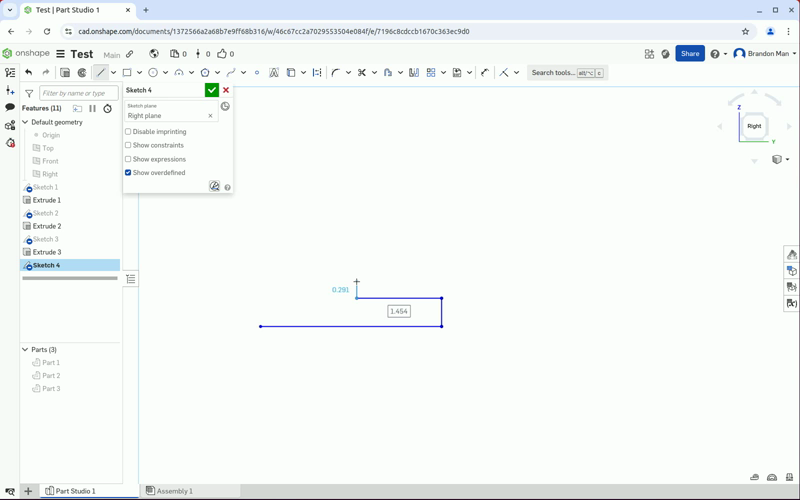
click(356, 281)
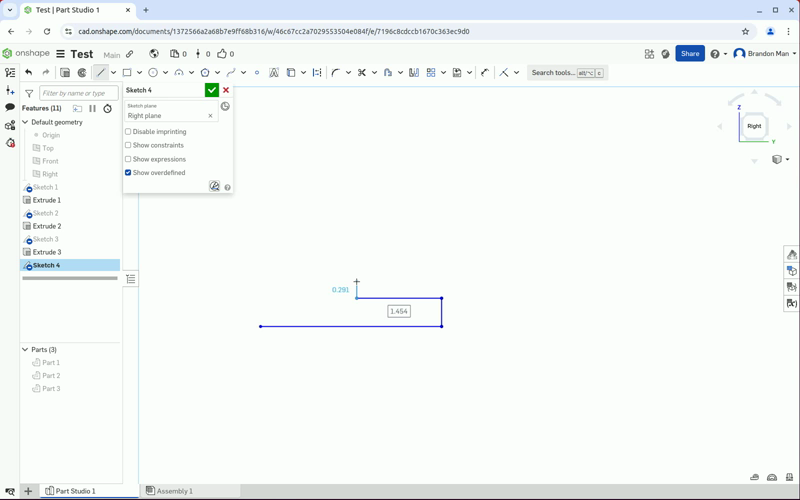
scroll(-6)
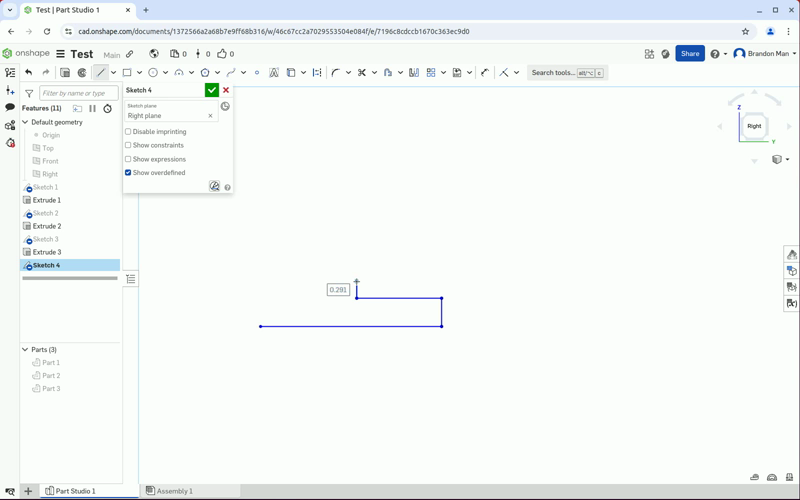
scroll(-6)
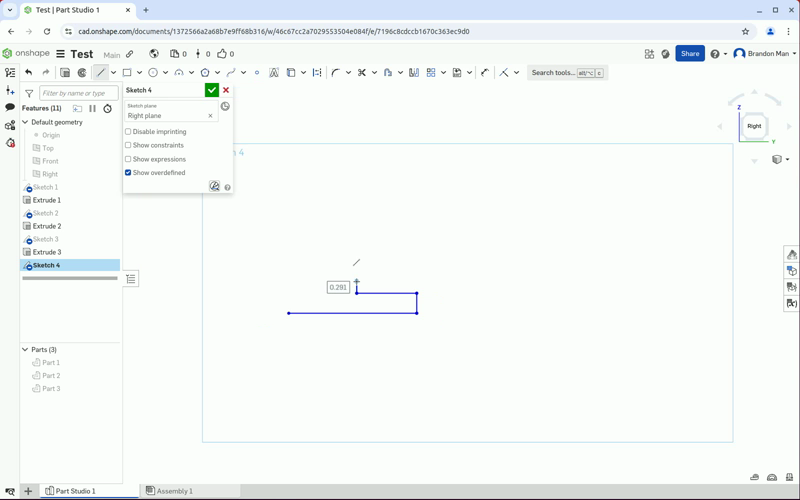
scroll(-6)
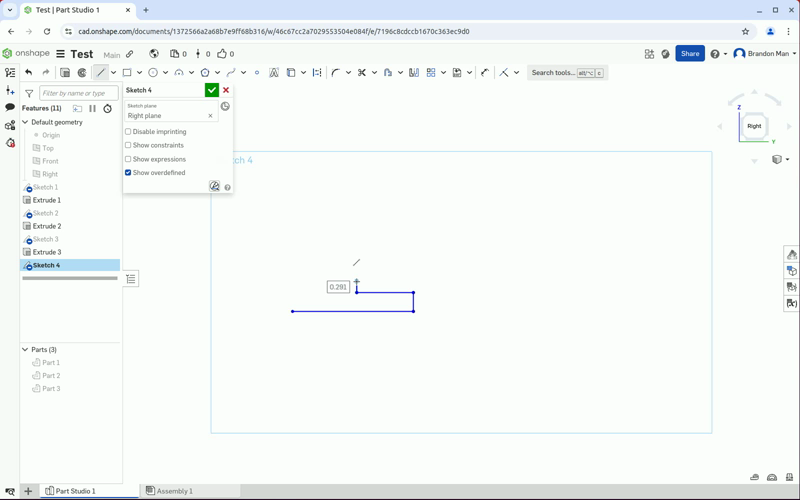
scroll(-6)
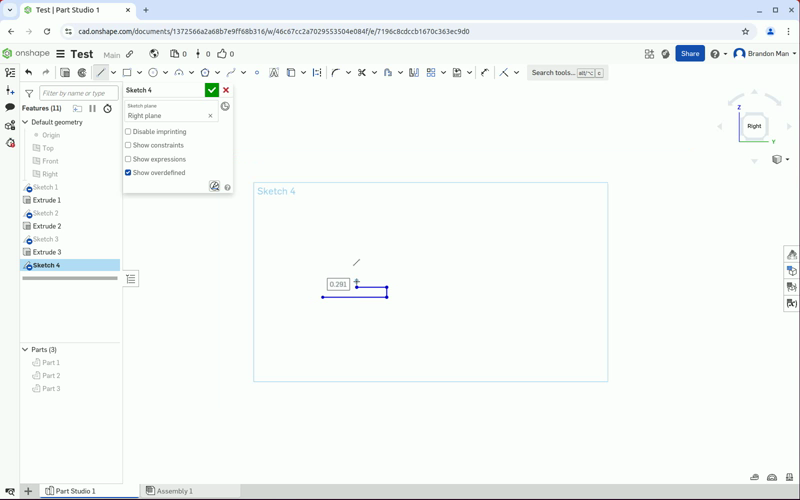
scroll(-6)
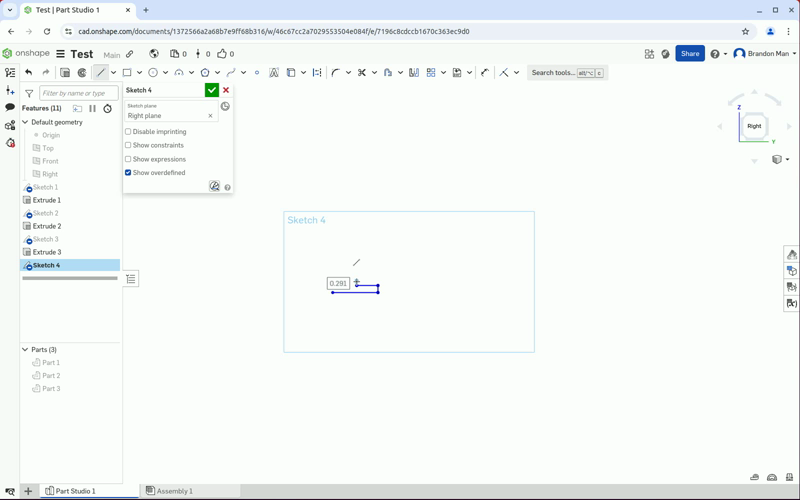
scroll(-6)
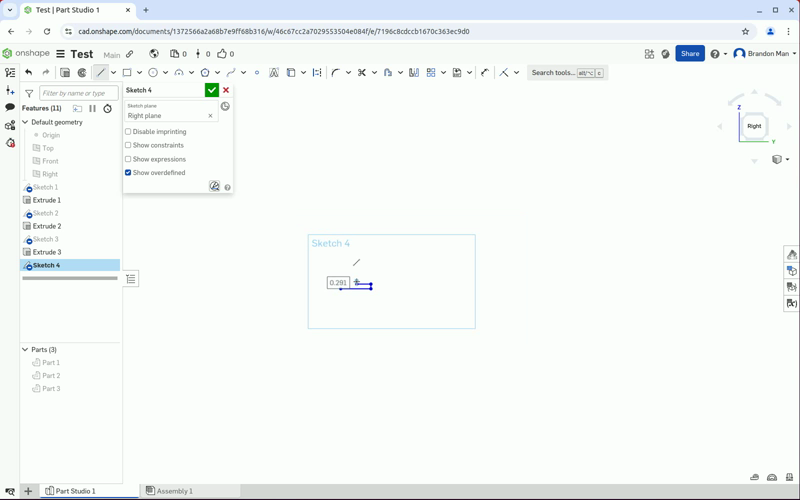
scroll(-6)
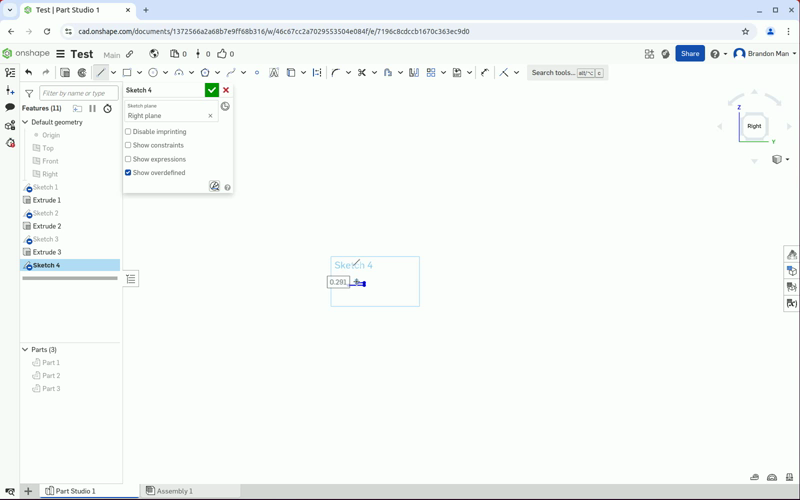
key_up(shift)
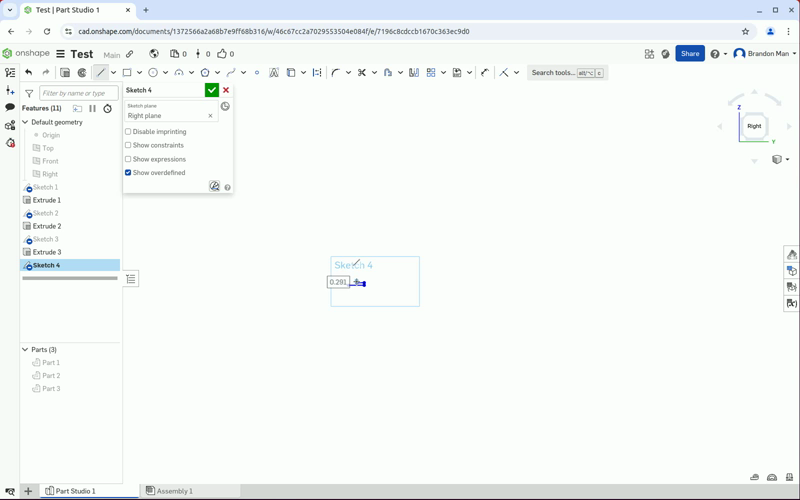
key_down(shift)
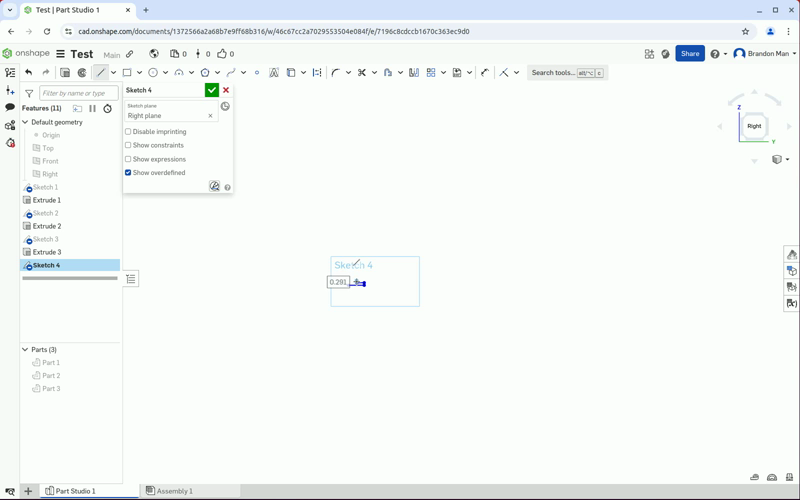
mouse_move(386, 281)
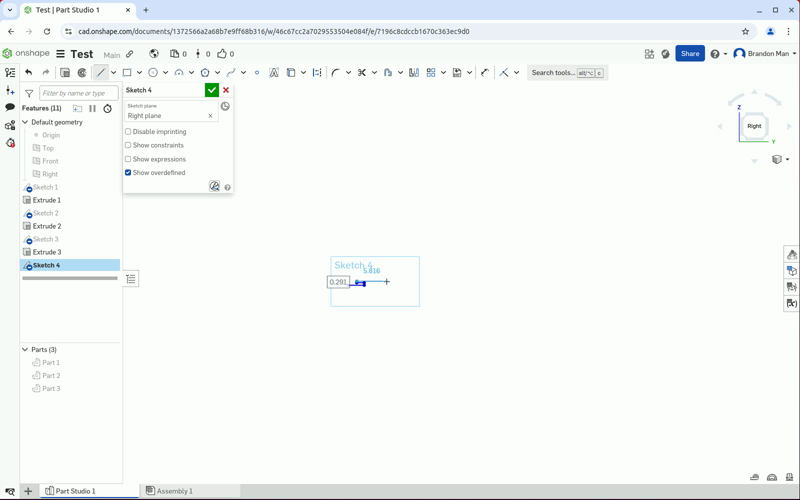
mouse_move(348, 281)
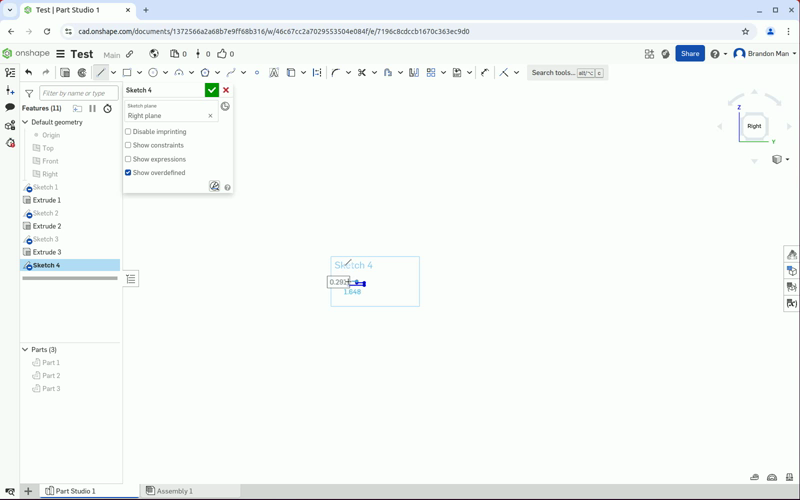
scroll(6)
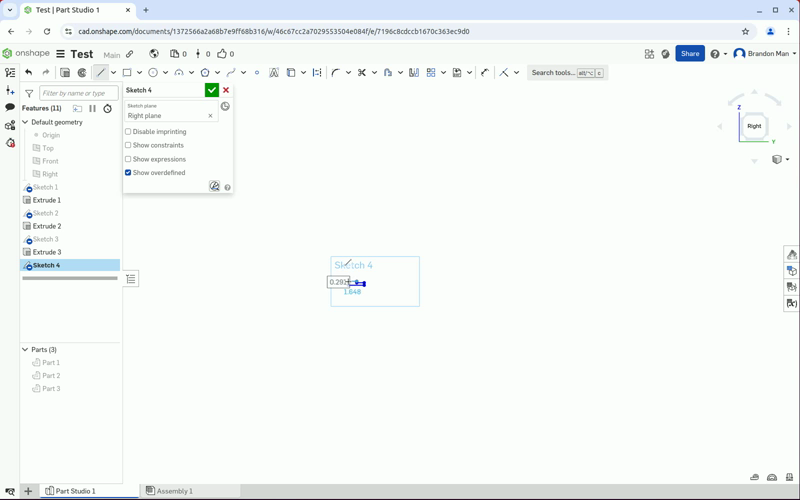
scroll(6)
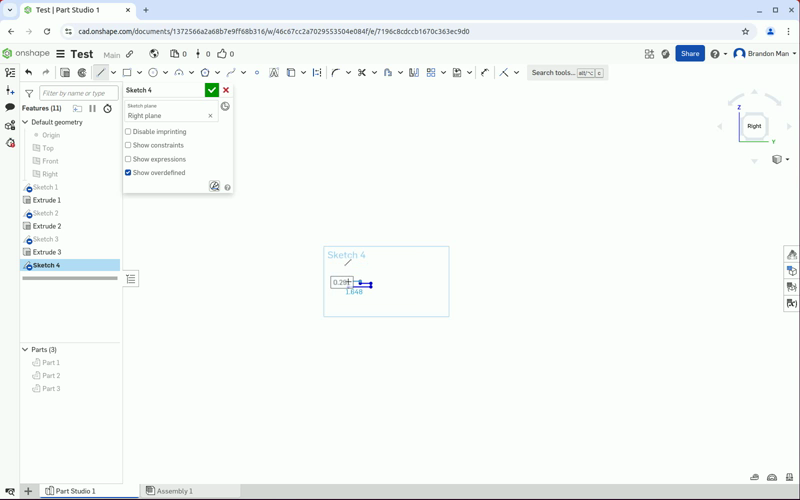
scroll(6)
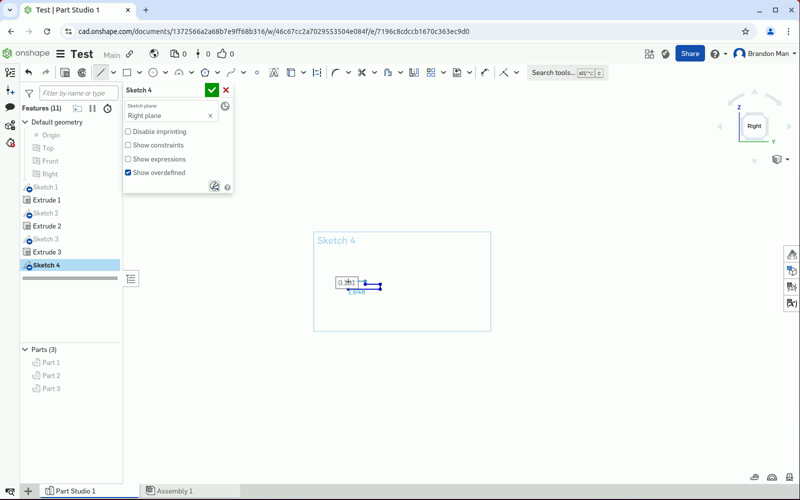
scroll(6)
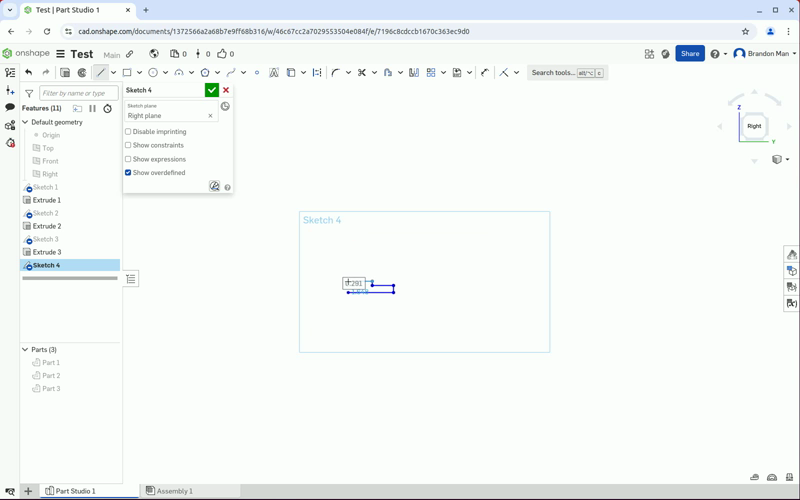
scroll(6)
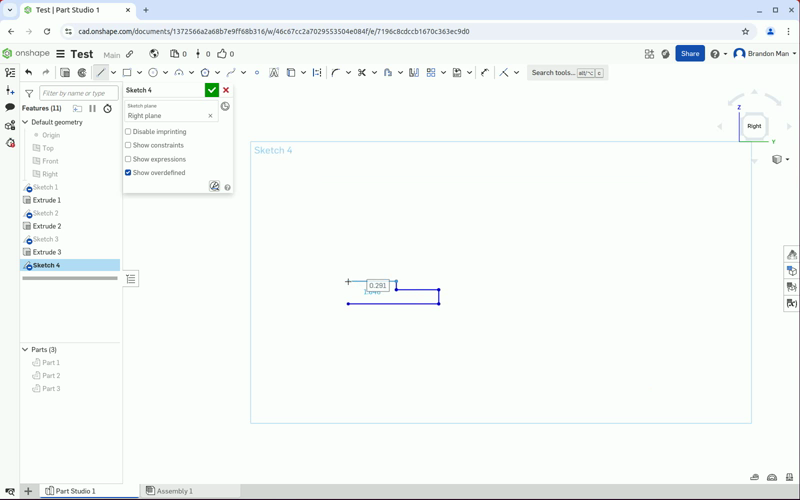
scroll(6)
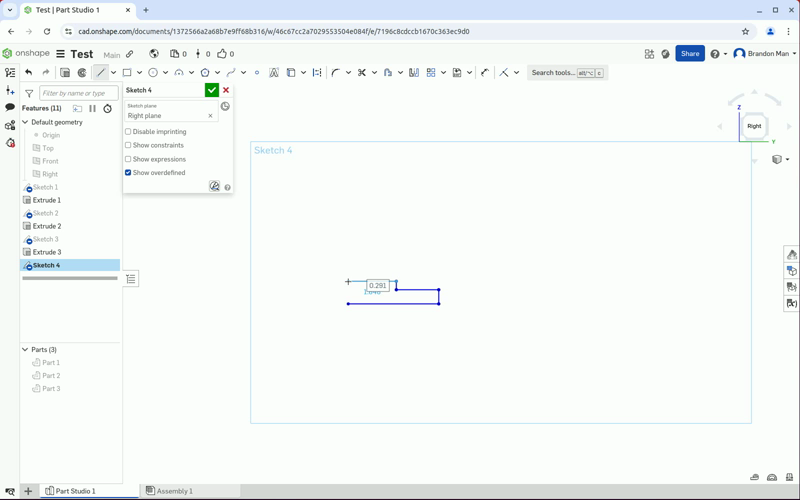
scroll(6)
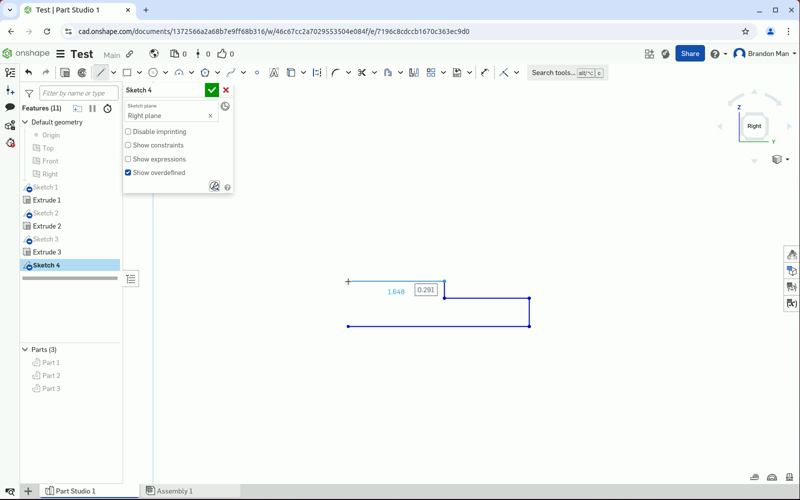
click(348, 281)
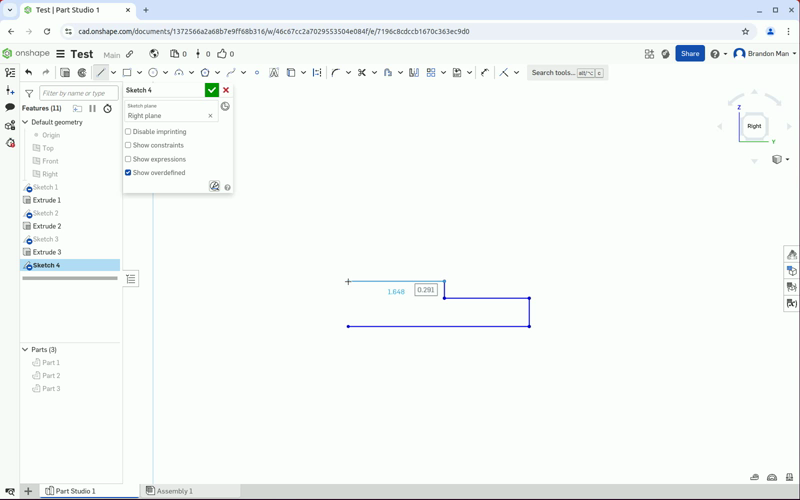
scroll(-6)
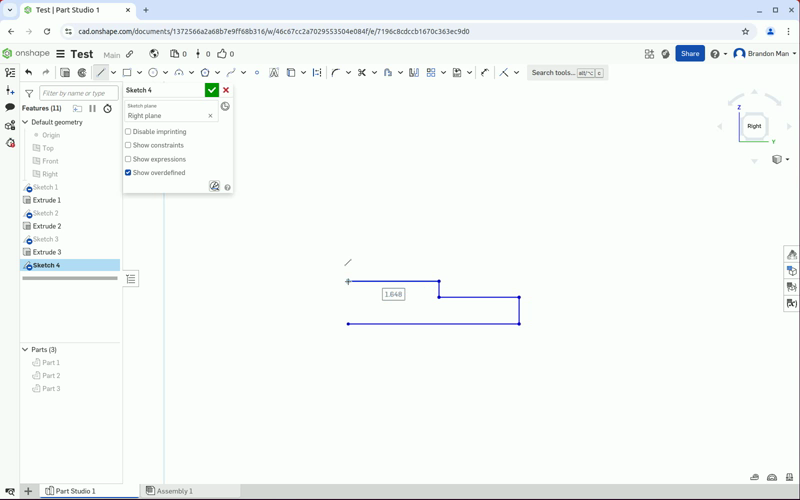
scroll(-6)
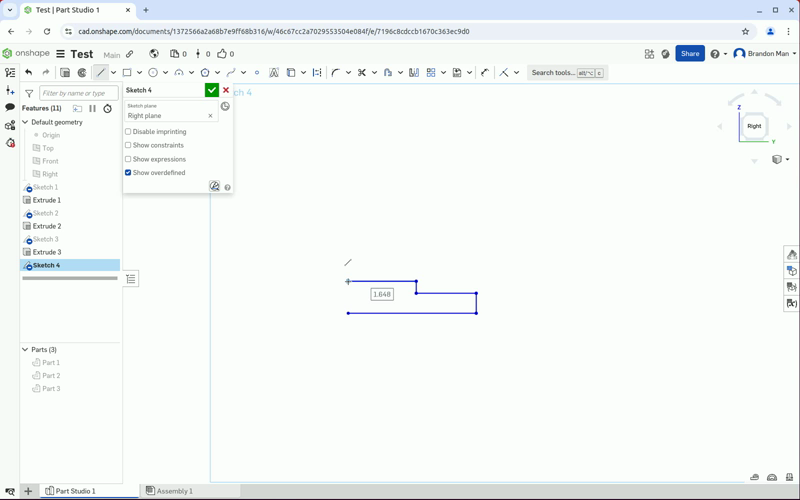
scroll(-6)
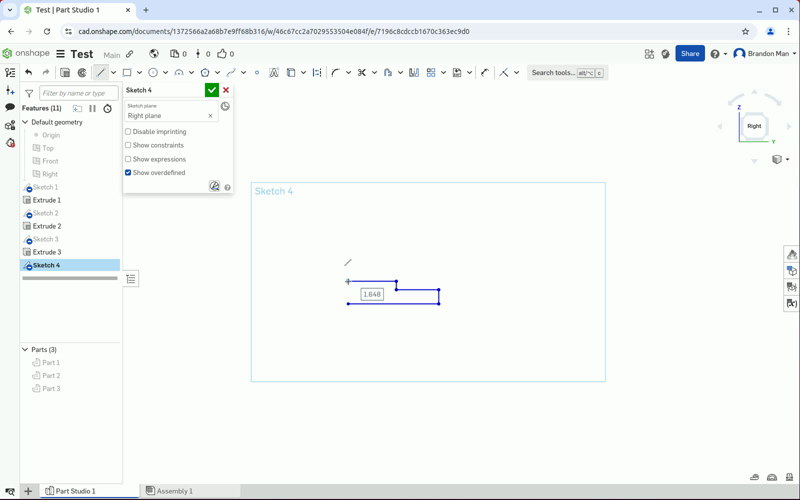
scroll(-6)
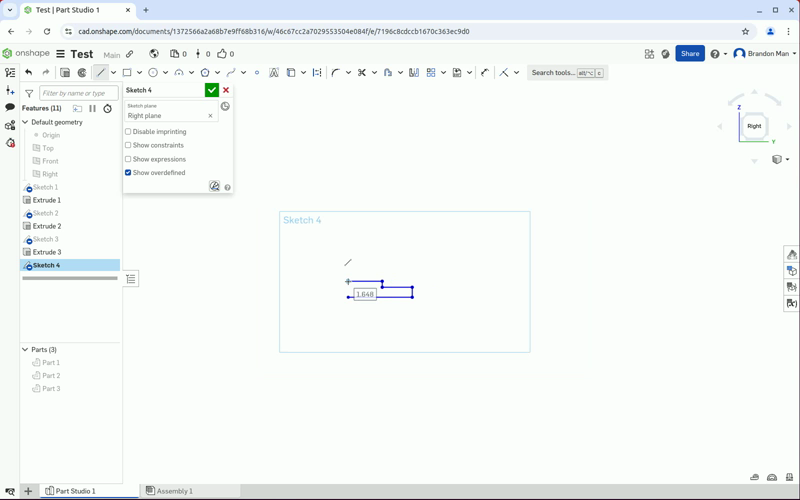
scroll(-6)
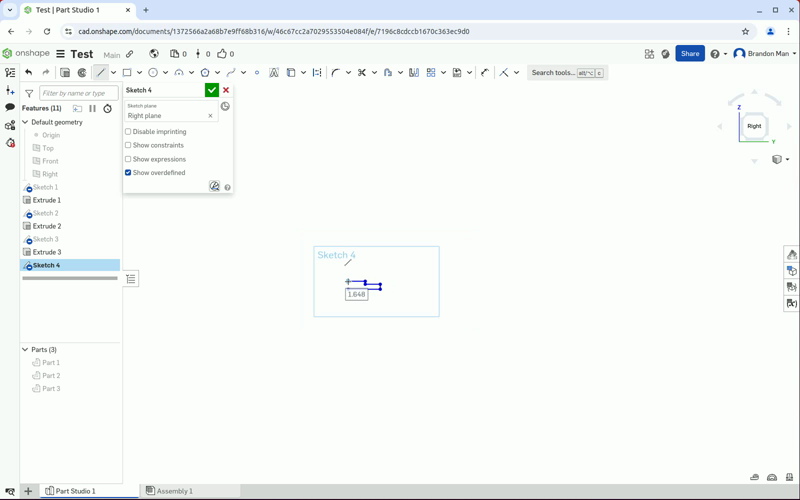
scroll(-6)
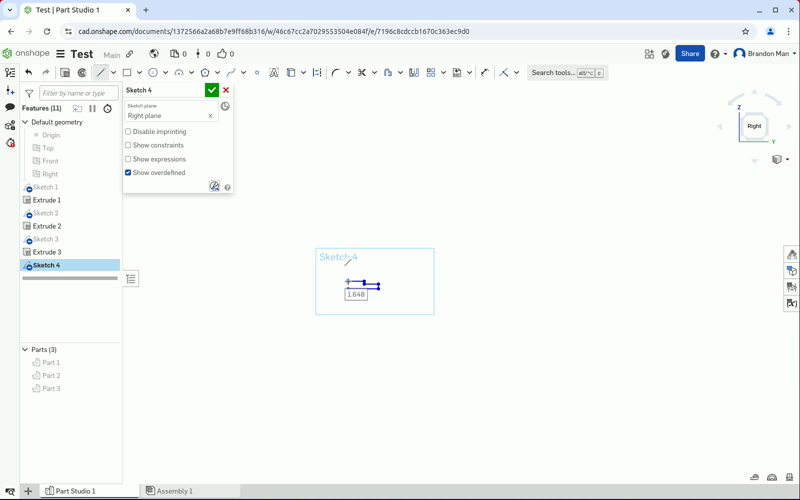
scroll(-6)
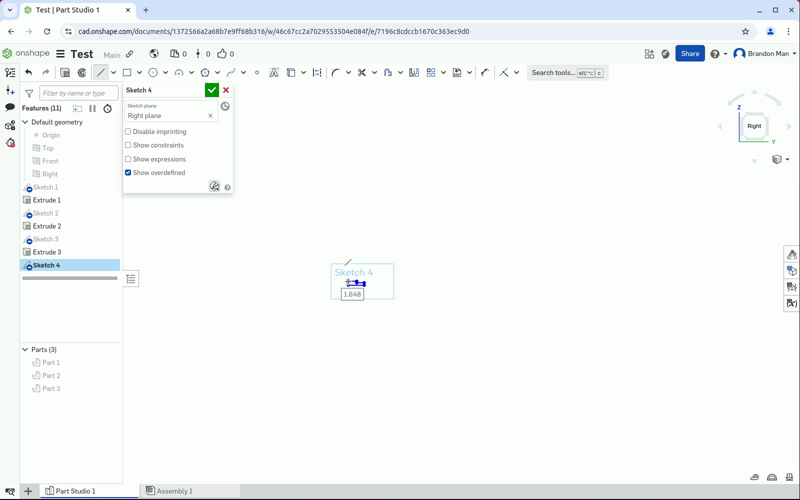
key_up(shift)
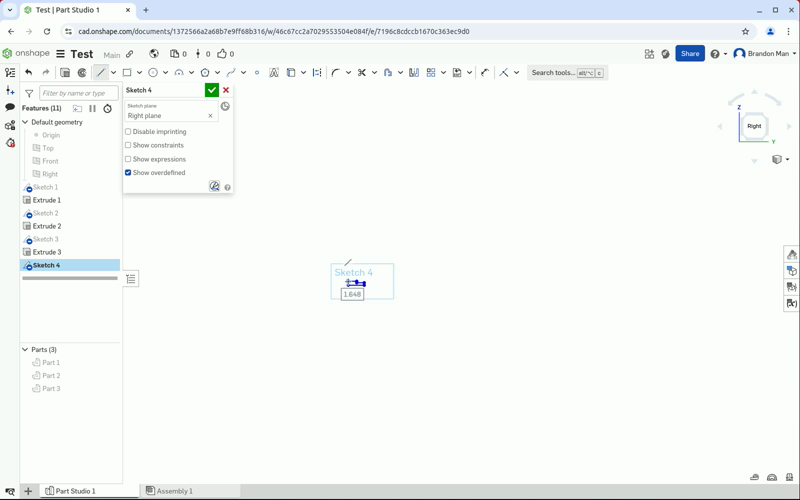
mouse_move(378, 281)
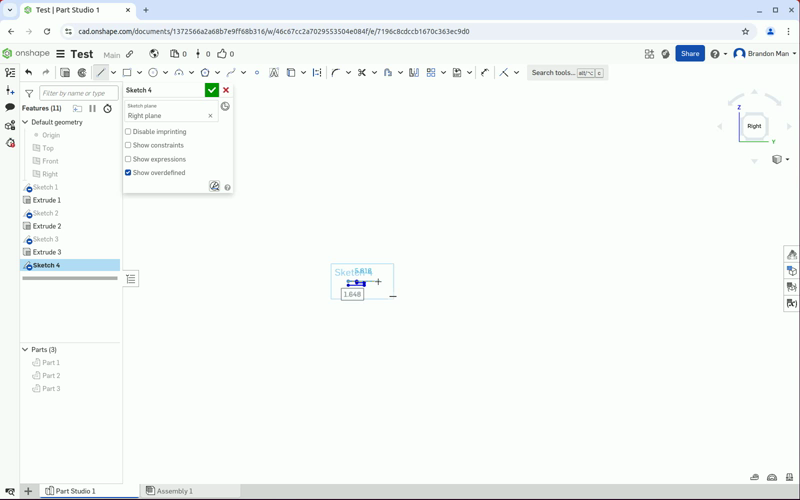
key_down(shift)
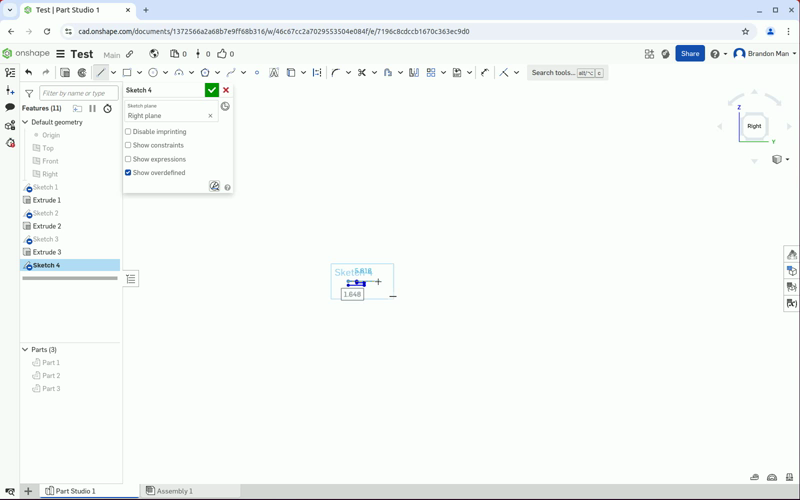
mouse_move(348, 285)
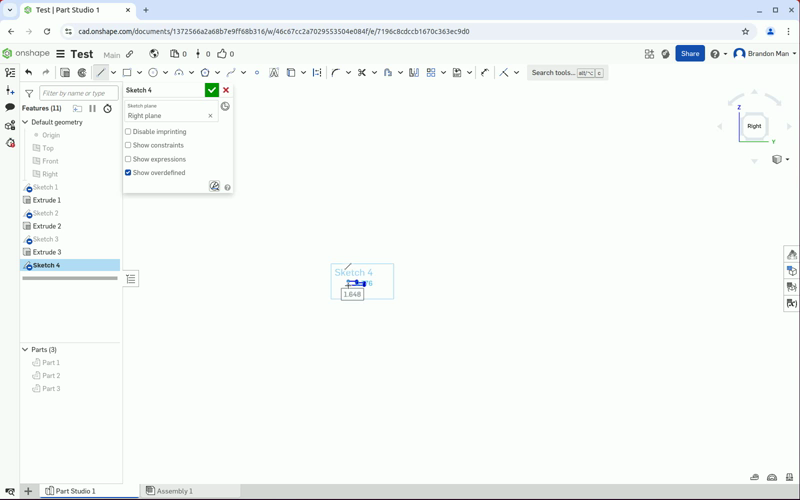
scroll(6)
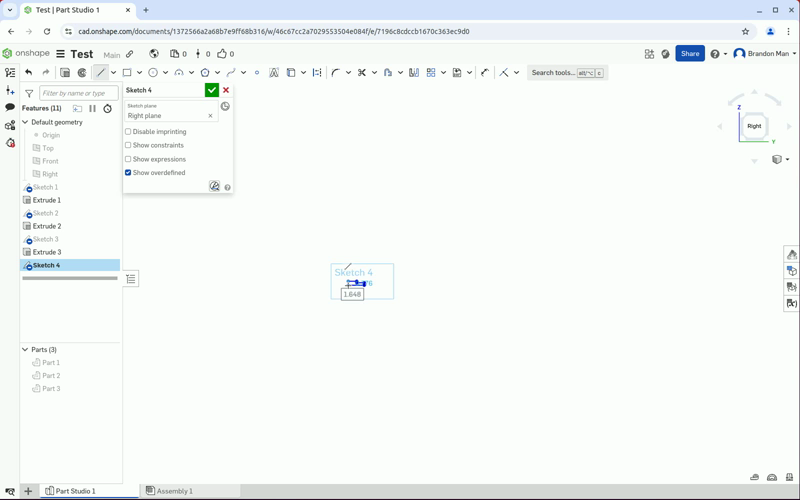
scroll(6)
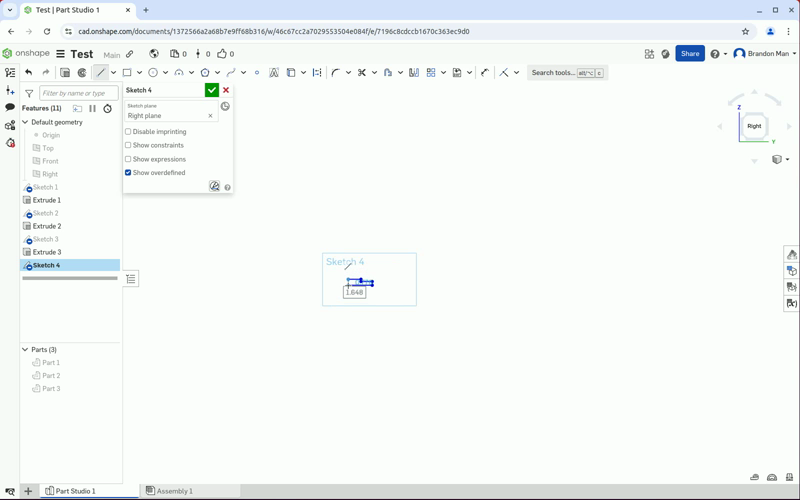
scroll(6)
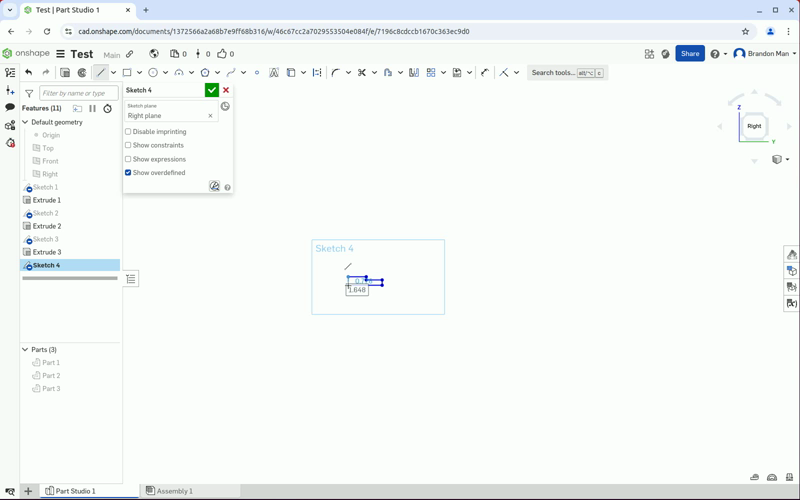
scroll(6)
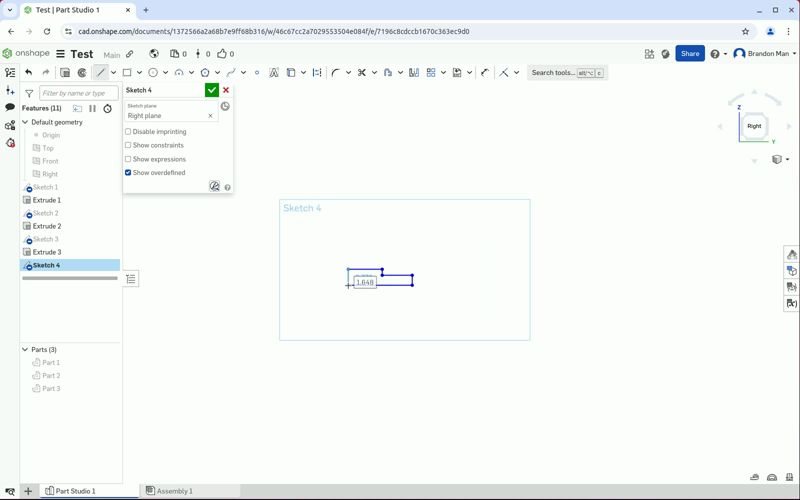
scroll(6)
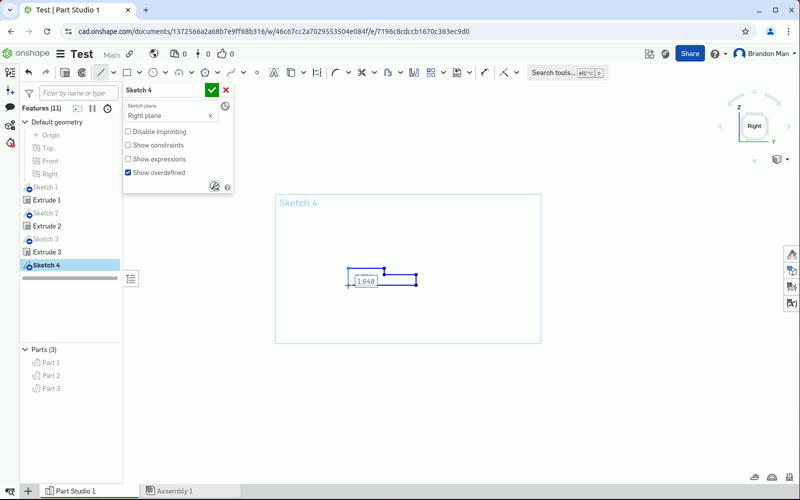
scroll(6)
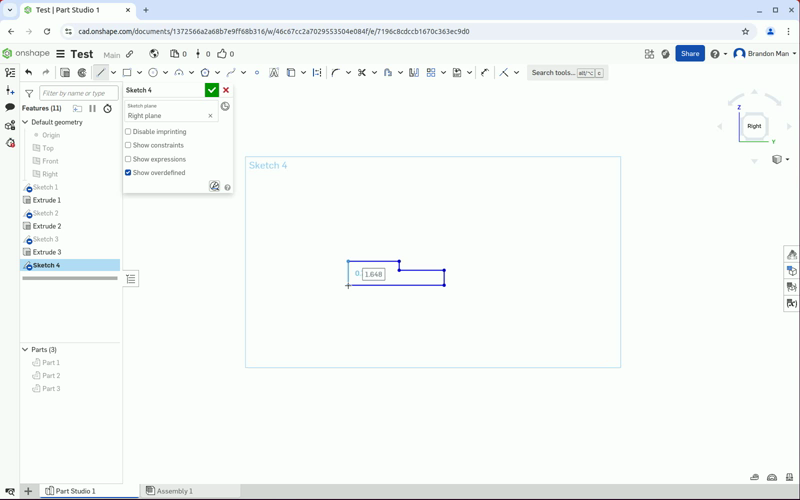
scroll(6)
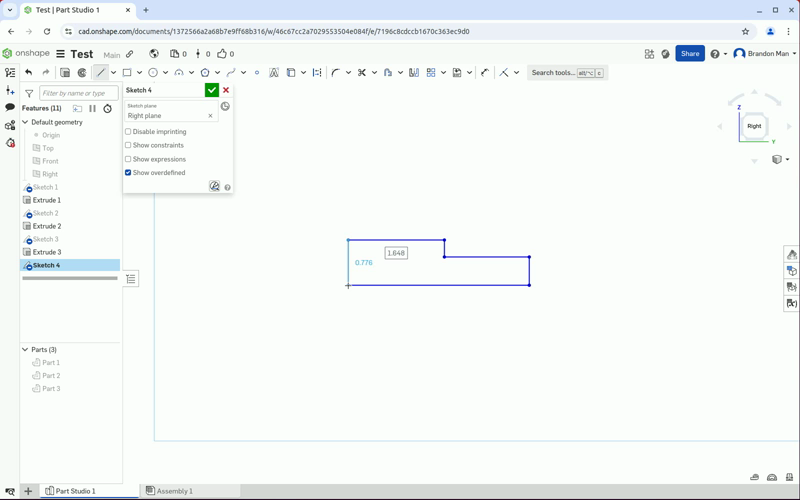
key_up(shift)
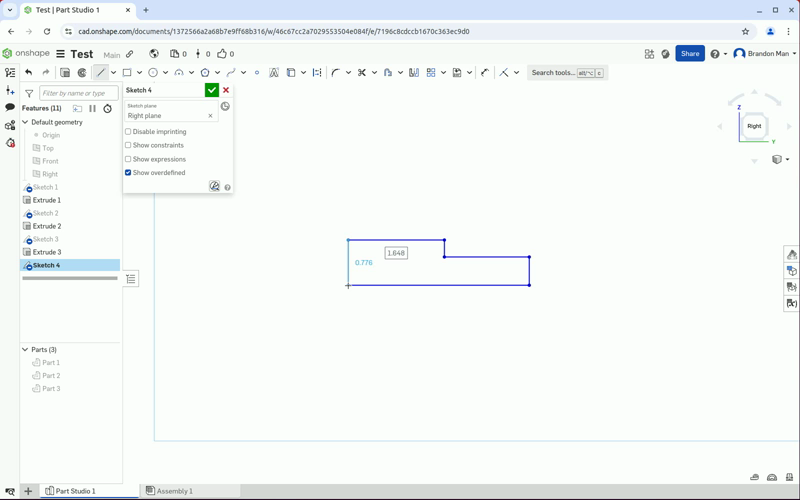
click(348, 285)
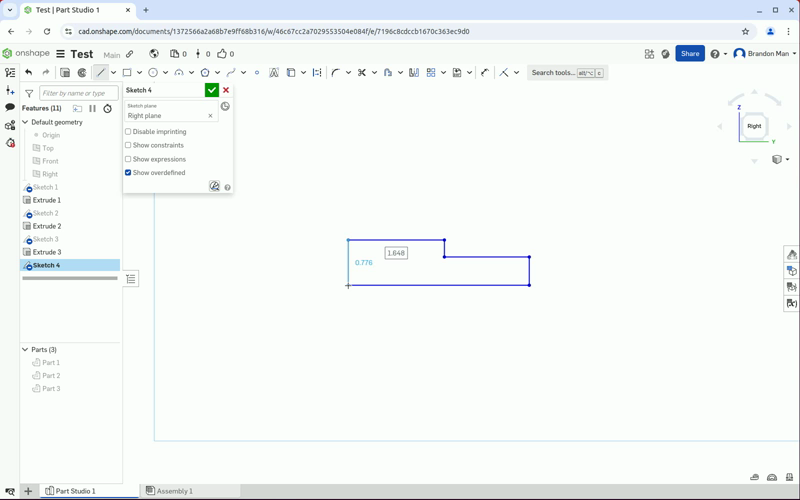
scroll(-6)
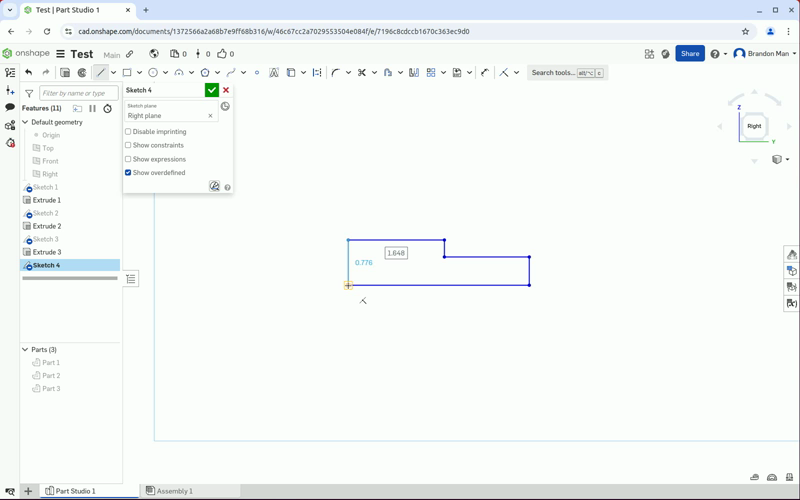
scroll(-6)
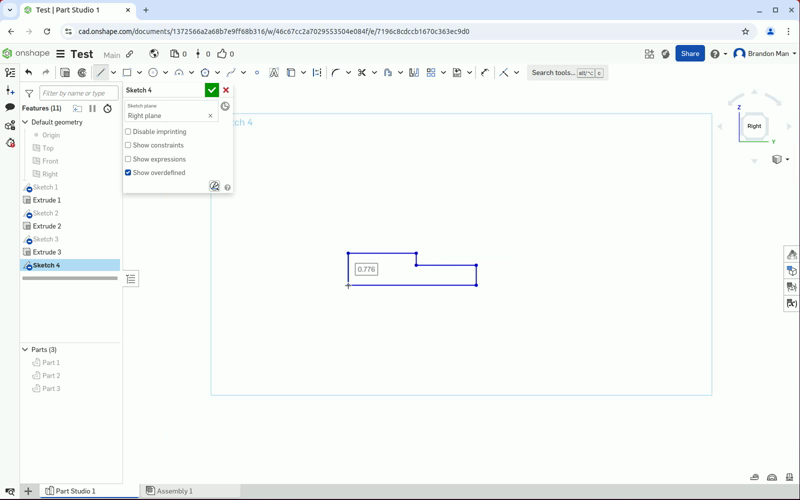
scroll(-6)
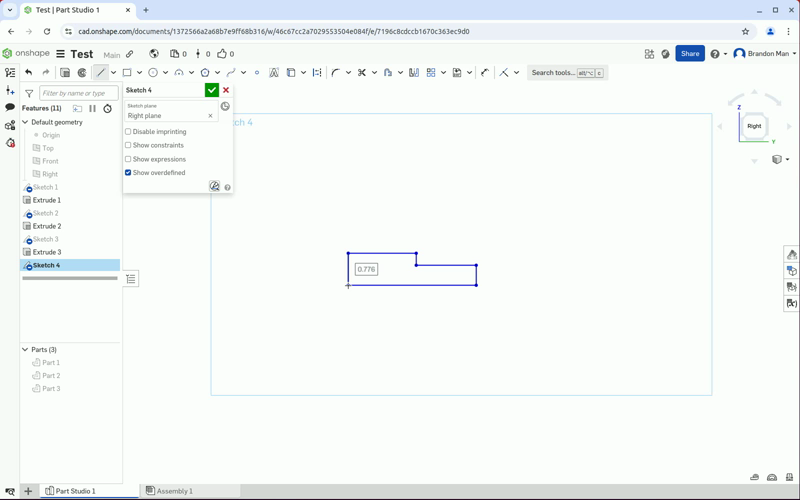
scroll(-6)
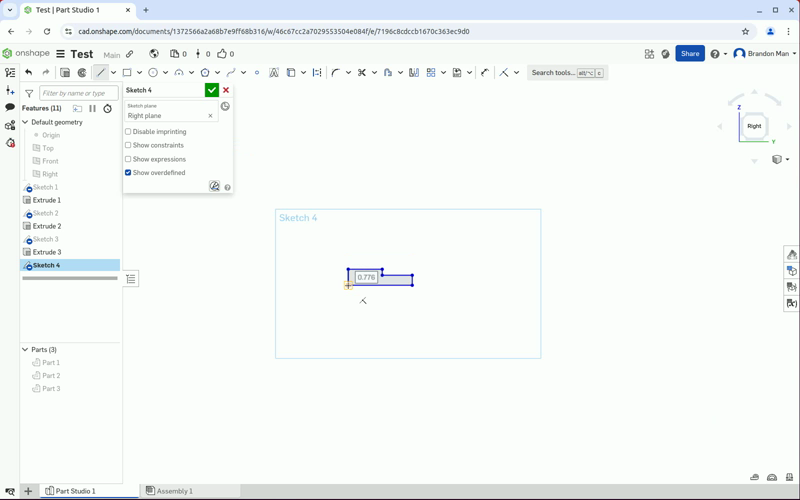
scroll(-6)
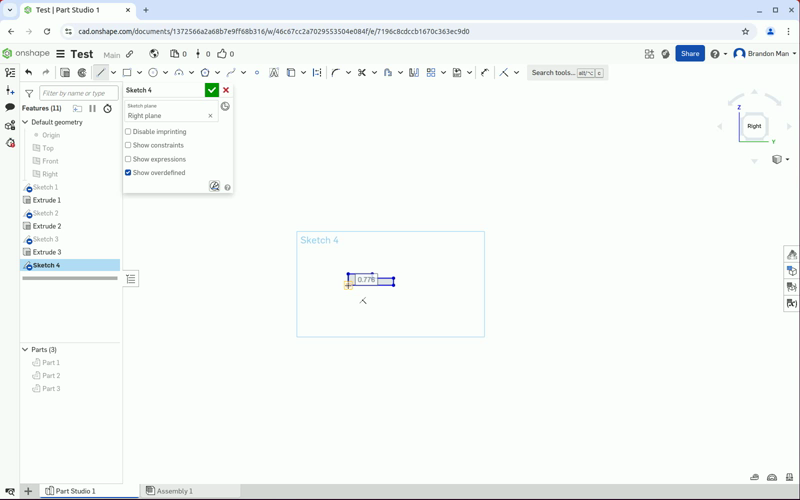
scroll(-6)
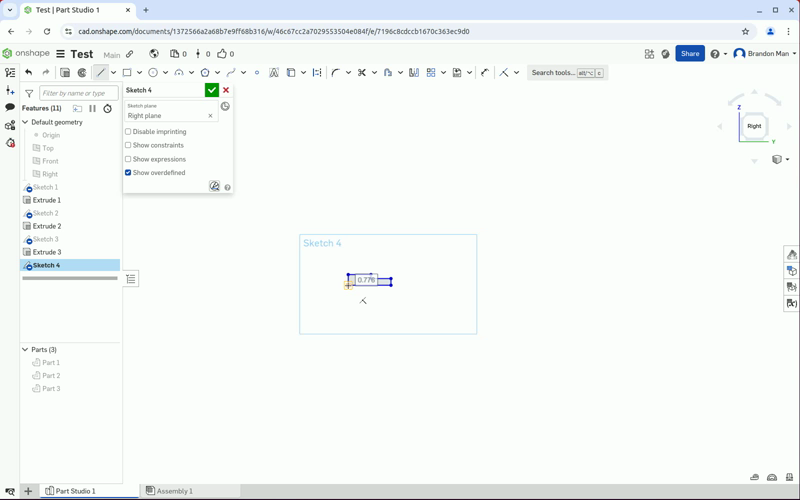
scroll(-6)
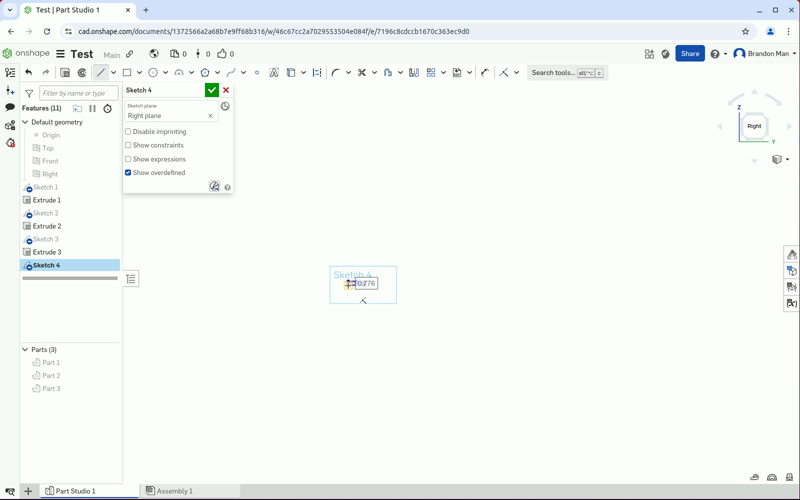
key(esc)
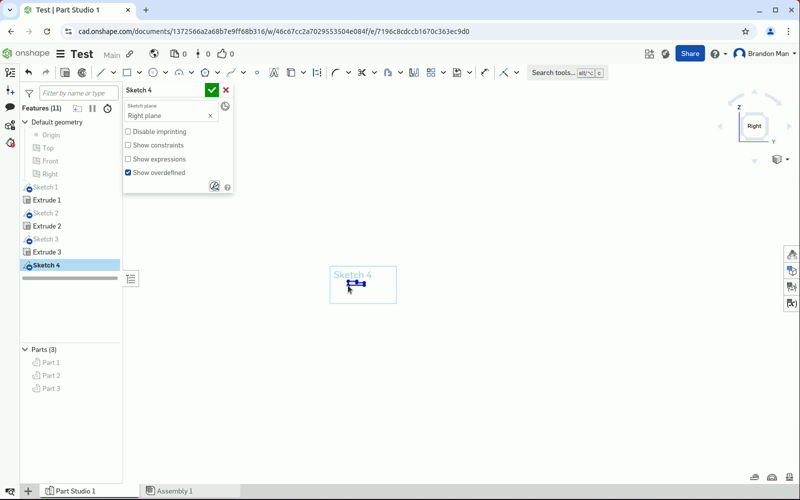
mouse_move(359, 283)
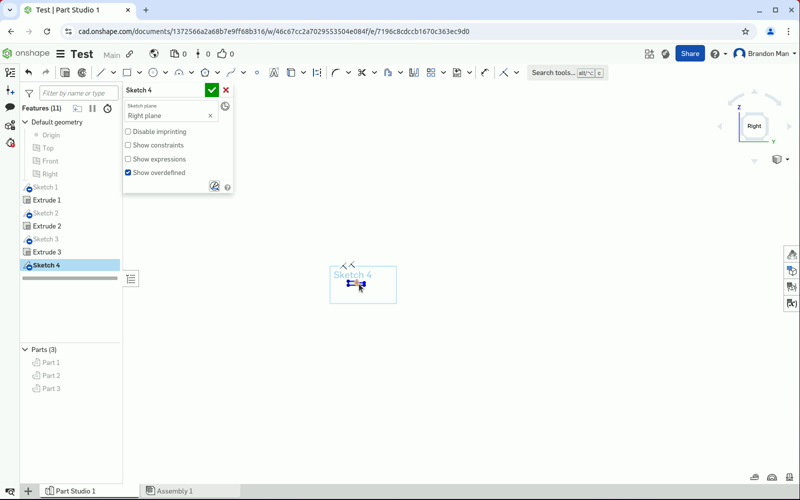
scroll(6)
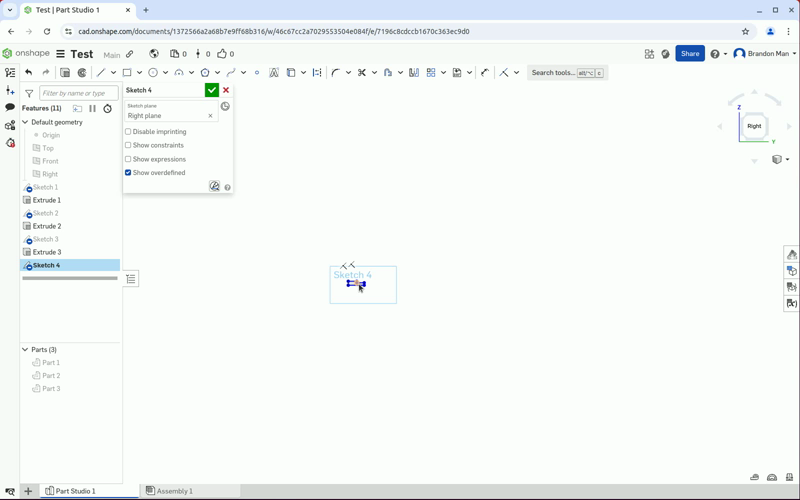
scroll(6)
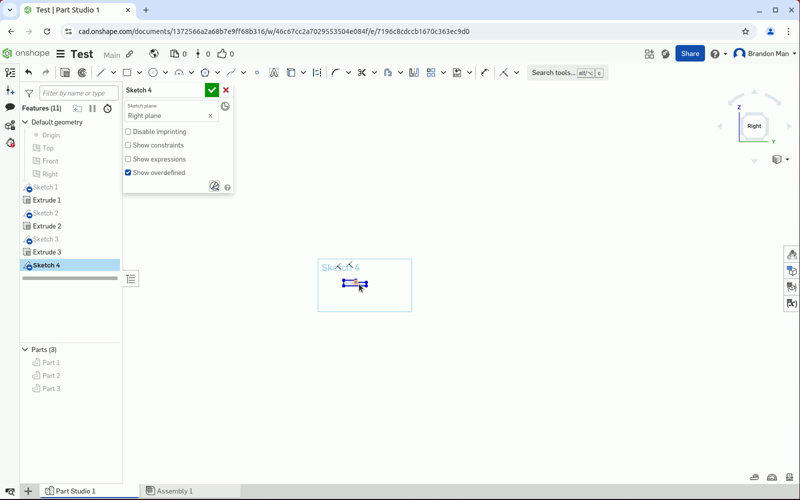
scroll(6)
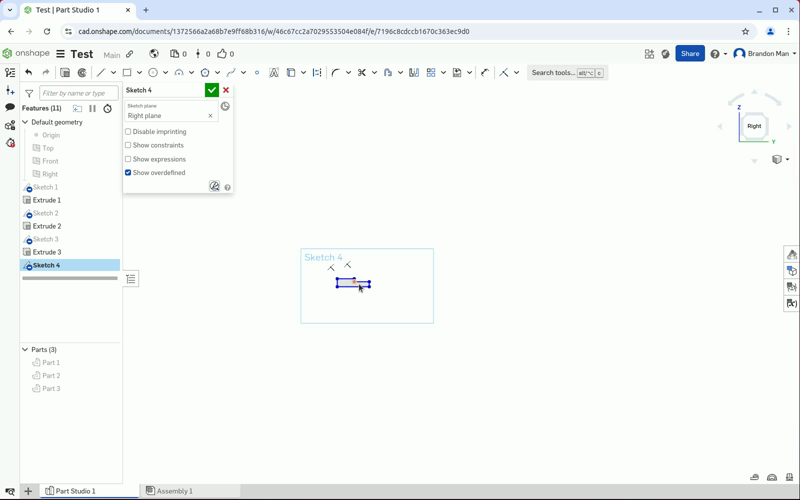
scroll(6)
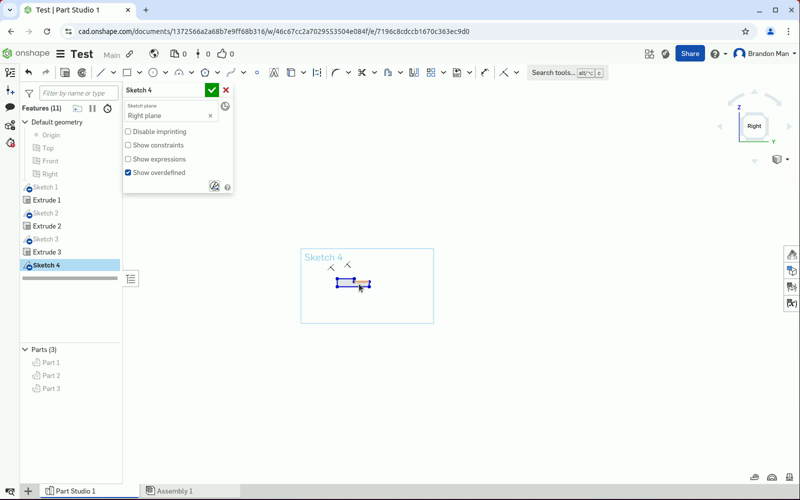
scroll(6)
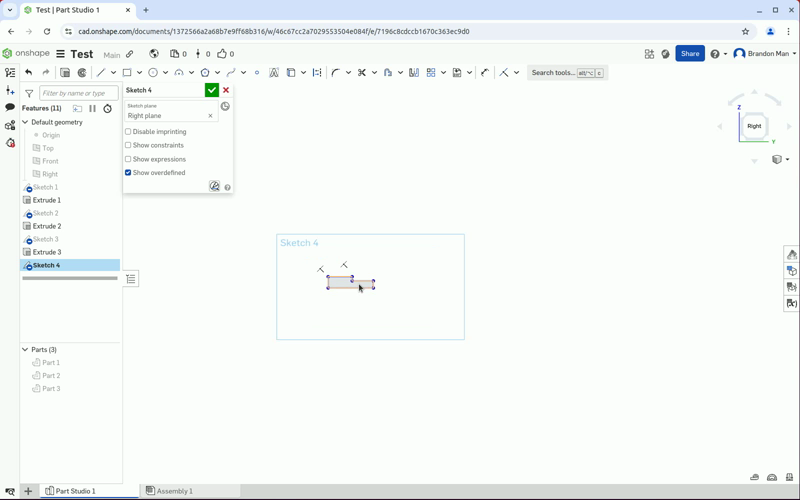
scroll(6)
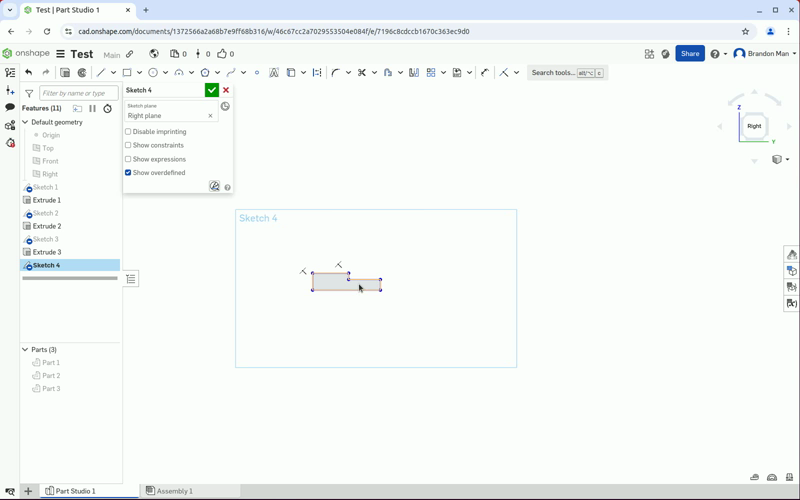
scroll(6)
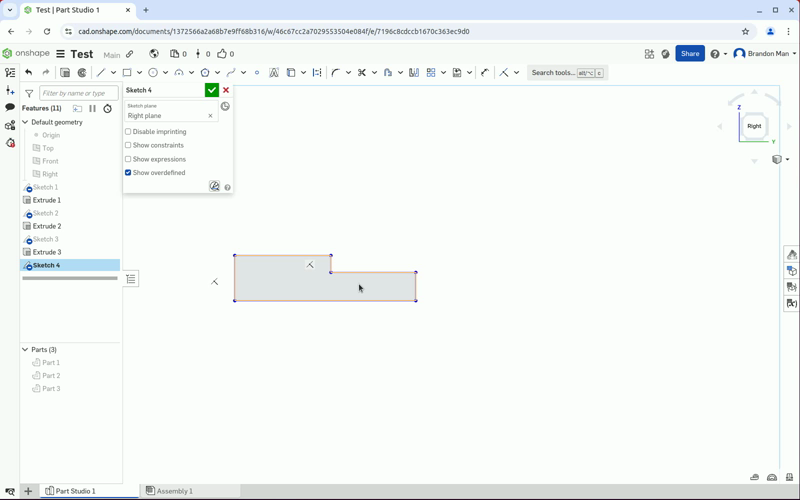
click(359, 283)
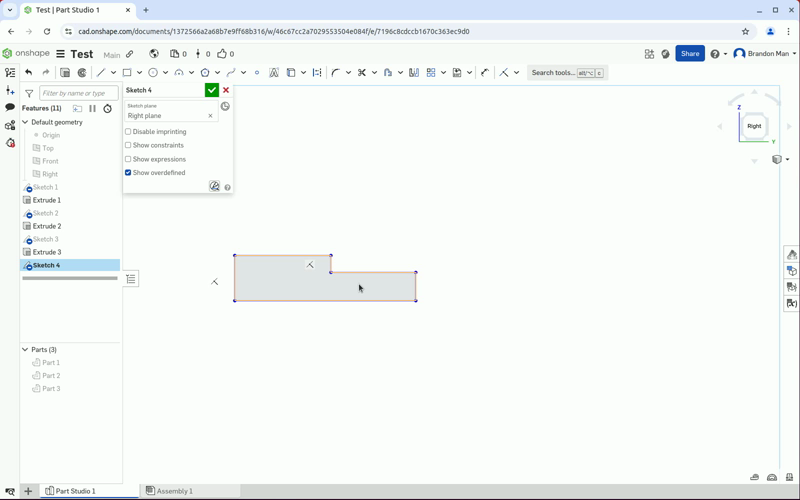
scroll(-6)
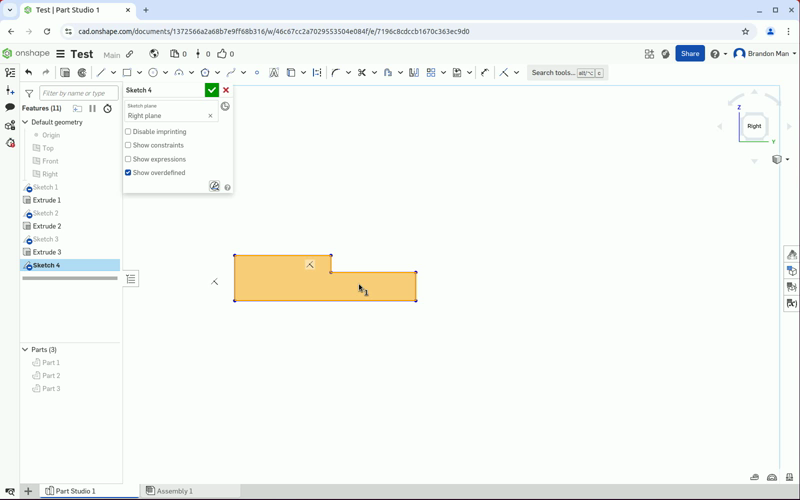
scroll(-6)
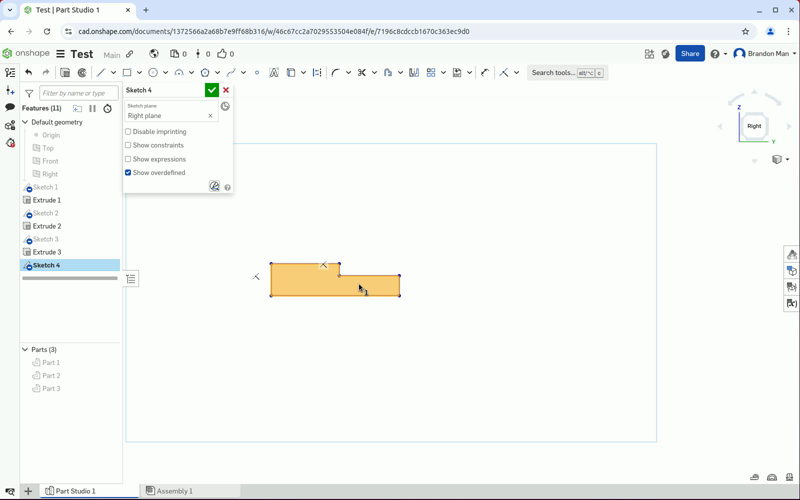
scroll(-6)
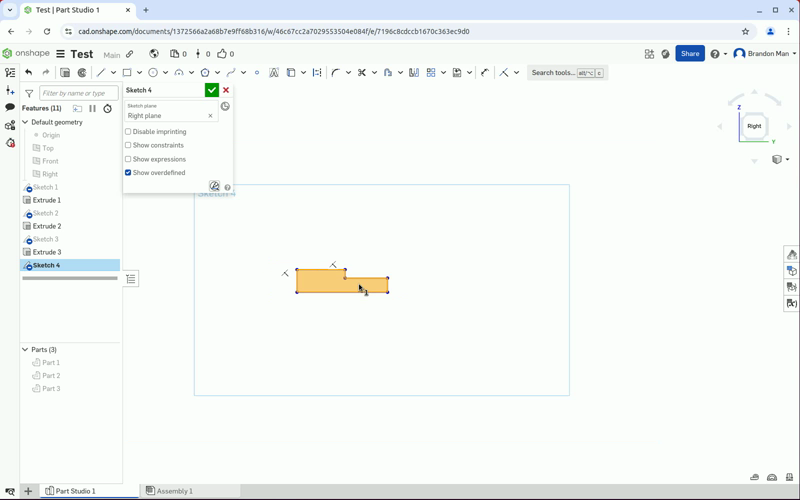
scroll(-6)
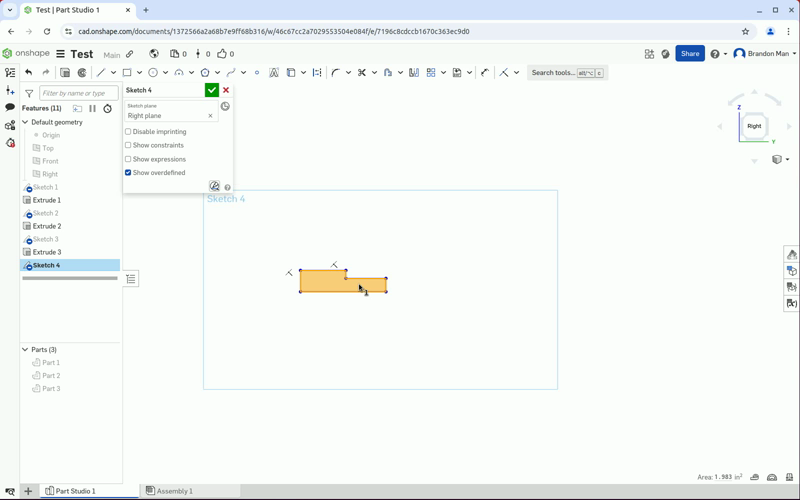
scroll(-6)
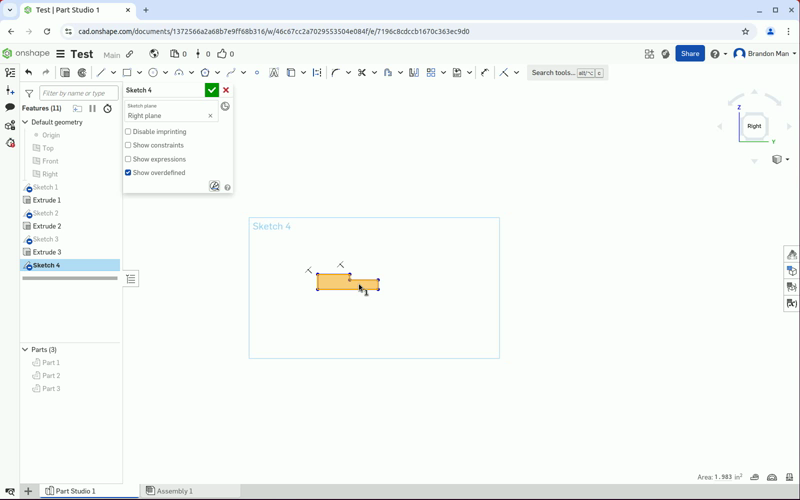
scroll(-6)
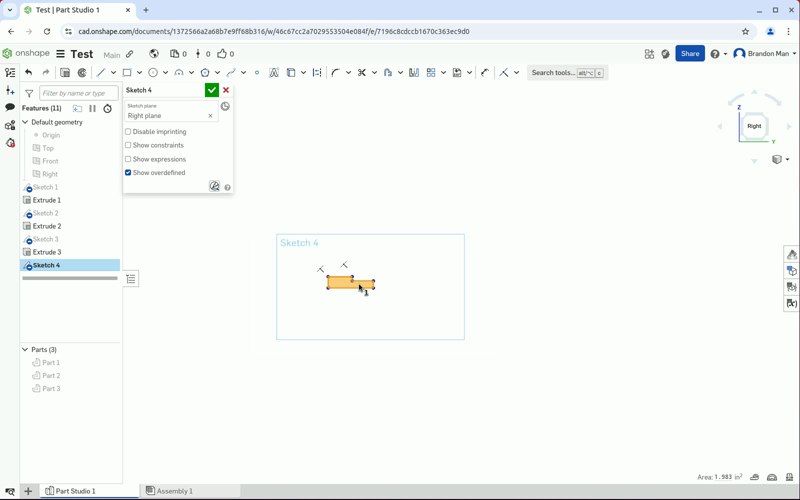
scroll(-6)
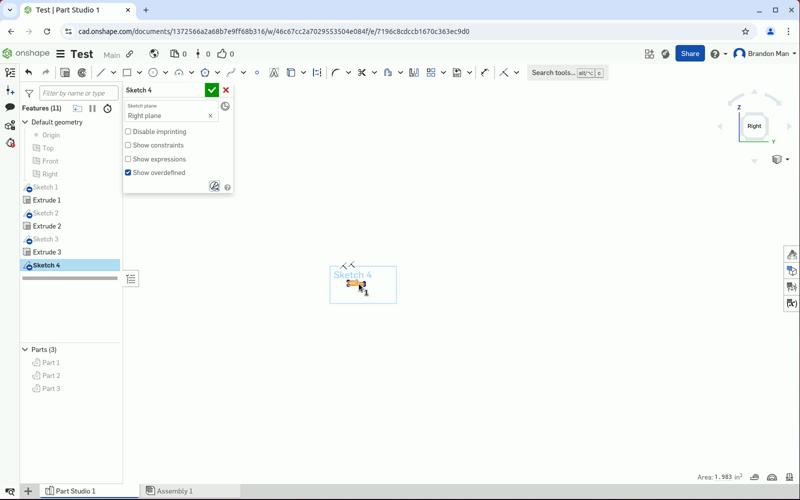
mouse_move(73, 352)
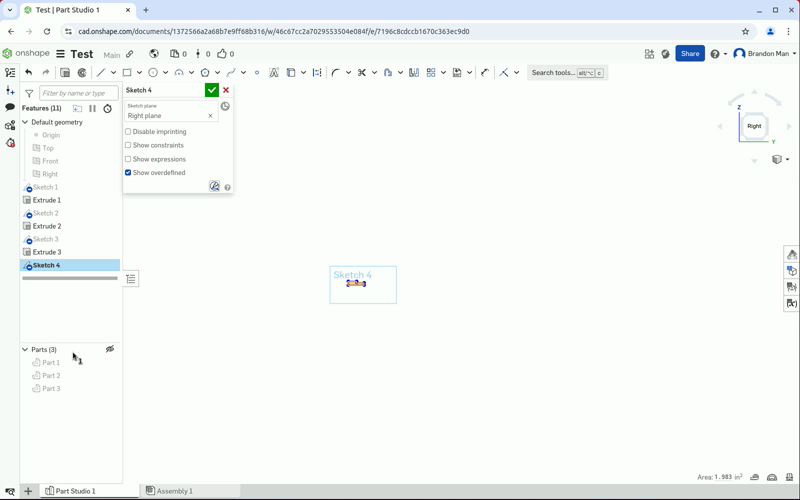
key(shift+y)
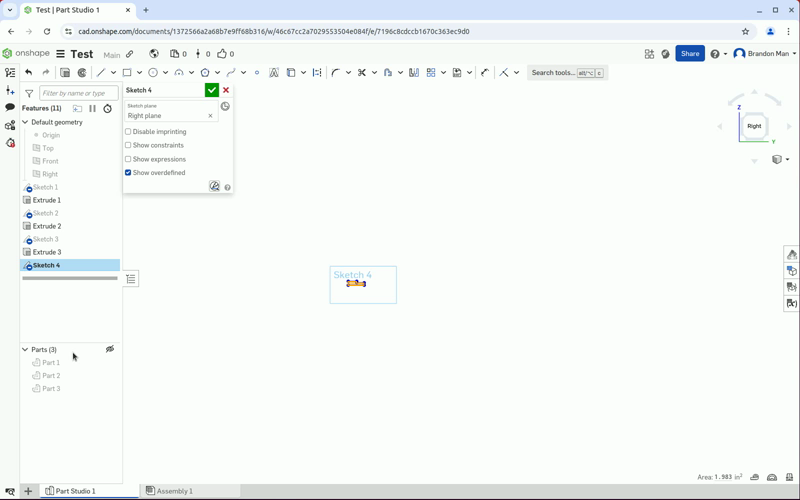
key(shift+e)
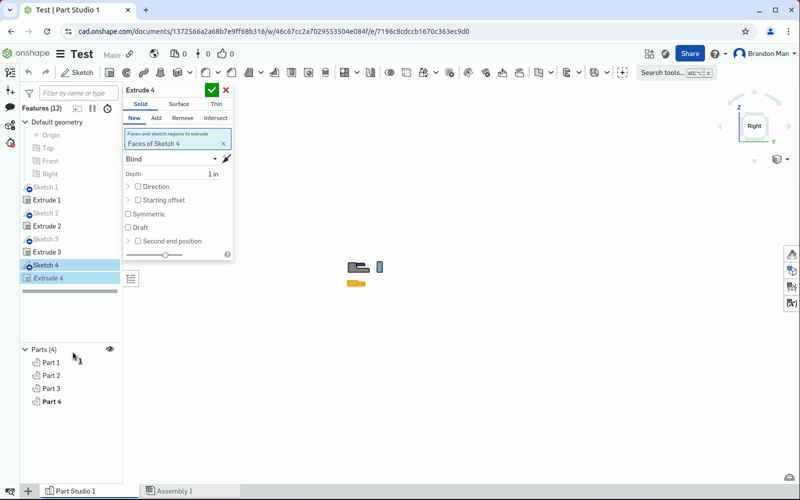
mouse_move(143, 106)
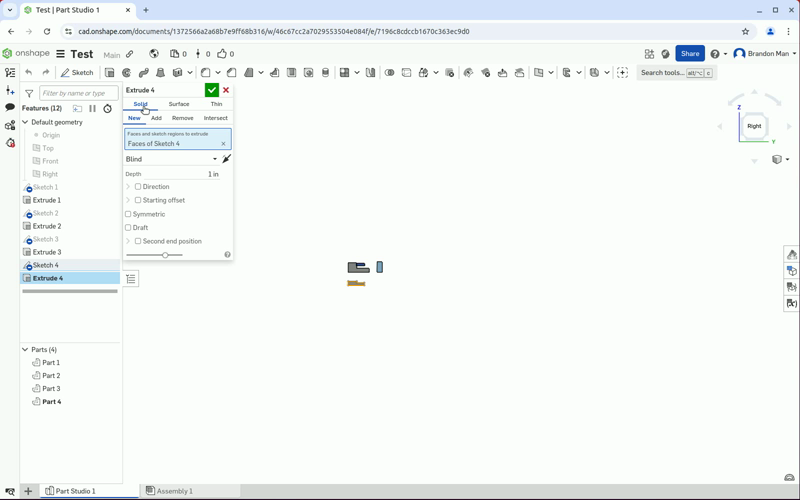
click(143, 106)
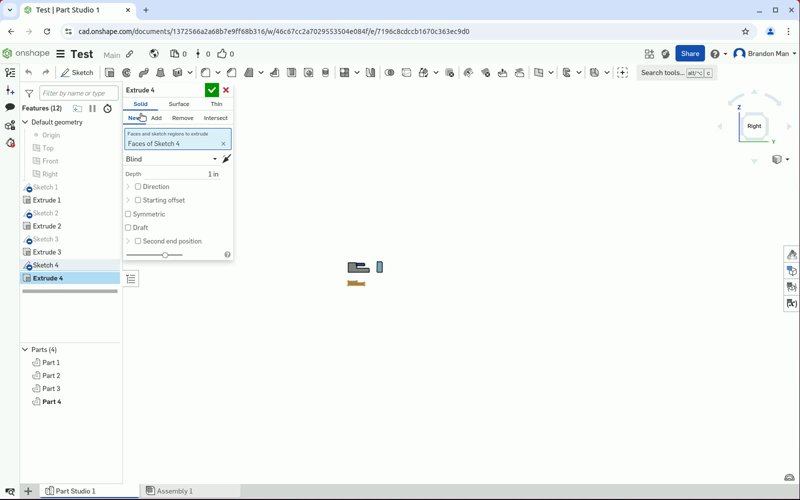
mouse_move(137, 120)
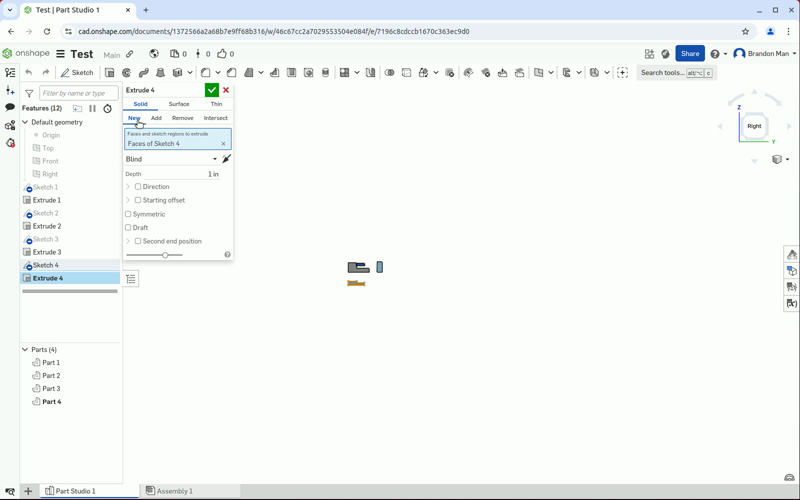
click(137, 120)
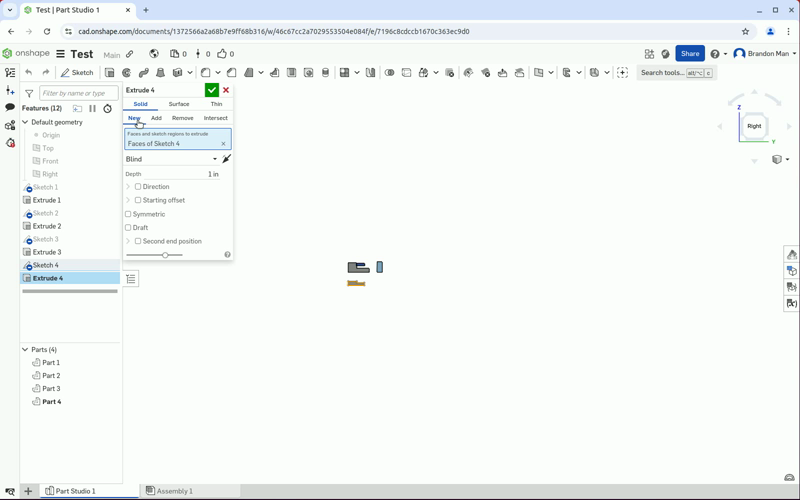
key(tab, 4)
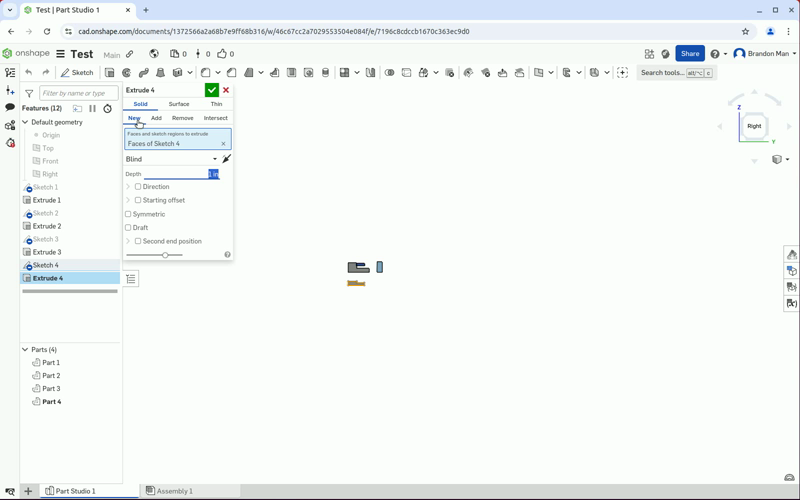
text(0.722)
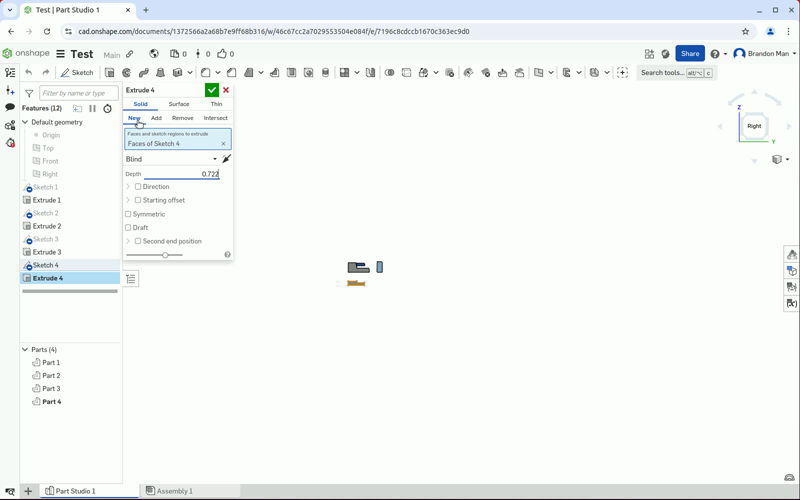
key(enter)
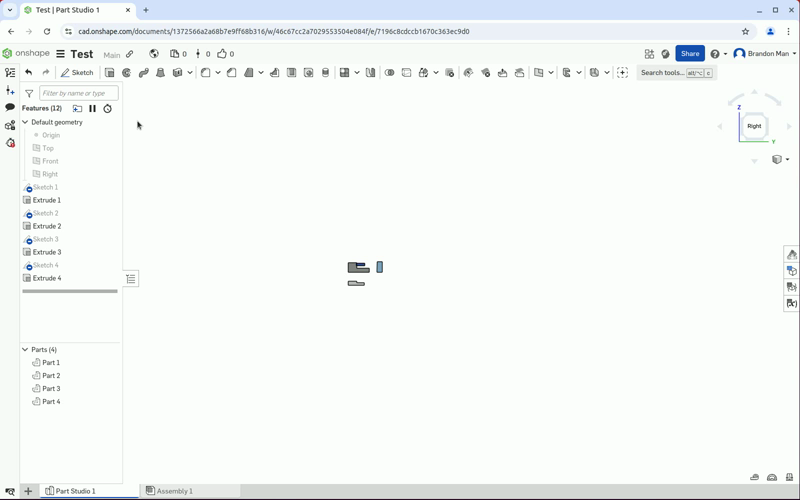
key(shift+h)
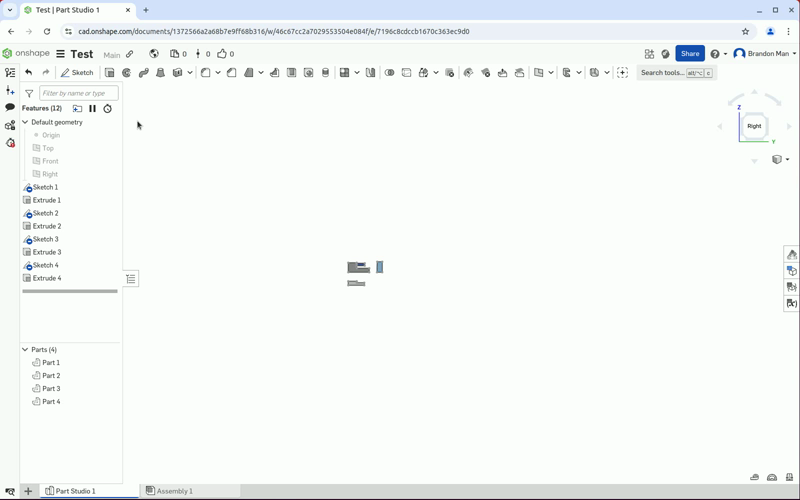
key(shift+h)
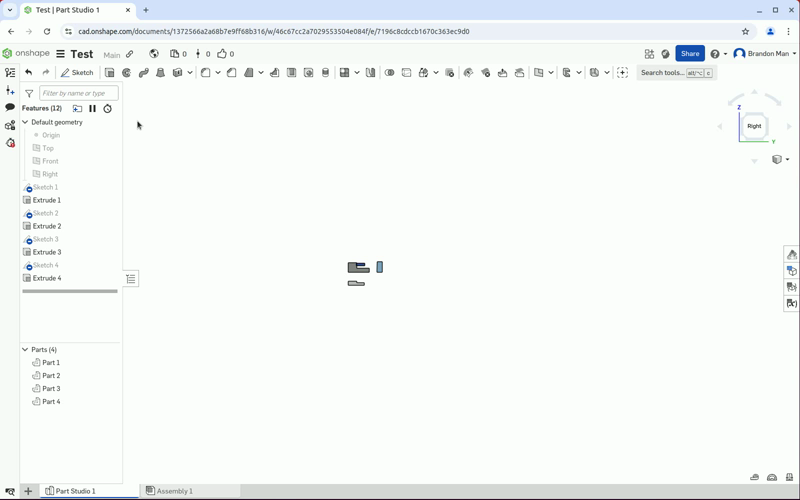
mouse_move(73, 189)
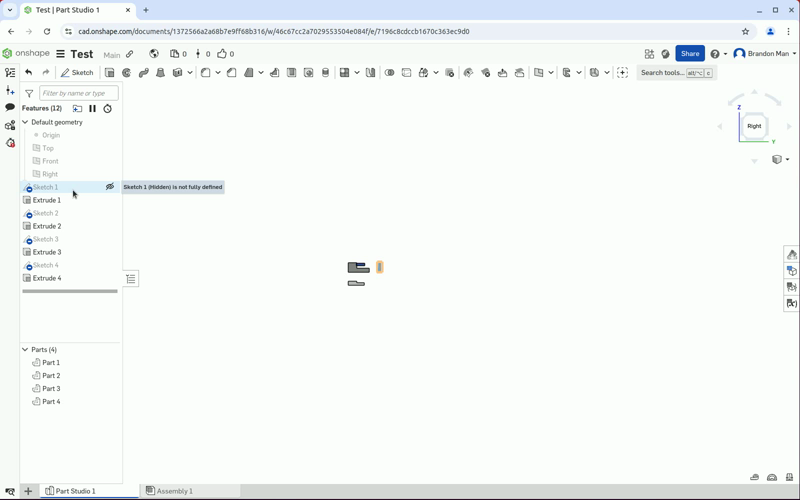
click(73, 189)
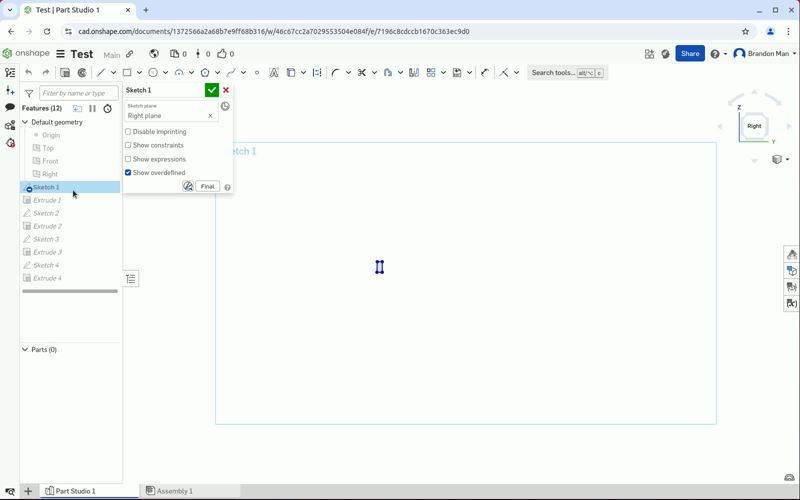
mouse_move(229, 92)
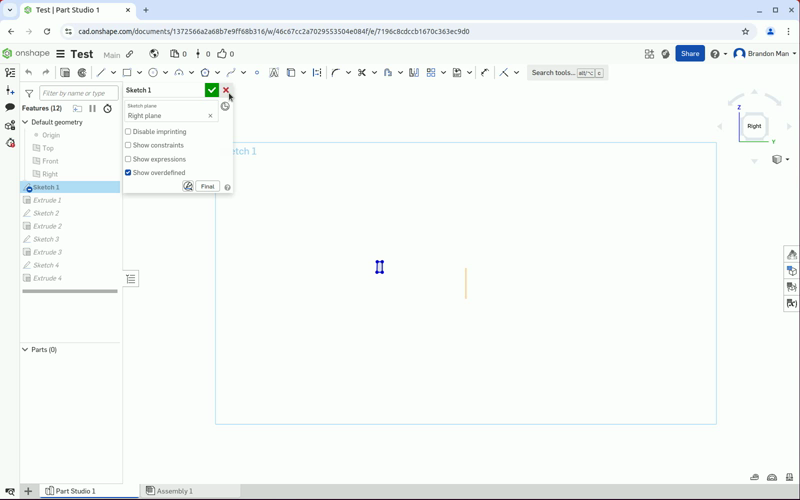
click(229, 92)
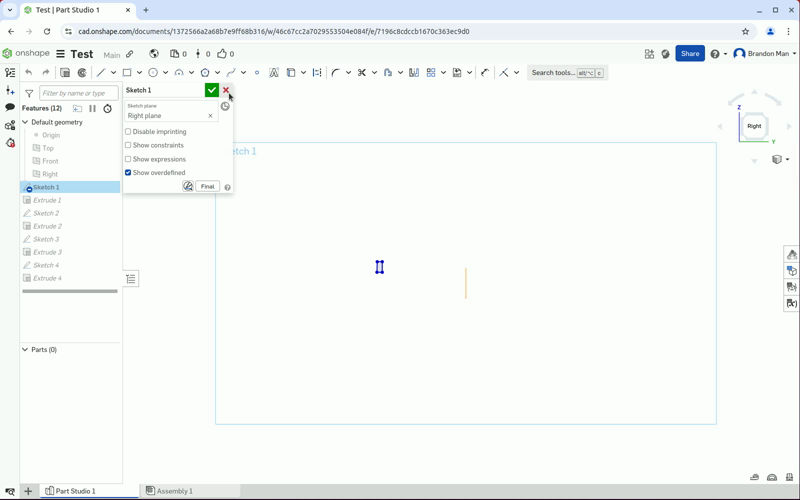
key(shift+s)
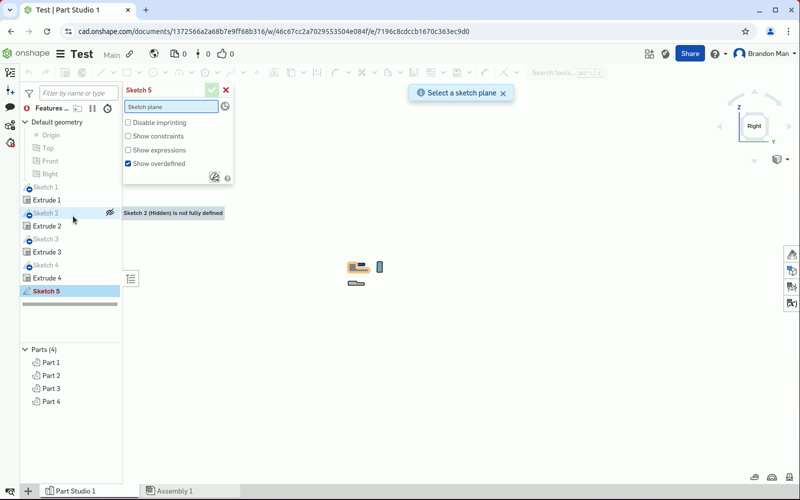
scroll(3)
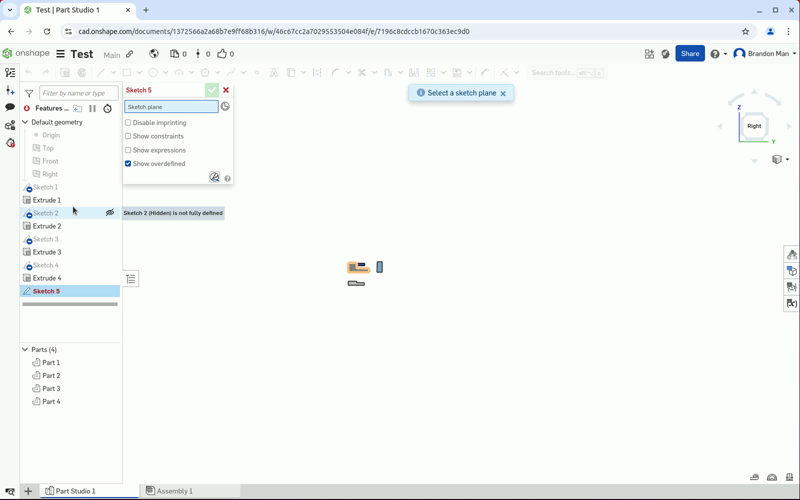
mouse_move(73, 176)
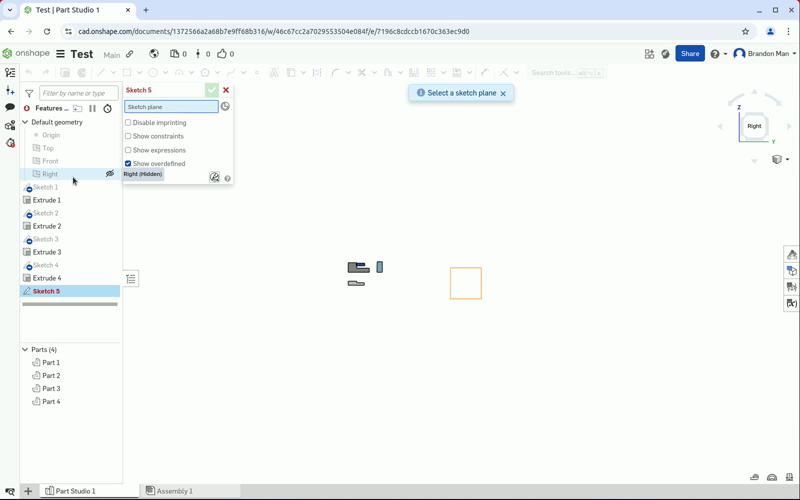
click(73, 176)
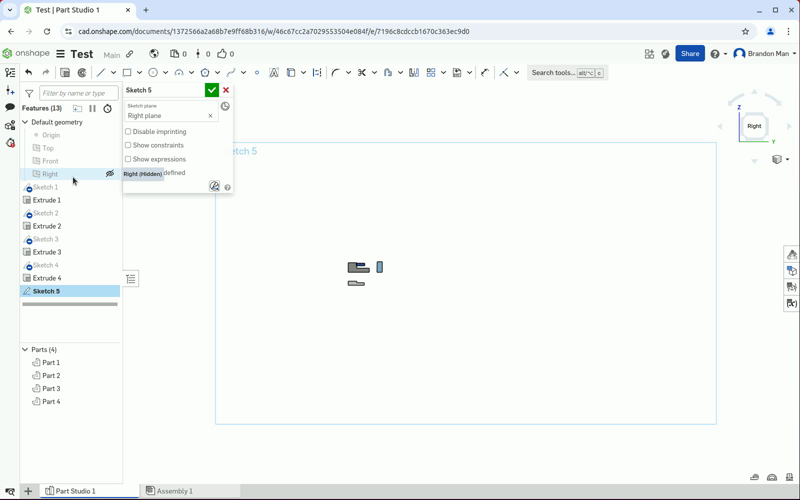
mouse_move(73, 352)
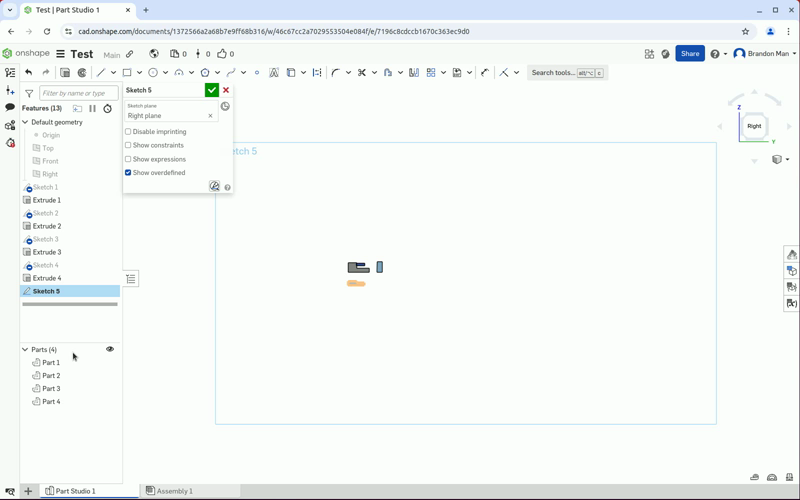
key(y)
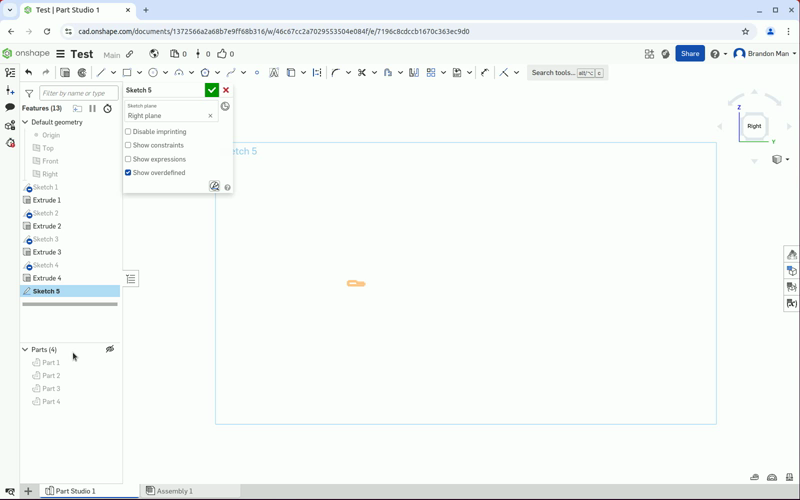
key(l)
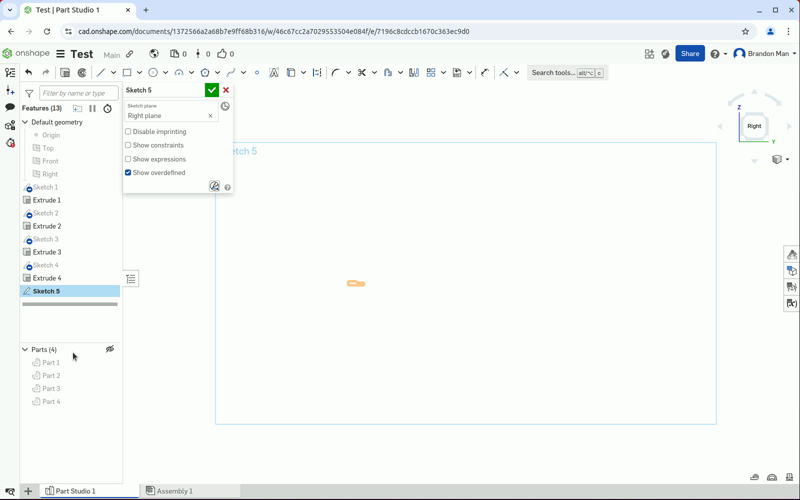
key_down(shift)
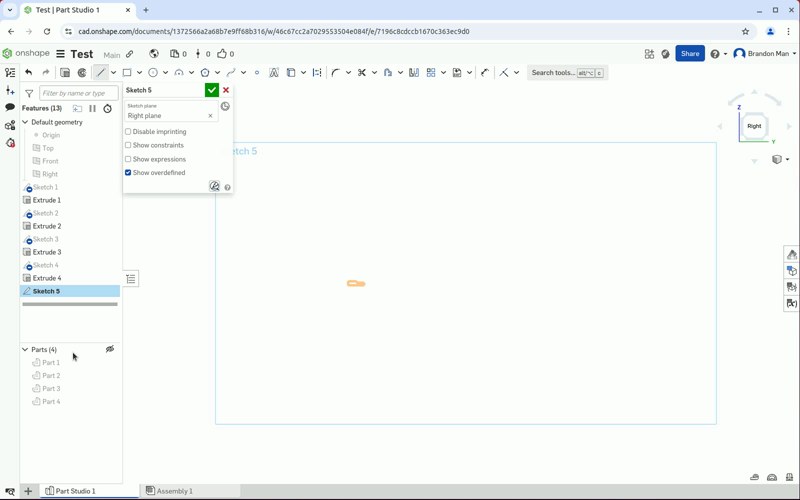
mouse_move(356, 282)
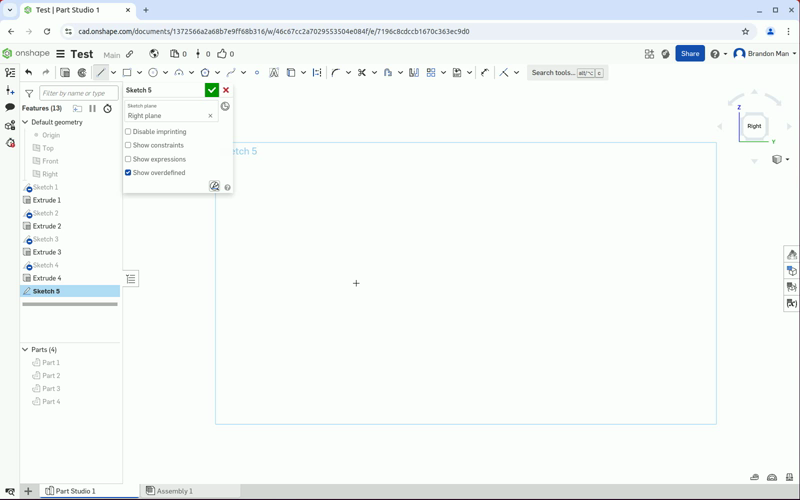
click(356, 282)
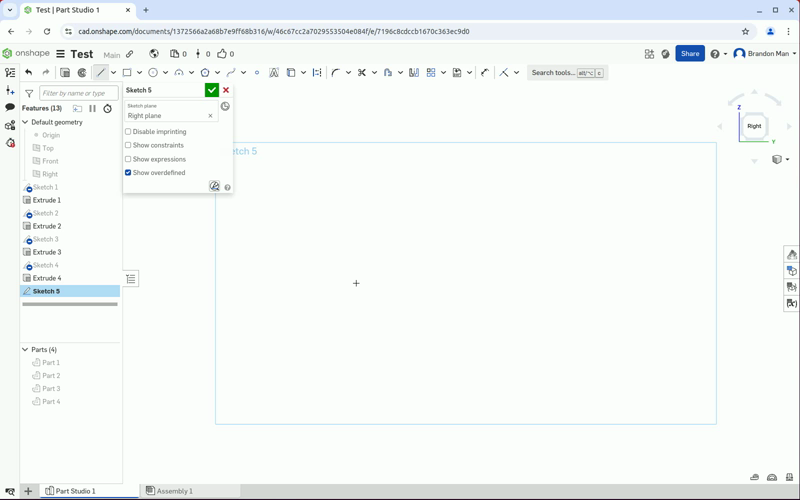
key_up(shift)
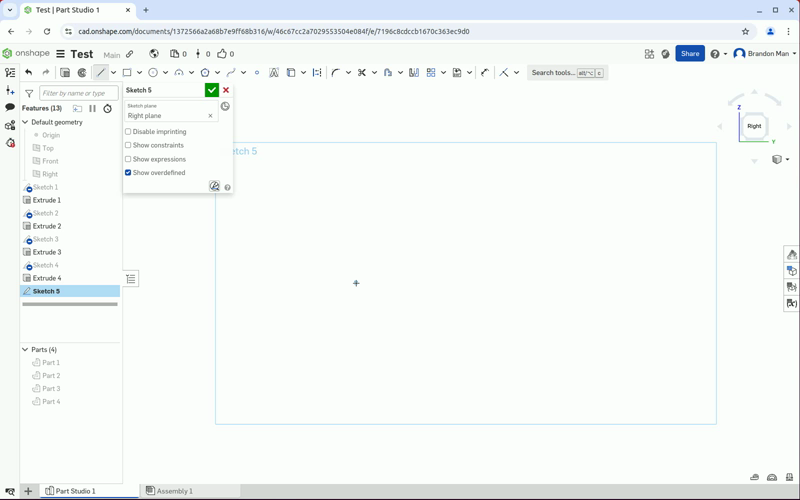
key_down(shift)
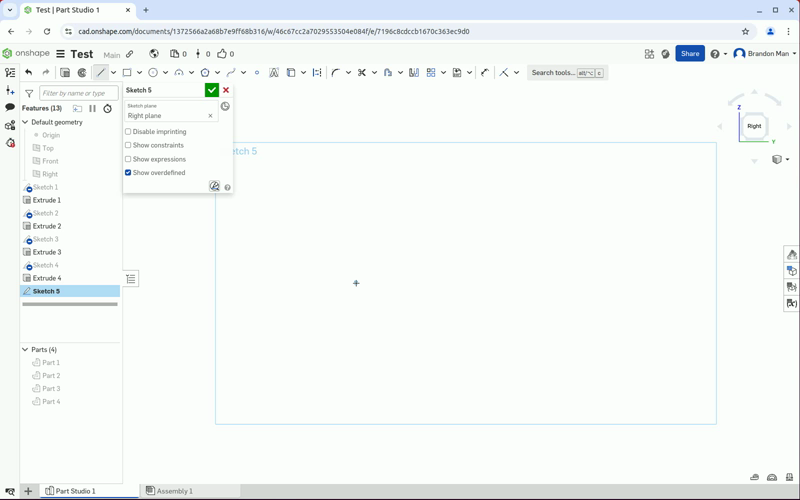
mouse_move(386, 282)
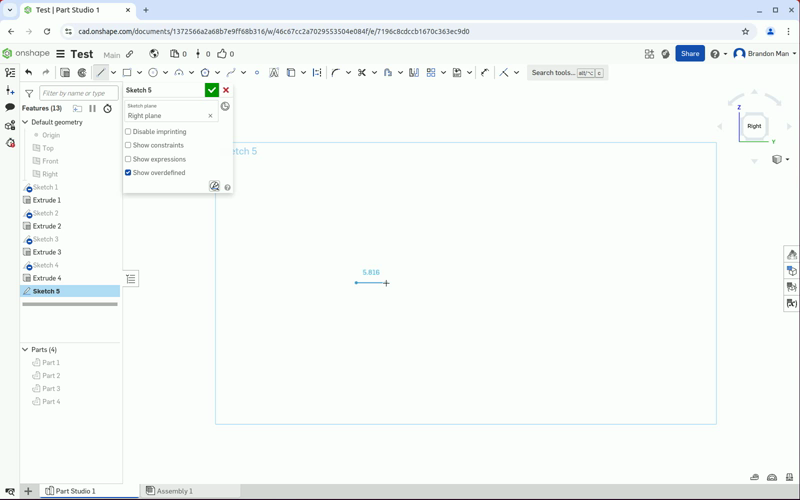
mouse_move(363, 282)
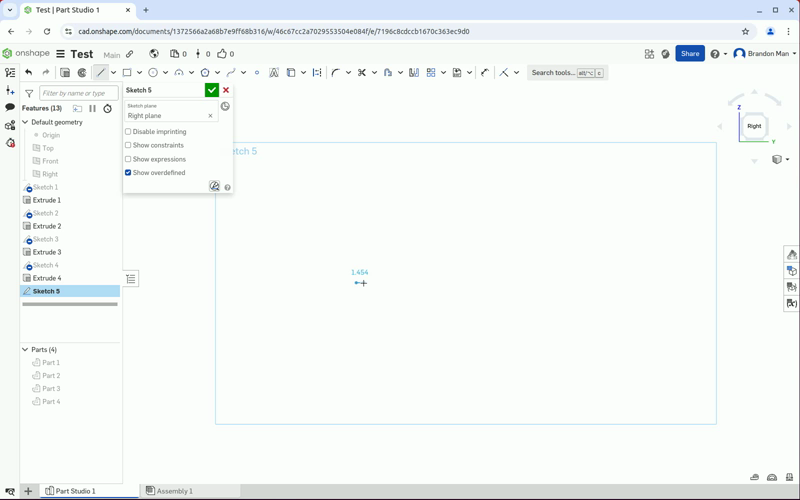
scroll(6)
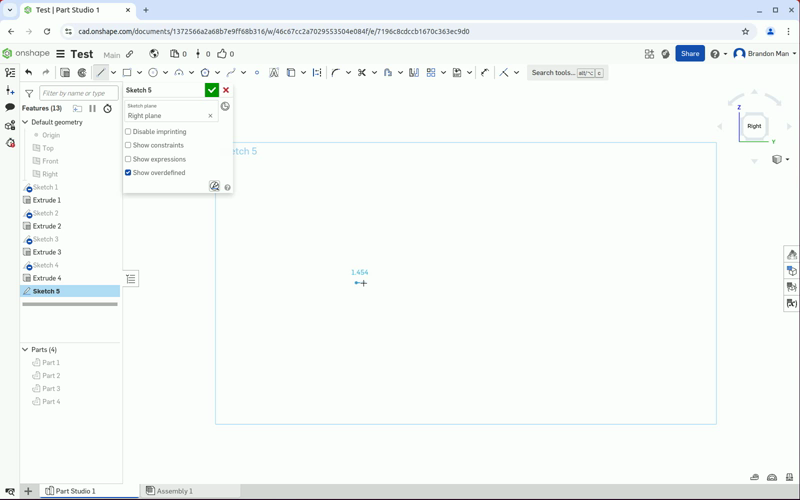
scroll(6)
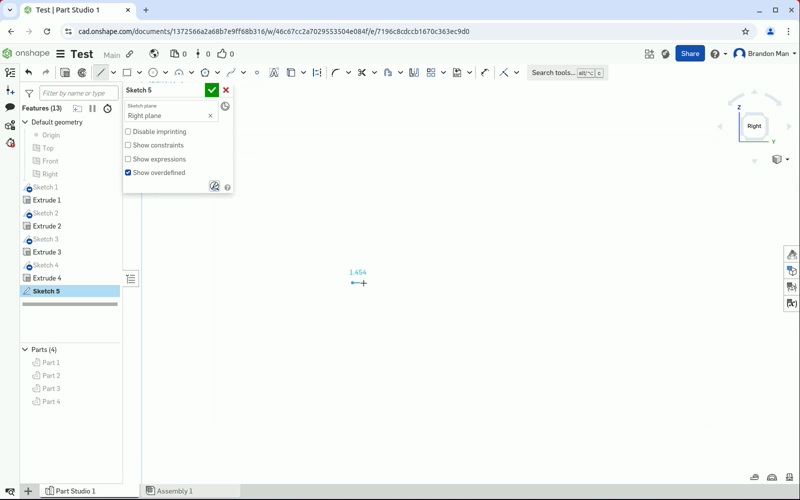
scroll(6)
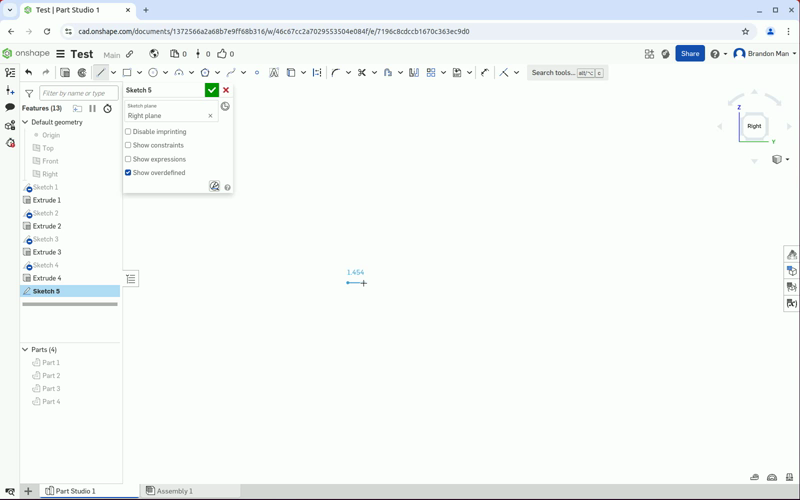
scroll(6)
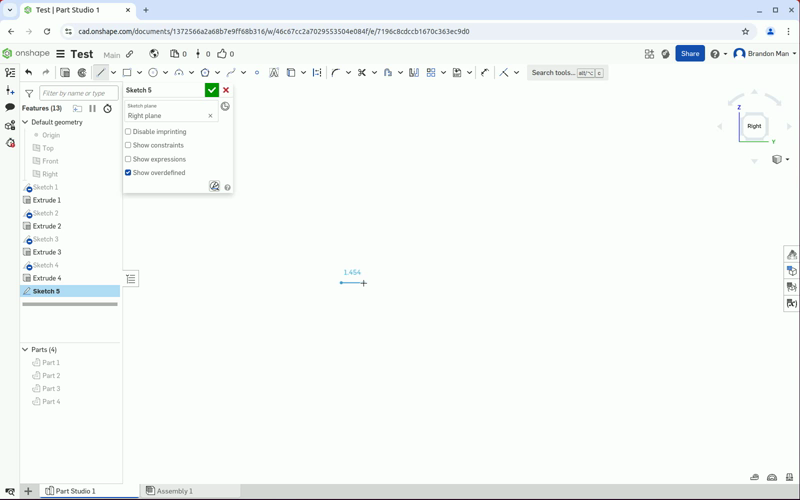
scroll(6)
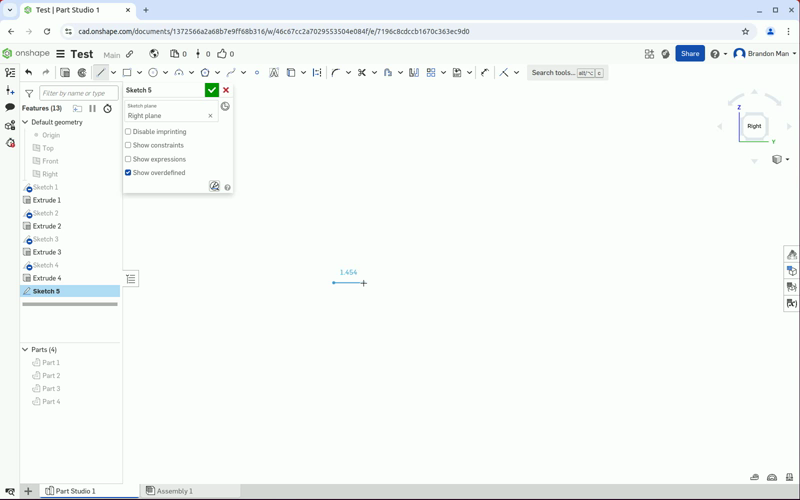
scroll(6)
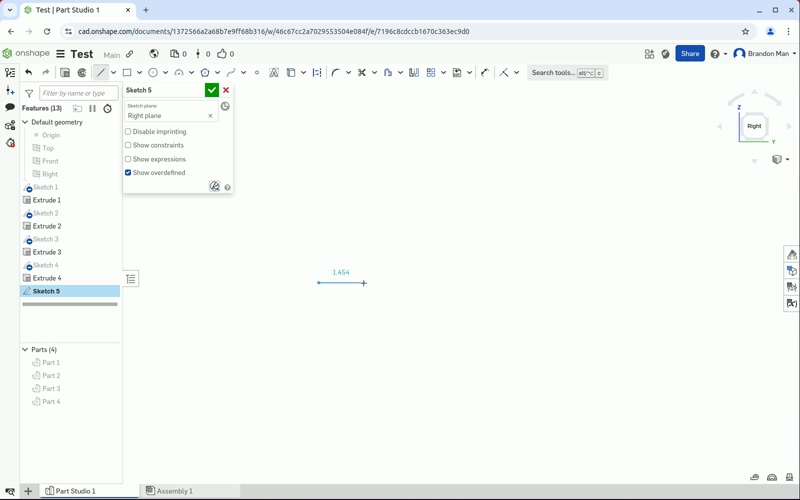
scroll(6)
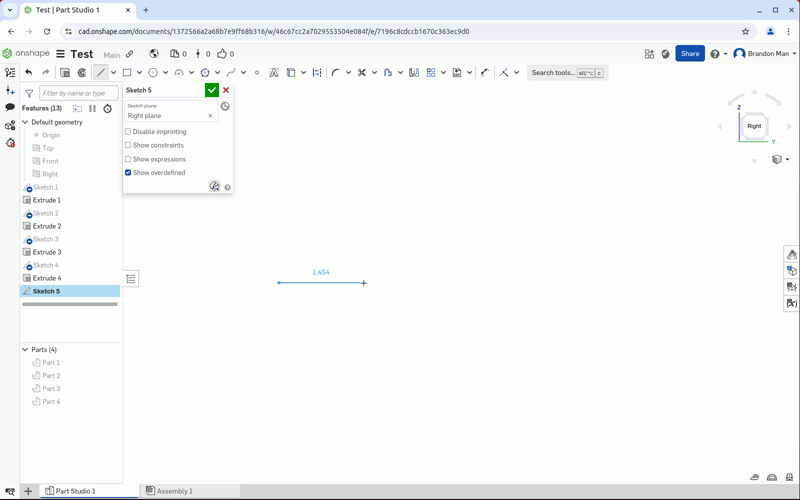
click(363, 282)
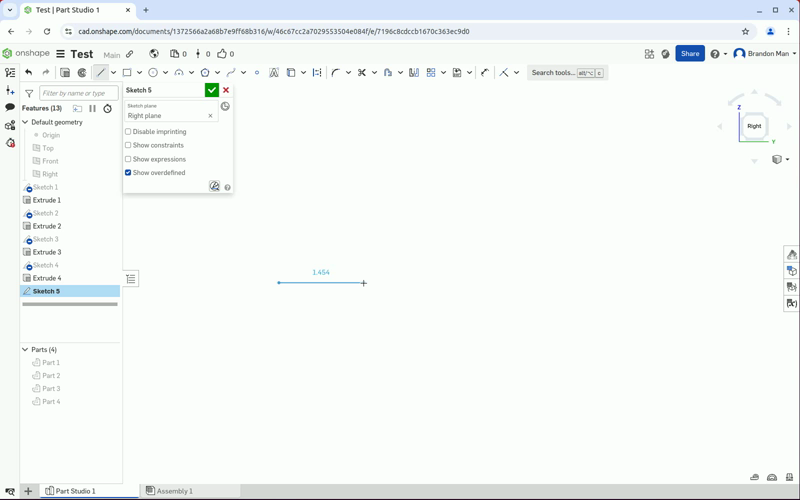
scroll(-6)
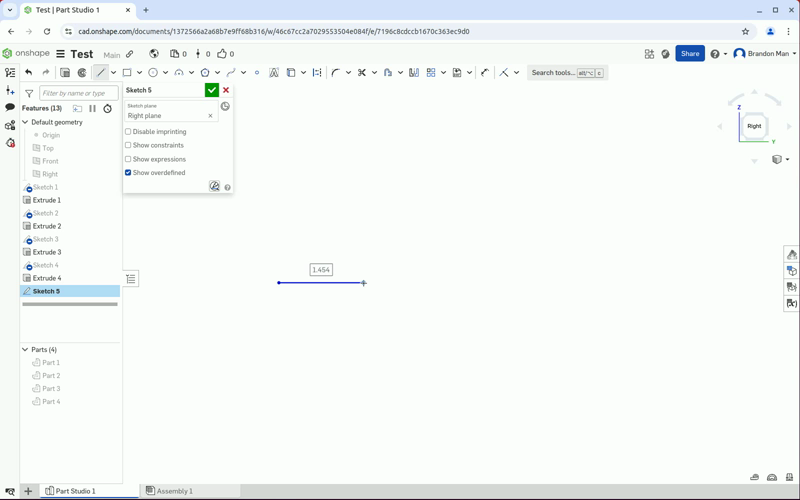
scroll(-6)
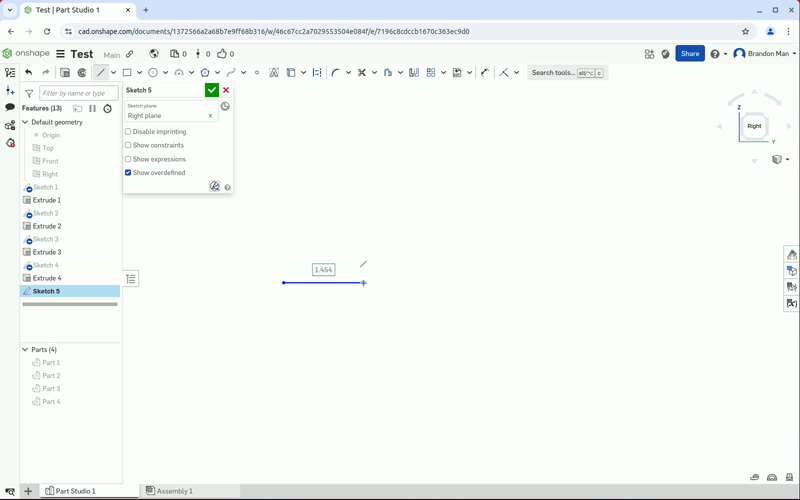
scroll(-6)
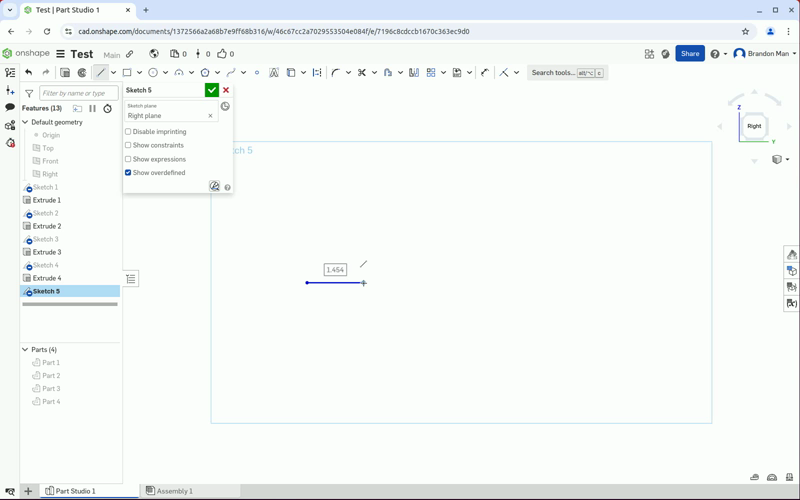
scroll(-6)
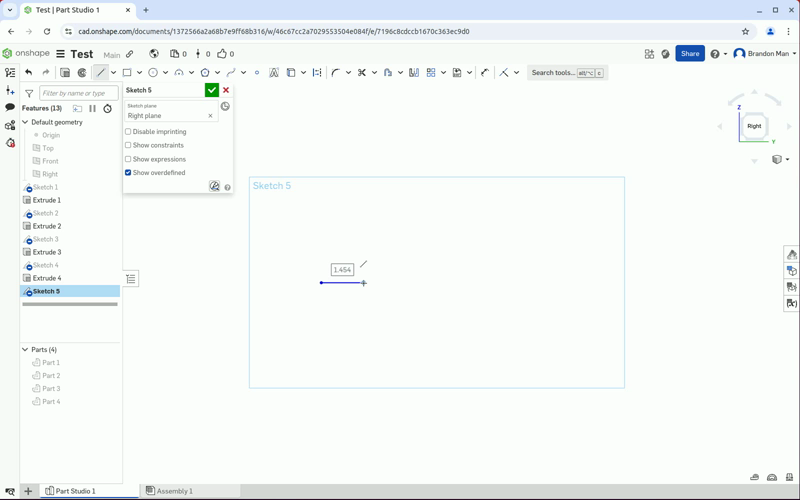
scroll(-6)
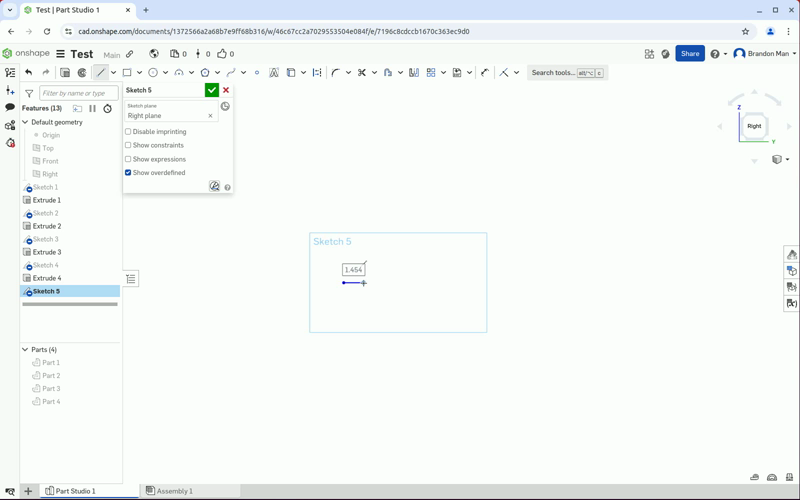
scroll(-6)
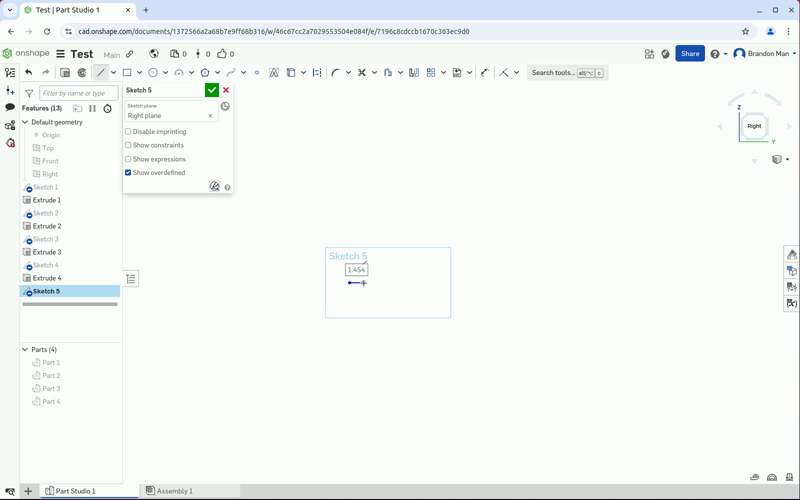
scroll(-6)
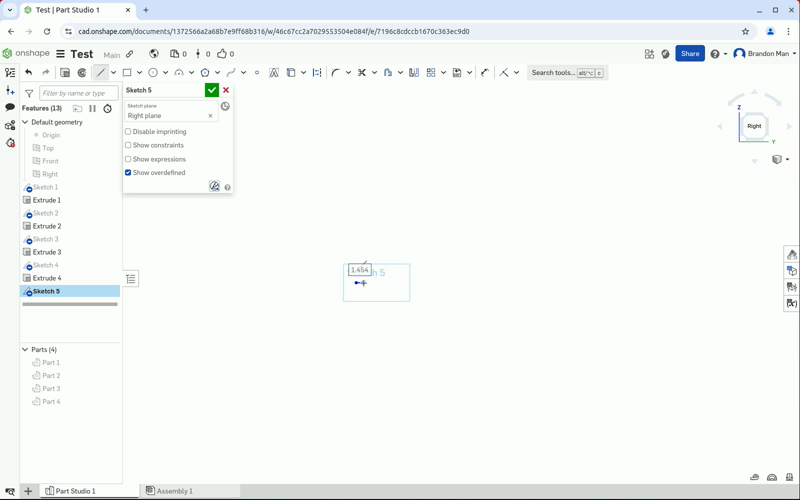
key_up(shift)
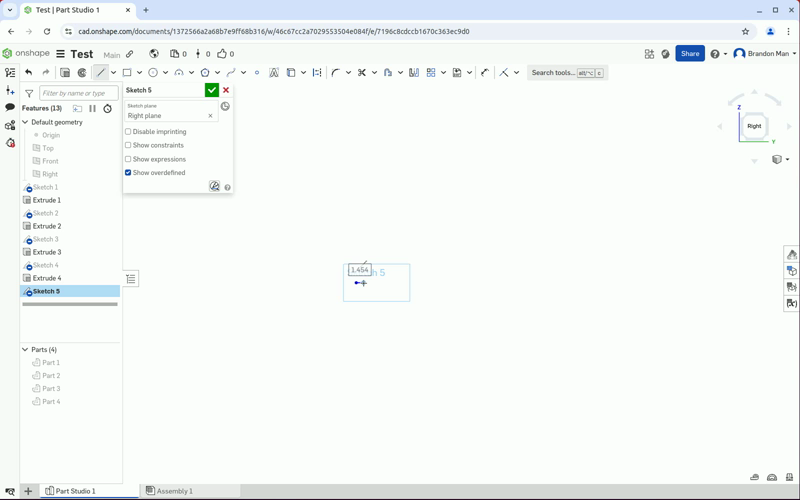
key_down(shift)
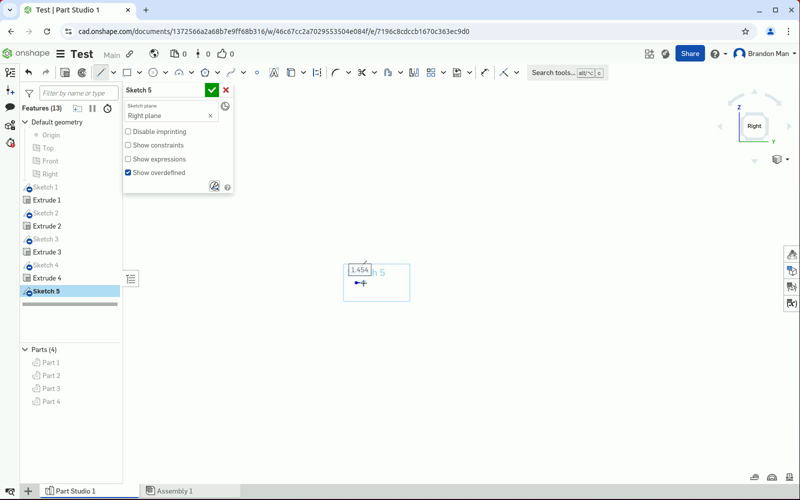
mouse_move(393, 282)
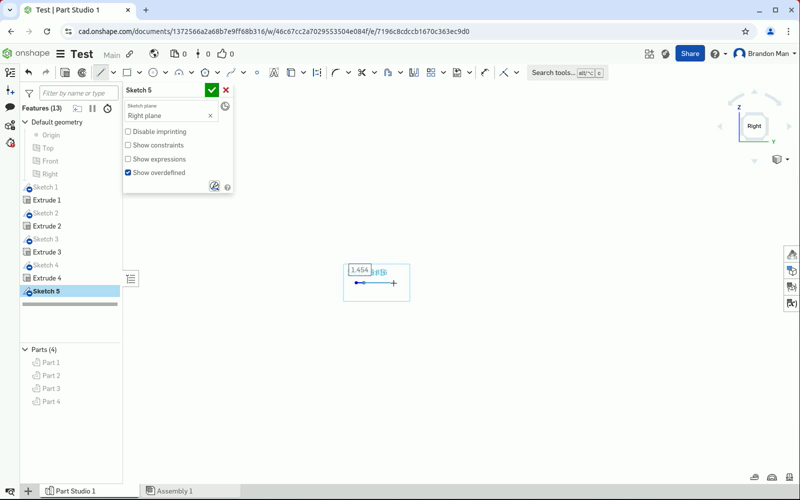
mouse_move(363, 285)
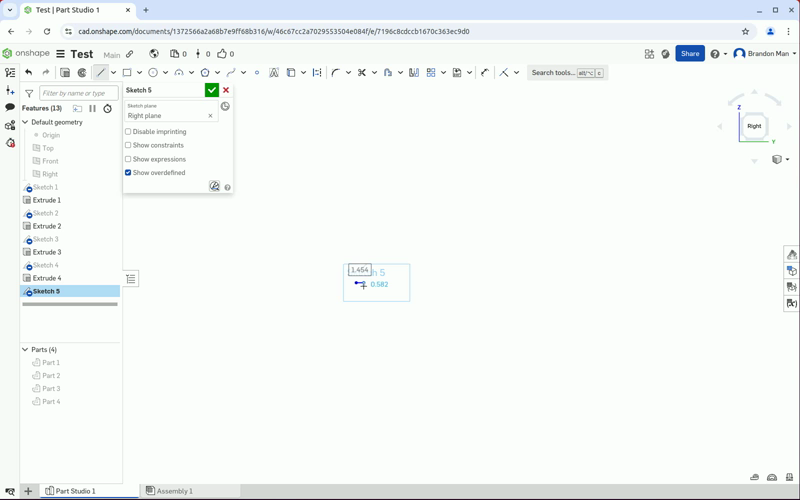
scroll(6)
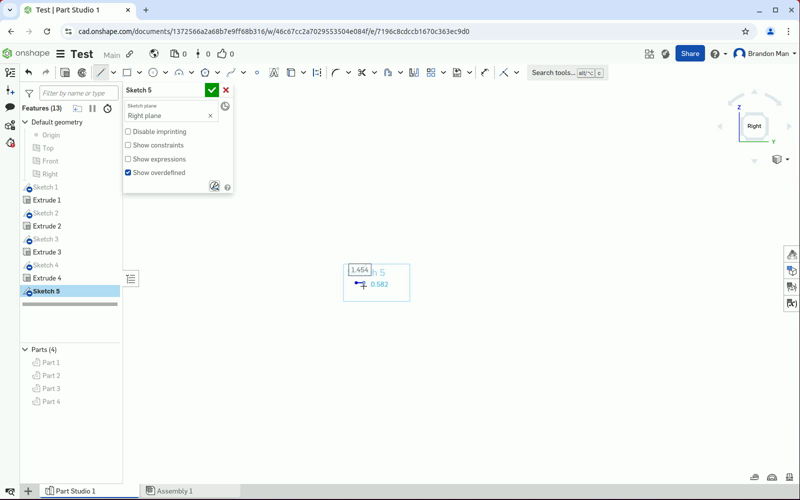
scroll(6)
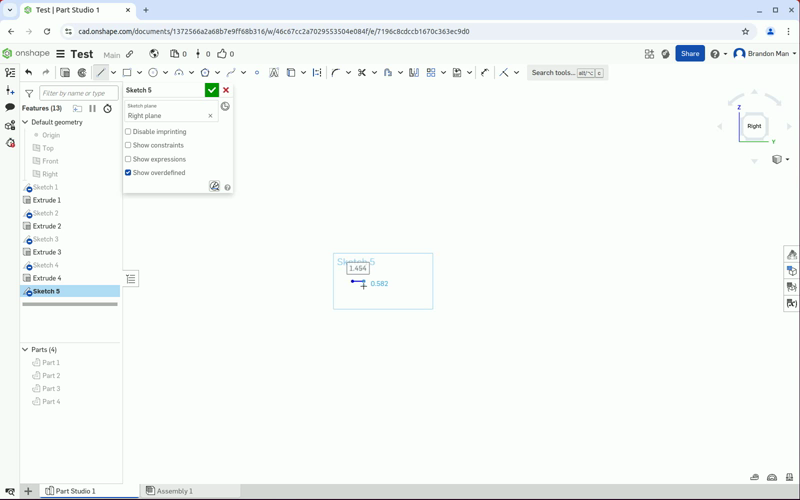
scroll(6)
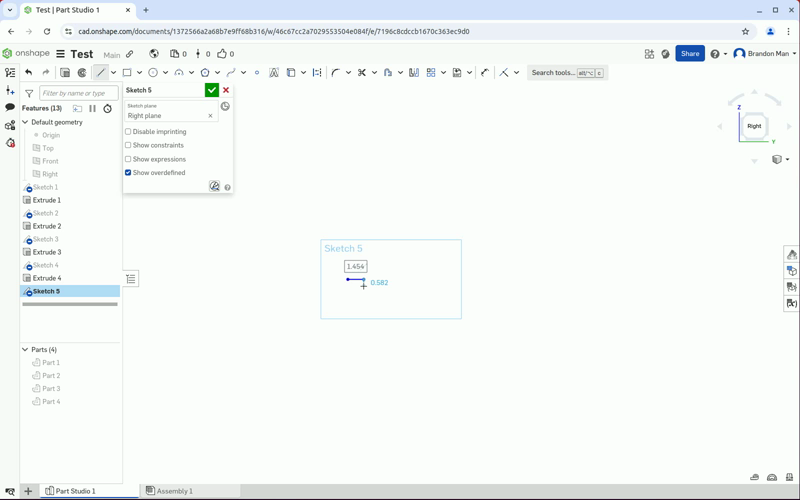
scroll(6)
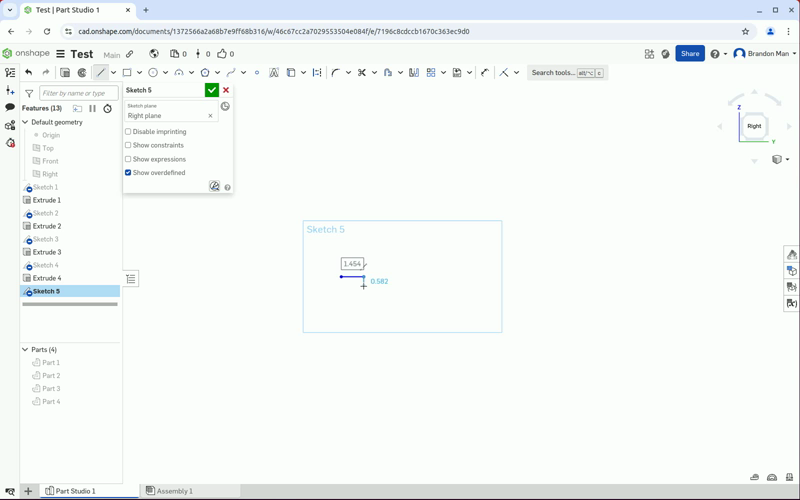
scroll(6)
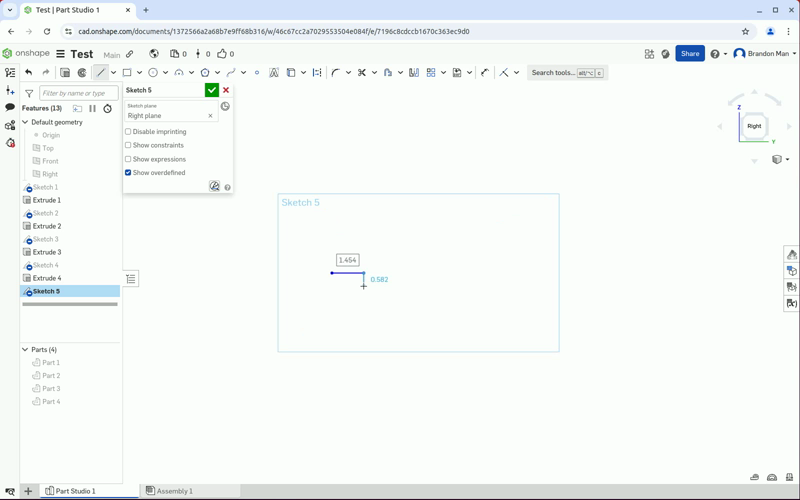
scroll(6)
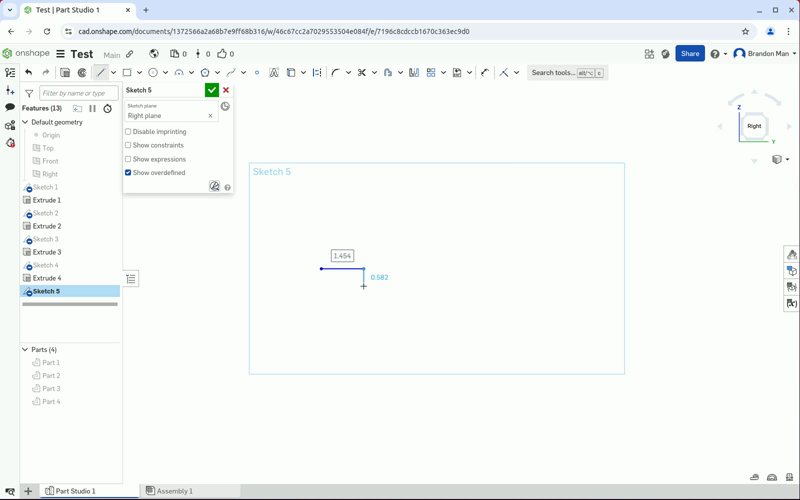
scroll(6)
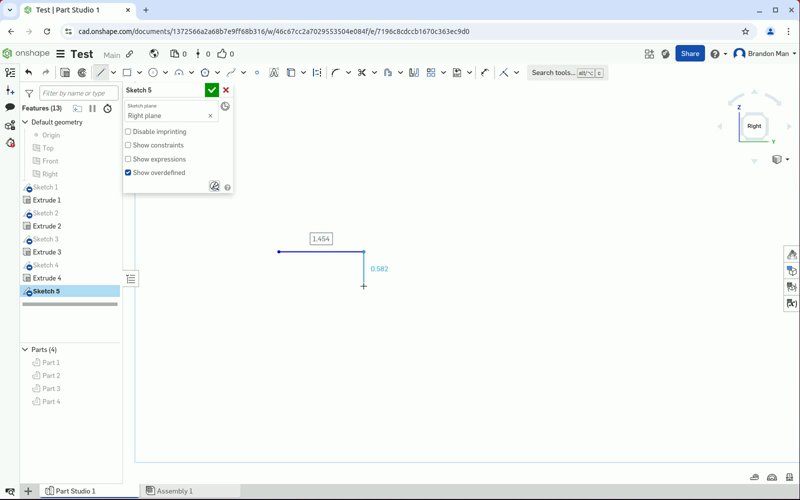
click(363, 285)
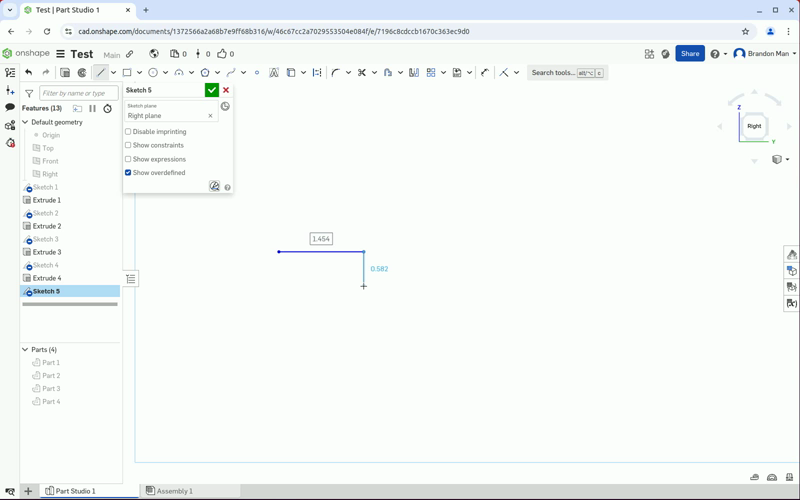
scroll(-6)
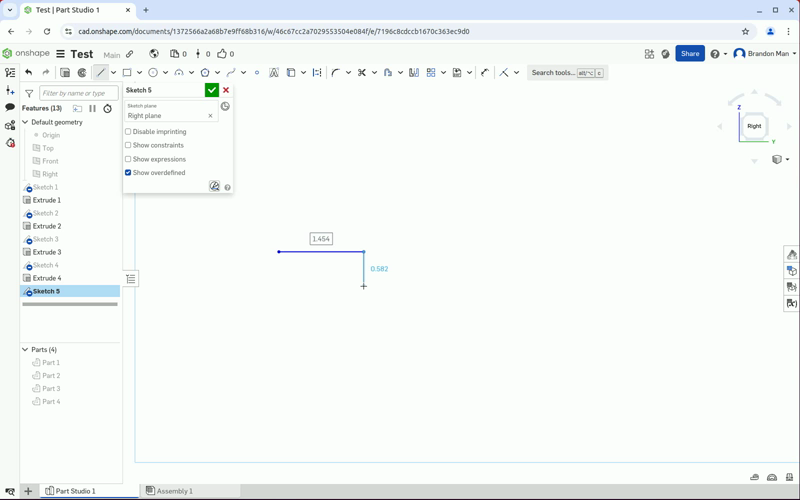
scroll(-6)
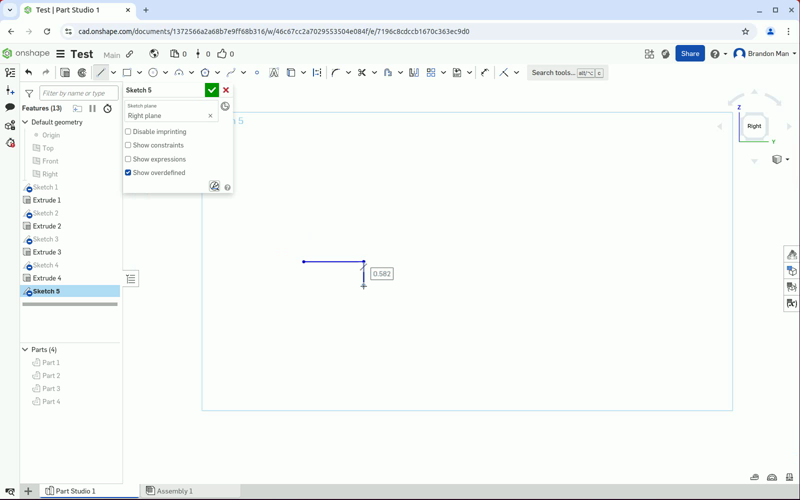
scroll(-6)
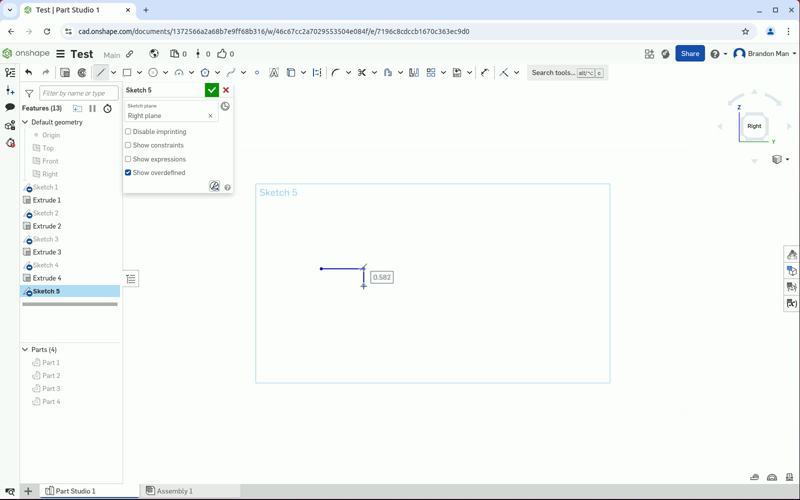
scroll(-6)
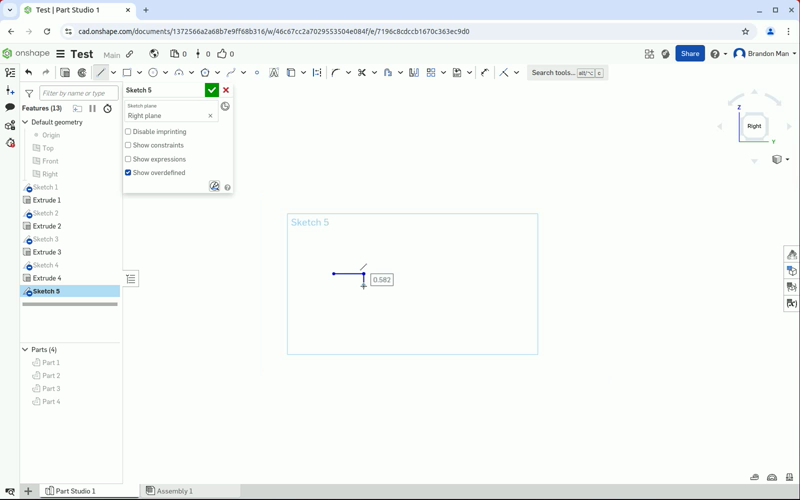
scroll(-6)
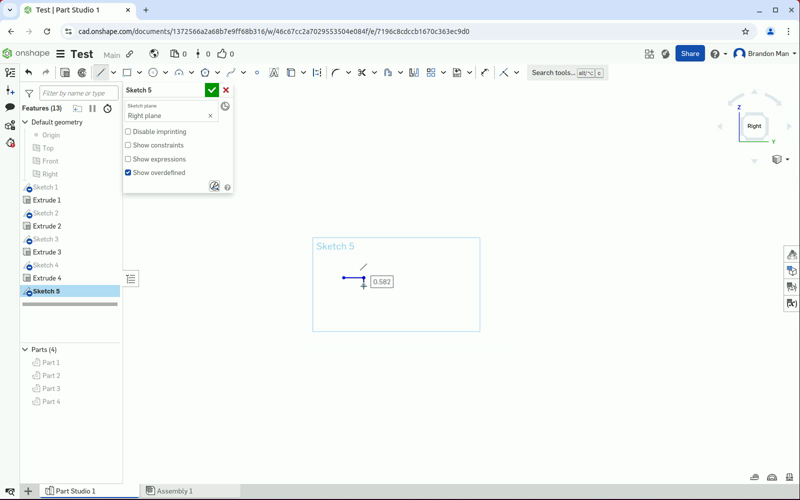
scroll(-6)
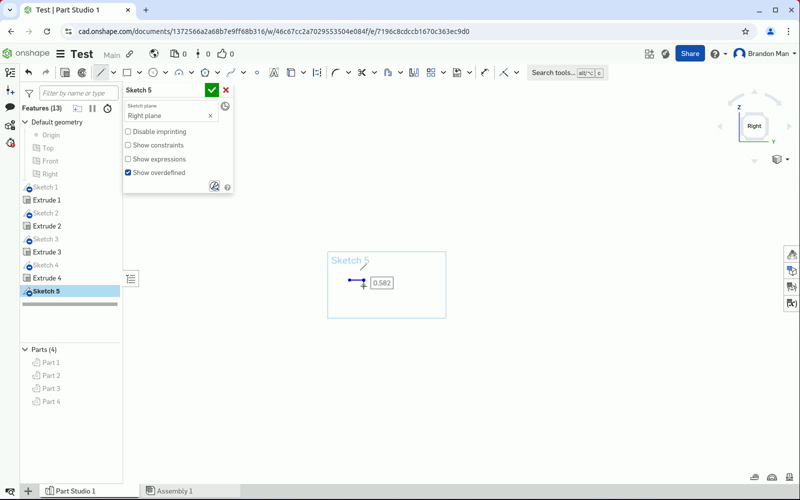
scroll(-6)
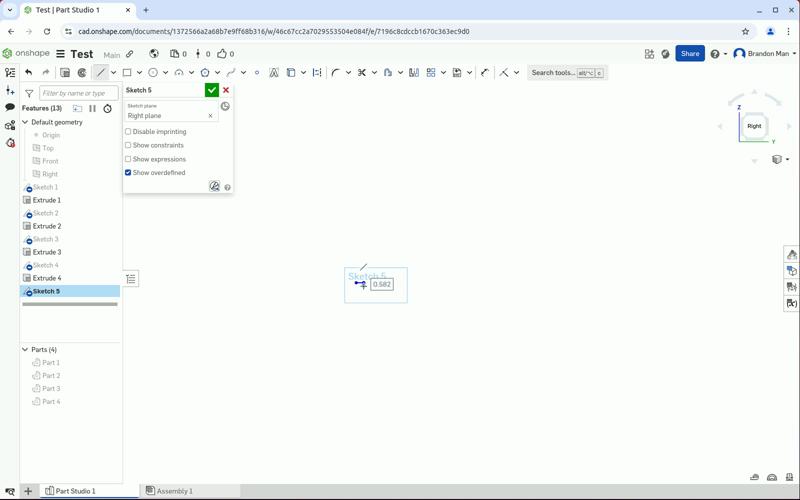
key_up(shift)
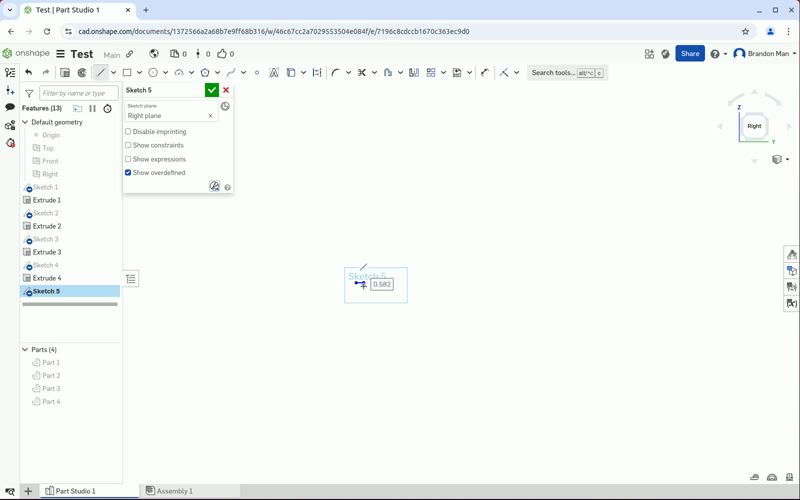
key_down(shift)
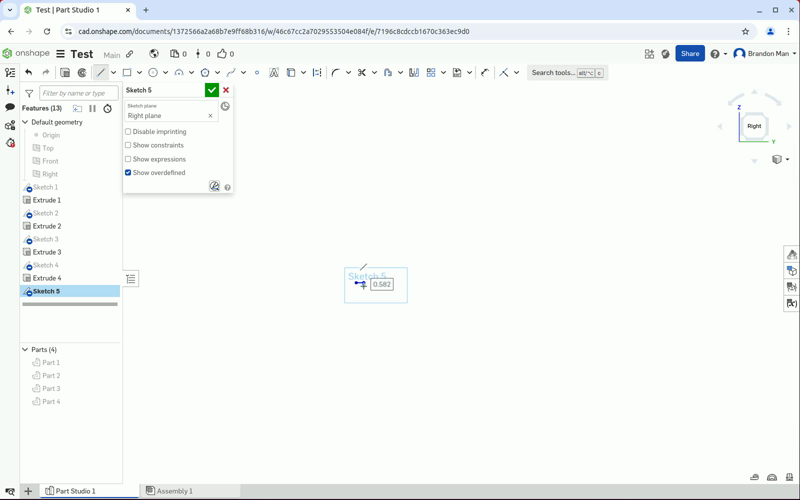
mouse_move(393, 285)
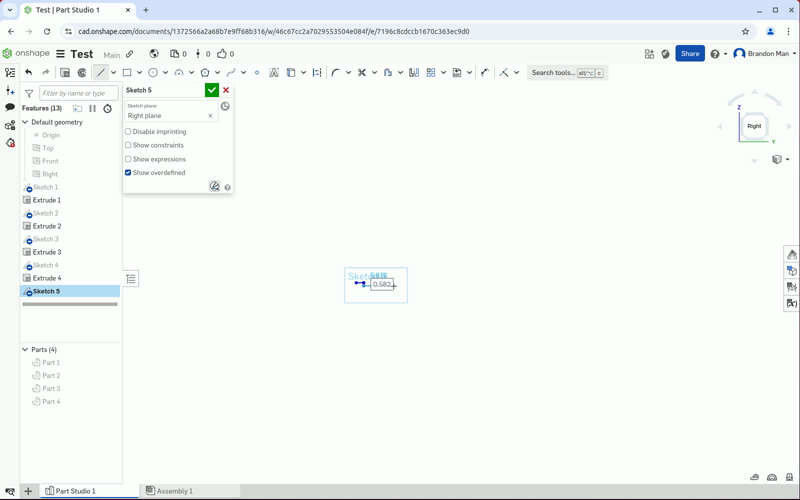
mouse_move(369, 285)
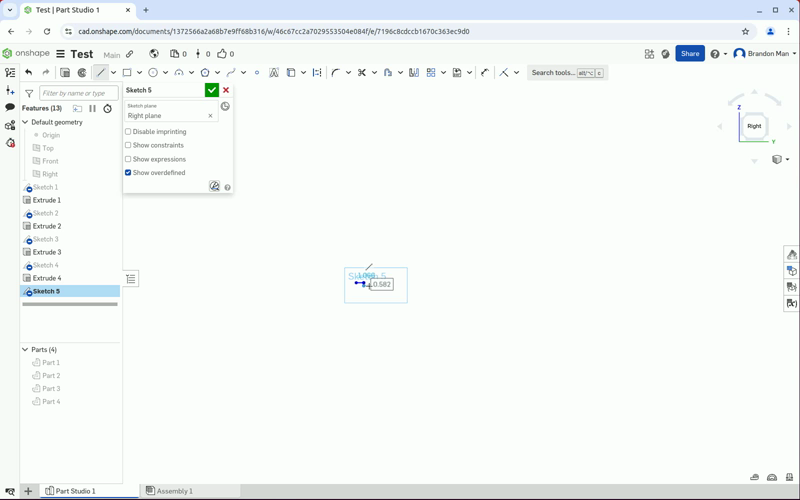
scroll(6)
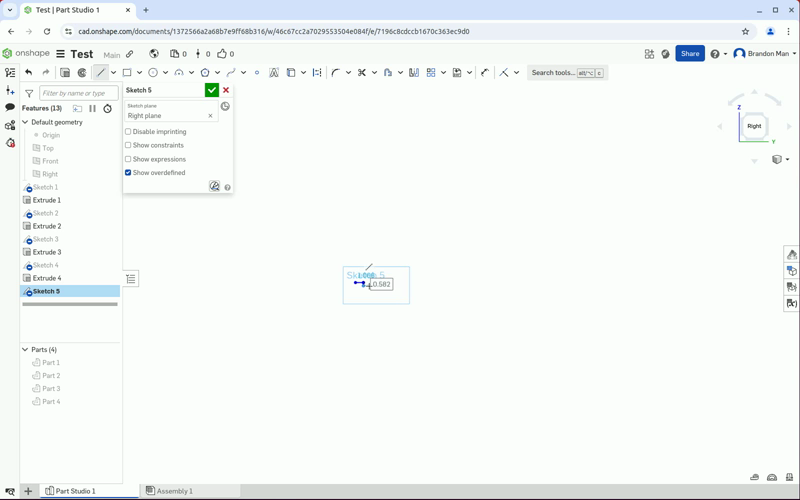
scroll(6)
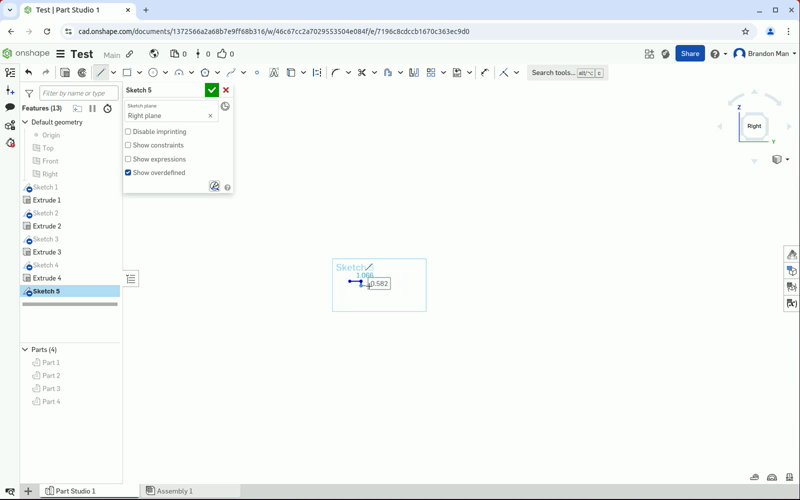
scroll(6)
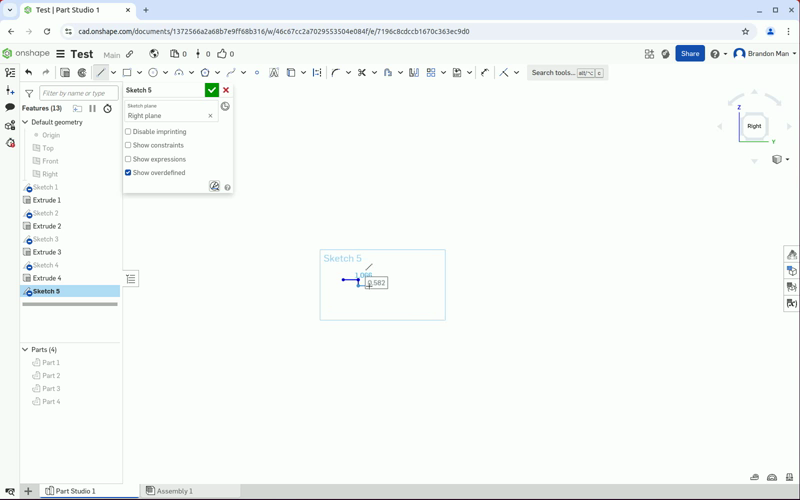
scroll(6)
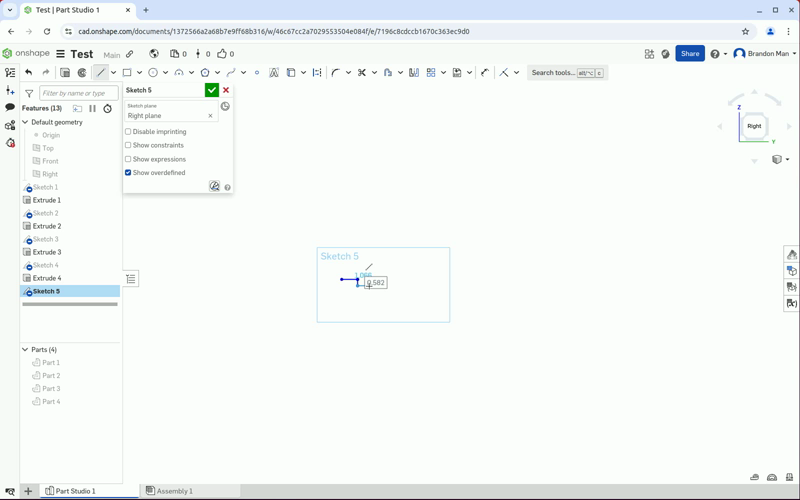
scroll(6)
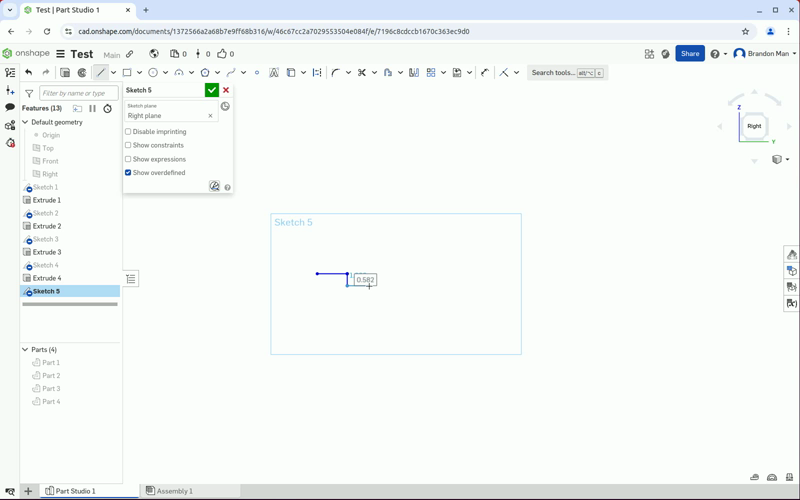
scroll(6)
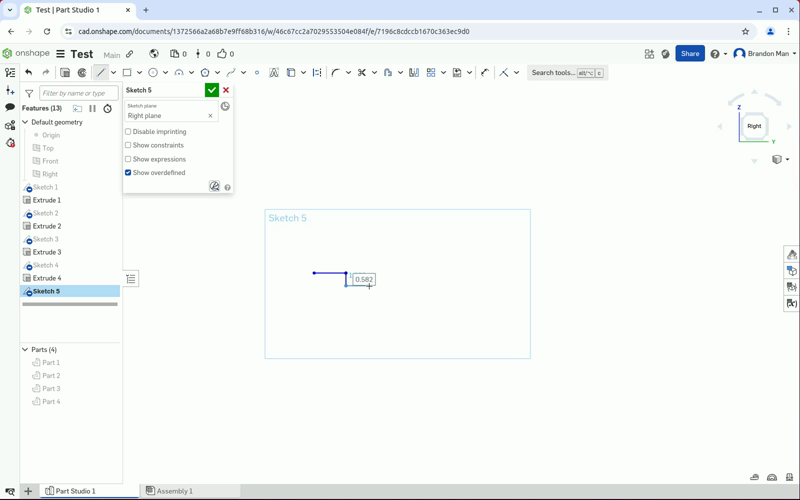
scroll(6)
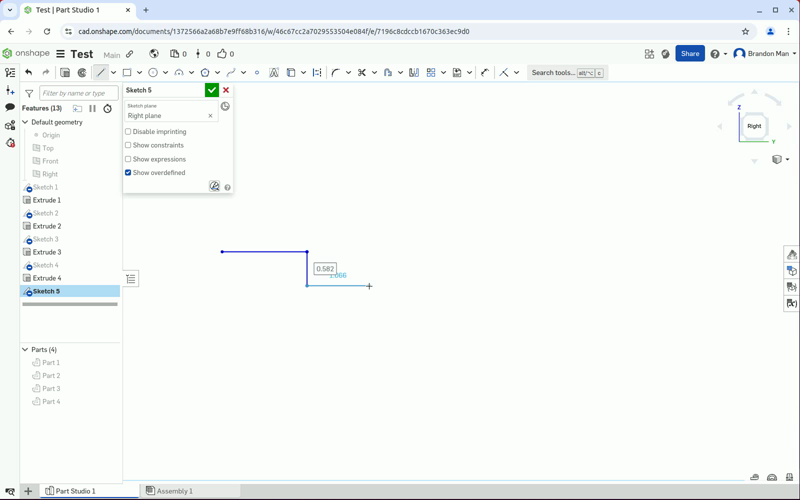
click(369, 285)
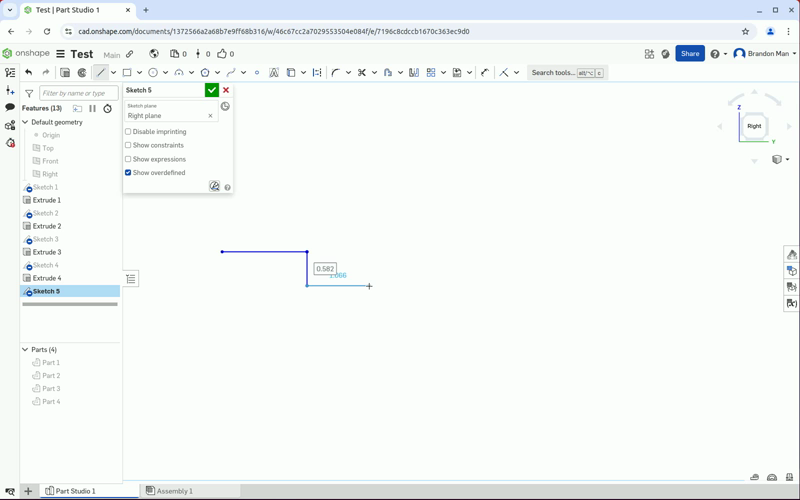
scroll(-6)
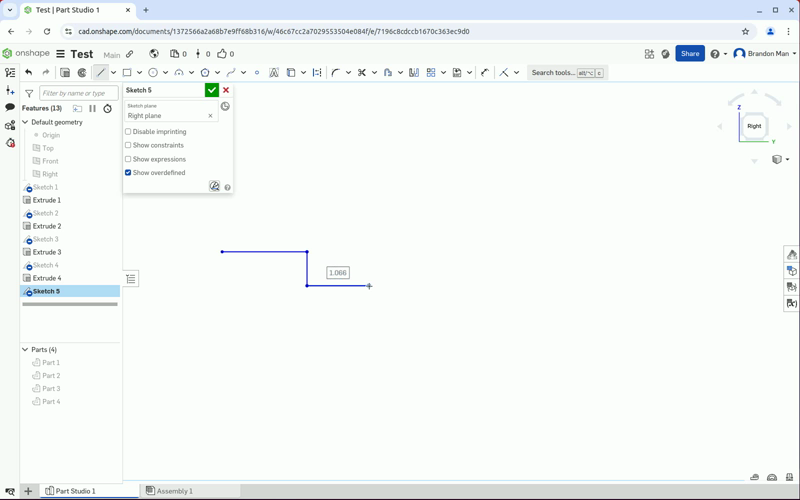
scroll(-6)
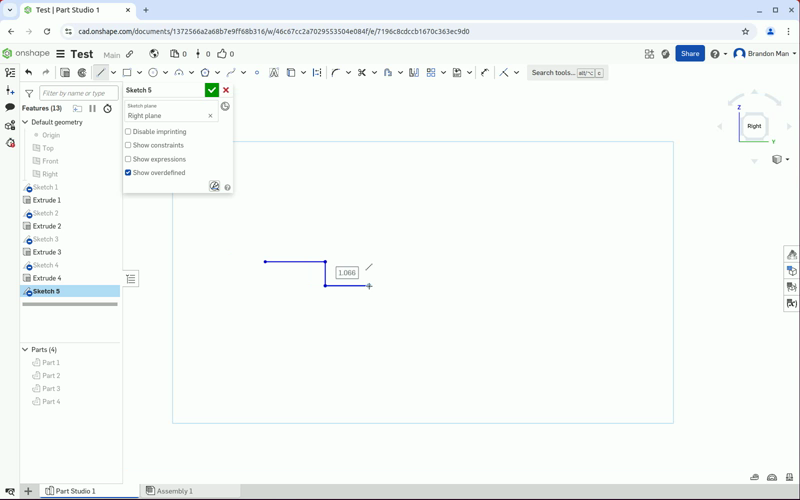
scroll(-6)
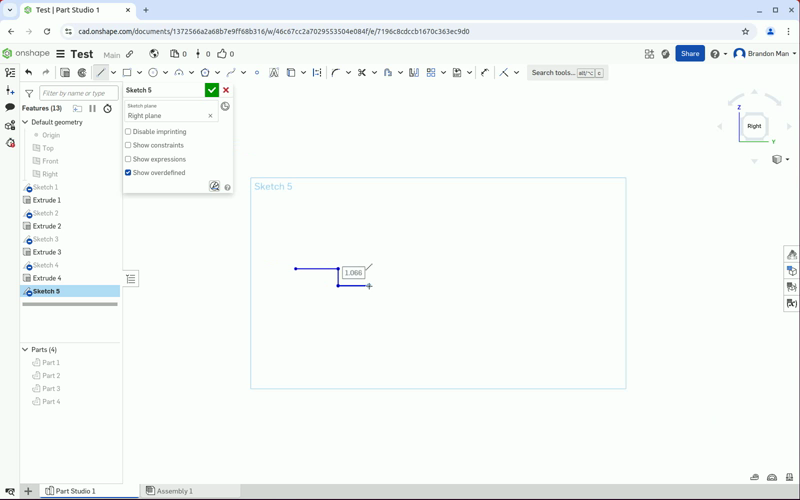
scroll(-6)
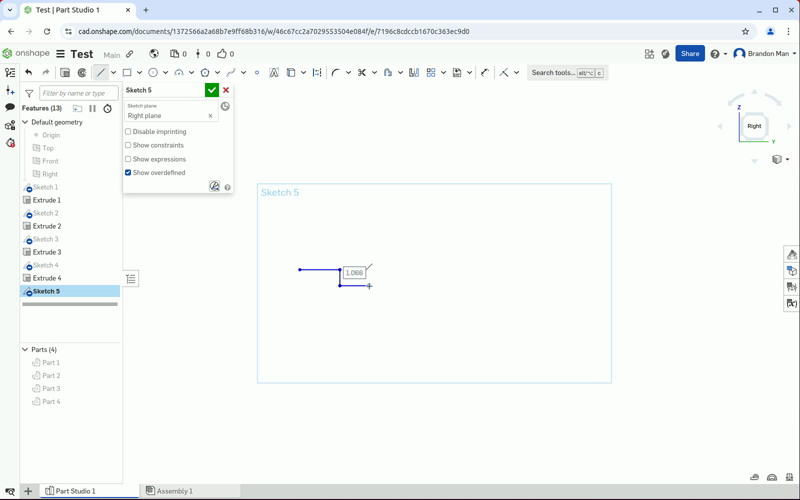
scroll(-6)
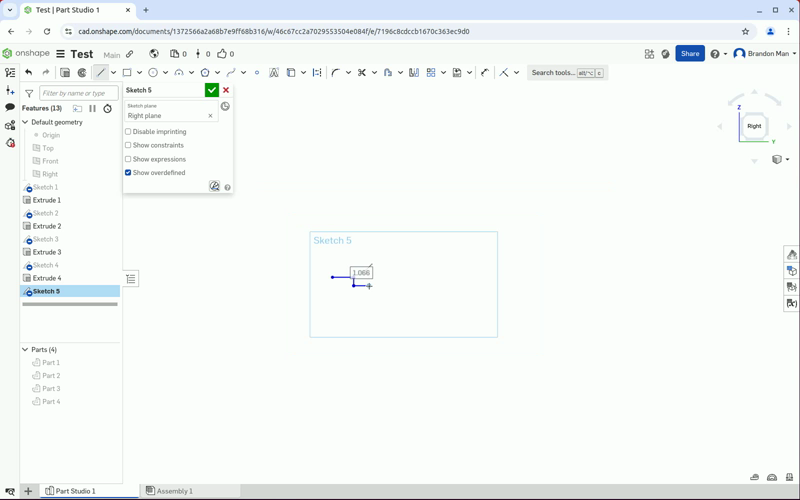
scroll(-6)
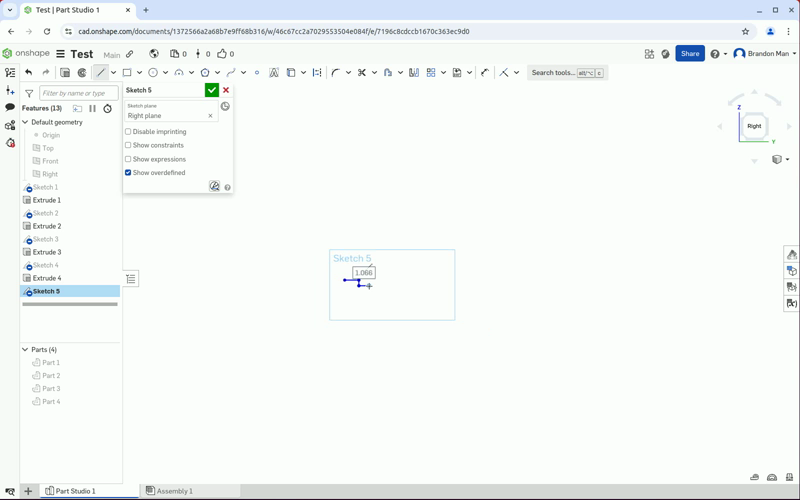
scroll(-6)
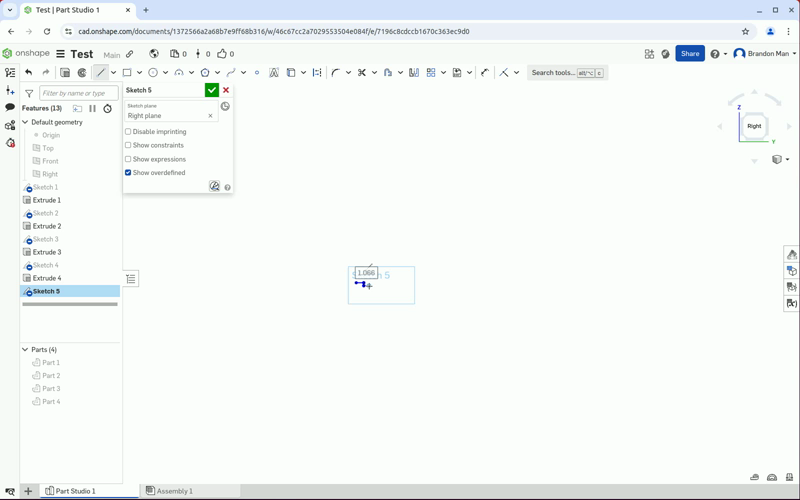
key_up(shift)
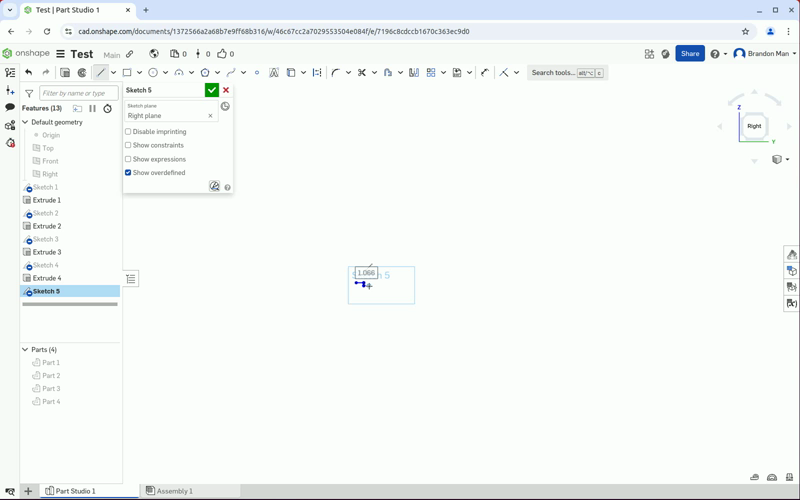
key_down(shift)
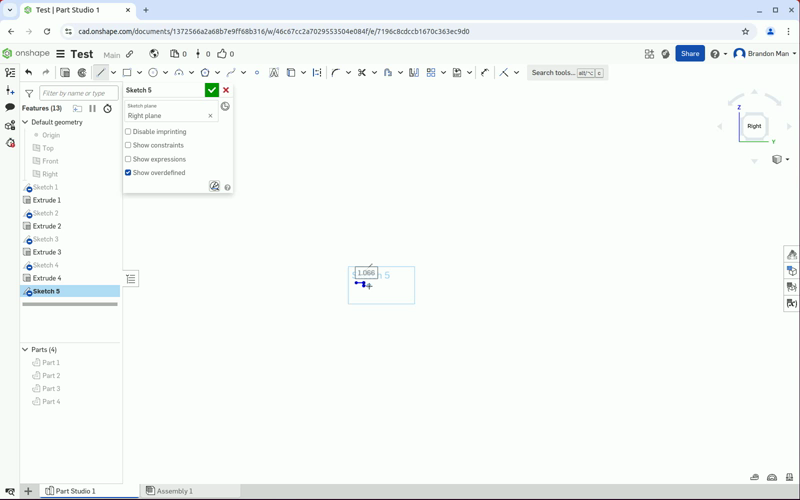
mouse_move(399, 285)
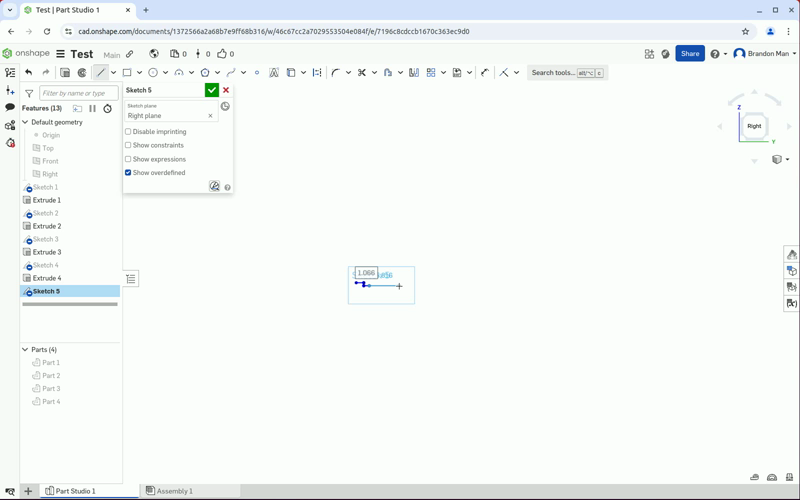
mouse_move(369, 281)
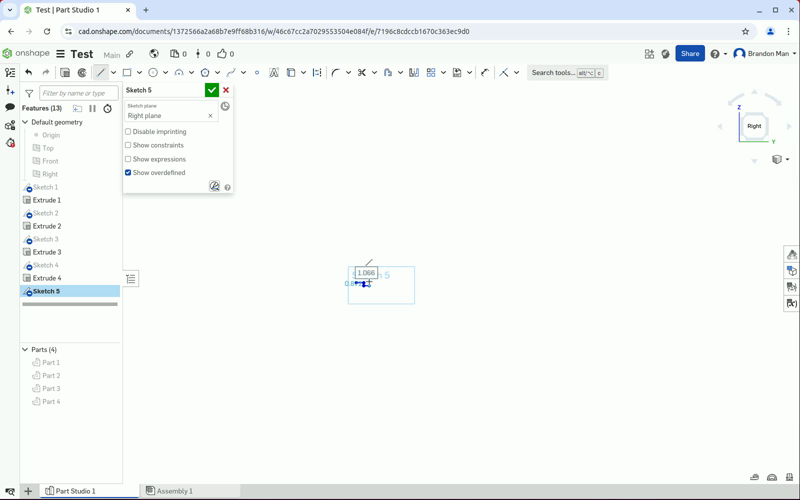
scroll(6)
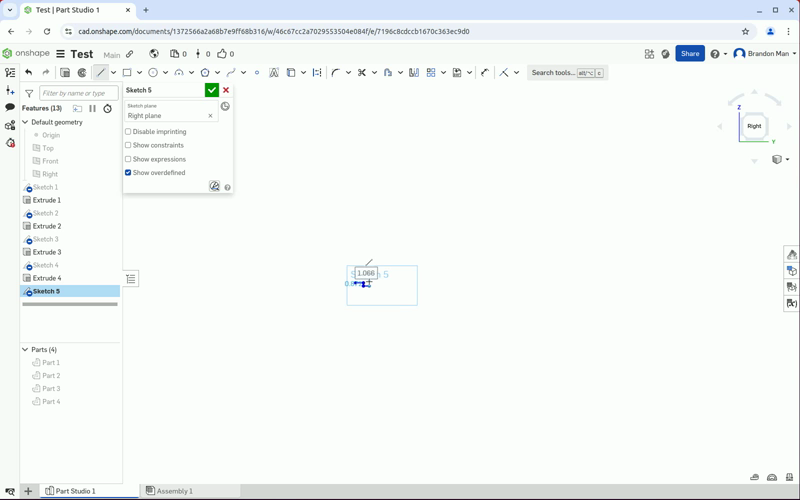
scroll(6)
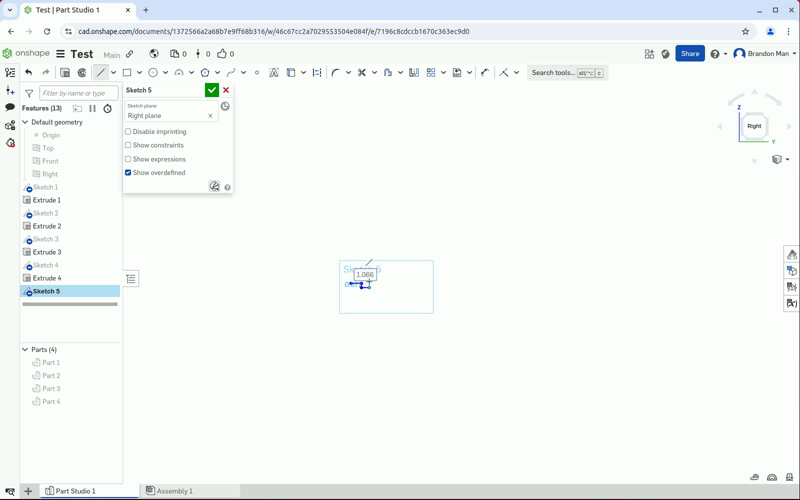
scroll(6)
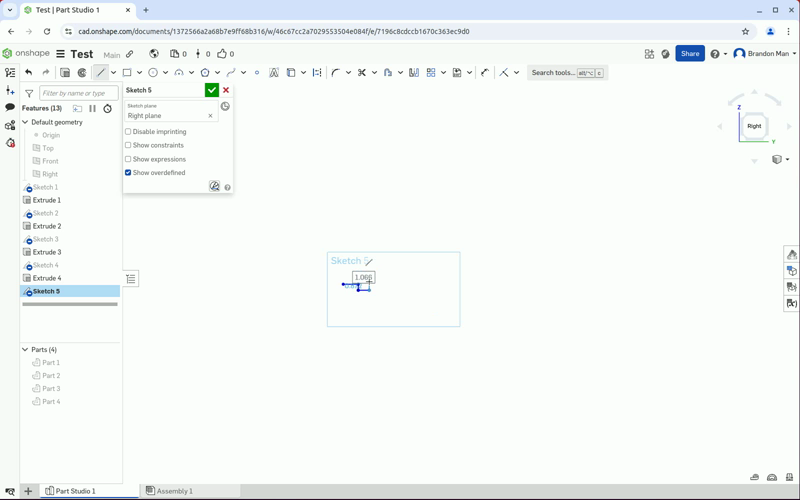
scroll(6)
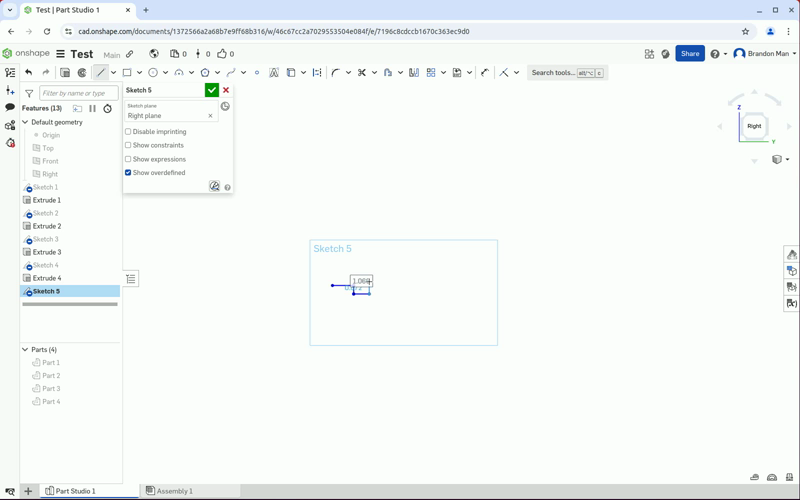
scroll(6)
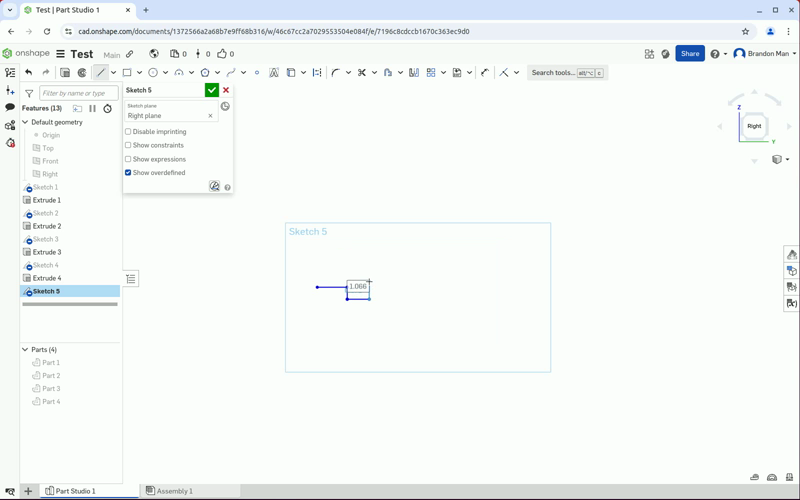
scroll(6)
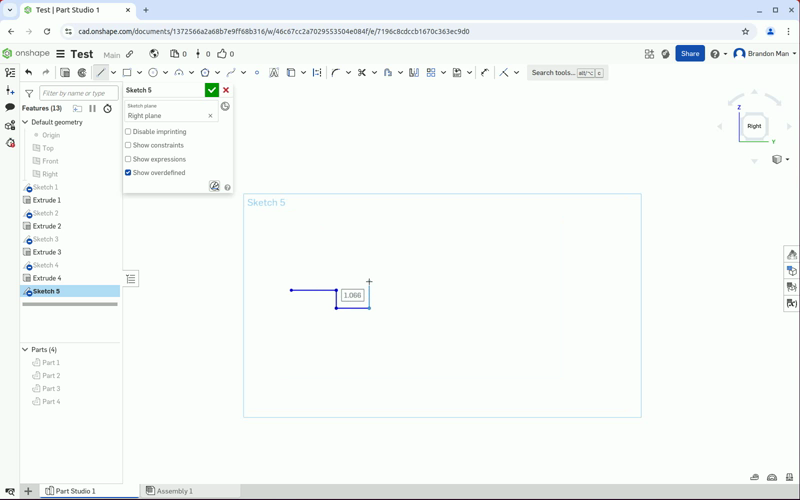
scroll(6)
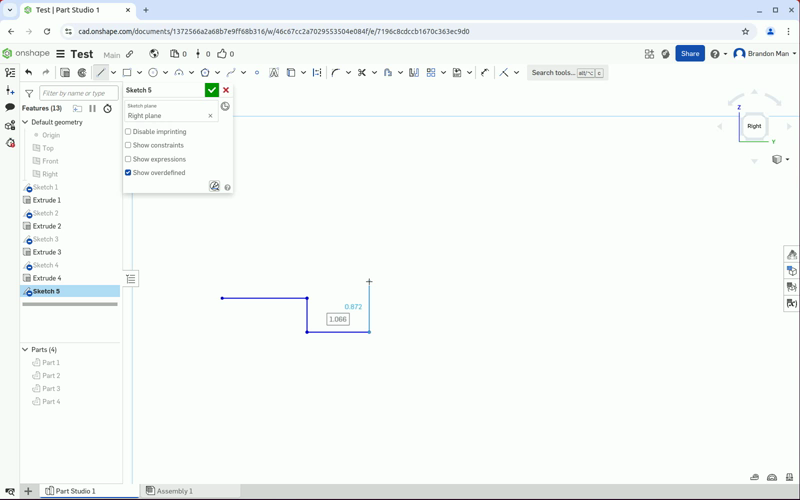
click(369, 281)
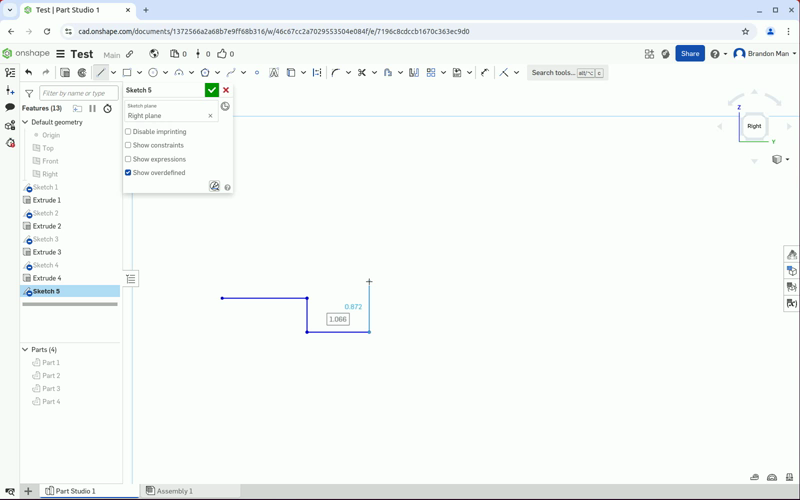
scroll(-6)
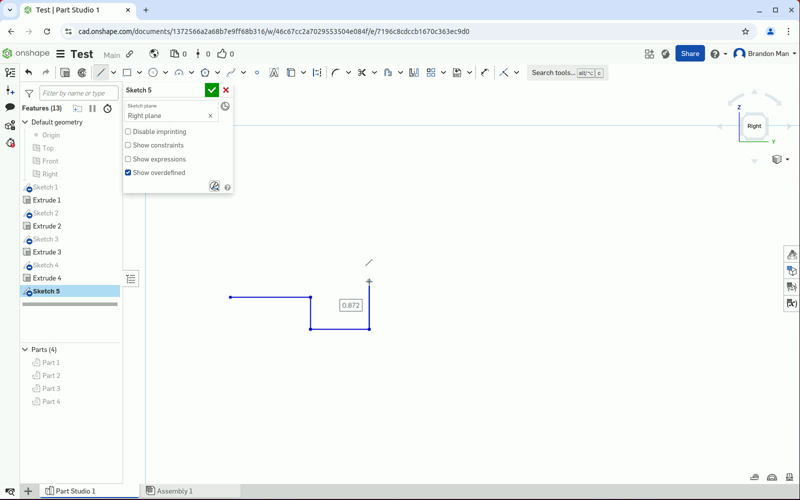
scroll(-6)
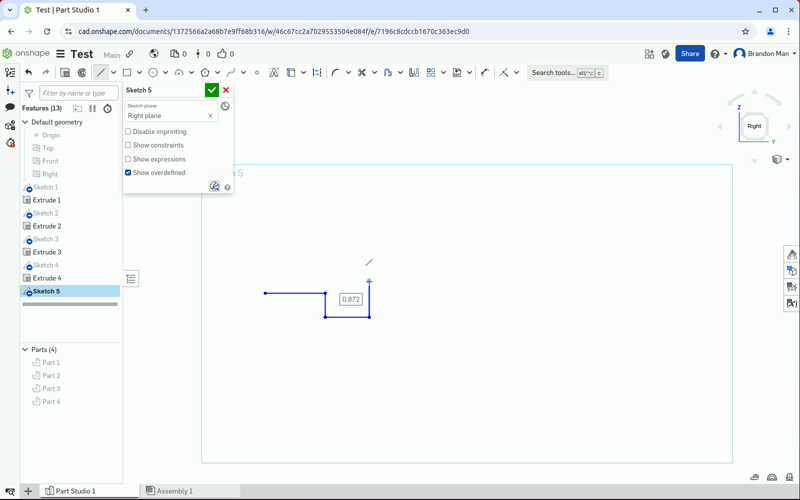
scroll(-6)
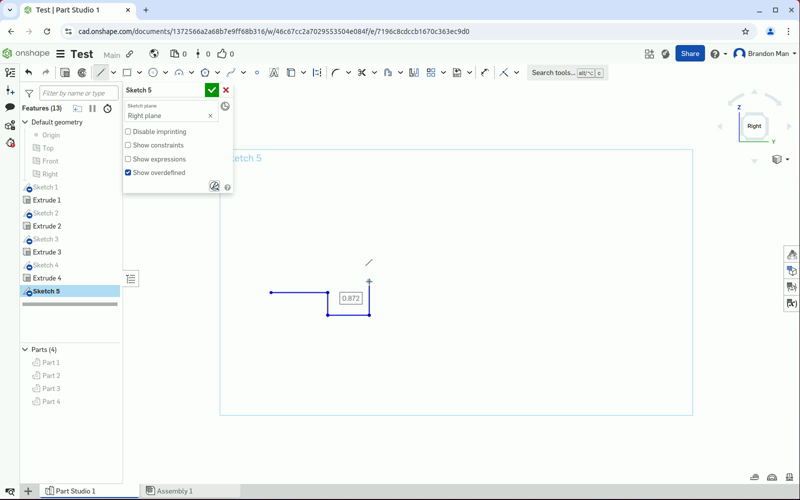
scroll(-6)
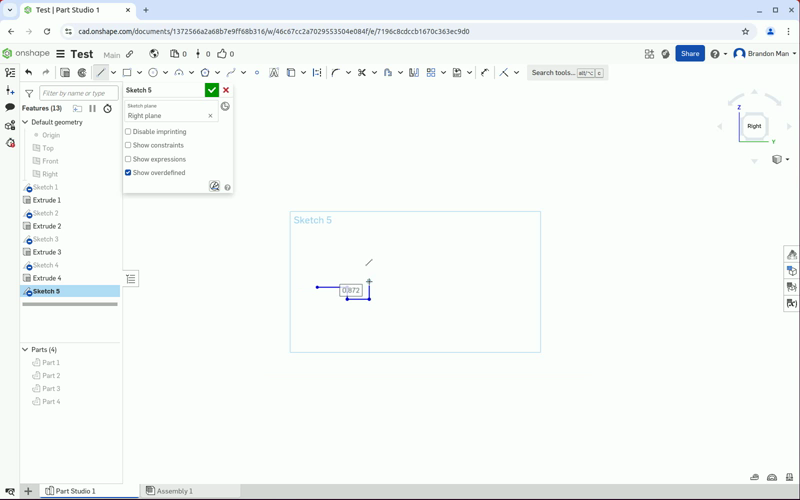
scroll(-6)
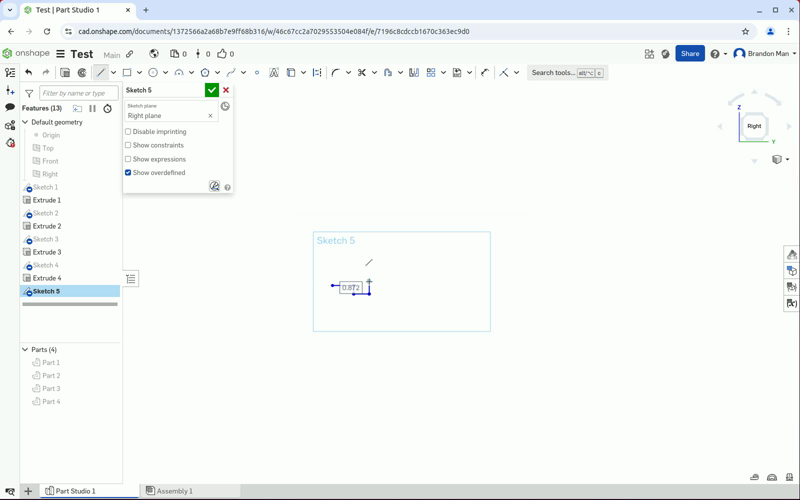
scroll(-6)
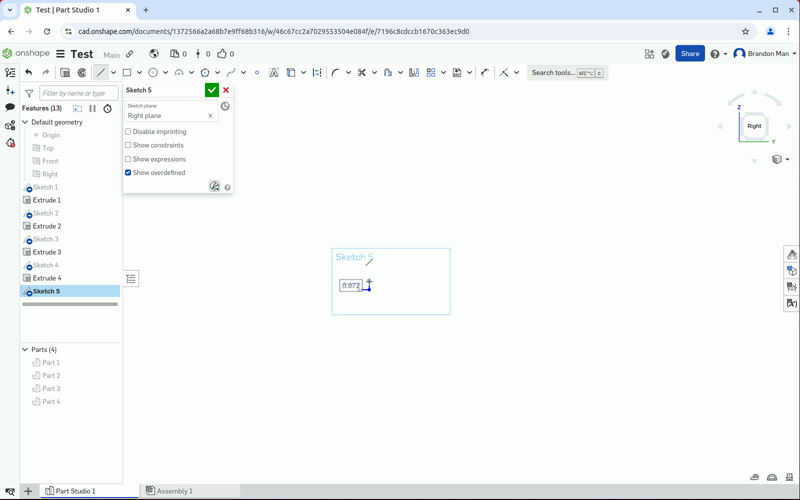
scroll(-6)
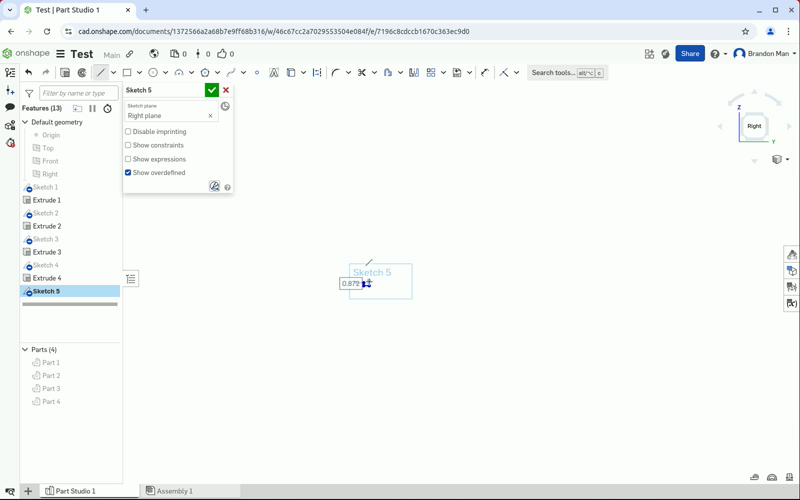
key_up(shift)
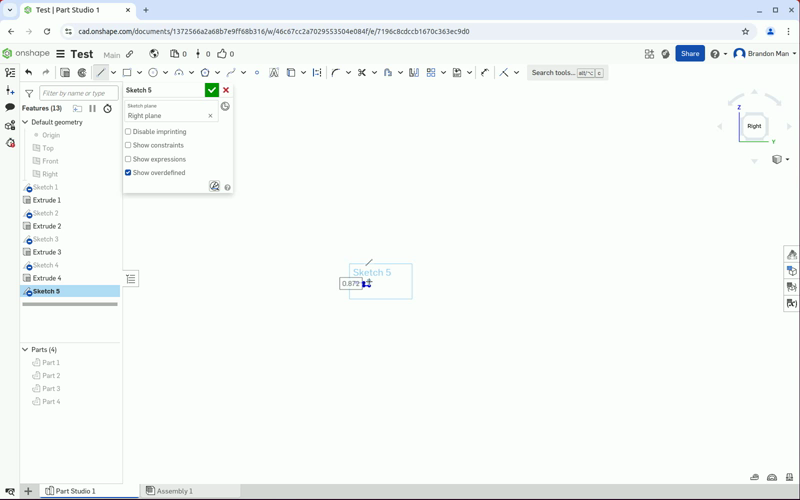
key_down(shift)
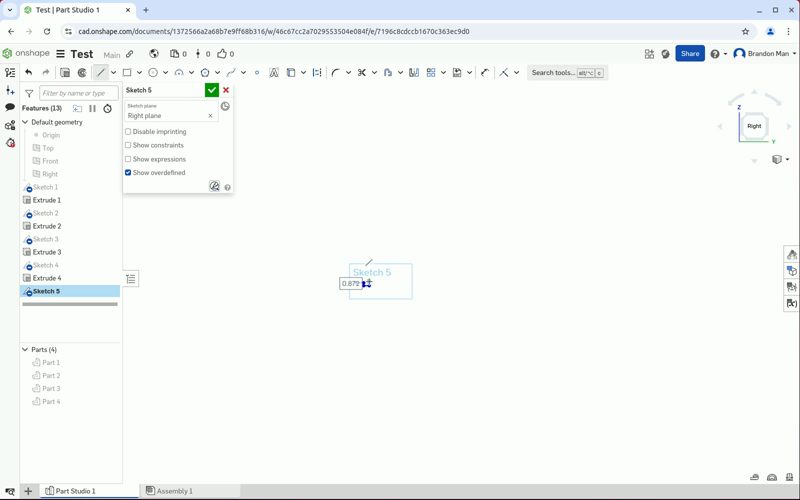
mouse_move(399, 281)
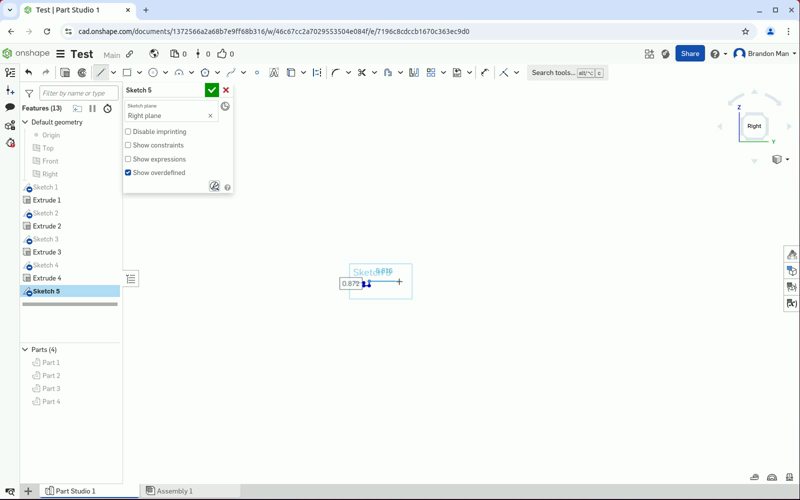
mouse_move(356, 281)
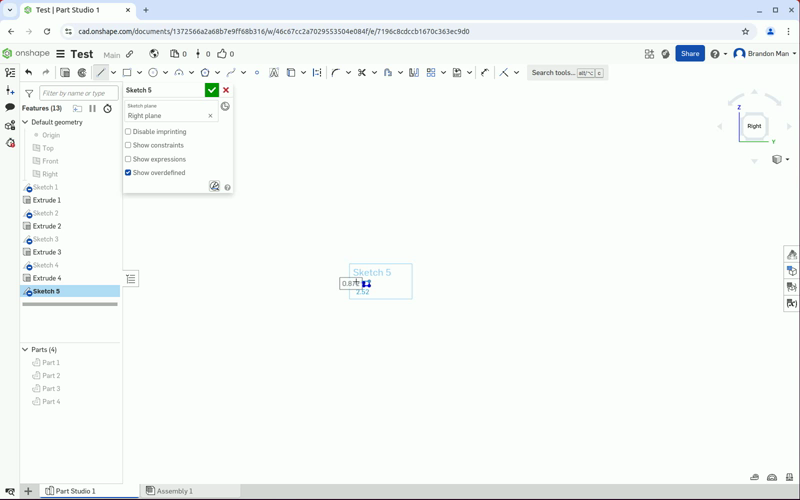
scroll(6)
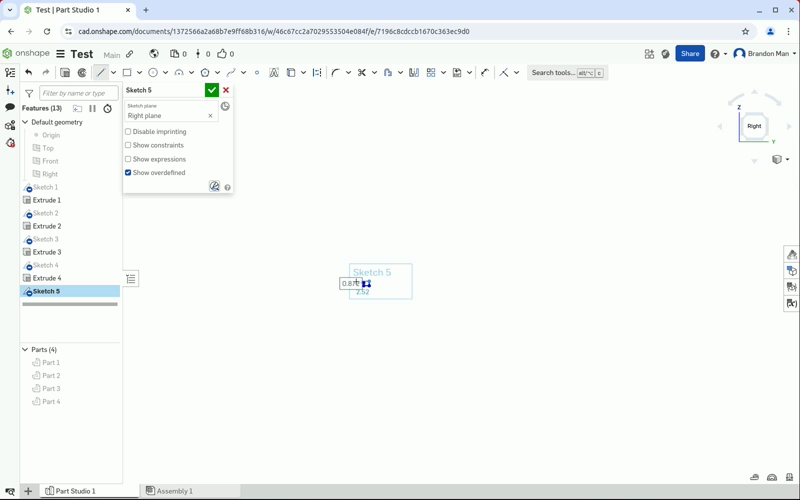
scroll(6)
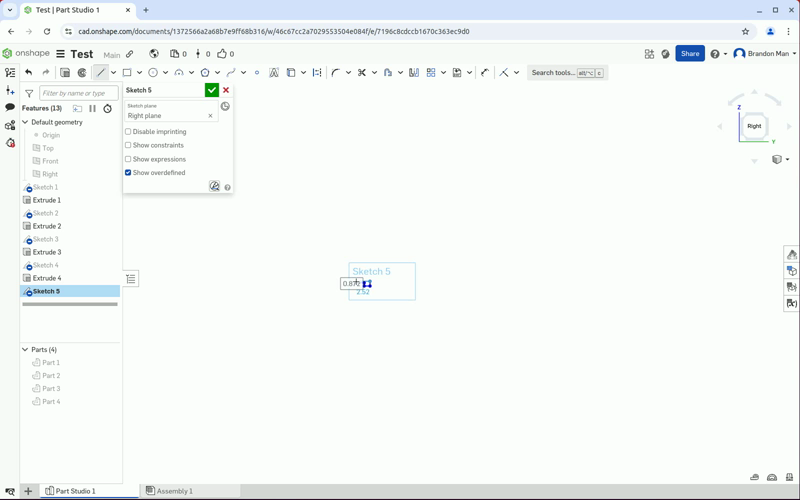
scroll(6)
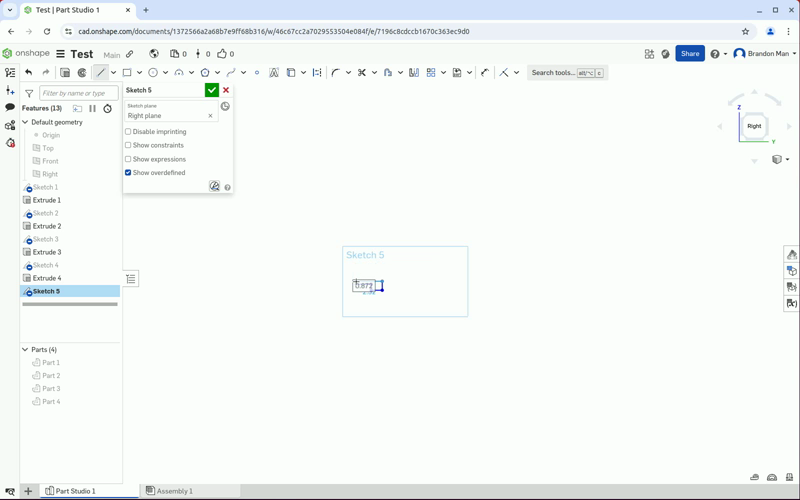
scroll(6)
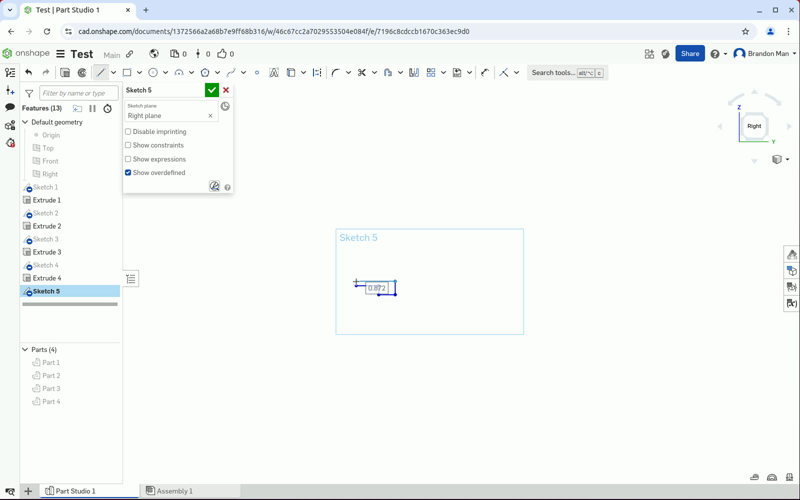
scroll(6)
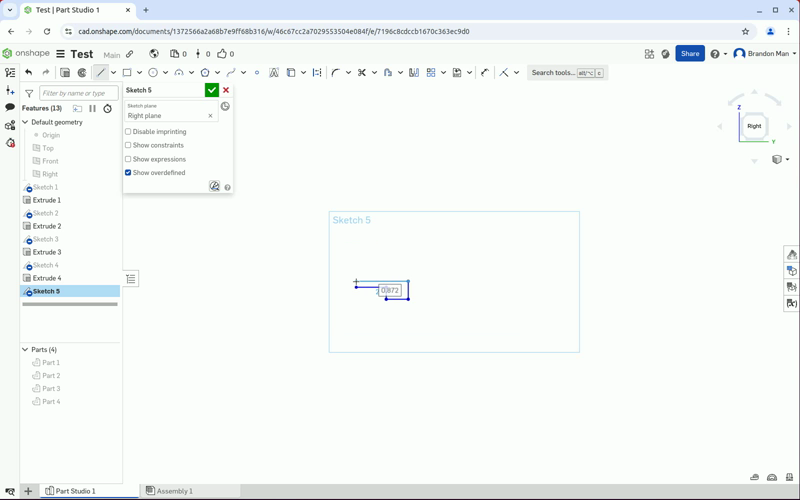
scroll(6)
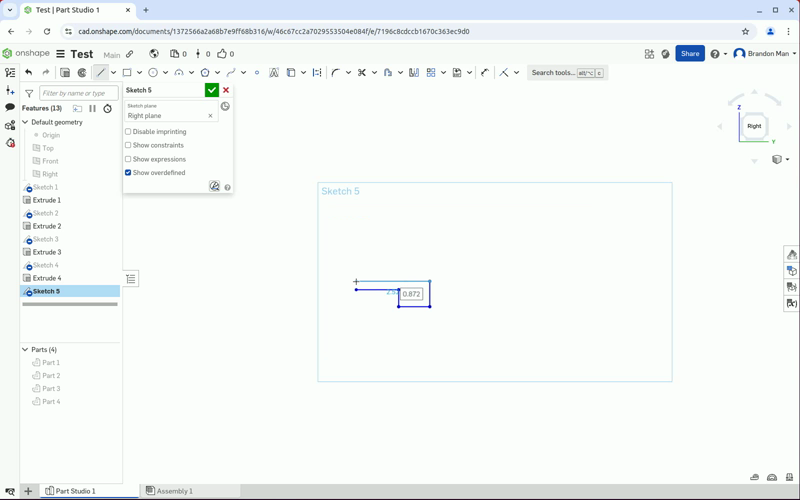
scroll(6)
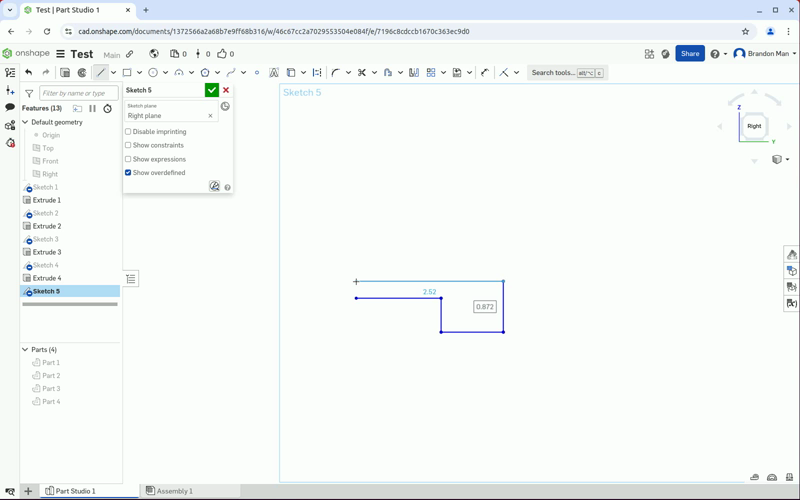
click(356, 281)
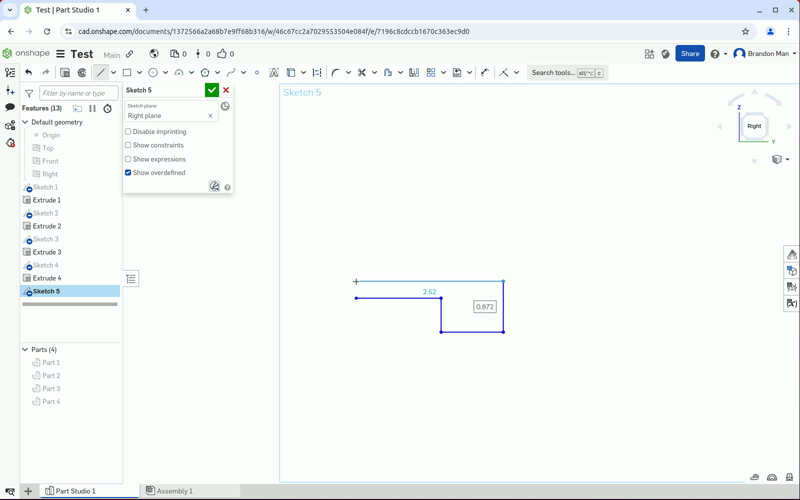
scroll(-6)
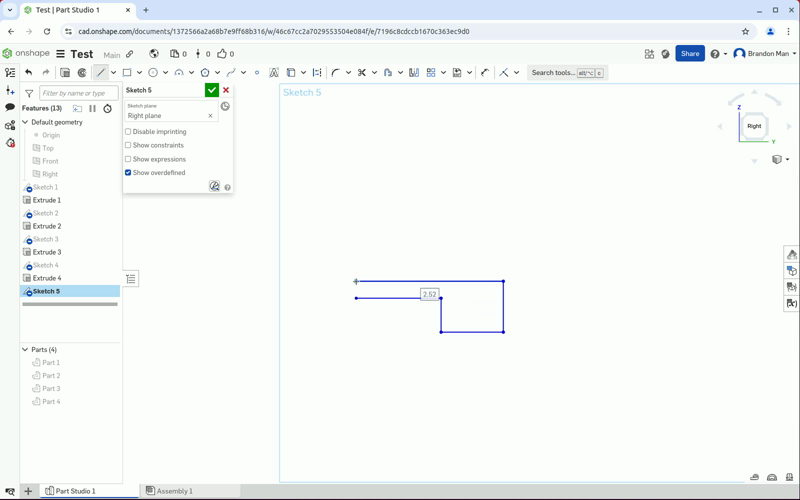
scroll(-6)
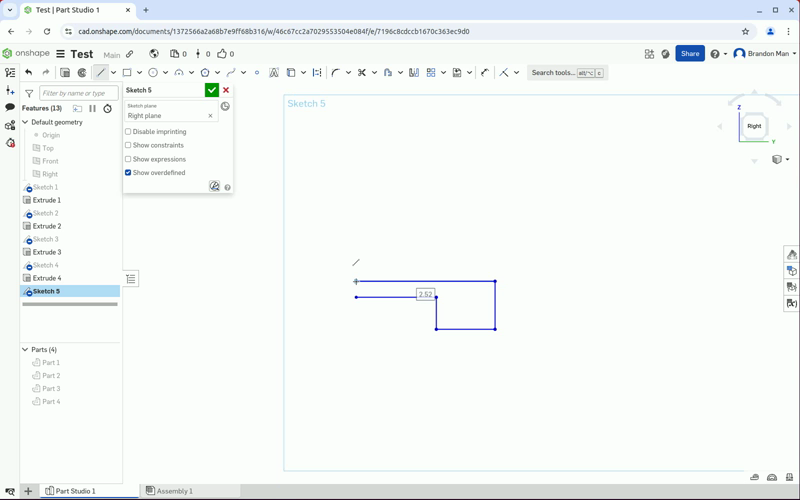
scroll(-6)
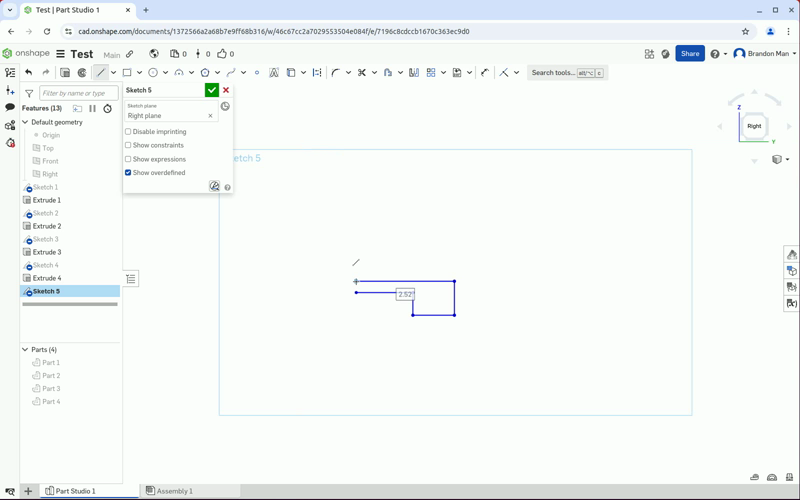
scroll(-6)
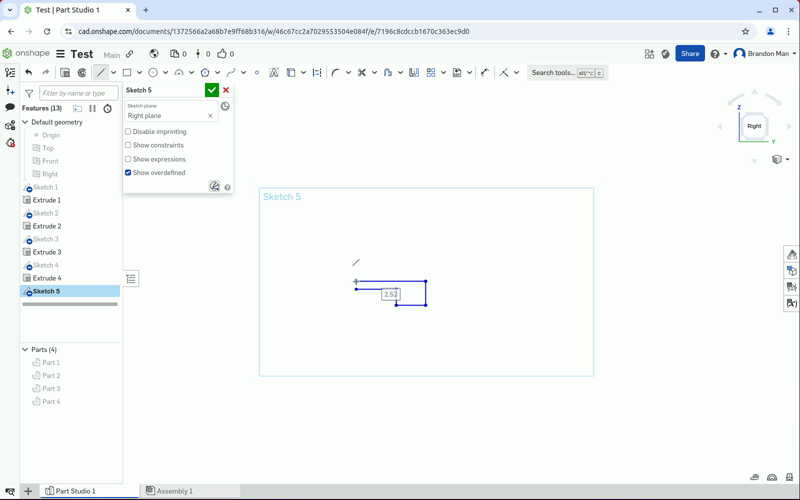
scroll(-6)
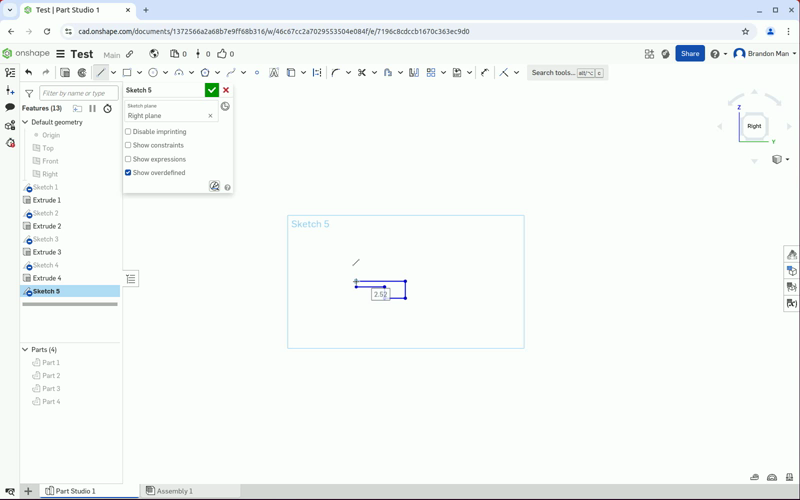
scroll(-6)
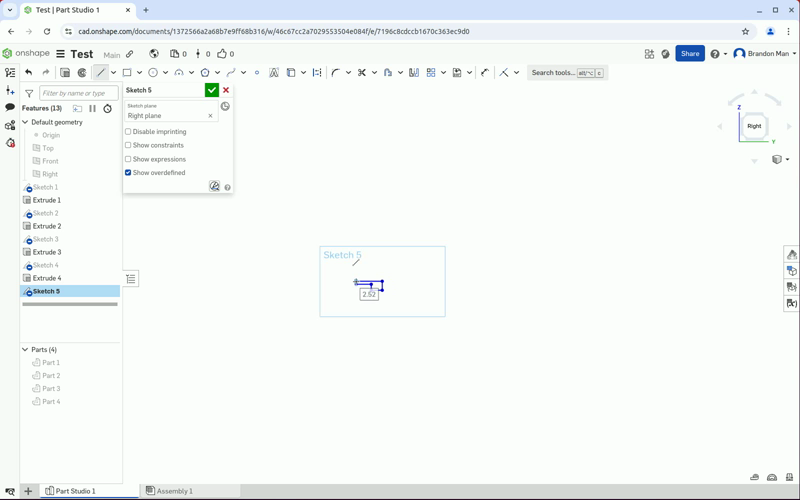
scroll(-6)
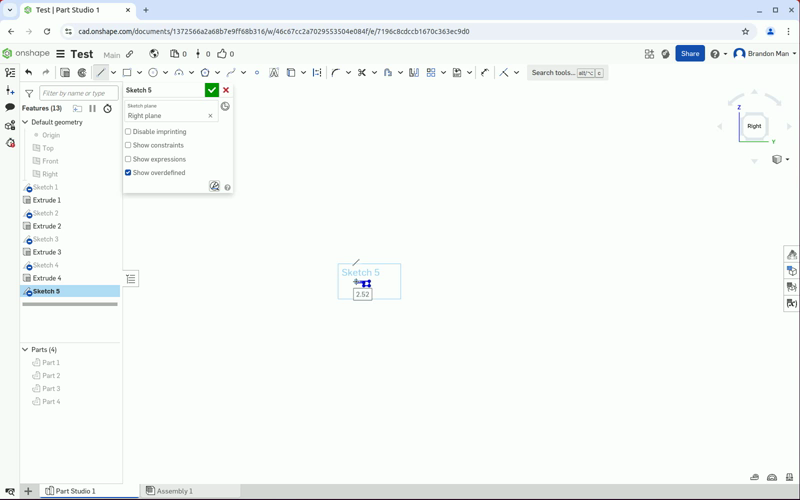
key_up(shift)
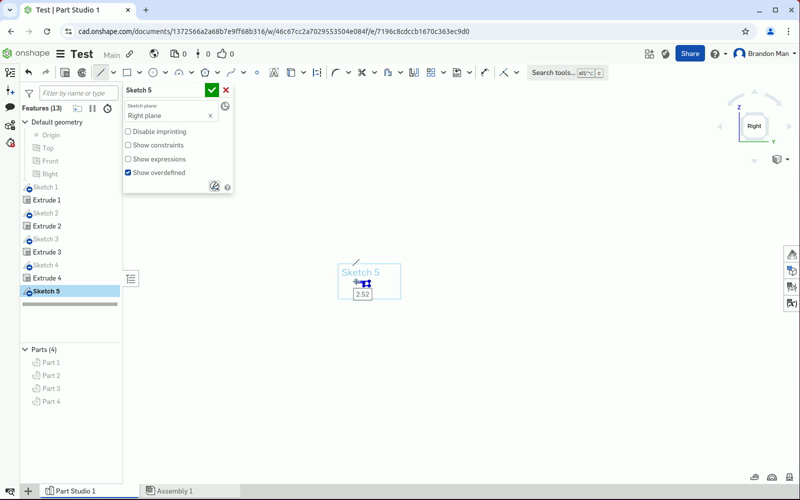
mouse_move(386, 281)
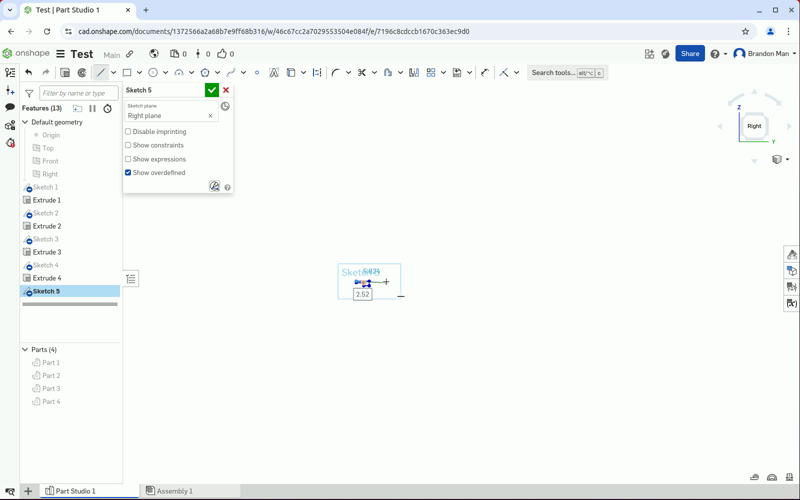
key_down(shift)
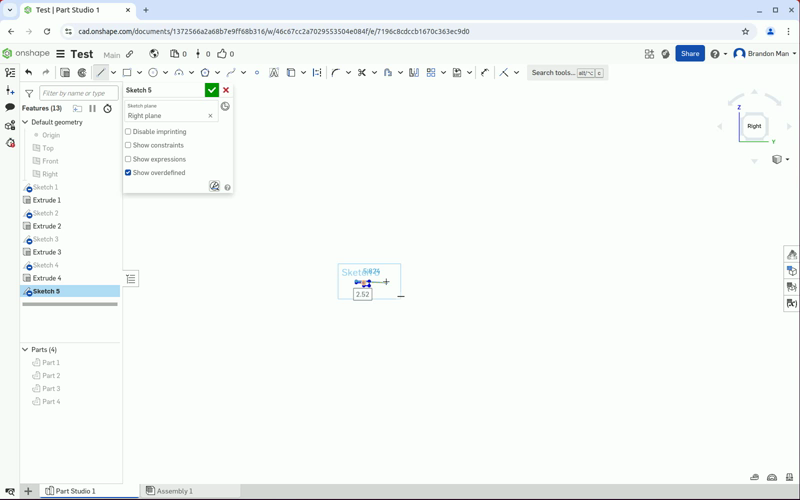
mouse_move(356, 282)
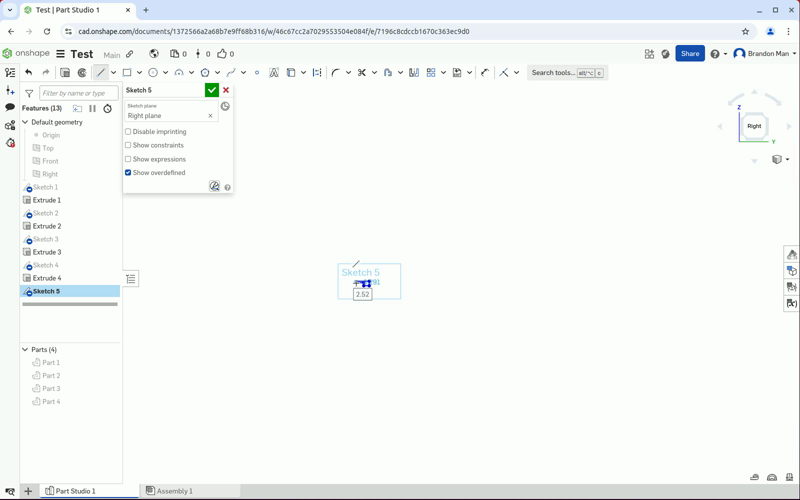
scroll(6)
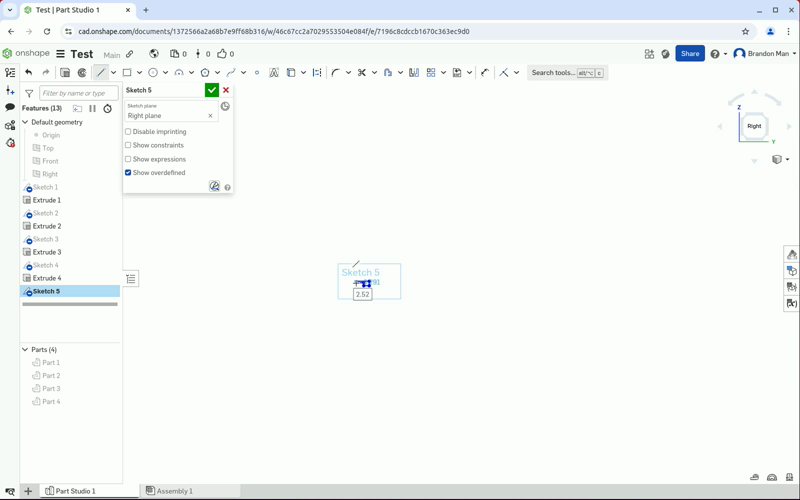
scroll(6)
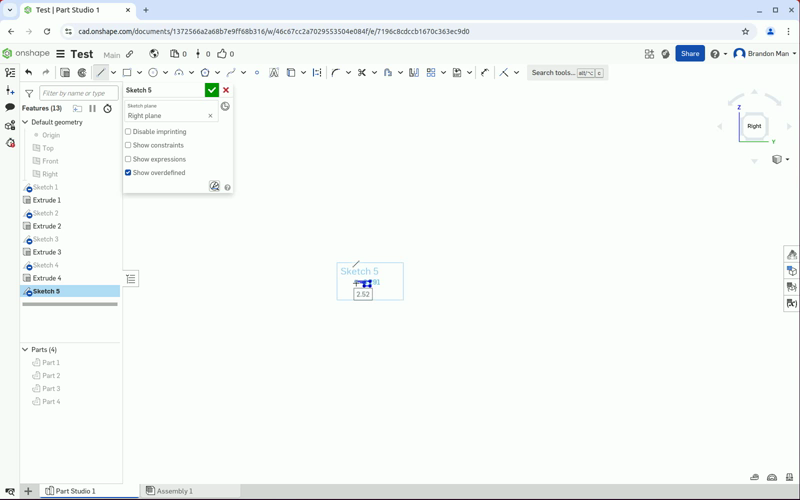
scroll(6)
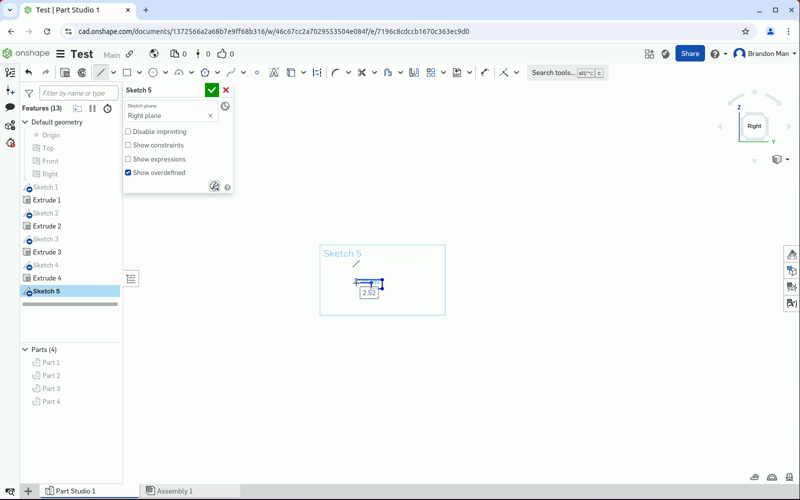
scroll(6)
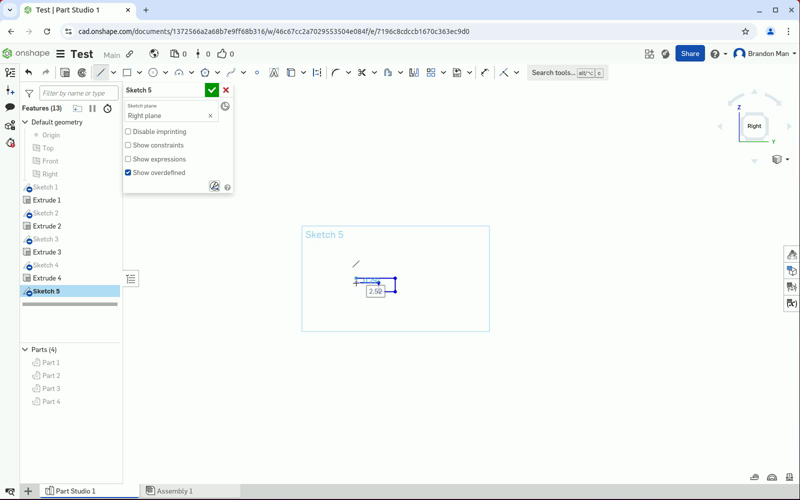
scroll(6)
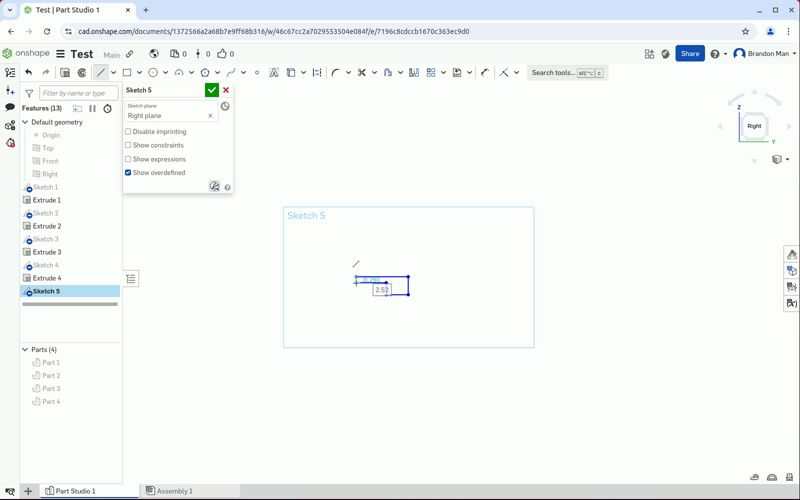
scroll(6)
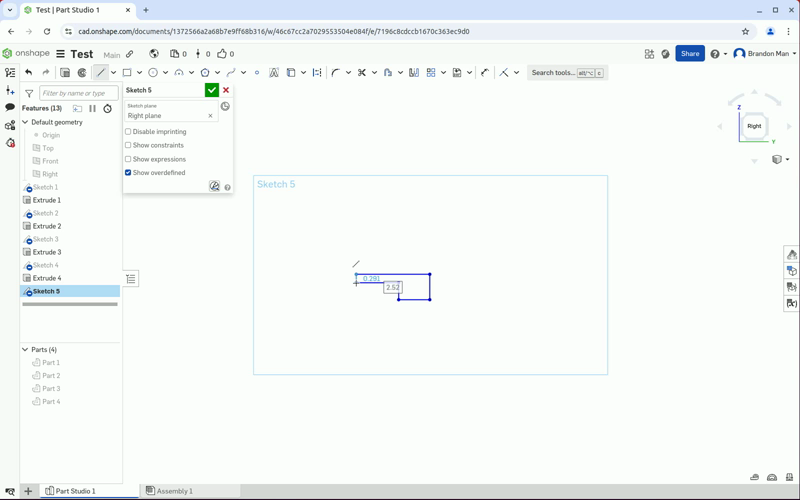
scroll(6)
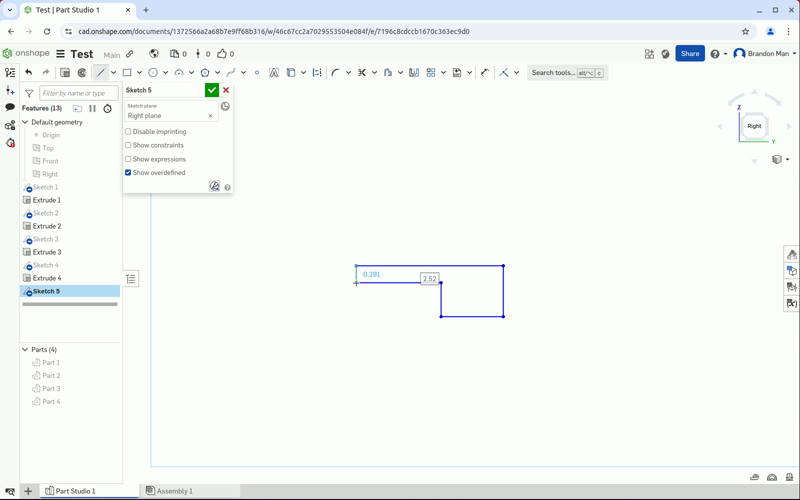
key_up(shift)
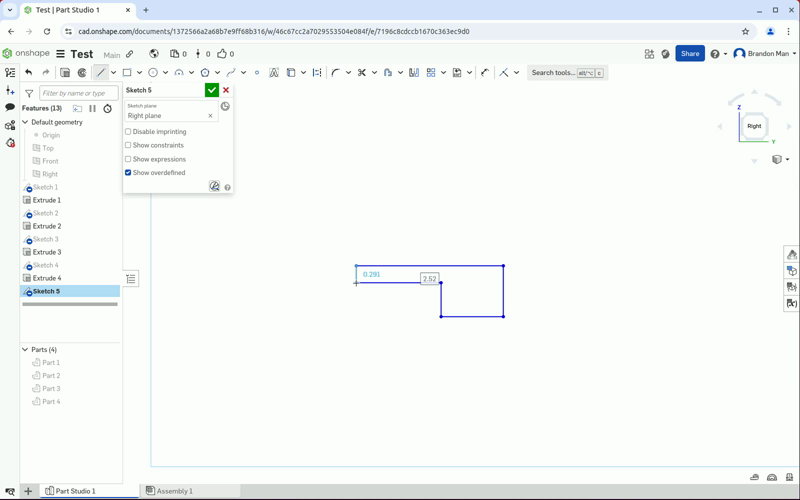
click(356, 282)
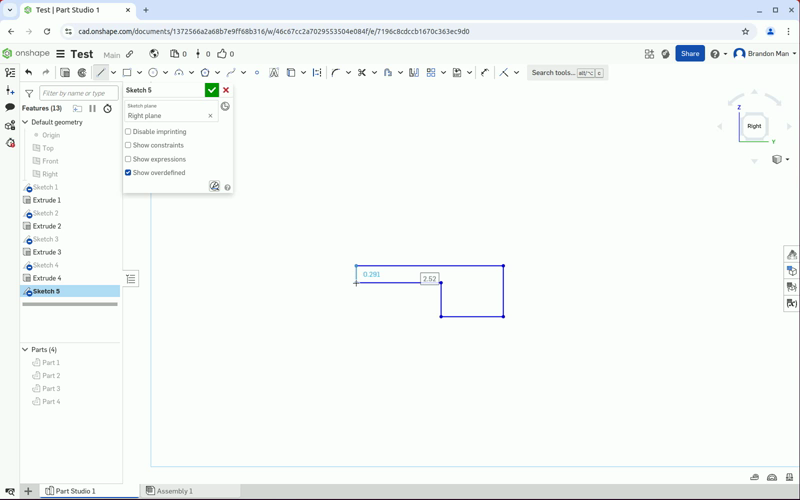
scroll(-6)
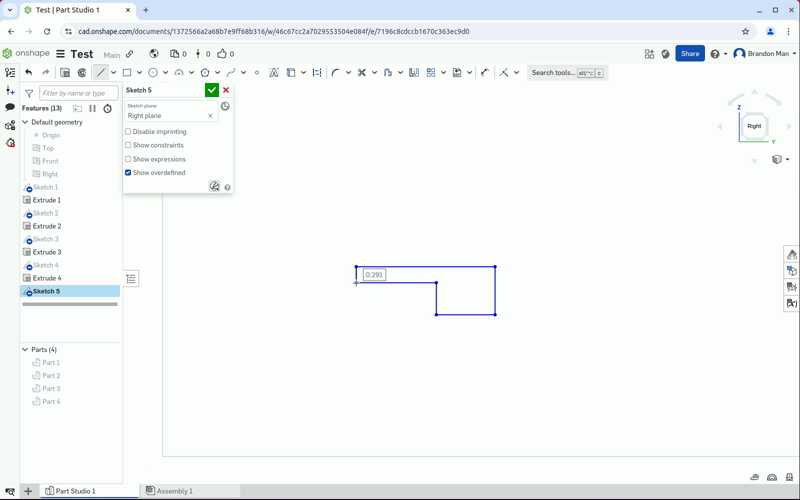
scroll(-6)
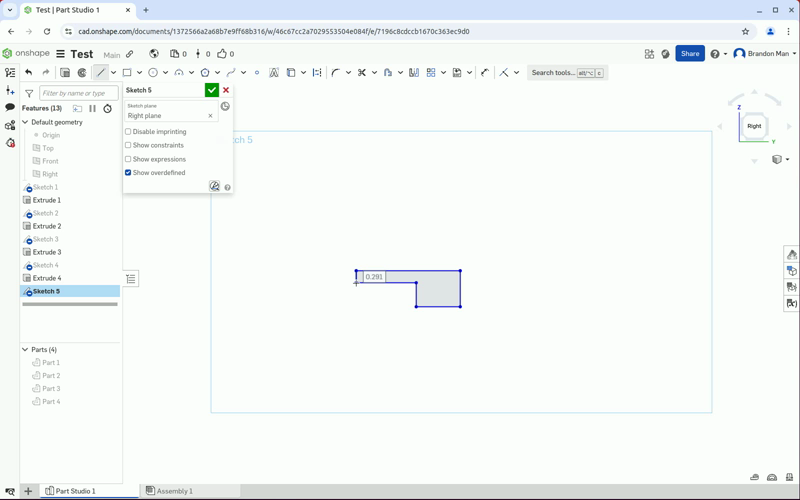
scroll(-6)
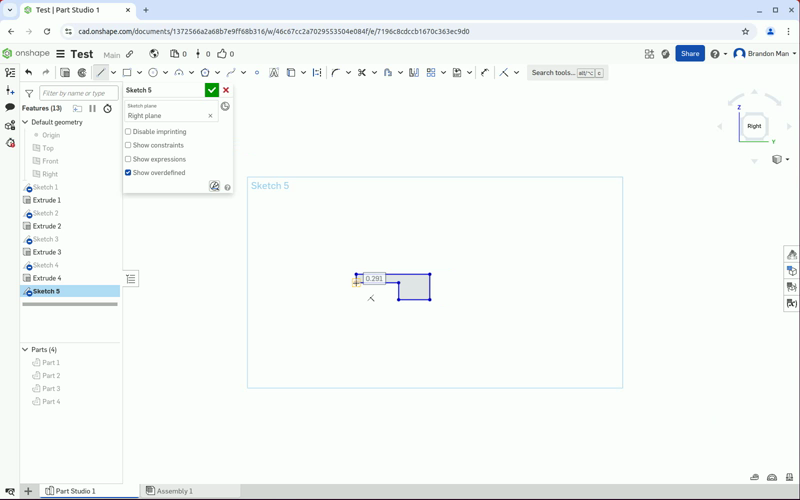
scroll(-6)
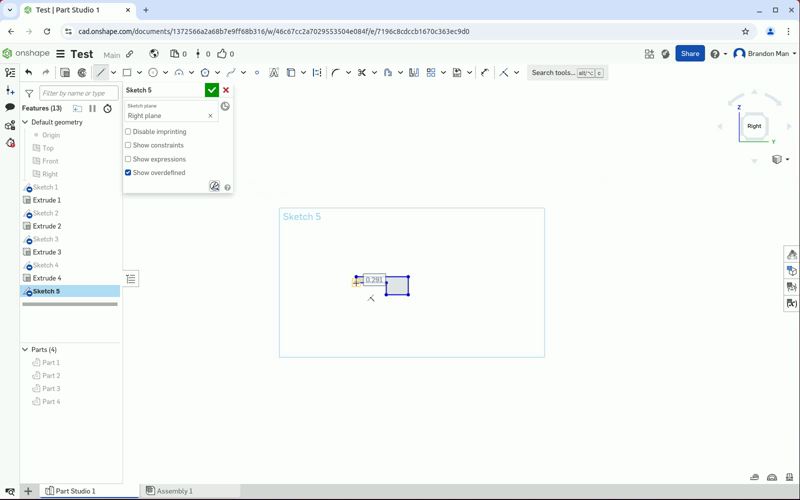
scroll(-6)
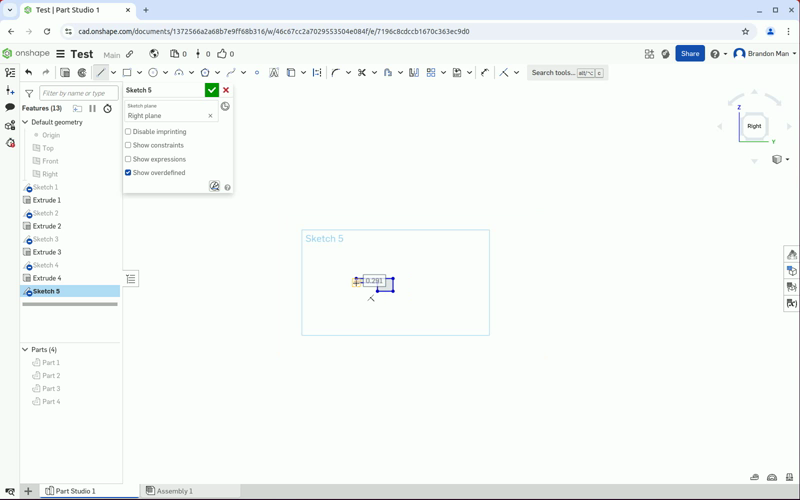
scroll(-6)
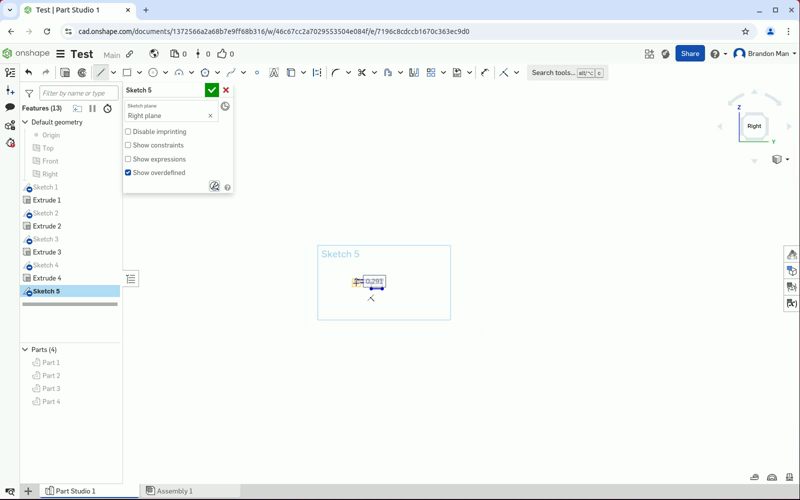
scroll(-6)
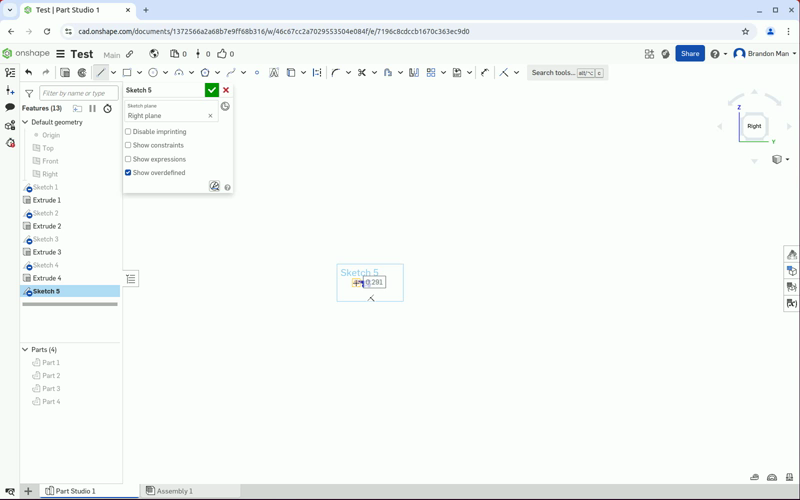
key(esc)
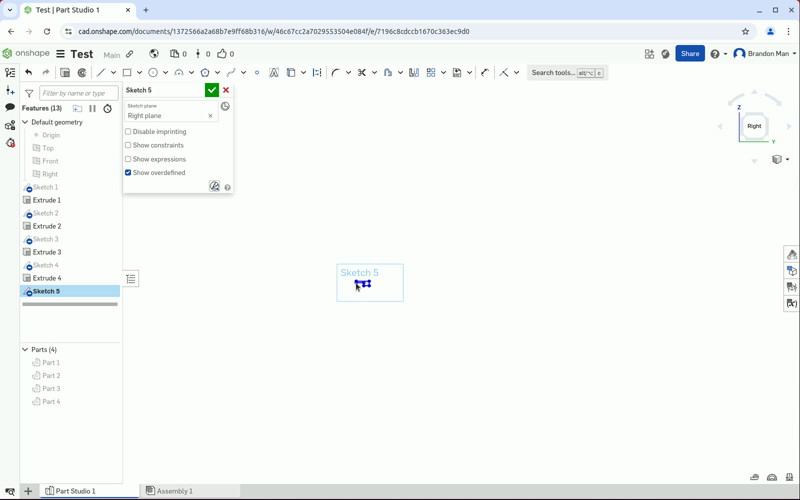
mouse_move(369, 282)
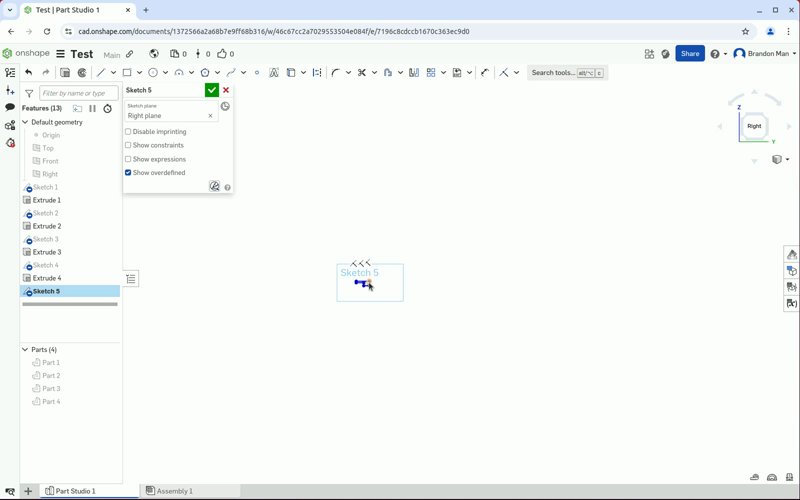
scroll(6)
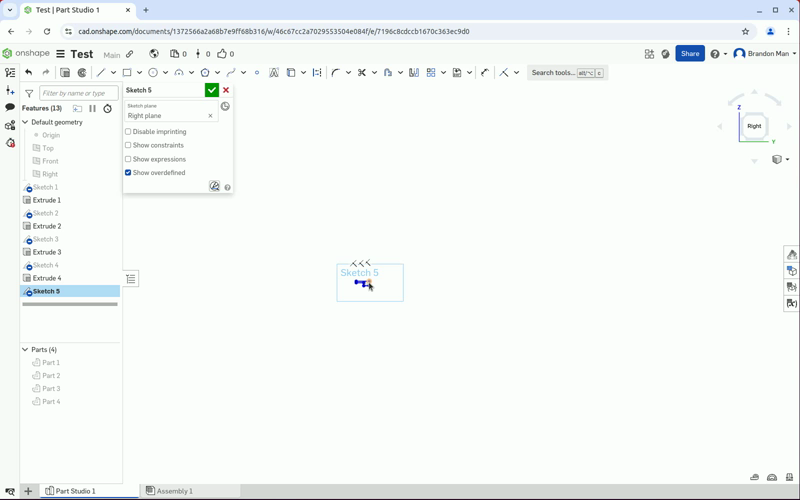
scroll(6)
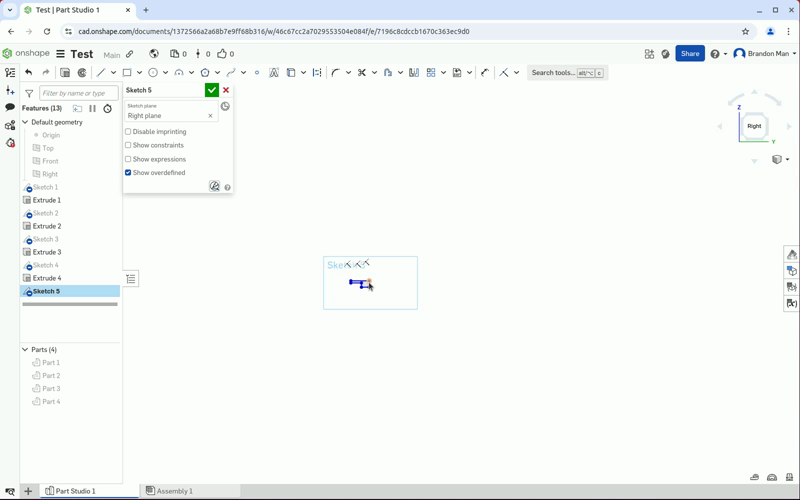
scroll(6)
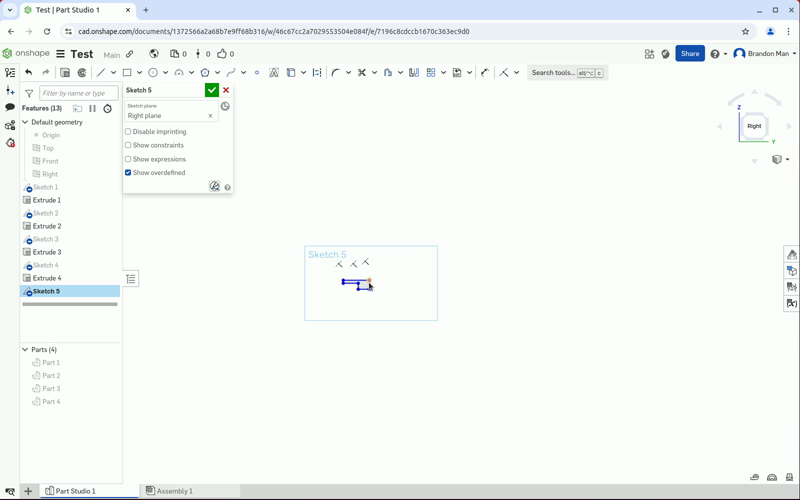
scroll(6)
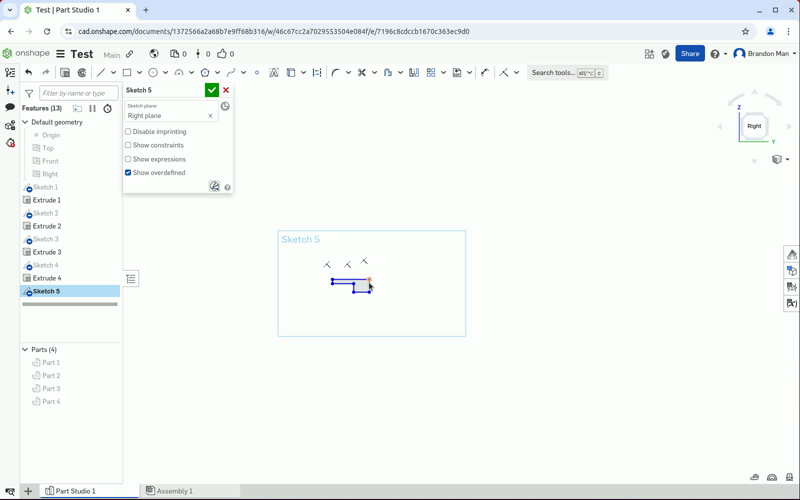
scroll(6)
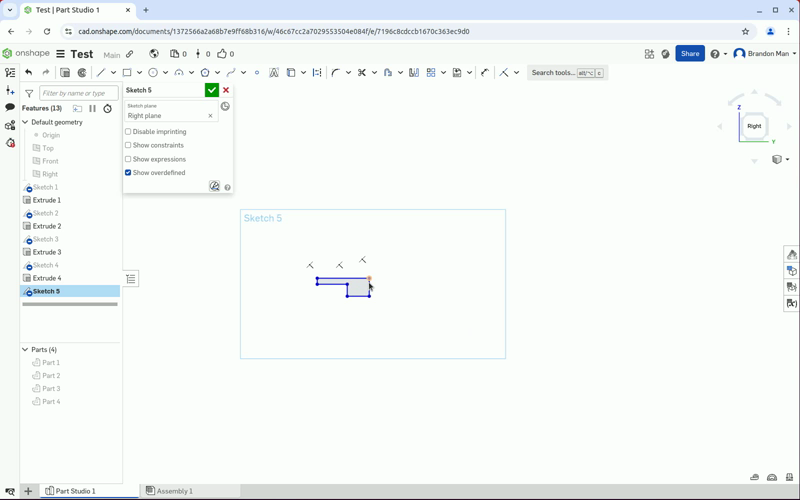
scroll(6)
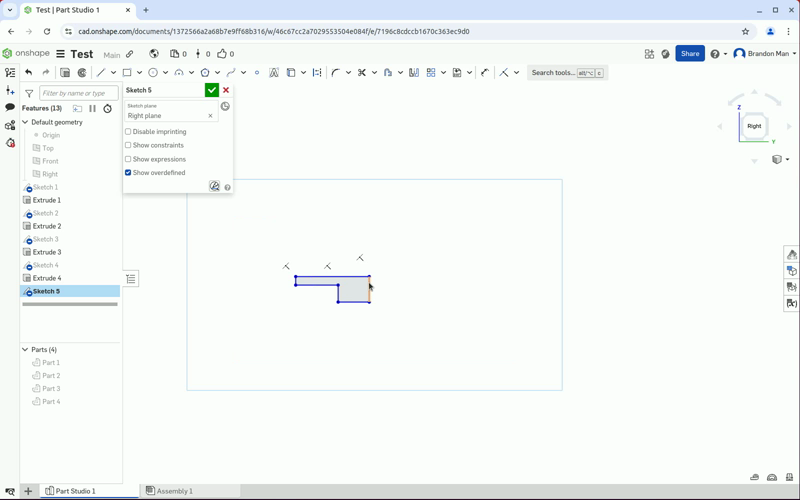
scroll(6)
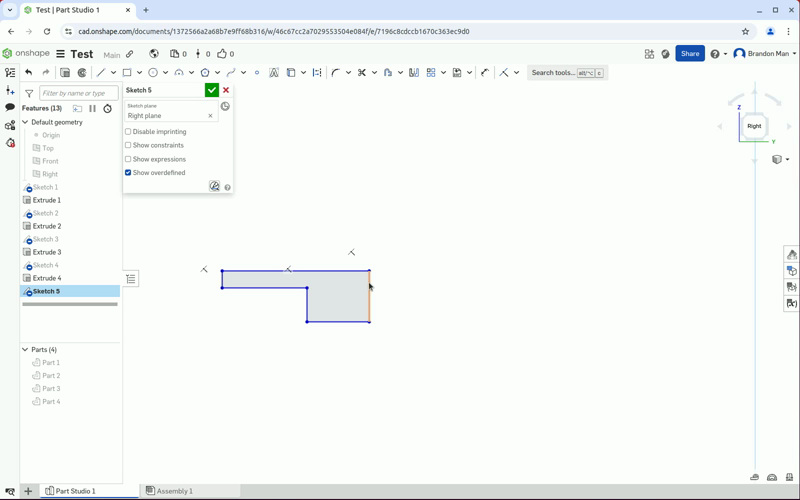
click(369, 282)
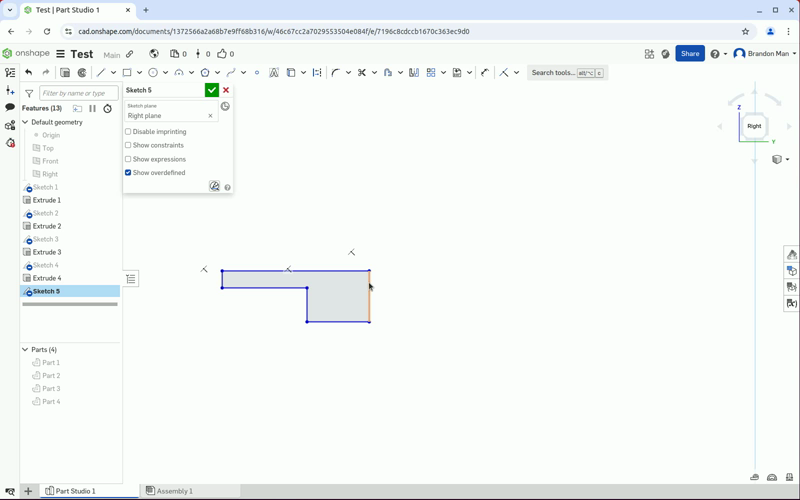
scroll(-6)
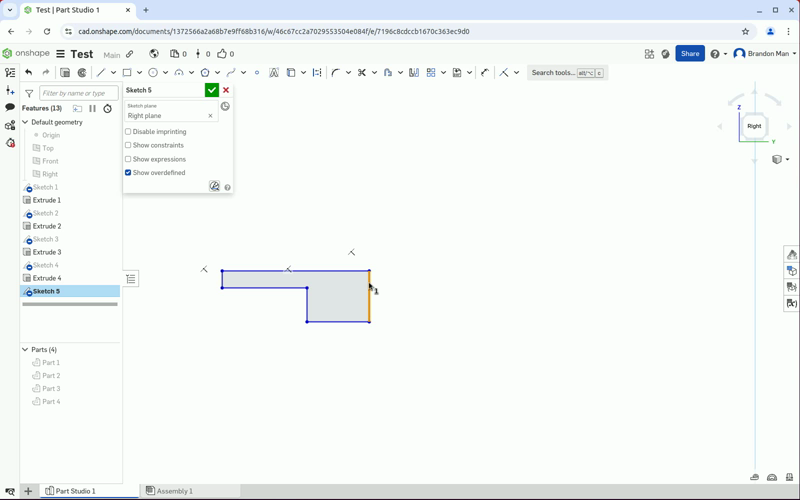
scroll(-6)
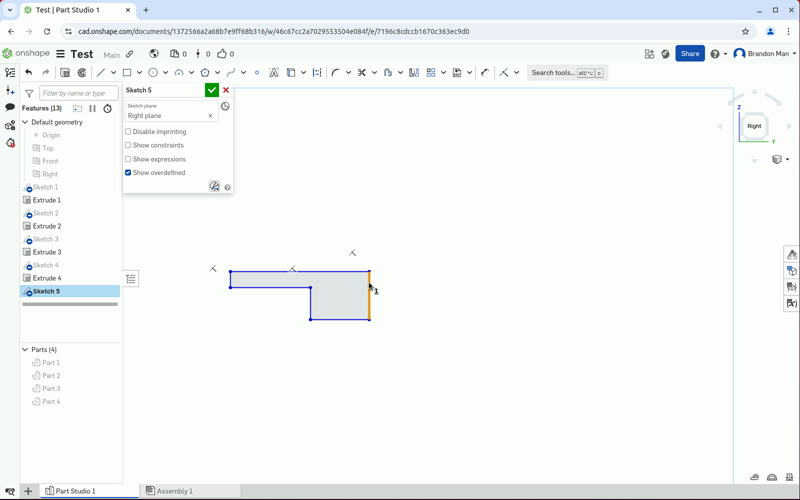
scroll(-6)
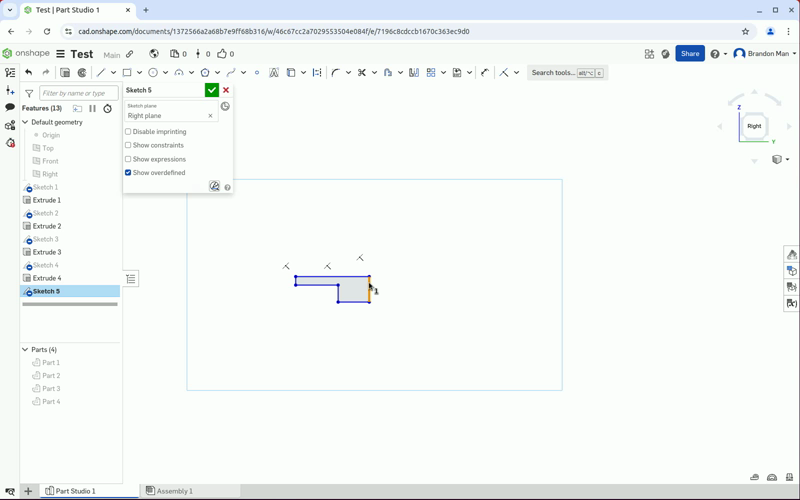
scroll(-6)
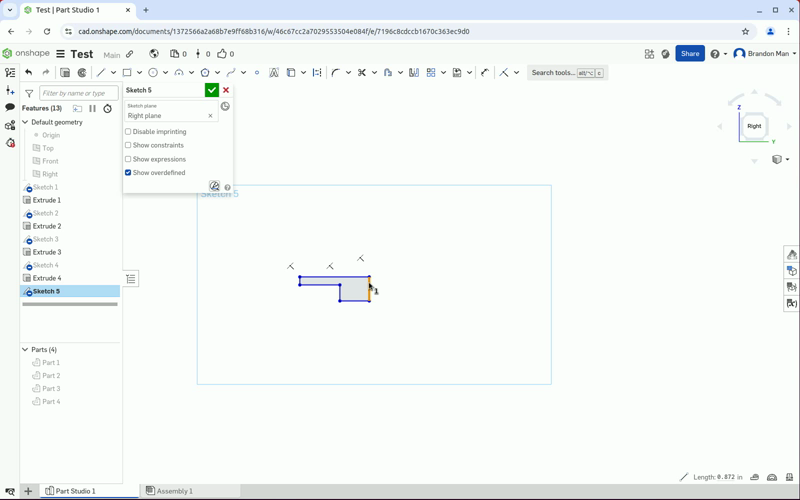
scroll(-6)
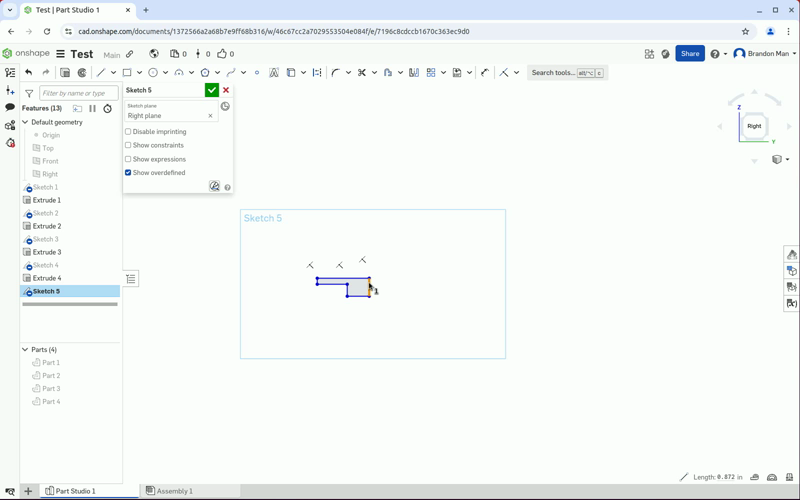
scroll(-6)
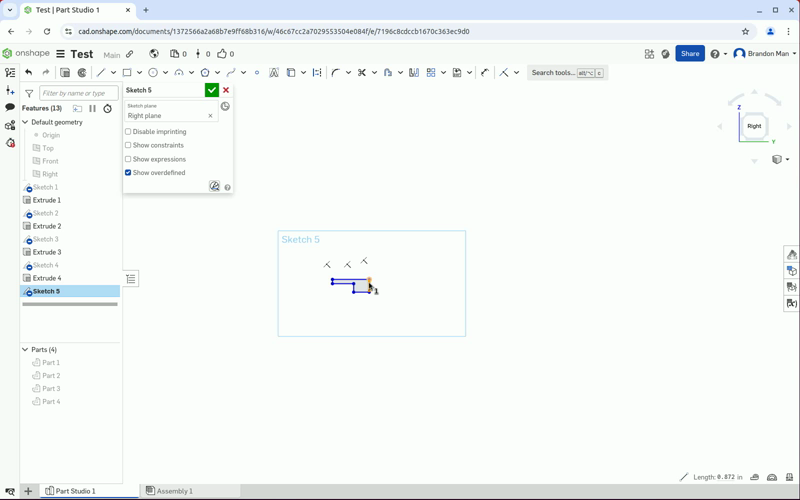
scroll(-6)
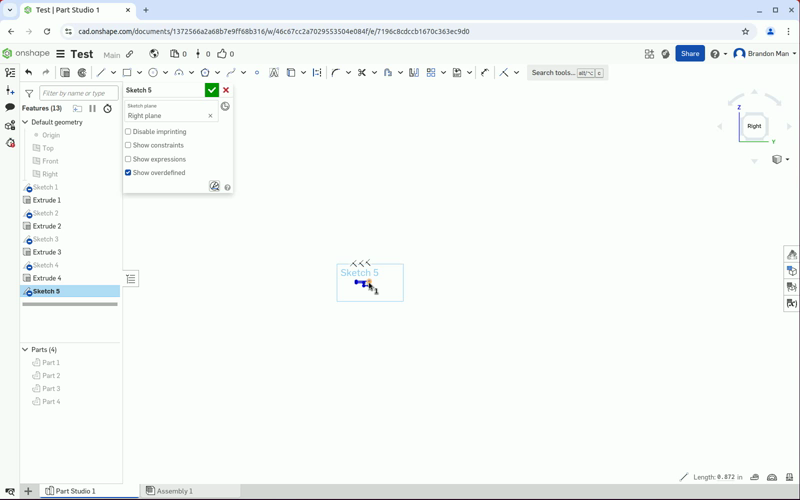
mouse_move(73, 352)
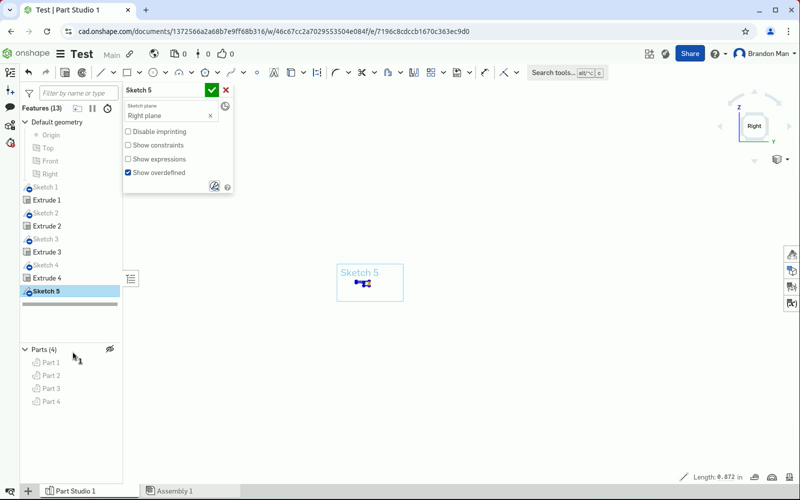
key(shift+y)
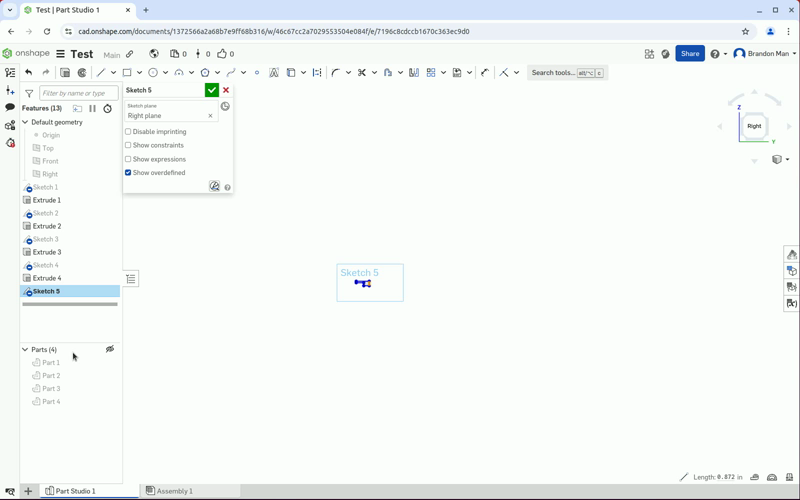
key(shift+e)
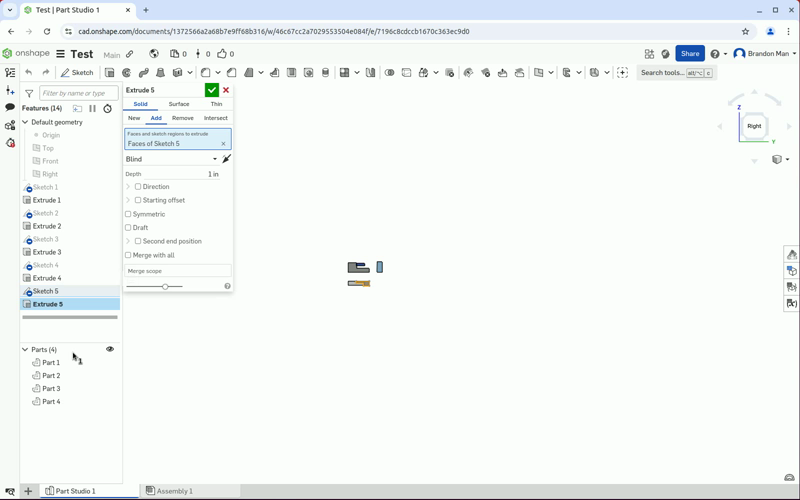
mouse_move(143, 106)
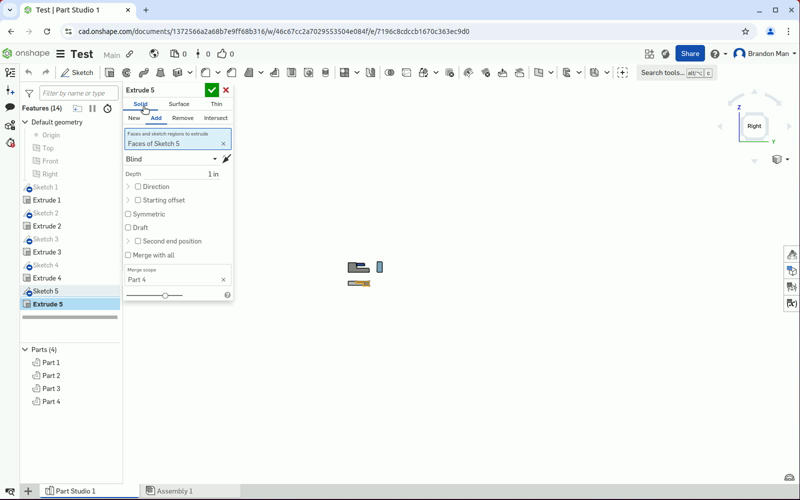
click(143, 106)
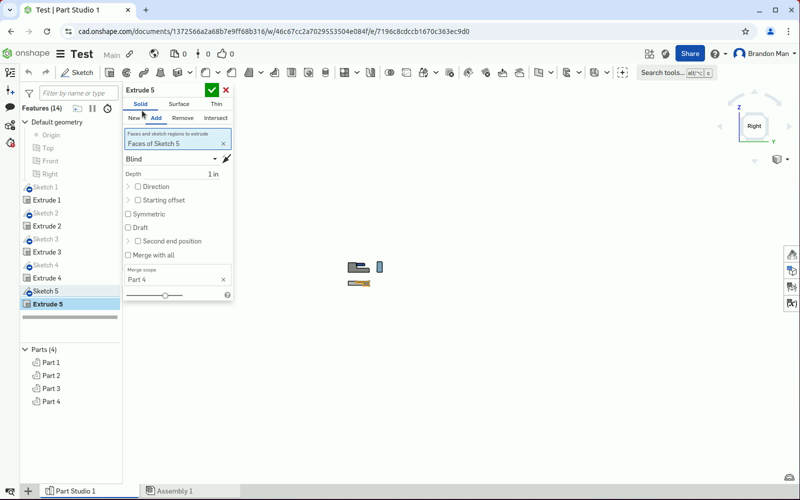
mouse_move(137, 120)
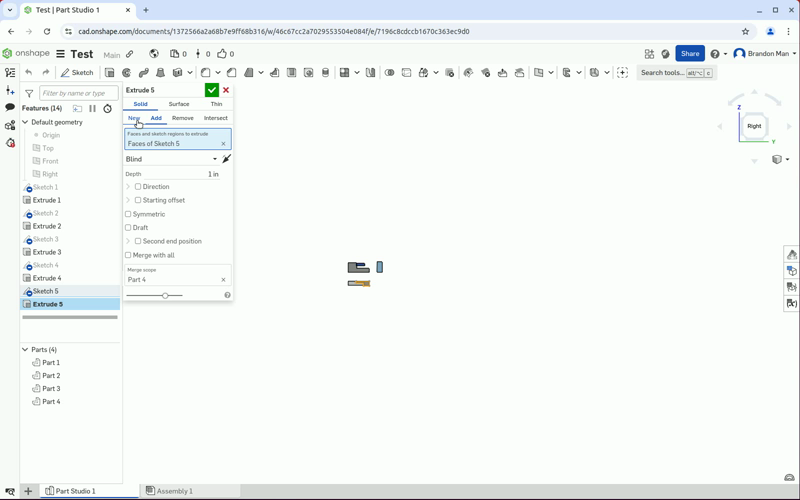
click(137, 120)
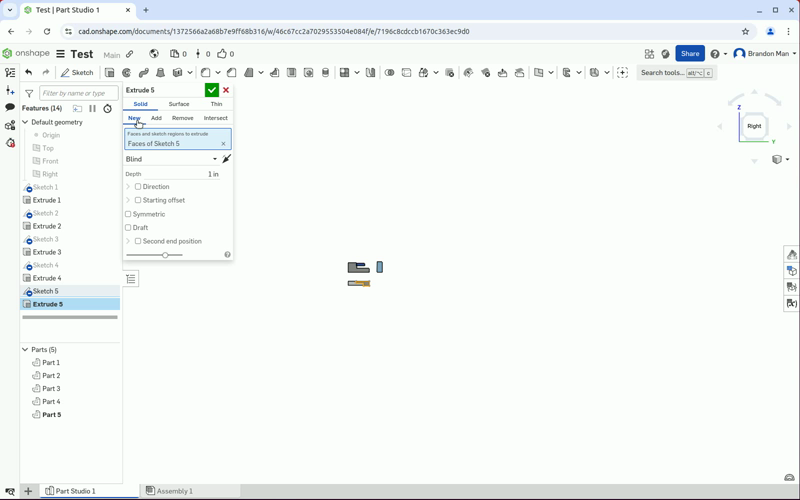
key(tab, 4)
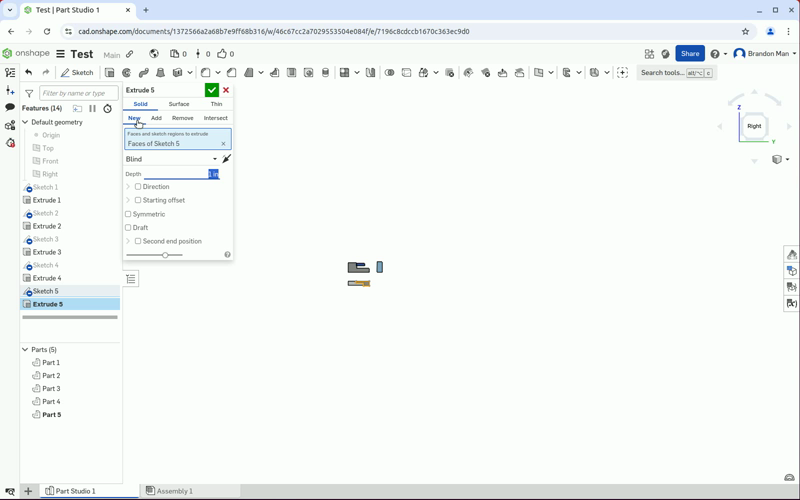
text(0.722)
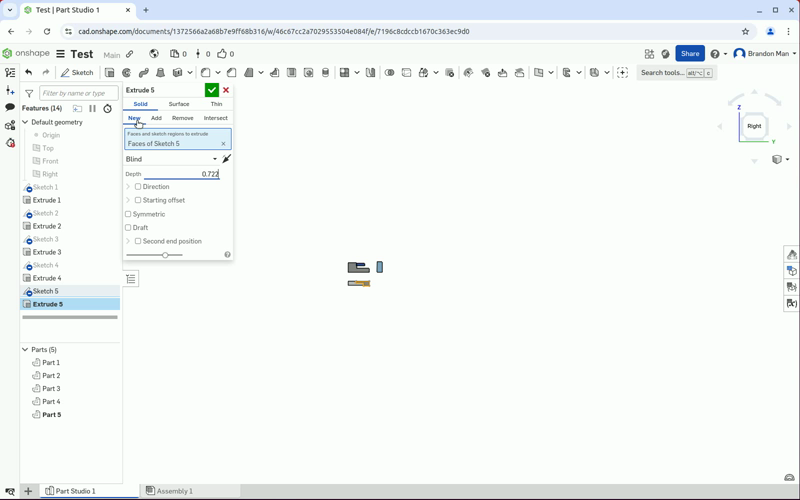
key(enter)
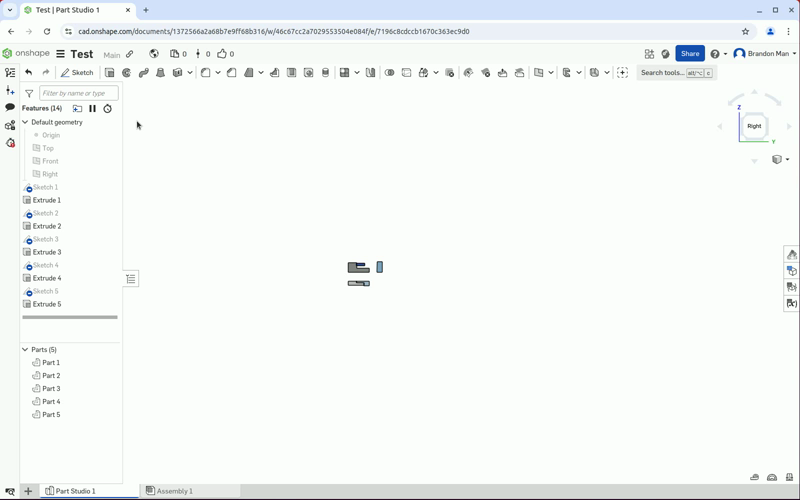
key(shift+h)
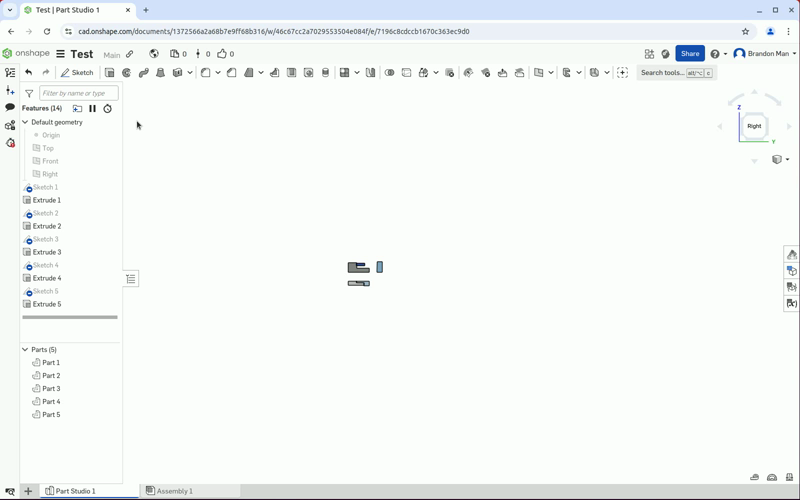
key(shift+h)
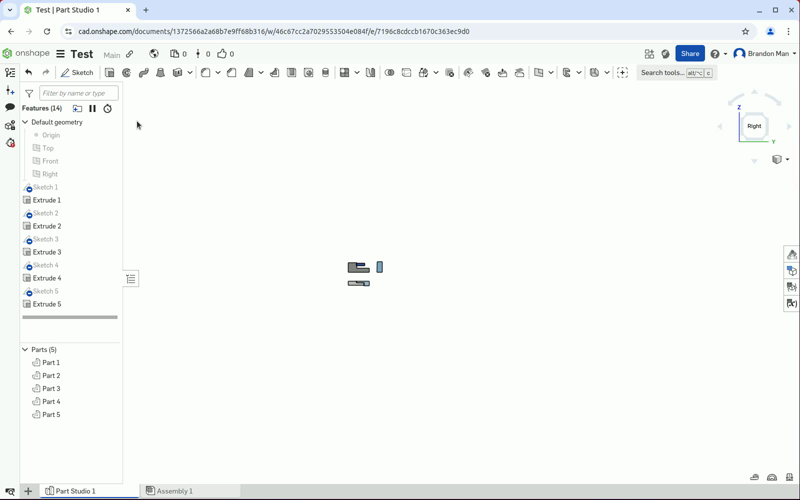
mouse_move(73, 189)
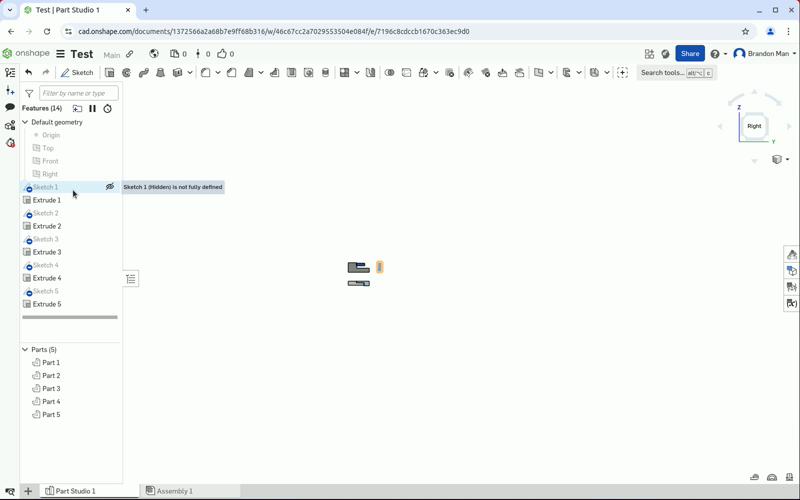
click(73, 189)
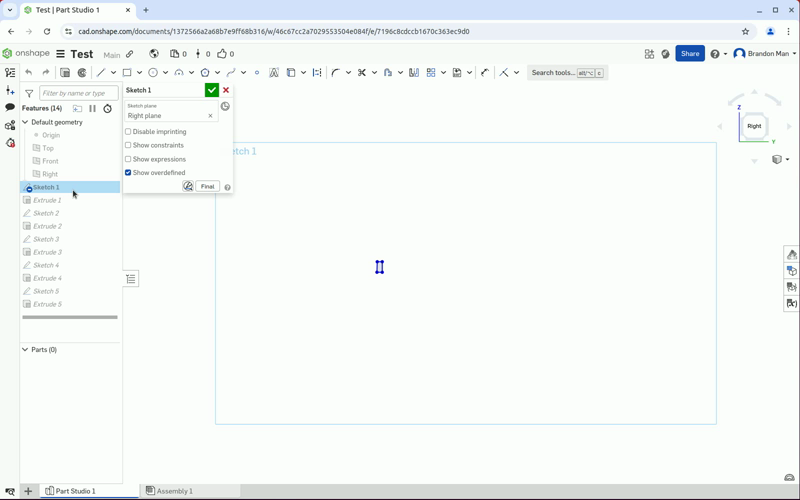
mouse_move(229, 92)
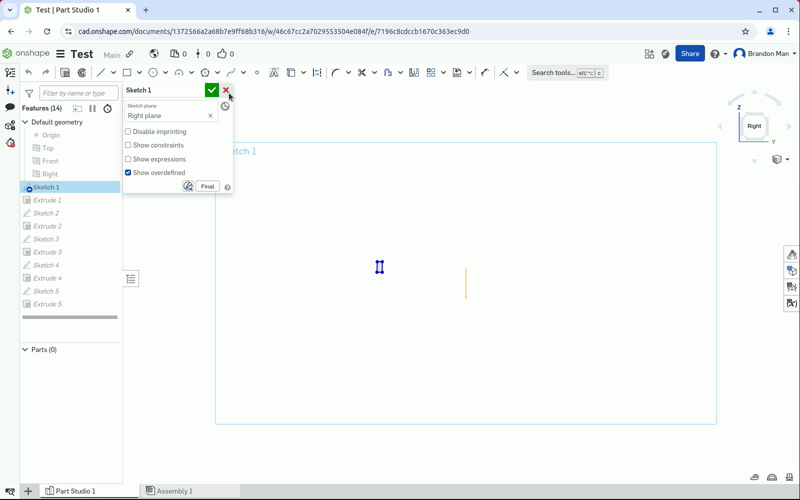
click(229, 92)
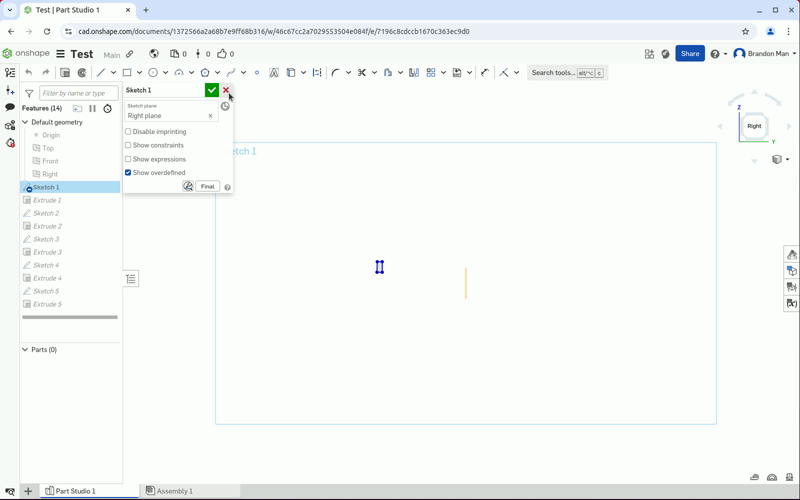
key(shift+s)
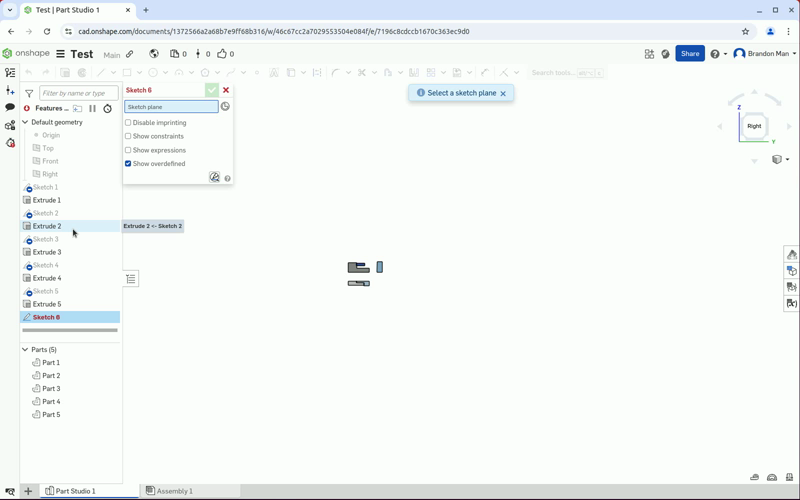
scroll(3)
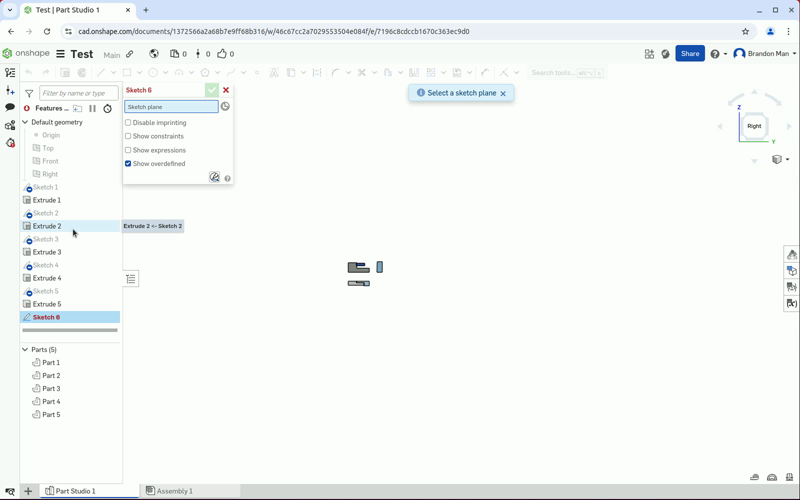
mouse_move(73, 176)
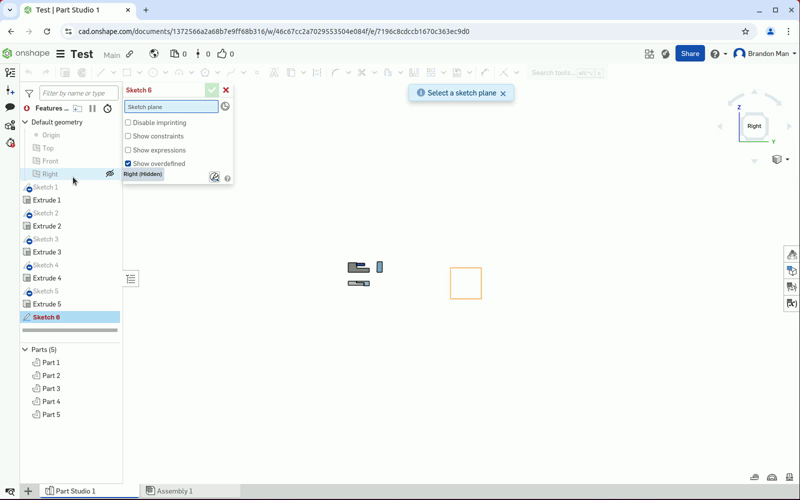
click(73, 176)
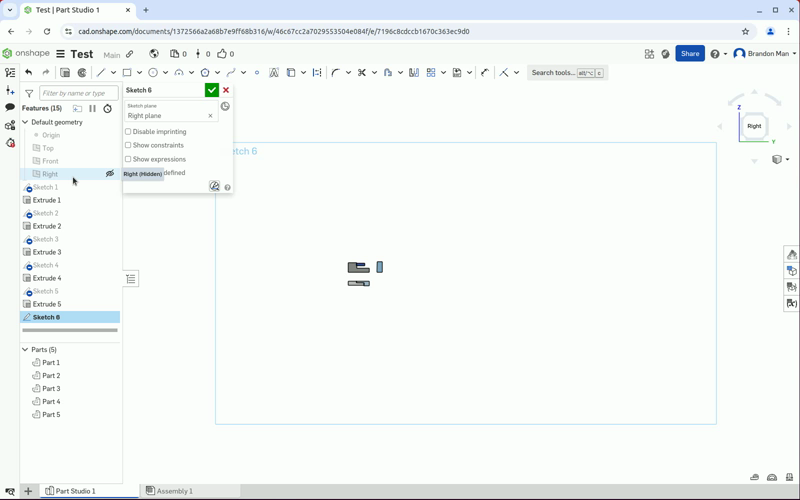
mouse_move(73, 352)
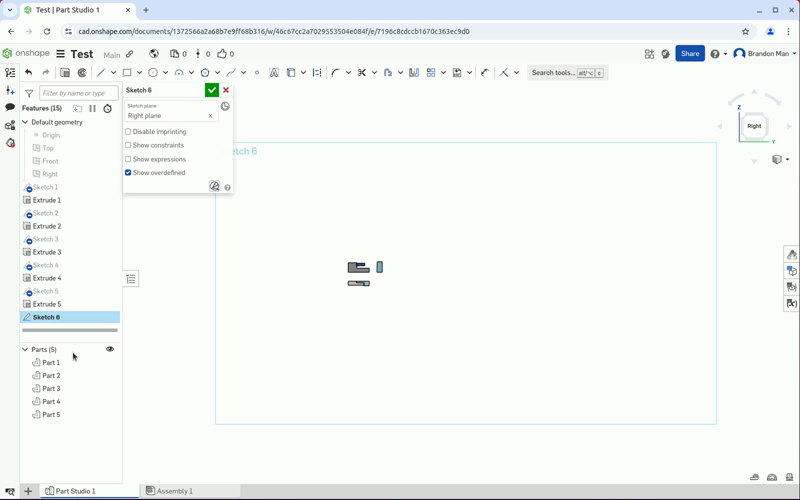
key(y)
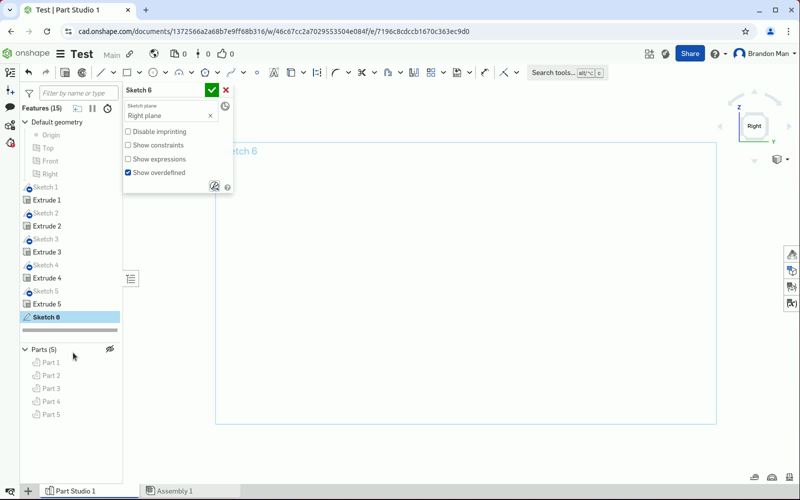
key(l)
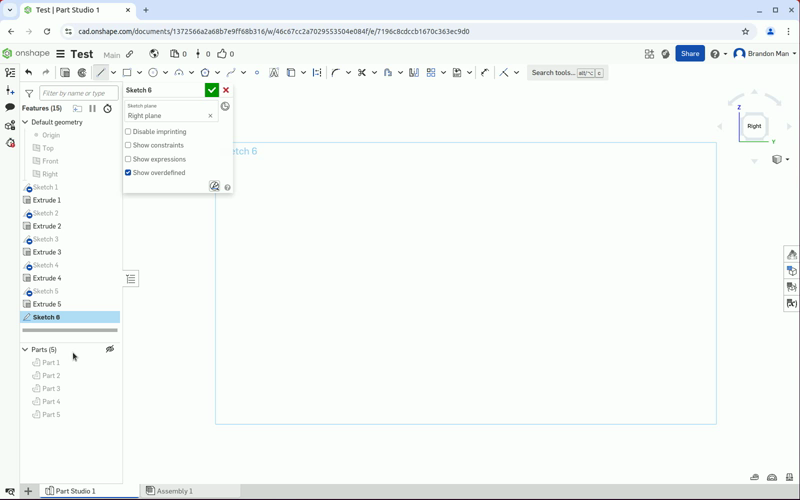
key_down(shift)
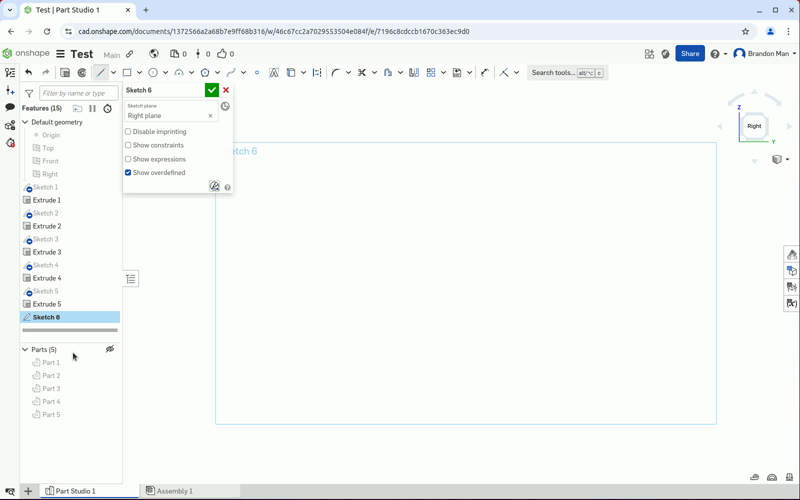
mouse_move(356, 265)
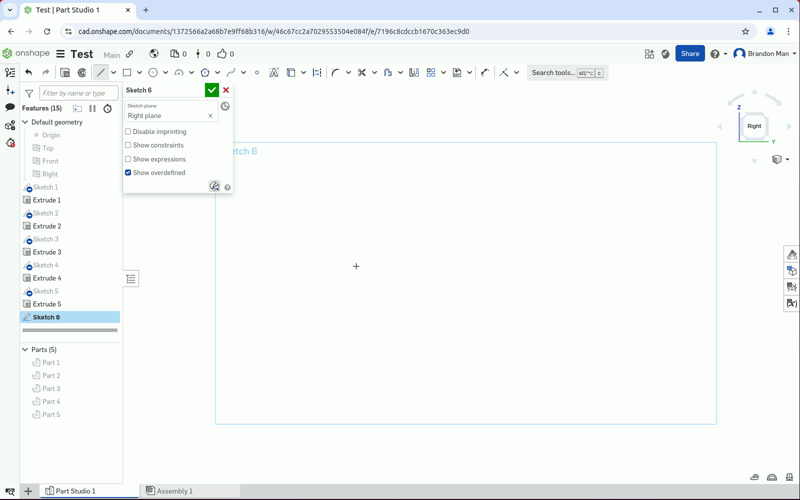
click(356, 265)
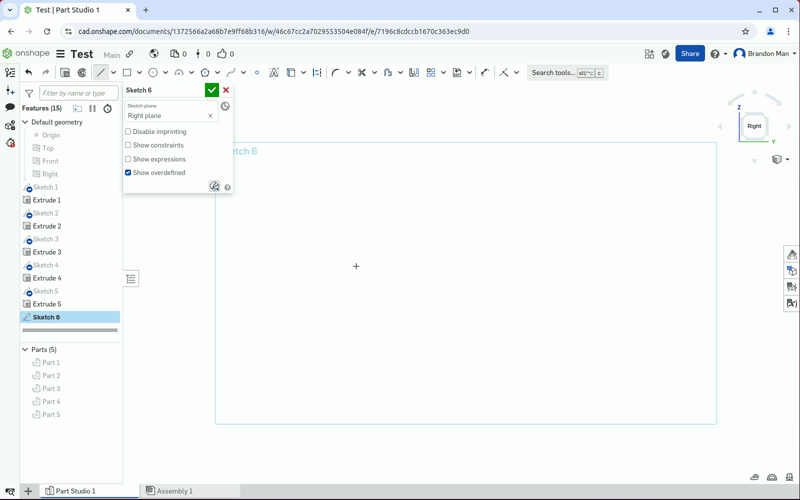
key_up(shift)
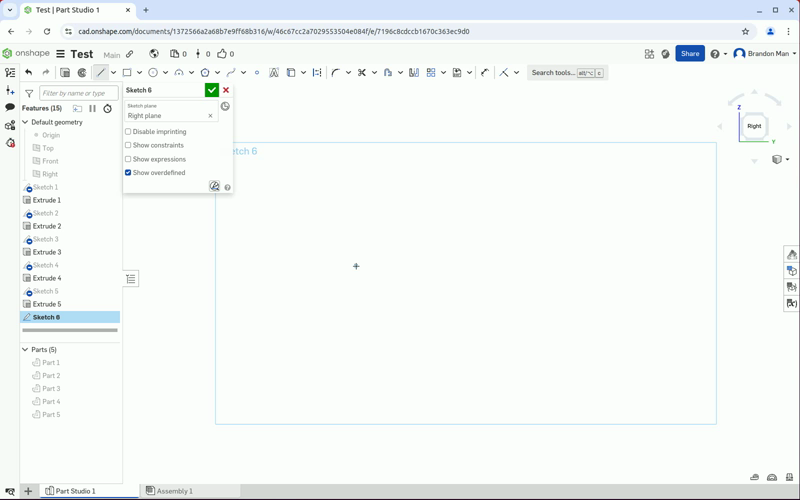
key_down(shift)
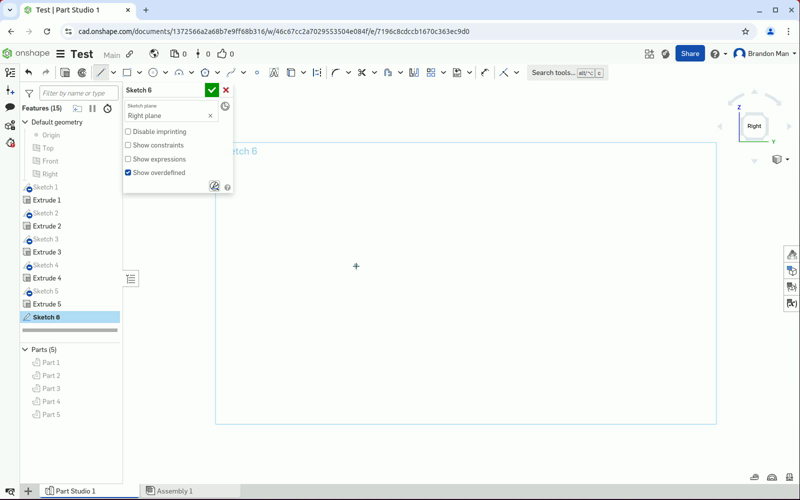
mouse_move(386, 265)
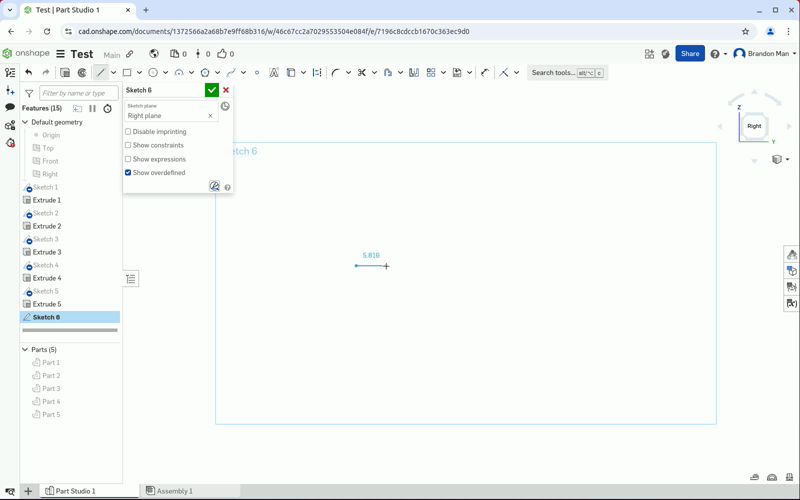
mouse_move(364, 265)
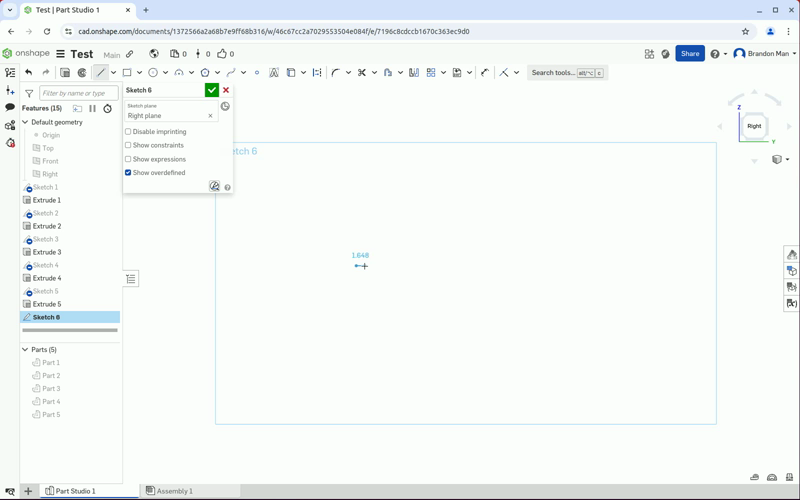
click(364, 265)
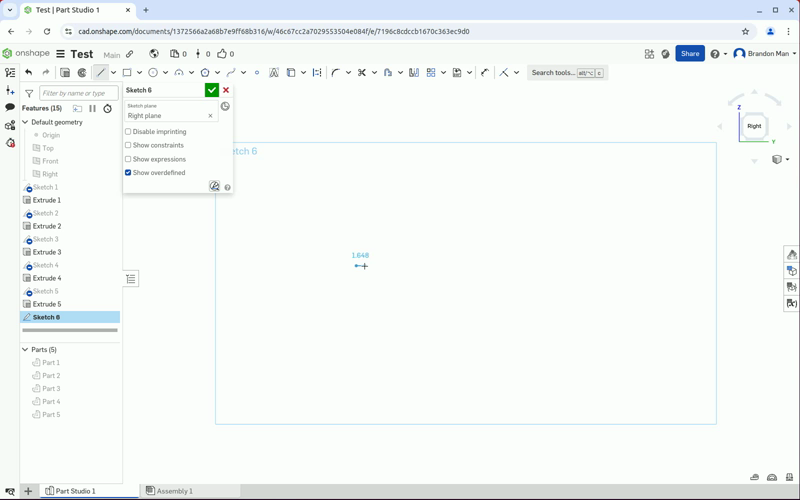
key_up(shift)
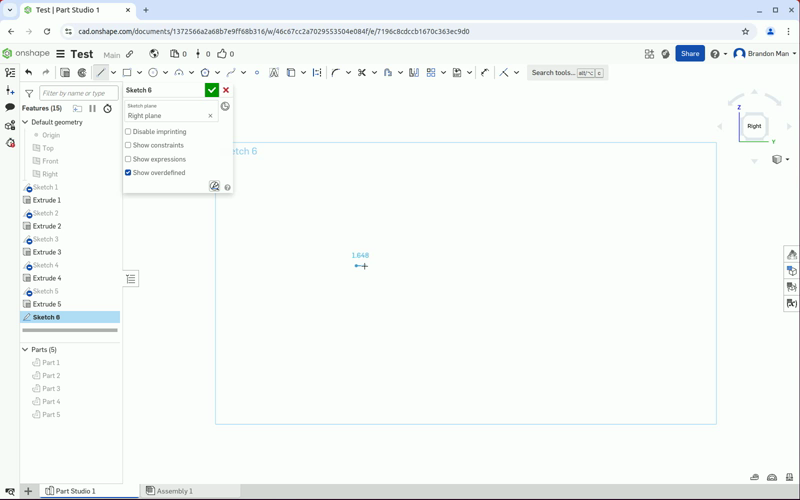
key_down(shift)
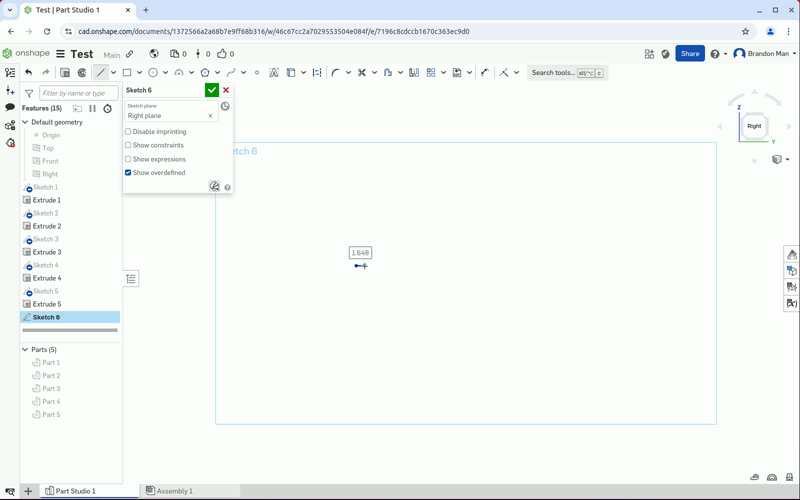
mouse_move(394, 265)
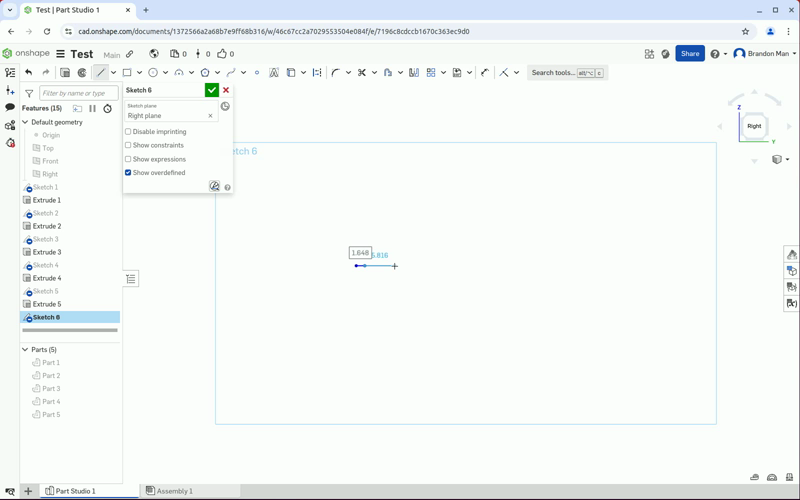
mouse_move(364, 263)
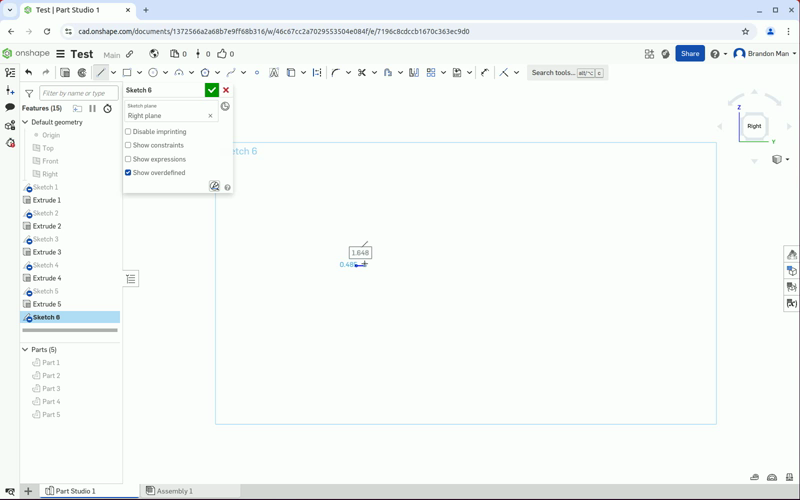
scroll(6)
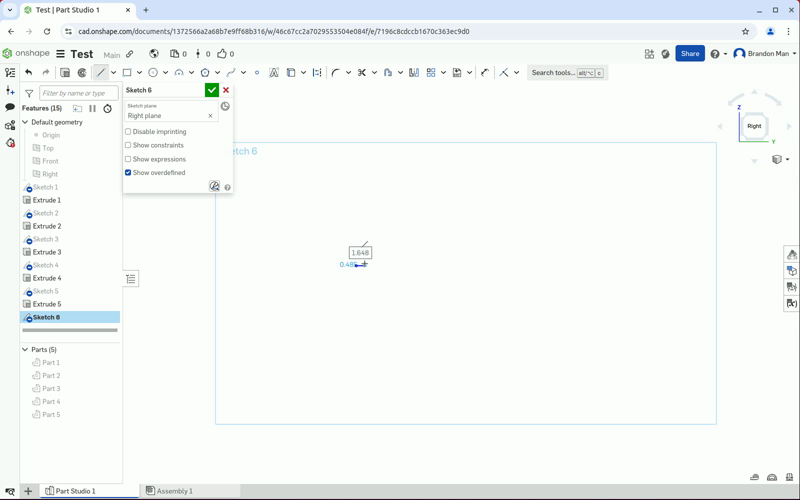
scroll(6)
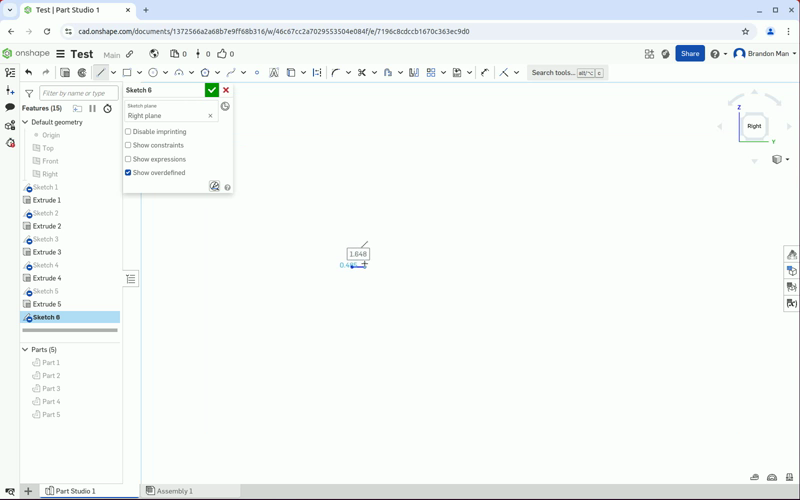
scroll(6)
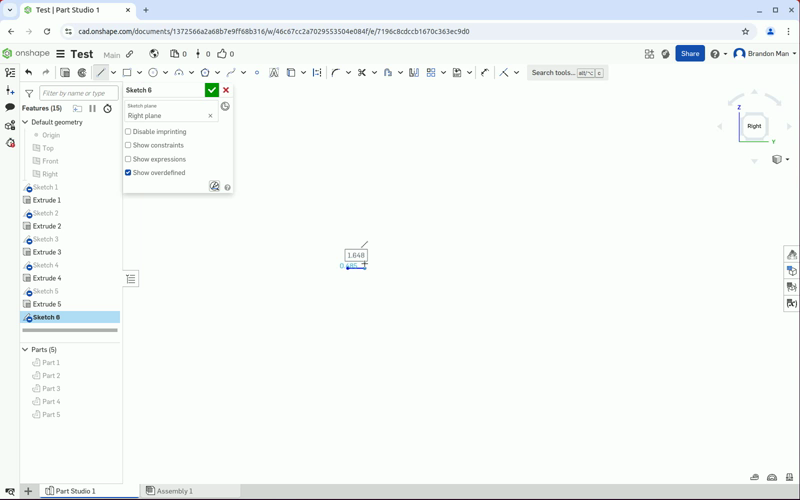
scroll(6)
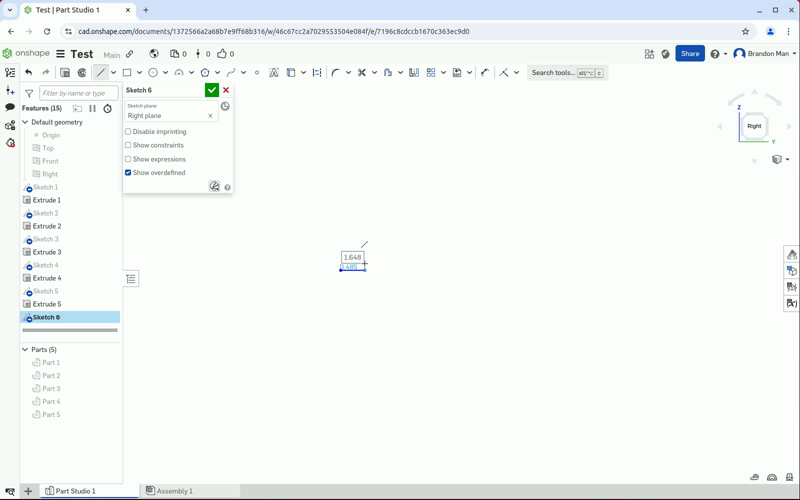
scroll(6)
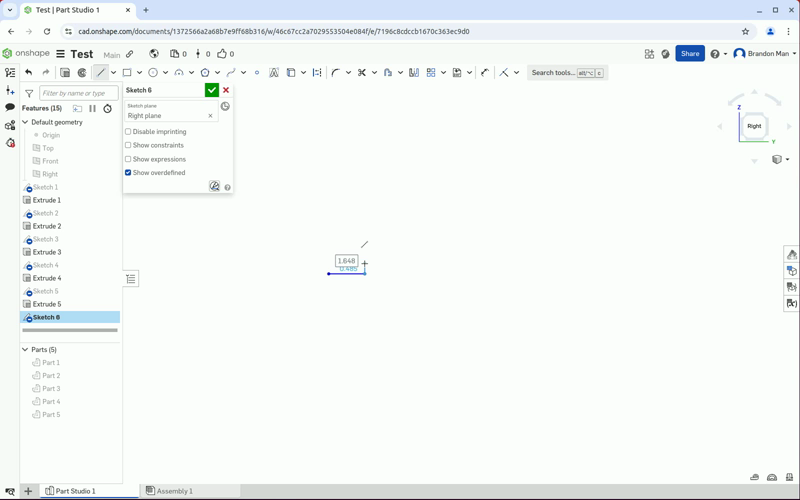
scroll(6)
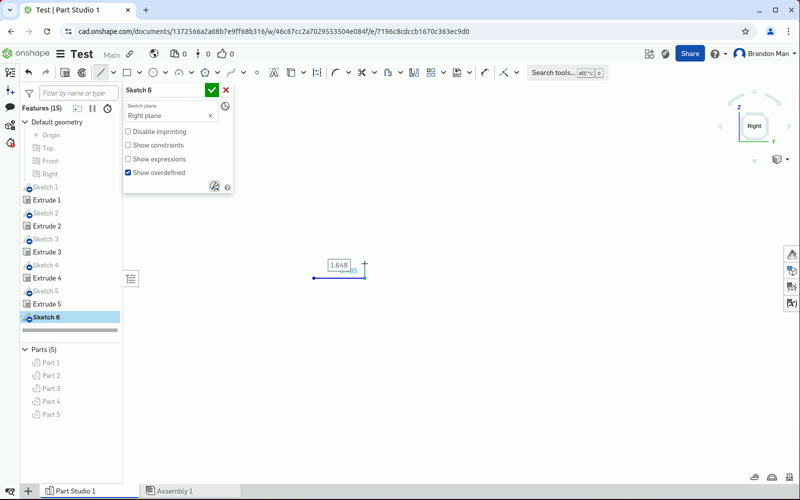
scroll(6)
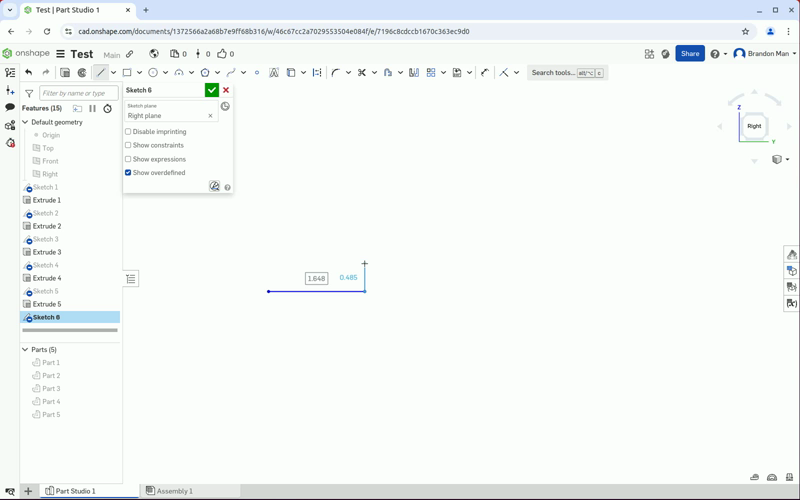
click(364, 263)
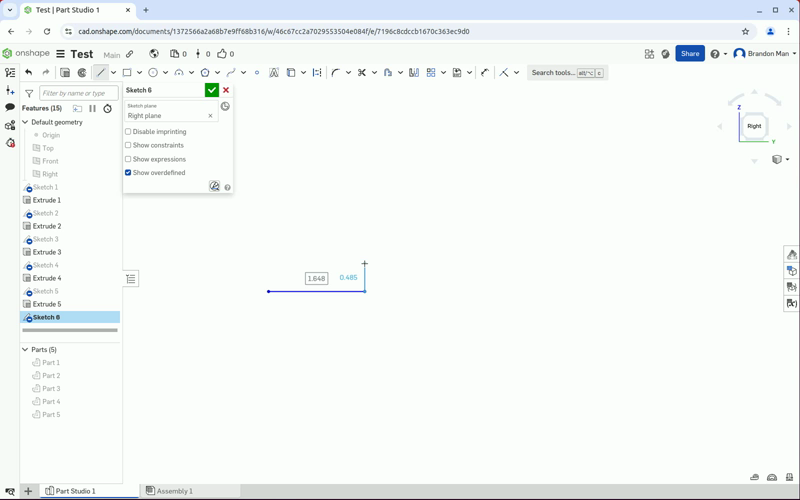
scroll(-6)
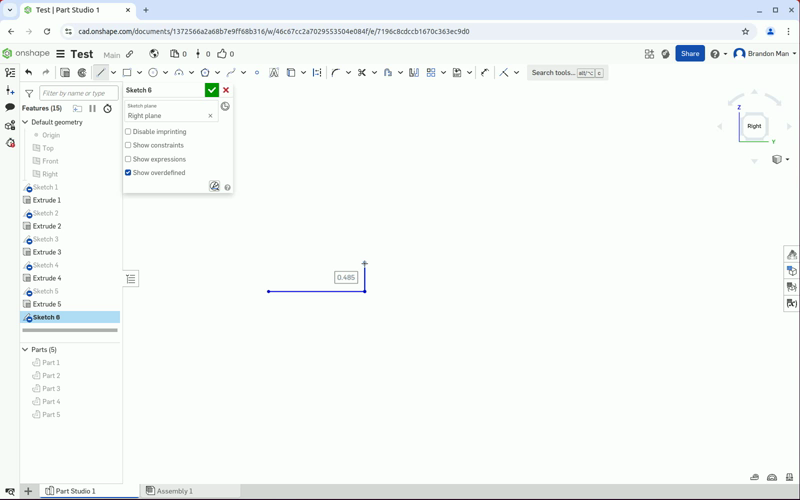
scroll(-6)
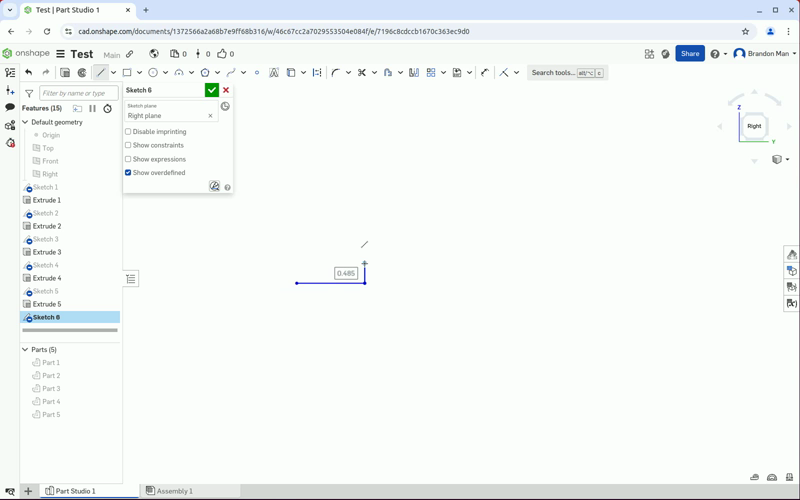
scroll(-6)
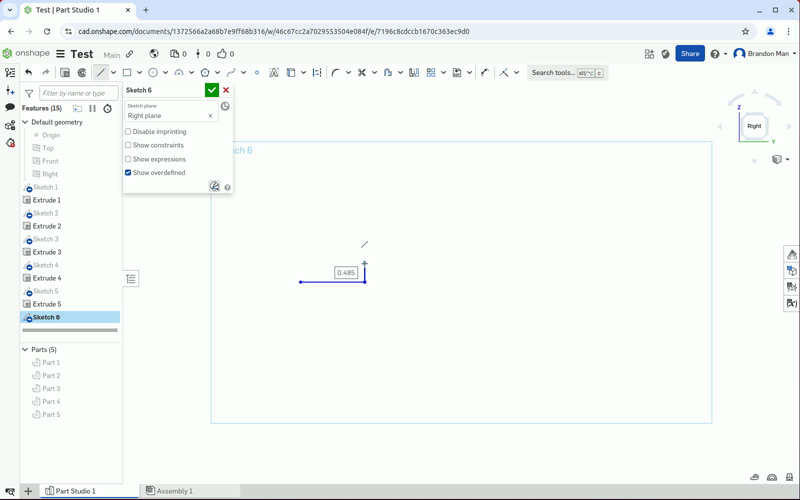
scroll(-6)
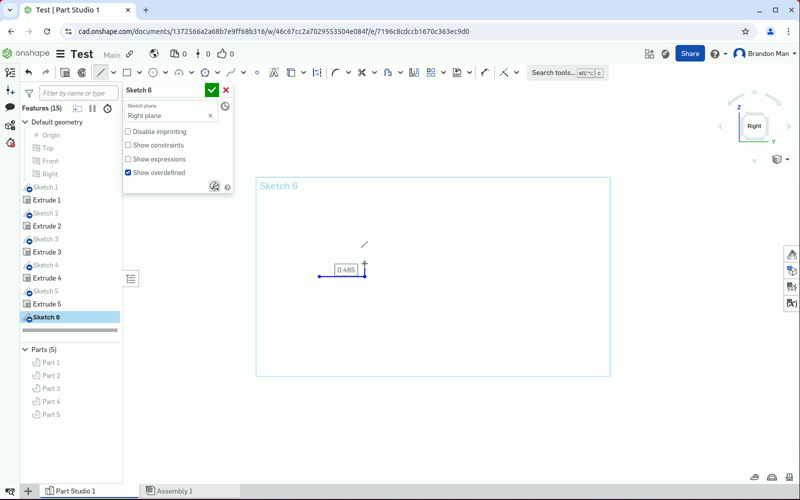
scroll(-6)
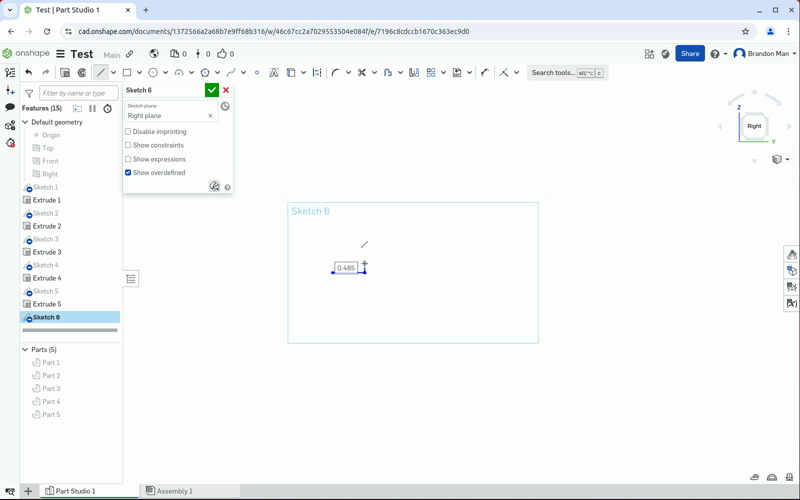
scroll(-6)
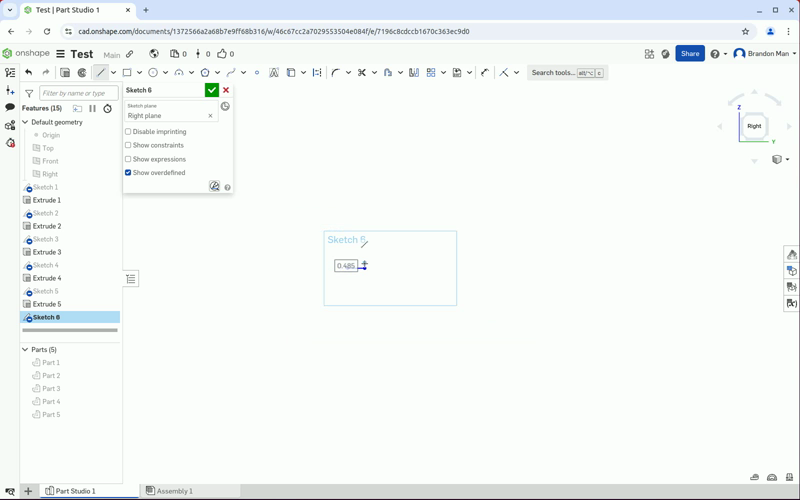
scroll(-6)
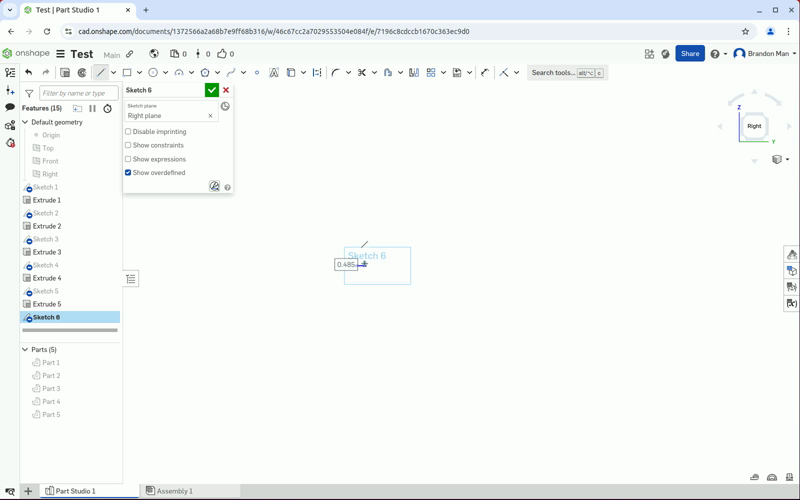
key_up(shift)
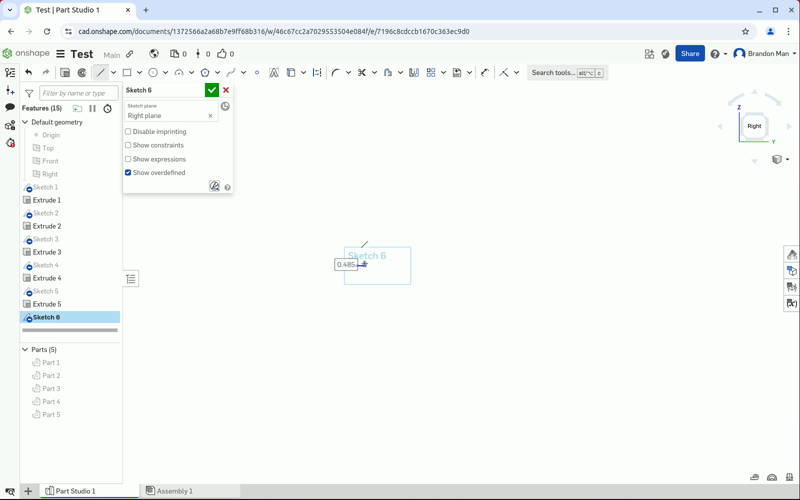
key_down(shift)
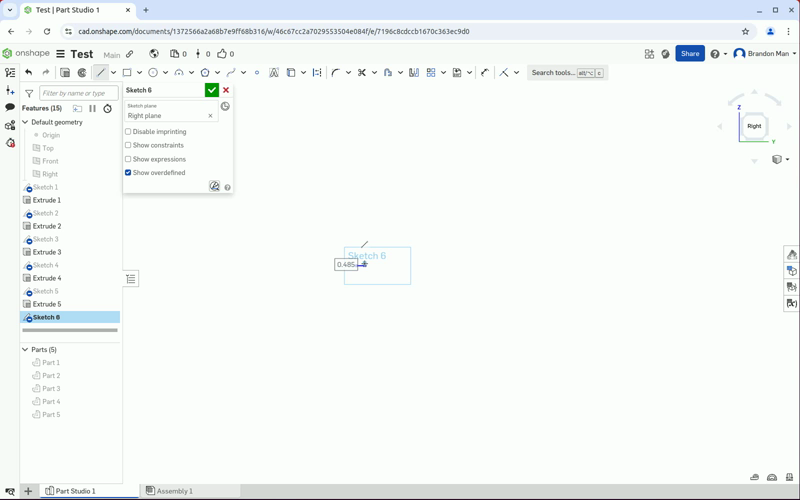
mouse_move(394, 263)
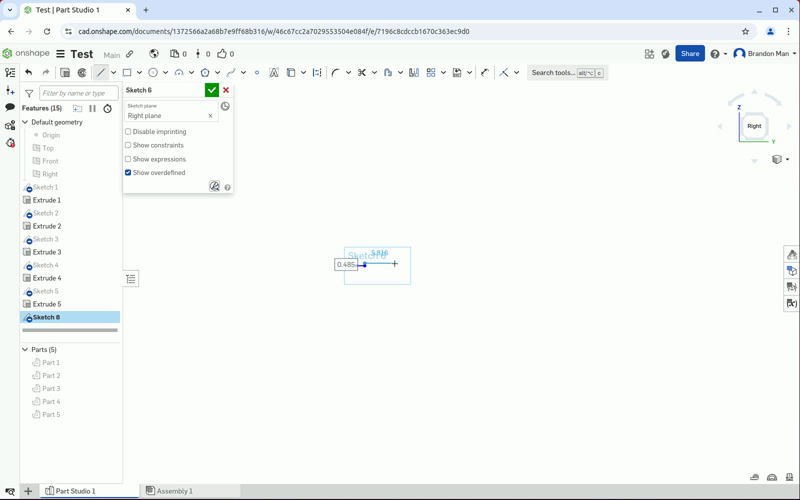
mouse_move(356, 263)
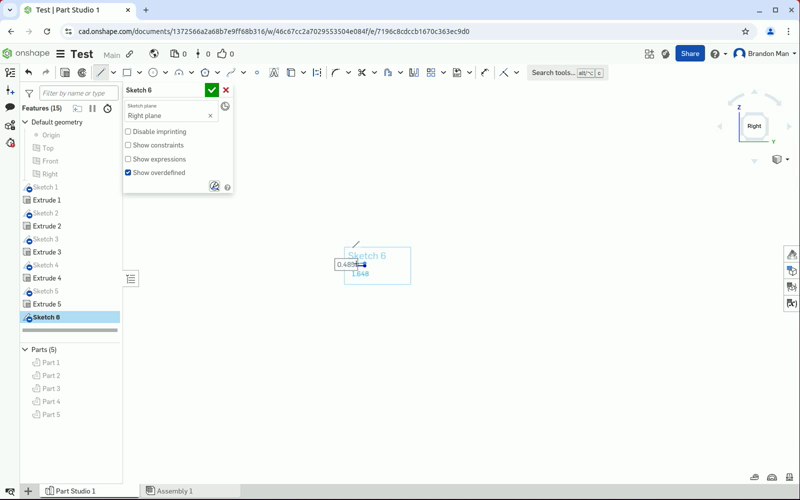
scroll(6)
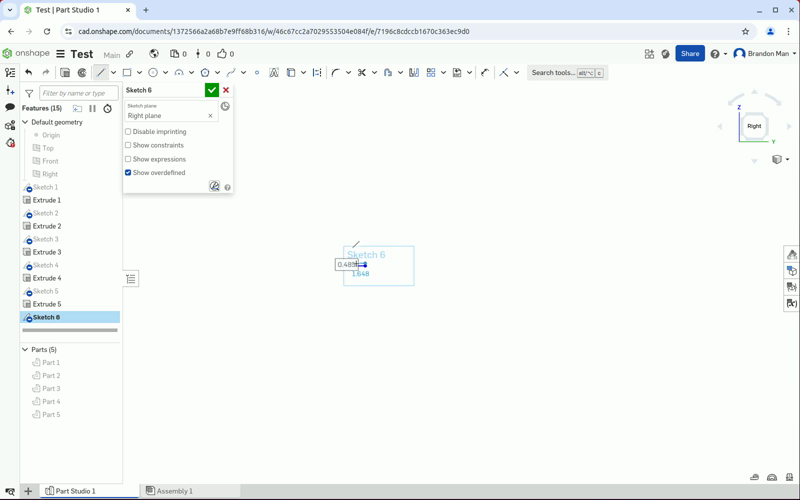
scroll(6)
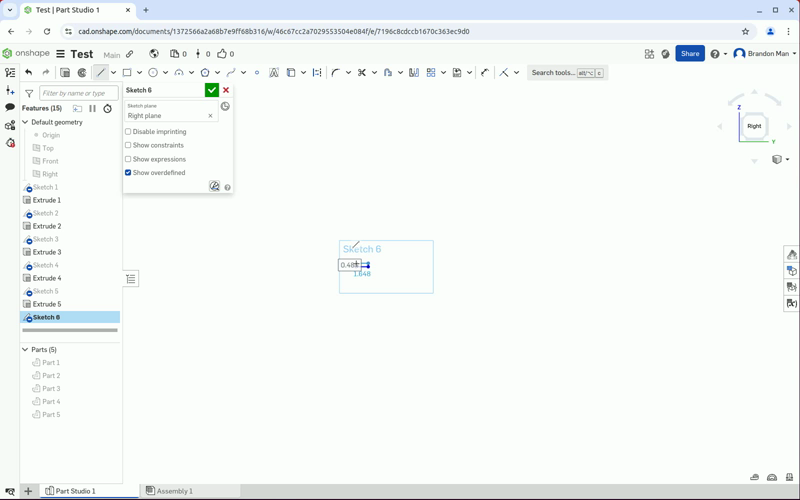
scroll(6)
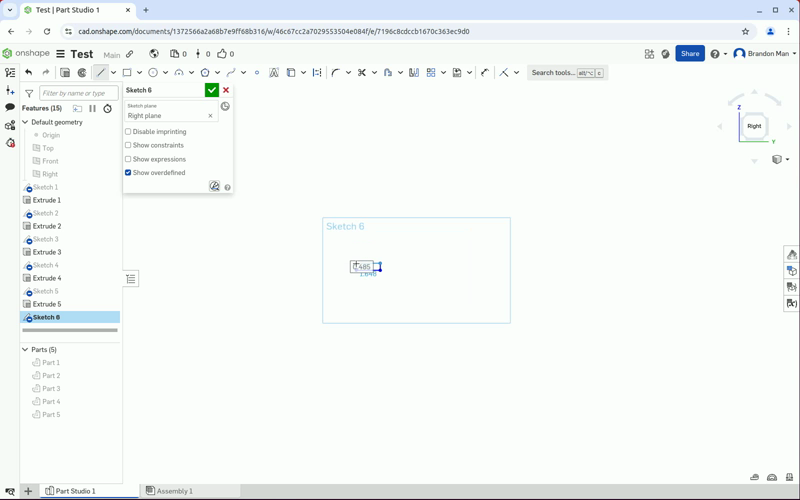
scroll(6)
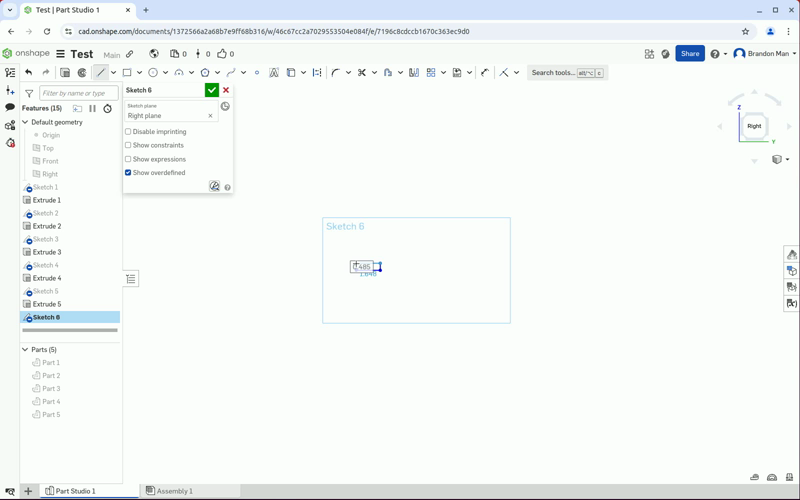
scroll(6)
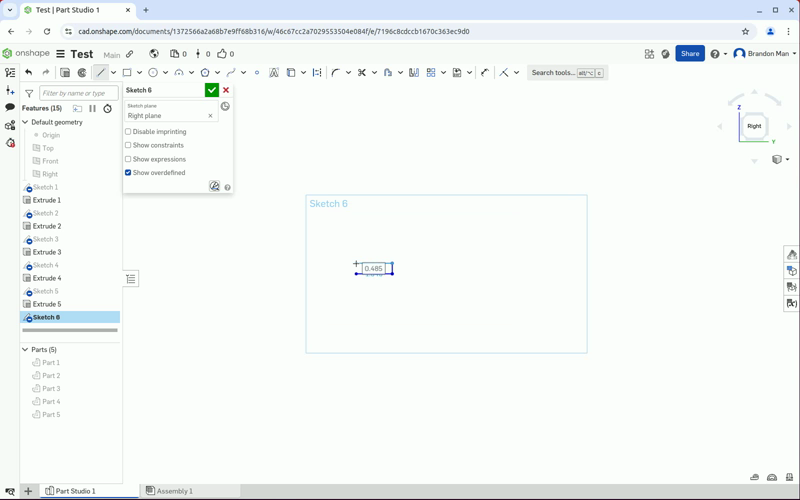
scroll(6)
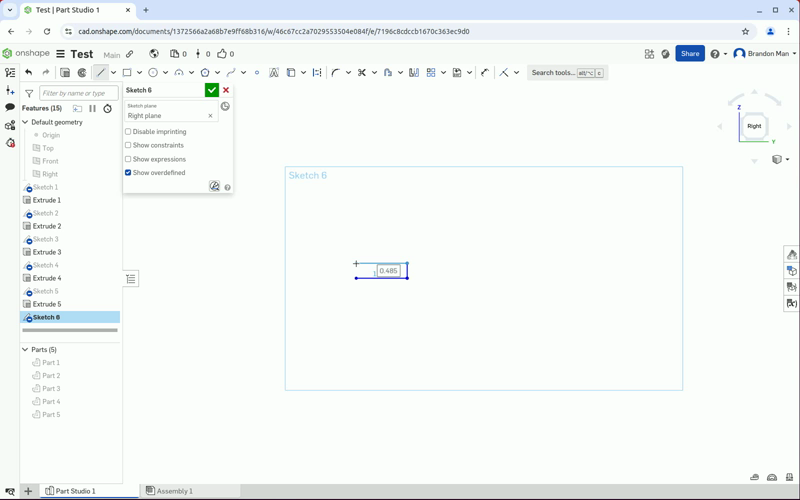
scroll(6)
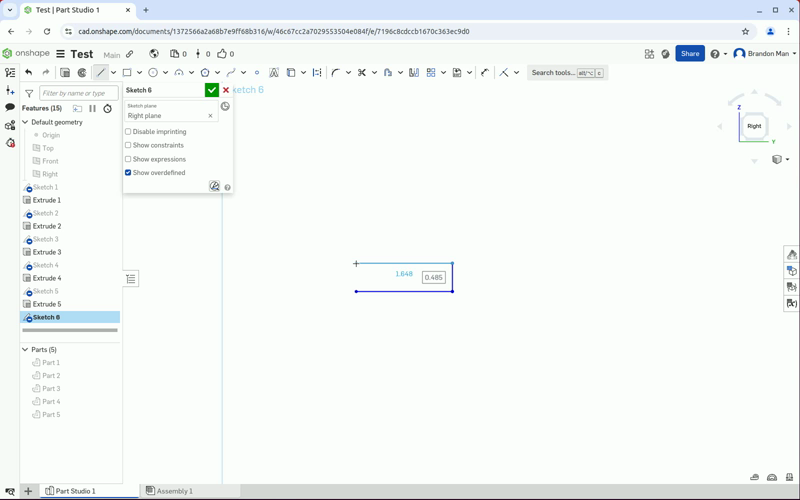
click(356, 263)
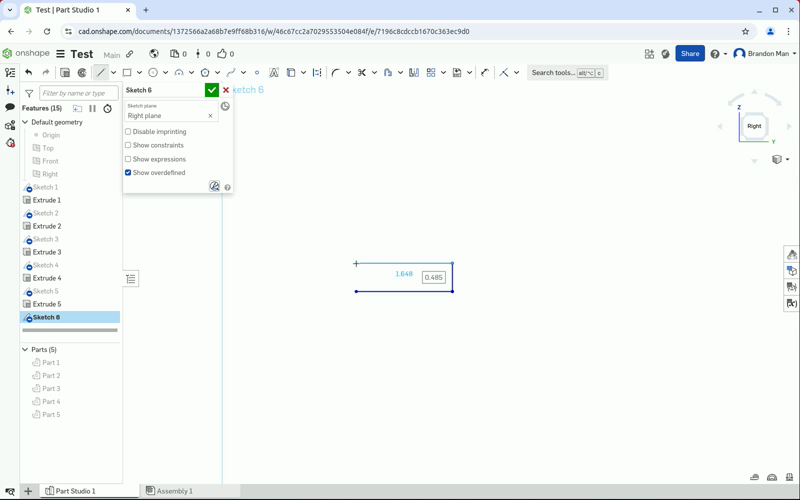
scroll(-6)
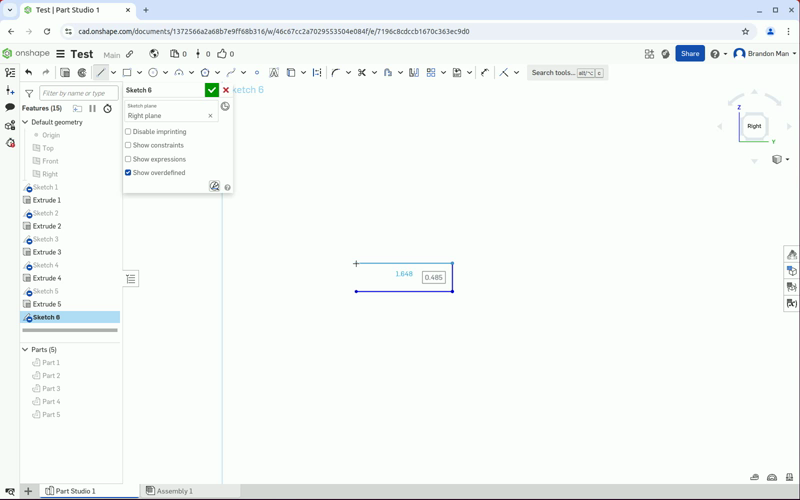
scroll(-6)
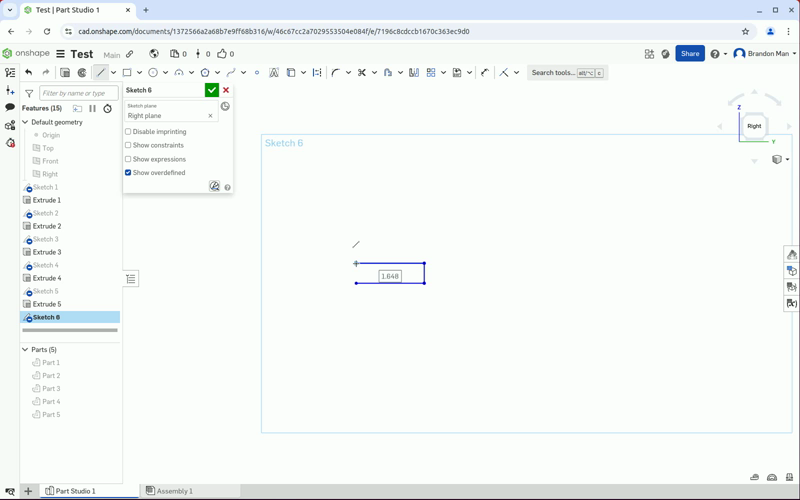
scroll(-6)
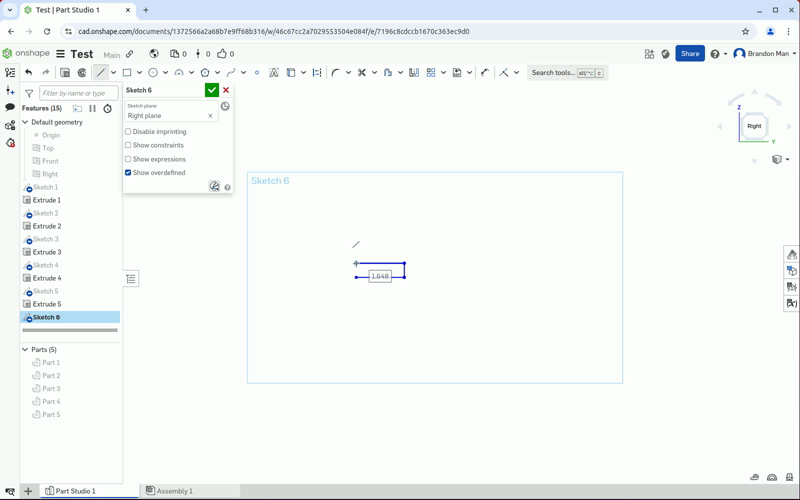
scroll(-6)
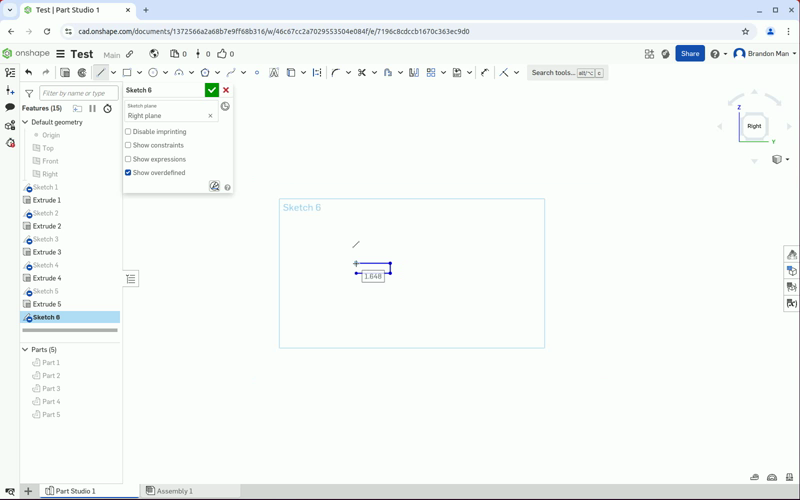
scroll(-6)
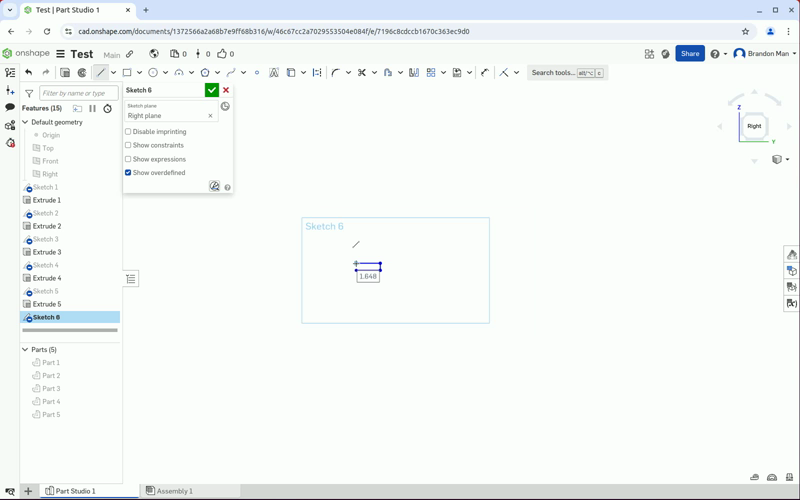
scroll(-6)
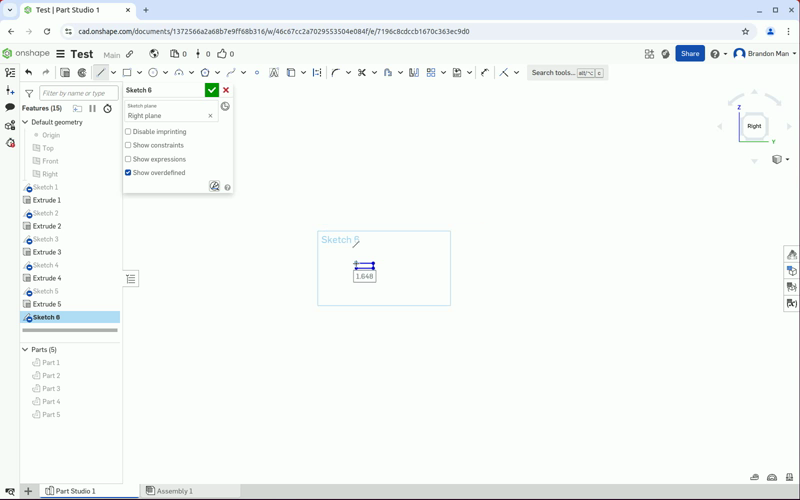
scroll(-6)
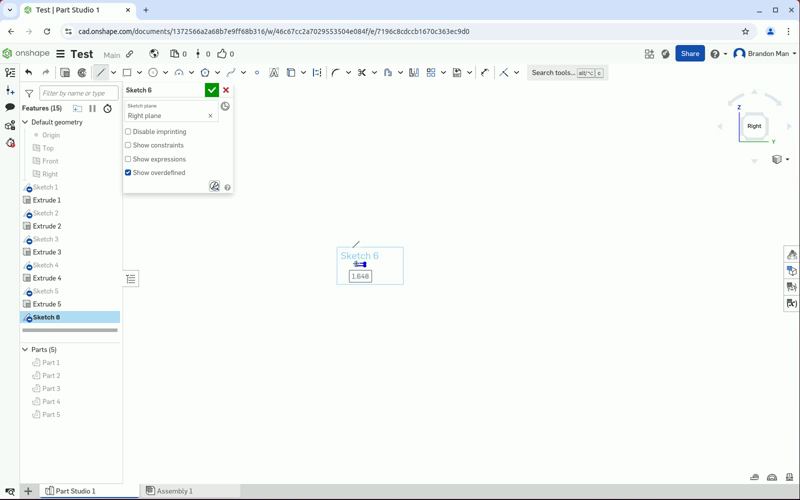
key_up(shift)
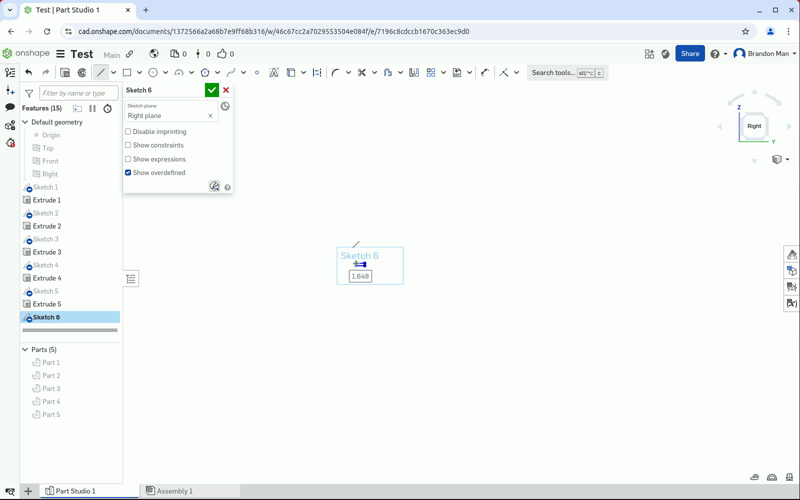
mouse_move(386, 263)
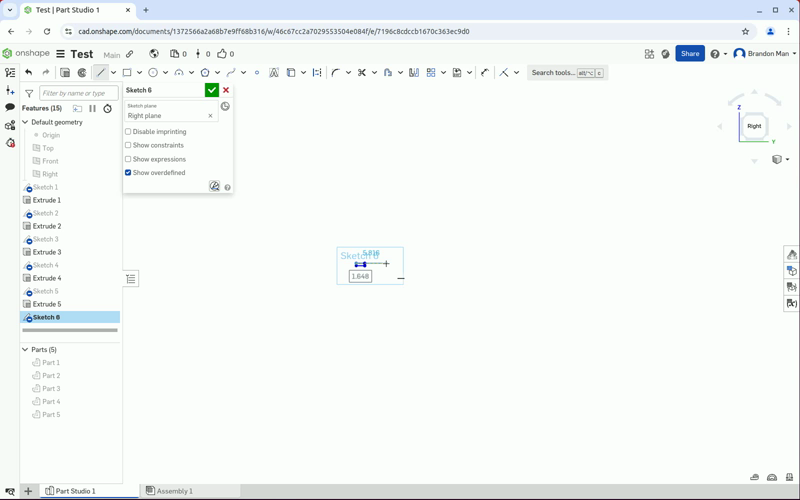
key_down(shift)
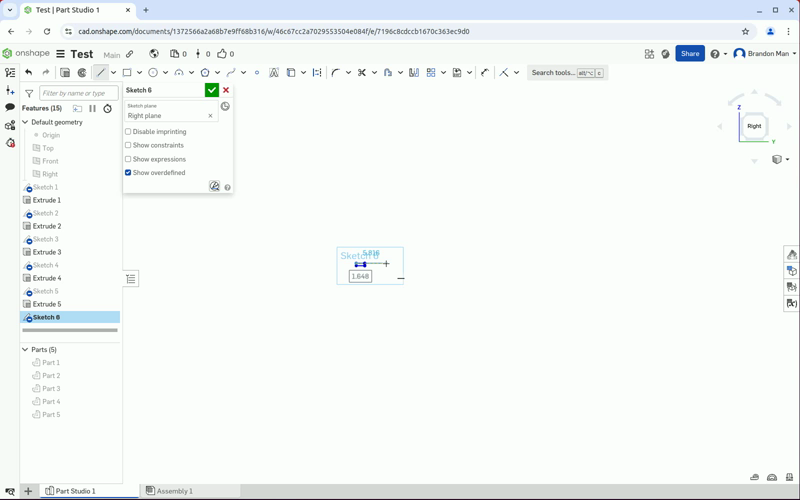
mouse_move(356, 265)
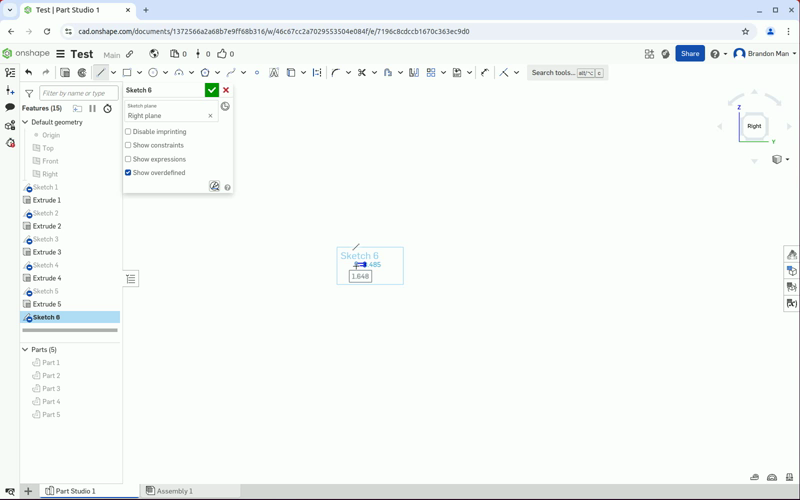
scroll(6)
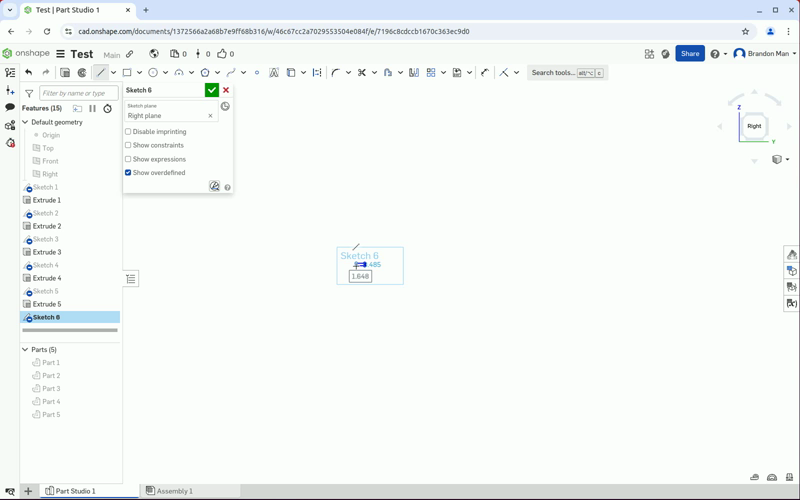
scroll(6)
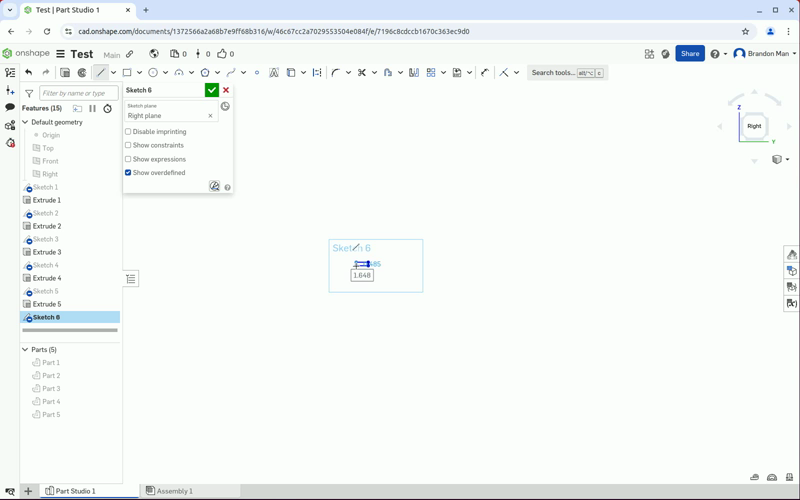
scroll(6)
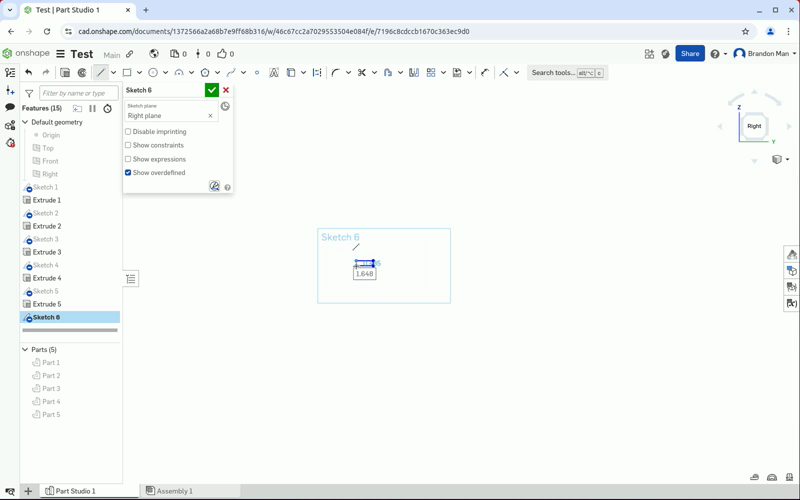
scroll(6)
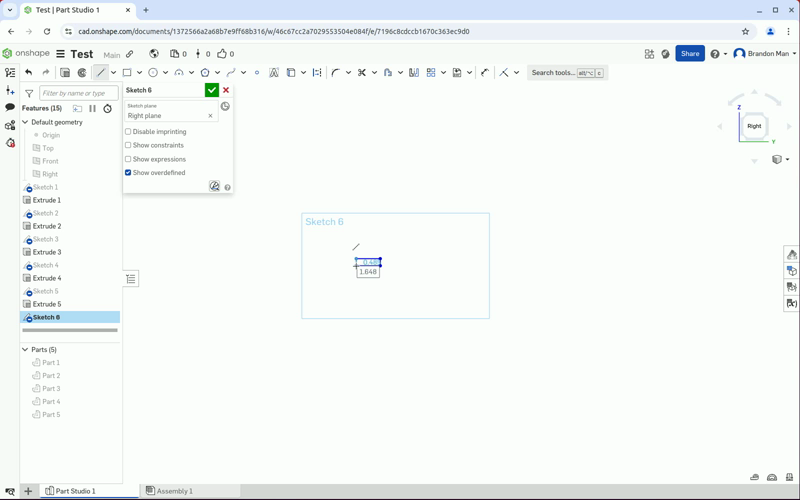
scroll(6)
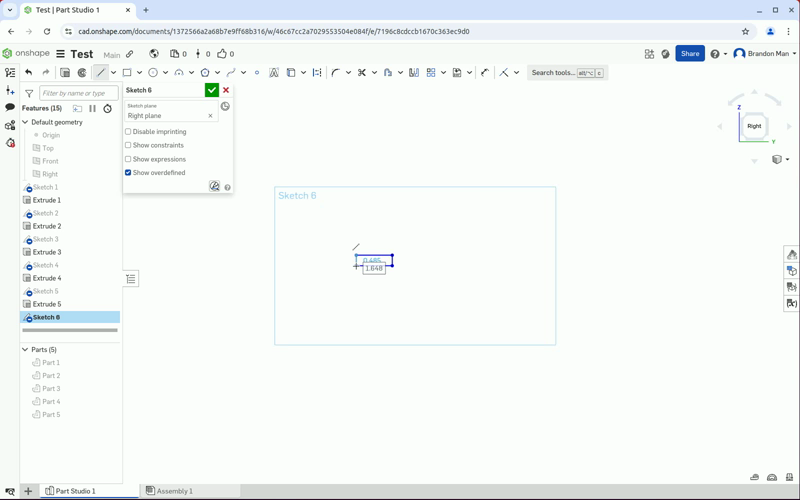
scroll(6)
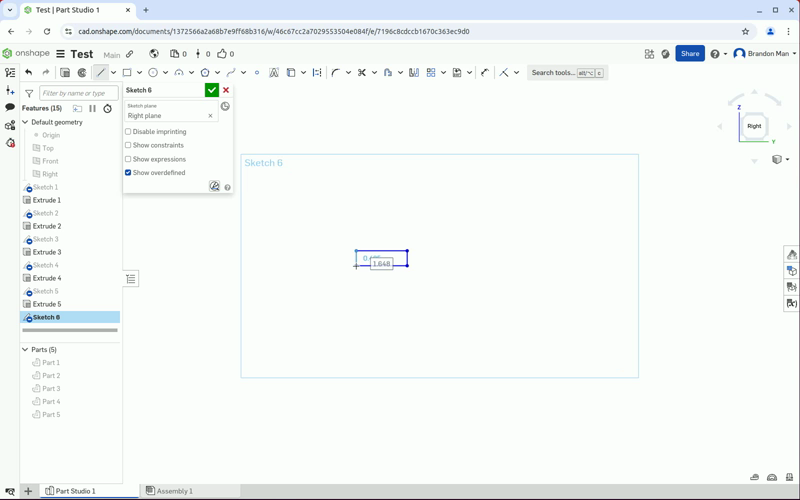
scroll(6)
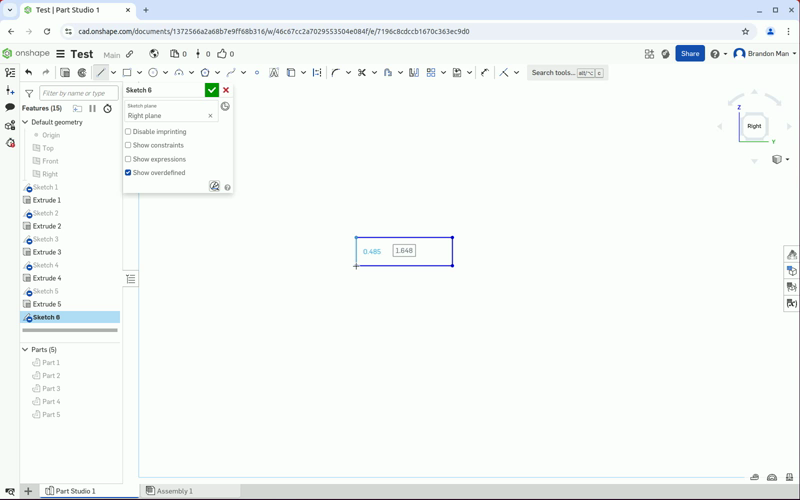
key_up(shift)
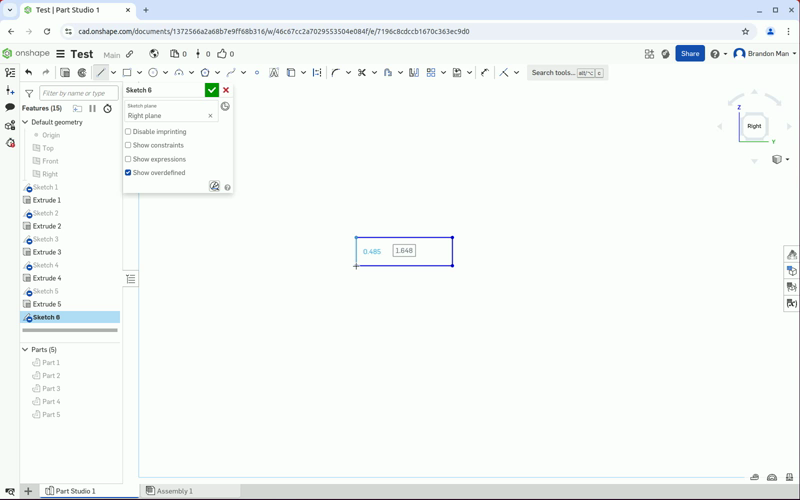
click(356, 265)
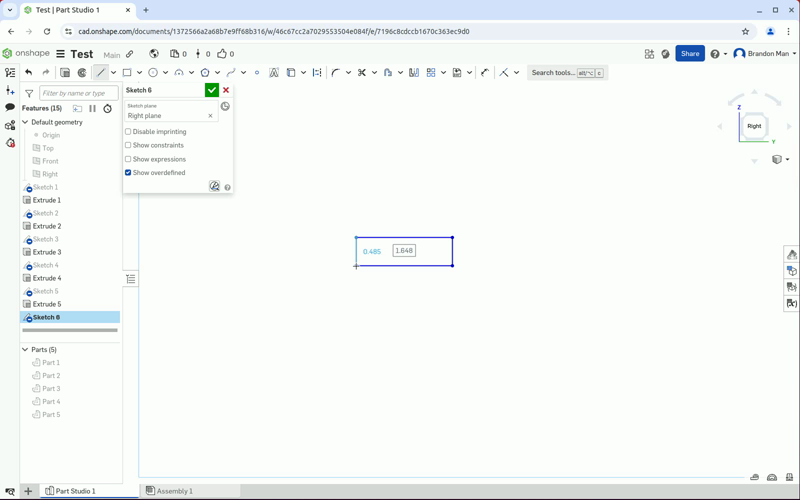
scroll(-6)
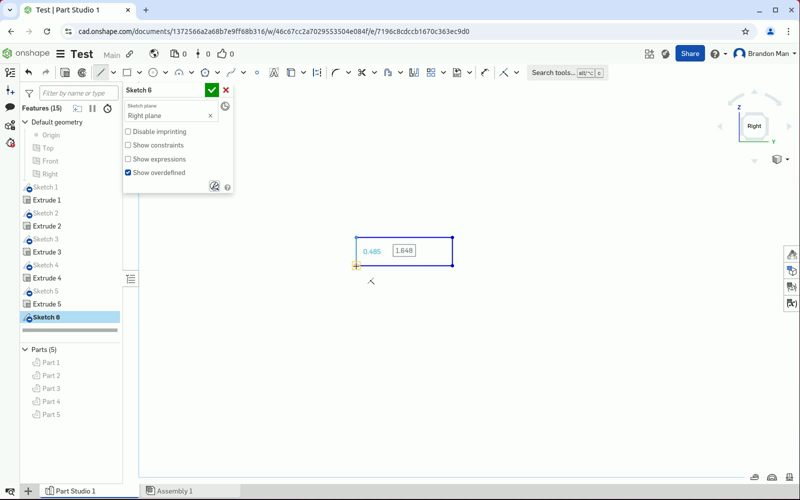
scroll(-6)
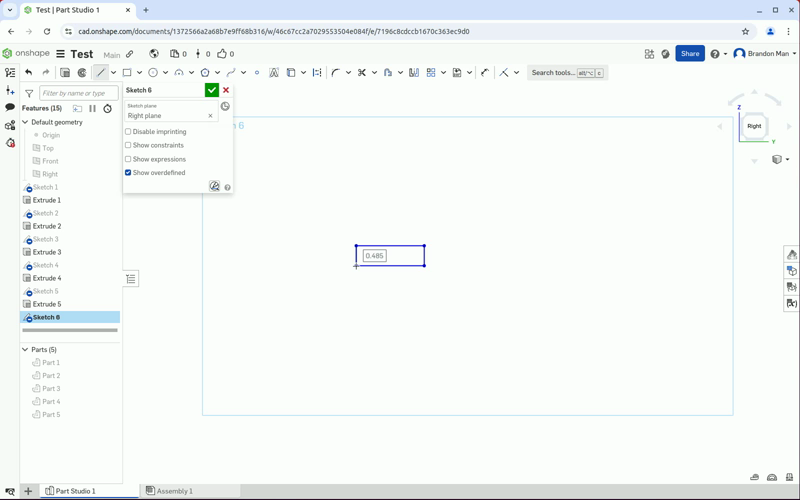
scroll(-6)
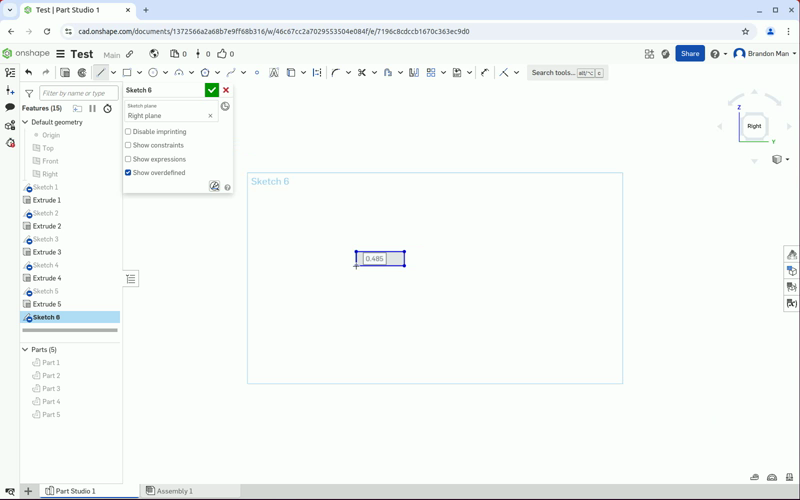
scroll(-6)
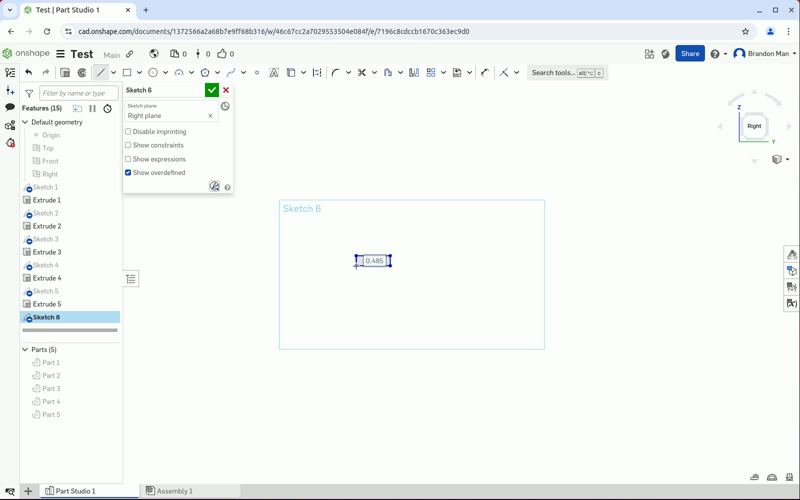
scroll(-6)
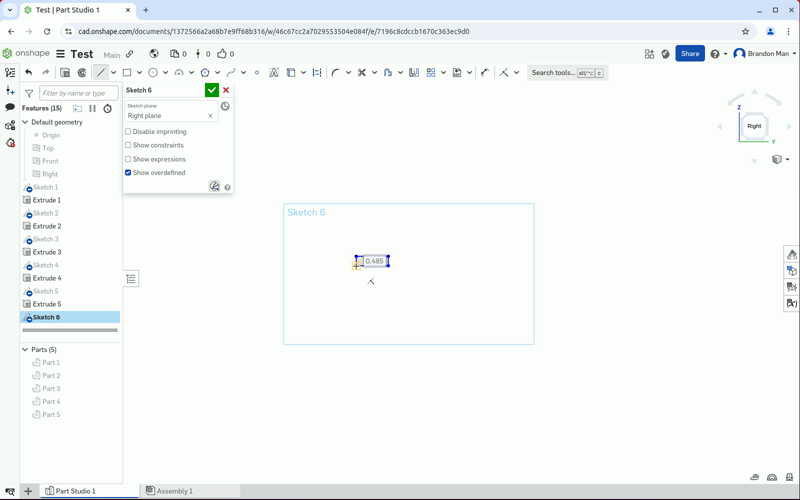
scroll(-6)
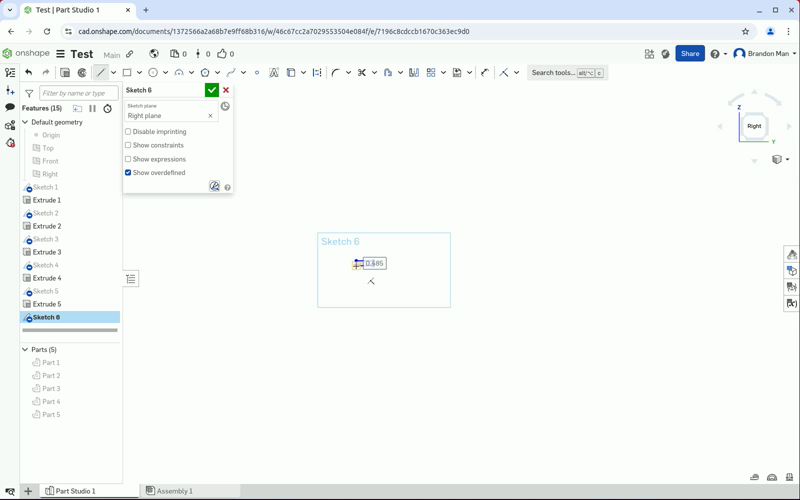
scroll(-6)
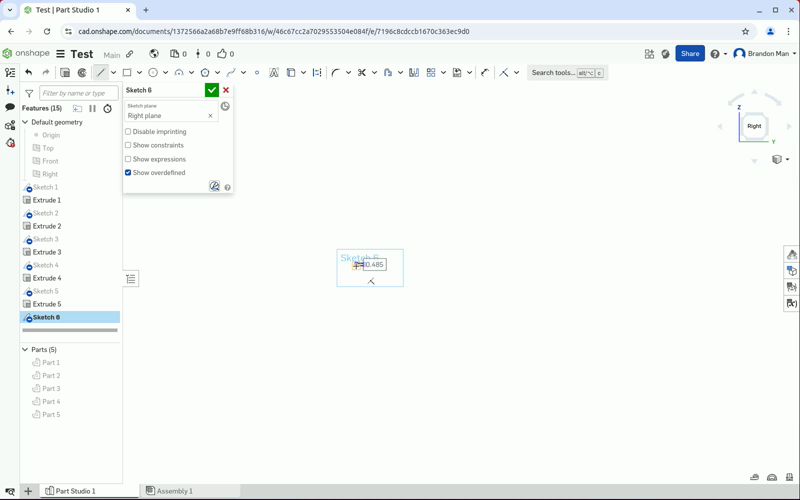
key(esc)
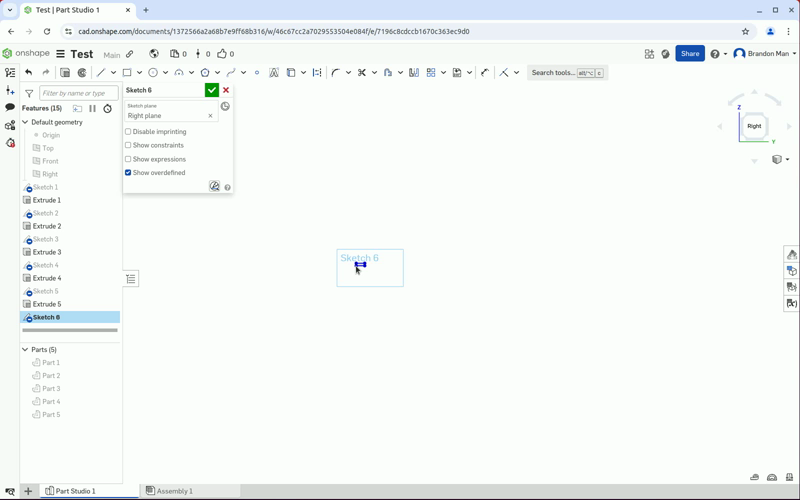
mouse_move(356, 264)
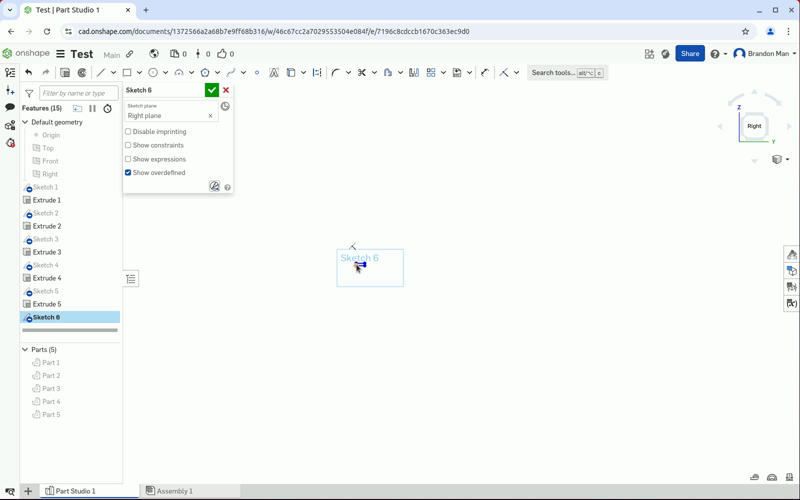
scroll(6)
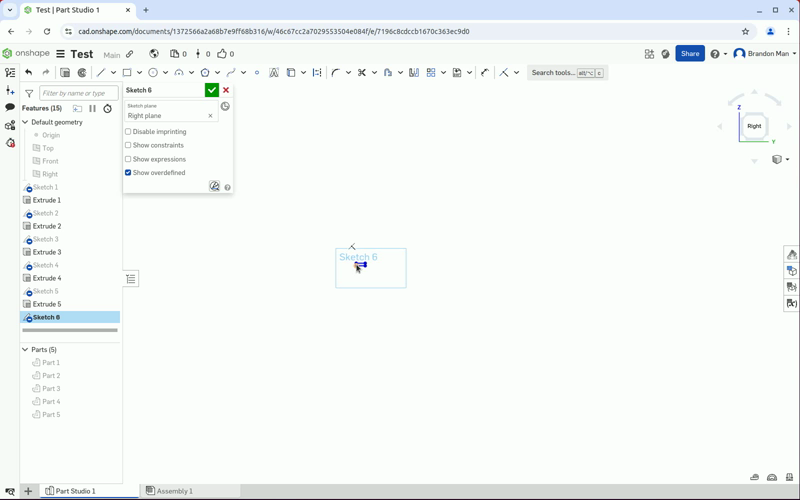
scroll(6)
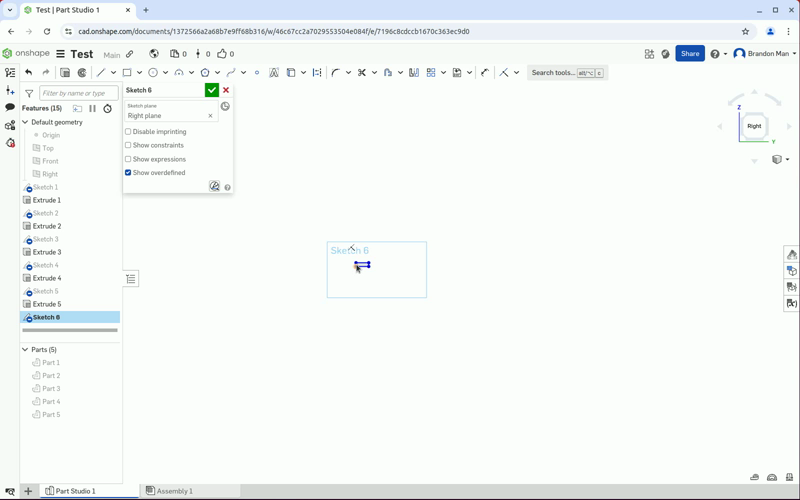
scroll(6)
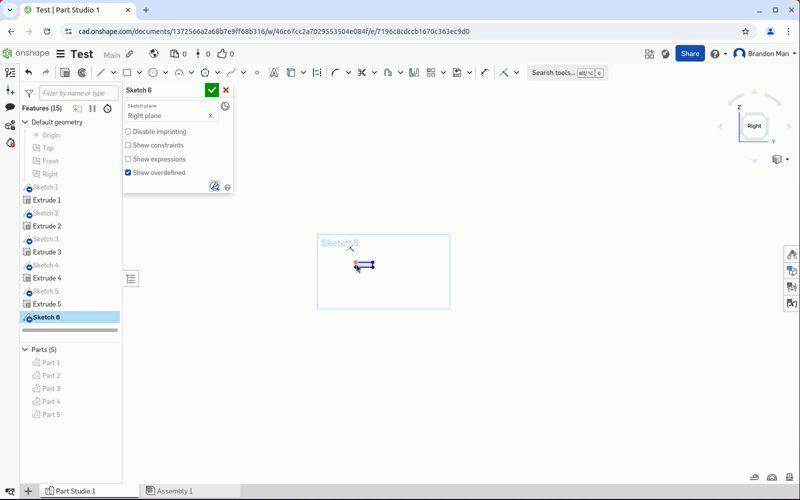
scroll(6)
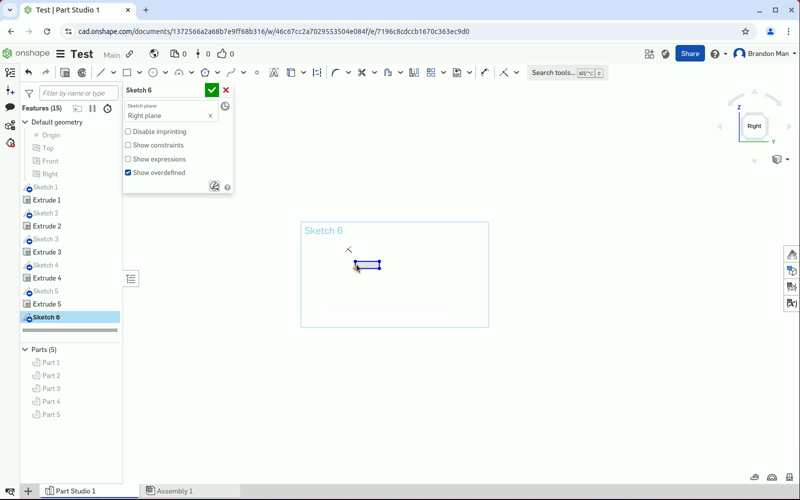
scroll(6)
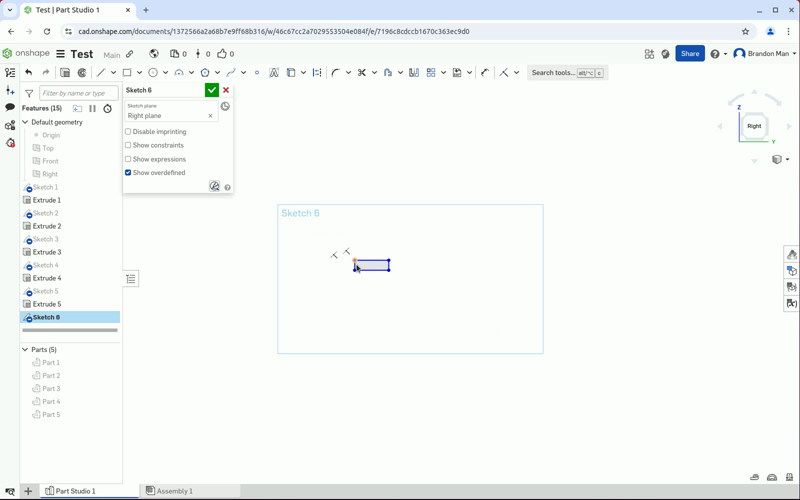
scroll(6)
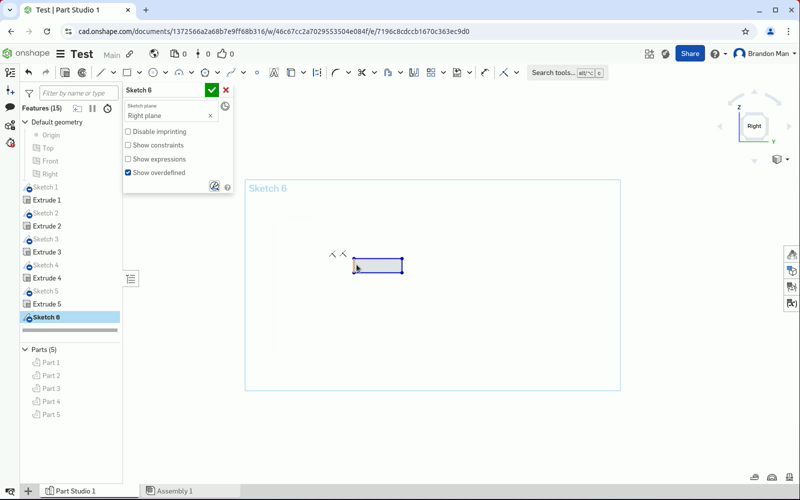
scroll(6)
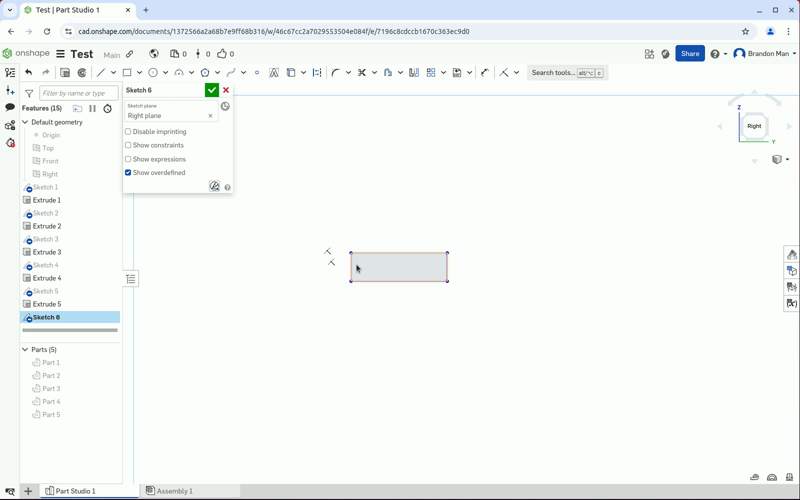
click(356, 264)
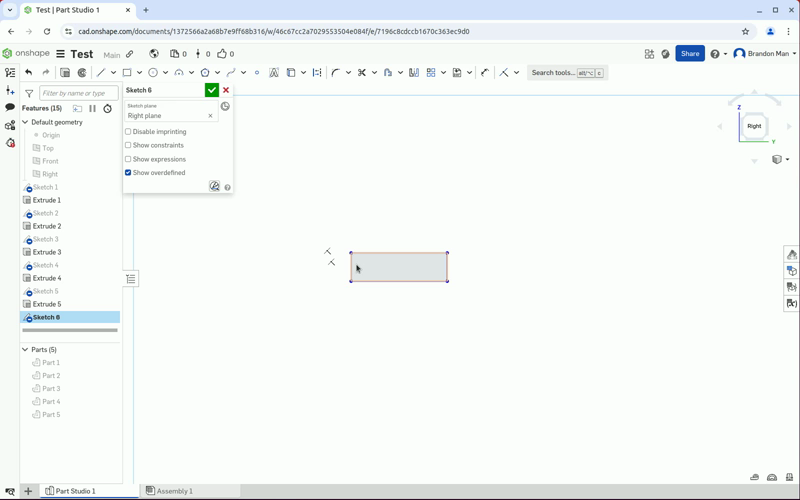
scroll(-6)
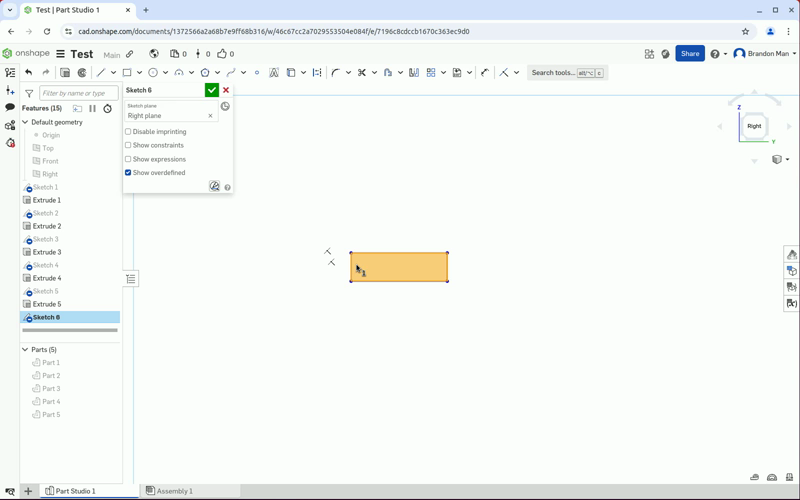
scroll(-6)
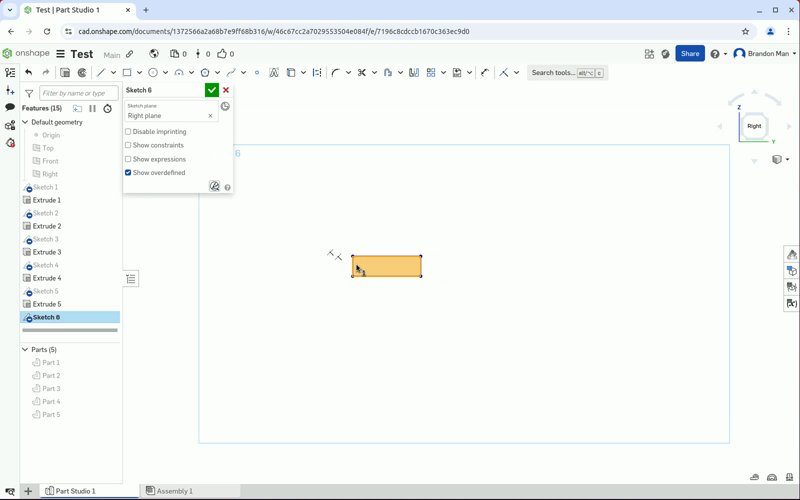
scroll(-6)
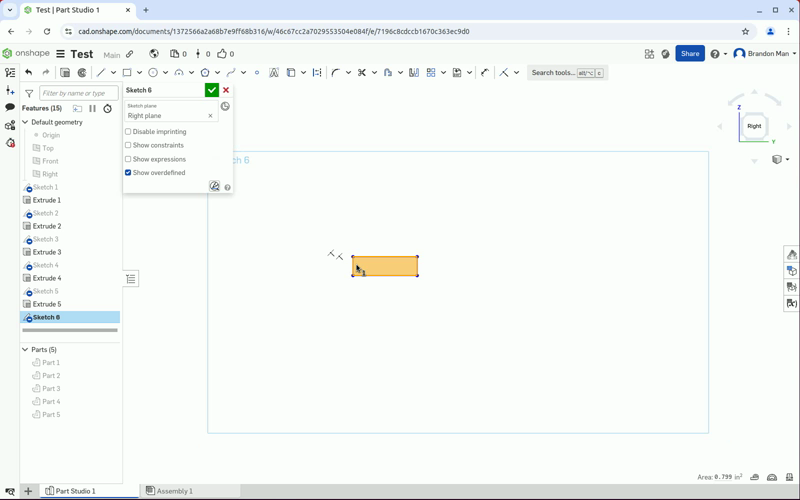
scroll(-6)
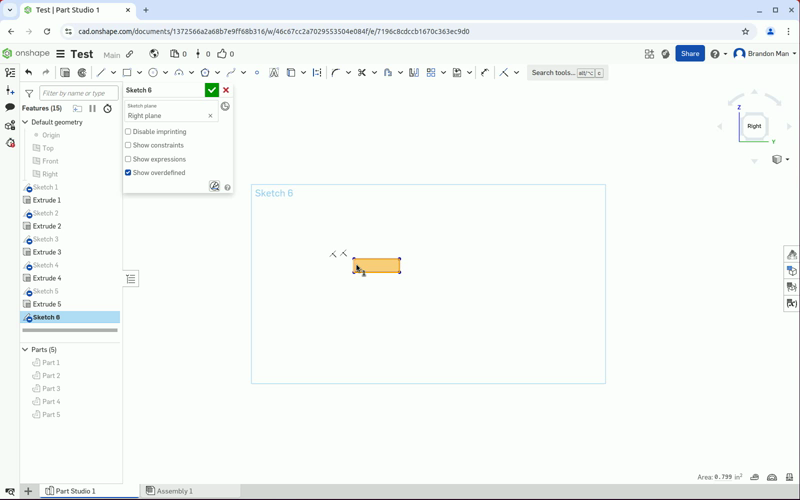
scroll(-6)
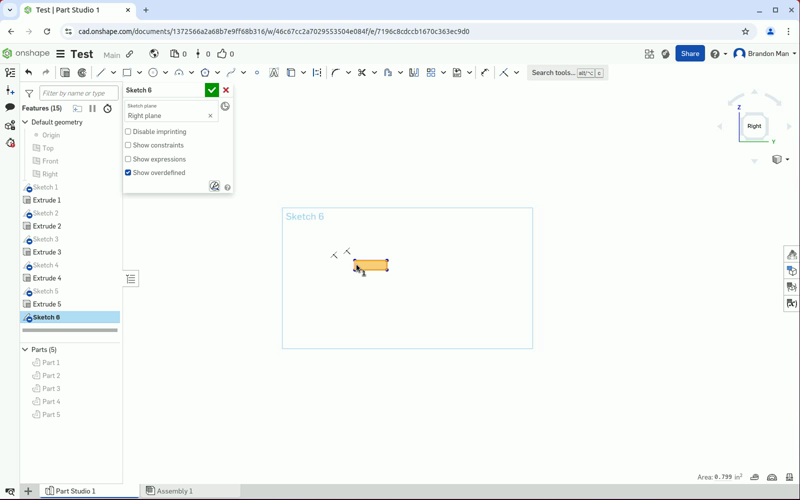
scroll(-6)
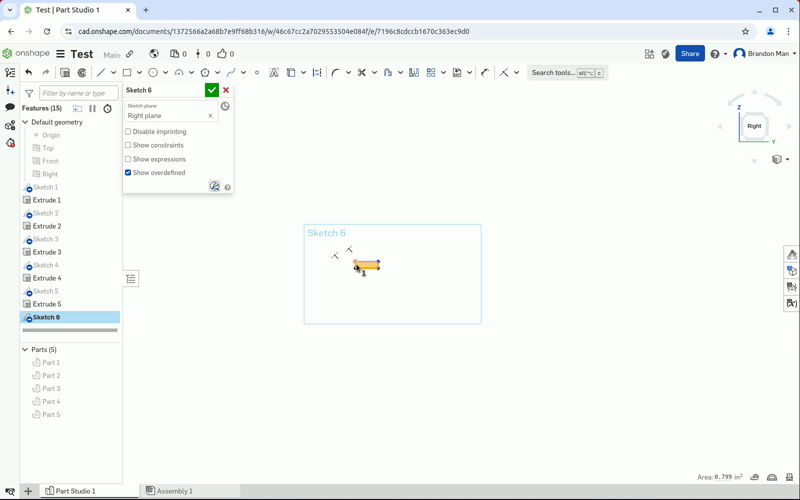
scroll(-6)
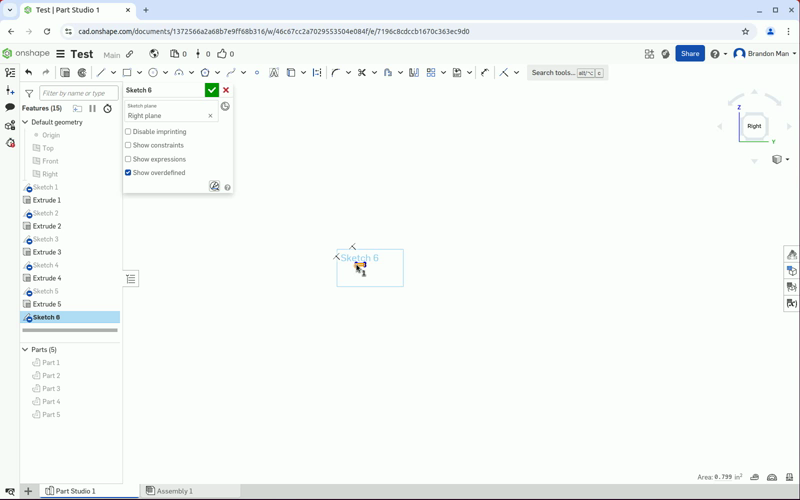
mouse_move(73, 352)
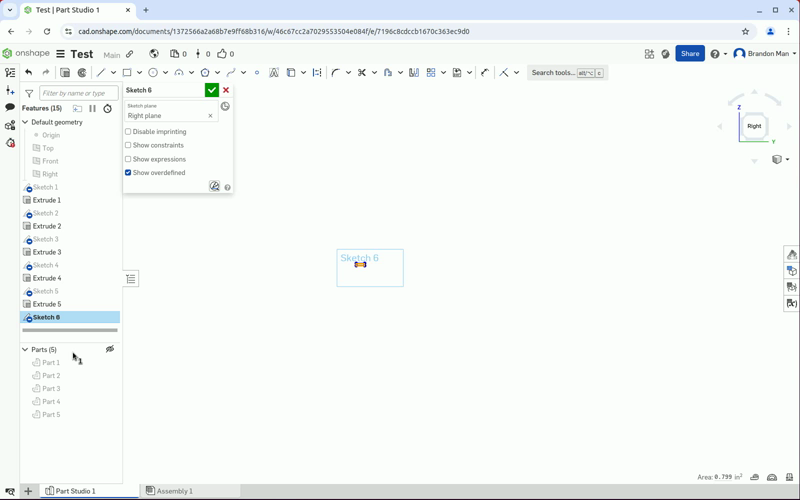
key(shift+y)
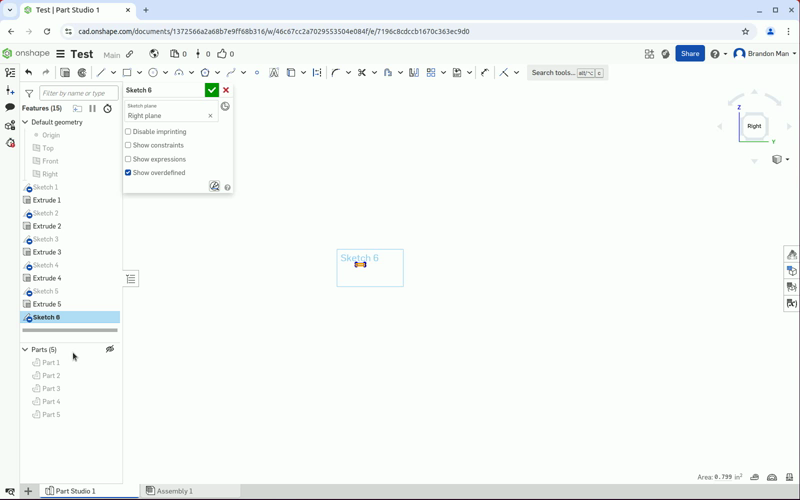
key(shift+e)
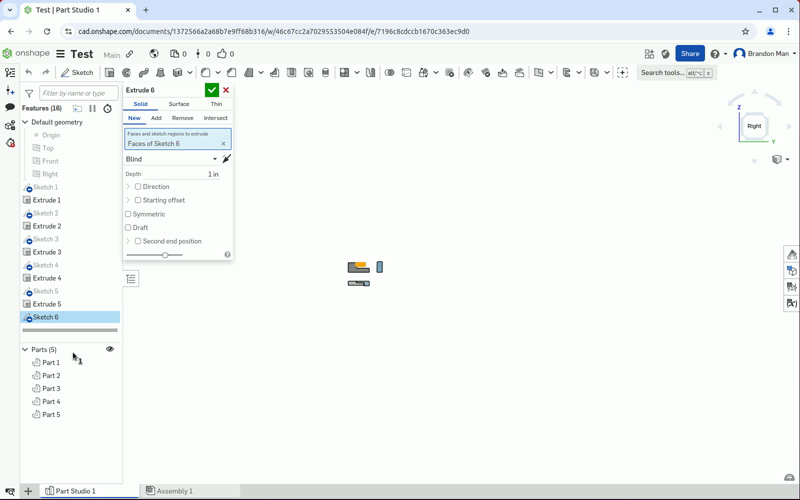
mouse_move(143, 106)
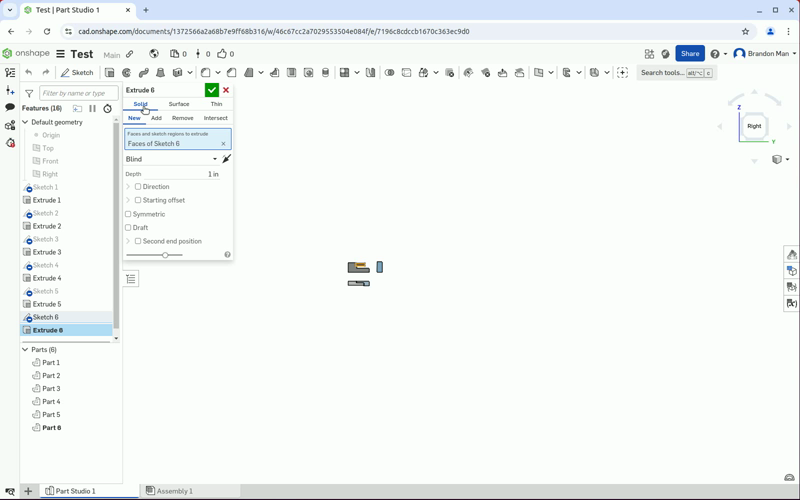
click(143, 106)
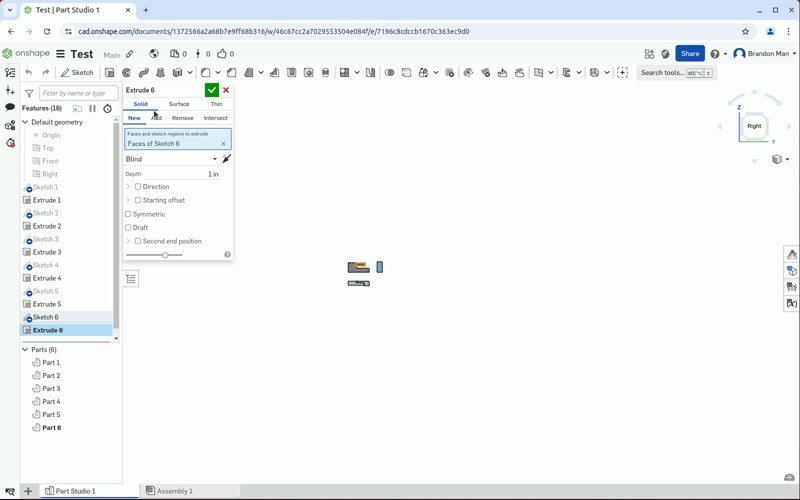
mouse_move(186, 120)
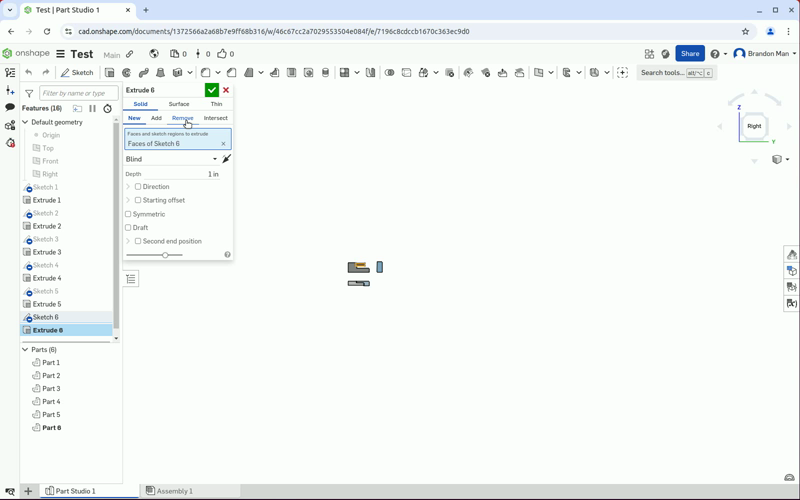
click(186, 120)
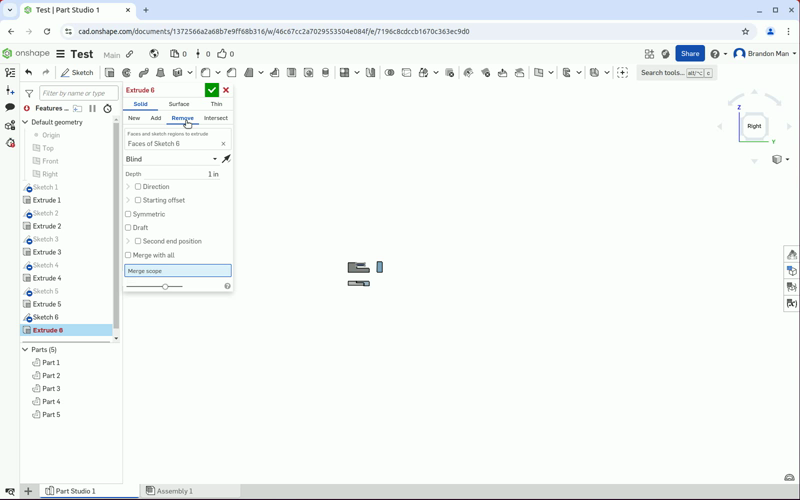
key(tab, 4)
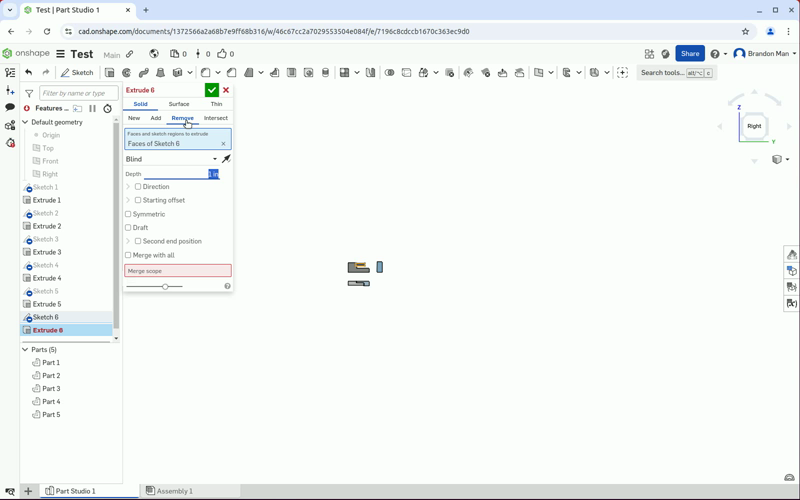
text(-0.481)
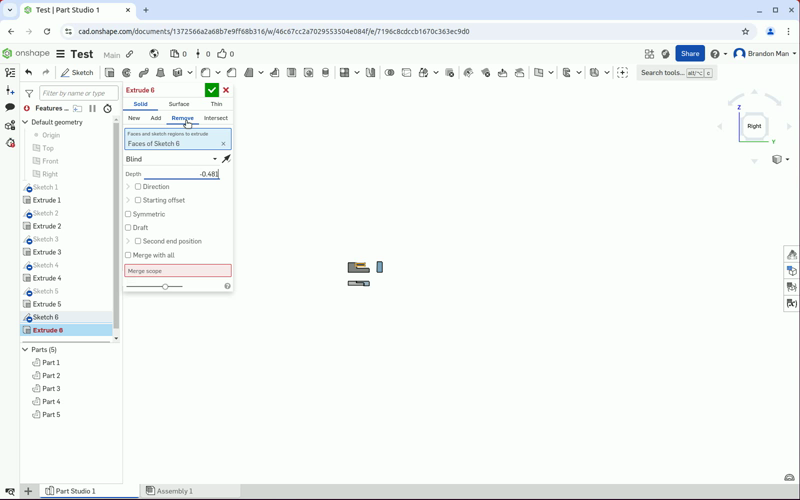
key(tab, 6)
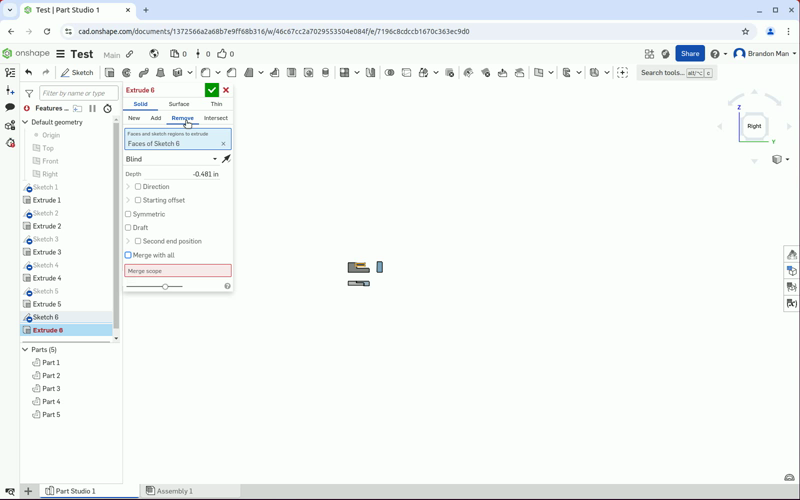
key(space)
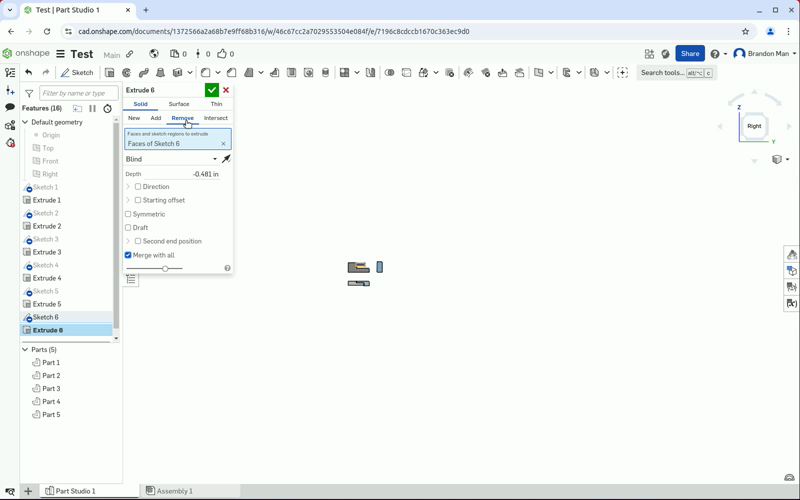
key(enter)
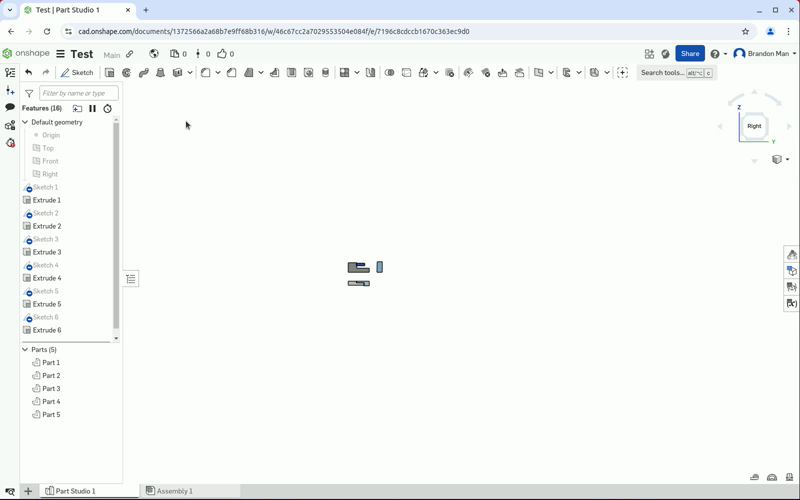
key(shift+h)
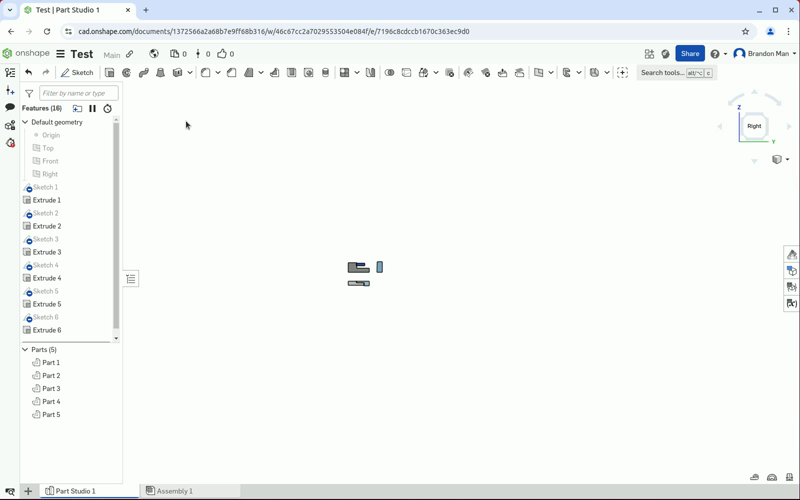
key(shift+h)
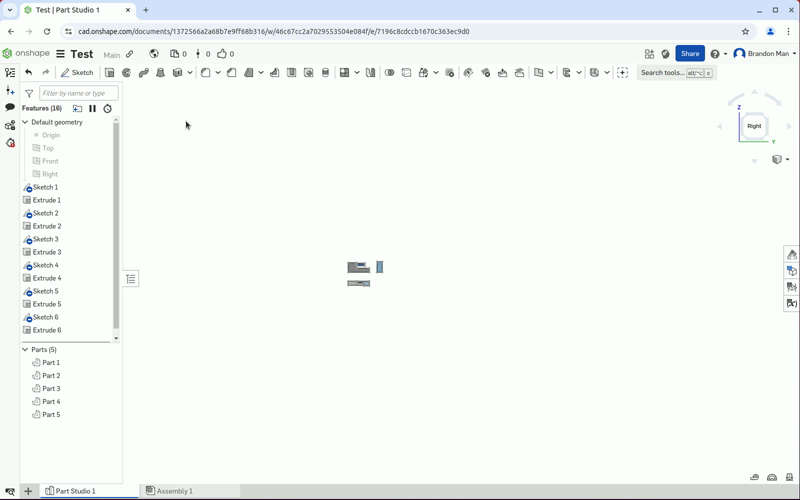
key(shift+7)
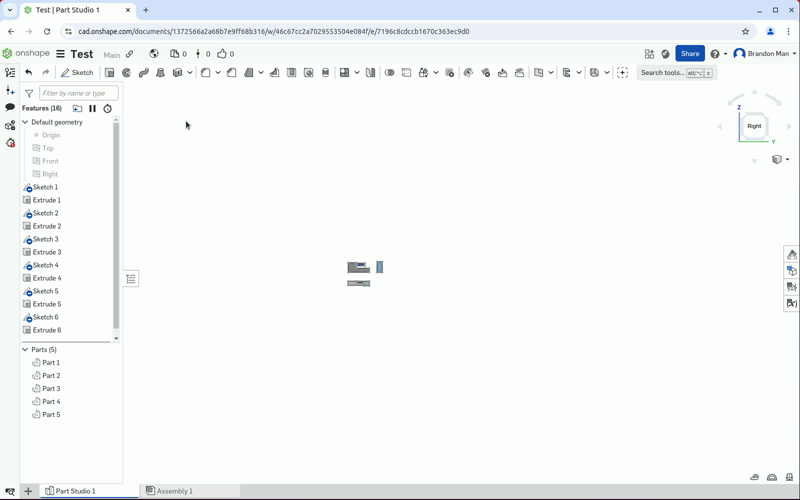
key(right, 2)
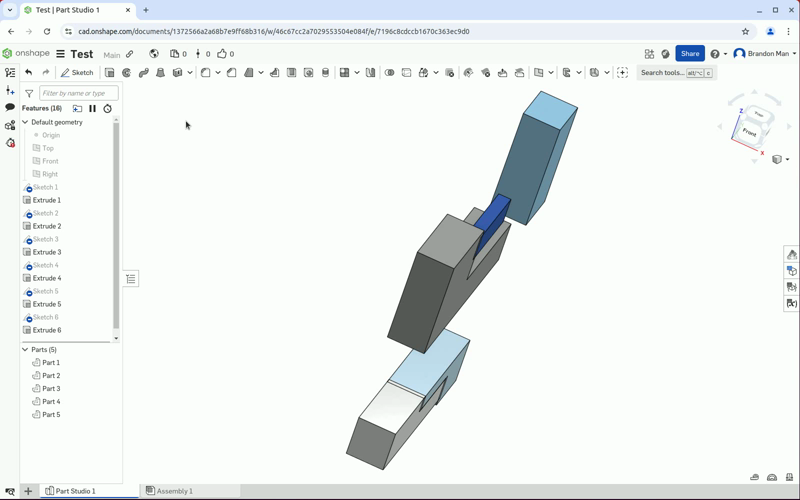
key(down, 2)
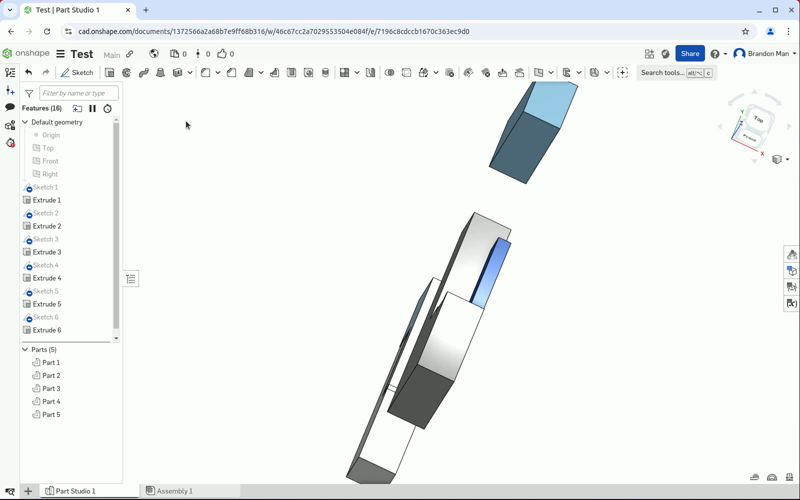
key(up, 2)
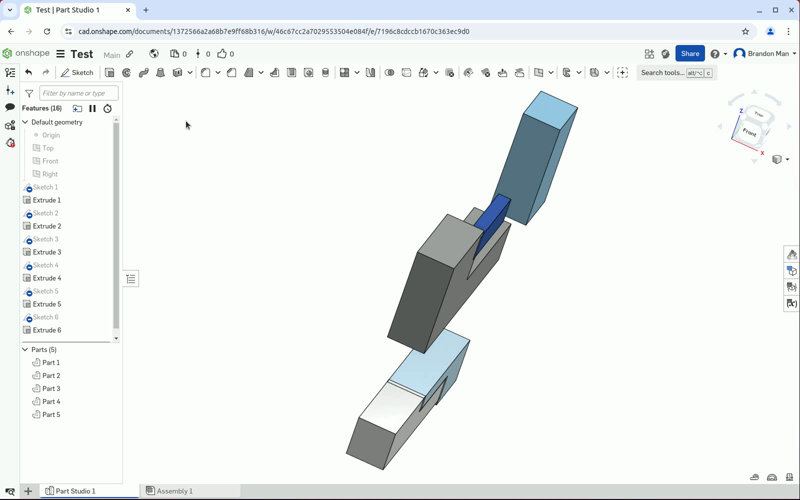
key(left, 2)
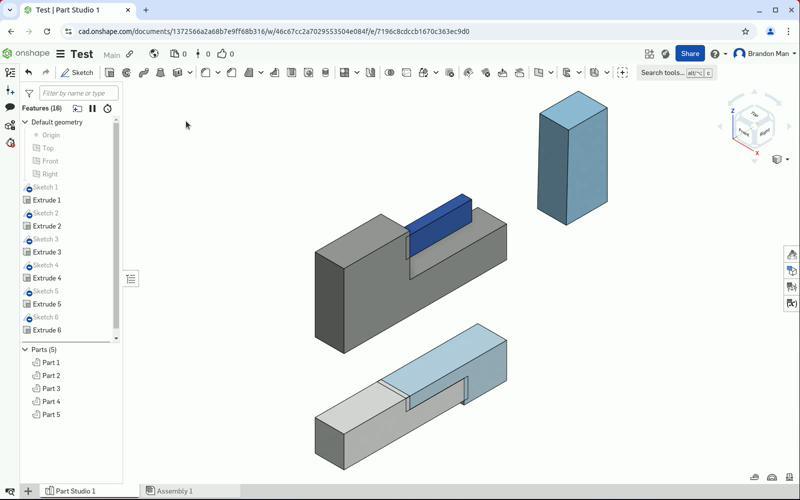
mouse_move(69, 189)
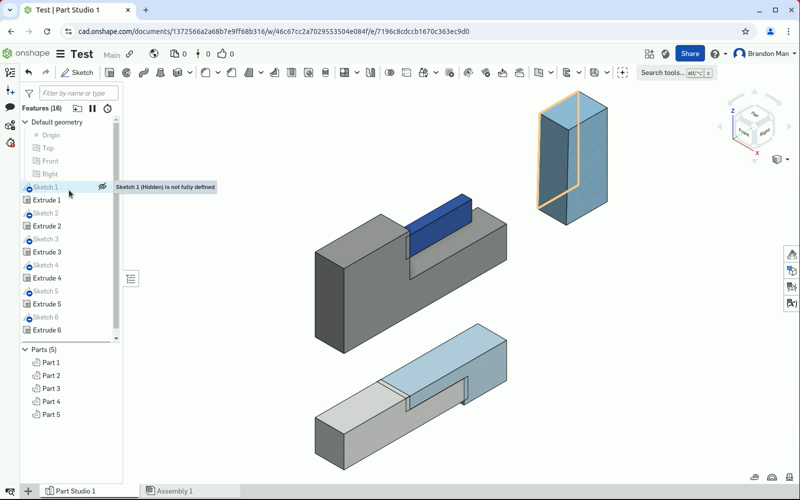
click(69, 189)